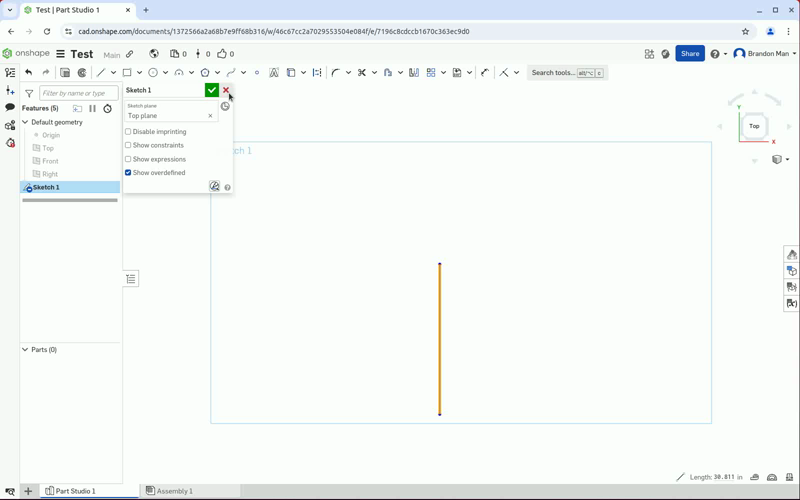
key(shift+h)
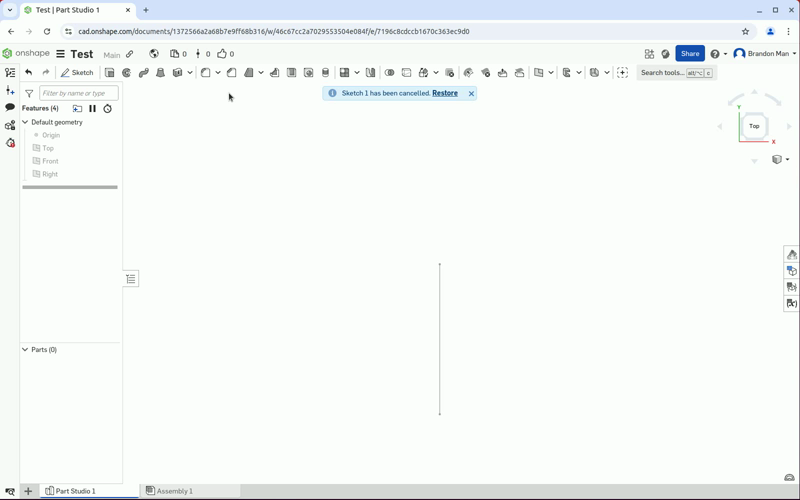
mouse_move(73, 352)
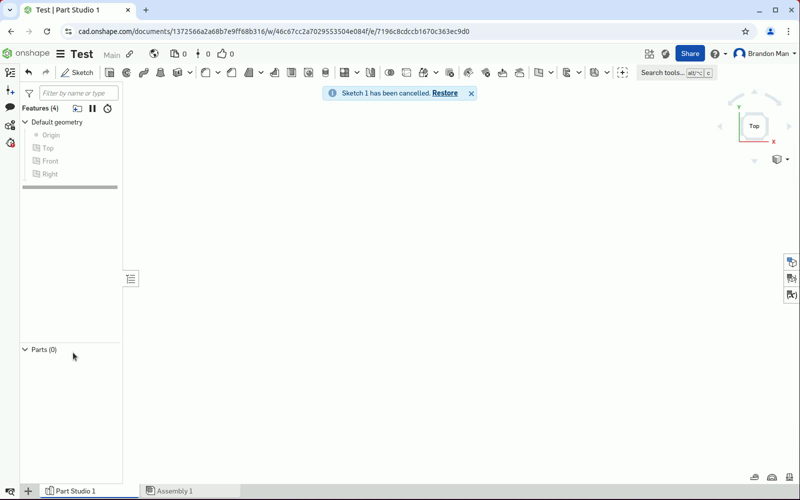
key(y)
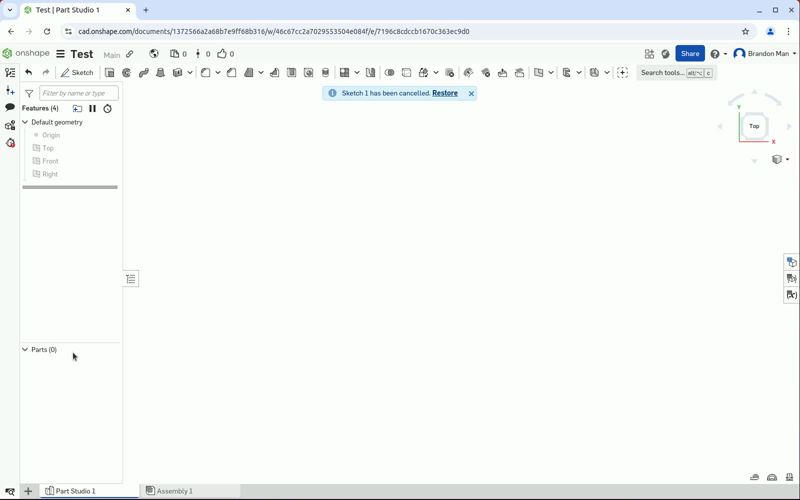
key(shift+p)
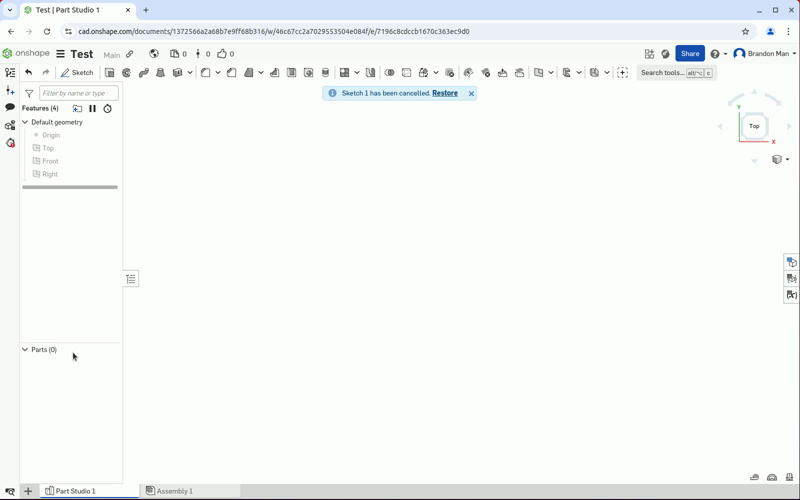
key(space)
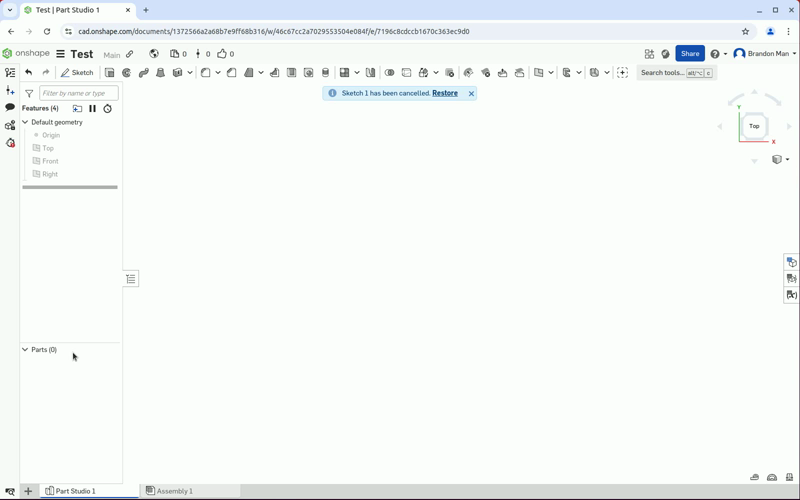
key_down(shift)
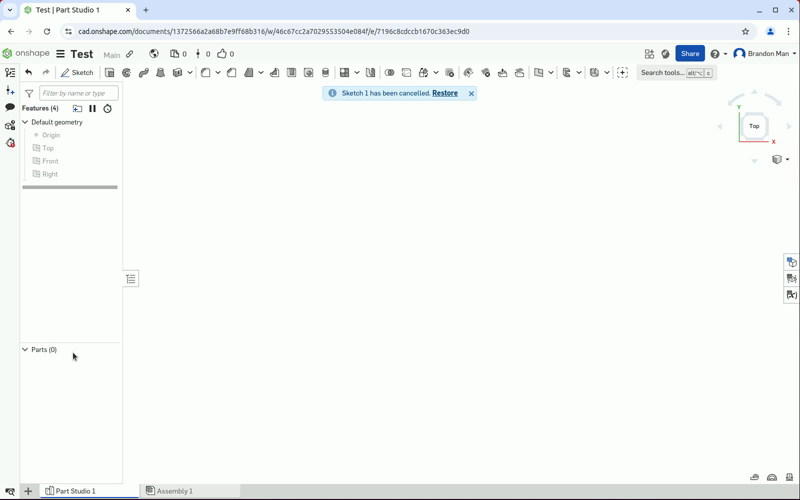
key(up)
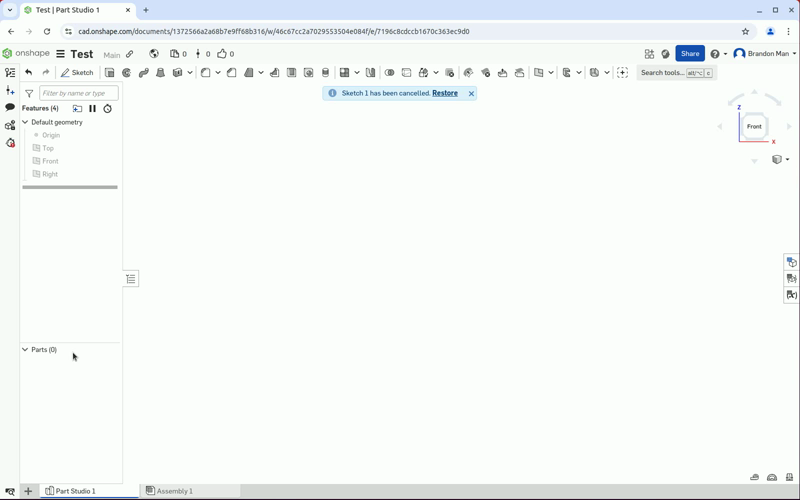
key_up(shift)
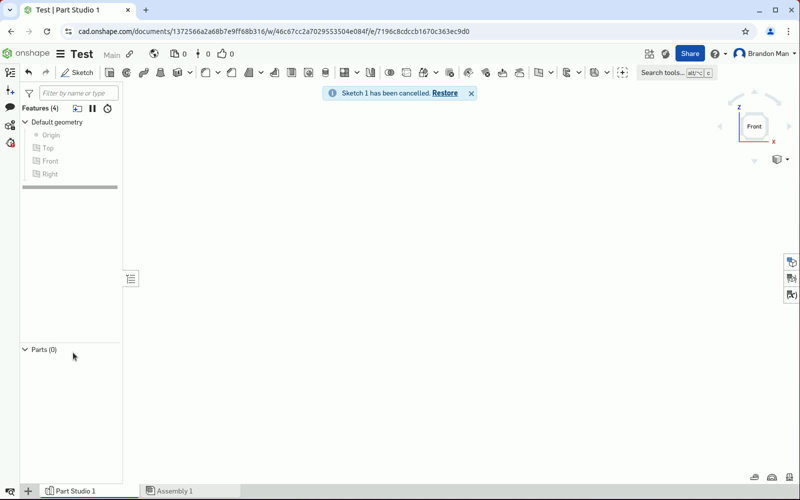
mouse_move(73, 352)
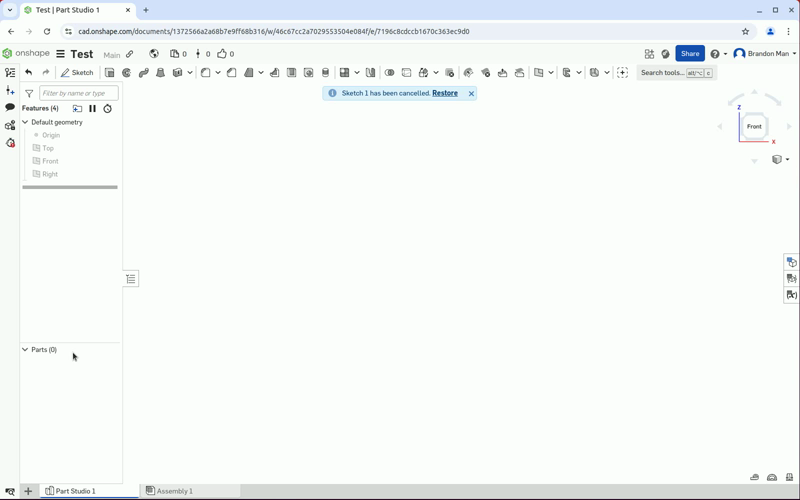
key(shift+y)
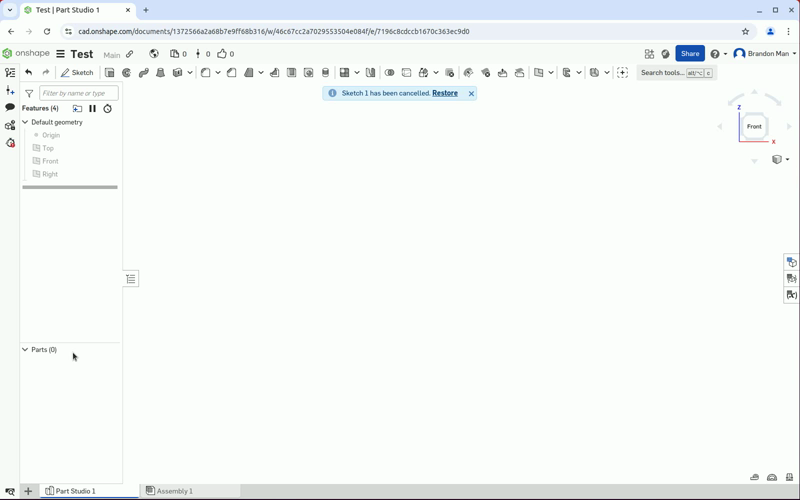
key(shift+s)
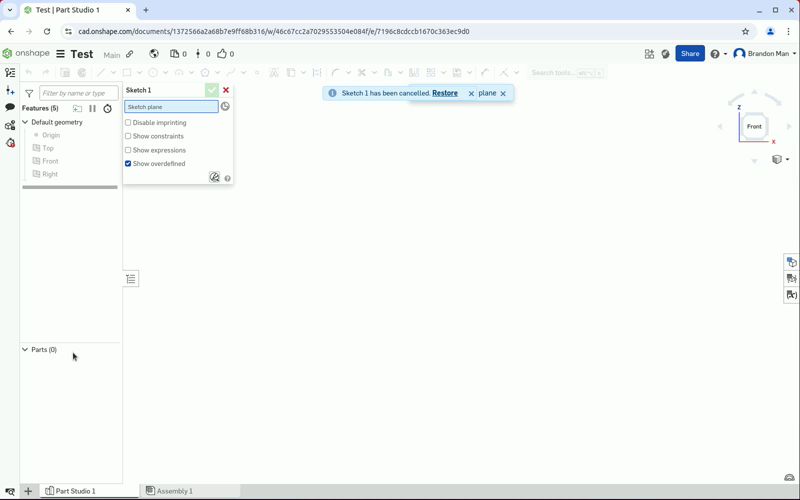
mouse_move(73, 163)
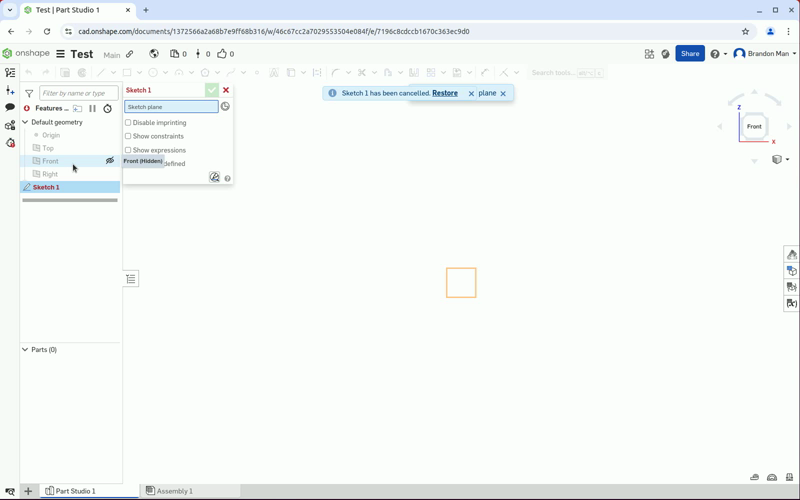
click(73, 163)
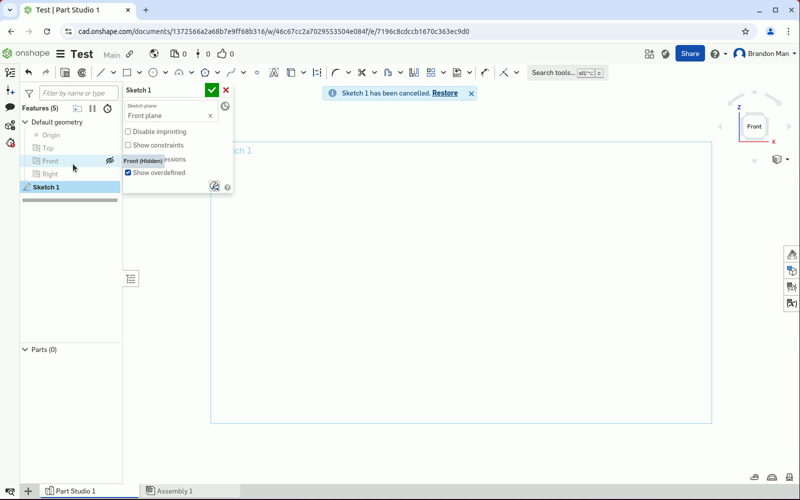
mouse_move(73, 352)
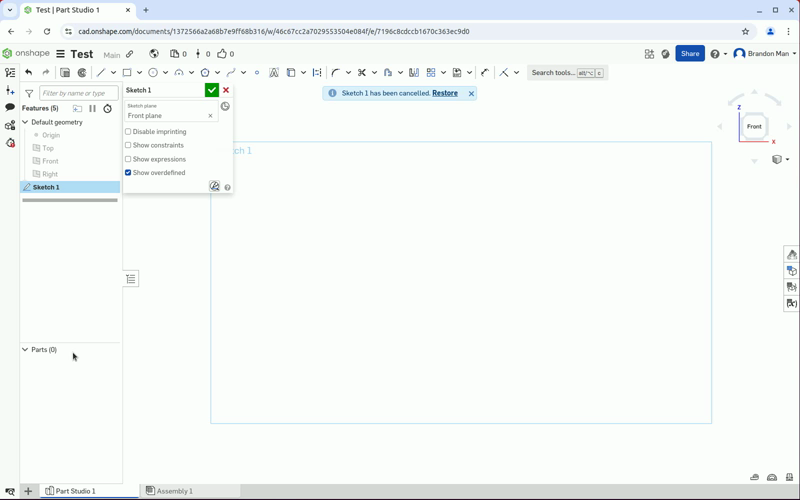
key(y)
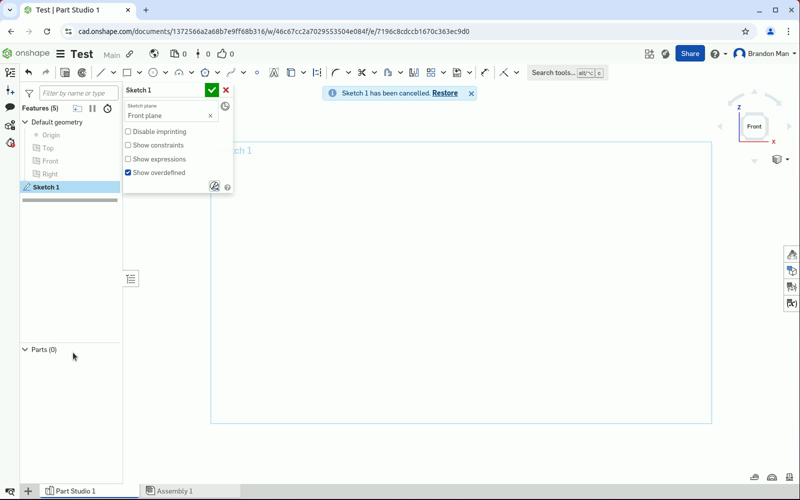
key(a)
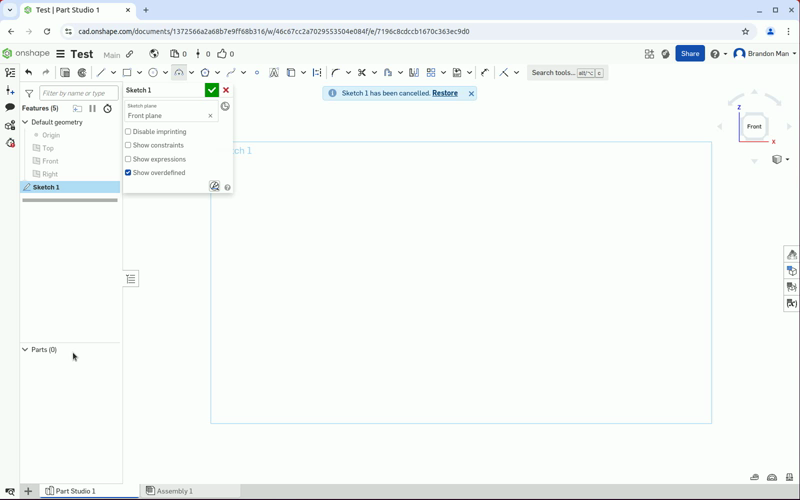
key_down(shift)
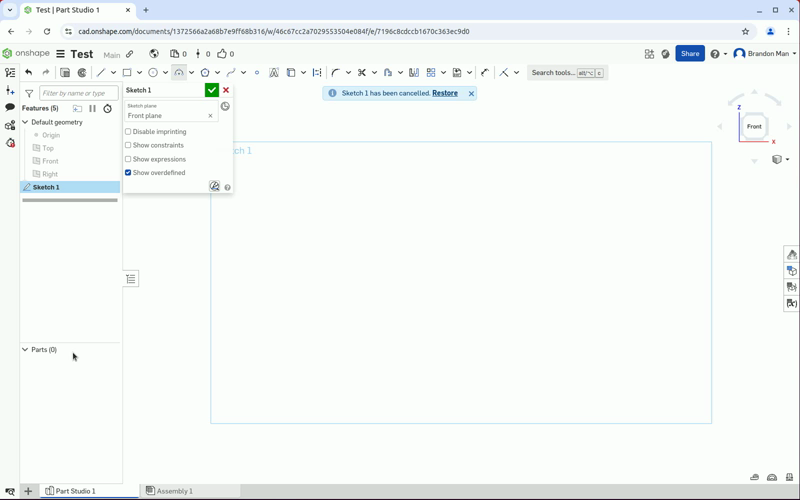
mouse_move(348, 328)
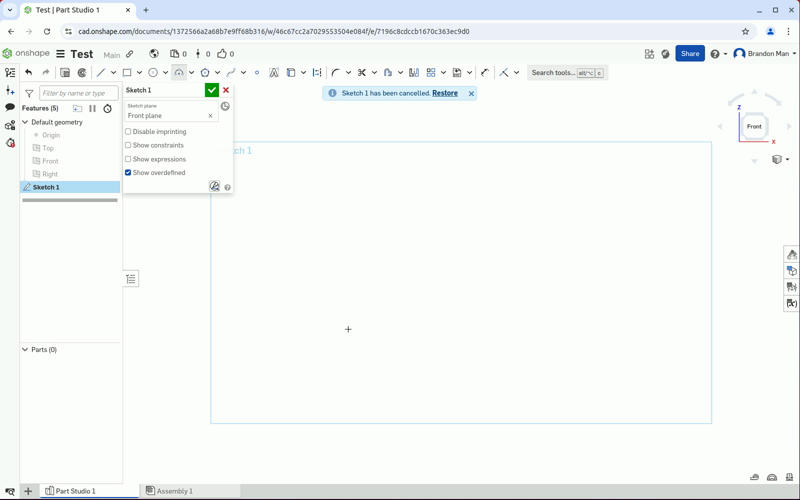
click(348, 328)
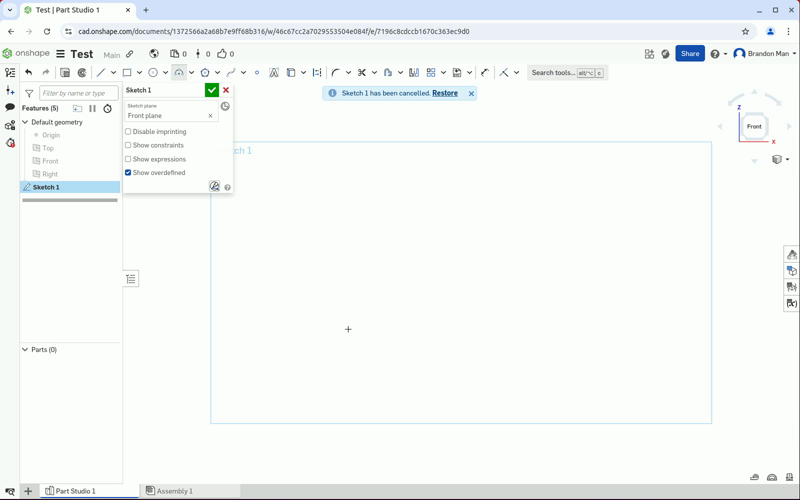
key_up(shift)
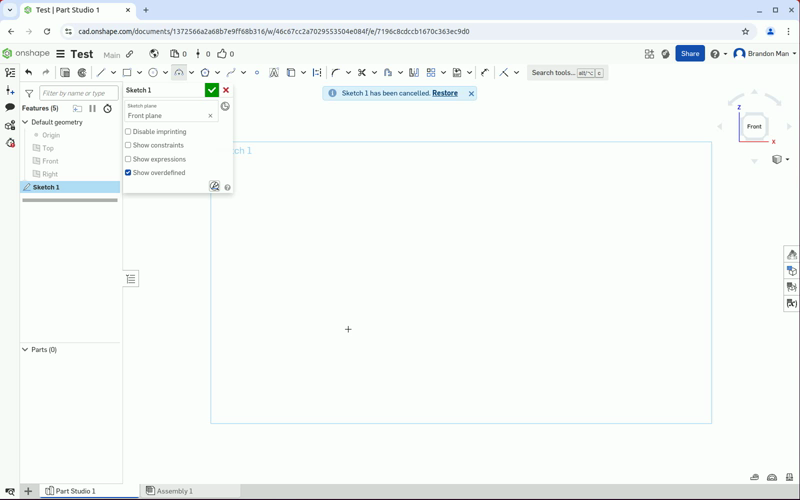
key_down(shift)
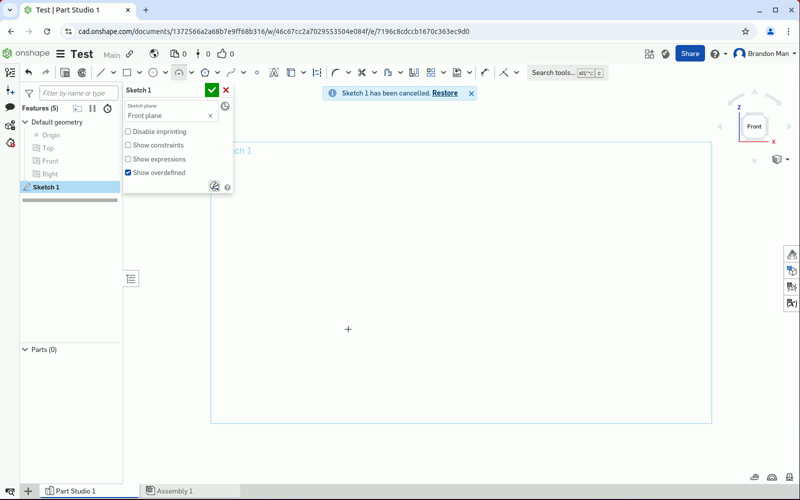
mouse_move(357, 337)
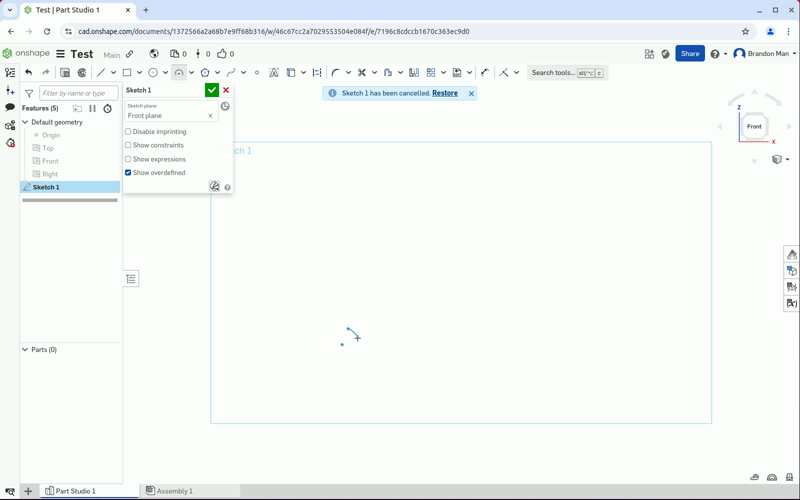
click(357, 337)
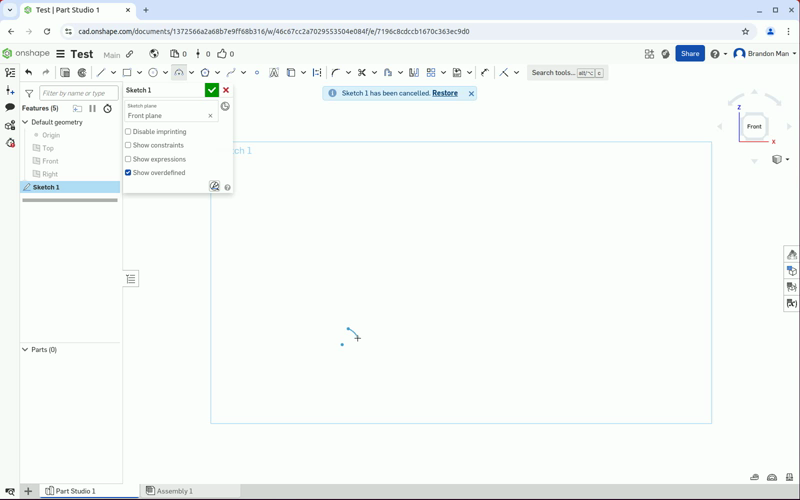
mouse_move(350, 335)
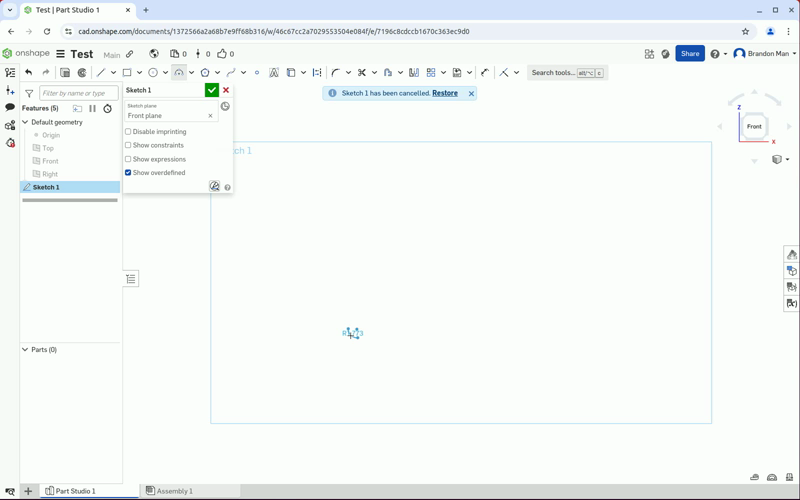
click(350, 335)
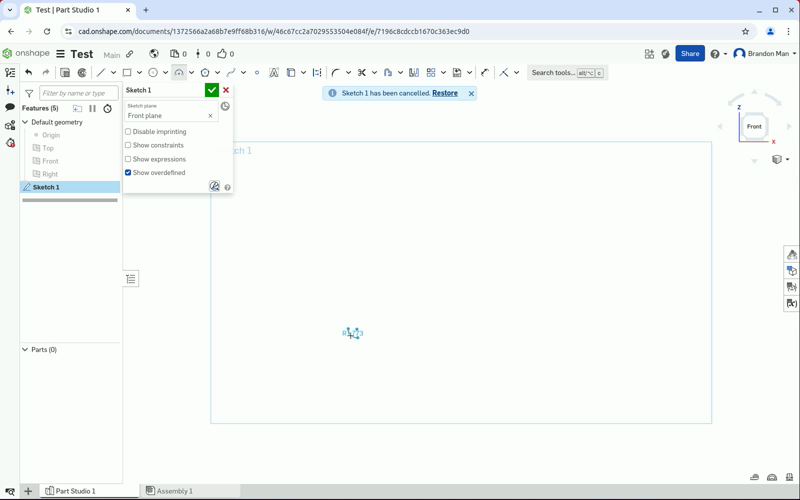
key_up(shift)
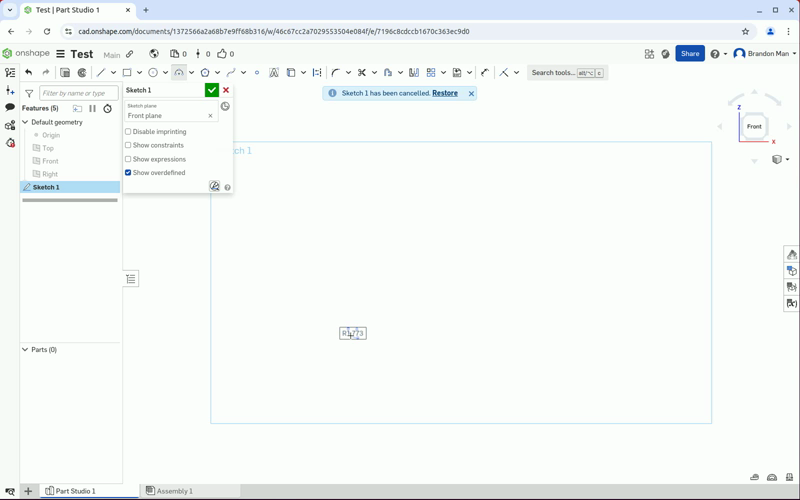
key(esc)
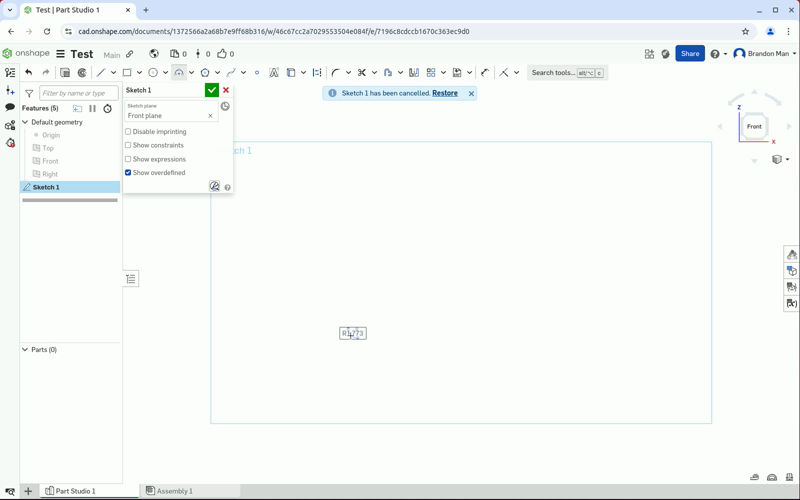
key(l)
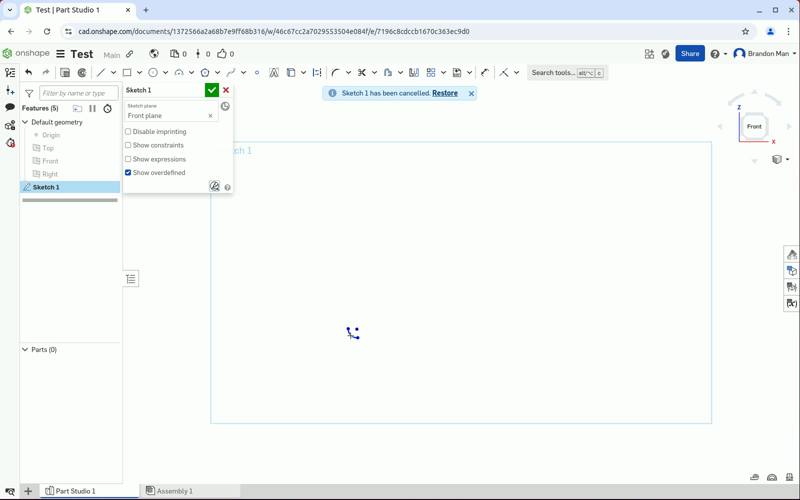
mouse_move(357, 337)
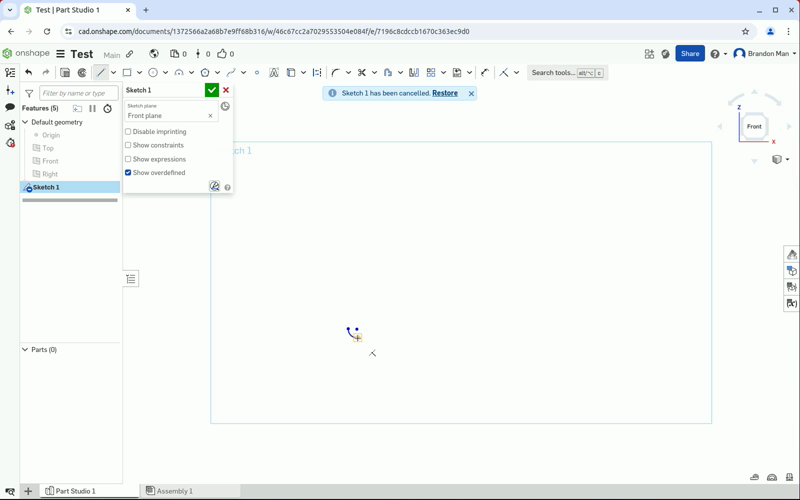
click(357, 337)
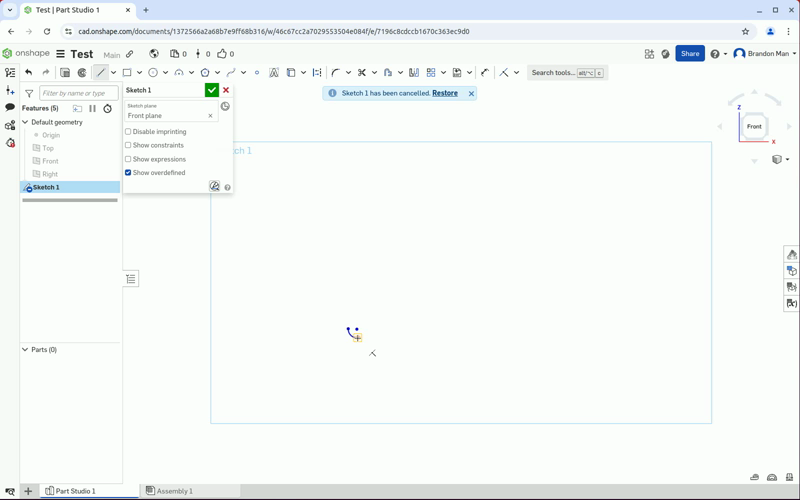
key_down(shift)
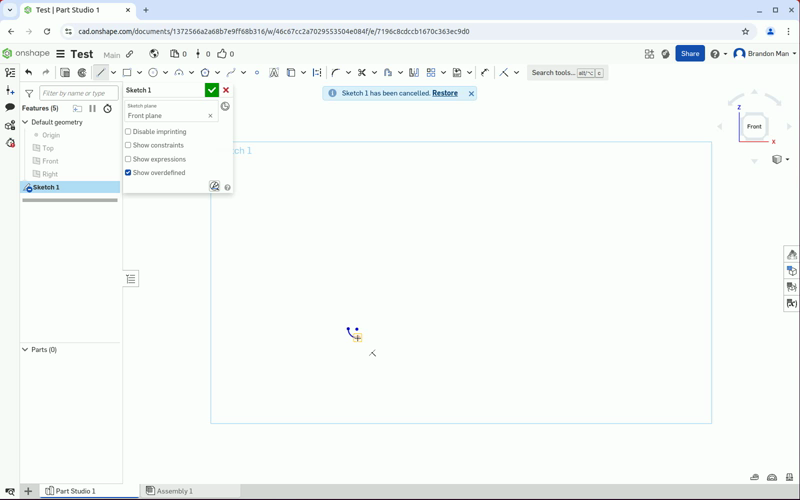
mouse_move(540, 337)
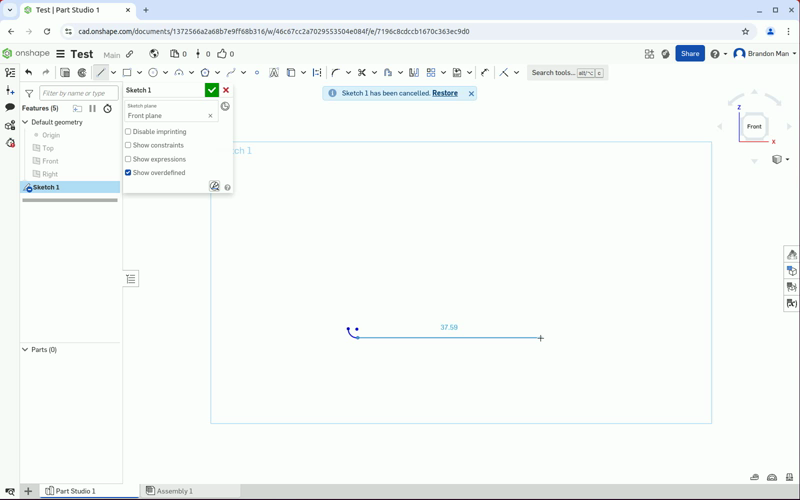
click(540, 337)
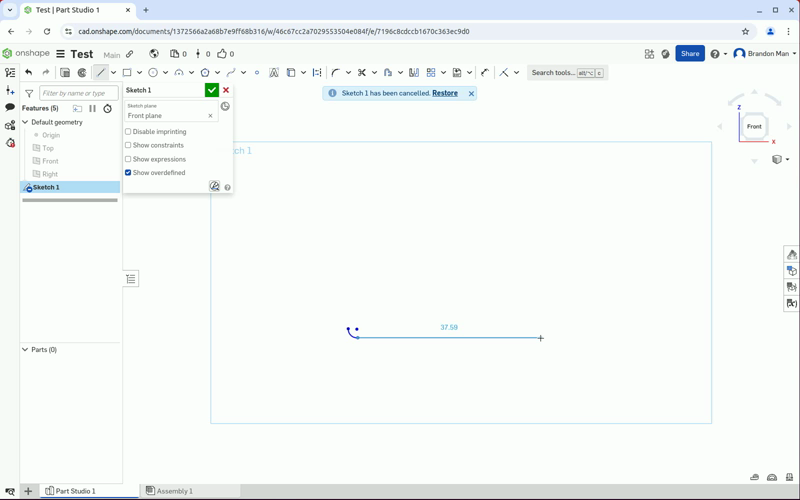
key_up(shift)
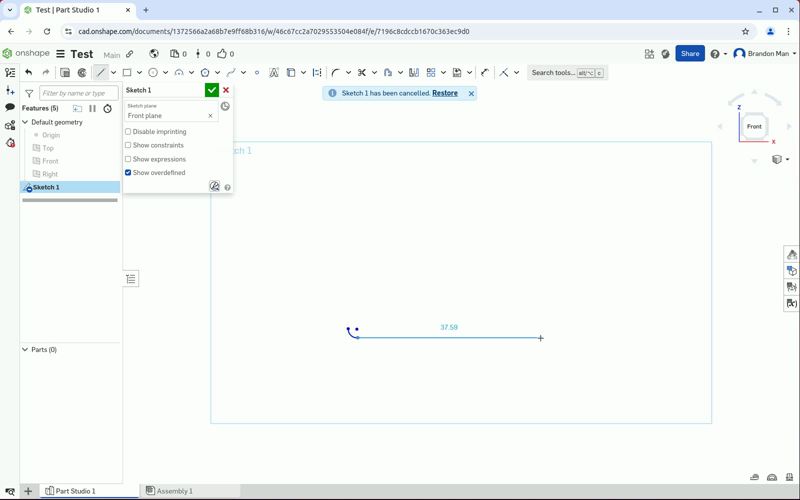
key(esc)
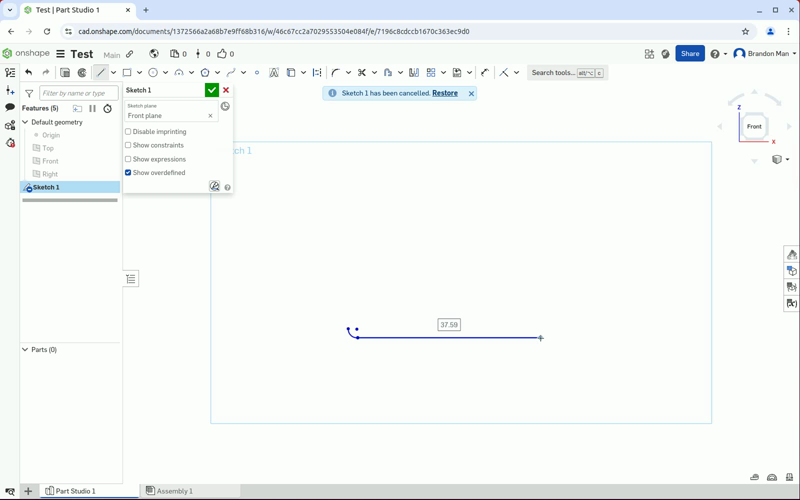
key(a)
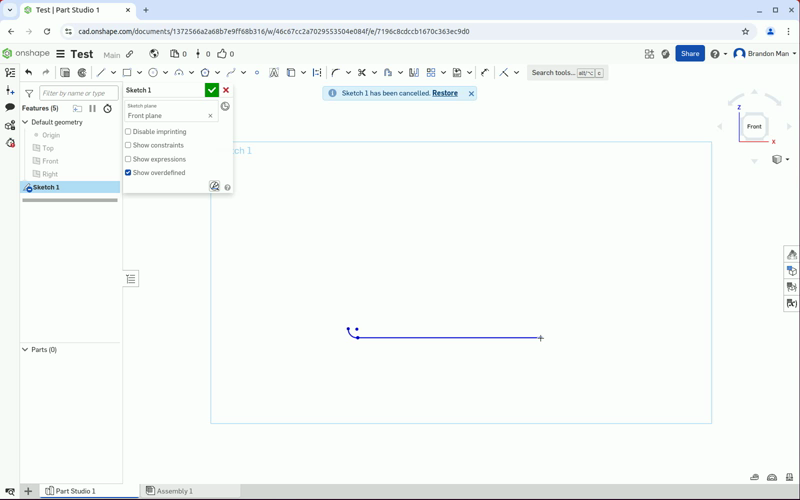
mouse_move(540, 337)
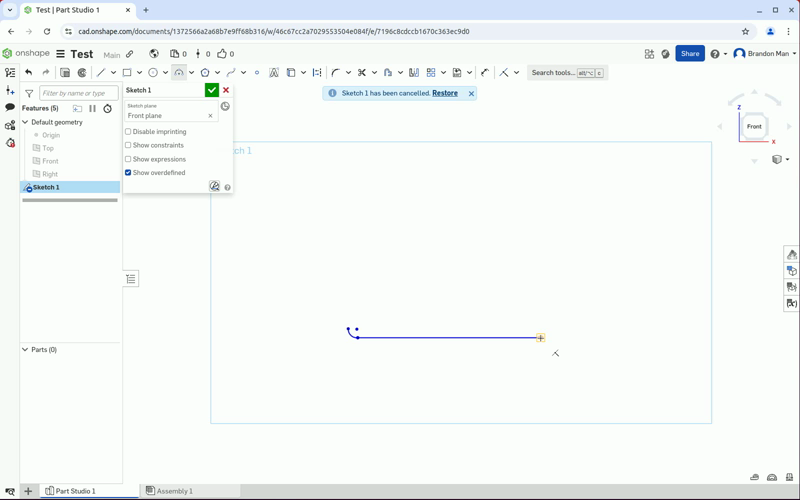
click(540, 337)
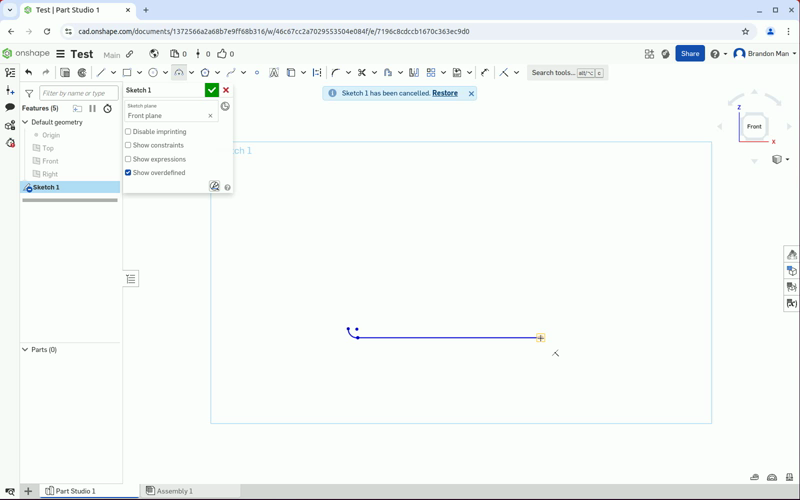
key_down(shift)
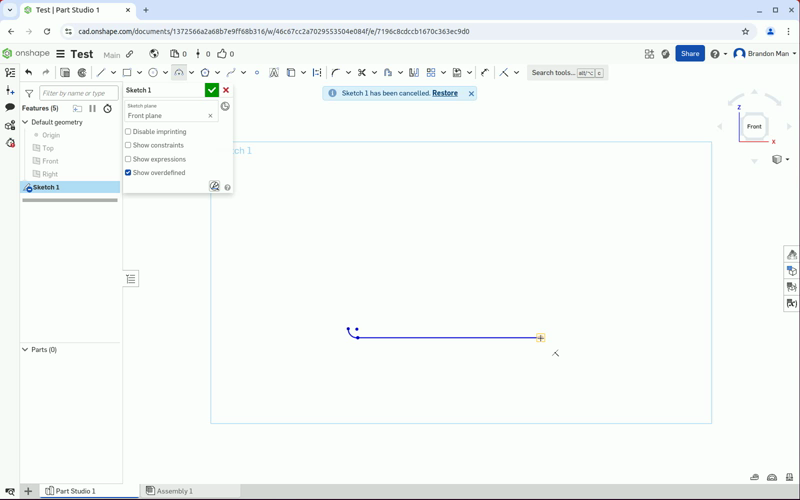
mouse_move(557, 321)
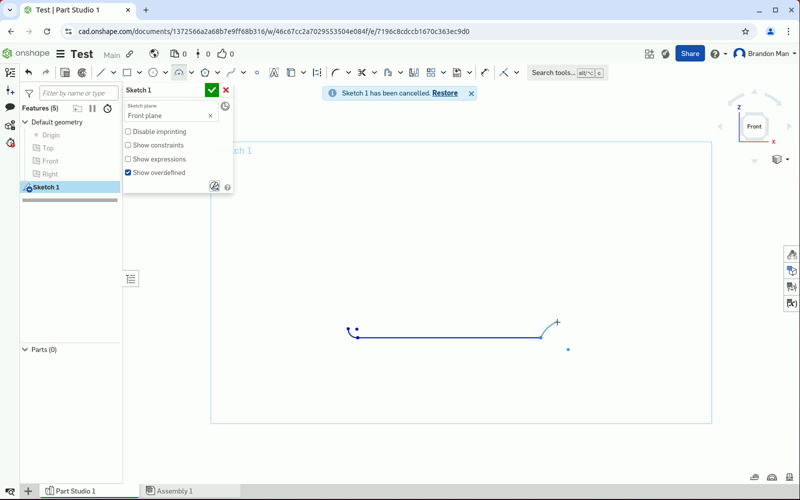
click(557, 321)
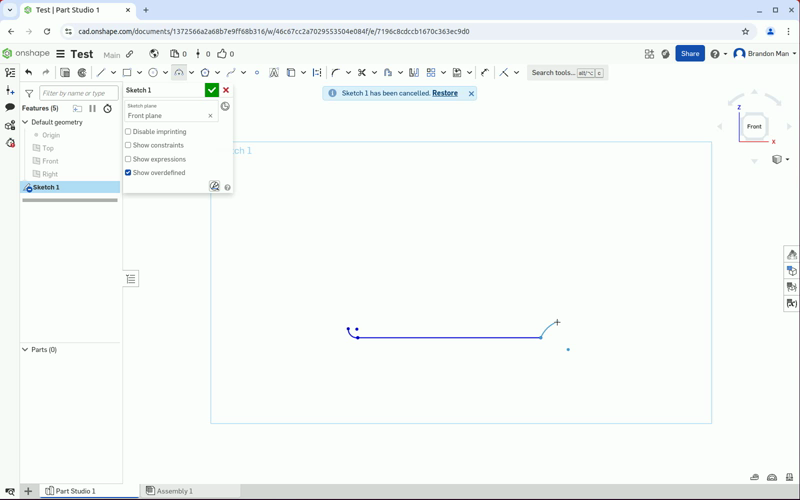
mouse_move(551, 332)
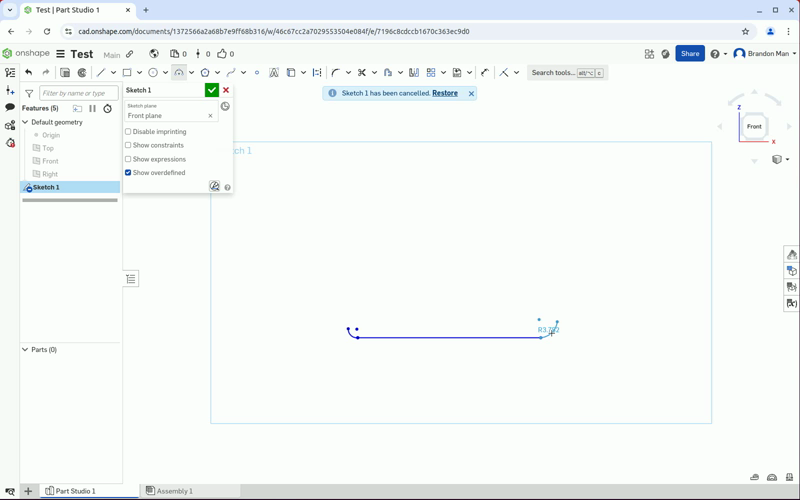
click(551, 332)
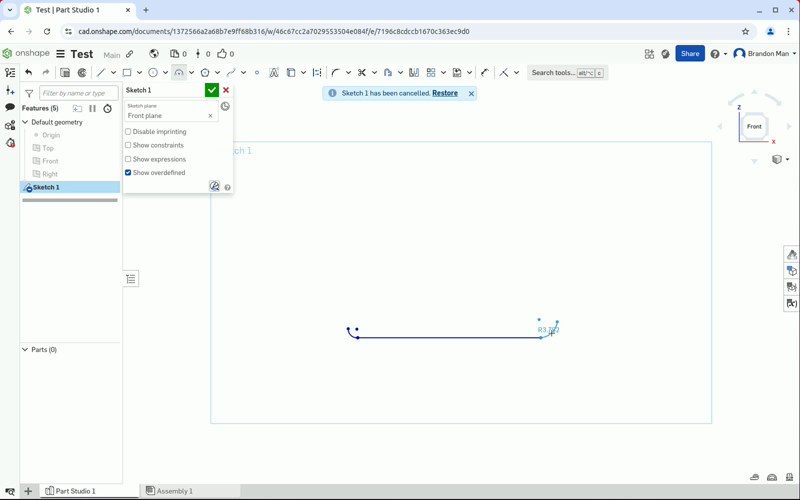
key_up(shift)
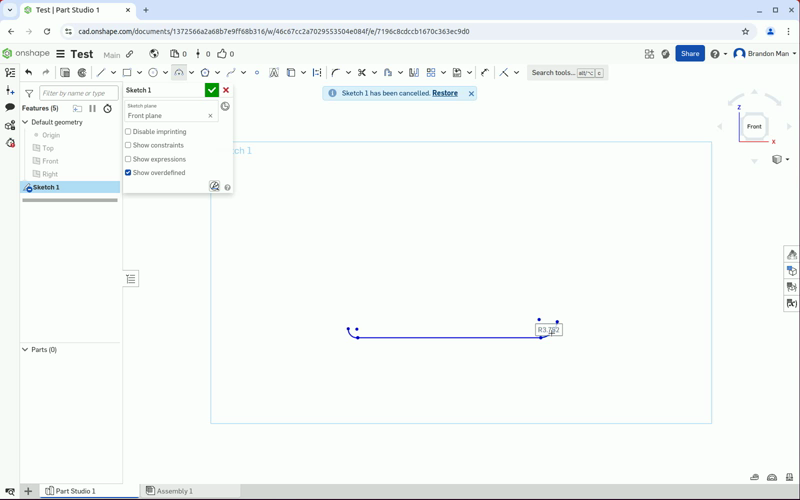
key(esc)
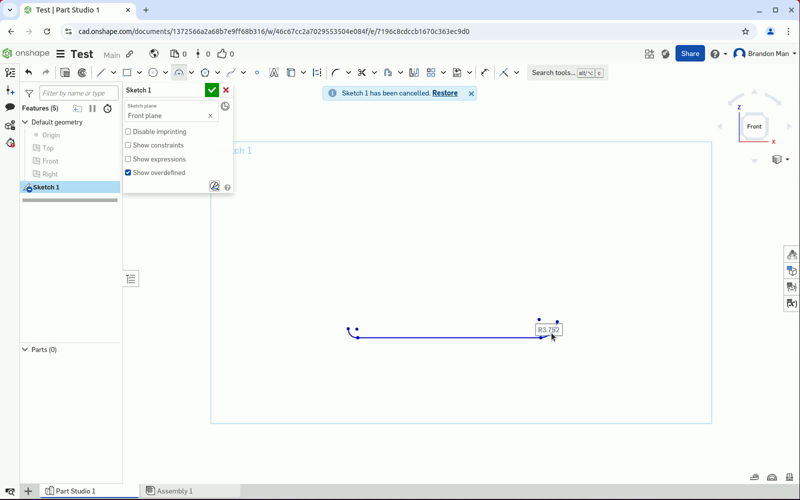
key(l)
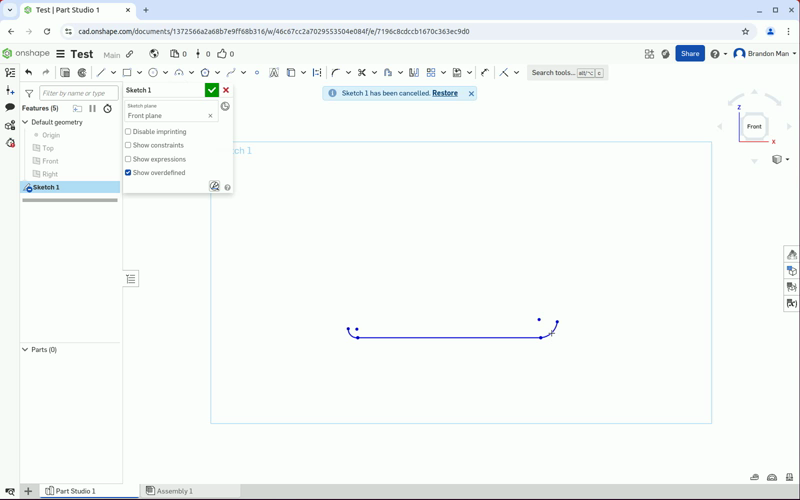
mouse_move(557, 321)
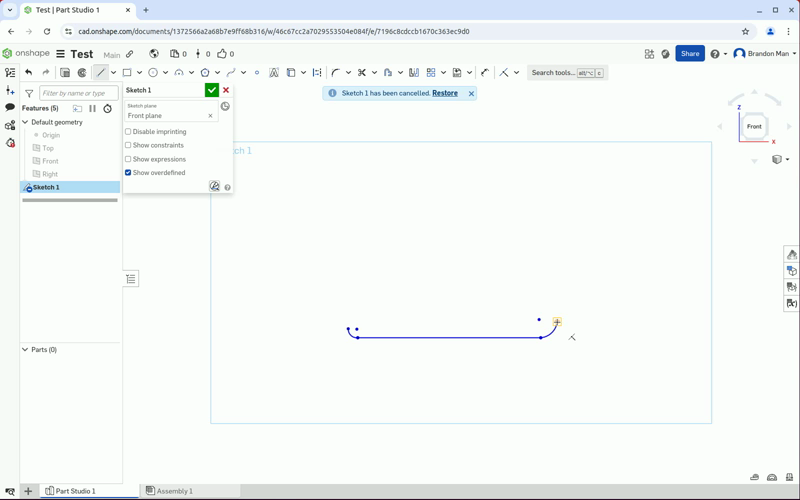
click(557, 321)
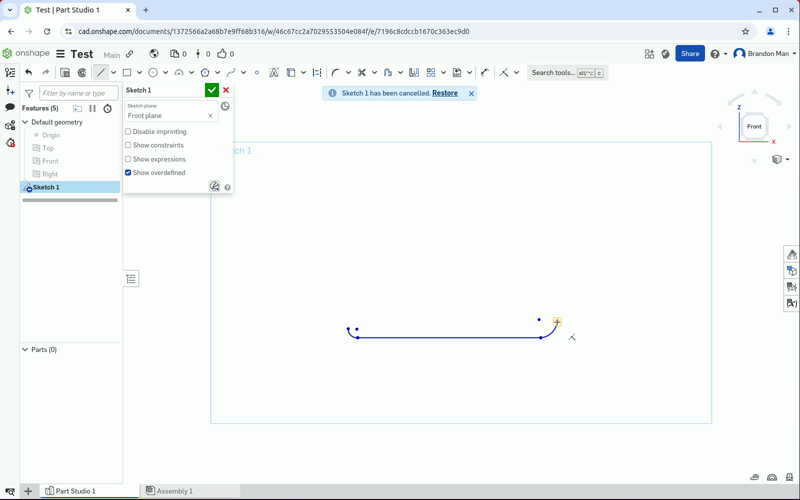
key_down(shift)
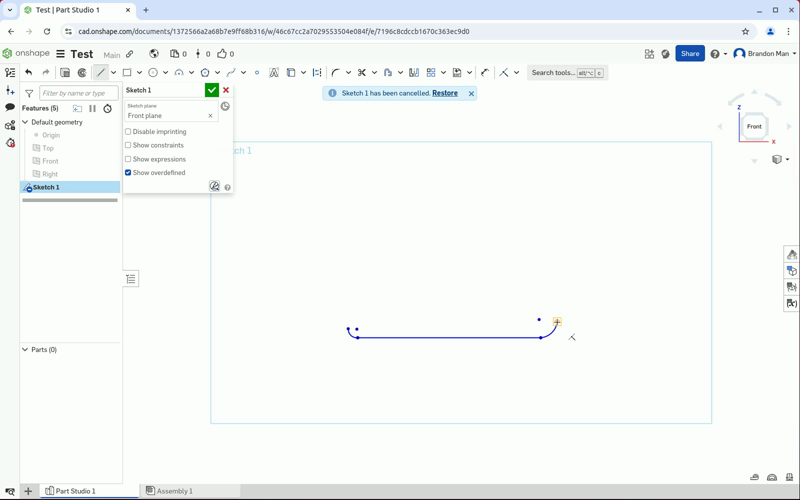
mouse_move(568, 249)
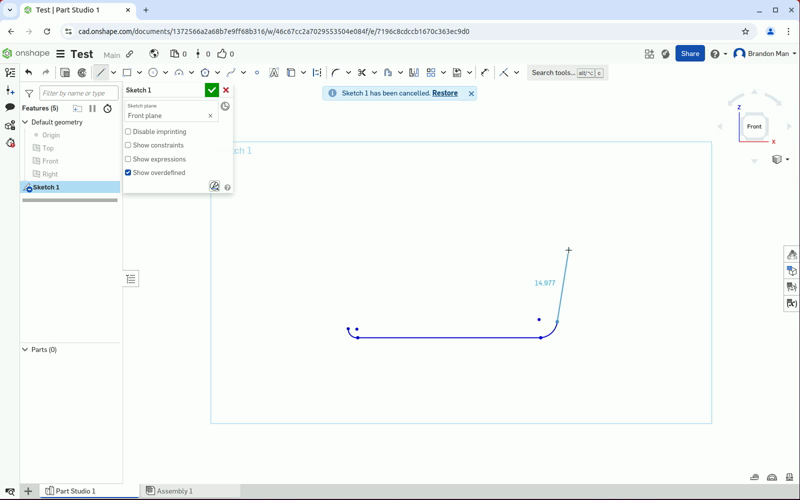
click(568, 249)
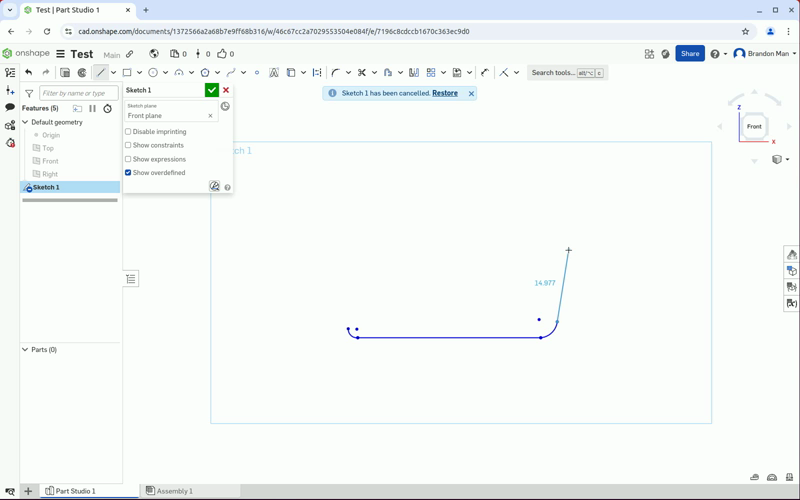
key_up(shift)
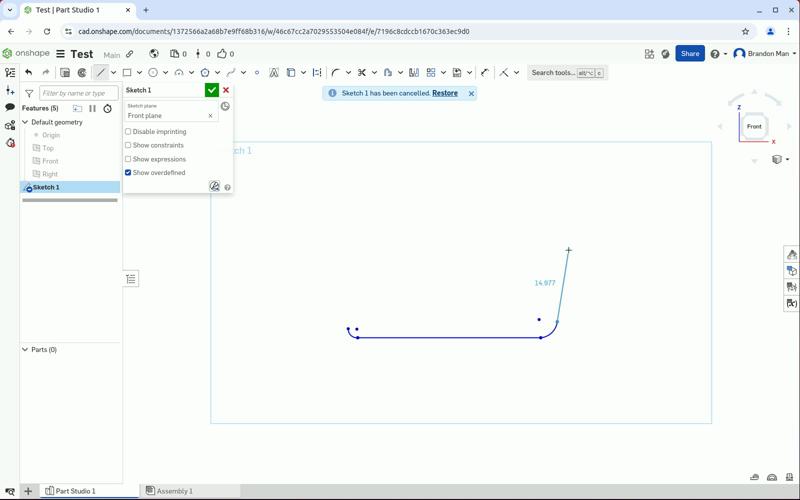
key(esc)
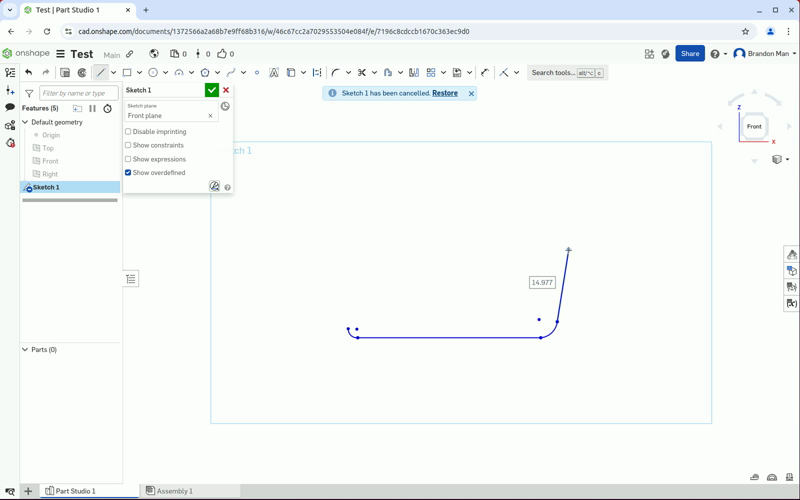
key(a)
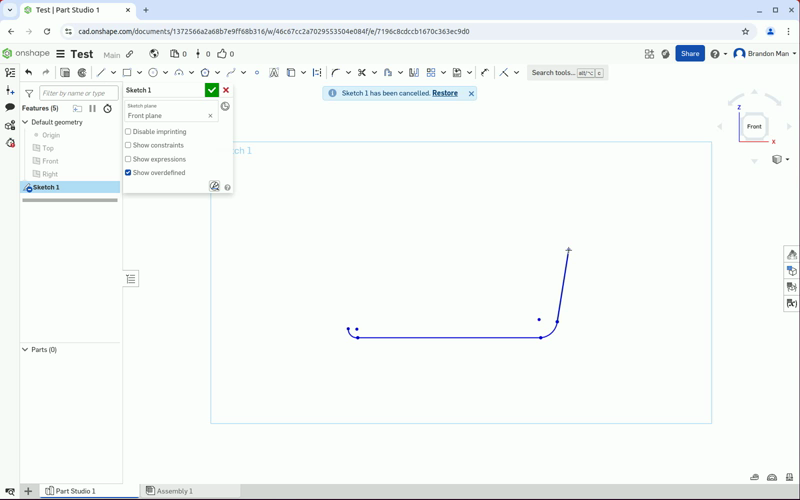
mouse_move(568, 249)
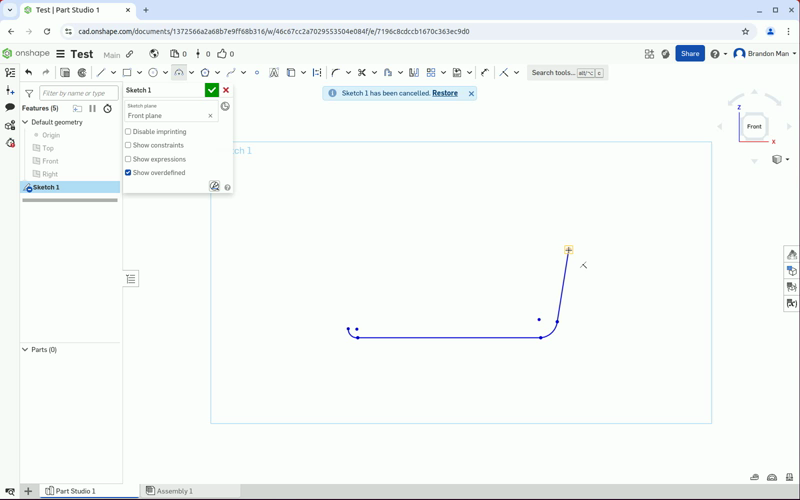
click(568, 249)
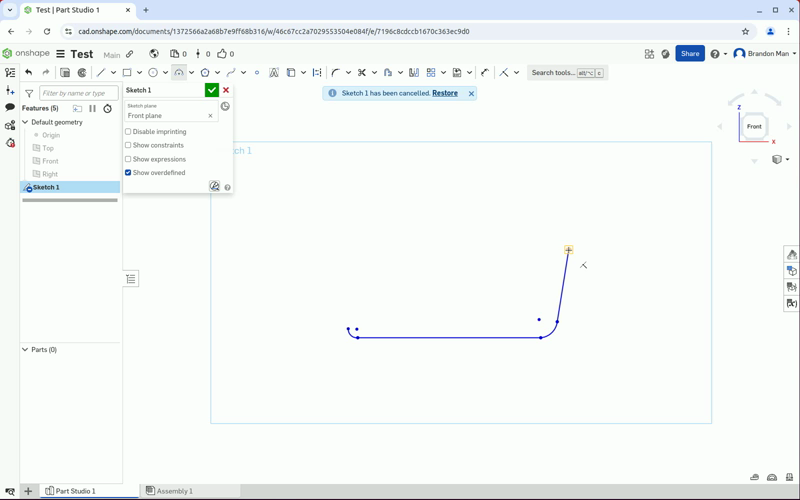
key_down(shift)
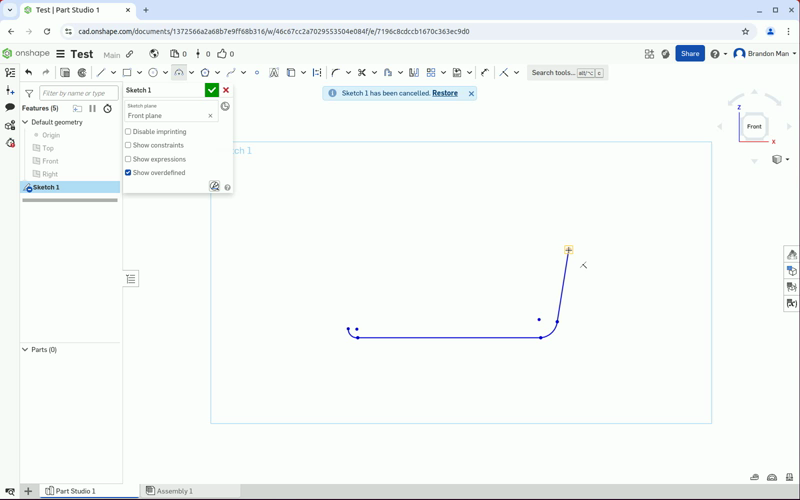
mouse_move(564, 245)
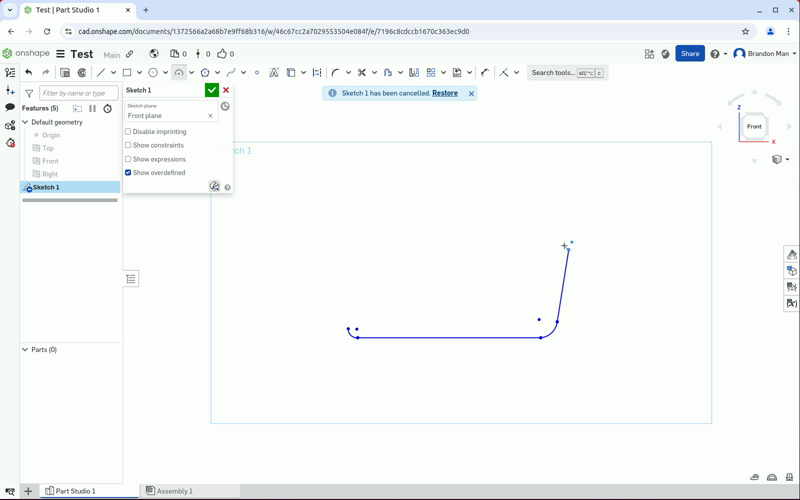
scroll(6)
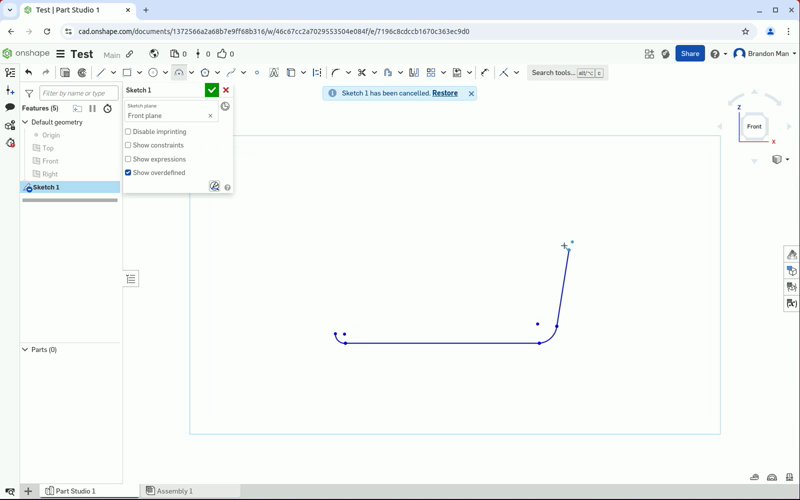
scroll(6)
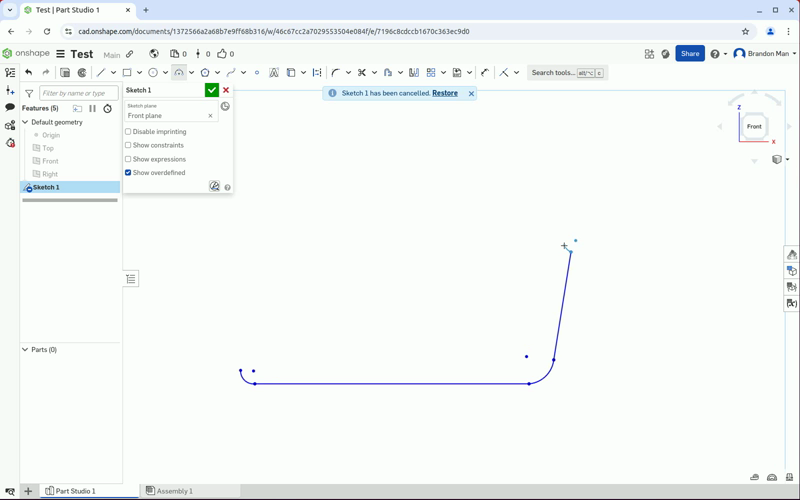
scroll(6)
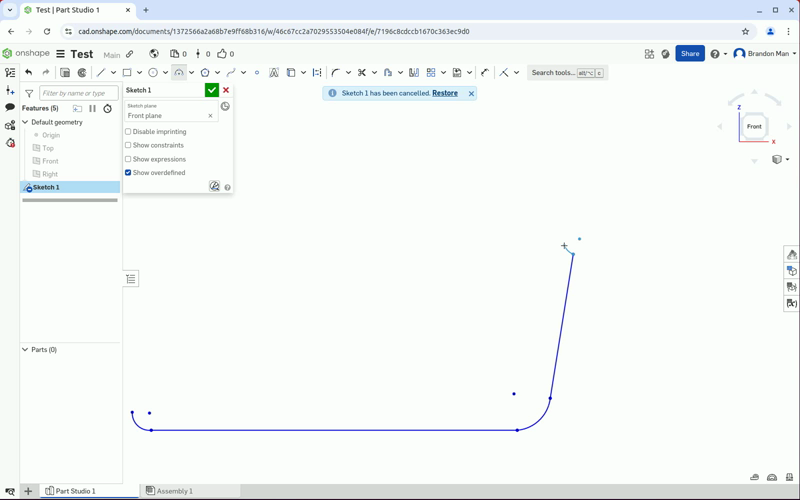
scroll(6)
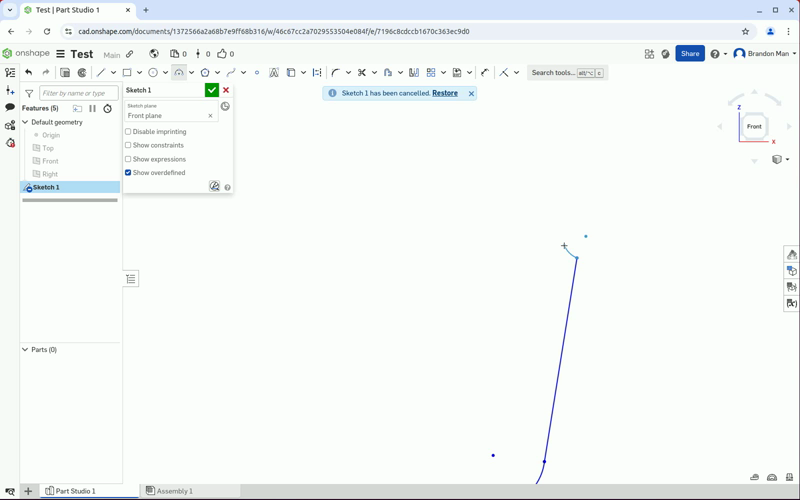
scroll(6)
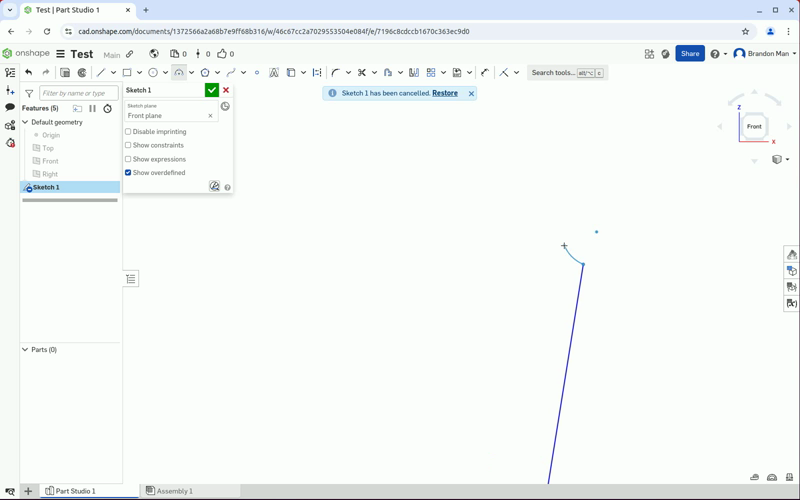
scroll(6)
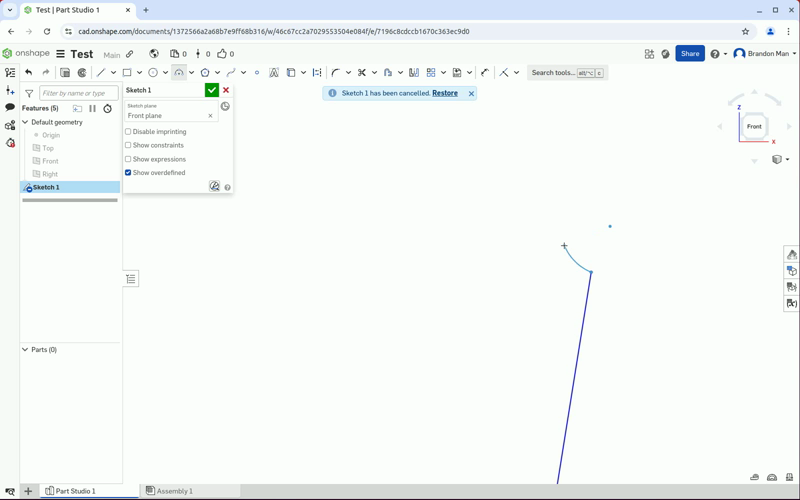
scroll(6)
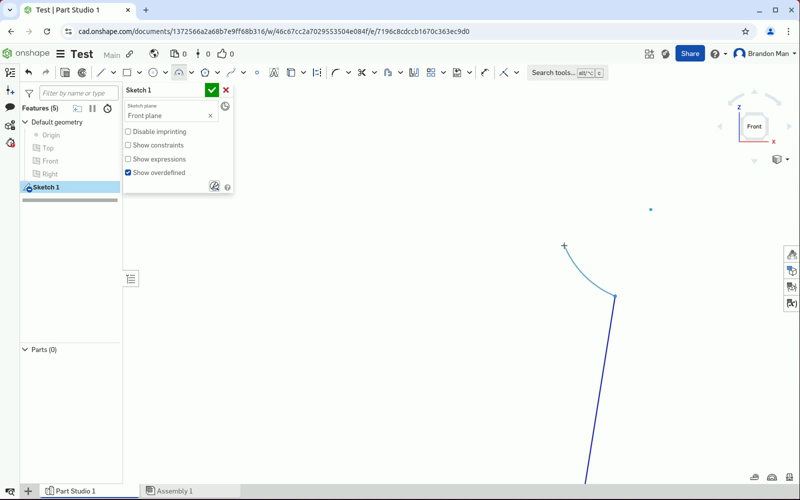
click(564, 245)
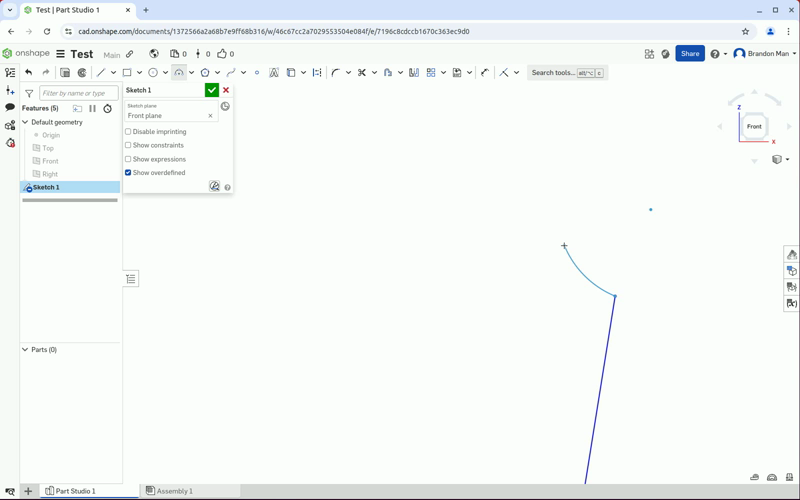
scroll(-6)
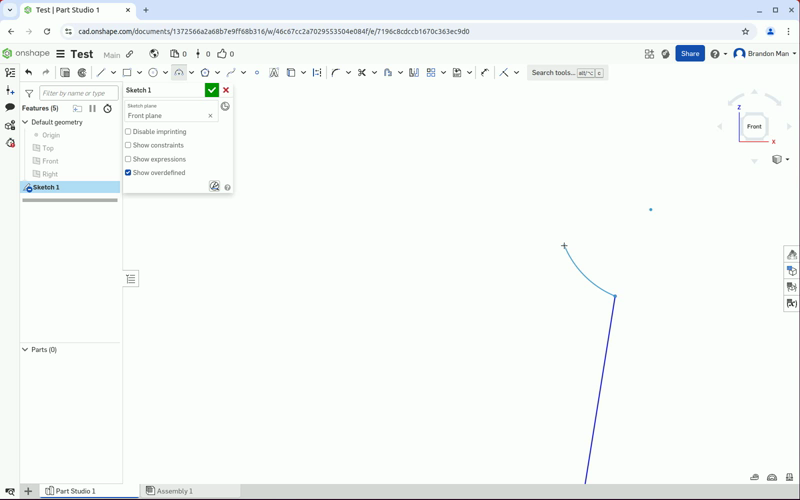
scroll(-6)
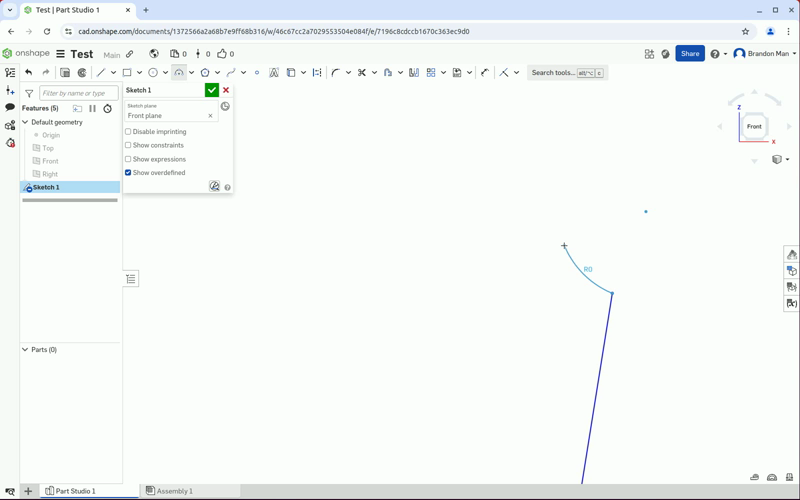
scroll(-6)
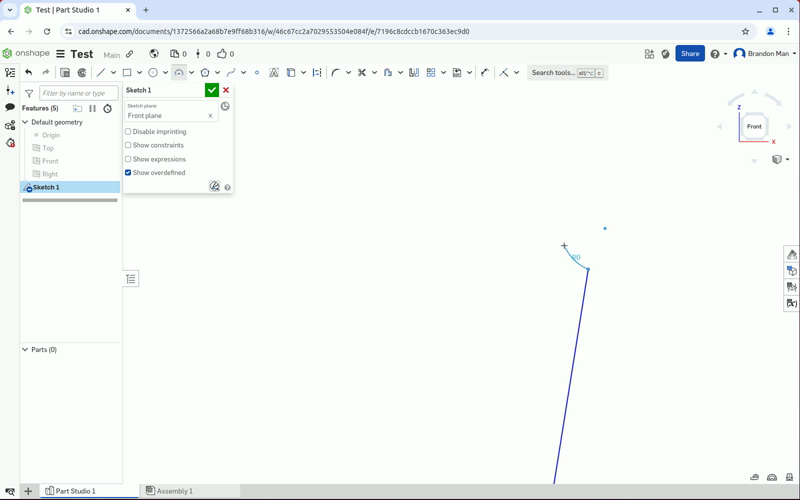
scroll(-6)
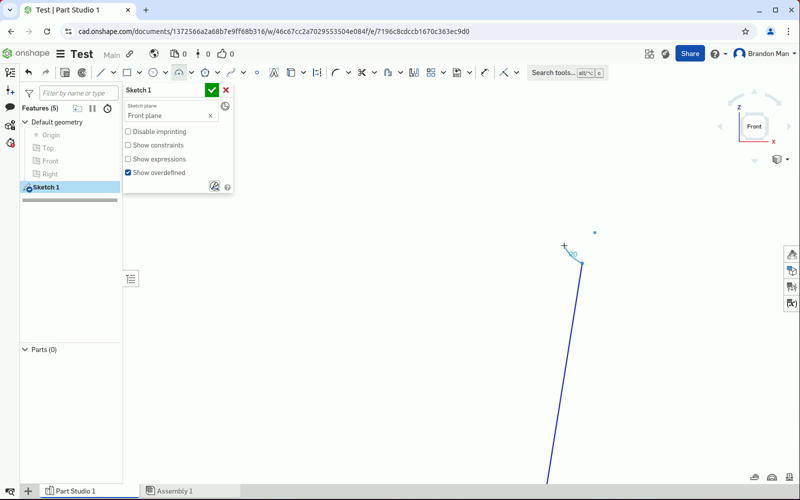
scroll(-6)
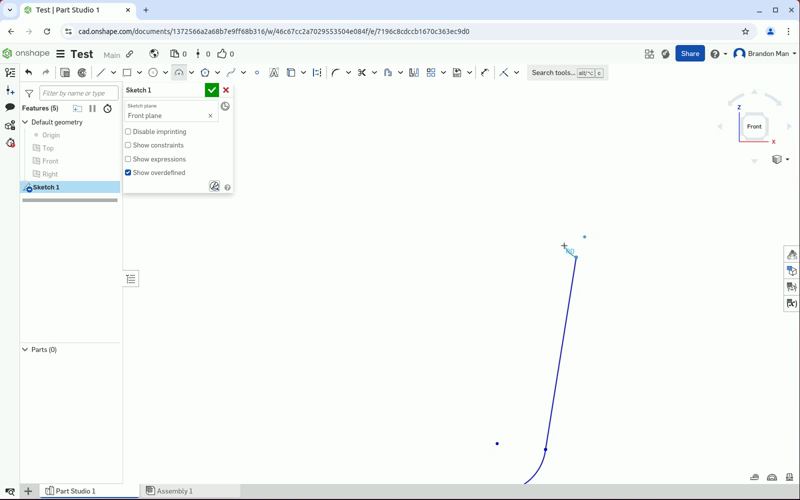
scroll(-6)
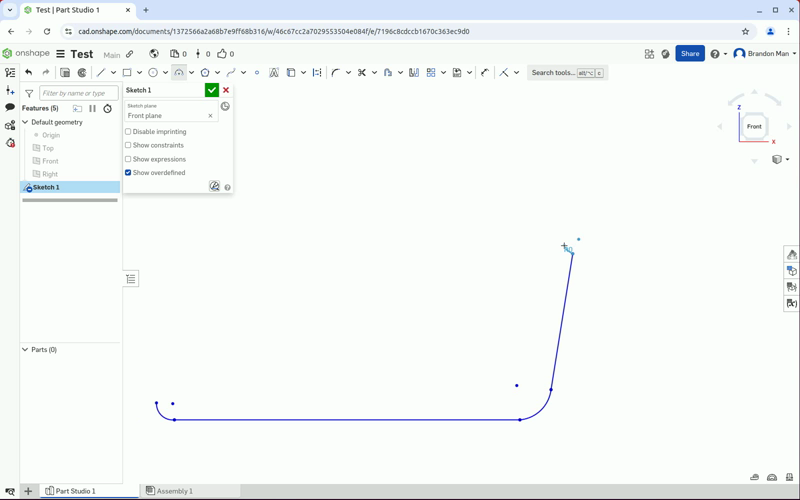
scroll(-6)
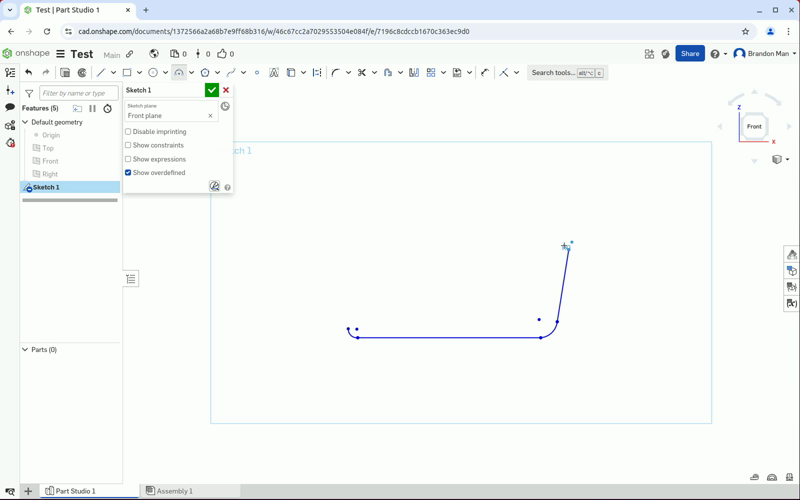
mouse_move(567, 246)
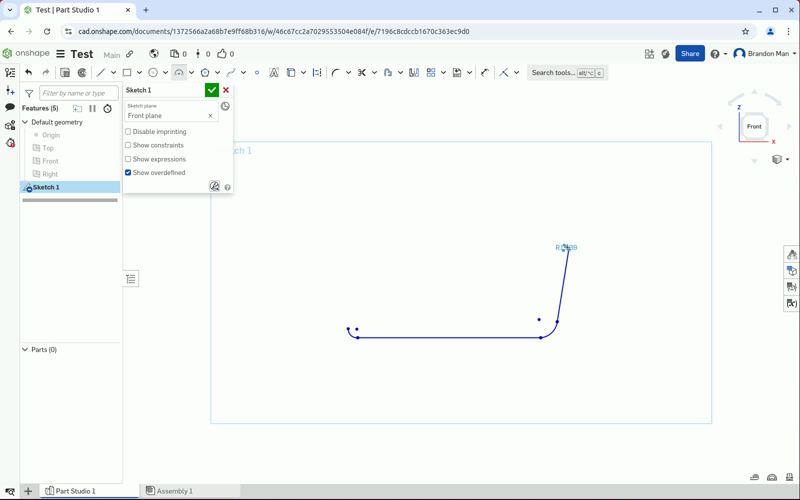
scroll(6)
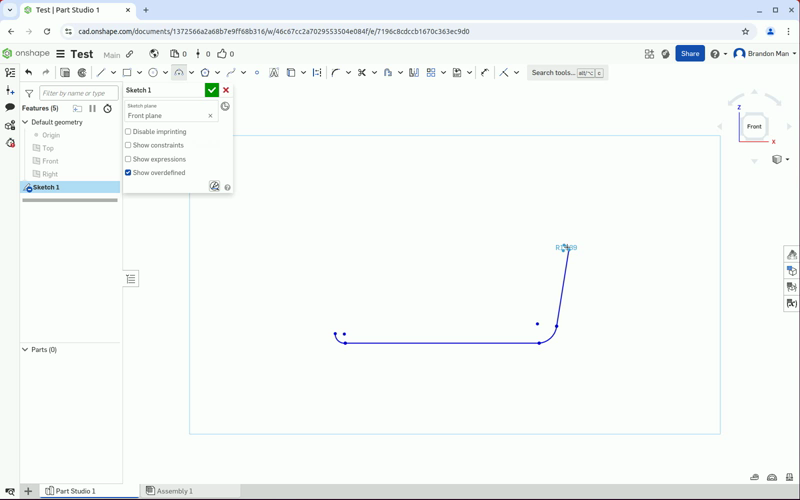
scroll(6)
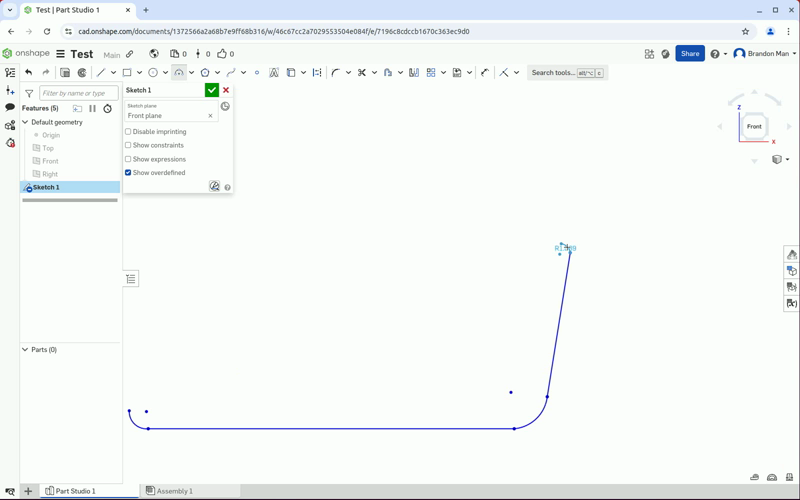
scroll(6)
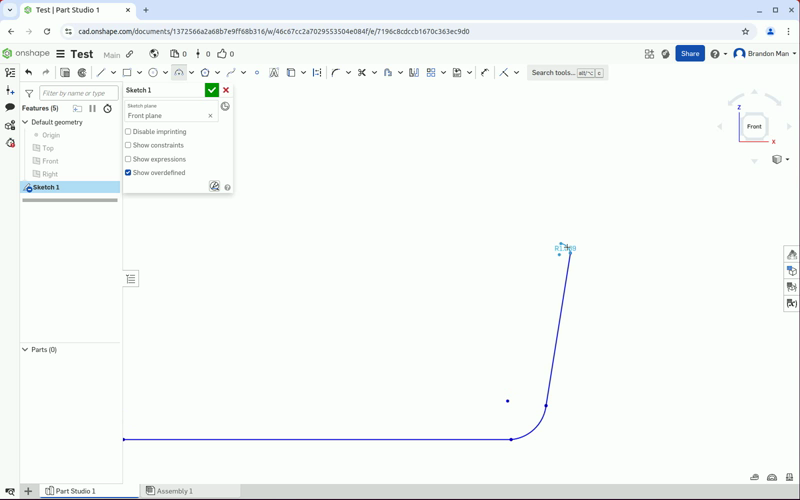
scroll(6)
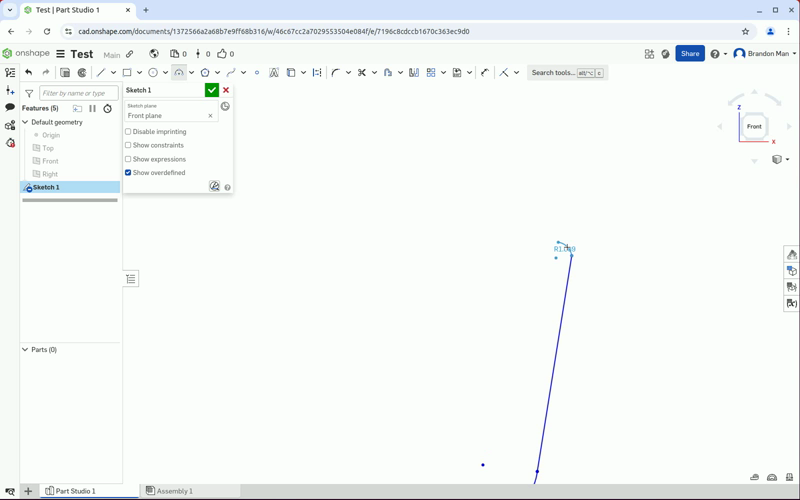
scroll(6)
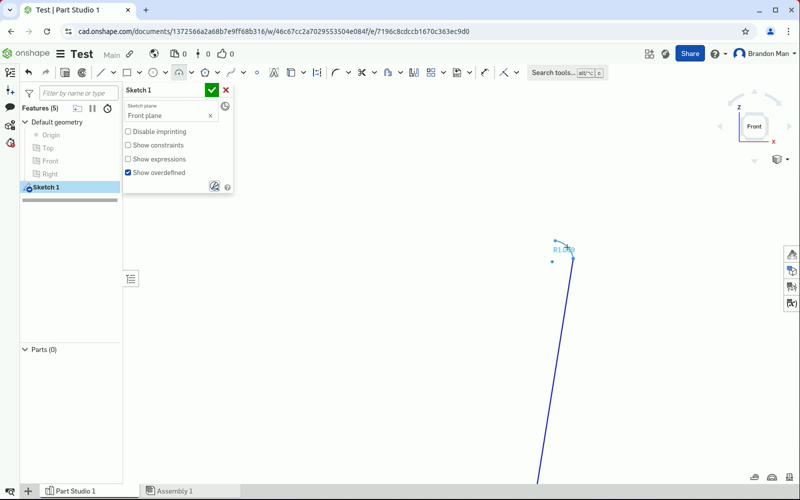
scroll(6)
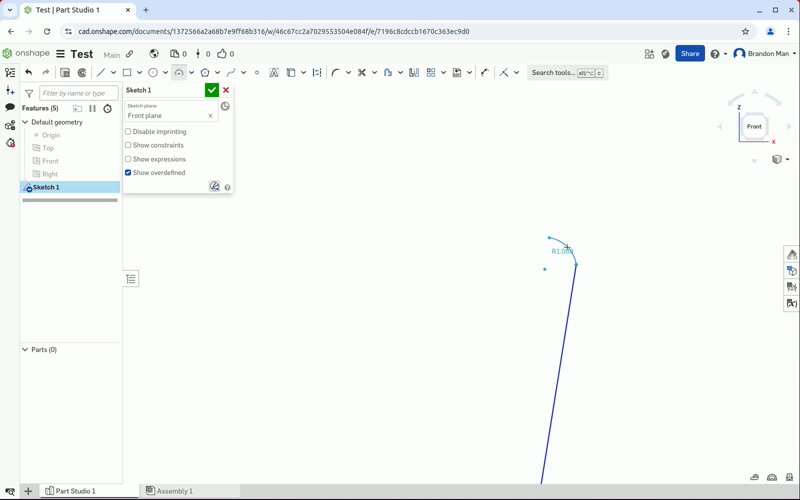
scroll(6)
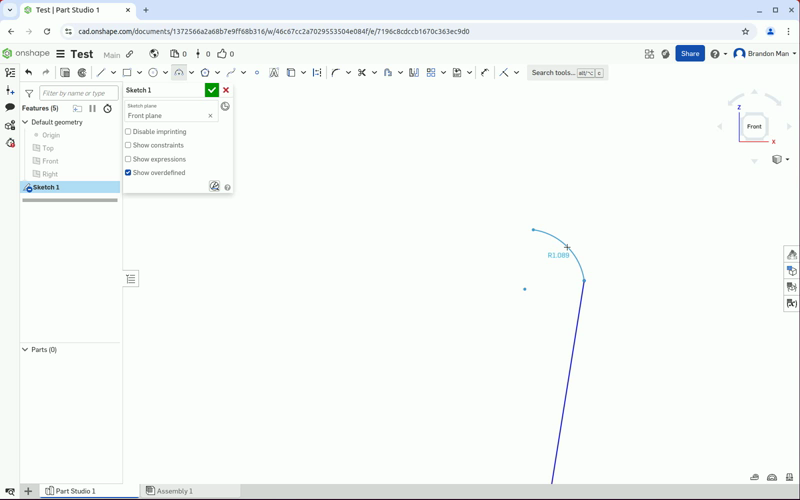
click(567, 246)
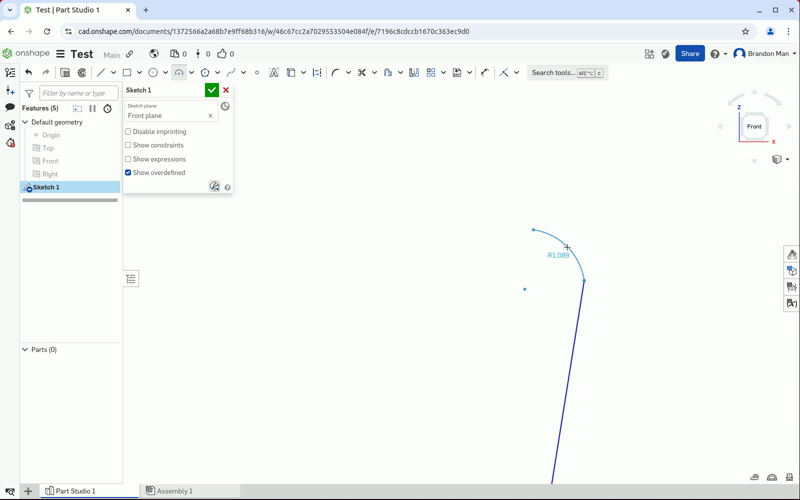
scroll(-6)
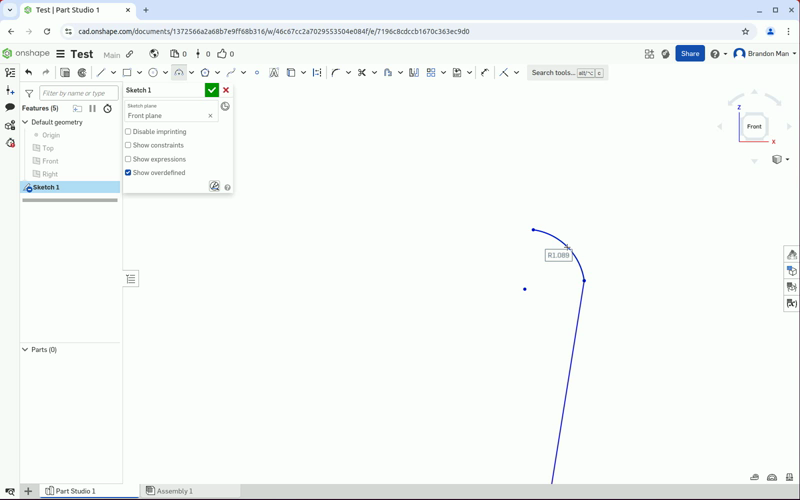
scroll(-6)
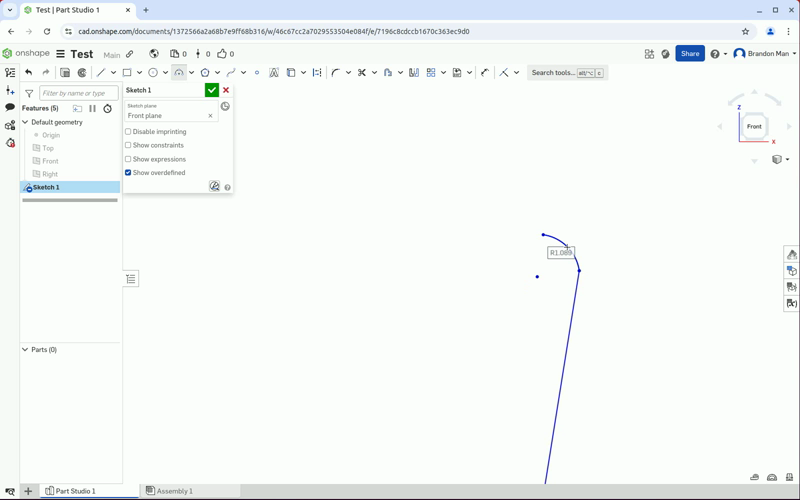
scroll(-6)
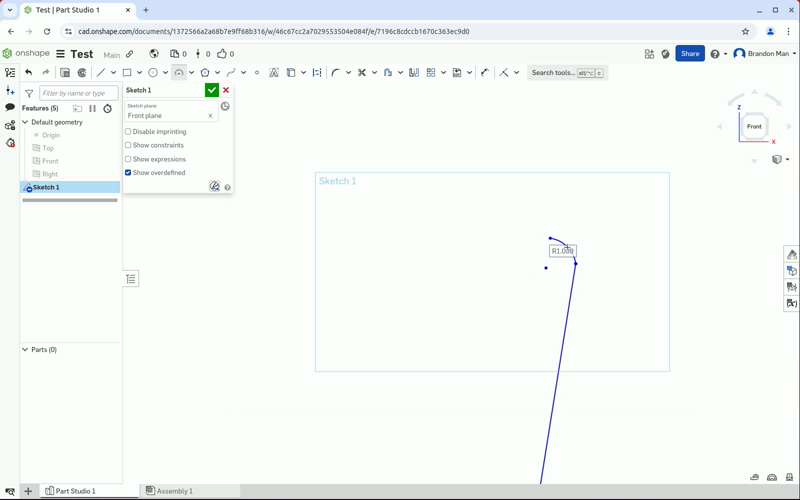
scroll(-6)
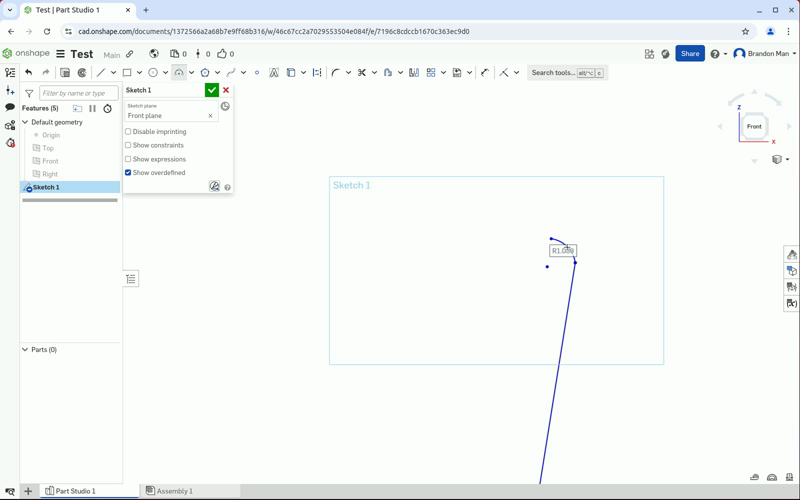
scroll(-6)
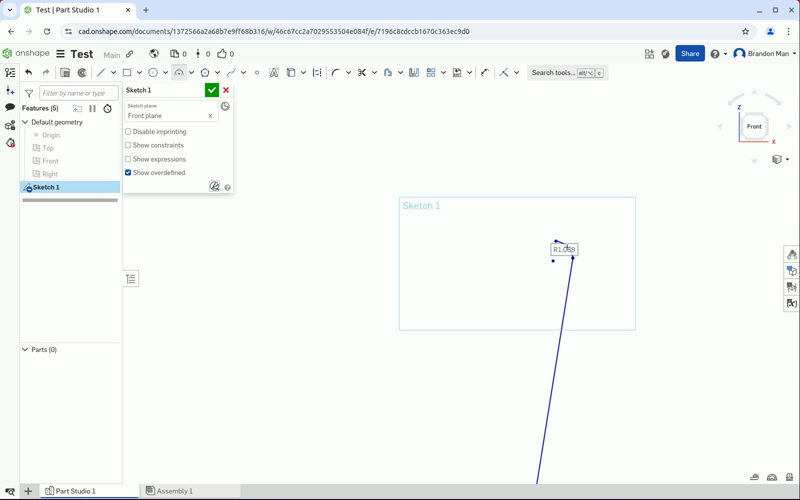
scroll(-6)
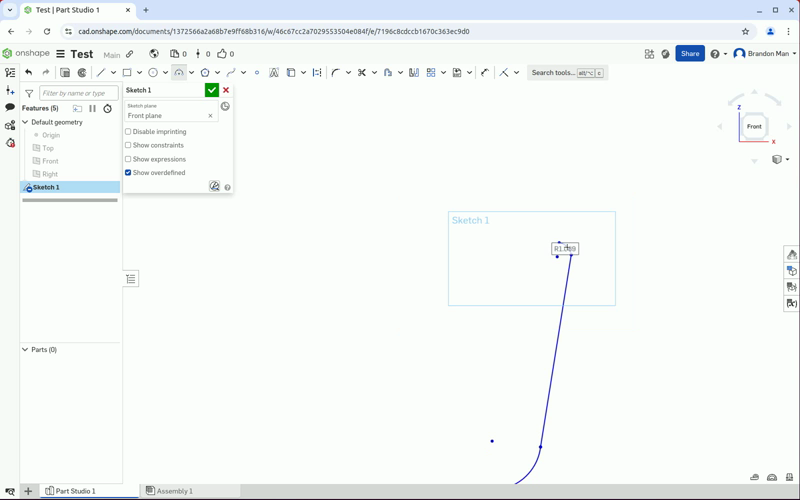
scroll(-6)
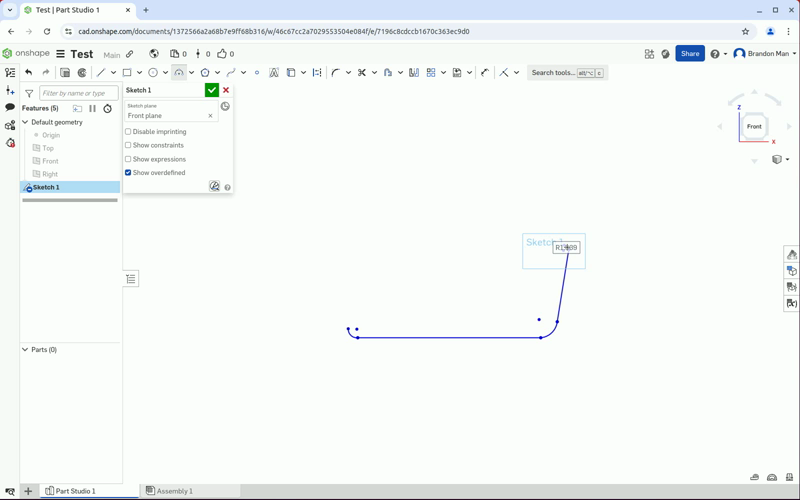
key_up(shift)
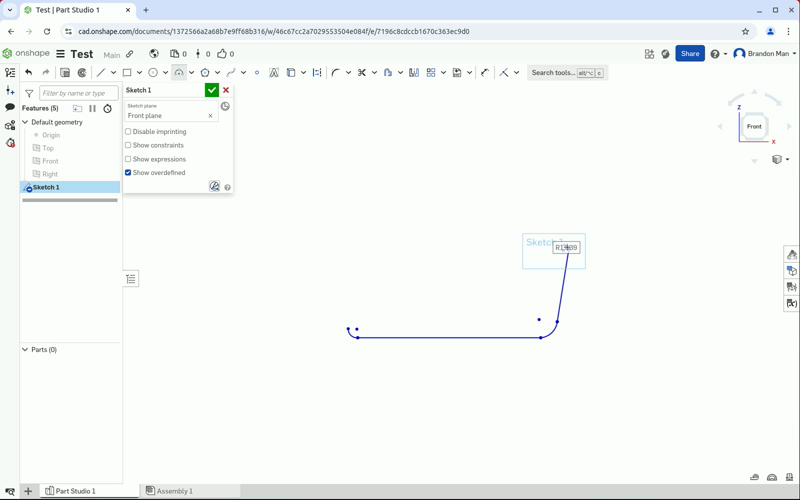
mouse_move(564, 245)
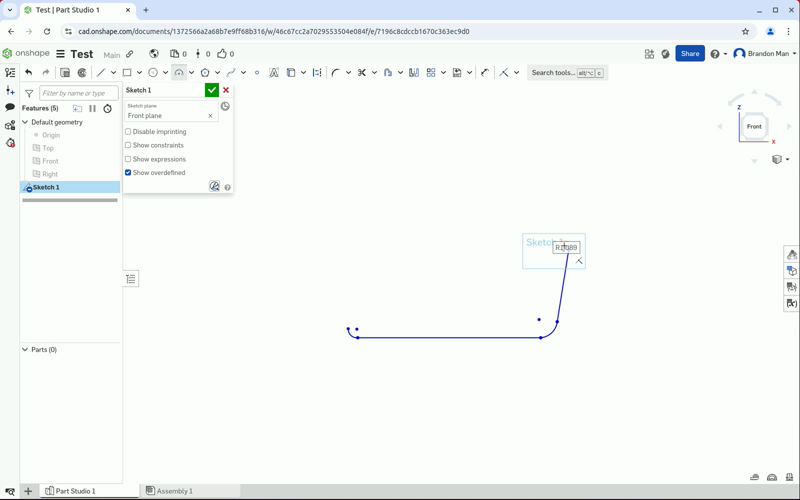
scroll(6)
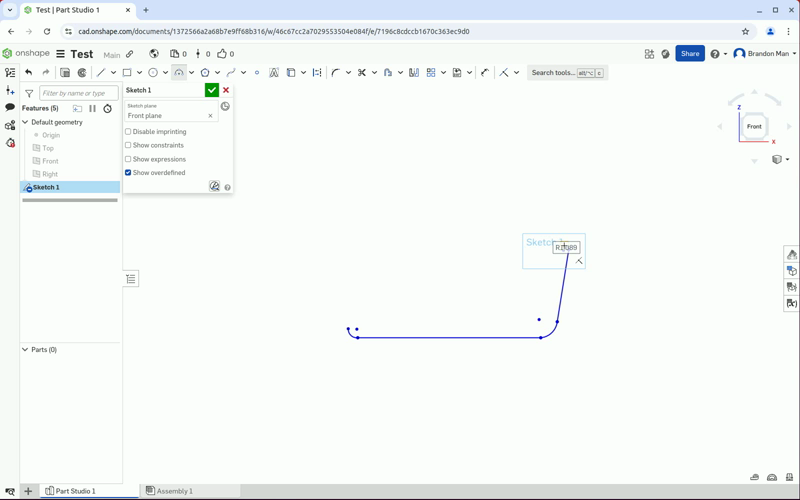
scroll(6)
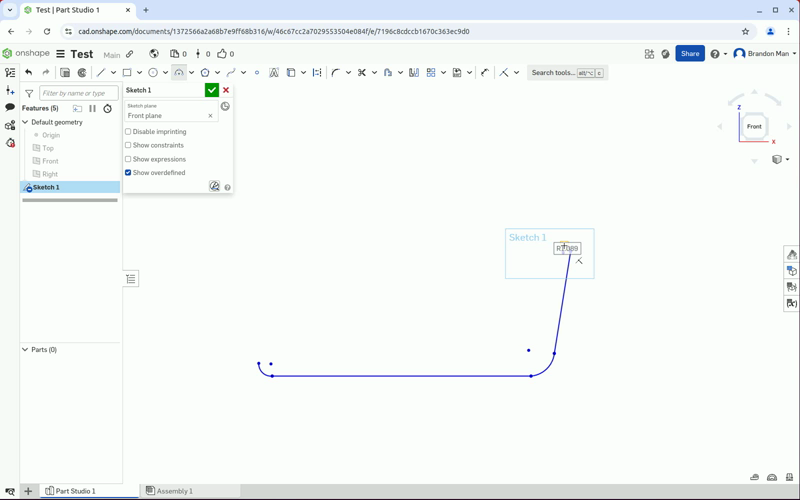
scroll(6)
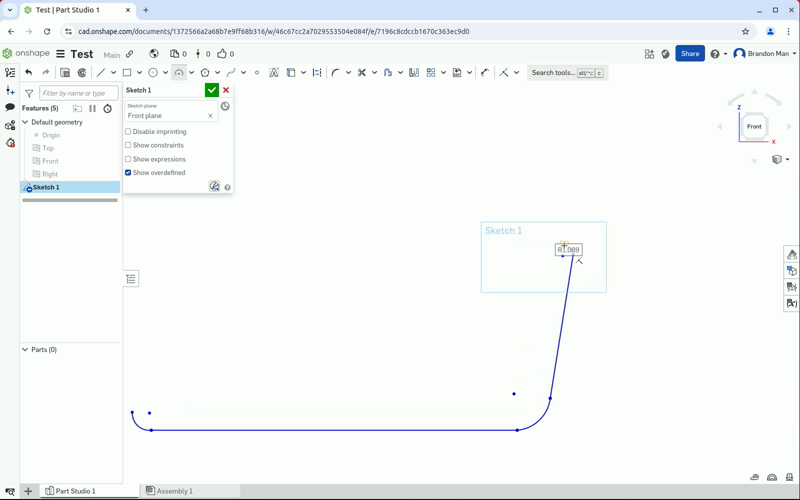
scroll(6)
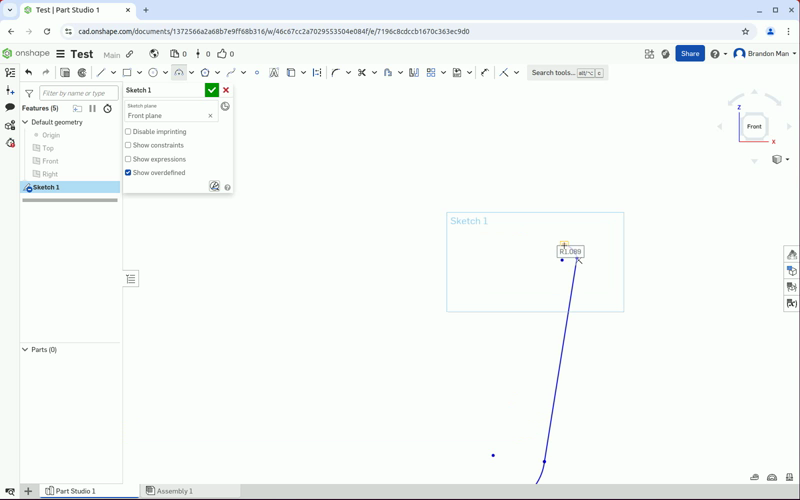
scroll(6)
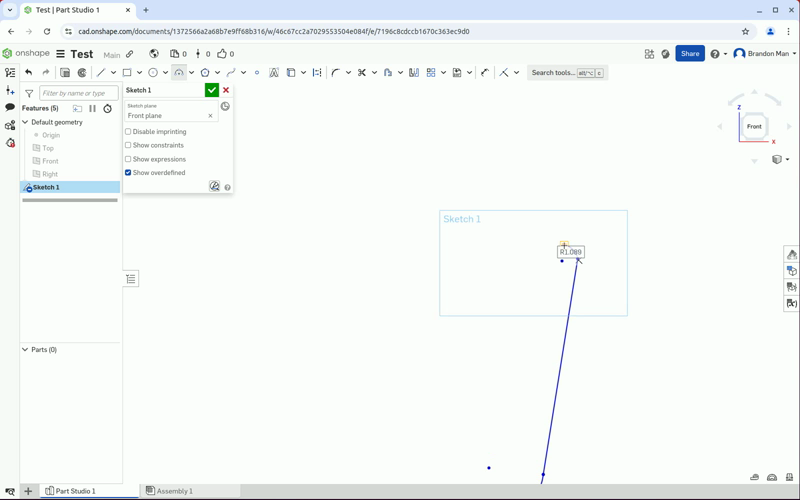
scroll(6)
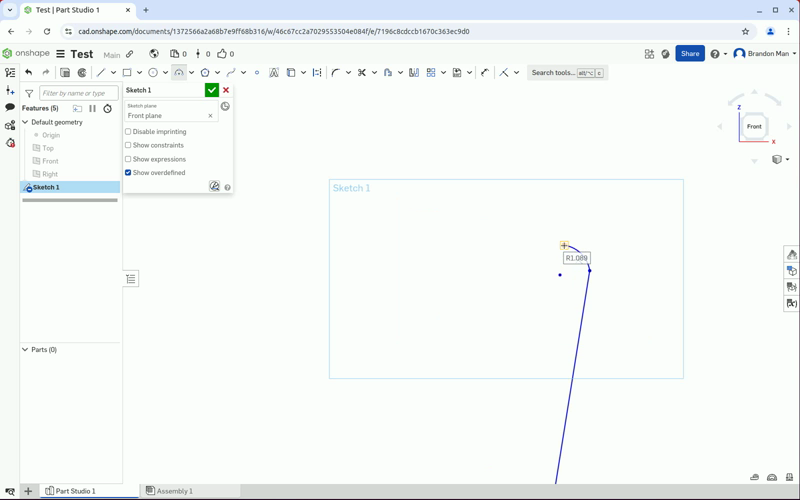
scroll(6)
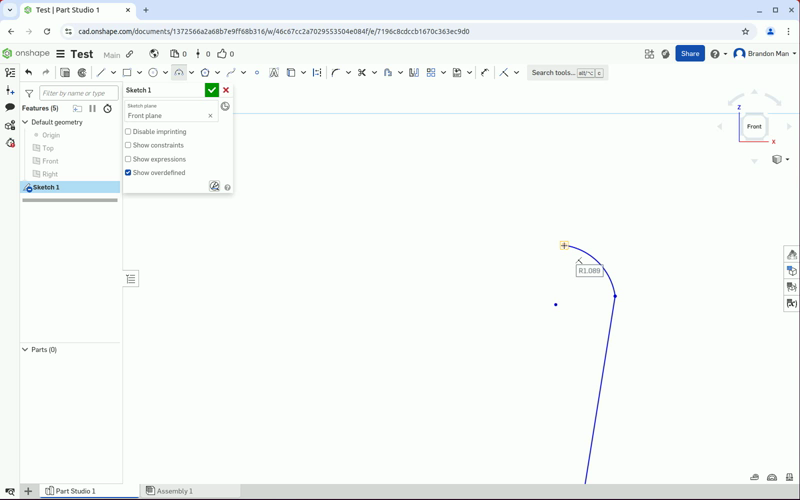
click(564, 245)
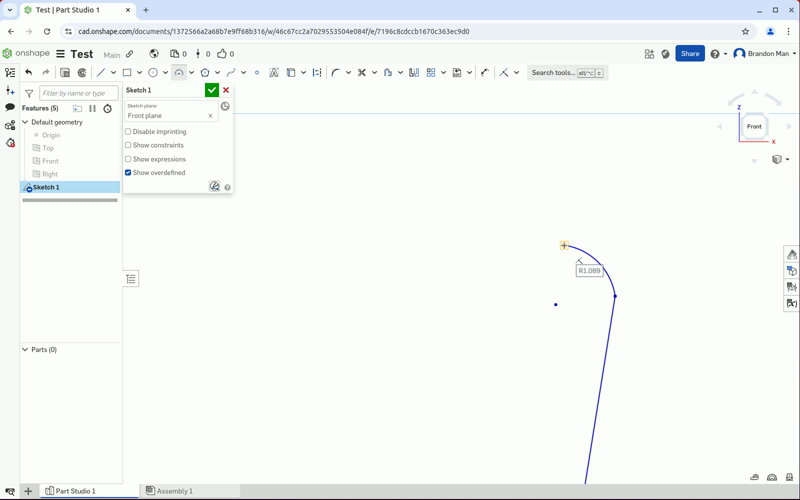
scroll(-6)
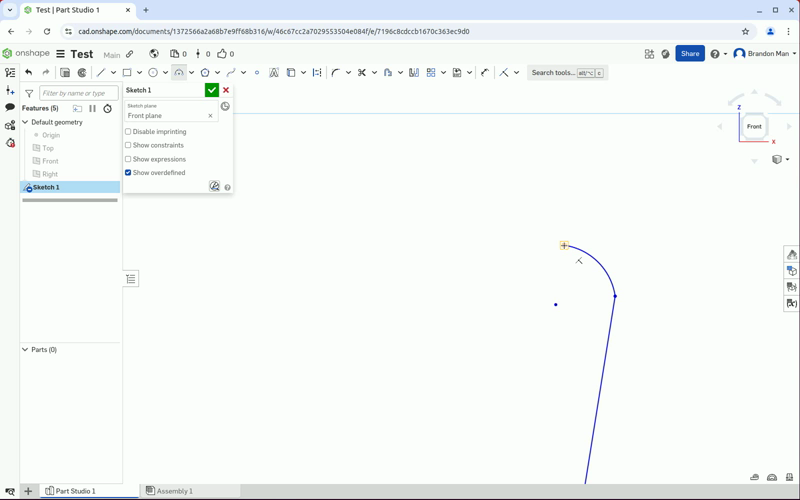
scroll(-6)
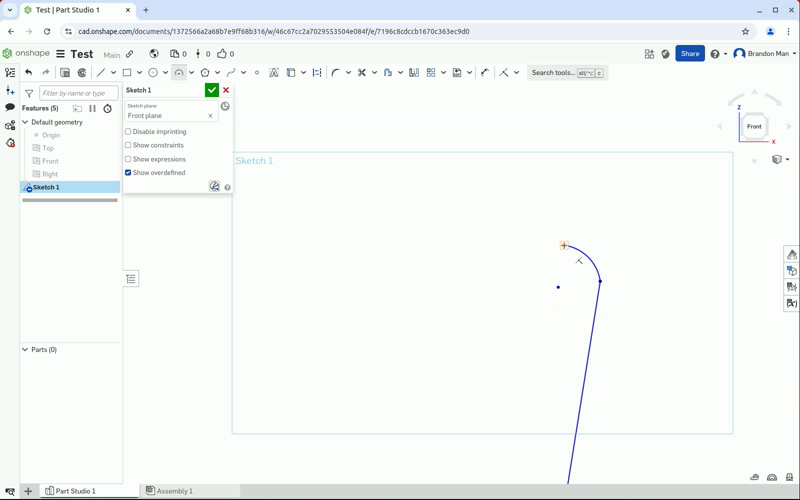
scroll(-6)
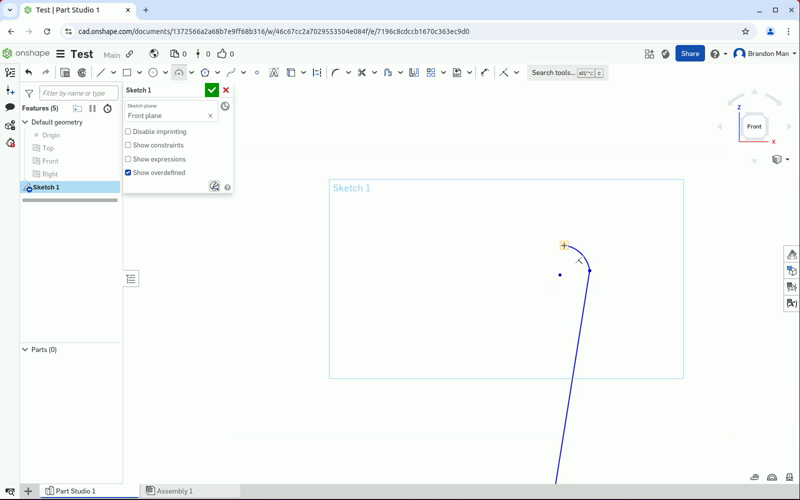
scroll(-6)
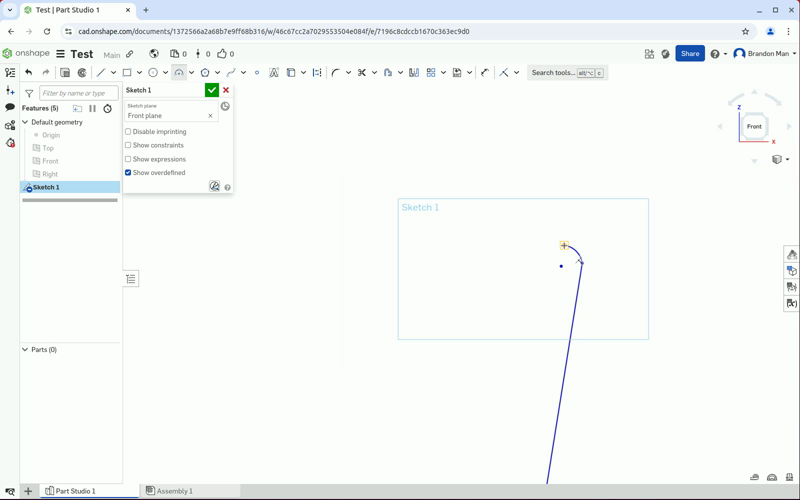
scroll(-6)
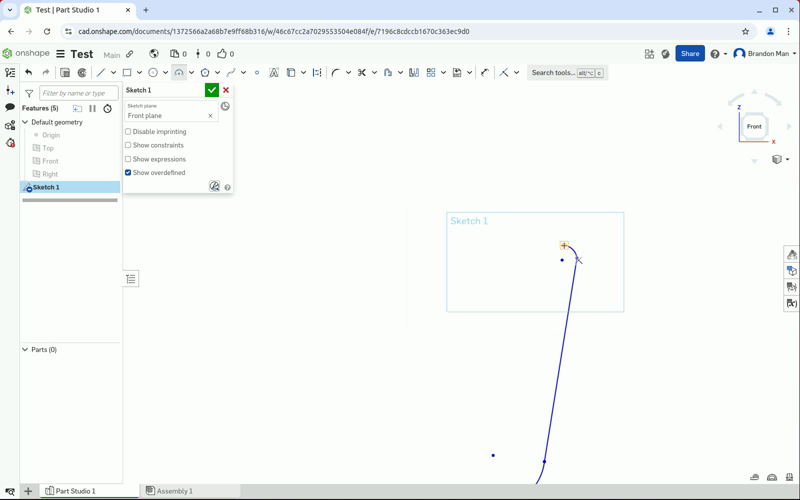
scroll(-6)
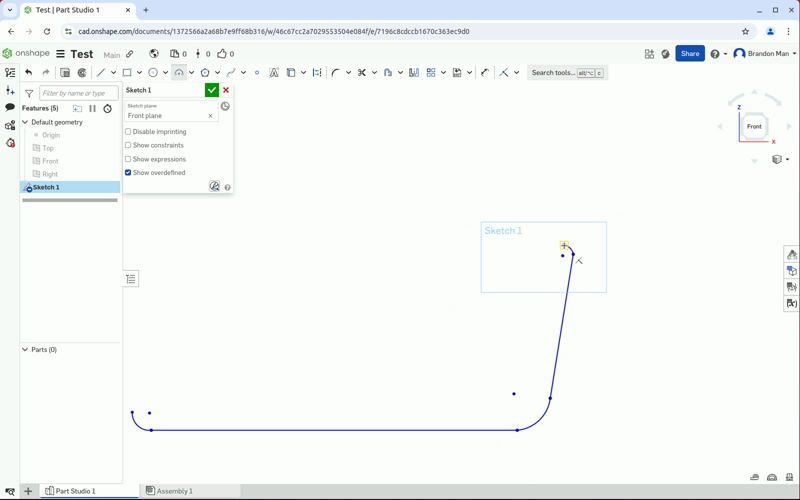
scroll(-6)
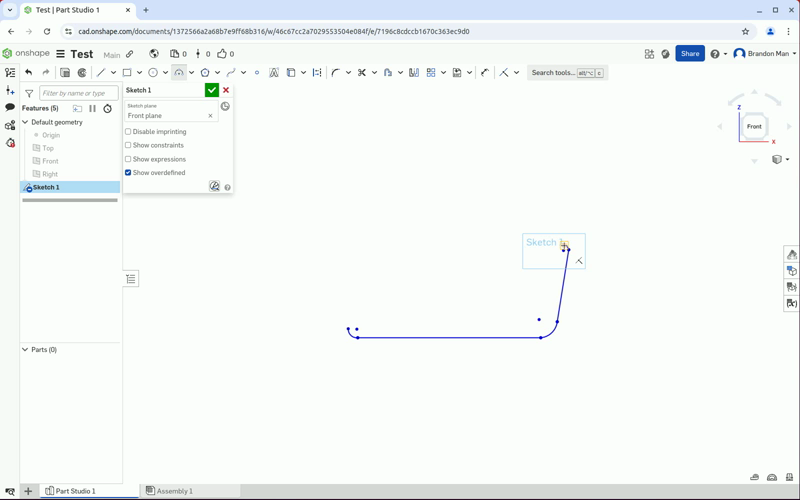
key_down(shift)
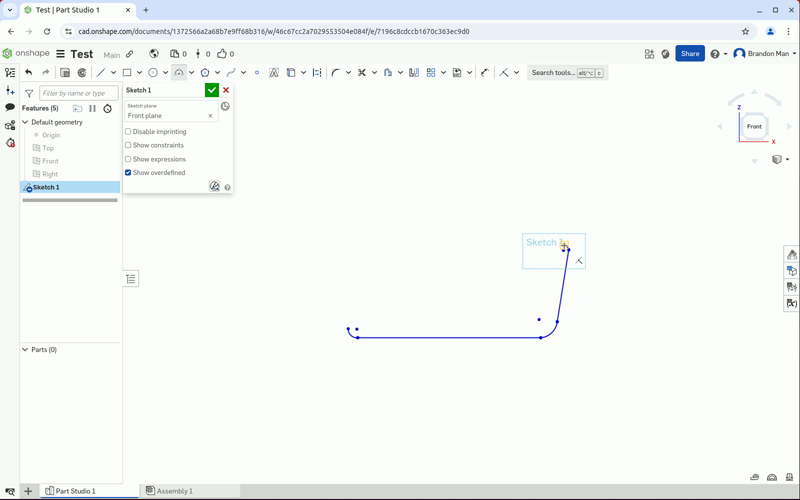
mouse_move(371, 210)
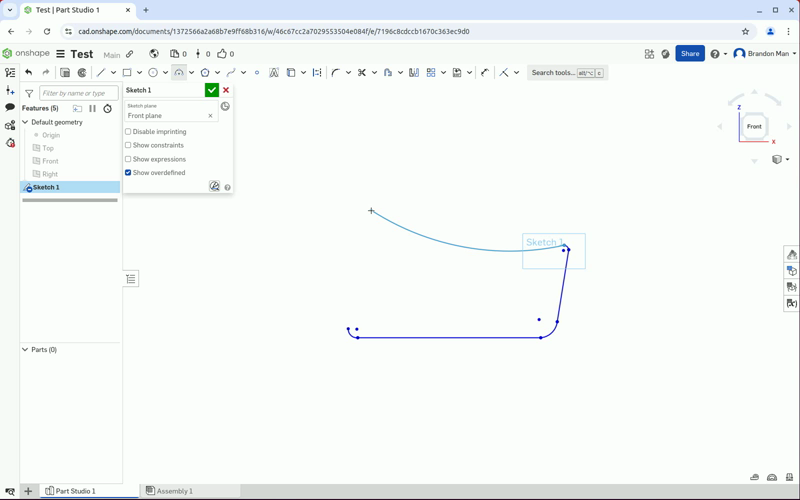
click(371, 210)
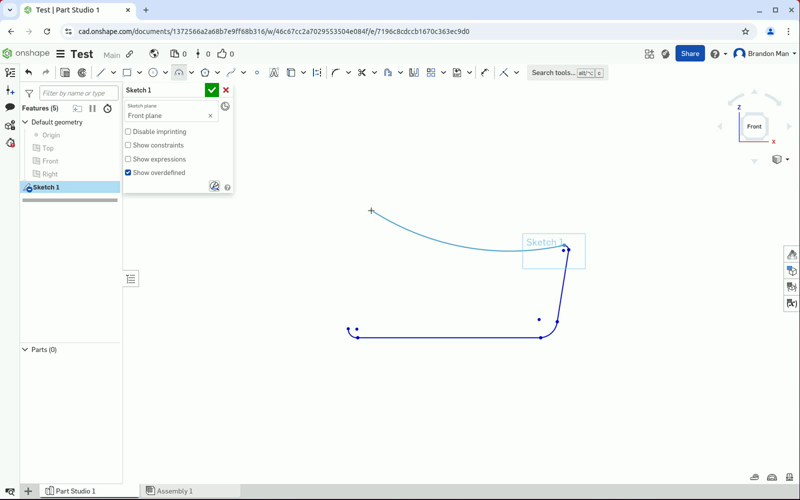
mouse_move(468, 220)
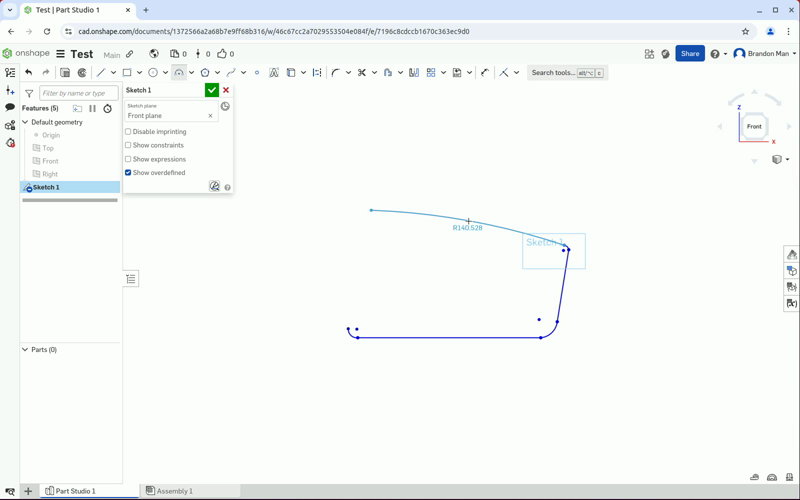
click(468, 220)
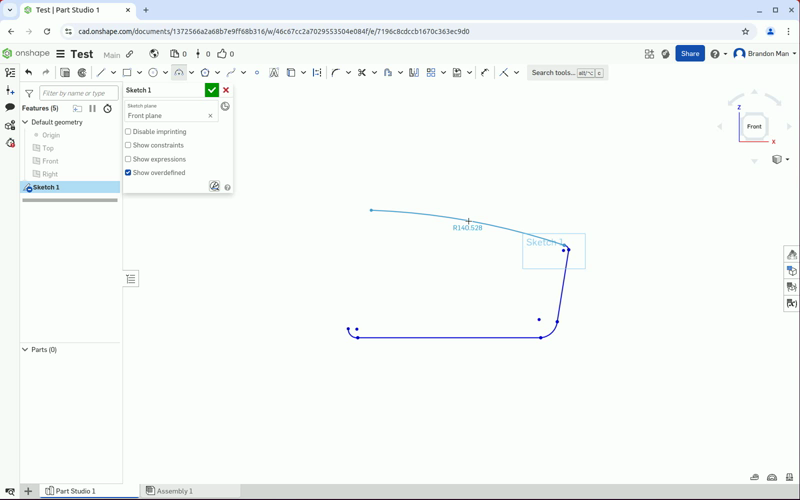
key_up(shift)
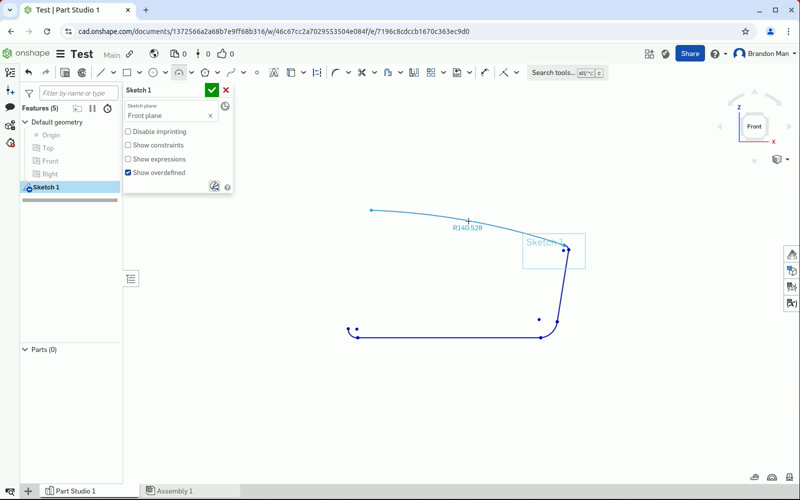
mouse_move(371, 210)
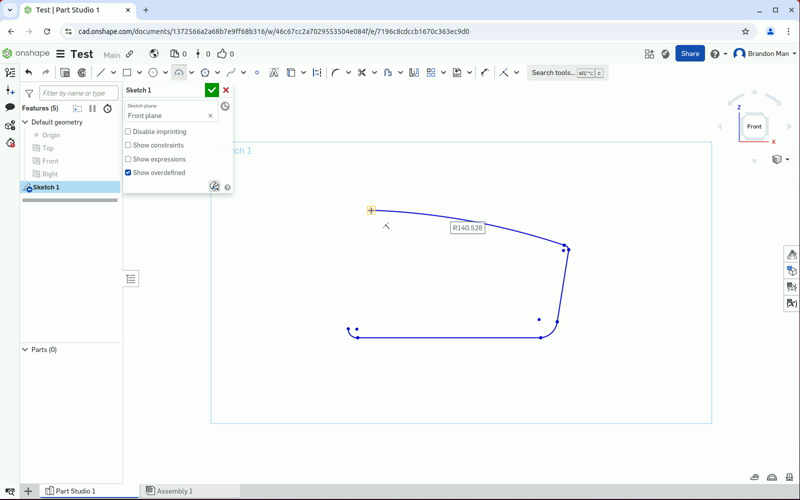
click(371, 210)
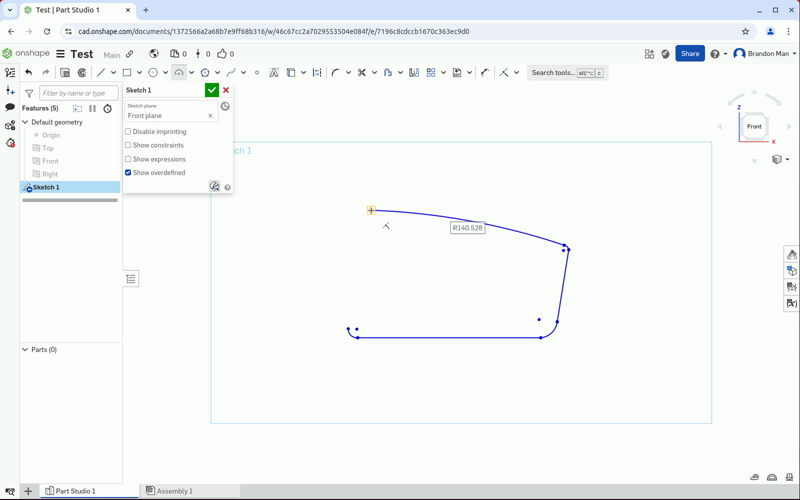
key_down(shift)
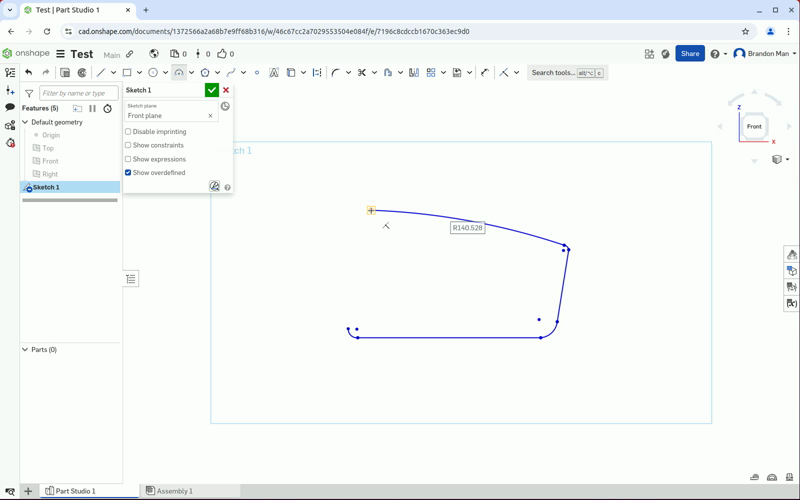
mouse_move(362, 219)
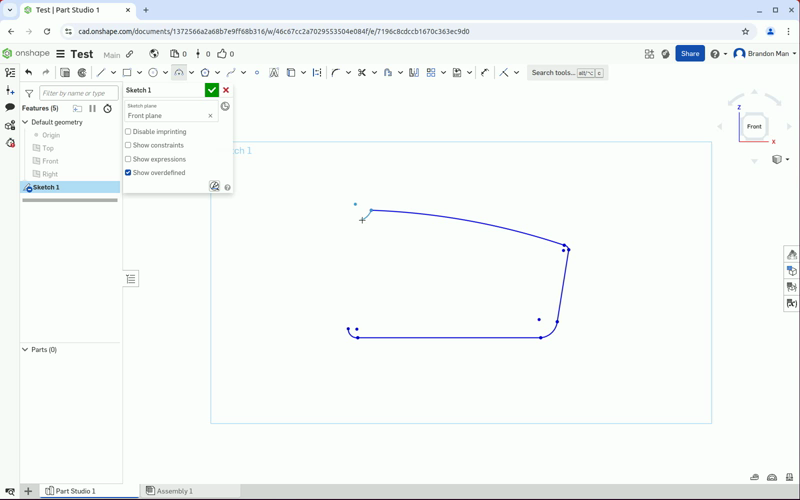
click(362, 219)
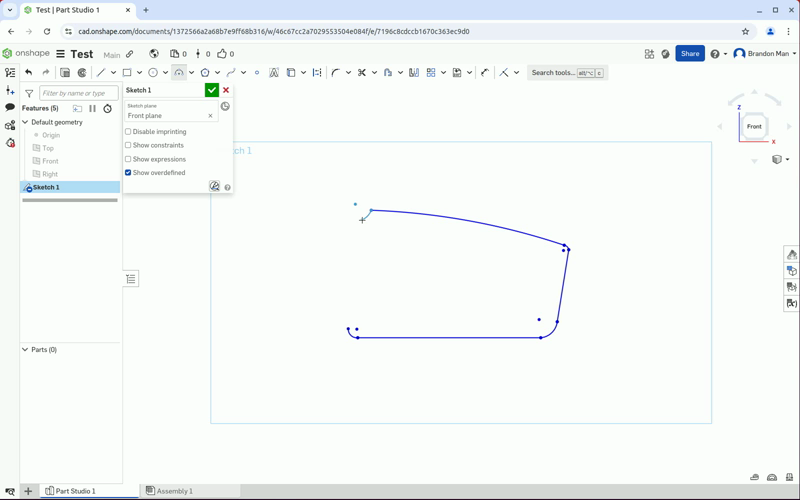
mouse_move(365, 213)
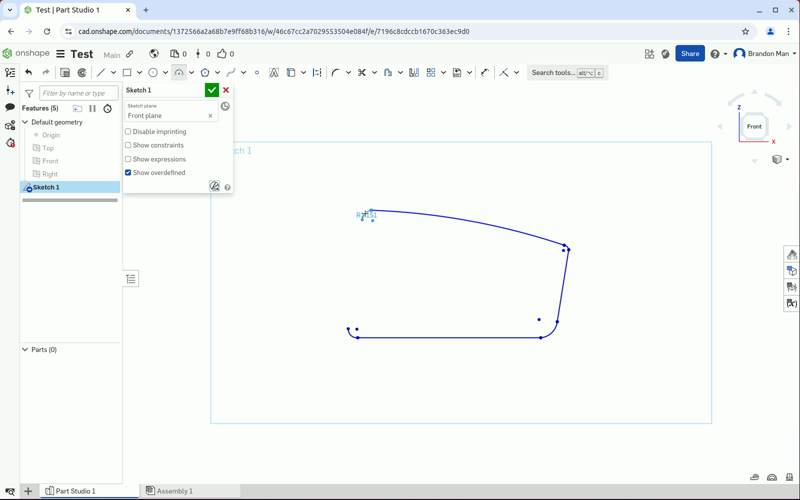
click(365, 213)
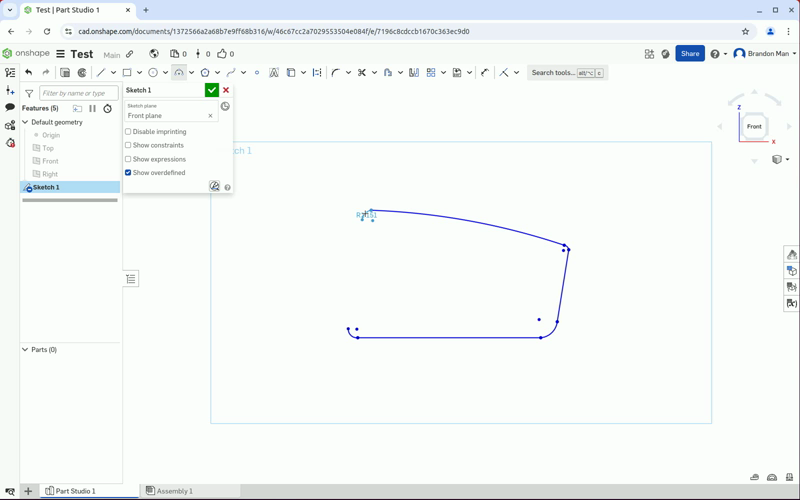
key_up(shift)
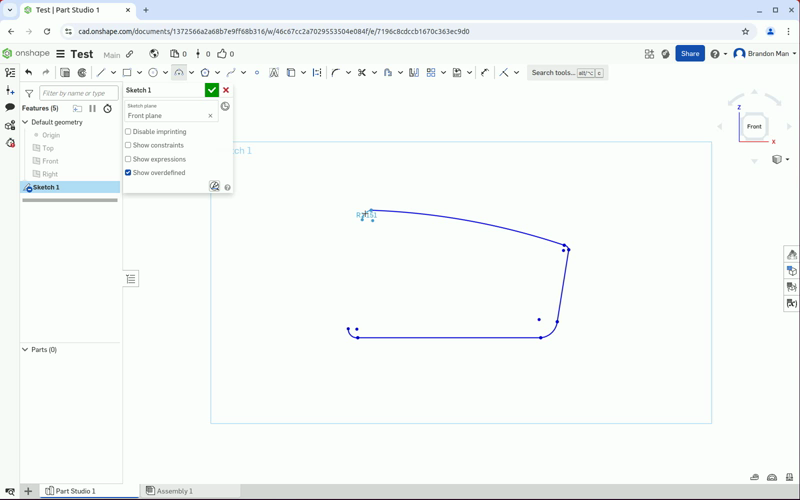
key(esc)
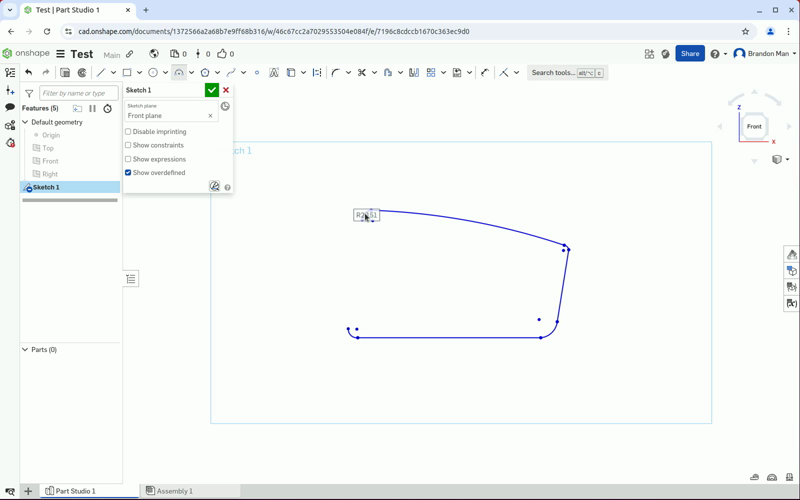
key(l)
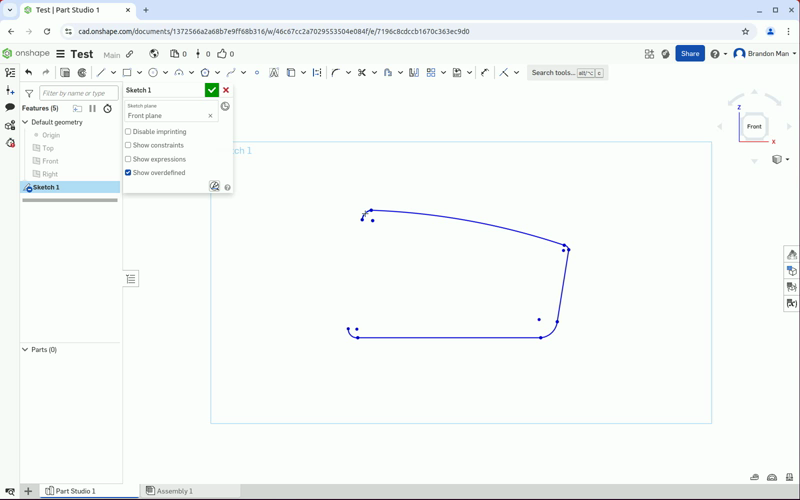
mouse_move(362, 219)
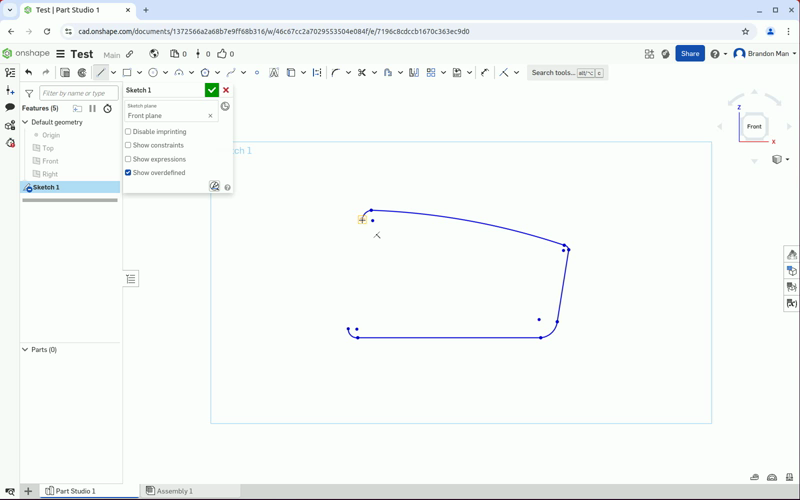
click(362, 219)
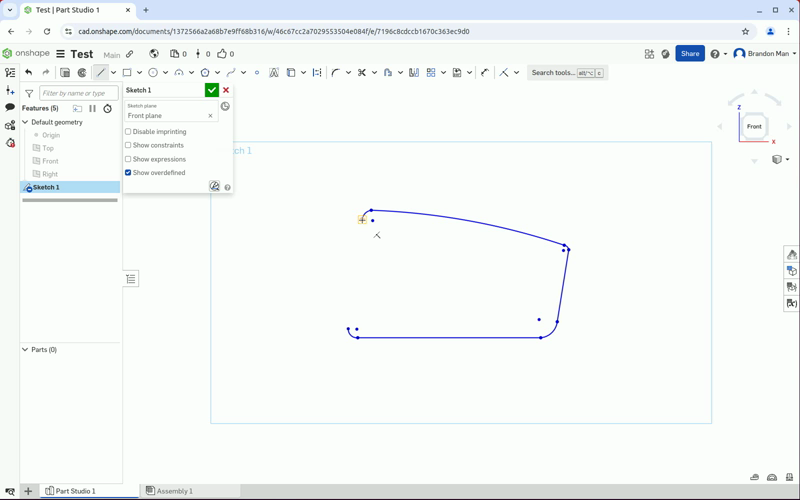
key_down(shift)
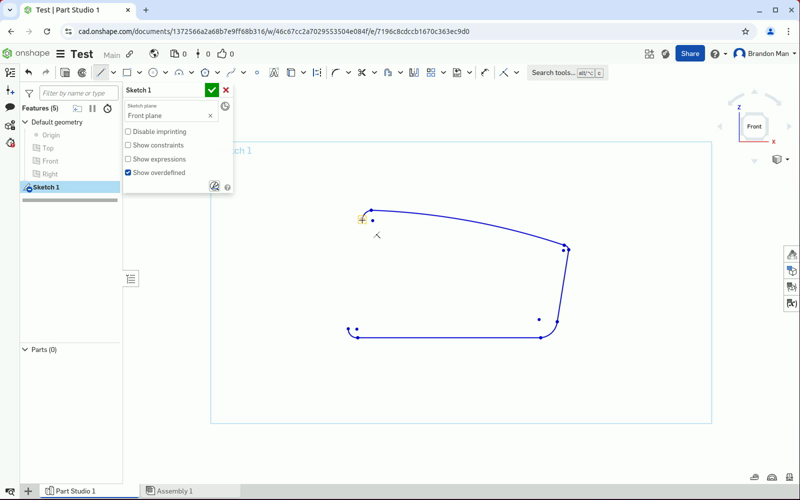
mouse_move(348, 328)
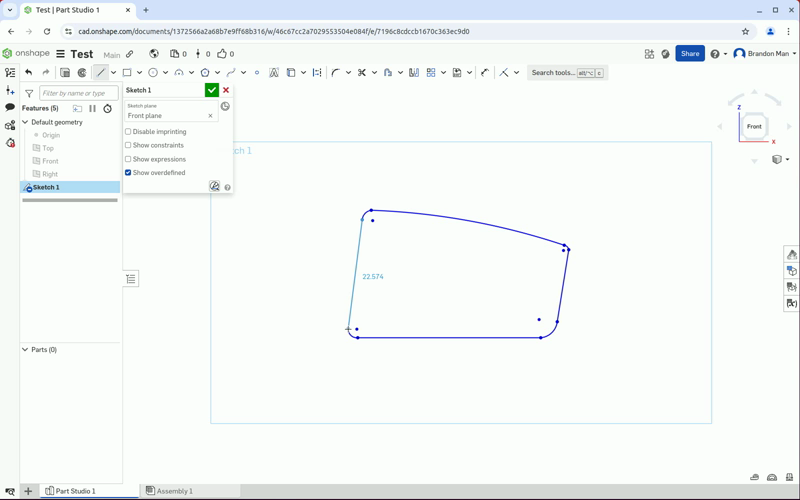
key_up(shift)
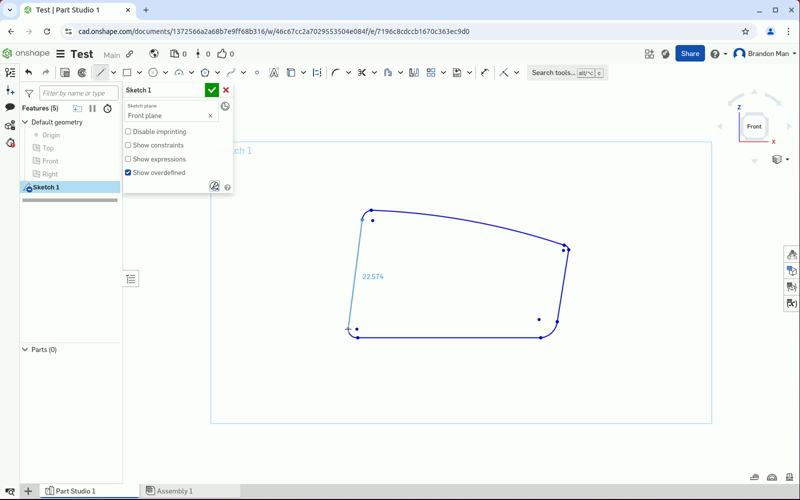
click(348, 328)
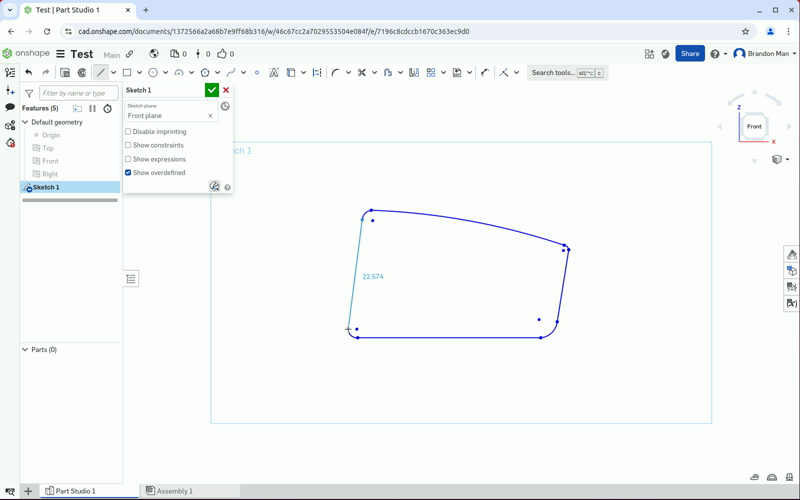
key(esc)
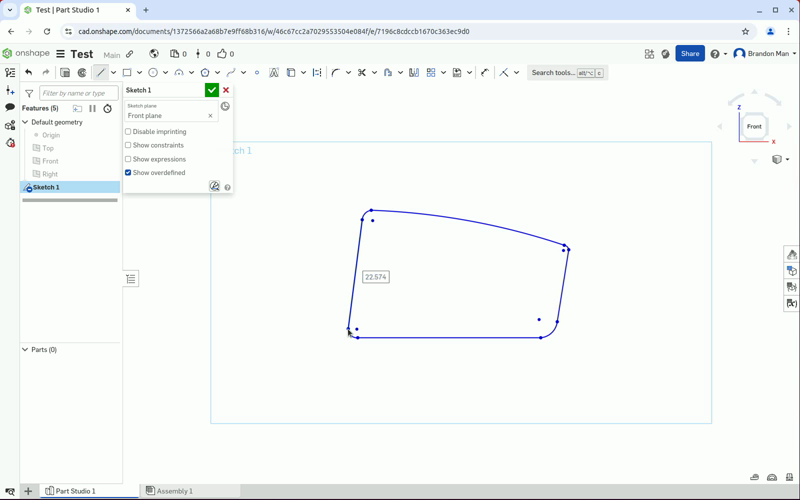
key(a)
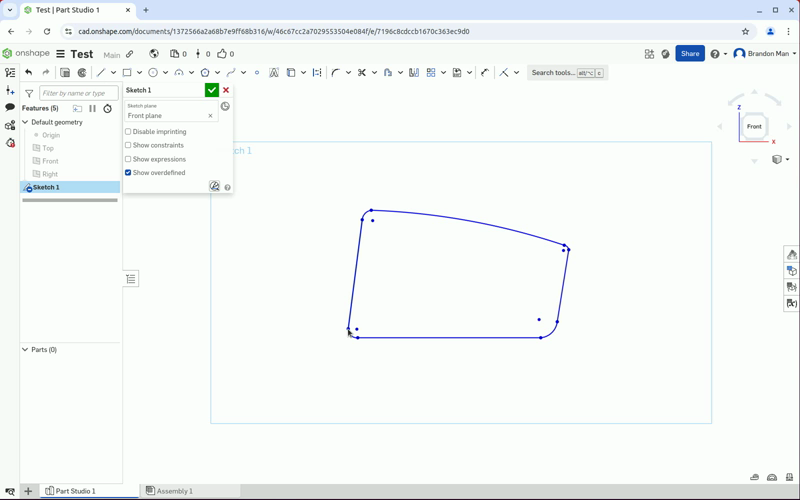
key_down(shift)
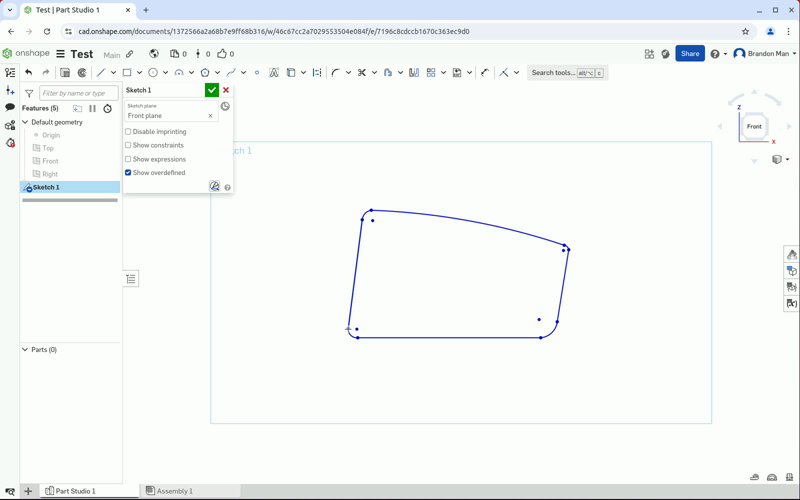
mouse_move(364, 317)
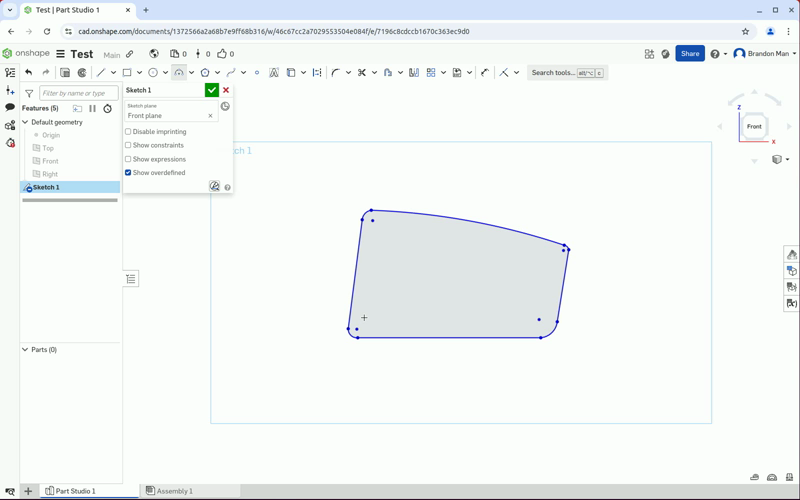
click(364, 317)
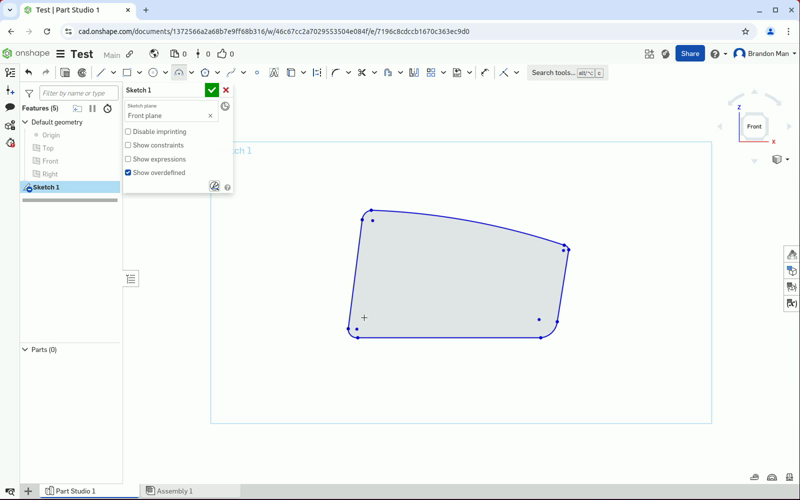
key_up(shift)
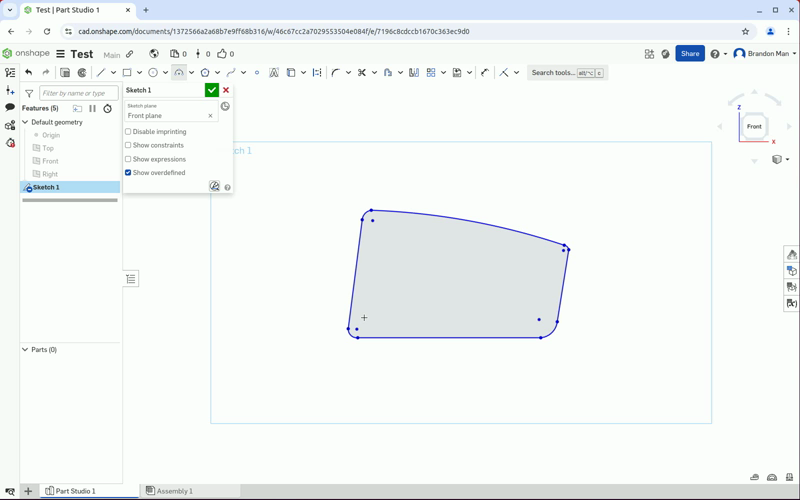
key_down(shift)
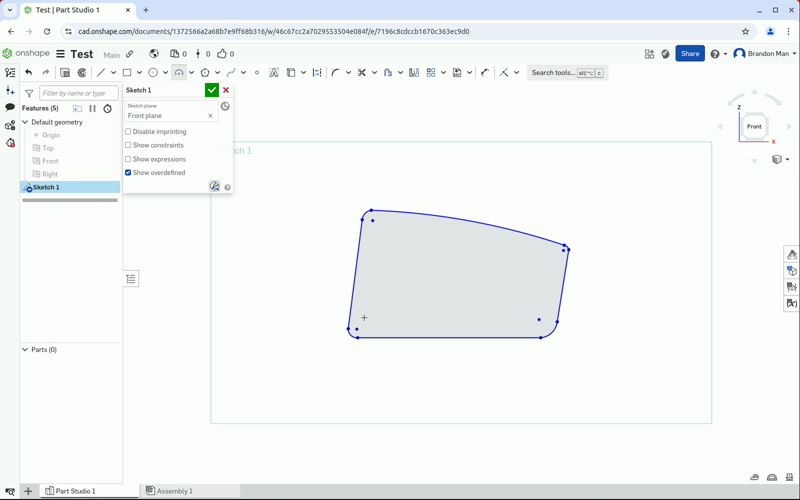
mouse_move(369, 321)
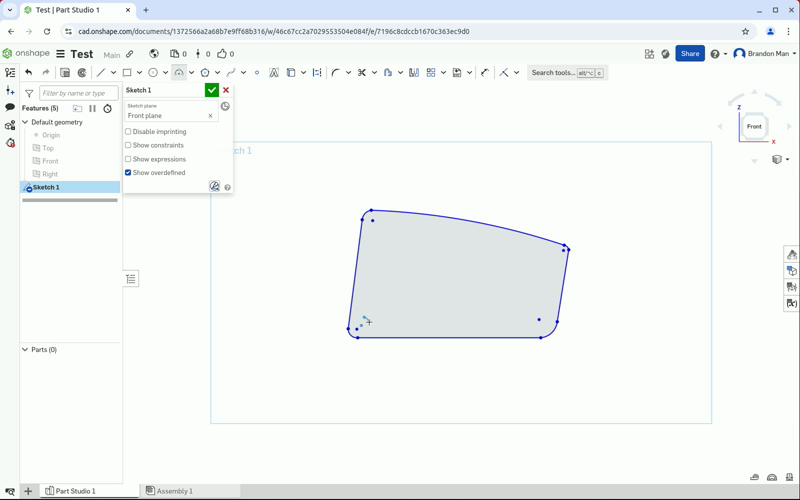
scroll(6)
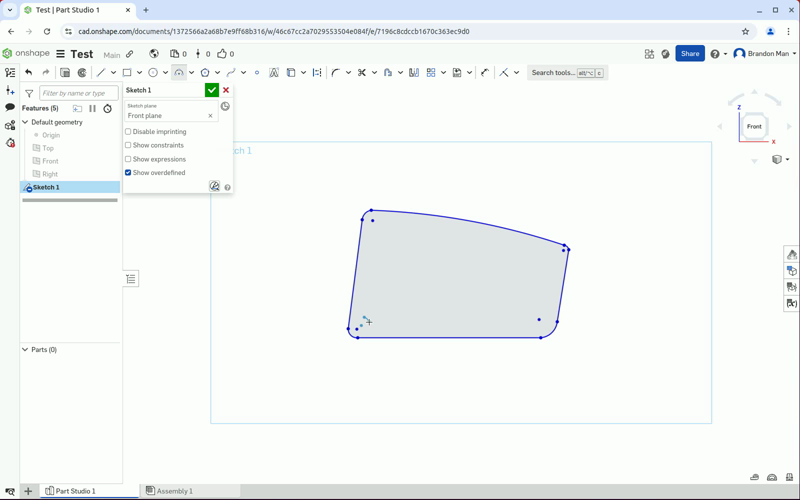
scroll(6)
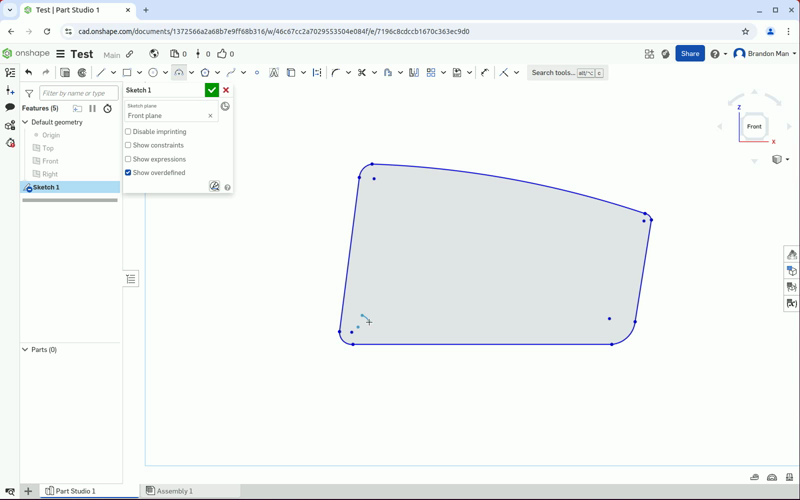
scroll(6)
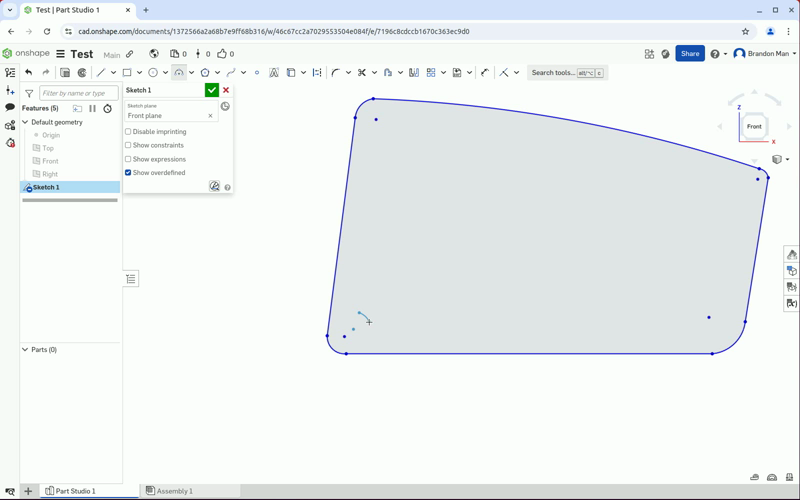
scroll(6)
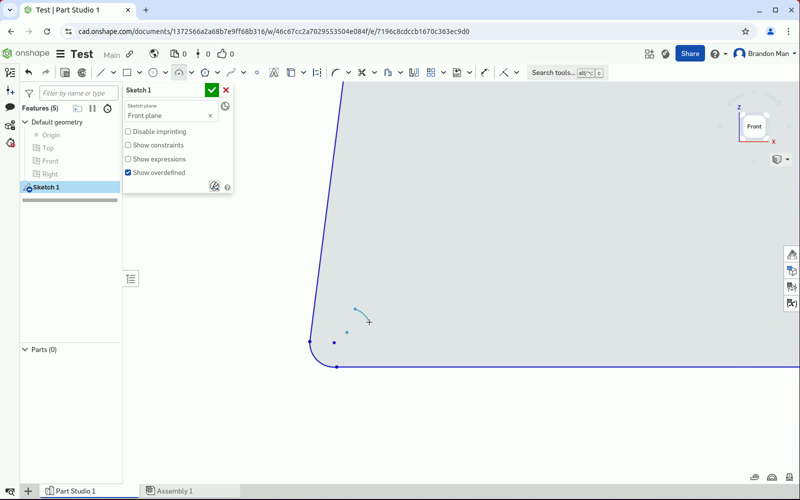
scroll(6)
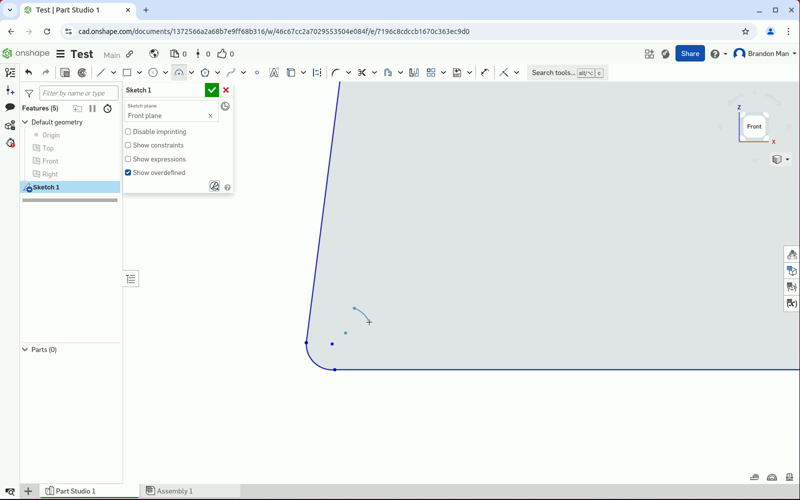
scroll(6)
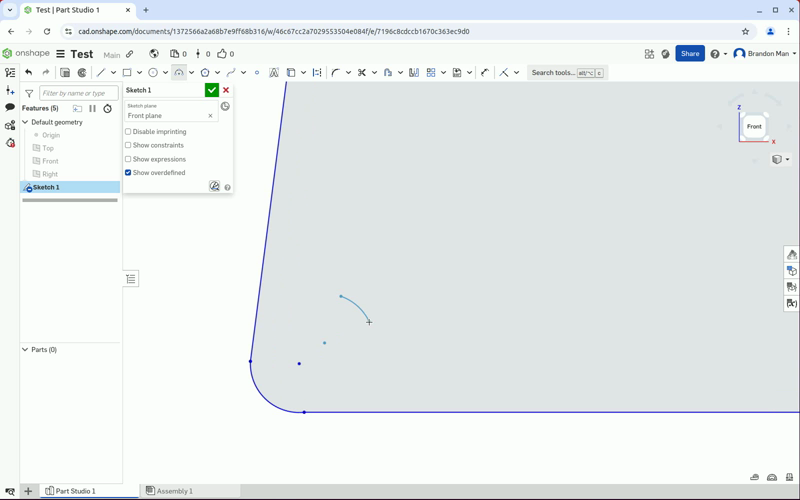
scroll(6)
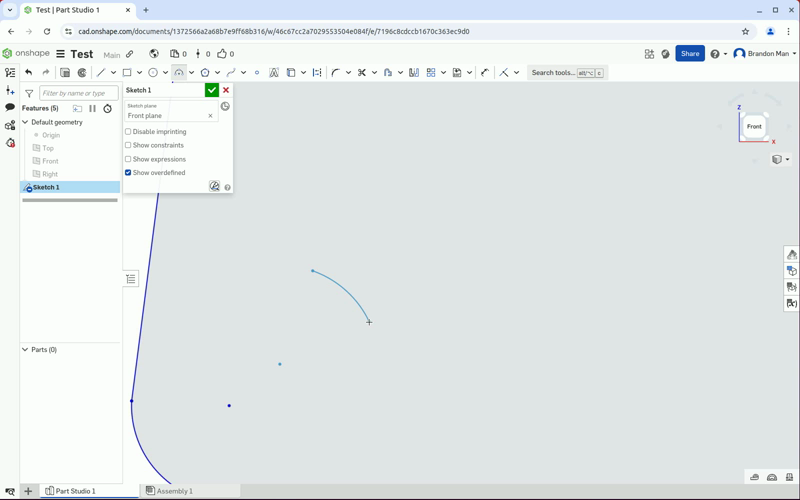
click(369, 321)
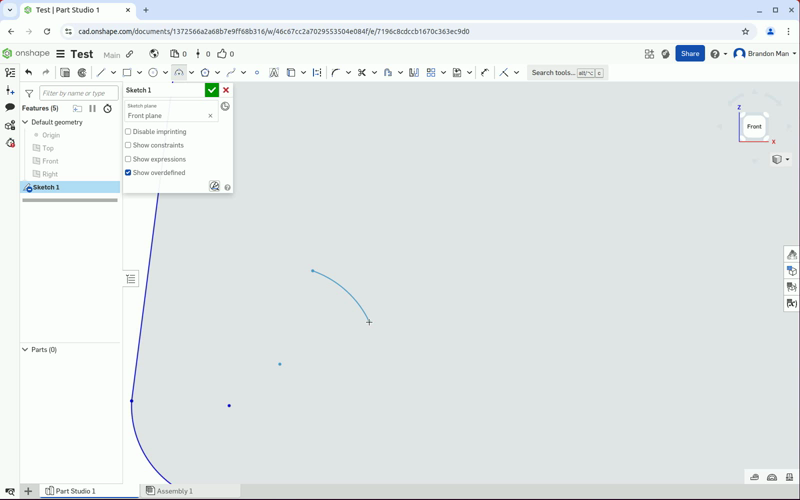
scroll(-6)
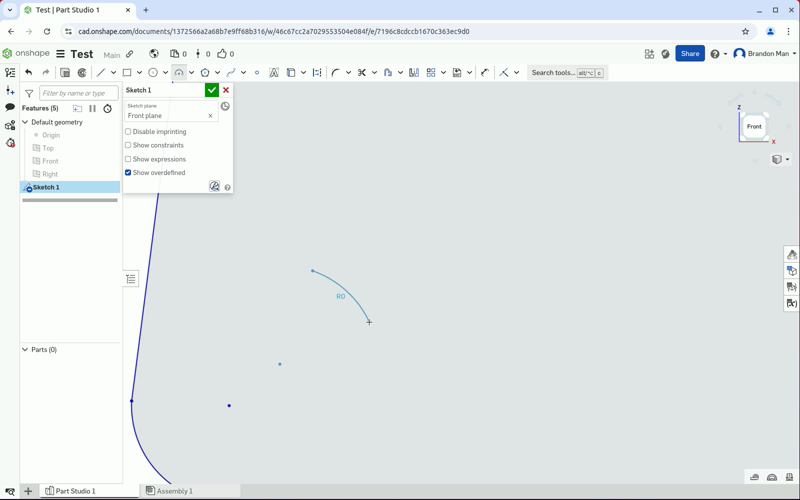
scroll(-6)
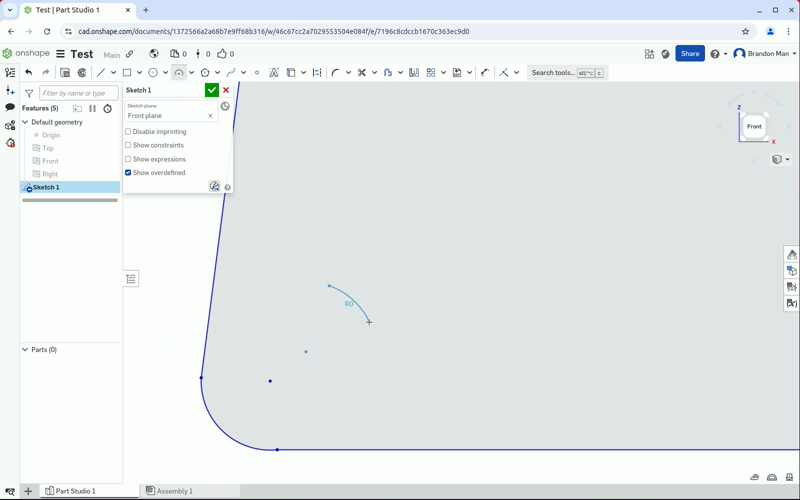
scroll(-6)
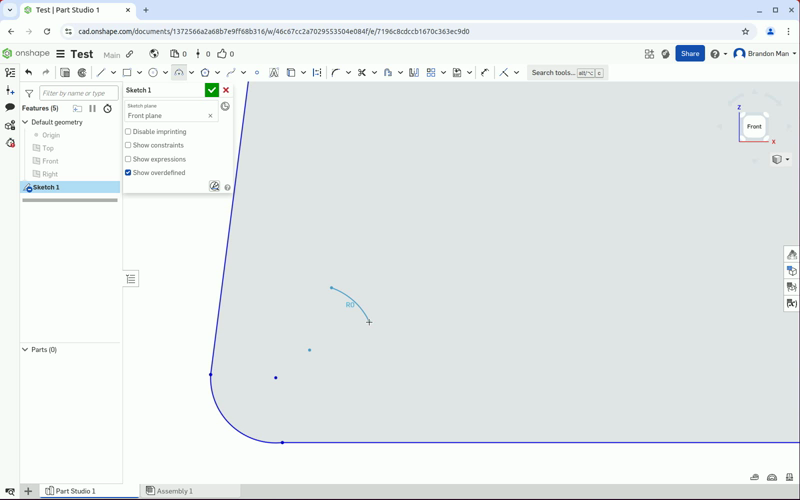
scroll(-6)
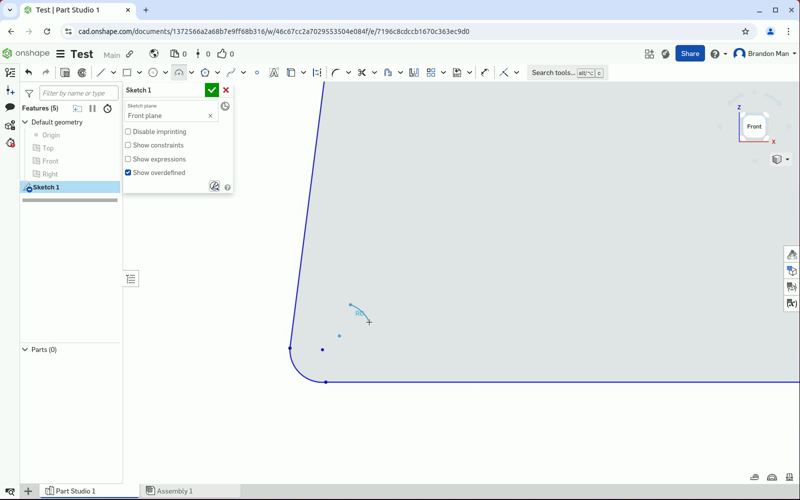
scroll(-6)
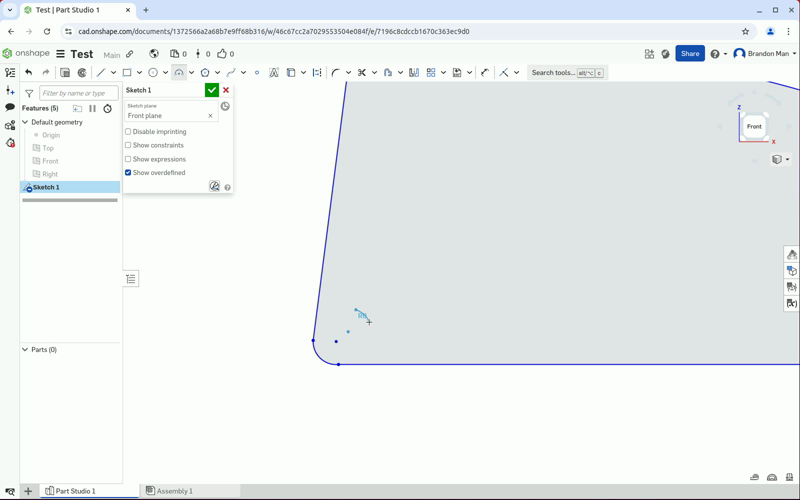
scroll(-6)
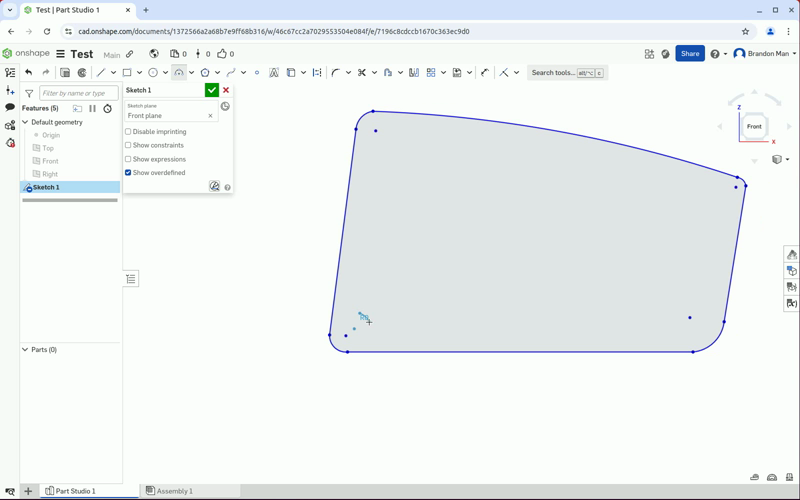
scroll(-6)
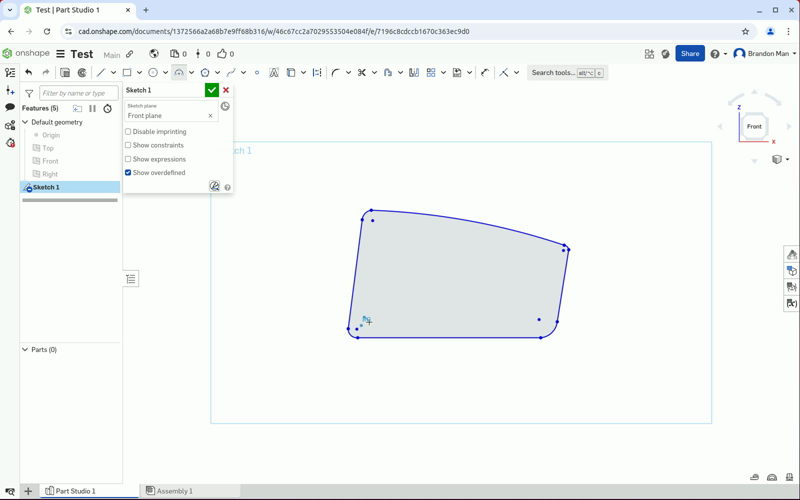
mouse_move(365, 320)
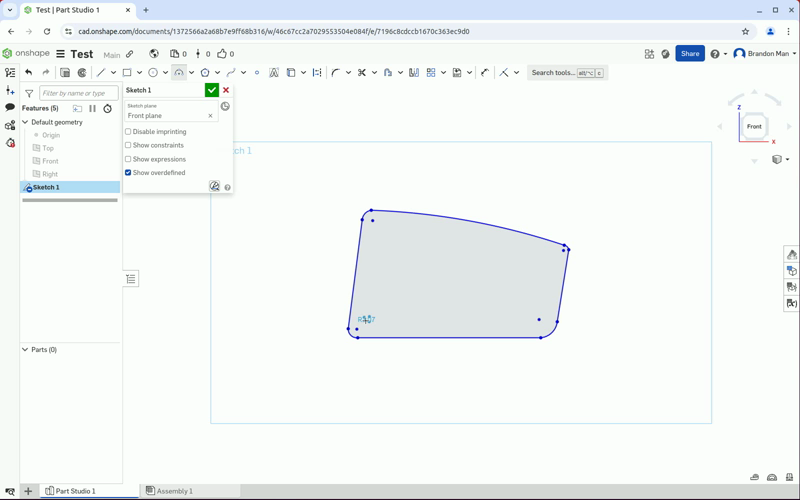
scroll(6)
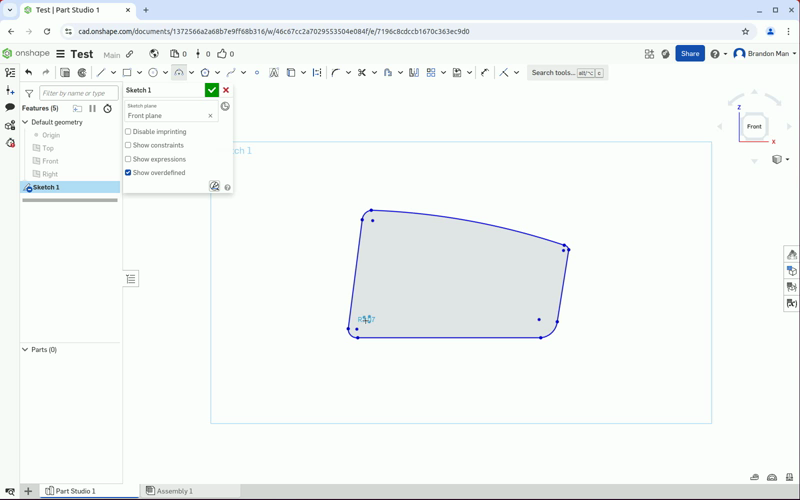
scroll(6)
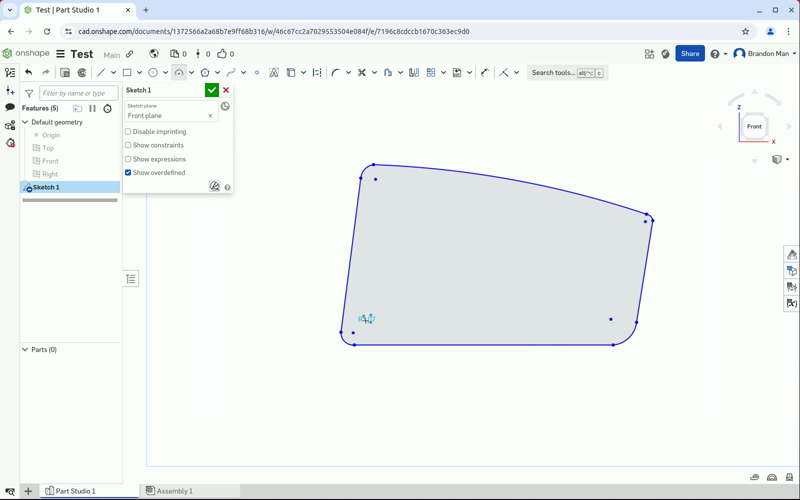
scroll(6)
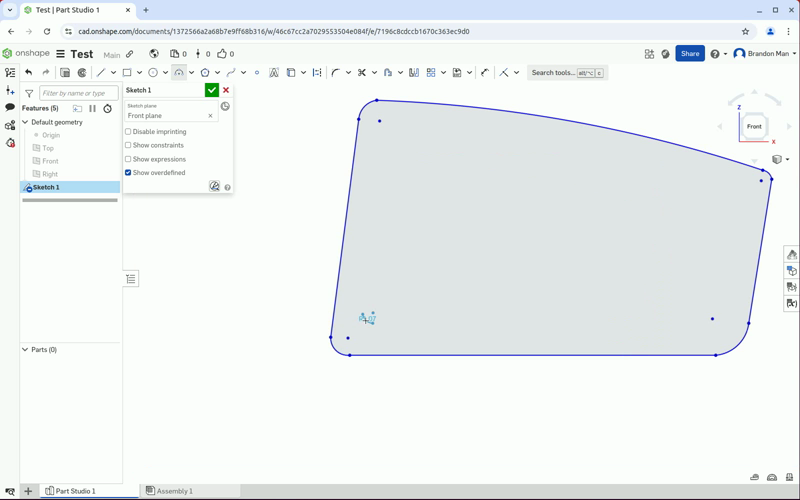
scroll(6)
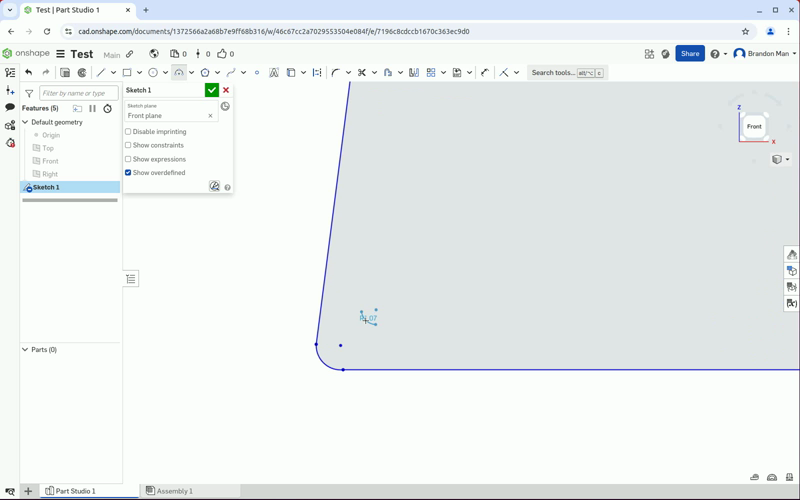
scroll(6)
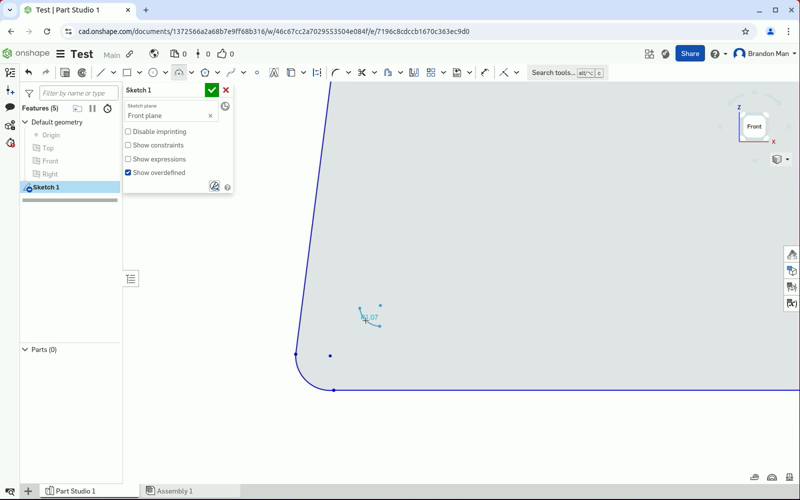
scroll(6)
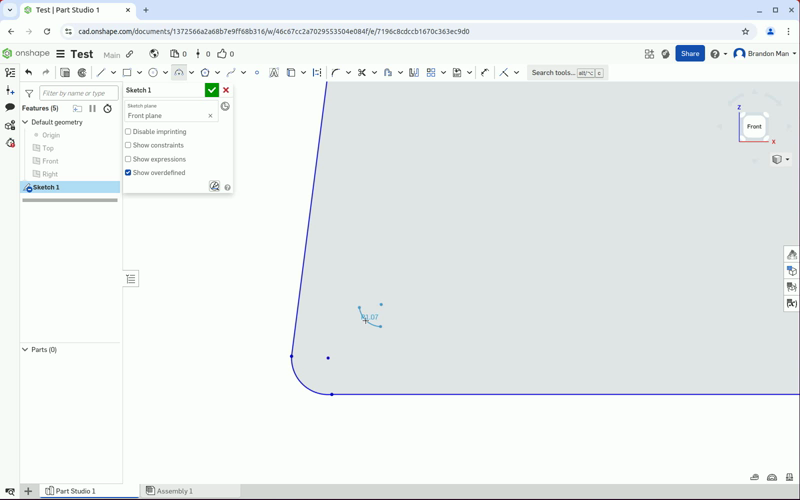
scroll(6)
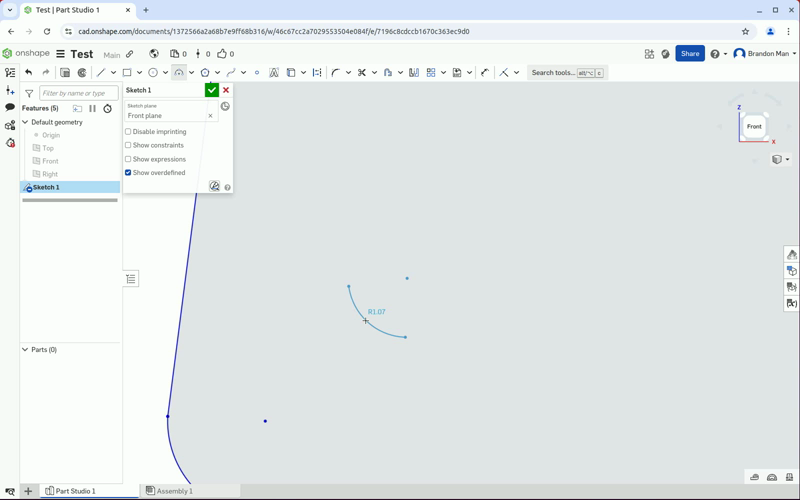
click(365, 320)
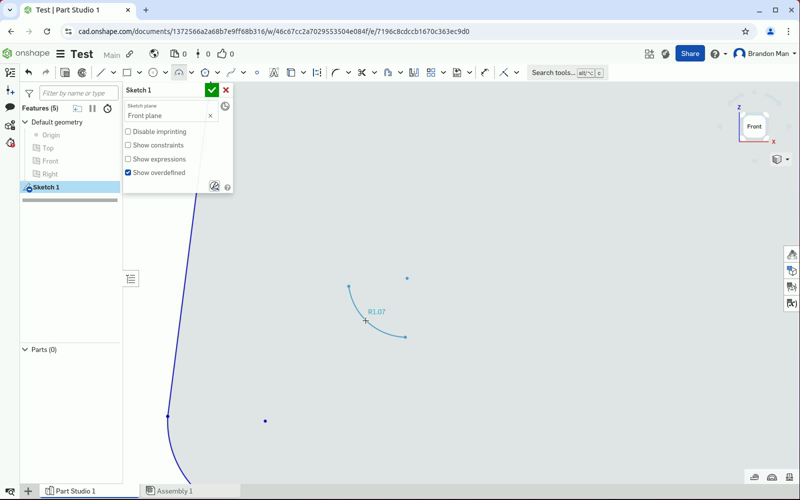
scroll(-6)
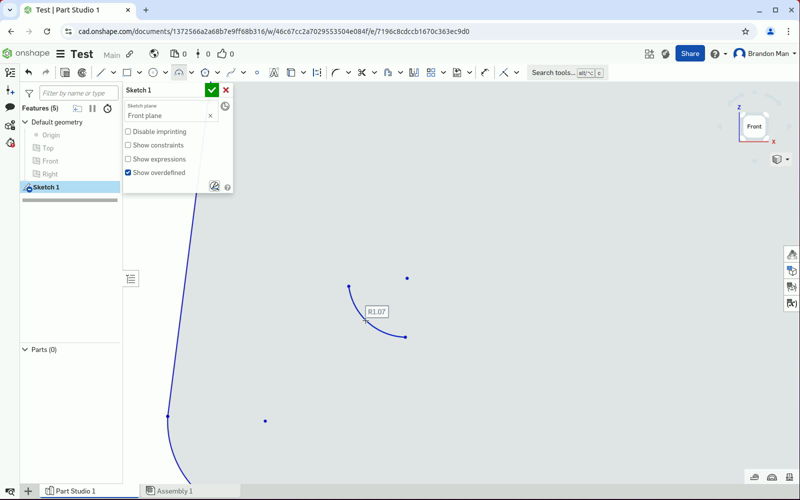
scroll(-6)
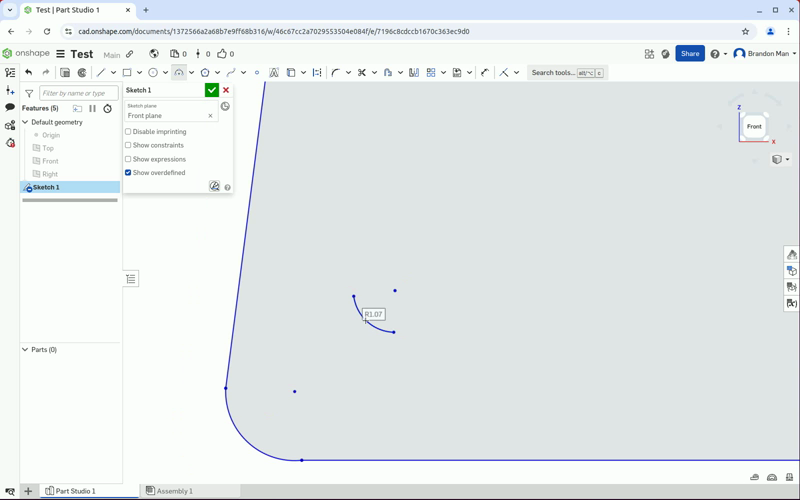
scroll(-6)
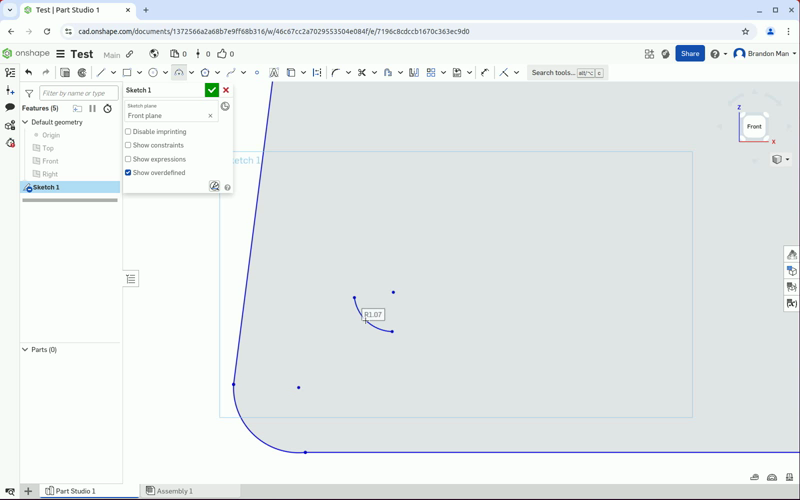
scroll(-6)
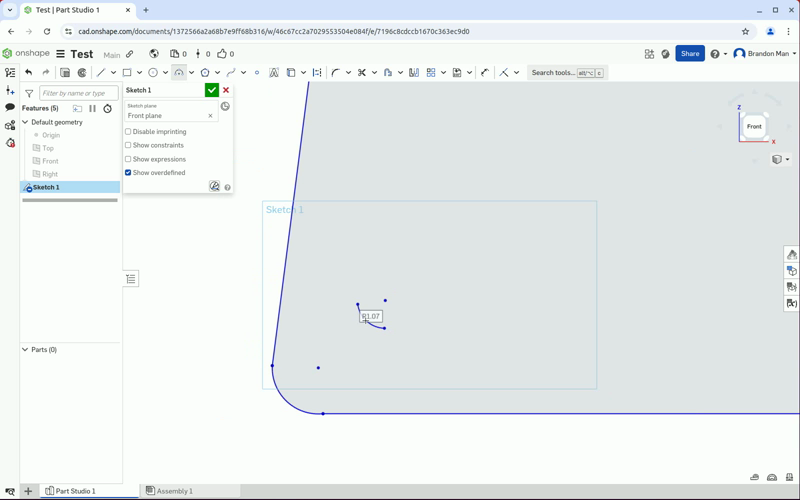
scroll(-6)
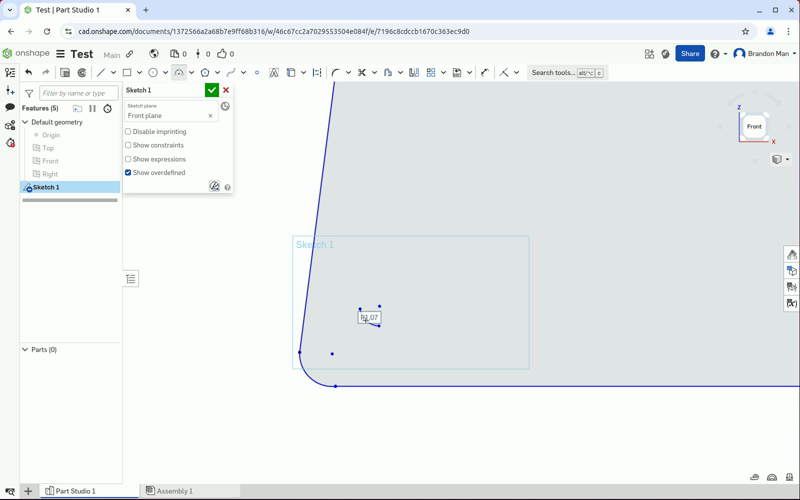
scroll(-6)
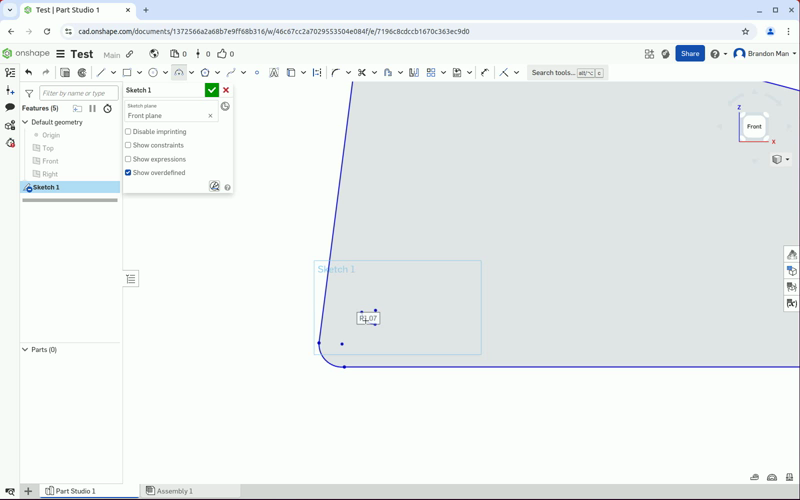
scroll(-6)
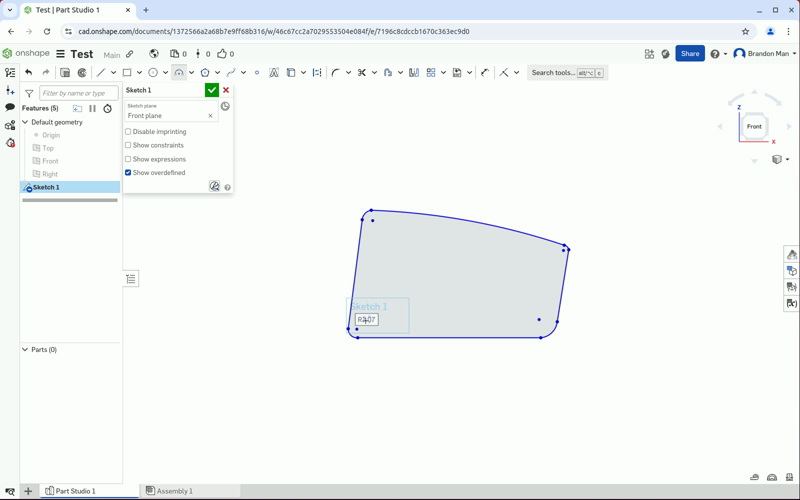
key_up(shift)
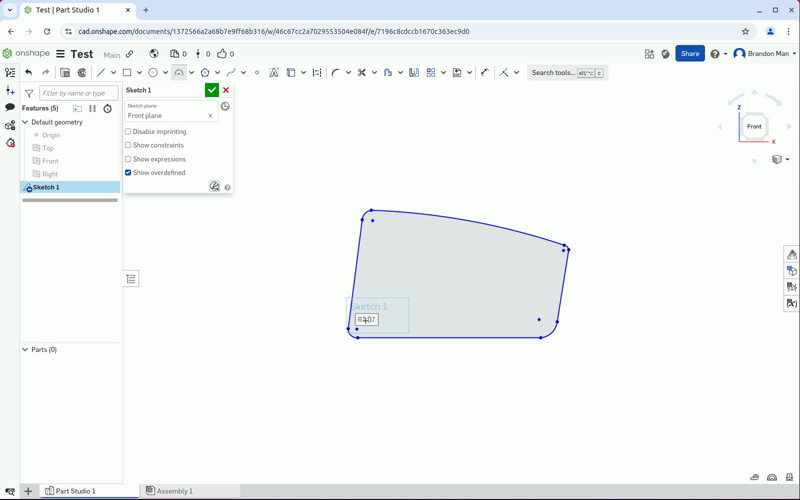
key(esc)
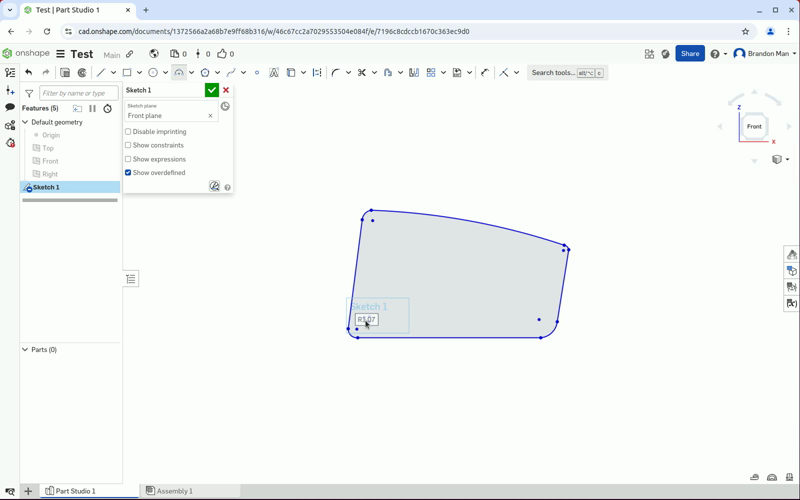
key(l)
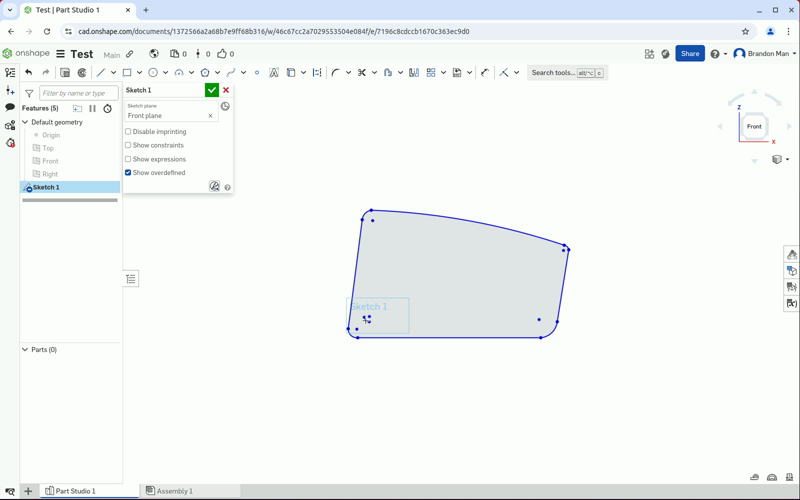
mouse_move(369, 321)
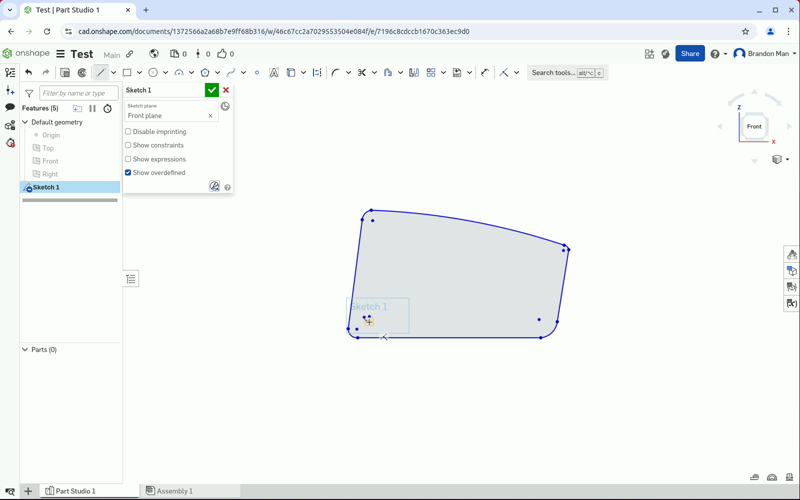
scroll(6)
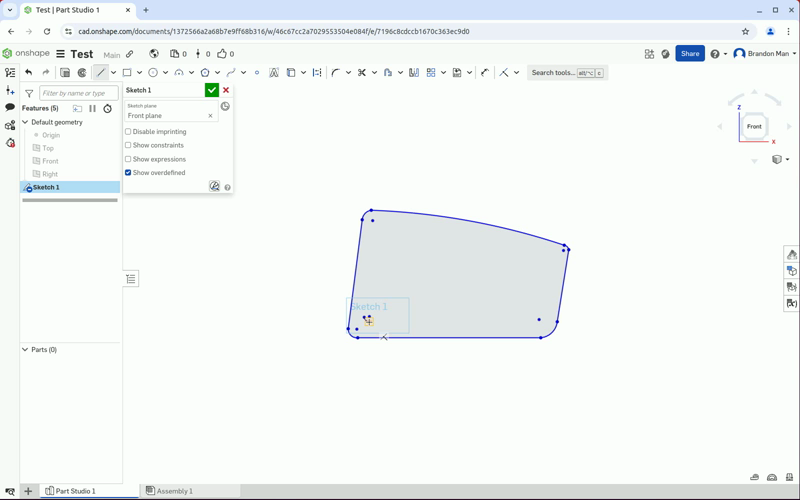
scroll(6)
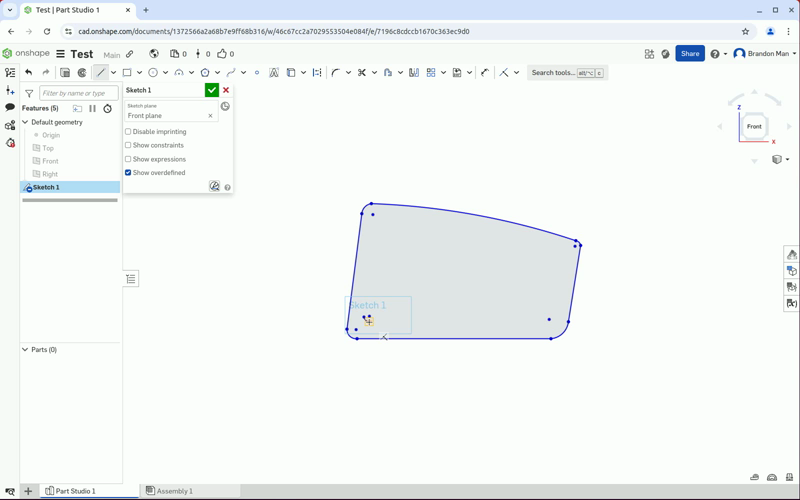
scroll(6)
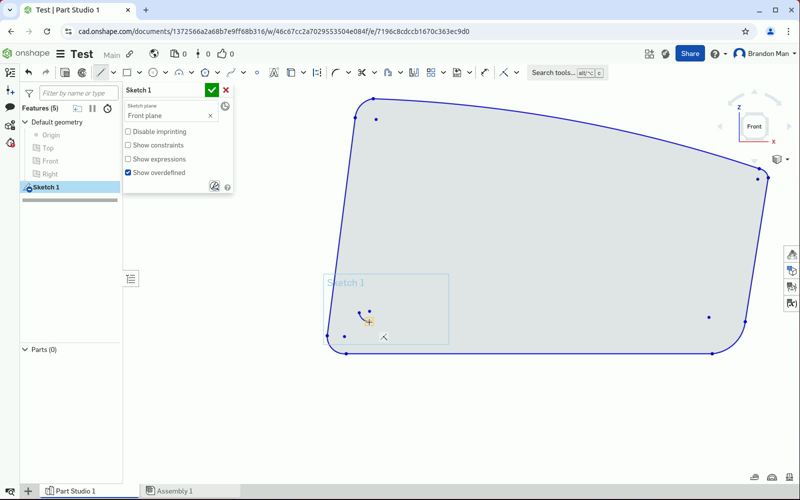
scroll(6)
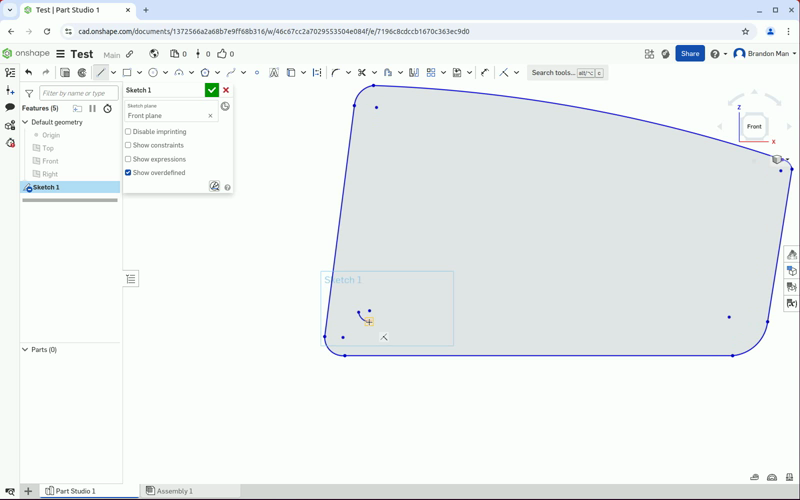
scroll(6)
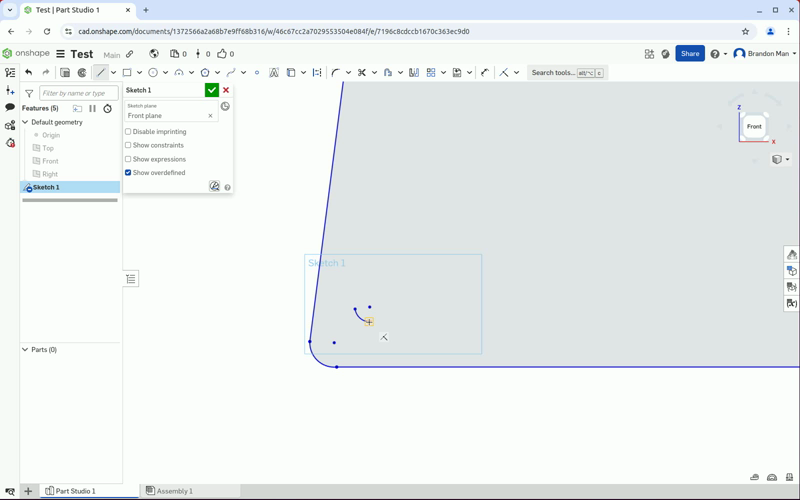
scroll(6)
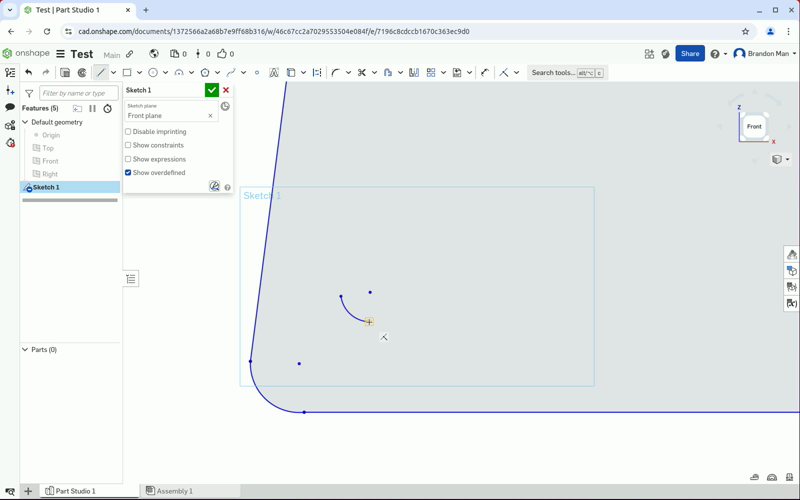
scroll(6)
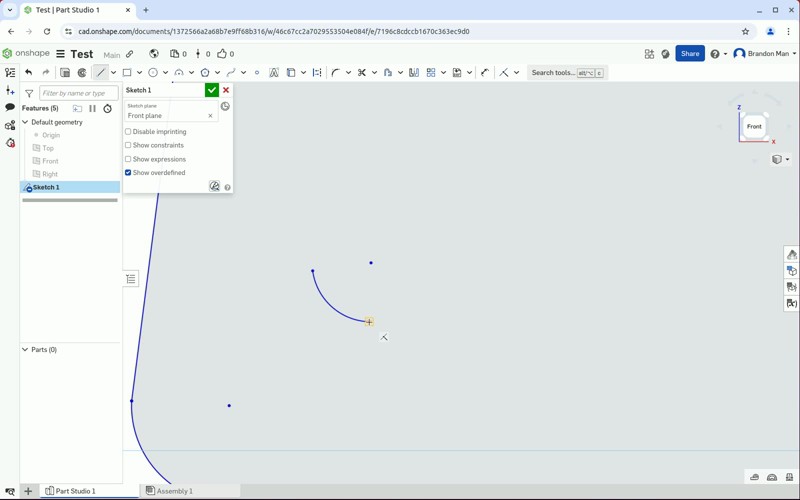
click(369, 321)
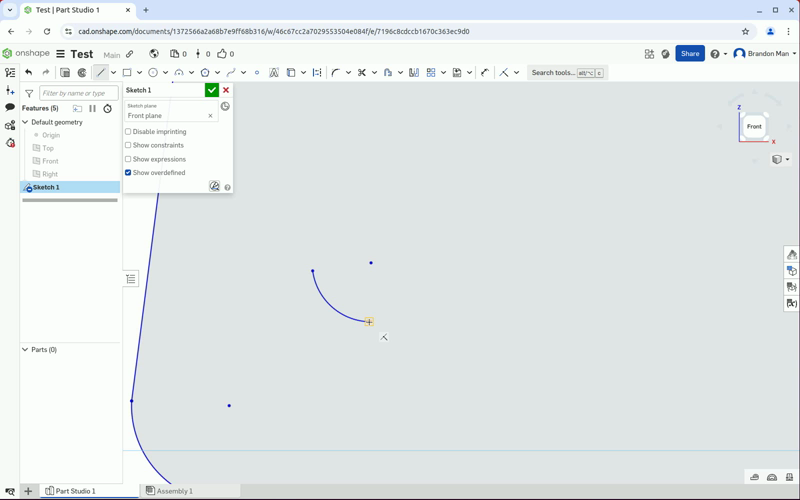
scroll(-6)
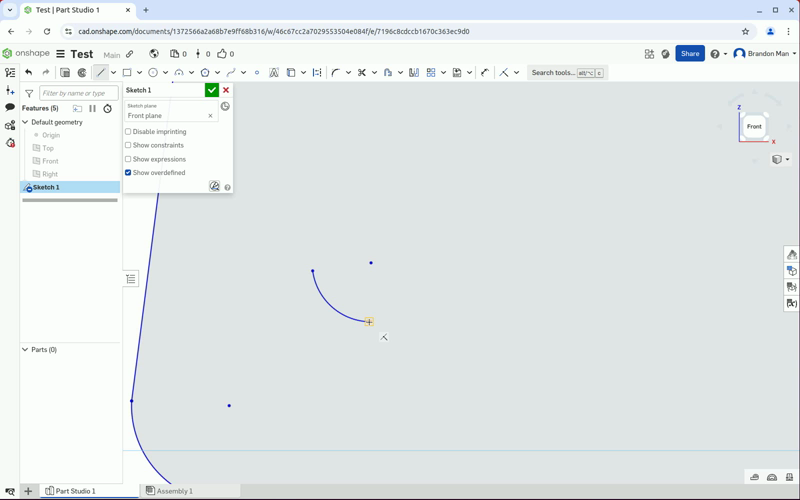
scroll(-6)
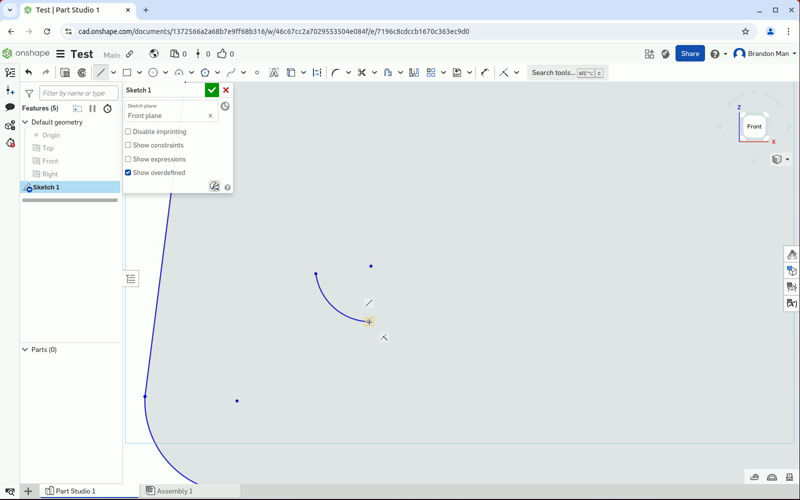
scroll(-6)
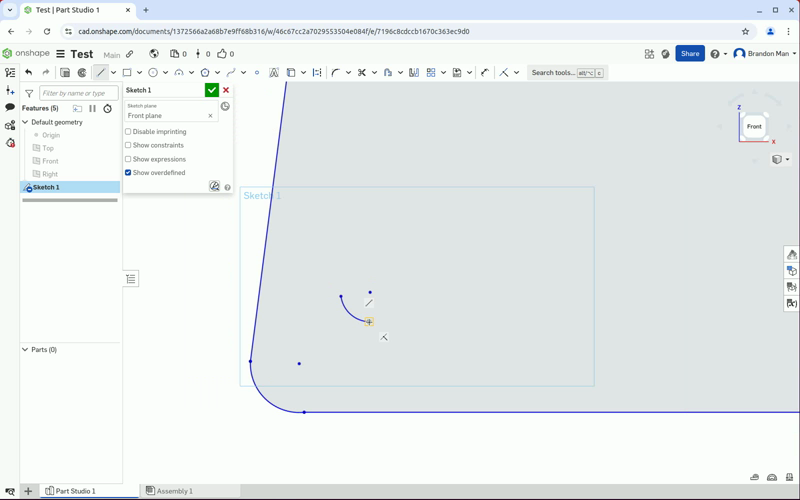
scroll(-6)
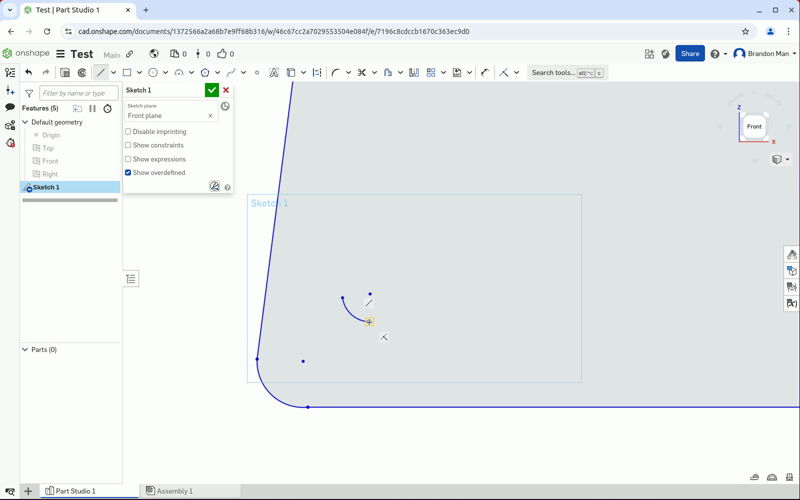
scroll(-6)
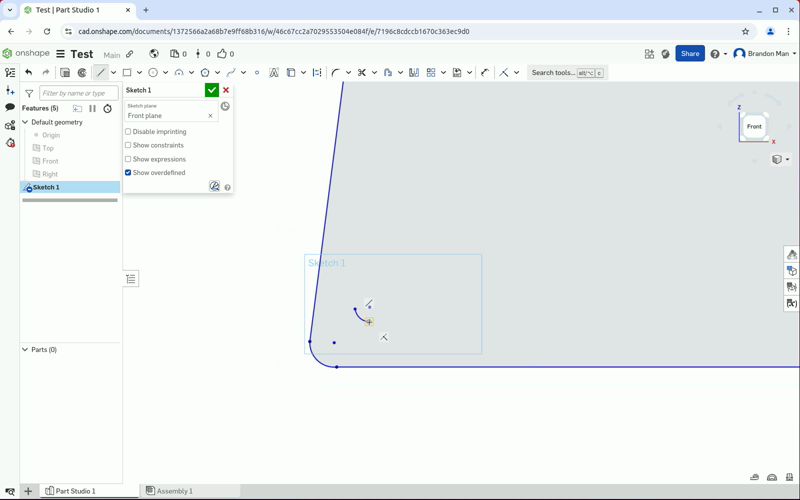
scroll(-6)
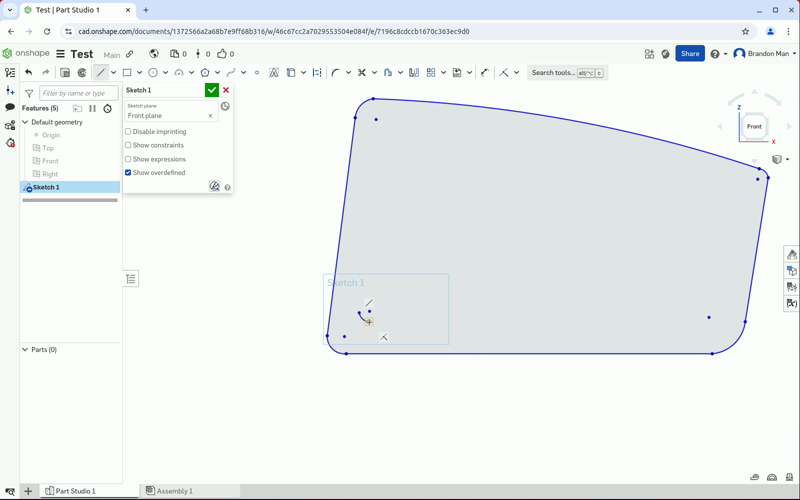
scroll(-6)
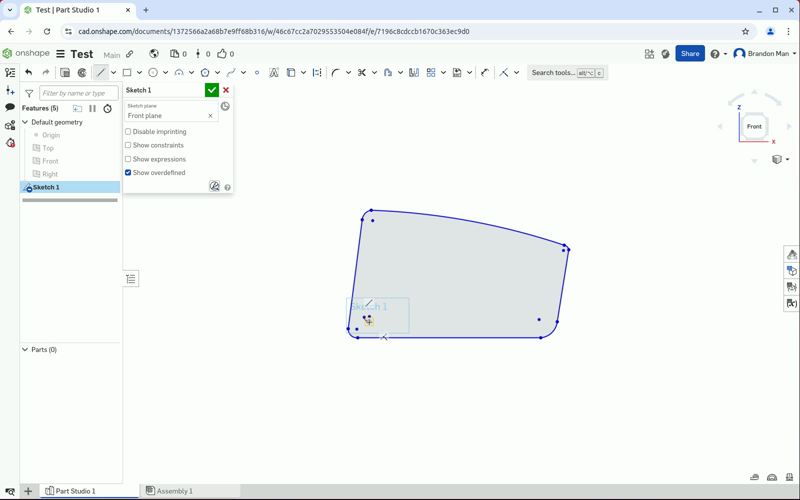
key_down(shift)
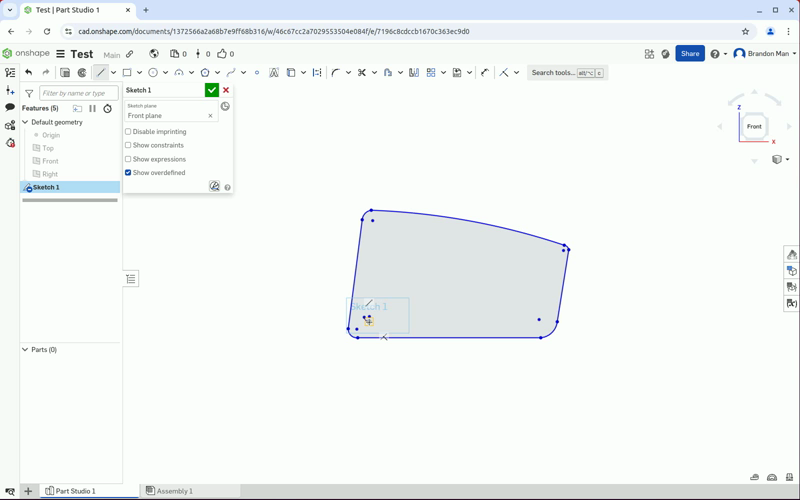
mouse_move(447, 321)
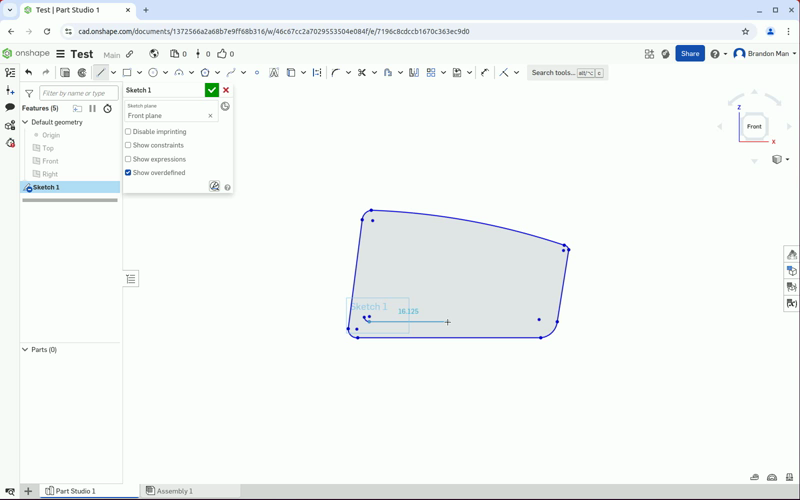
click(447, 321)
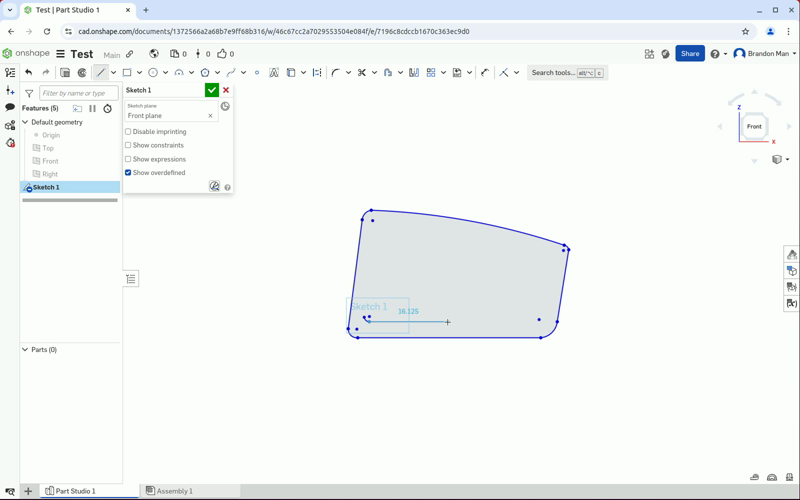
key_up(shift)
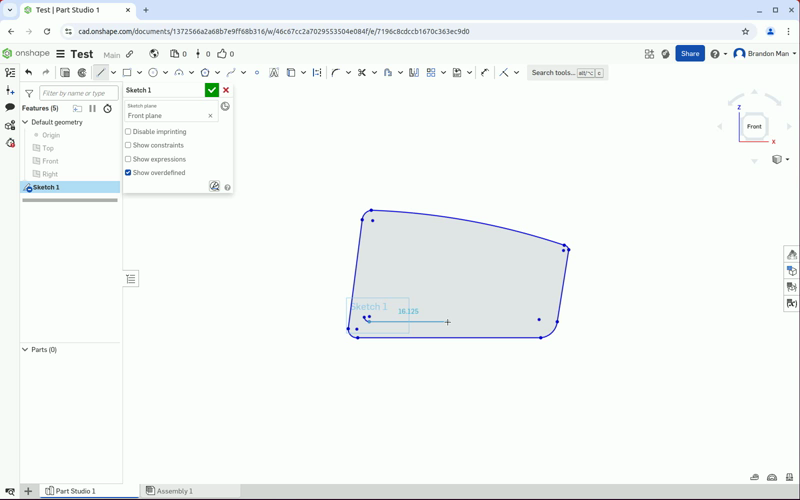
key(esc)
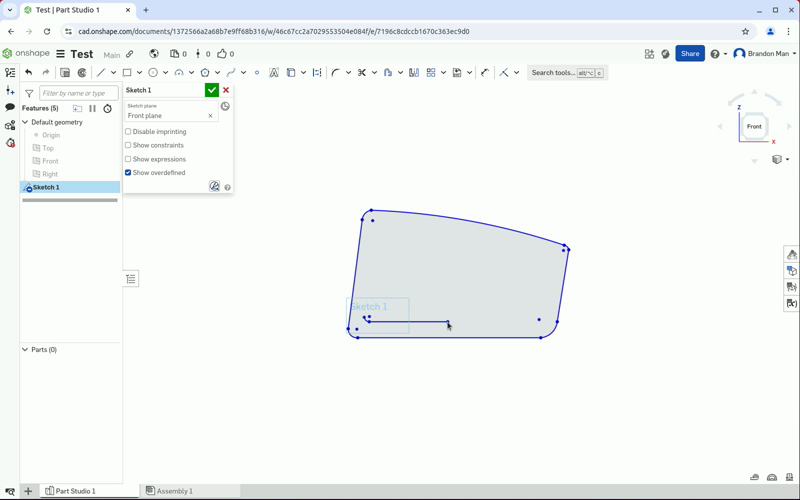
key(a)
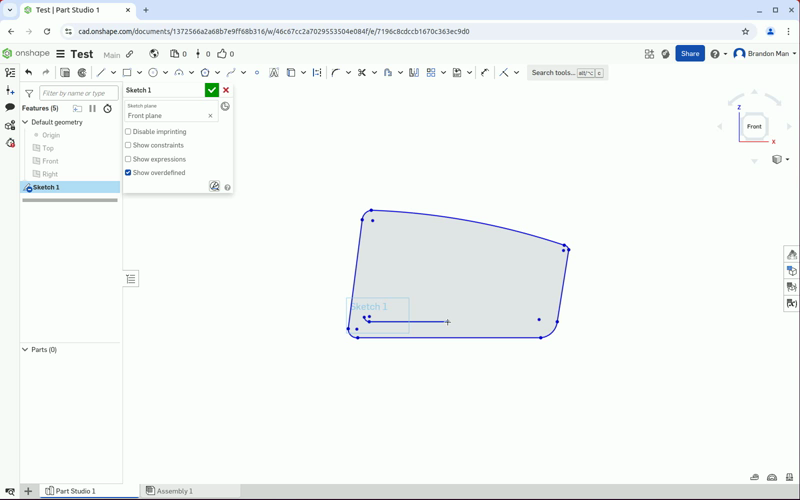
mouse_move(447, 321)
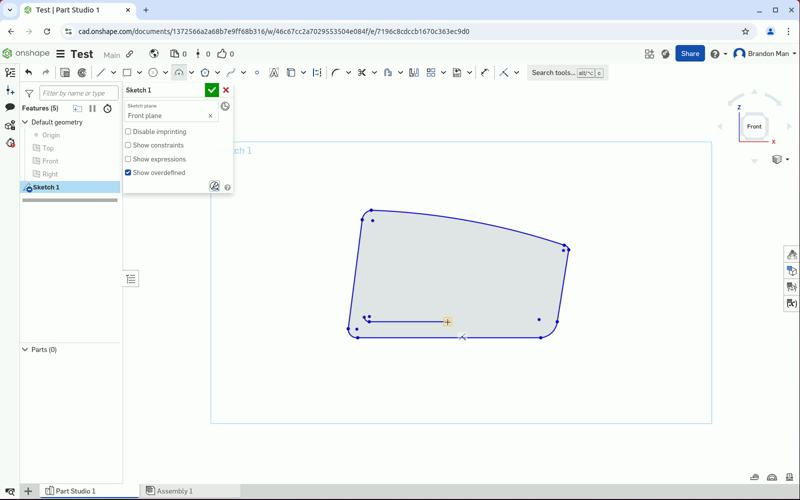
click(447, 321)
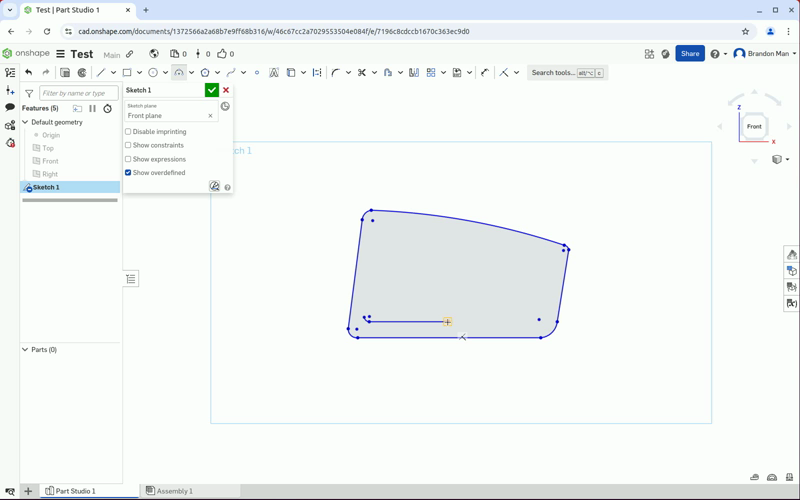
key_down(shift)
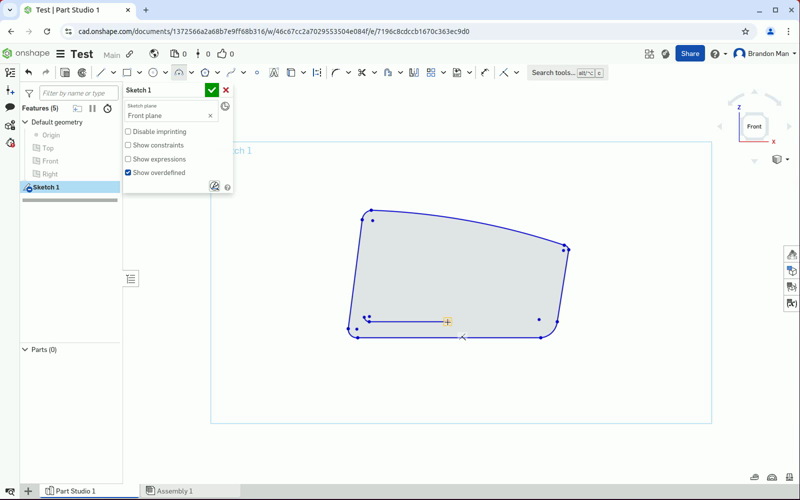
mouse_move(452, 324)
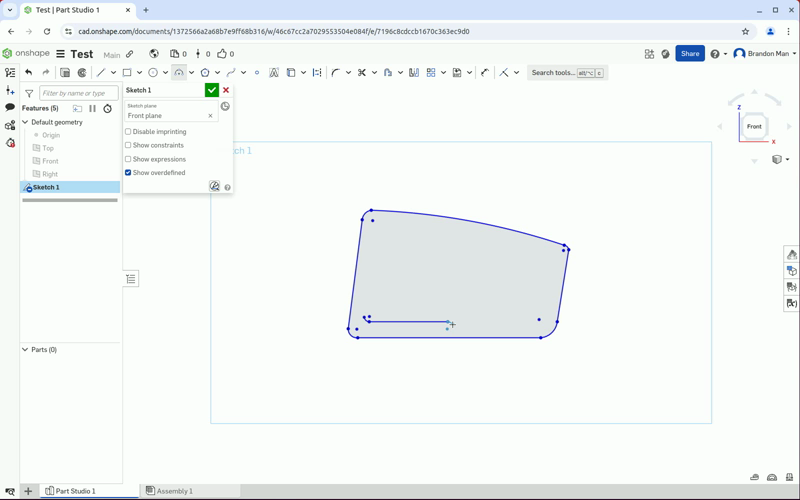
scroll(6)
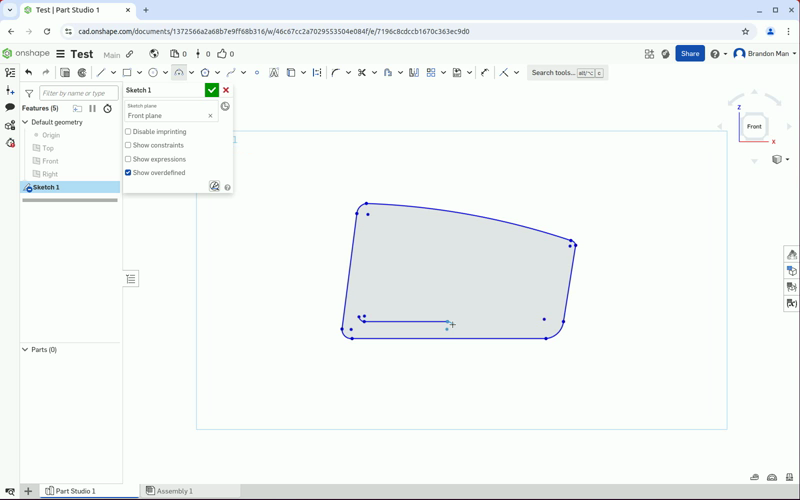
scroll(6)
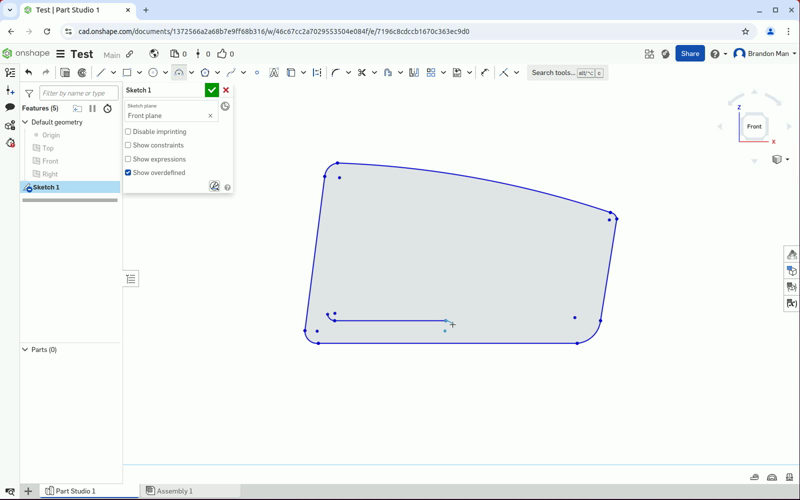
scroll(6)
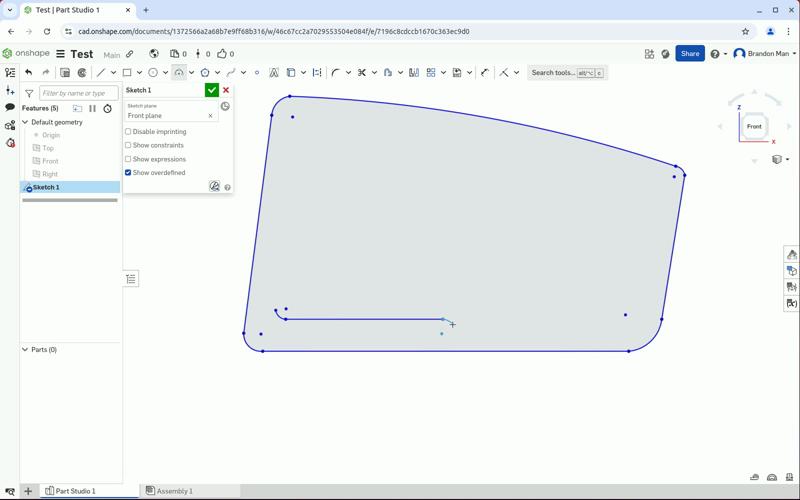
scroll(6)
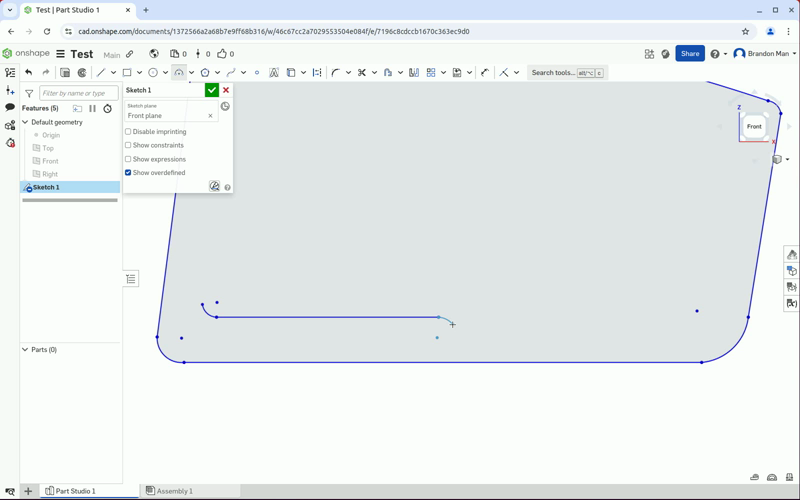
scroll(6)
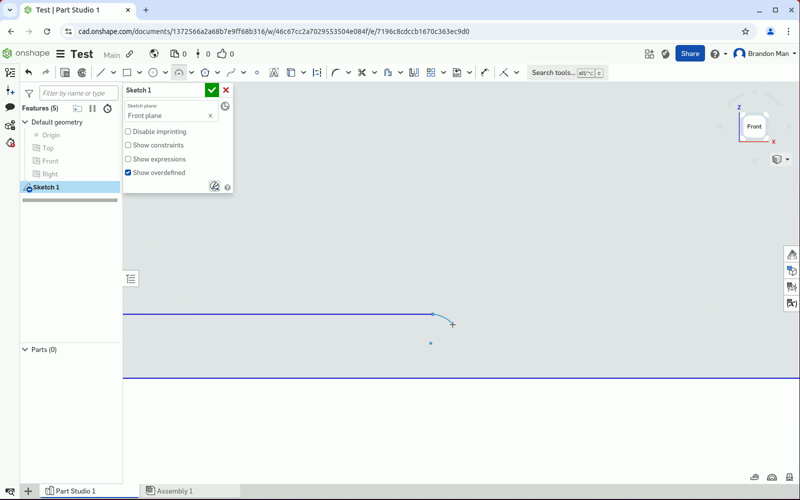
scroll(6)
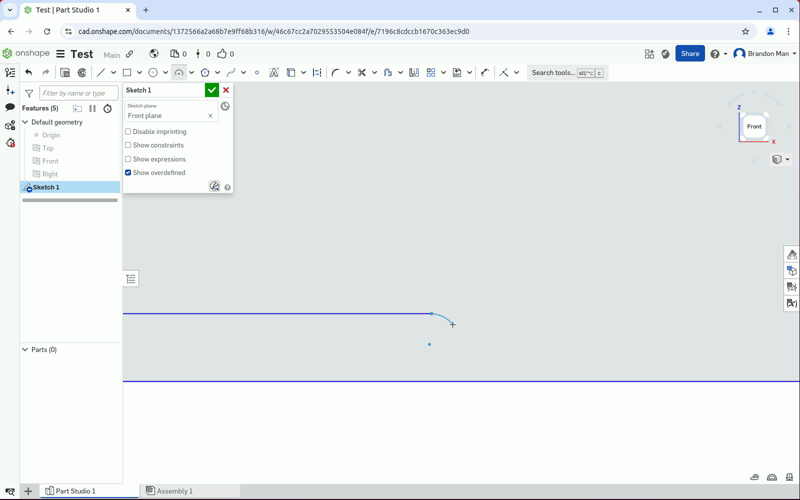
scroll(6)
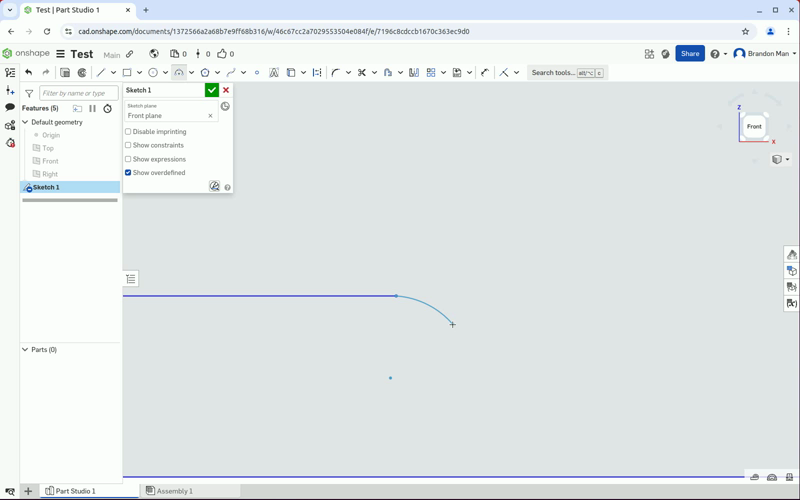
click(452, 324)
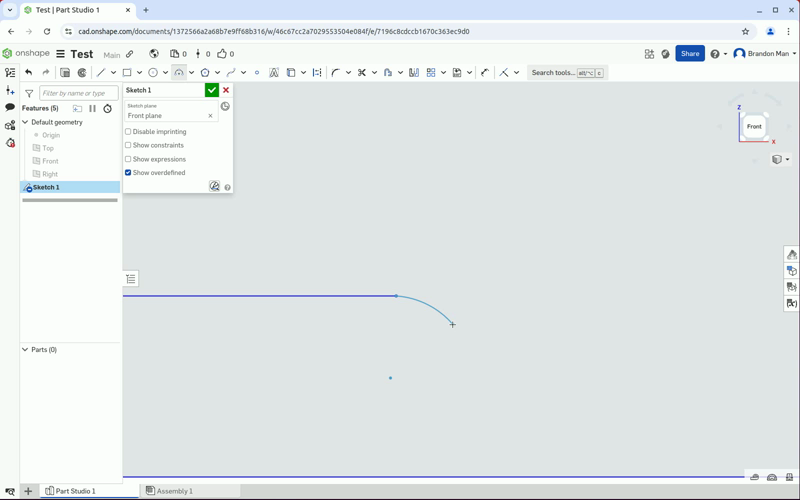
scroll(-6)
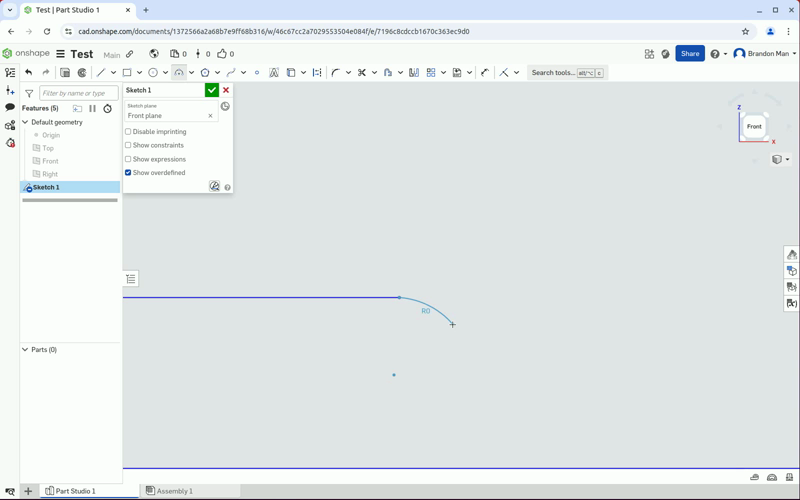
scroll(-6)
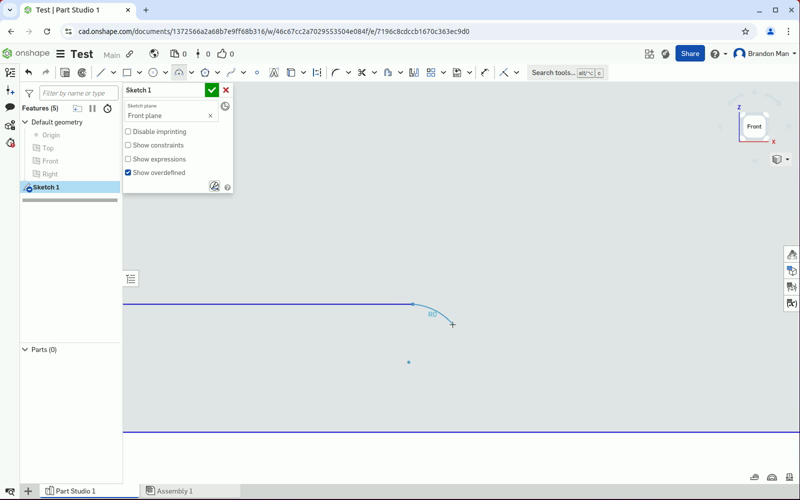
scroll(-6)
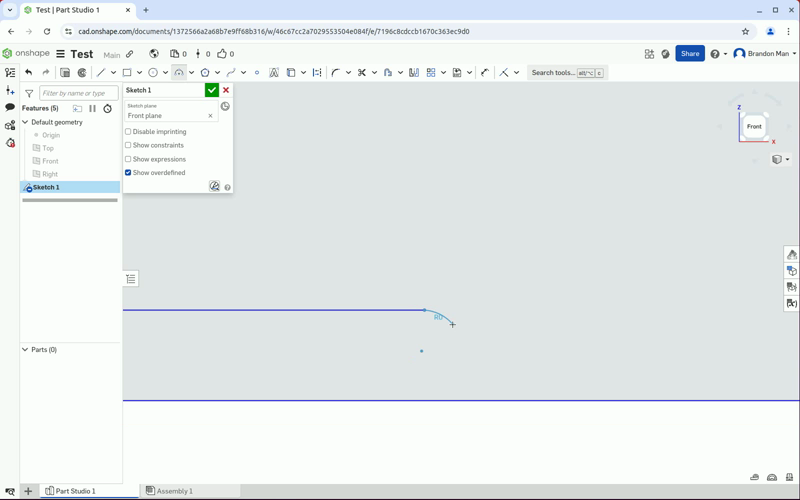
scroll(-6)
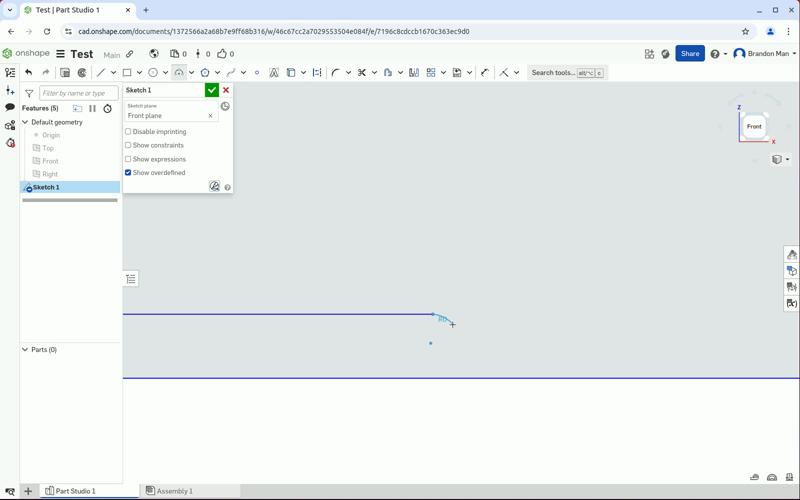
scroll(-6)
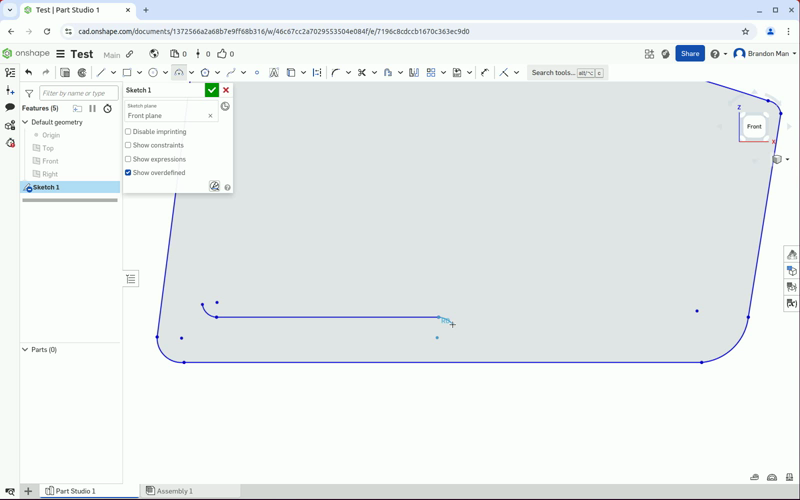
scroll(-6)
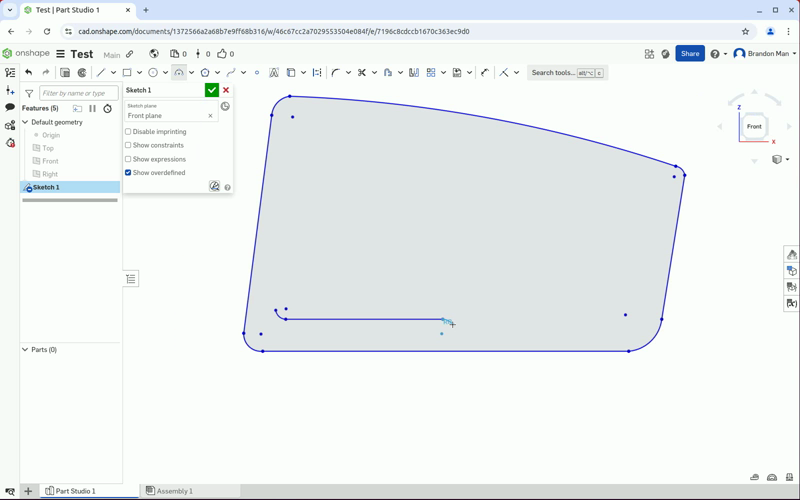
scroll(-6)
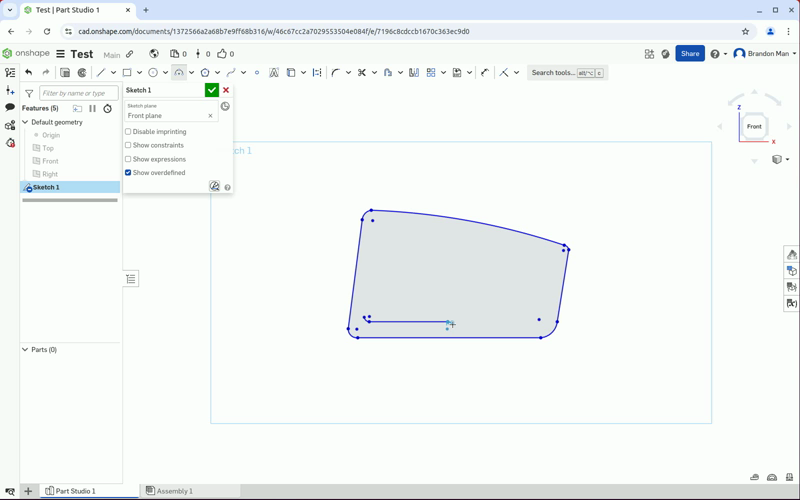
mouse_move(450, 322)
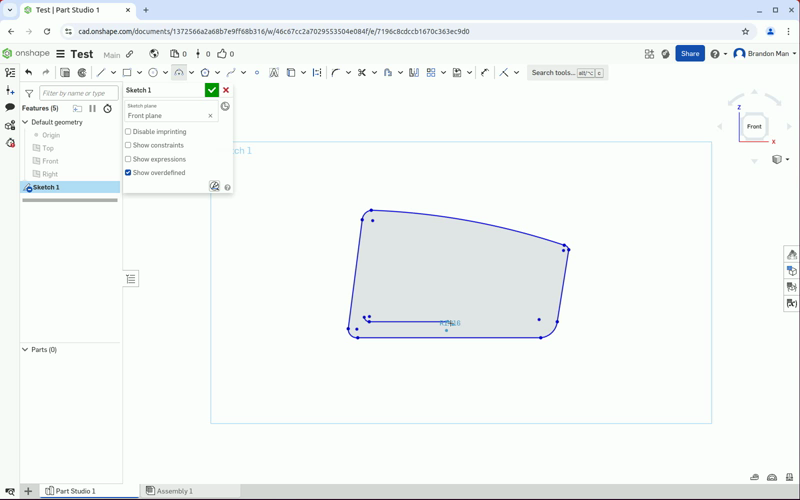
scroll(6)
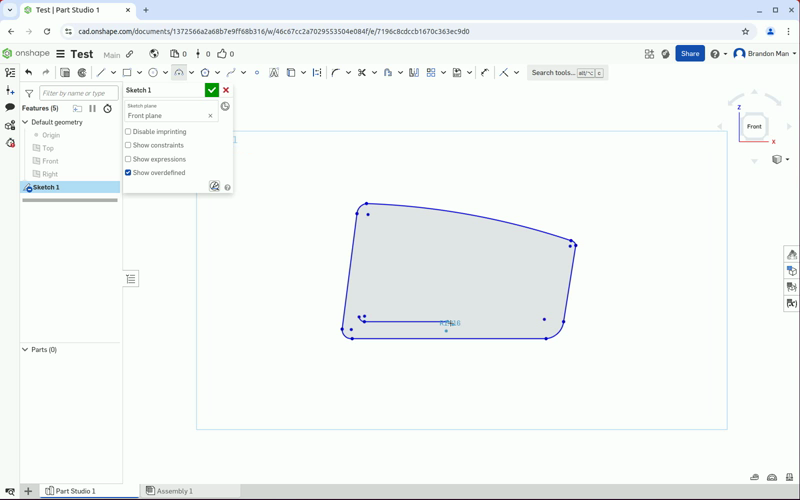
scroll(6)
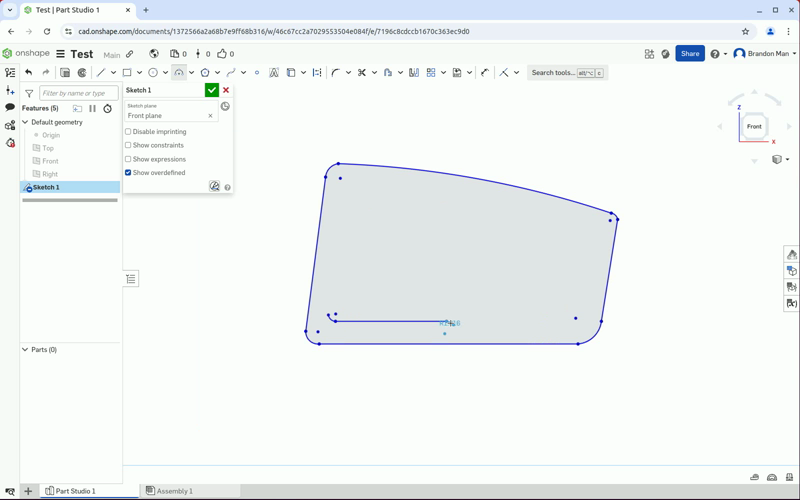
scroll(6)
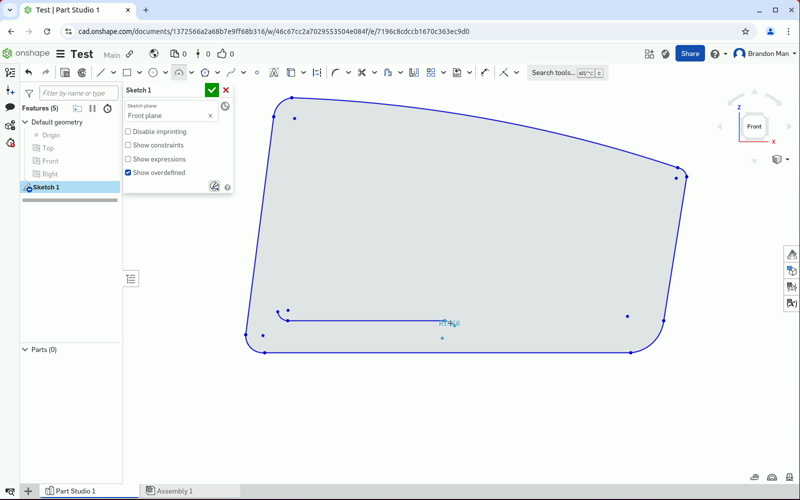
scroll(6)
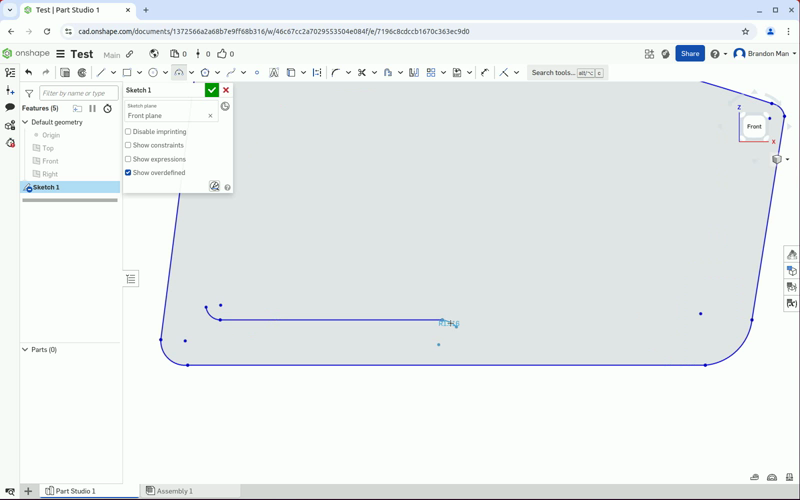
scroll(6)
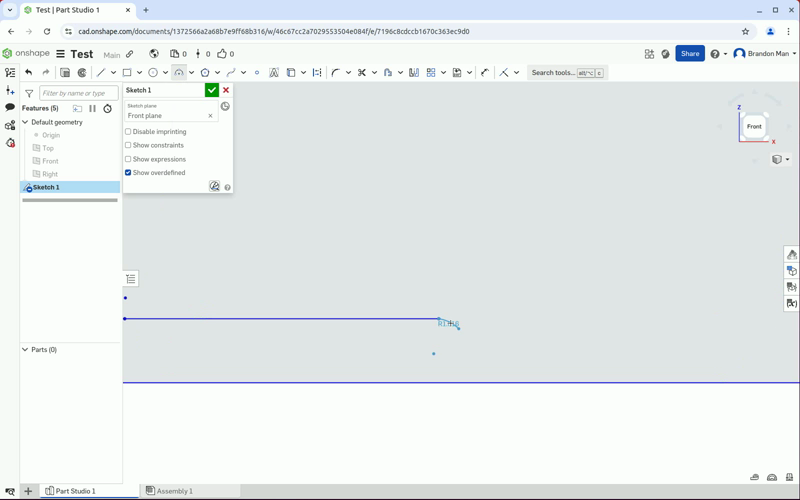
scroll(6)
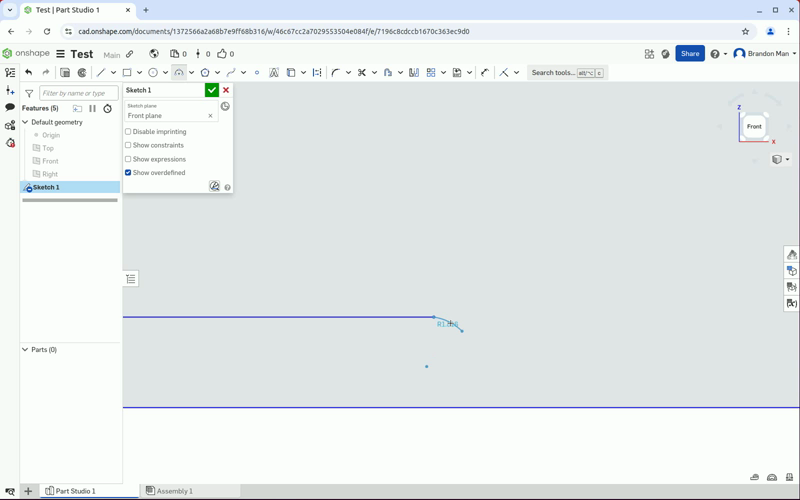
scroll(6)
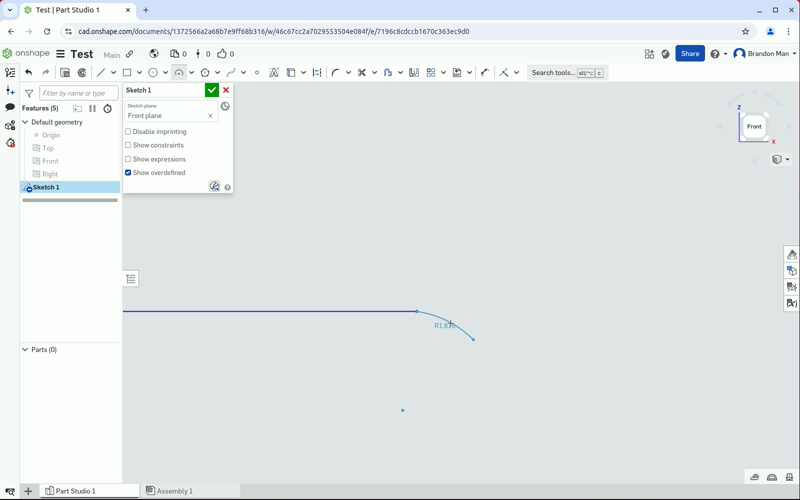
click(450, 322)
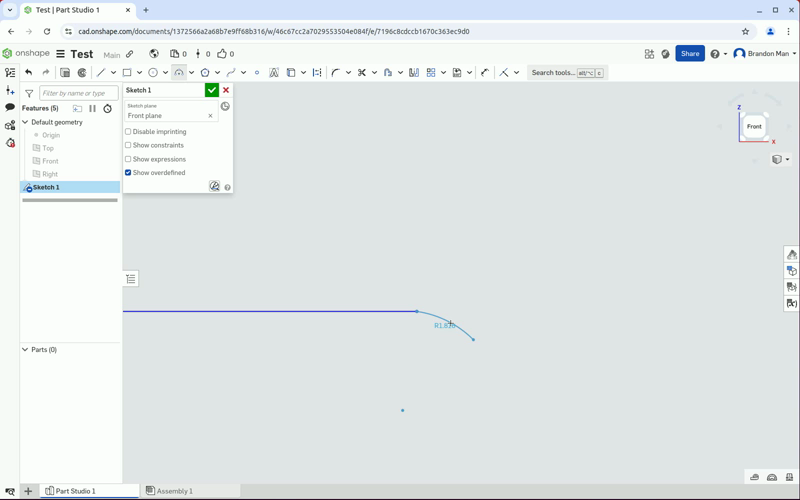
scroll(-6)
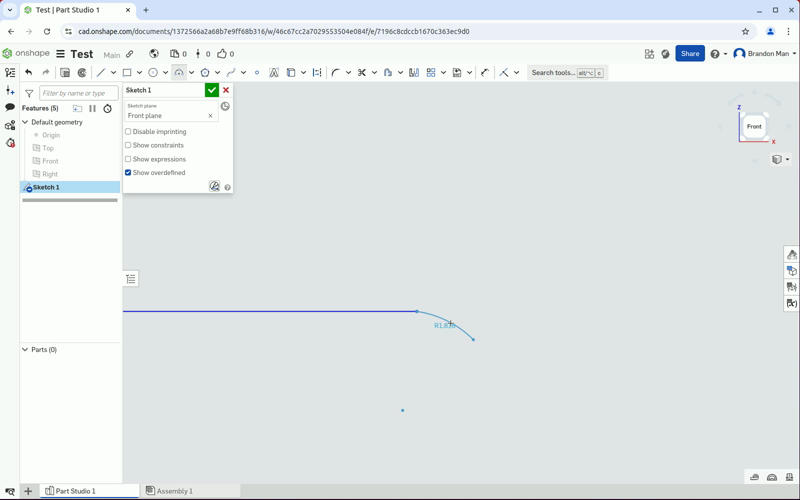
scroll(-6)
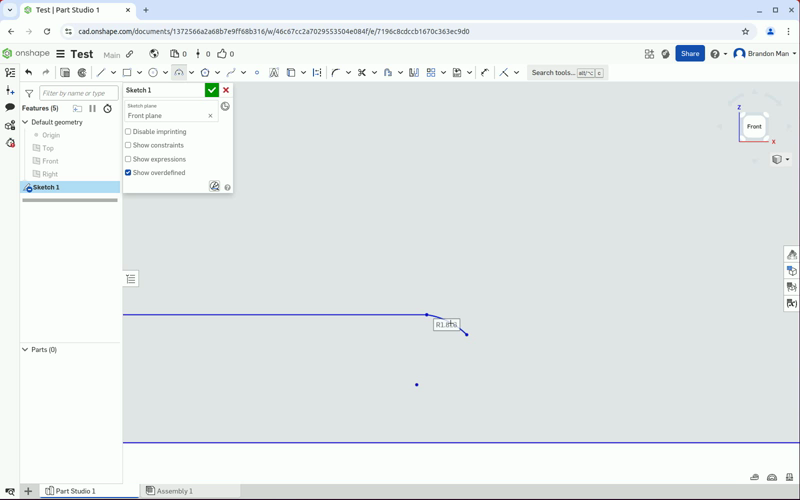
scroll(-6)
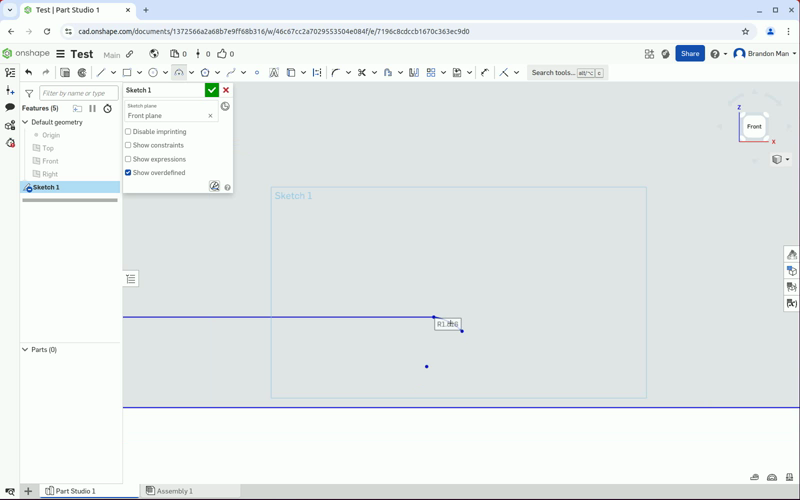
scroll(-6)
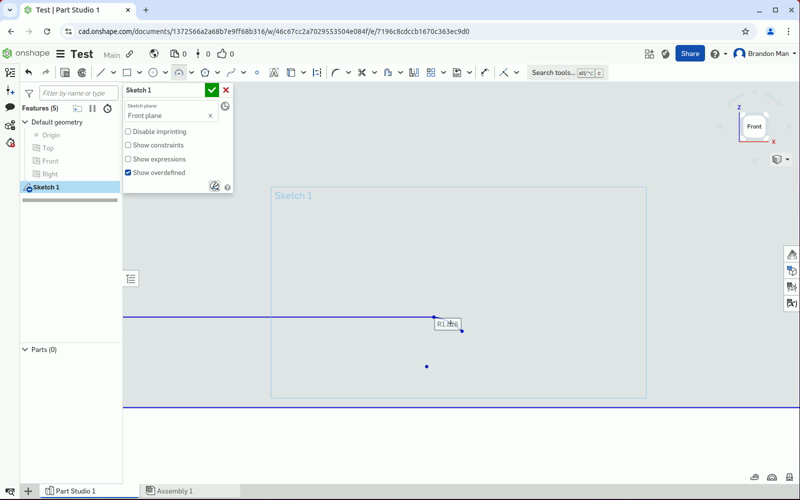
scroll(-6)
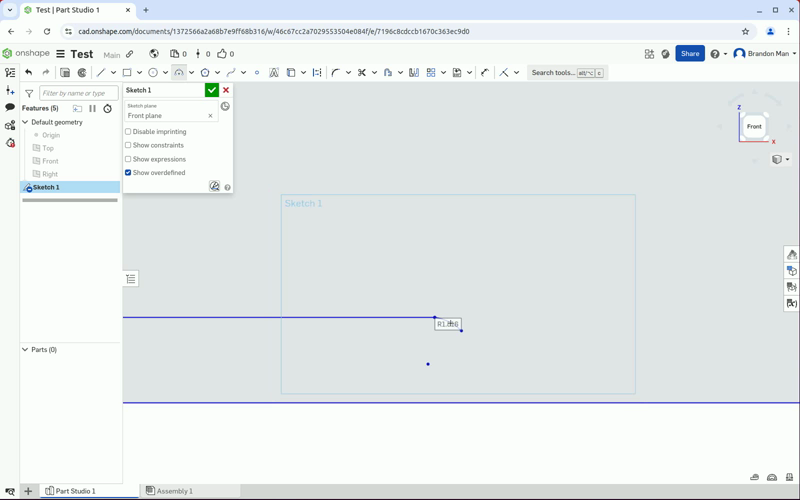
scroll(-6)
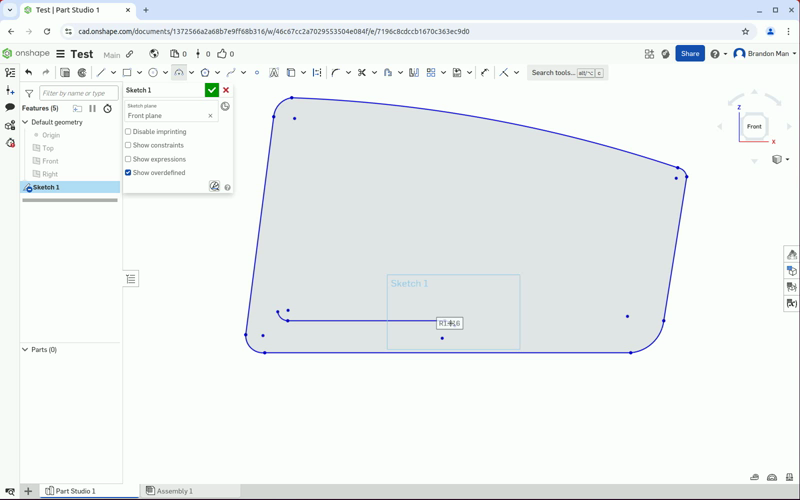
scroll(-6)
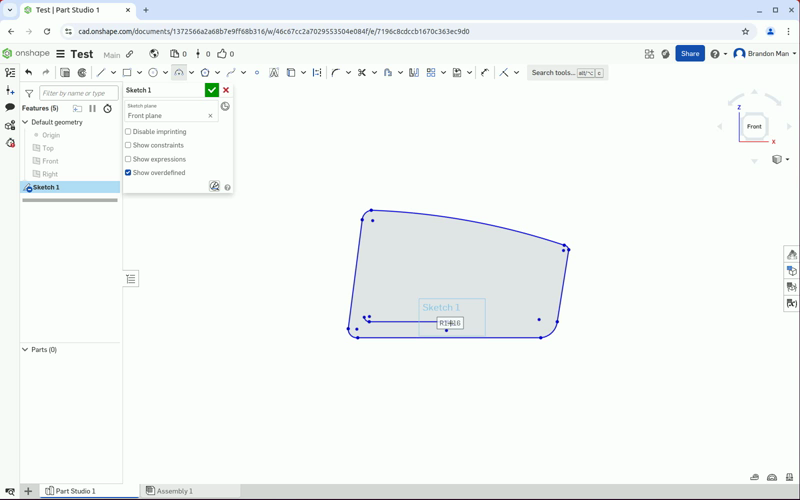
key_up(shift)
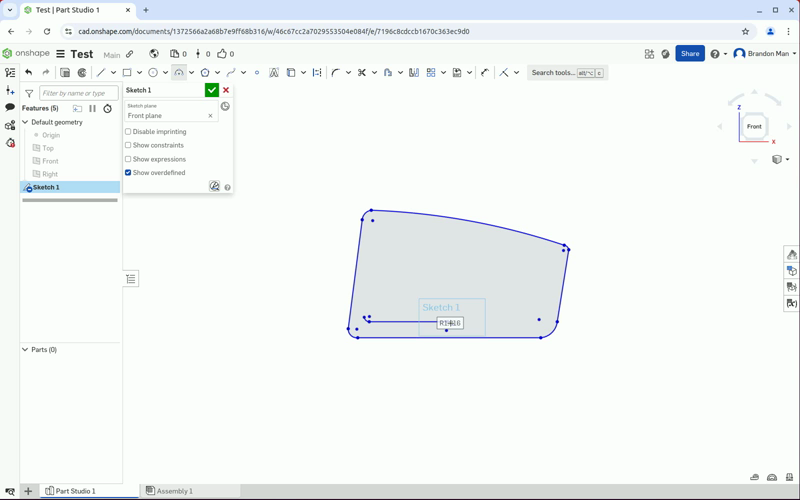
mouse_move(452, 324)
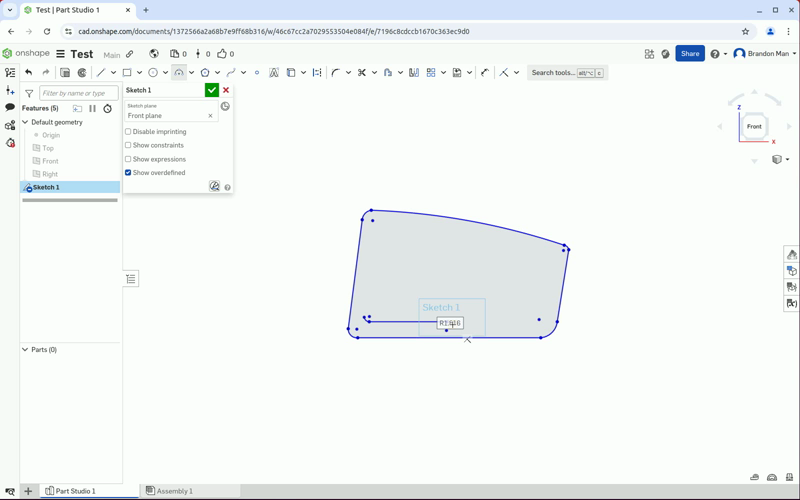
scroll(6)
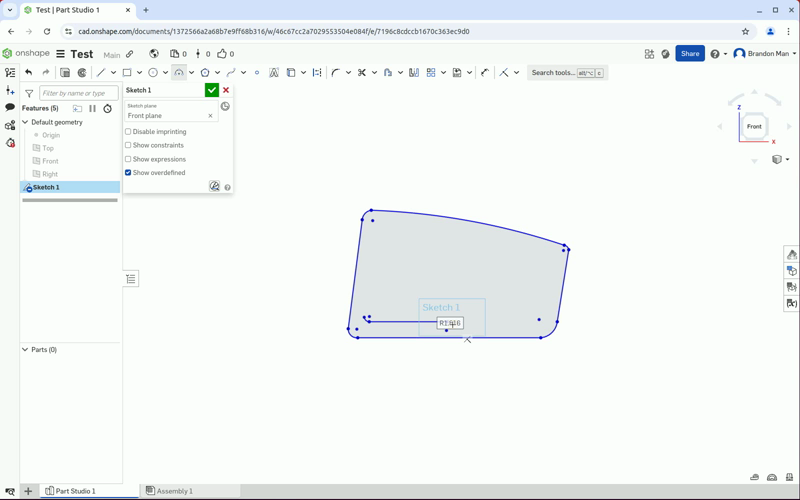
scroll(6)
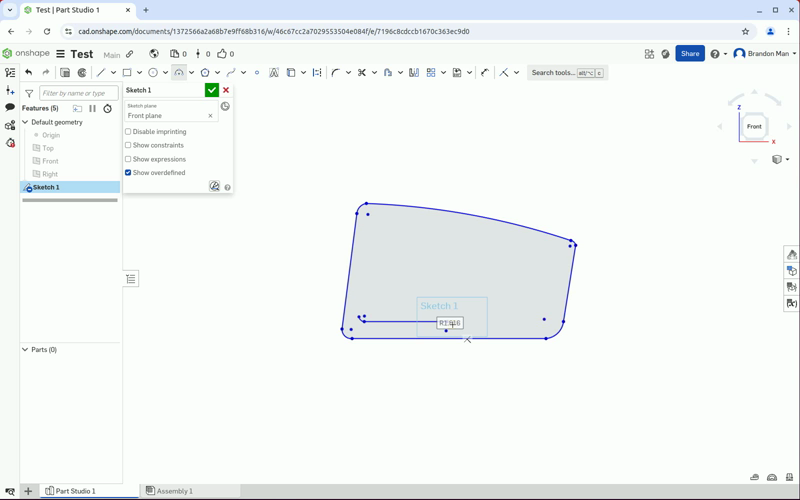
scroll(6)
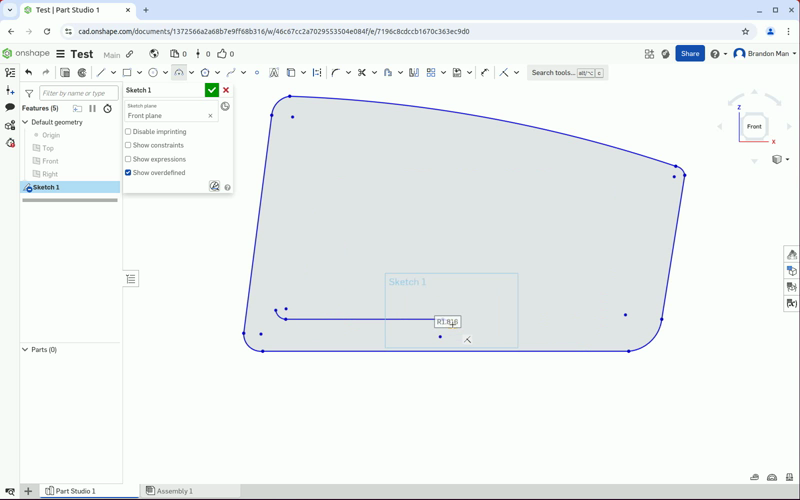
scroll(6)
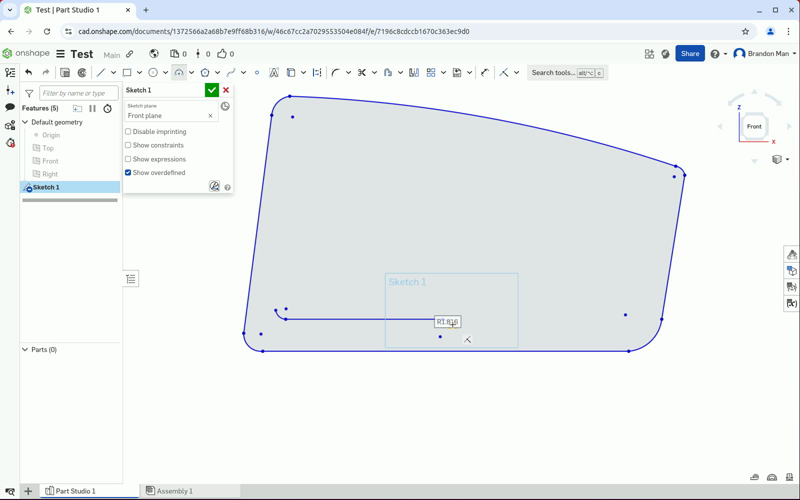
scroll(6)
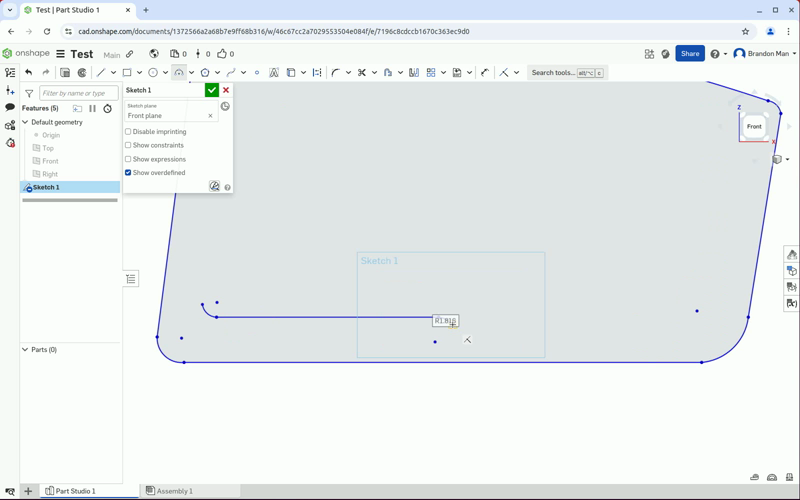
scroll(6)
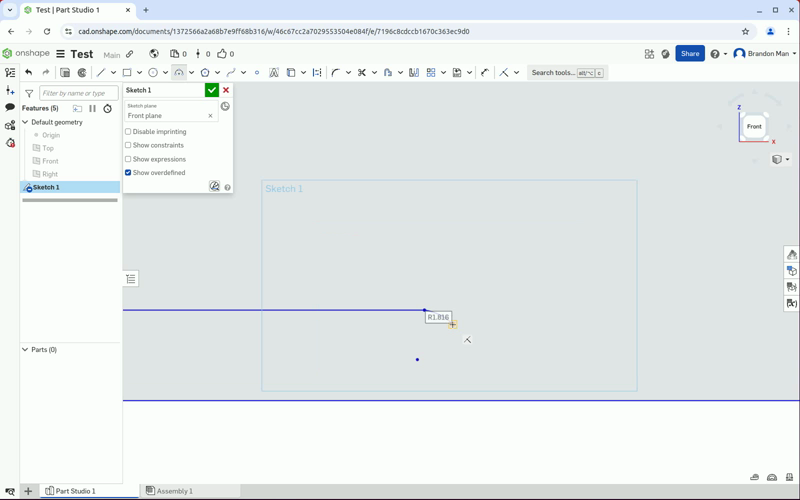
scroll(6)
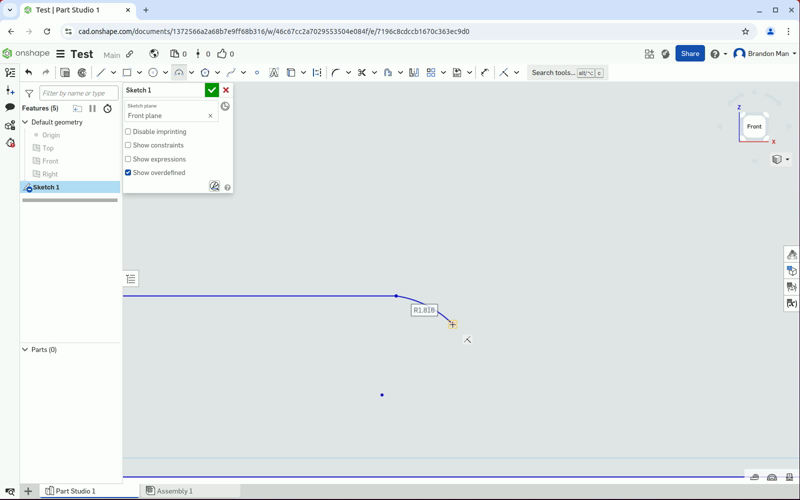
click(452, 324)
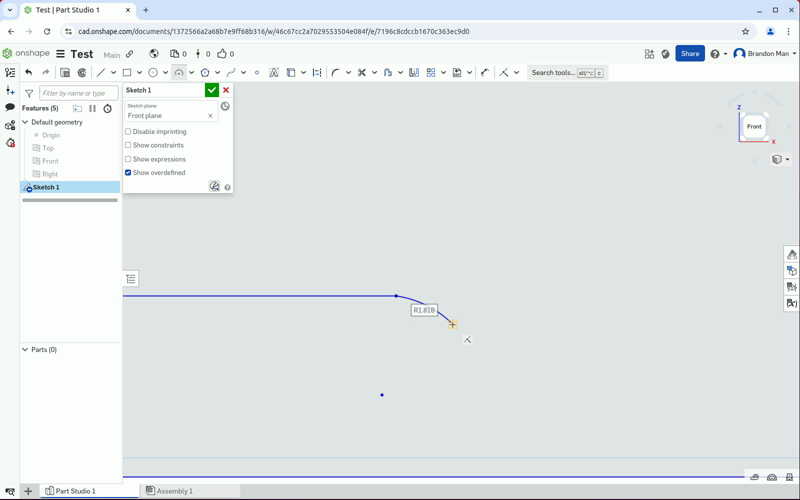
scroll(-6)
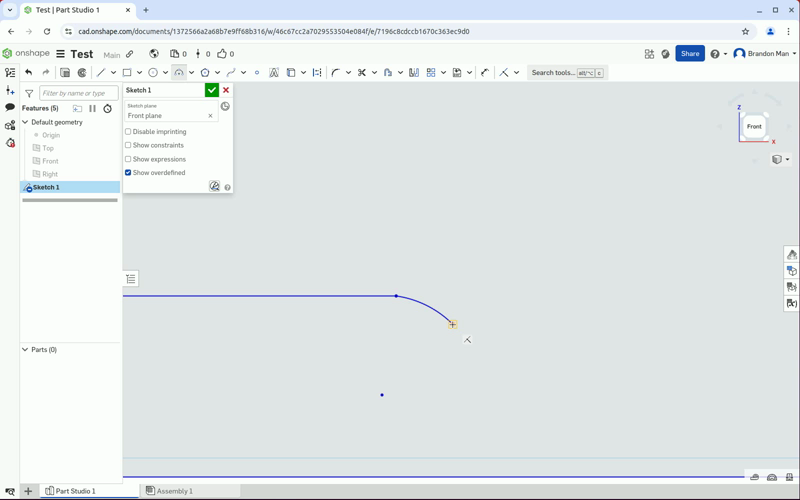
scroll(-6)
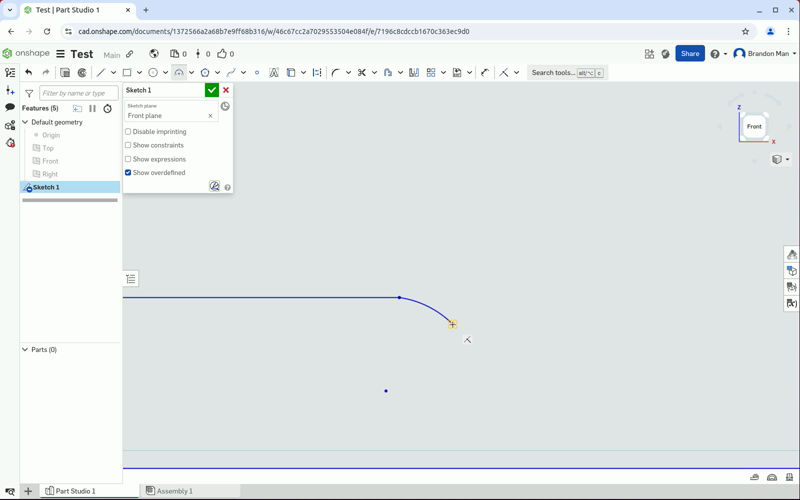
scroll(-6)
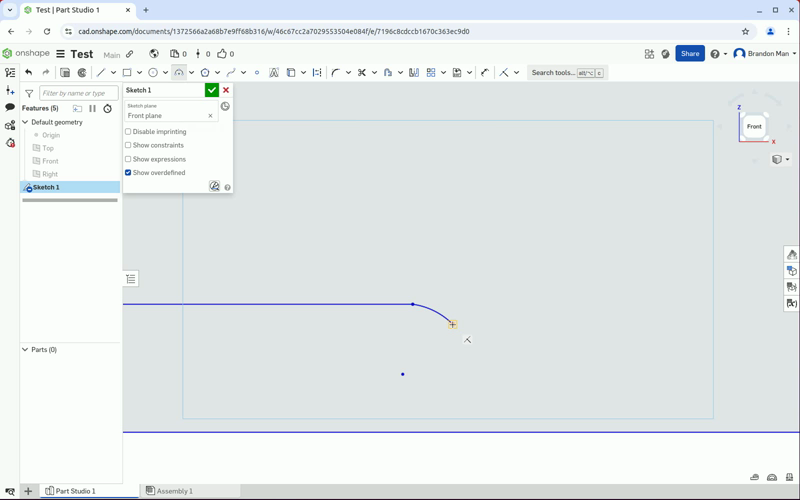
scroll(-6)
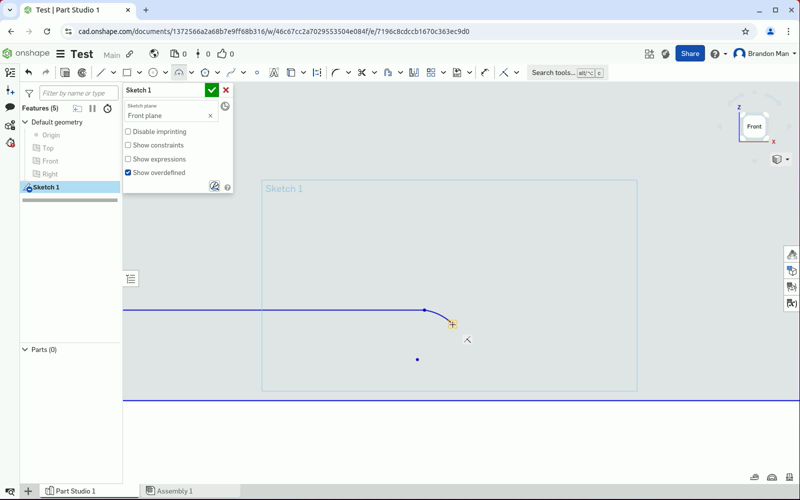
scroll(-6)
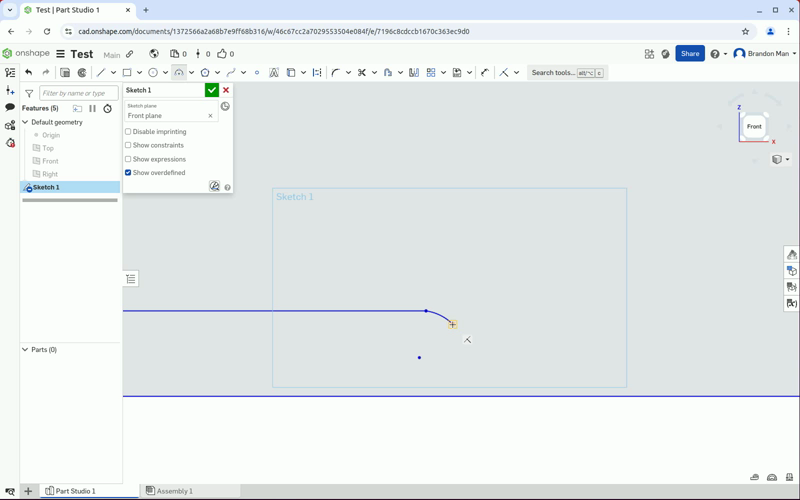
scroll(-6)
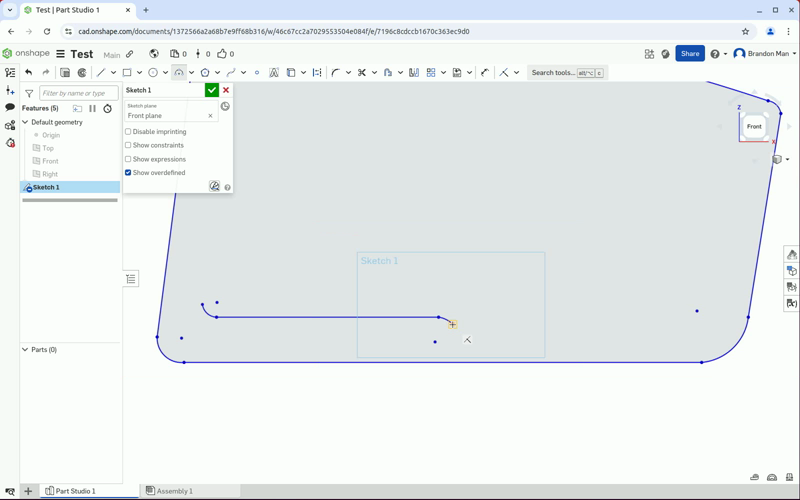
scroll(-6)
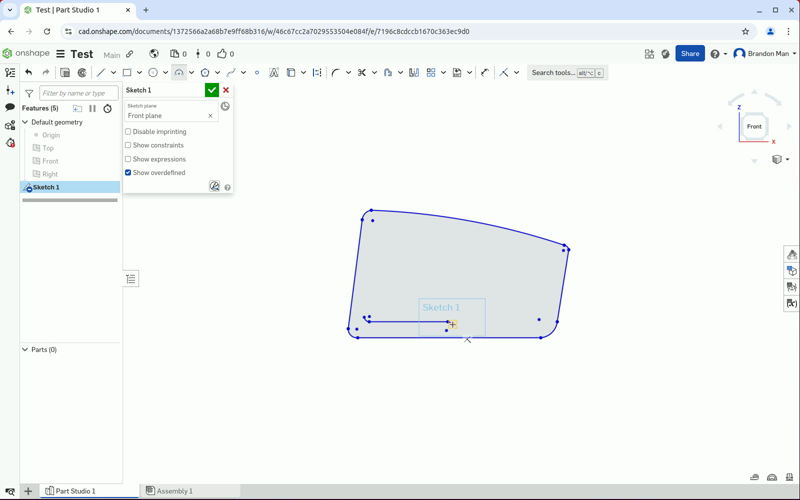
key_down(shift)
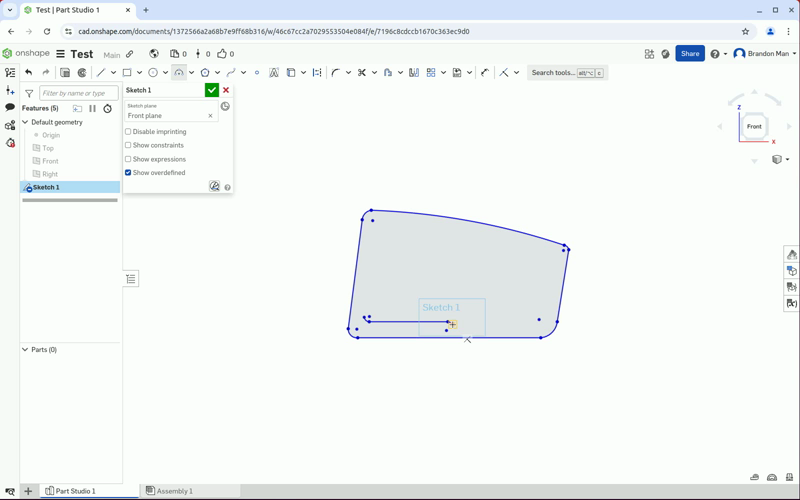
mouse_move(492, 324)
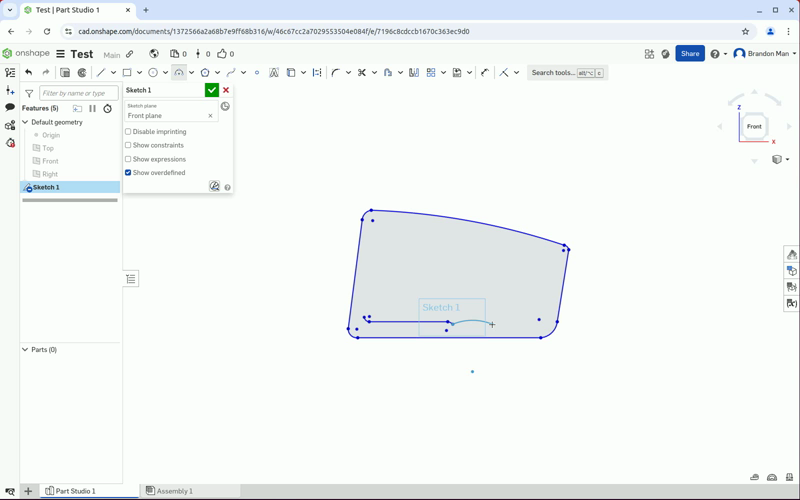
click(492, 324)
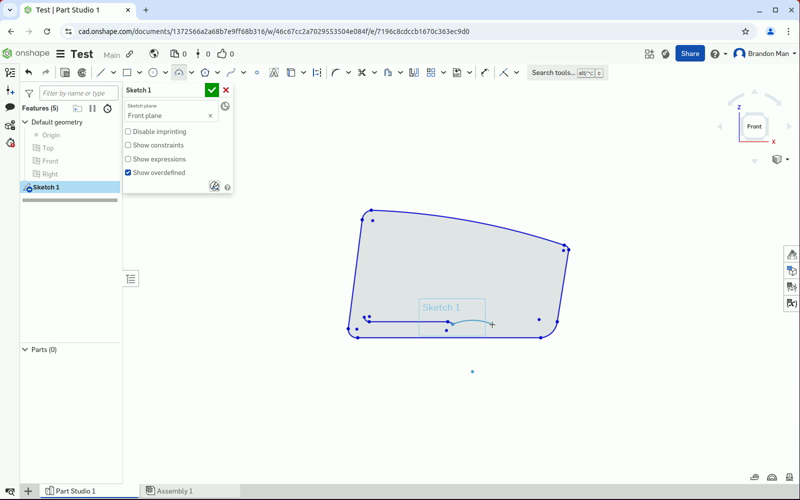
mouse_move(472, 330)
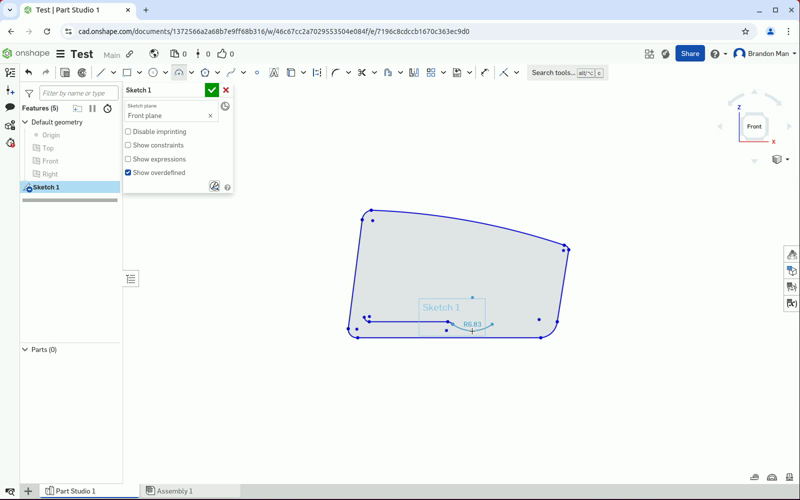
click(472, 330)
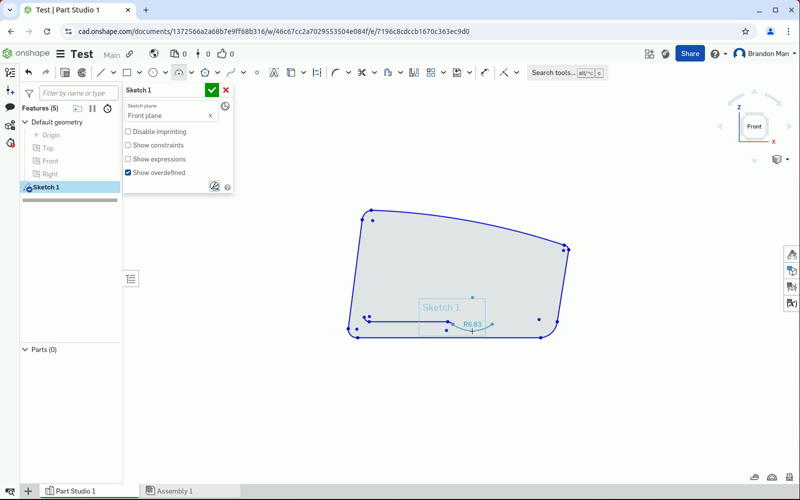
key_up(shift)
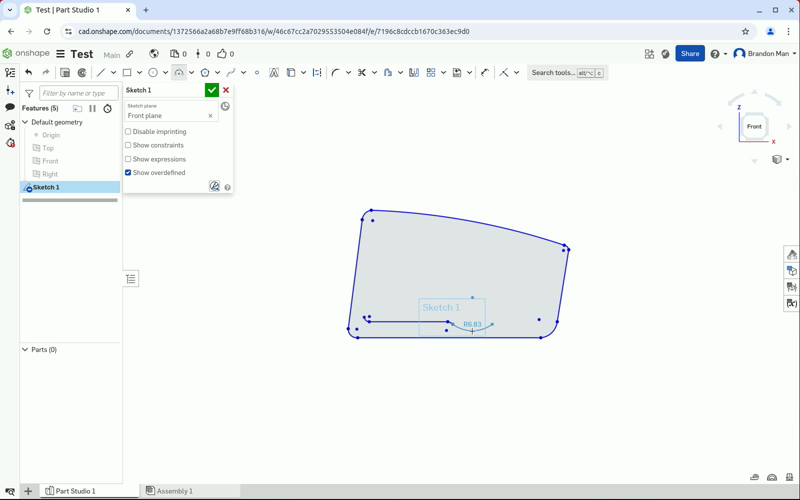
mouse_move(492, 324)
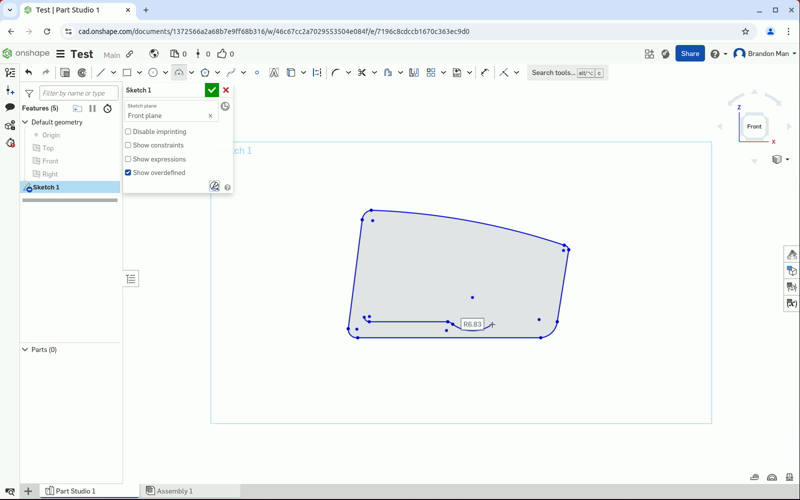
click(492, 324)
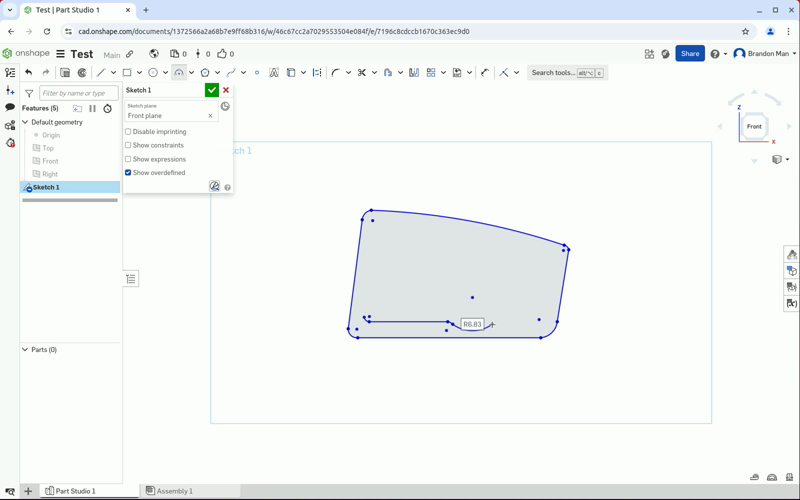
key_down(shift)
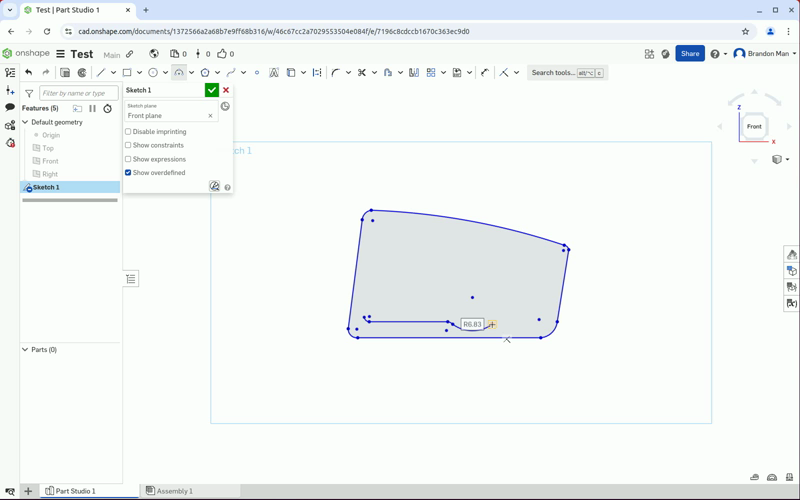
mouse_move(496, 321)
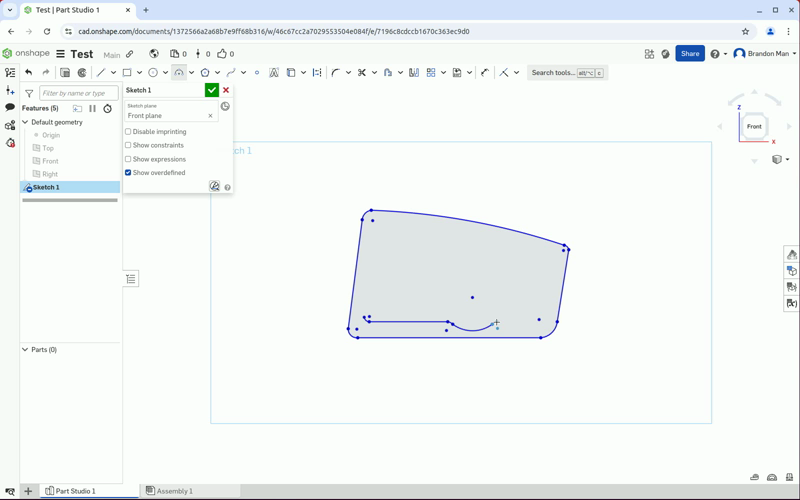
scroll(6)
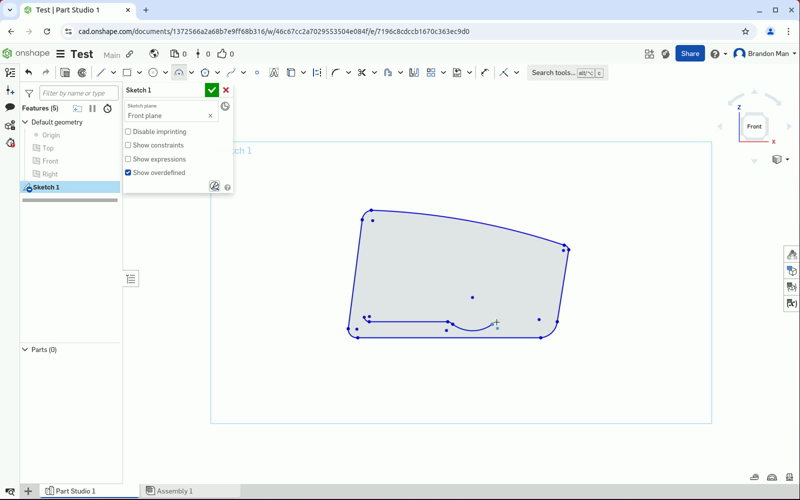
scroll(6)
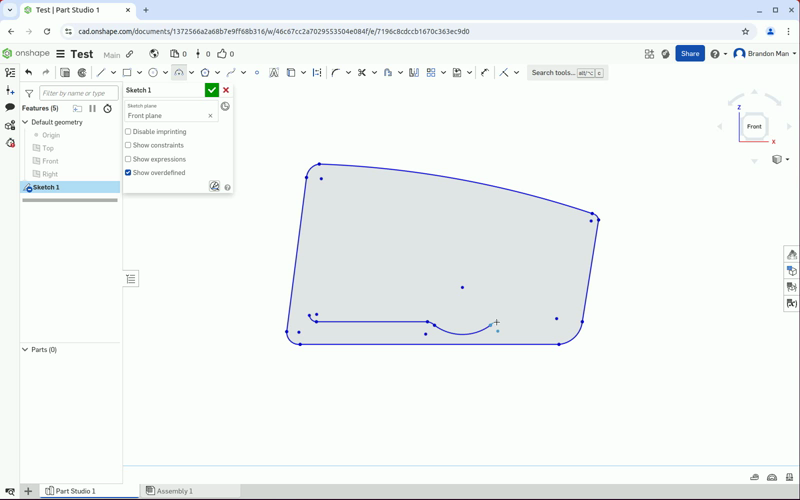
scroll(6)
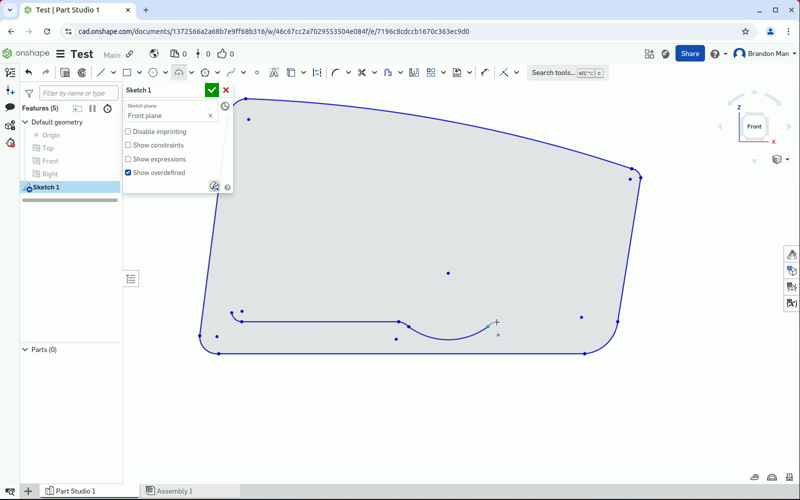
scroll(6)
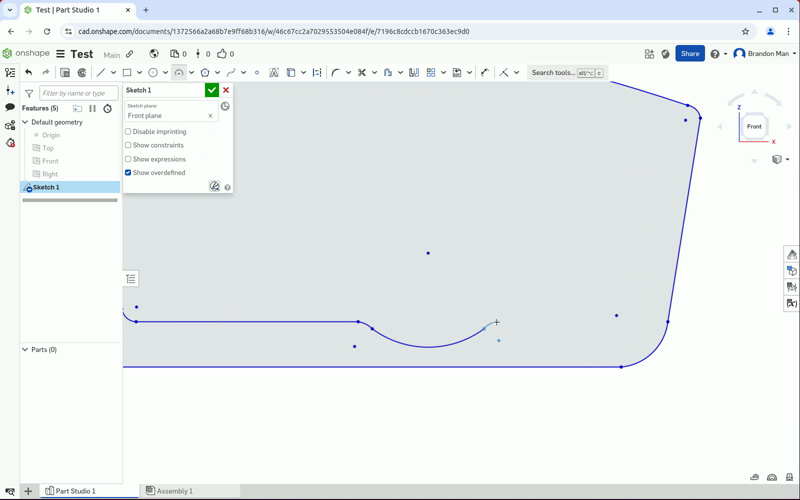
scroll(6)
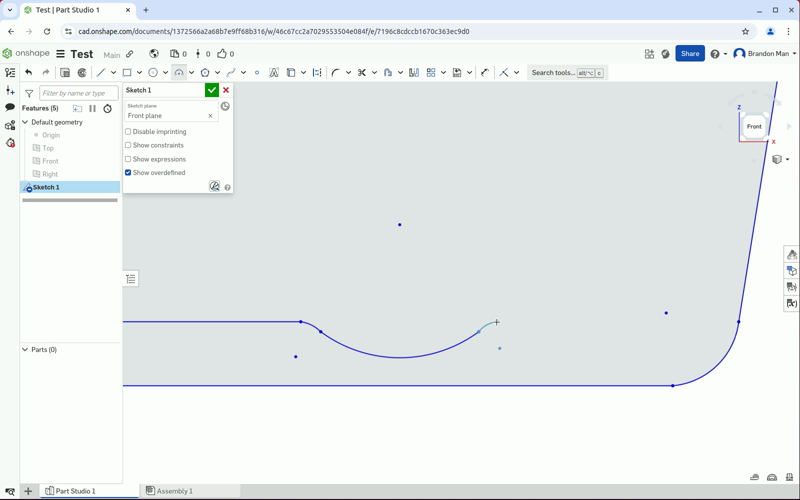
scroll(6)
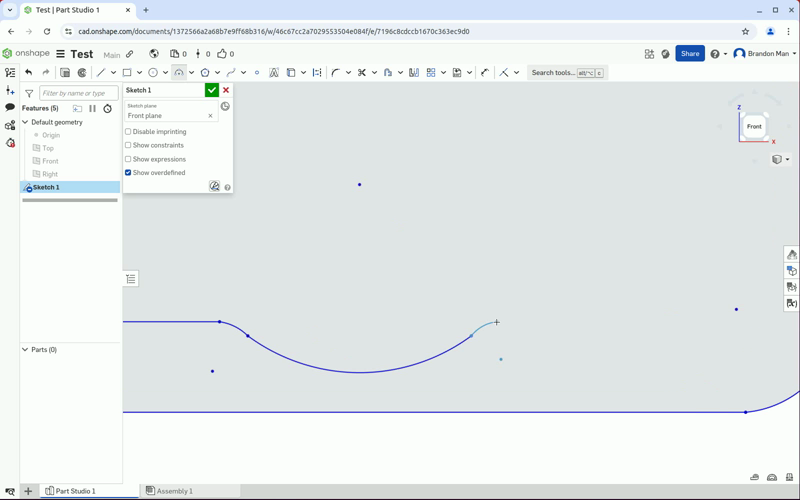
scroll(6)
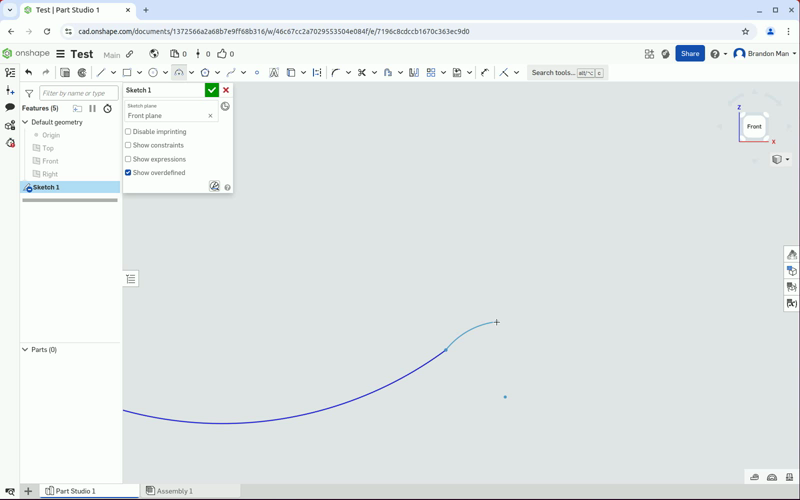
click(496, 321)
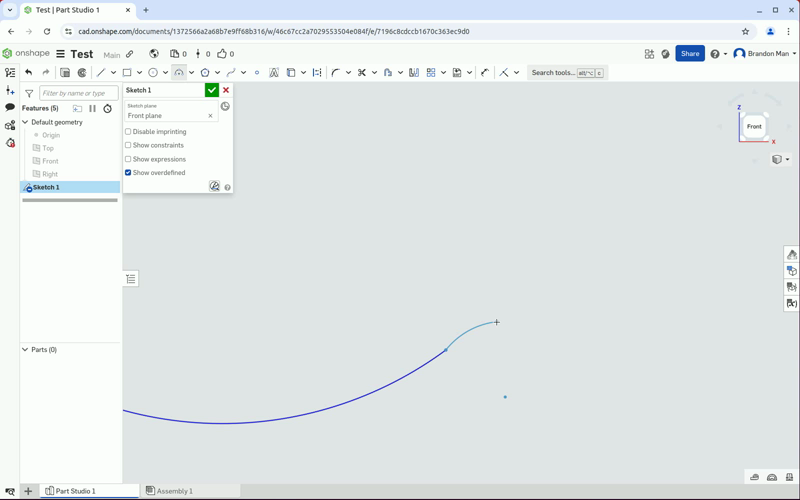
scroll(-6)
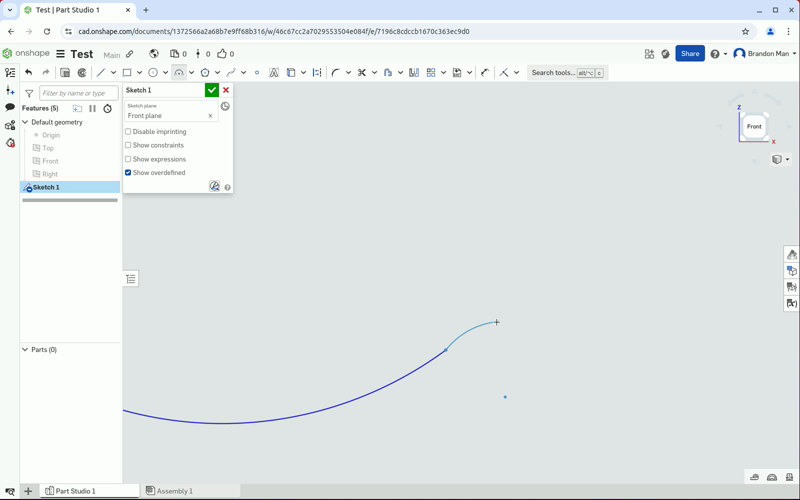
scroll(-6)
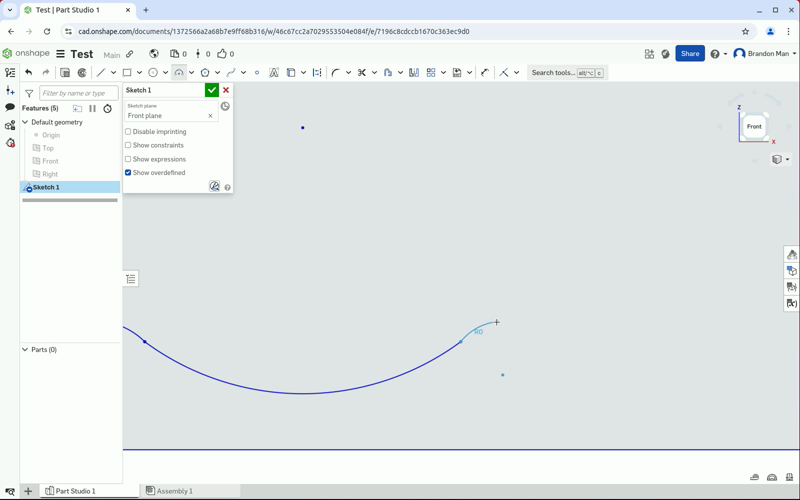
scroll(-6)
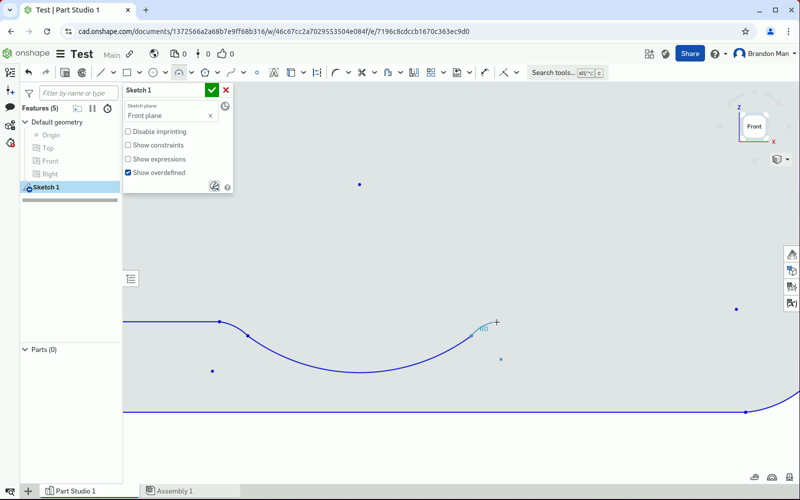
scroll(-6)
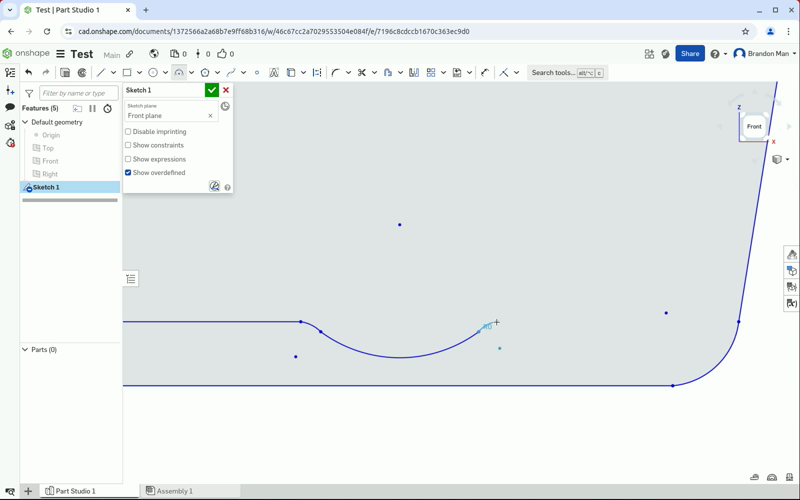
scroll(-6)
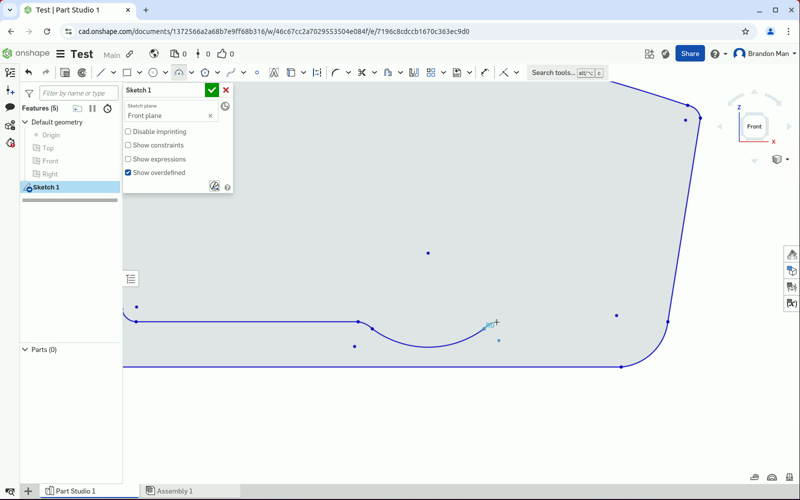
scroll(-6)
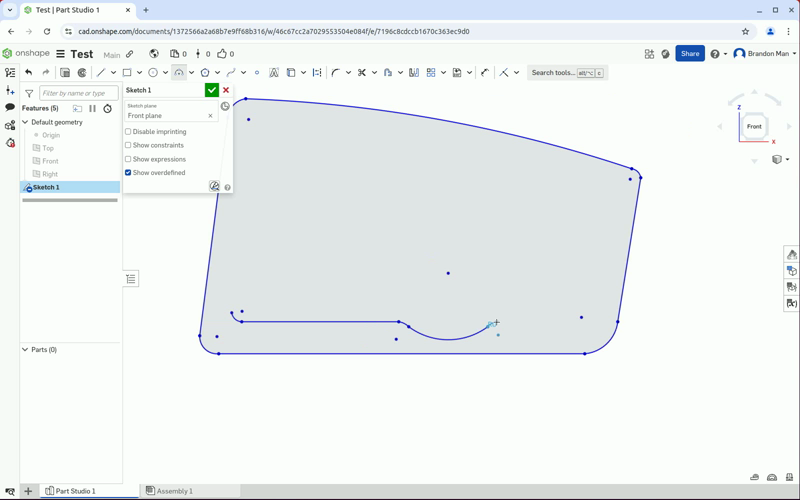
scroll(-6)
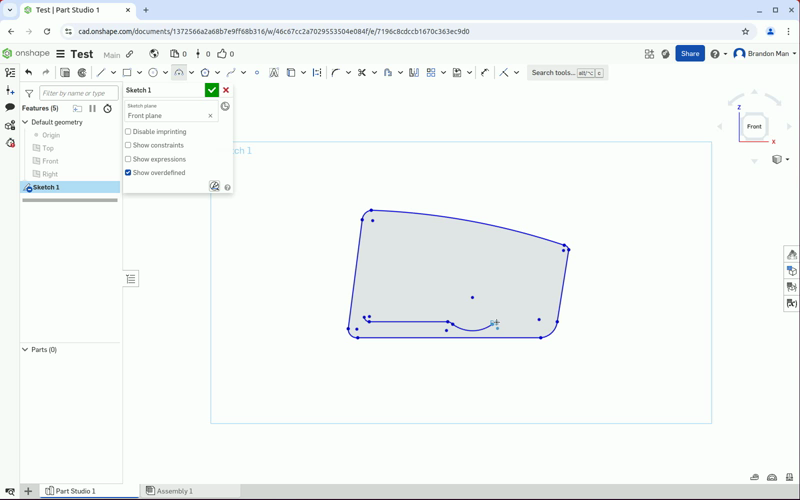
mouse_move(494, 322)
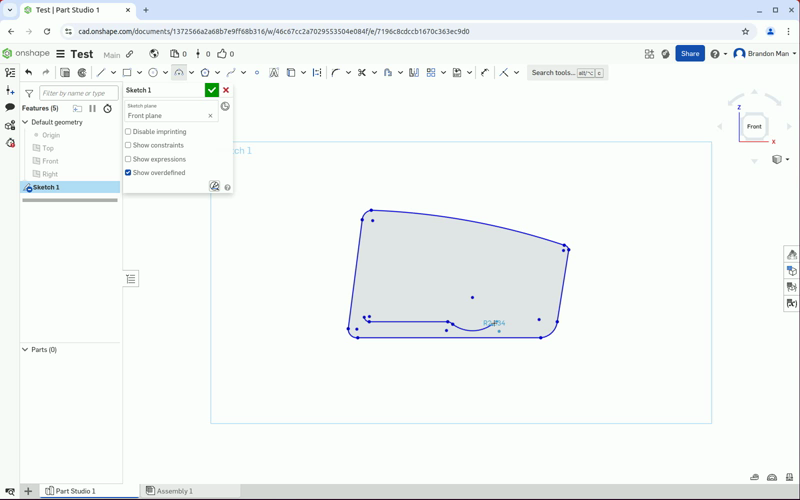
scroll(6)
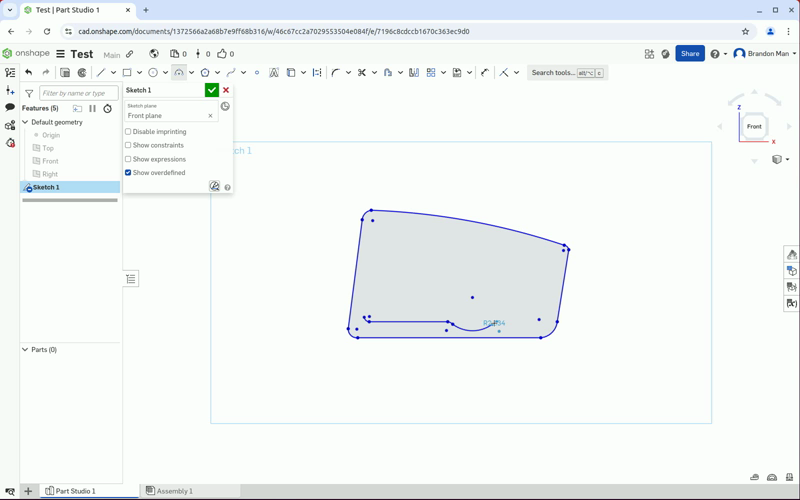
scroll(6)
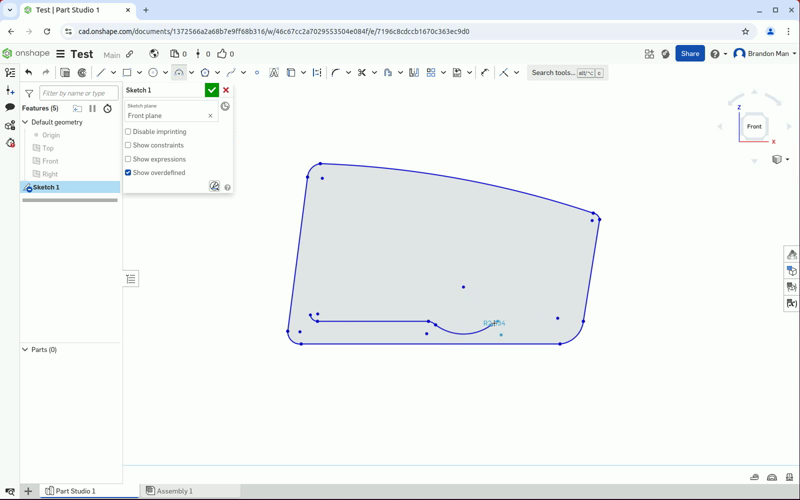
scroll(6)
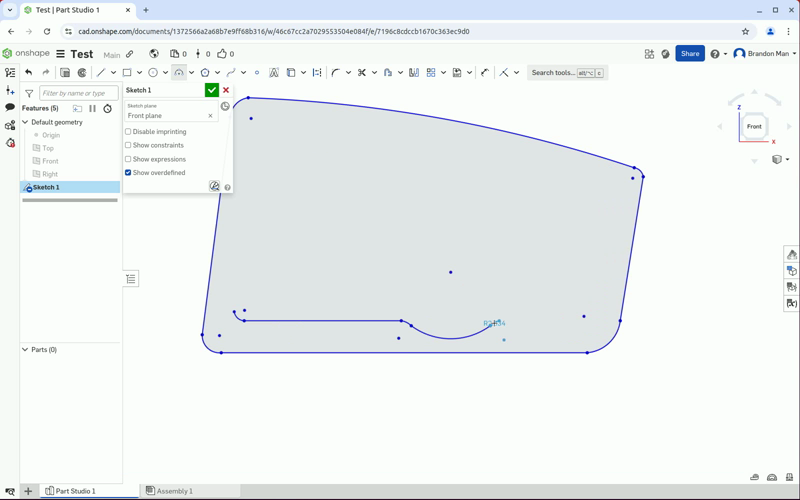
scroll(6)
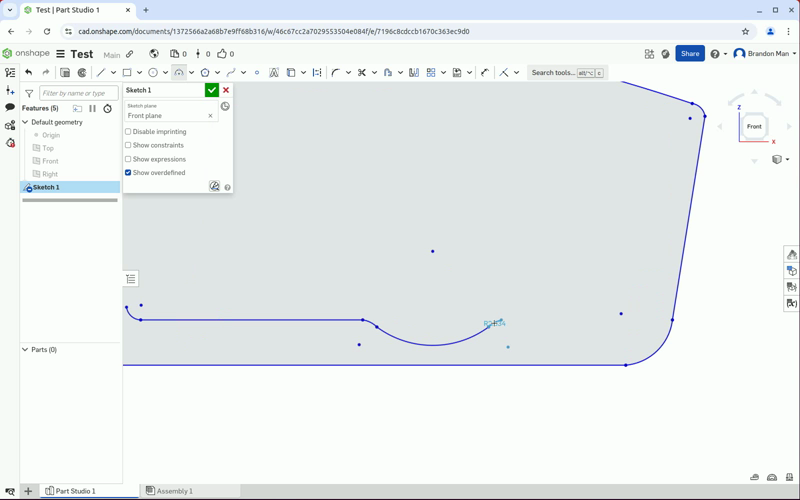
scroll(6)
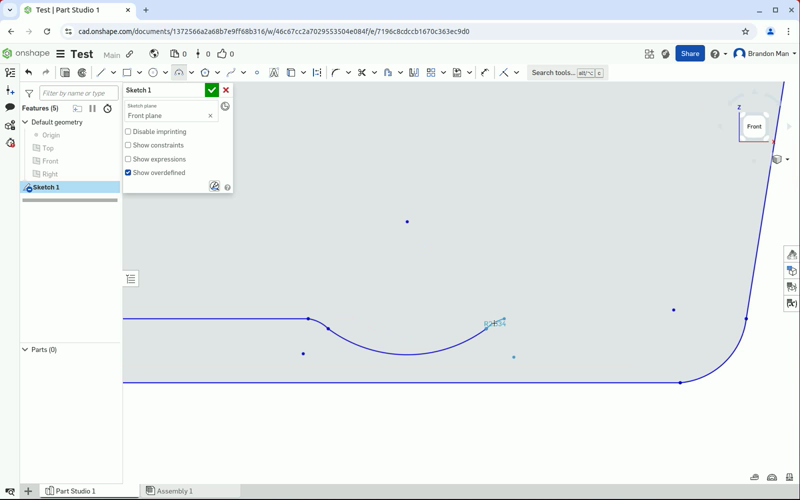
scroll(6)
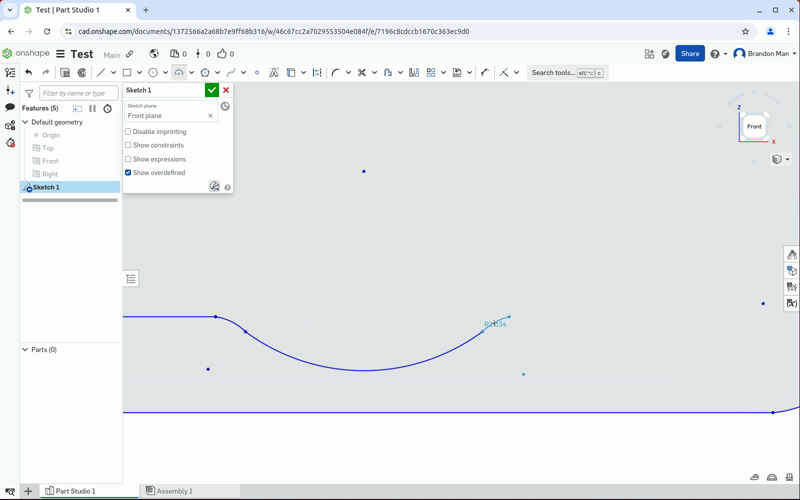
scroll(6)
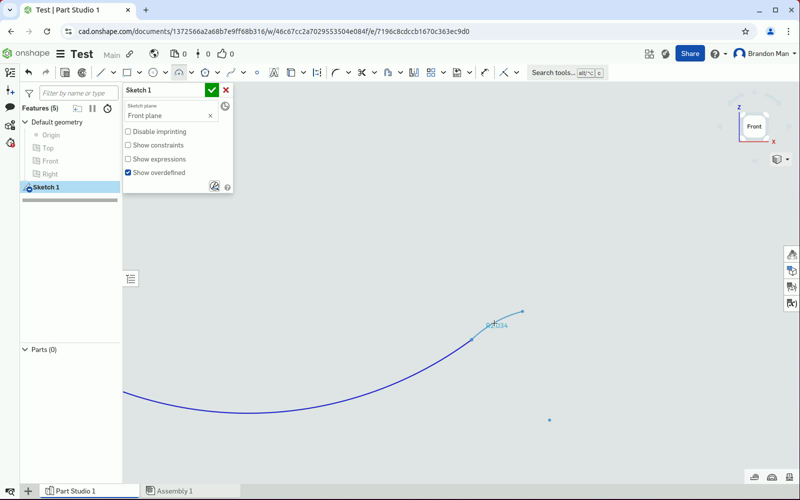
click(494, 322)
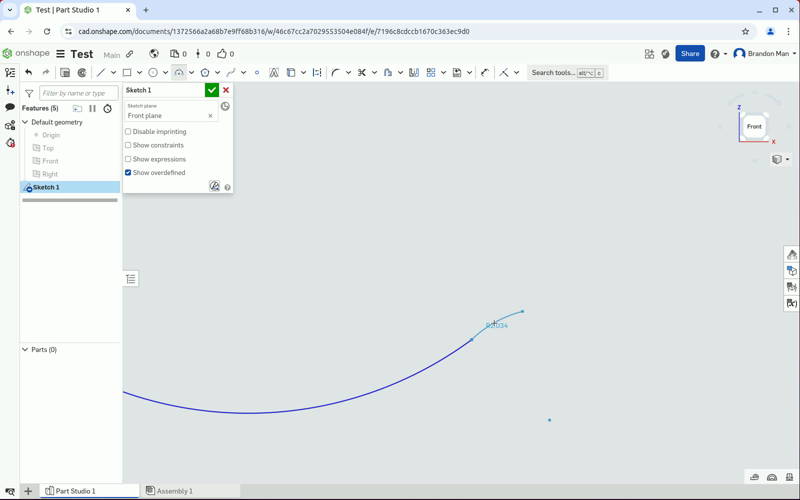
scroll(-6)
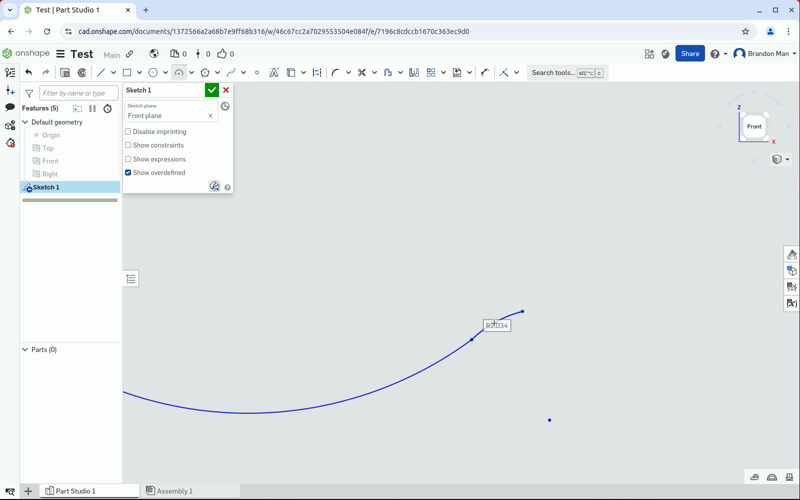
scroll(-6)
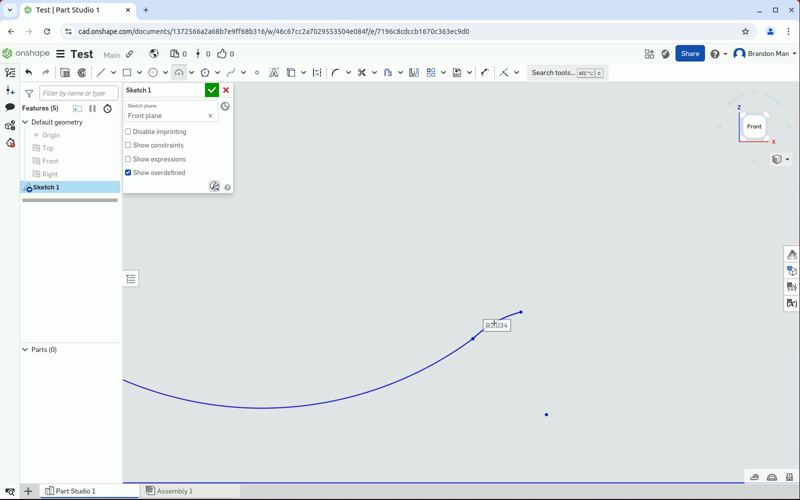
scroll(-6)
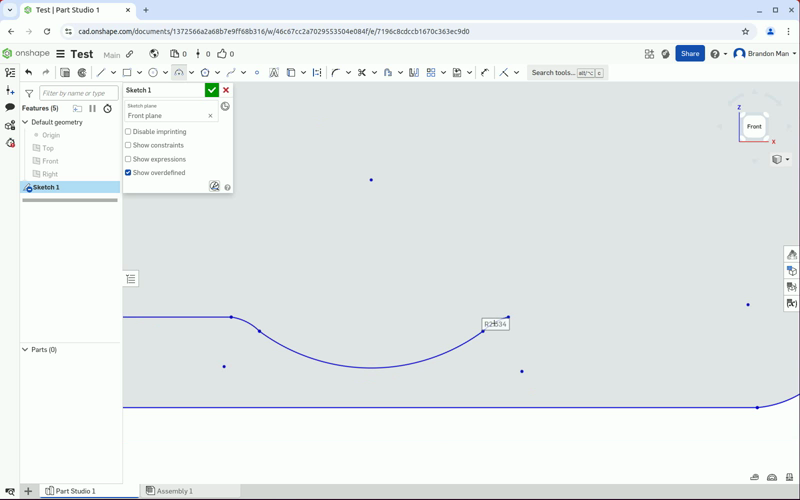
scroll(-6)
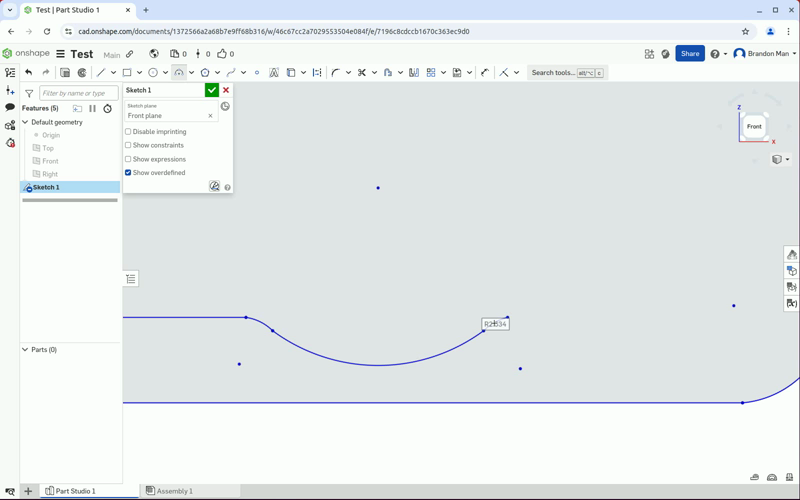
scroll(-6)
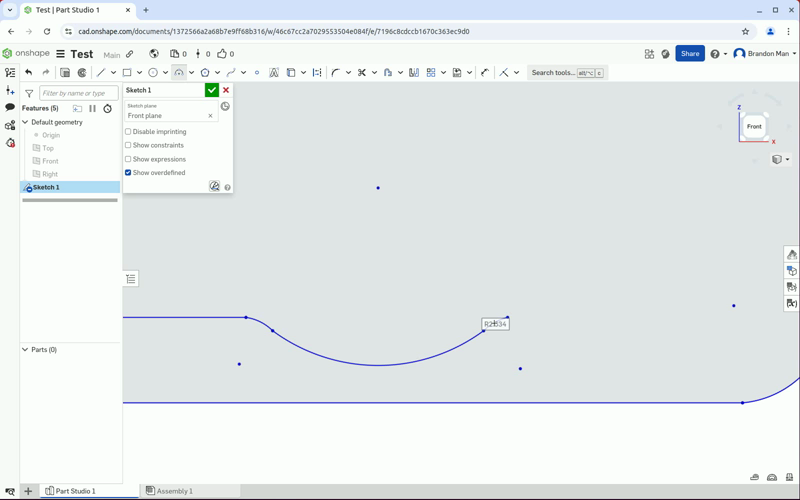
scroll(-6)
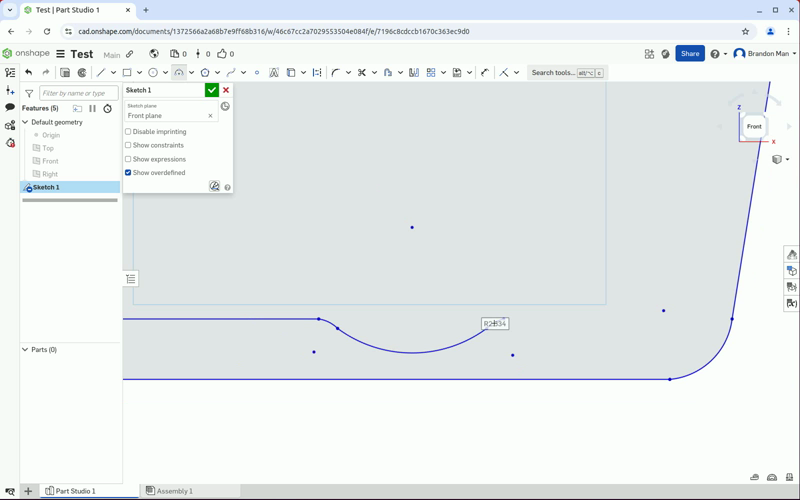
scroll(-6)
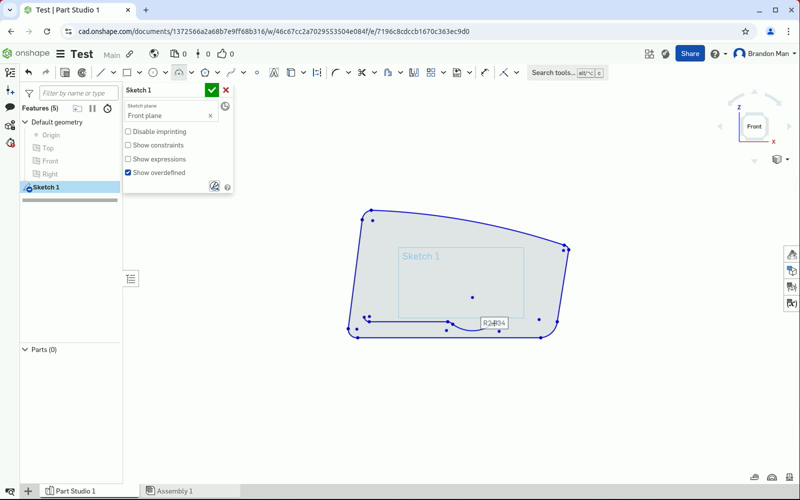
key_up(shift)
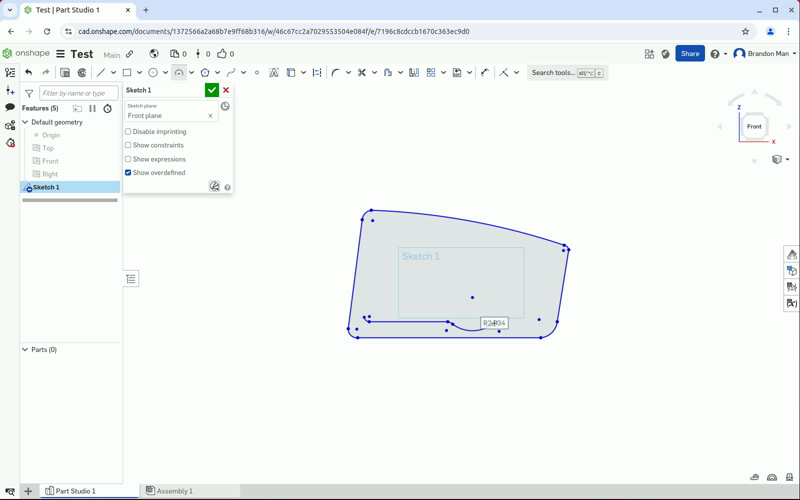
key(esc)
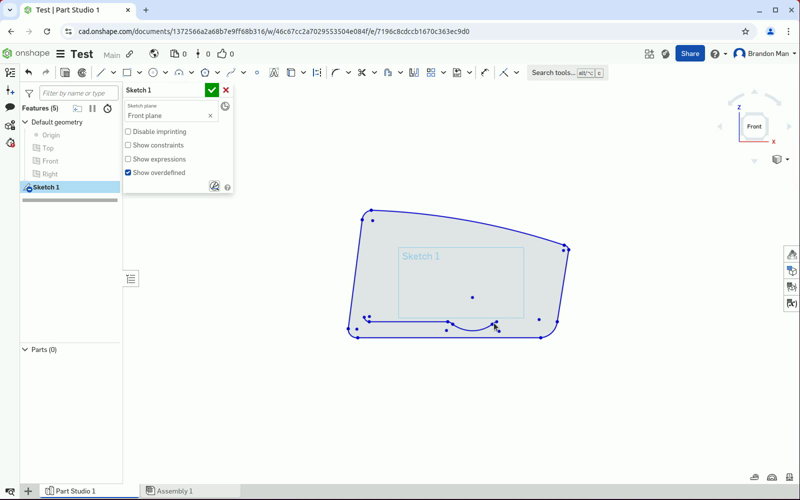
key(l)
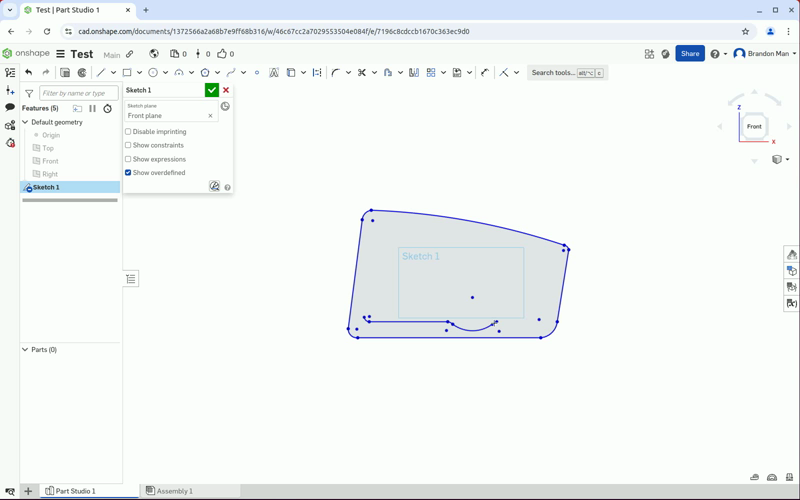
mouse_move(496, 321)
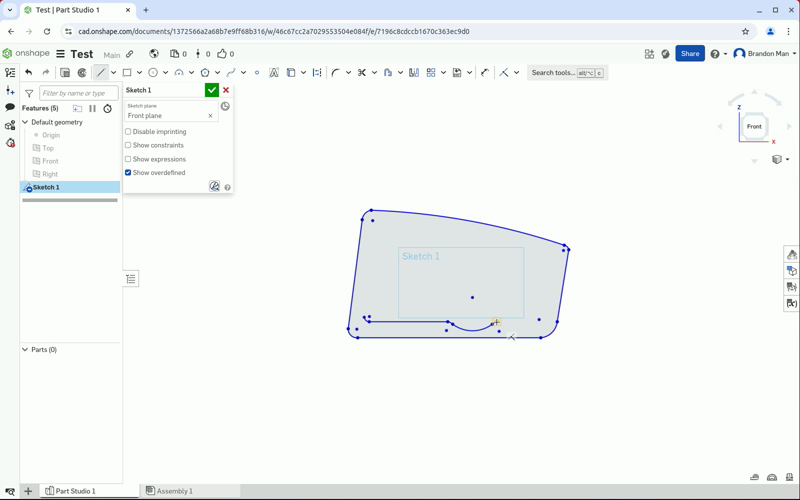
scroll(6)
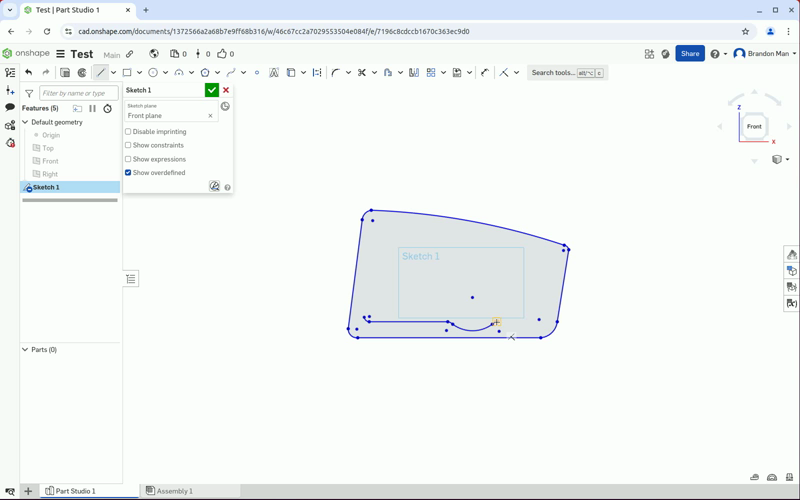
scroll(6)
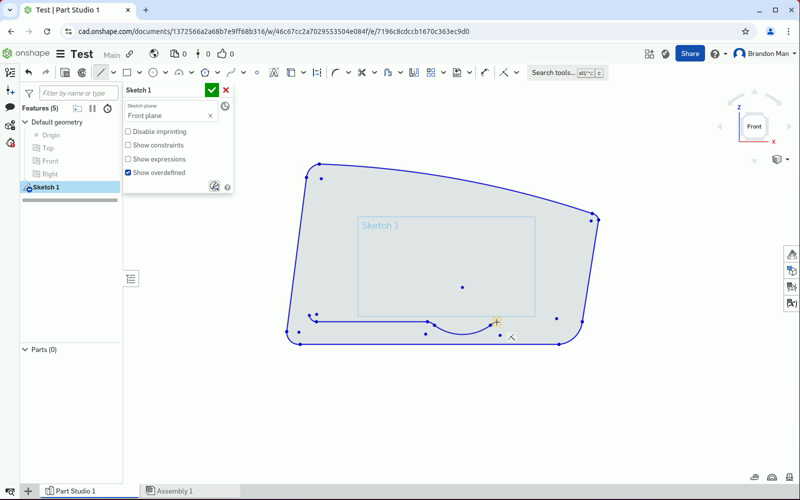
scroll(6)
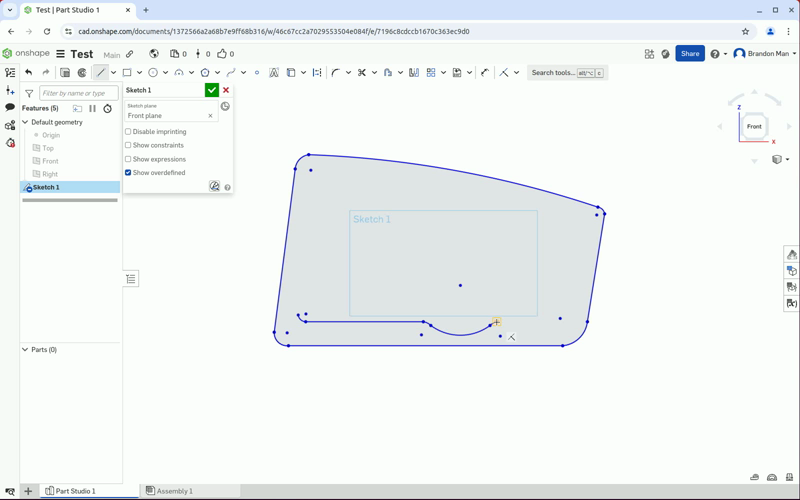
scroll(6)
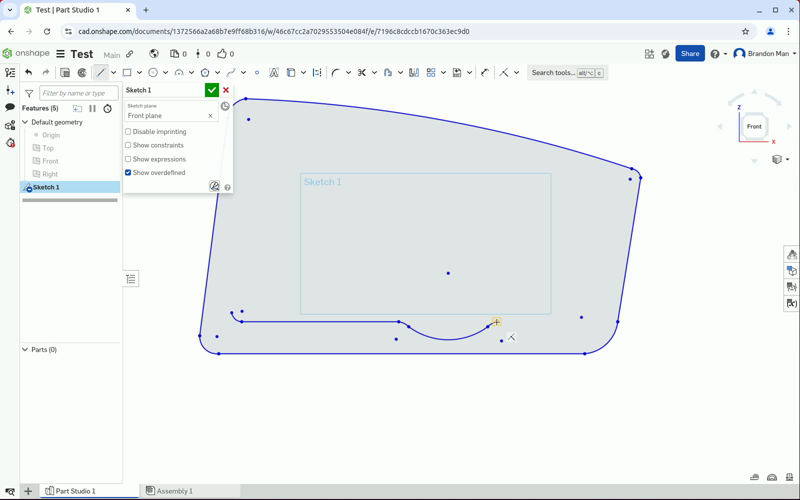
scroll(6)
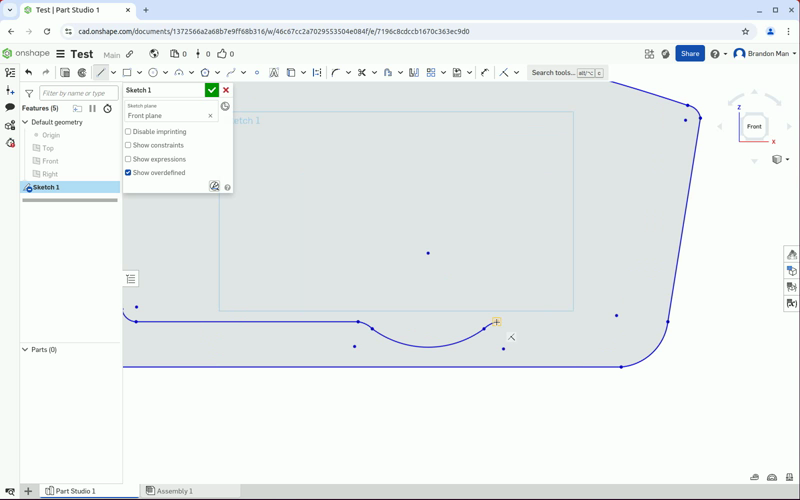
scroll(6)
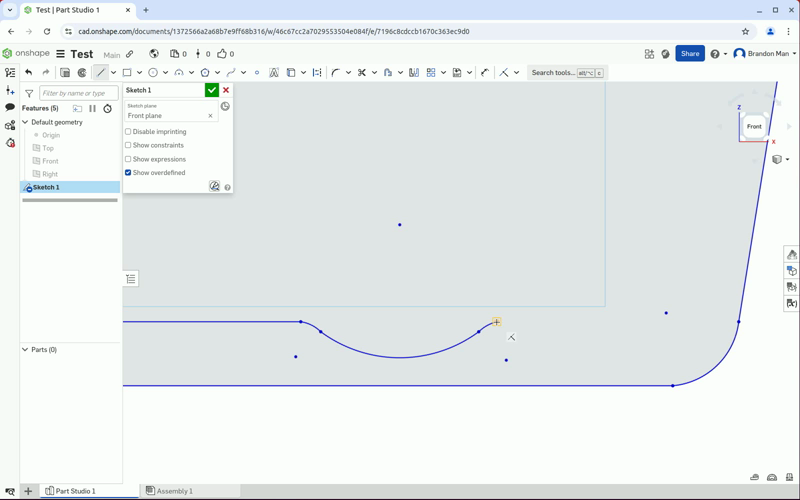
scroll(6)
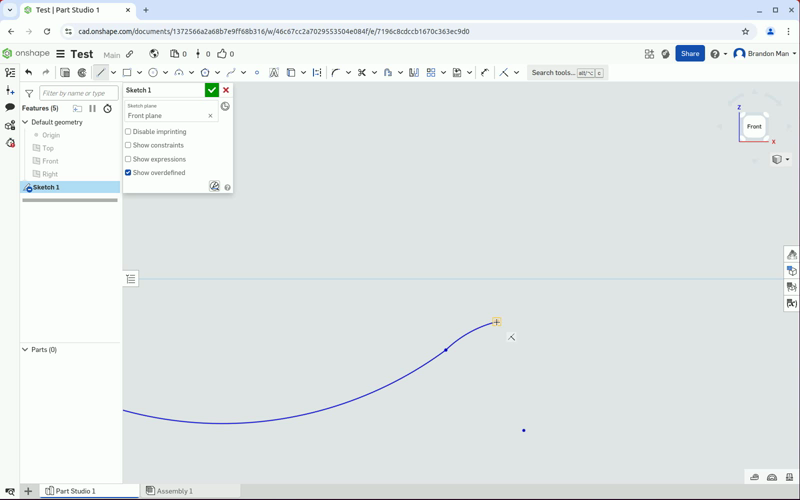
click(496, 321)
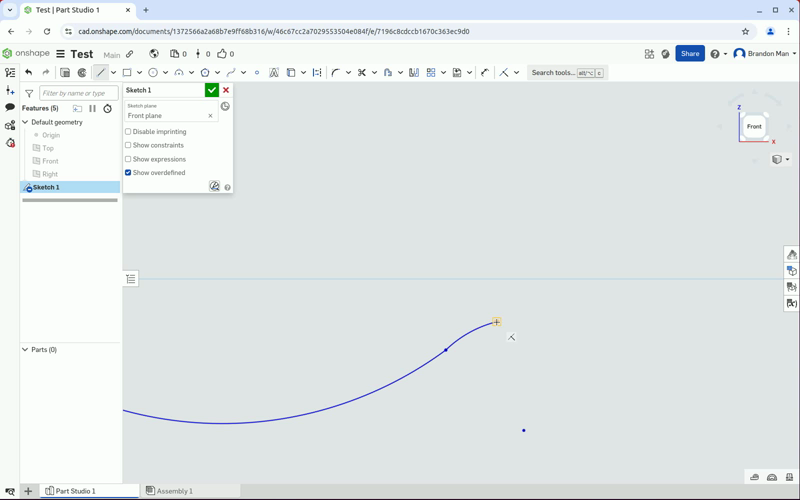
scroll(-6)
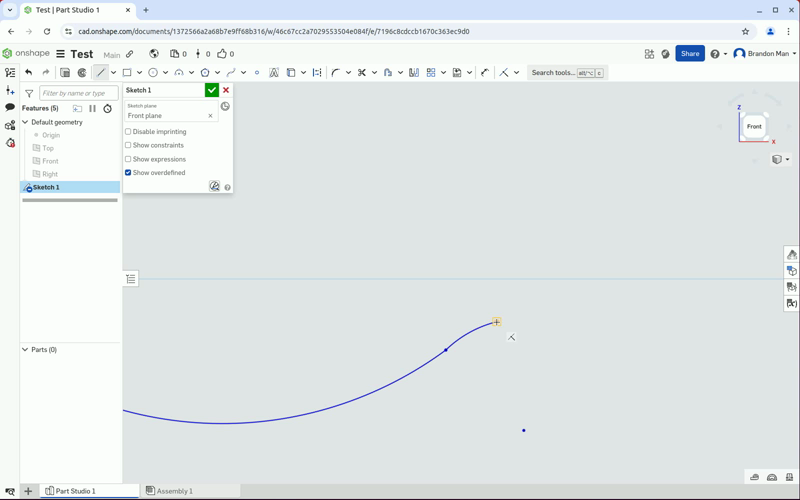
scroll(-6)
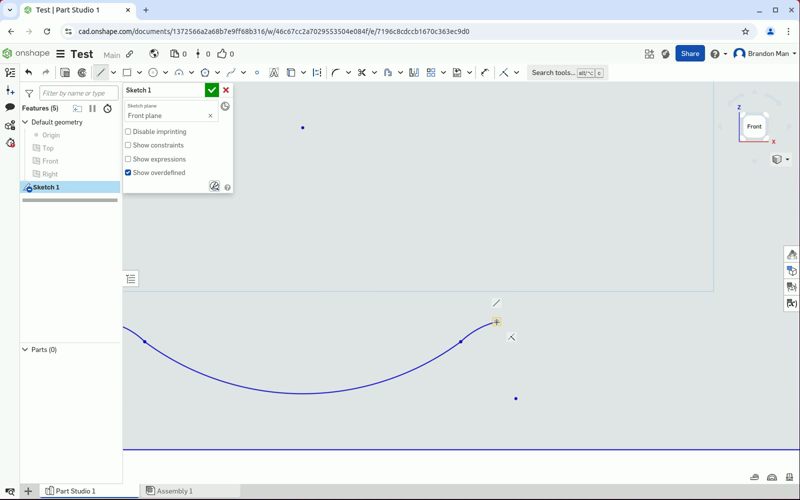
scroll(-6)
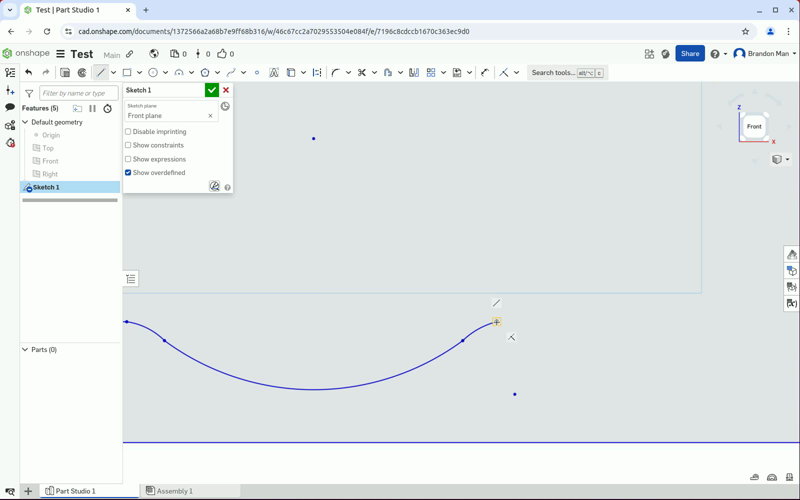
scroll(-6)
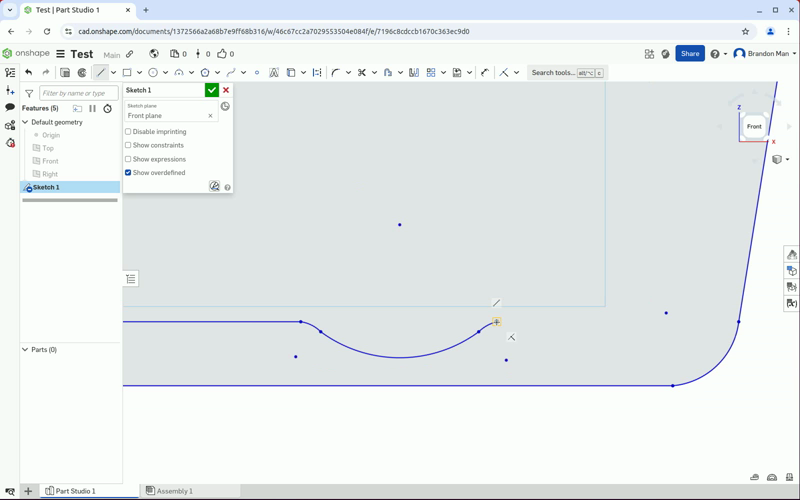
scroll(-6)
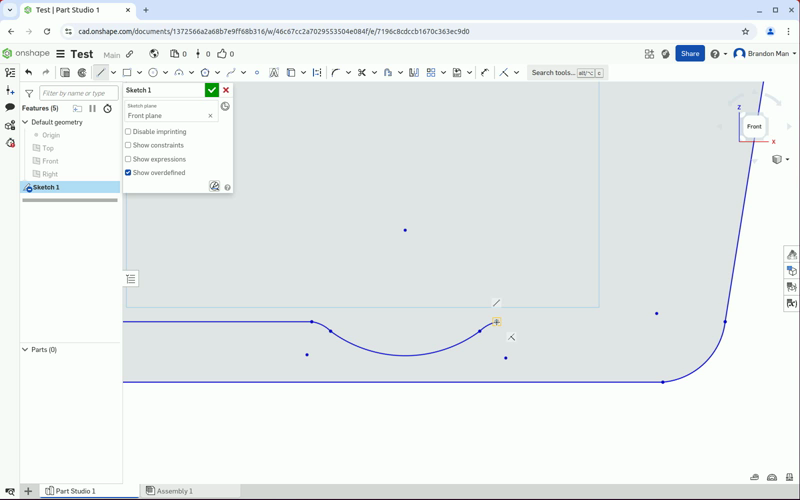
scroll(-6)
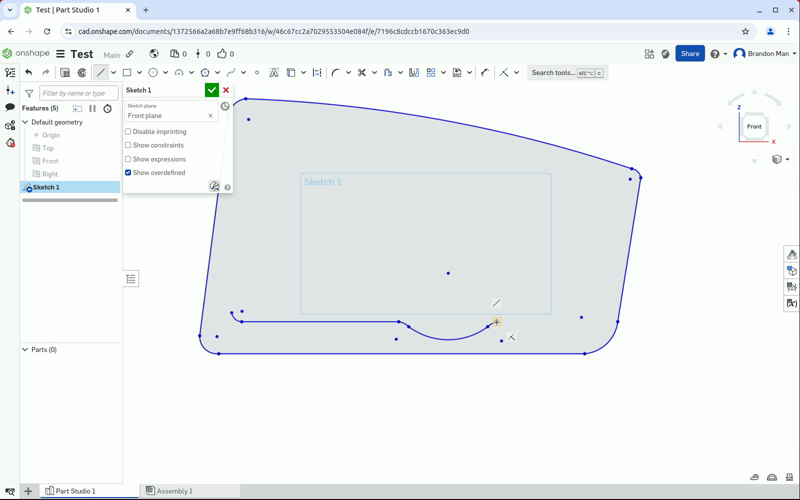
scroll(-6)
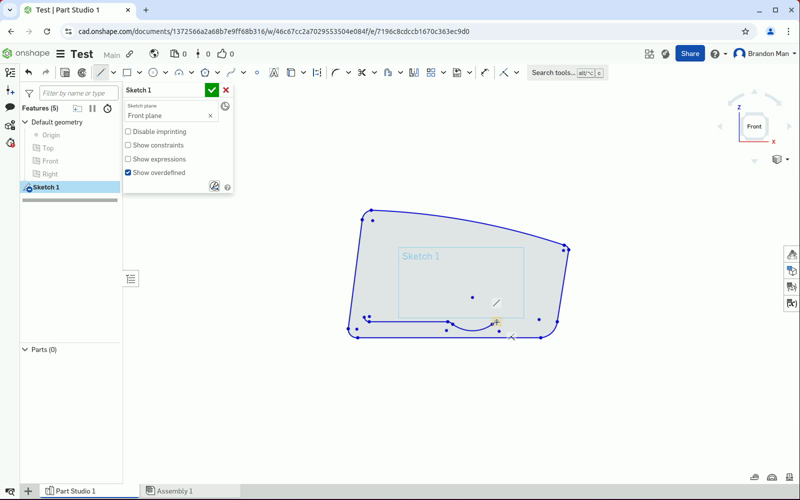
key_down(shift)
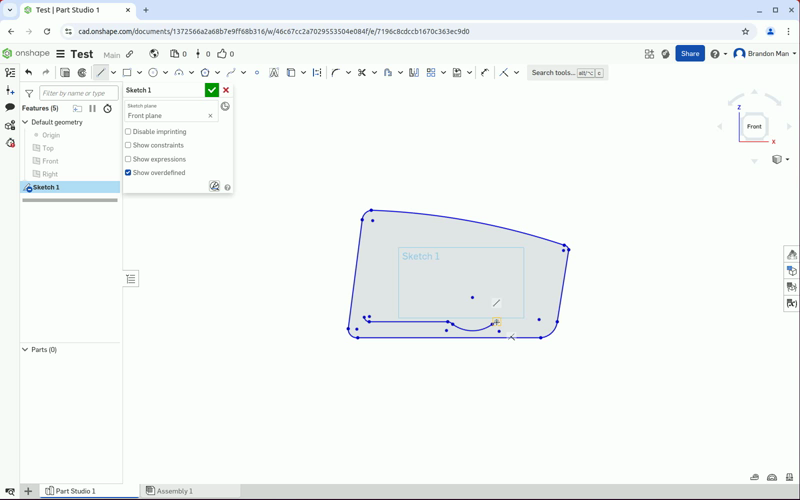
mouse_move(526, 321)
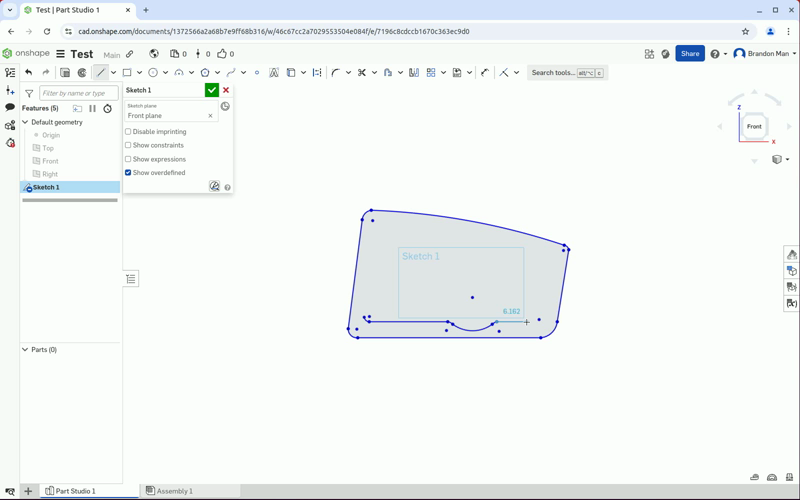
mouse_move(538, 321)
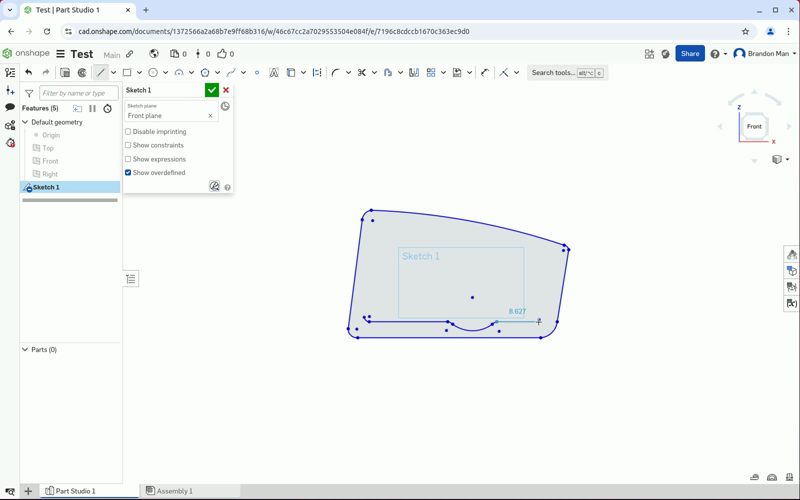
scroll(6)
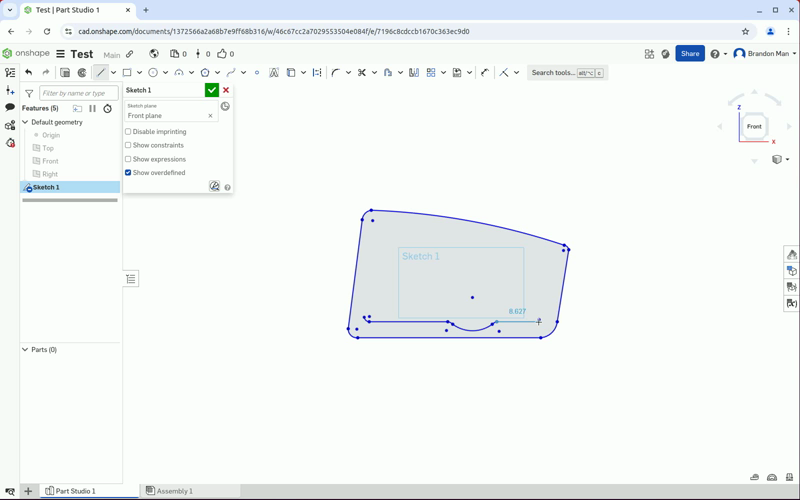
scroll(6)
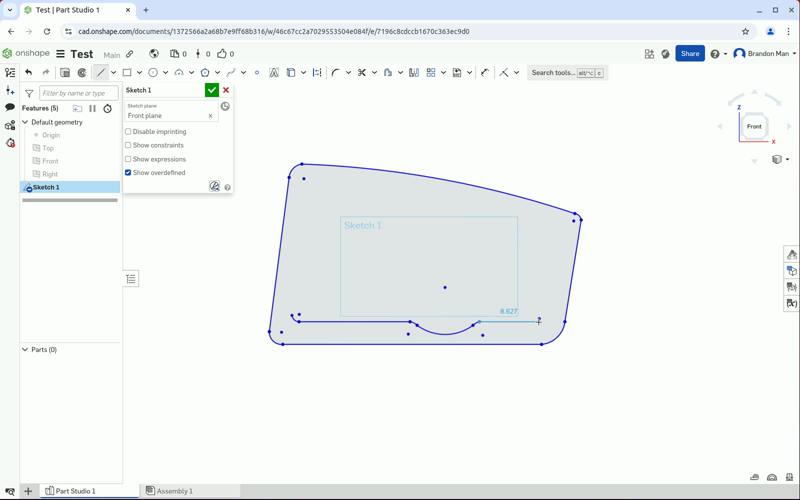
scroll(6)
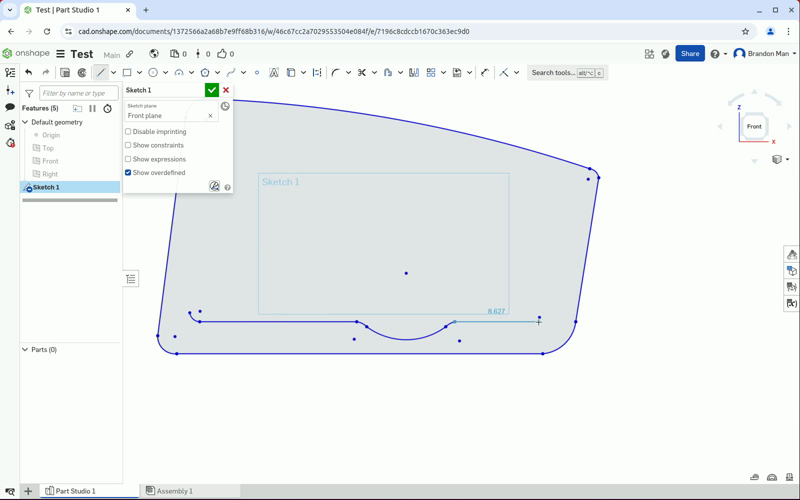
scroll(6)
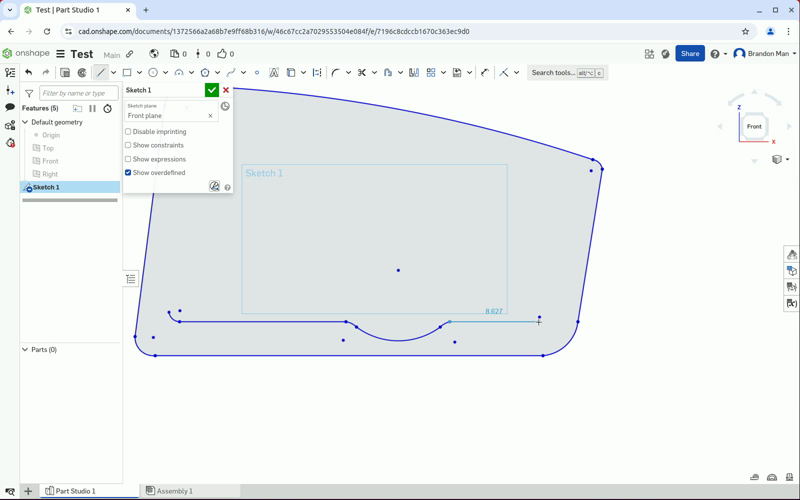
scroll(6)
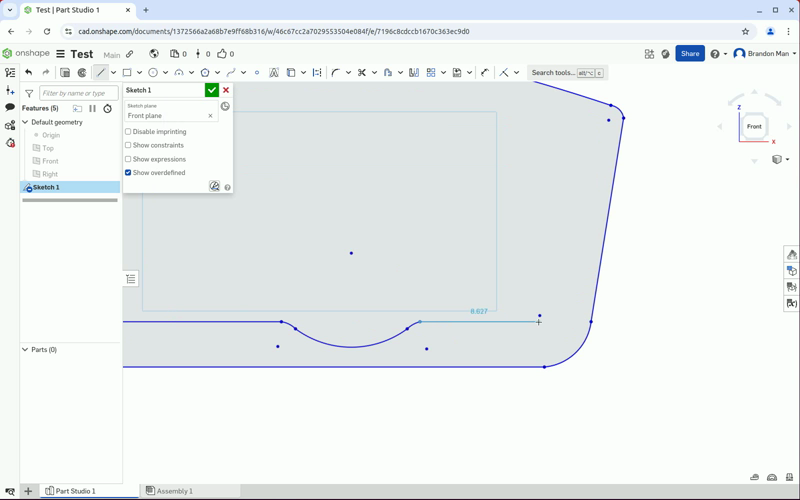
scroll(6)
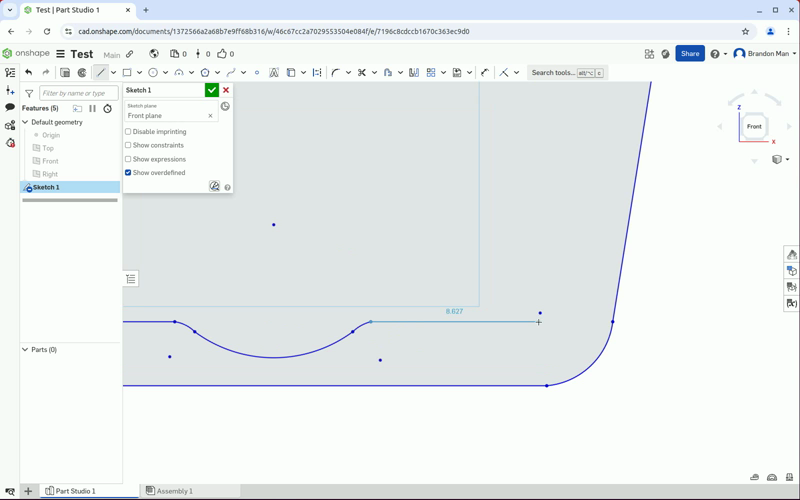
scroll(6)
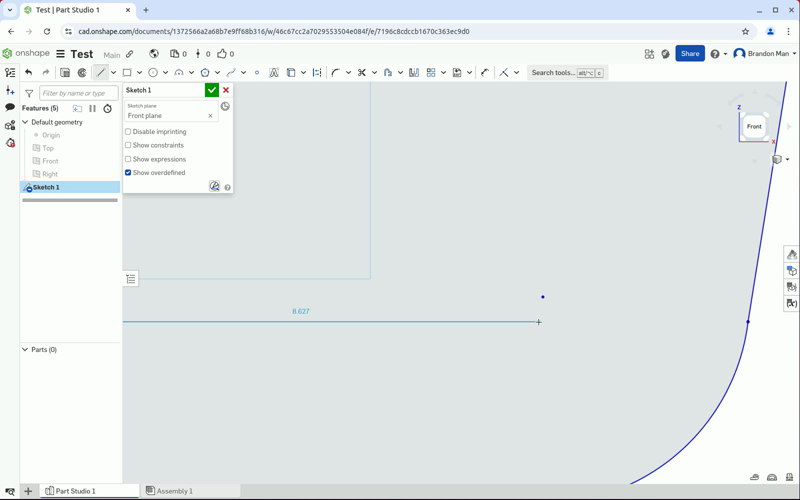
click(538, 321)
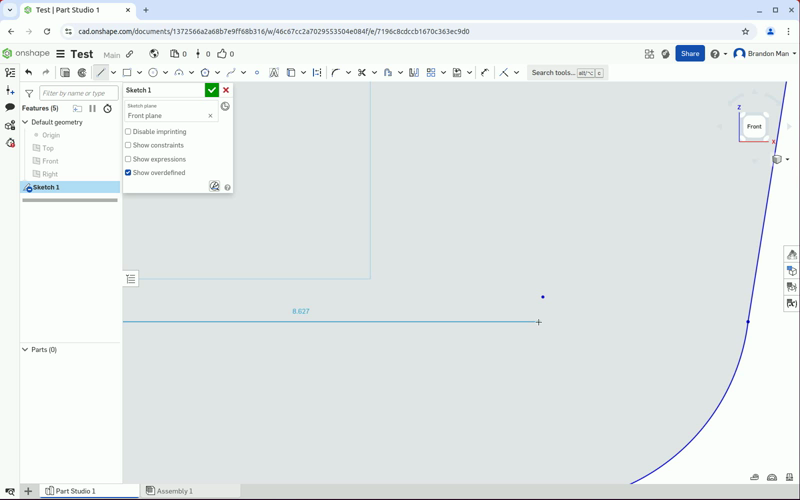
scroll(-6)
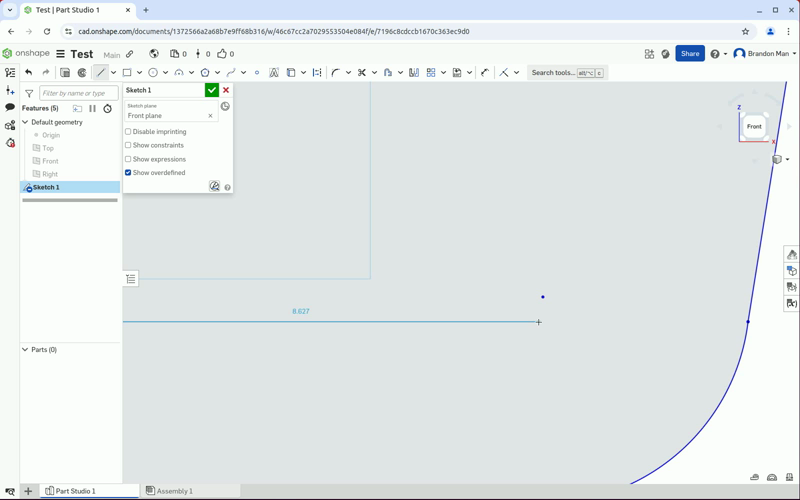
scroll(-6)
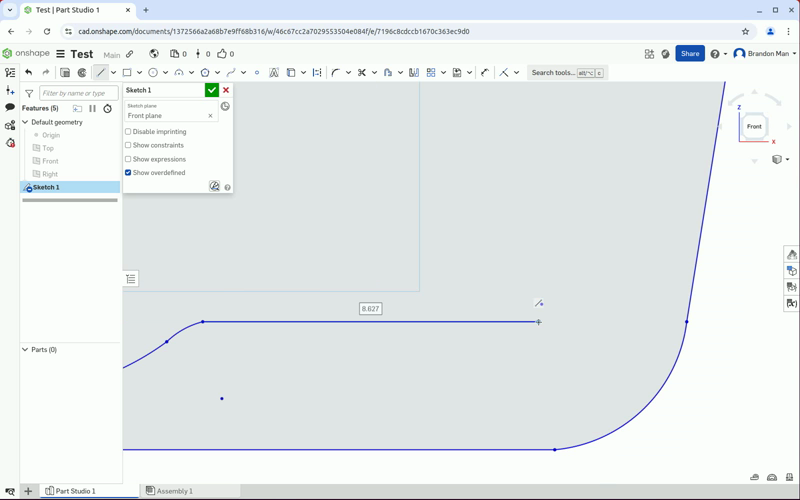
scroll(-6)
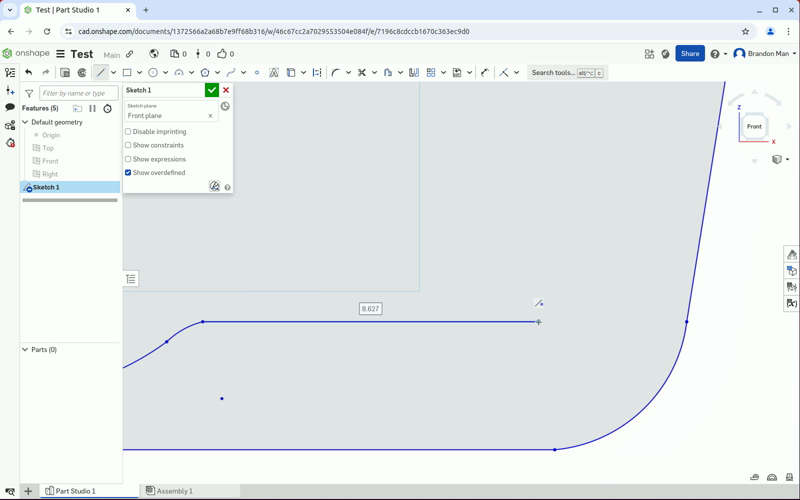
scroll(-6)
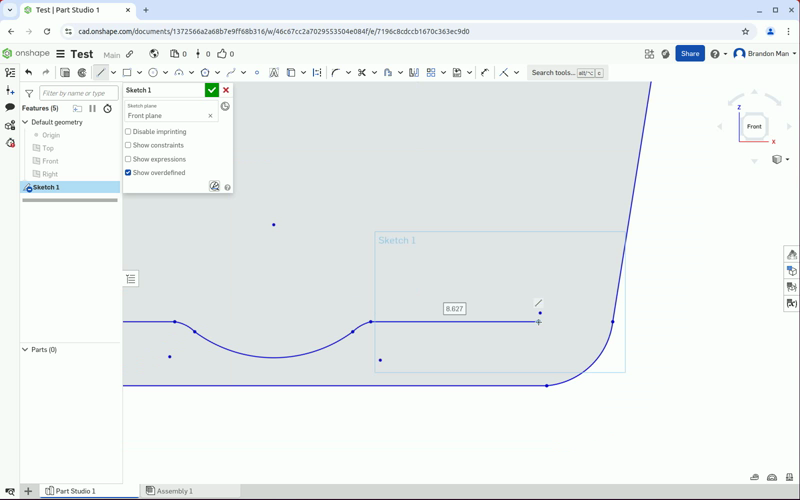
scroll(-6)
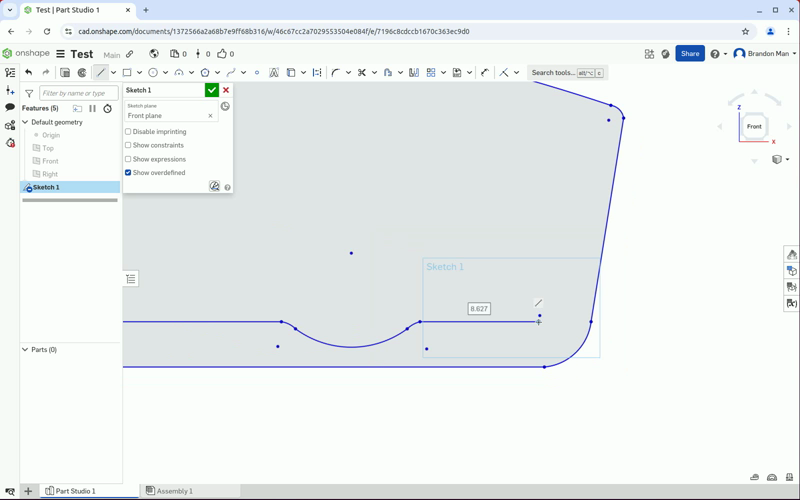
scroll(-6)
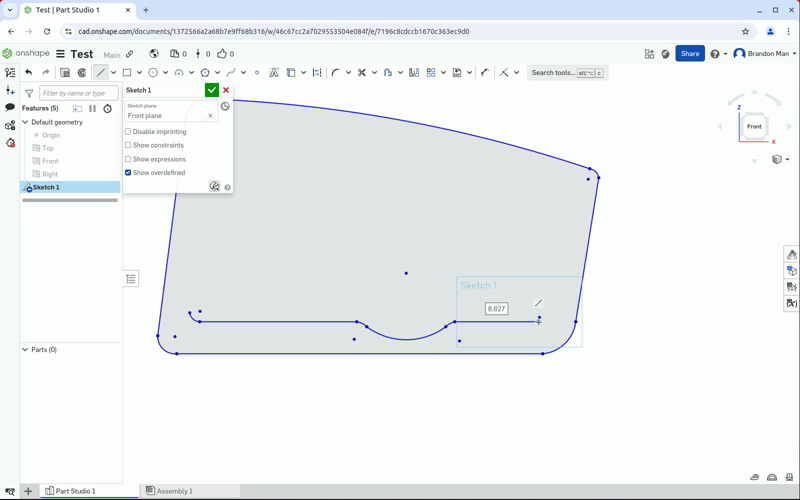
scroll(-6)
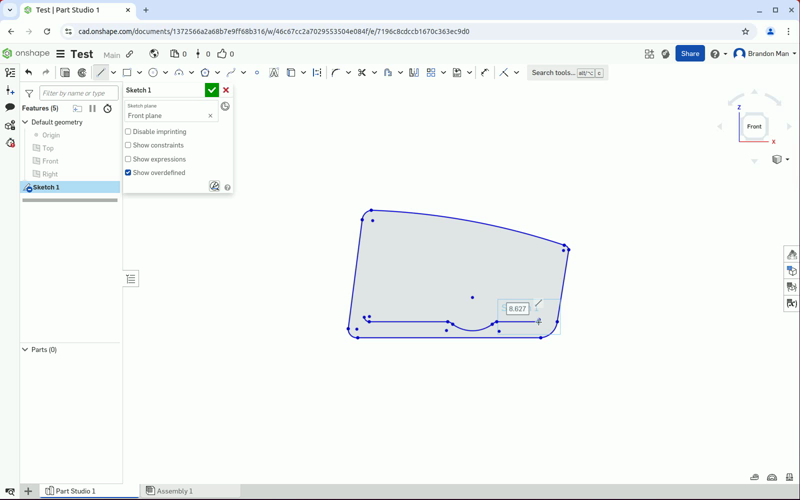
key_up(shift)
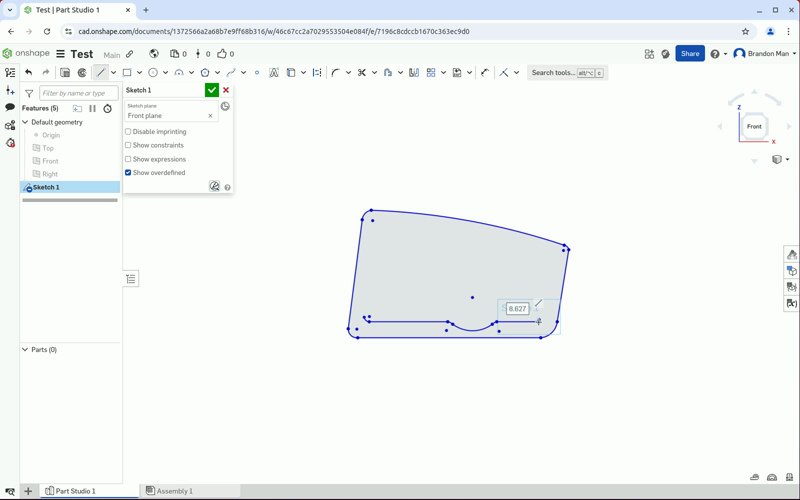
key(esc)
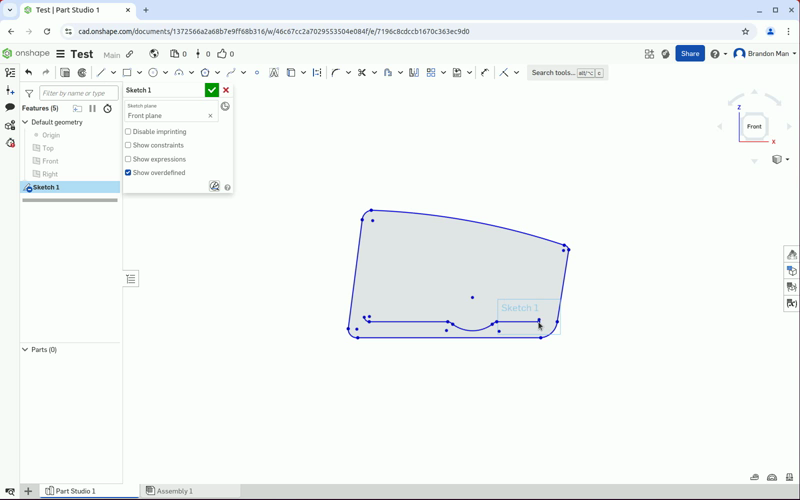
key(a)
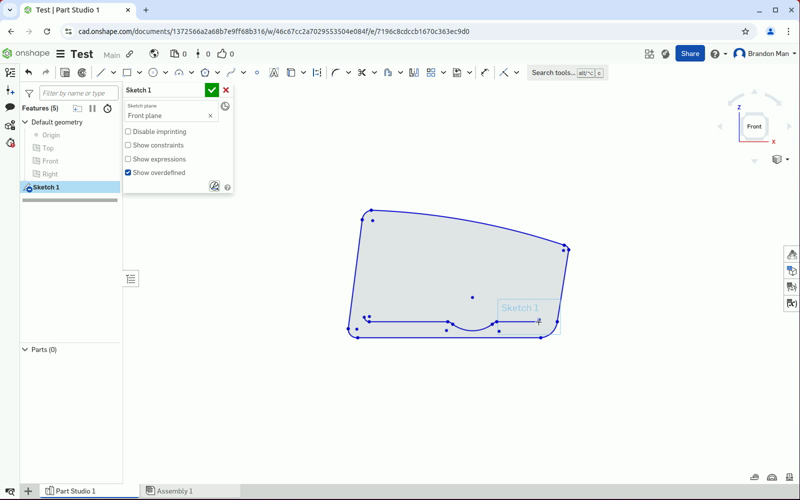
mouse_move(538, 321)
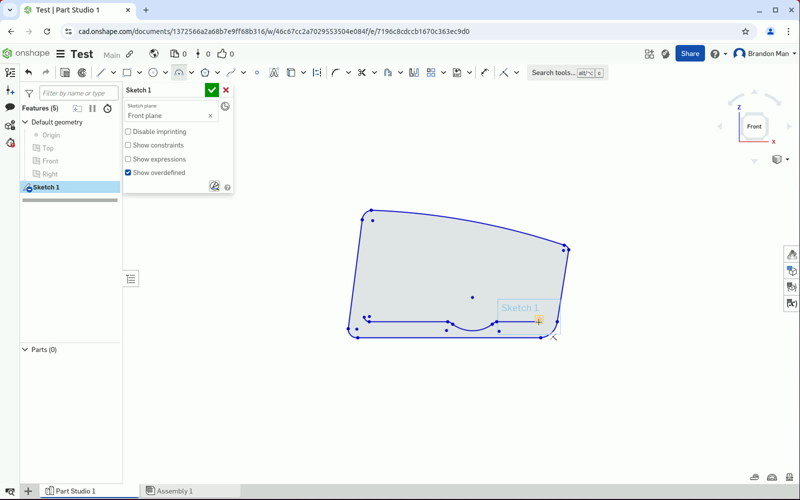
scroll(6)
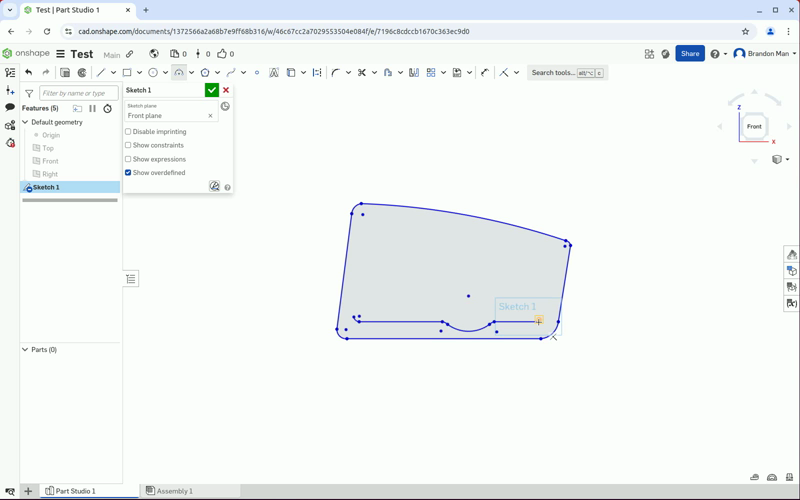
scroll(6)
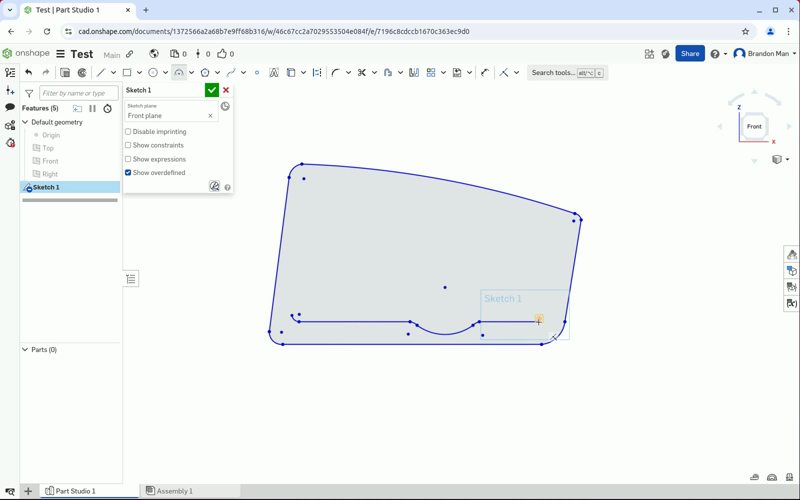
scroll(6)
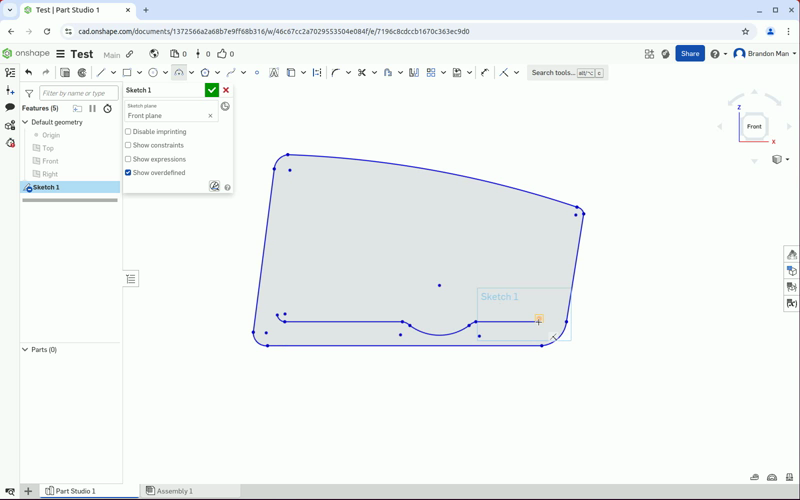
scroll(6)
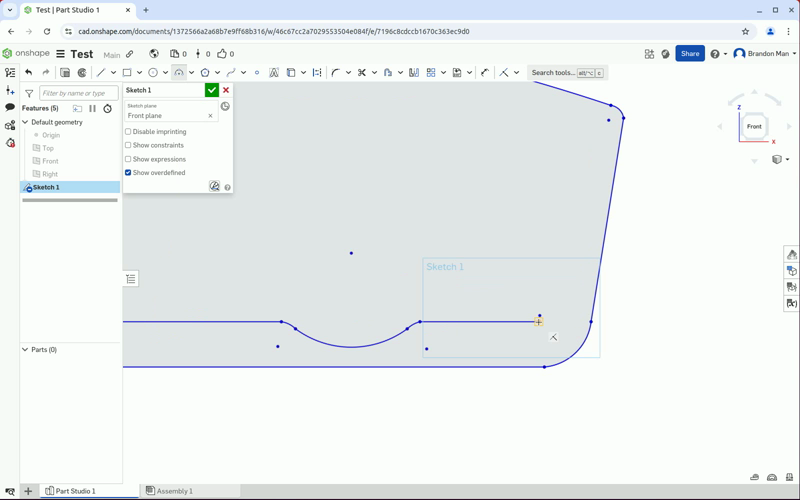
scroll(6)
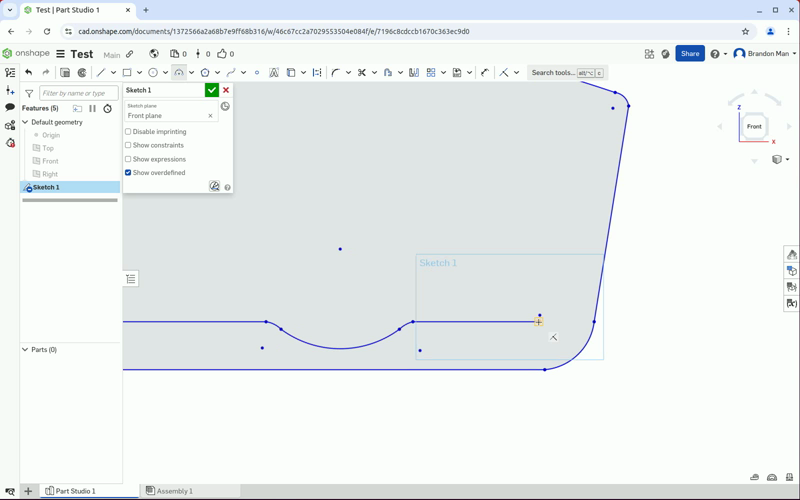
scroll(6)
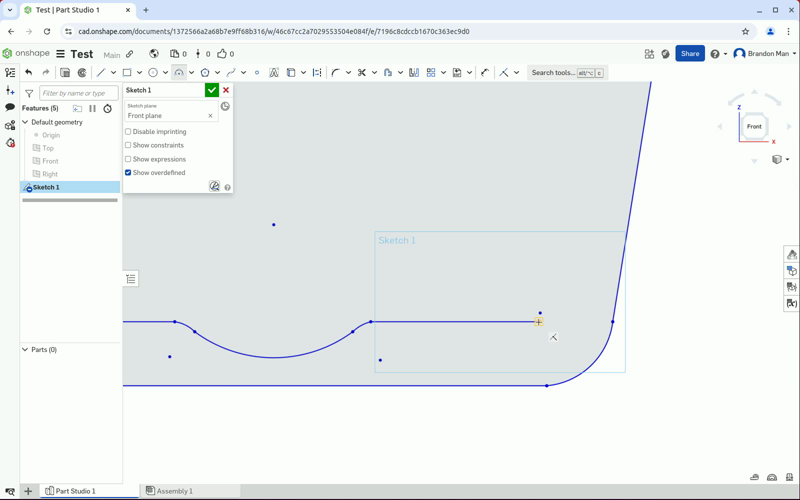
scroll(6)
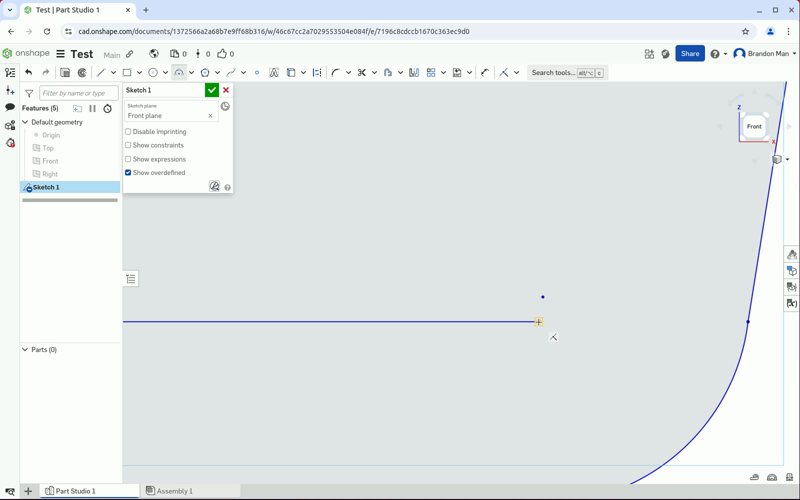
click(538, 321)
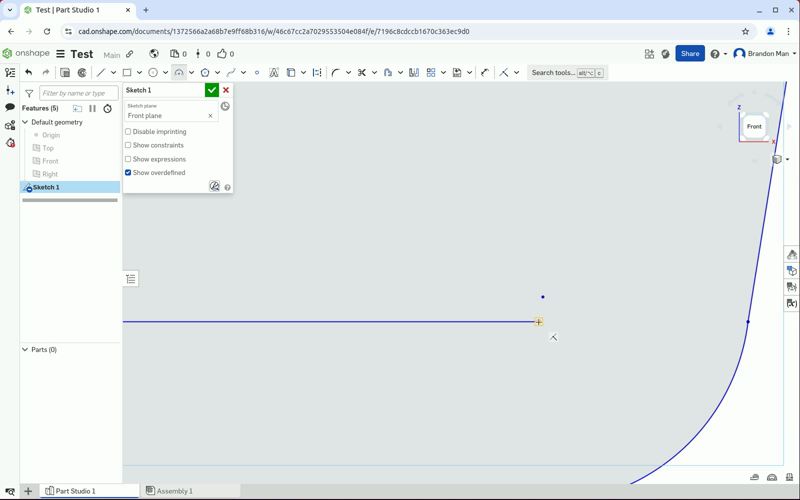
scroll(-6)
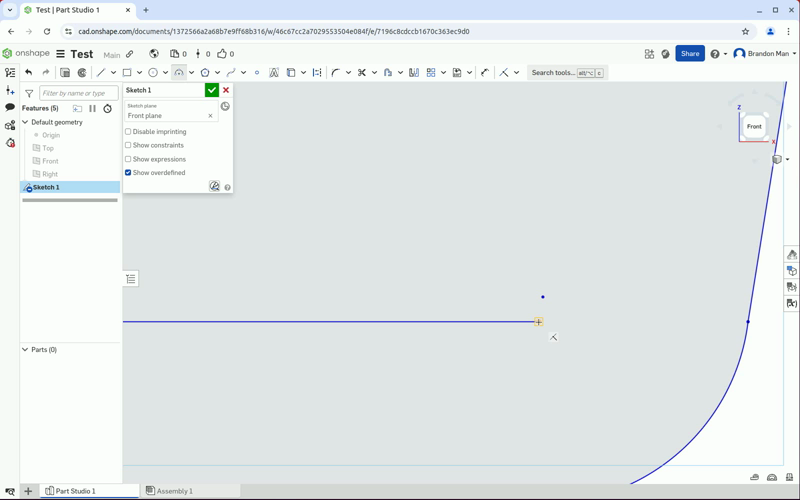
scroll(-6)
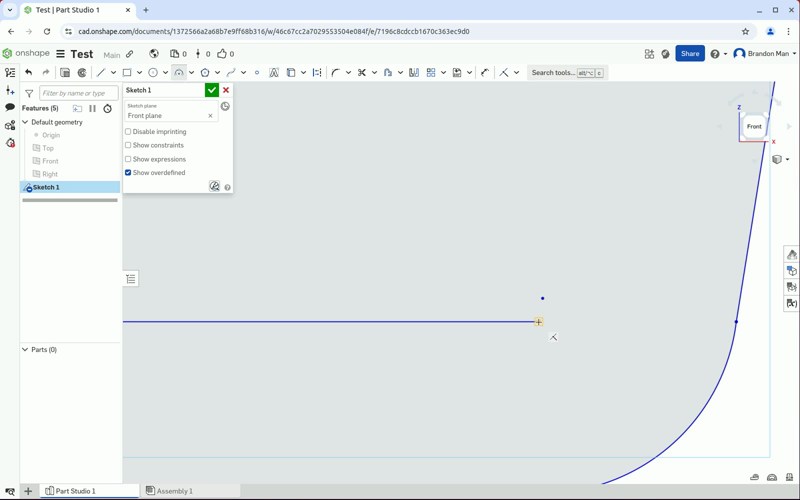
scroll(-6)
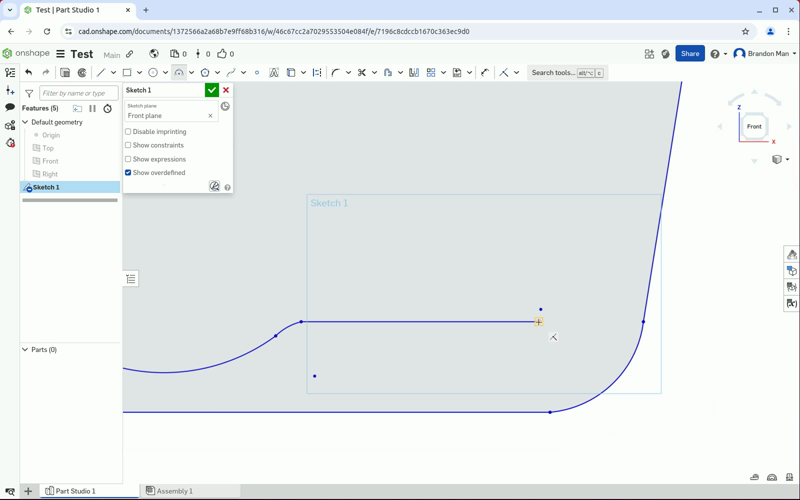
scroll(-6)
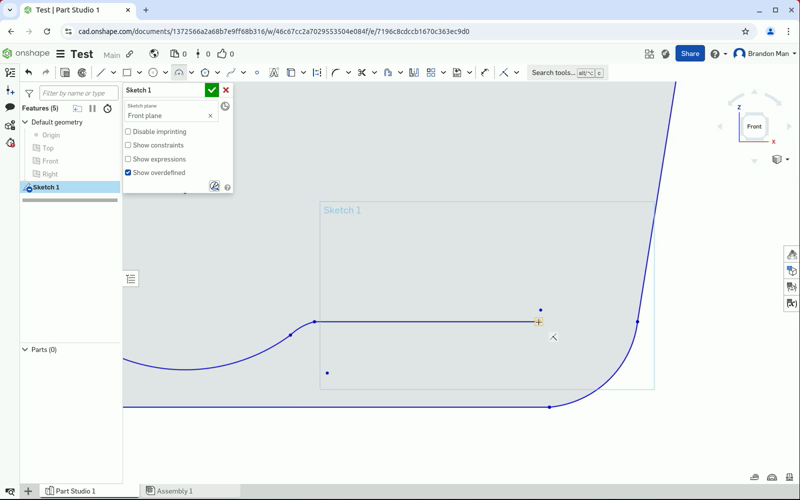
scroll(-6)
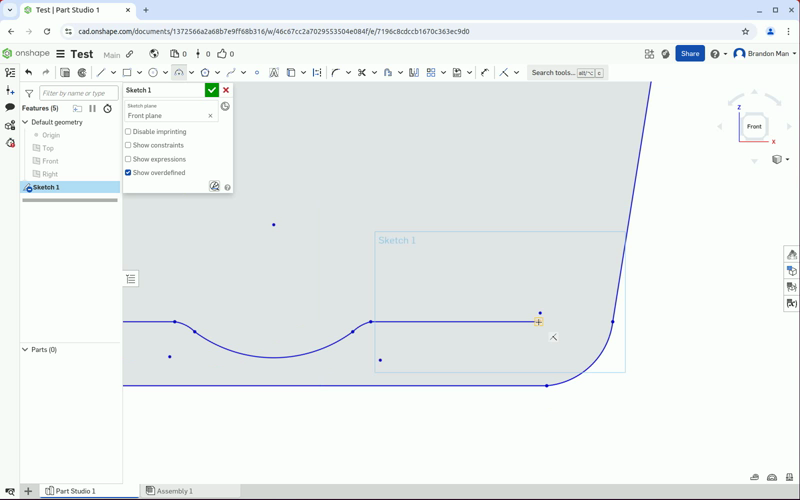
scroll(-6)
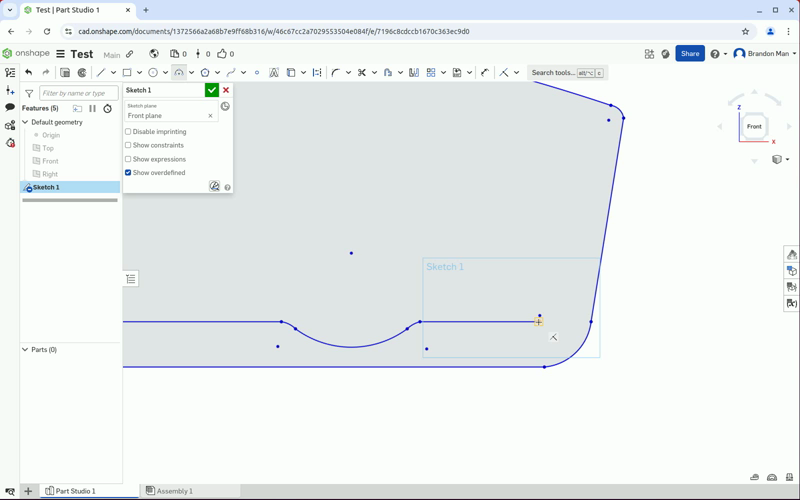
scroll(-6)
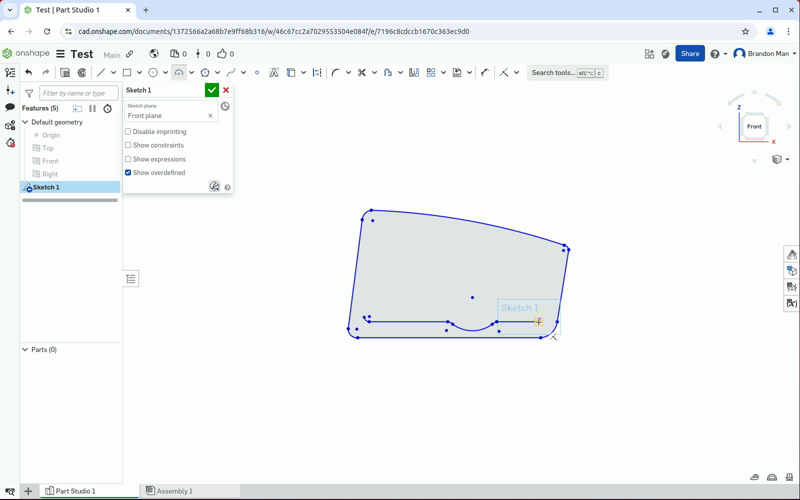
key_down(shift)
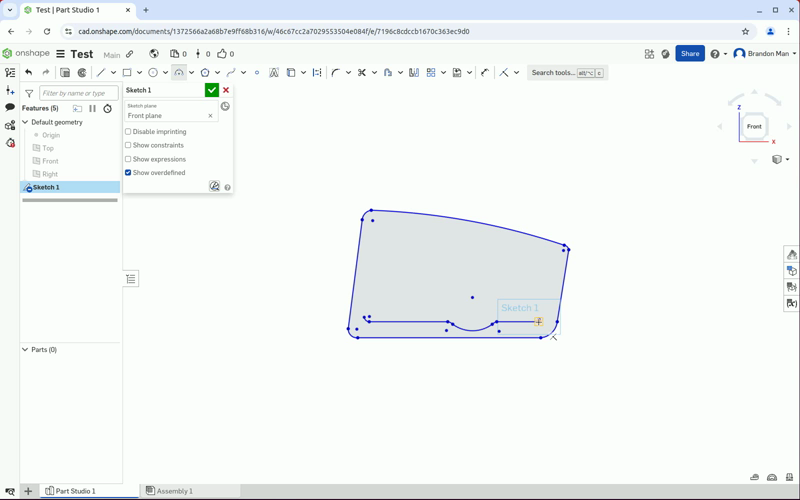
mouse_move(543, 319)
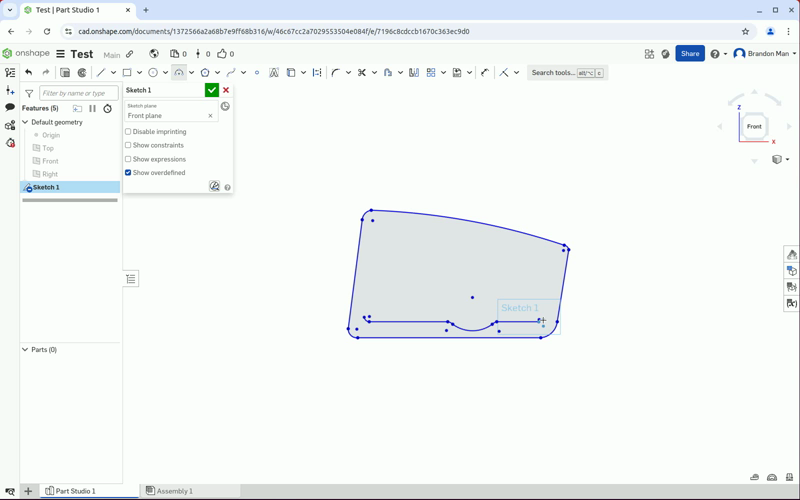
scroll(6)
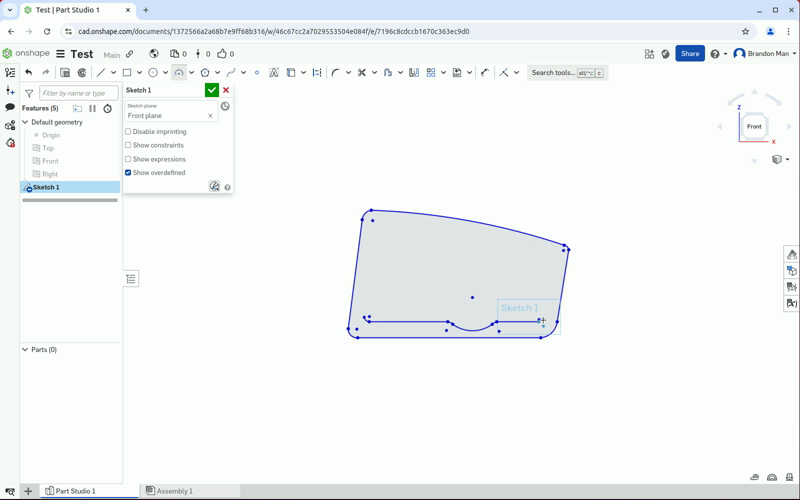
scroll(6)
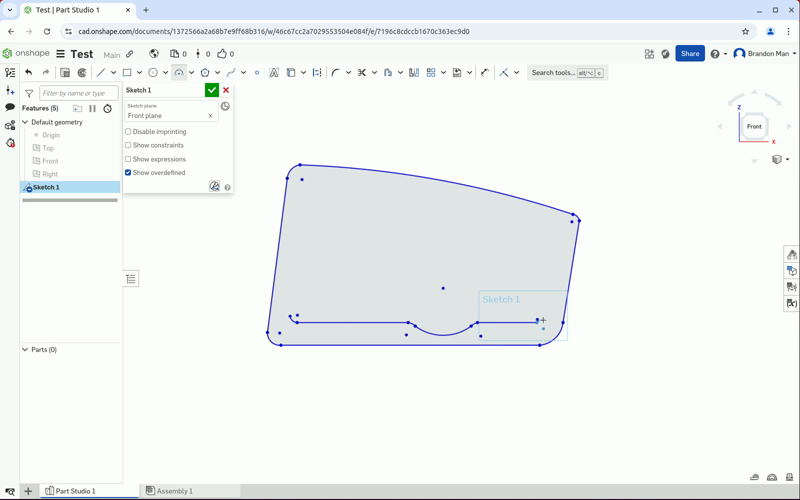
scroll(6)
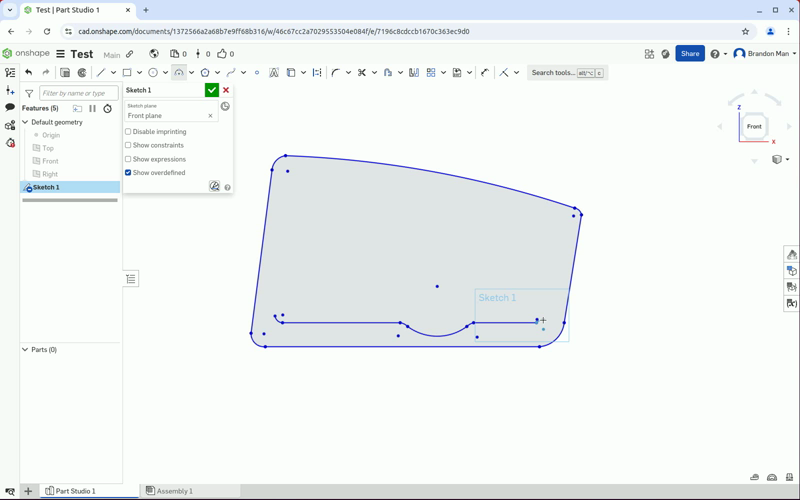
scroll(6)
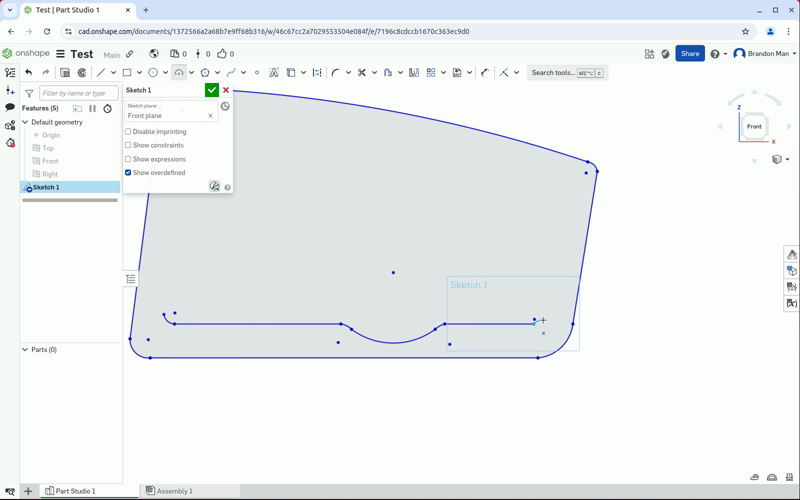
scroll(6)
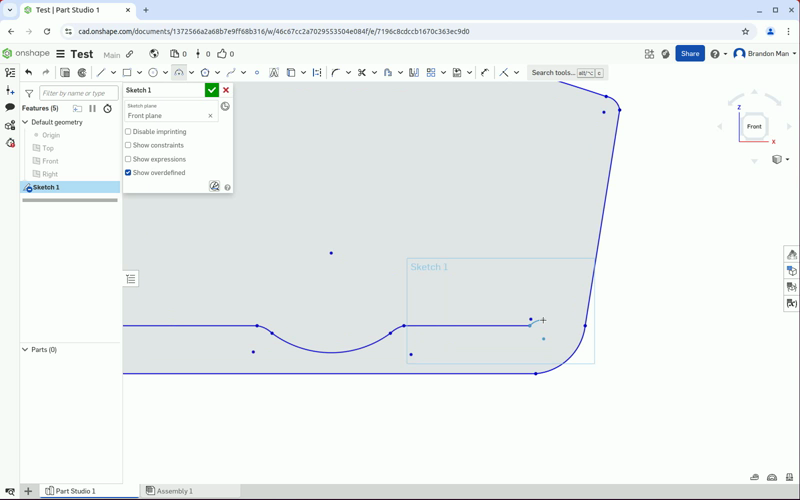
scroll(6)
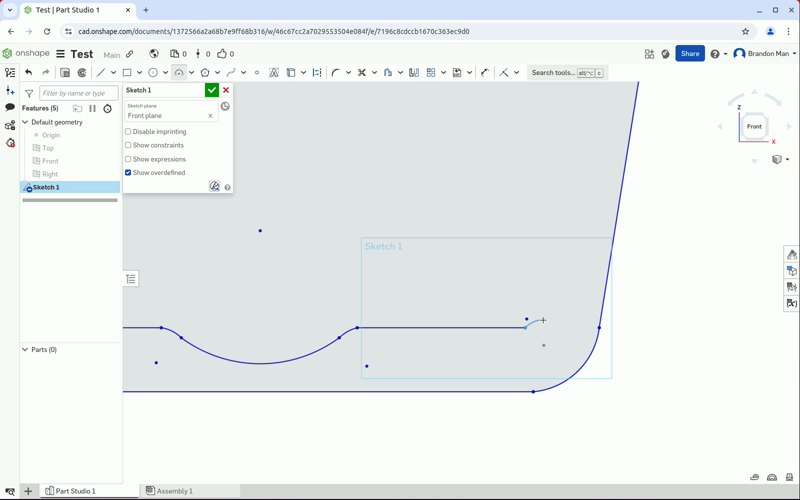
scroll(6)
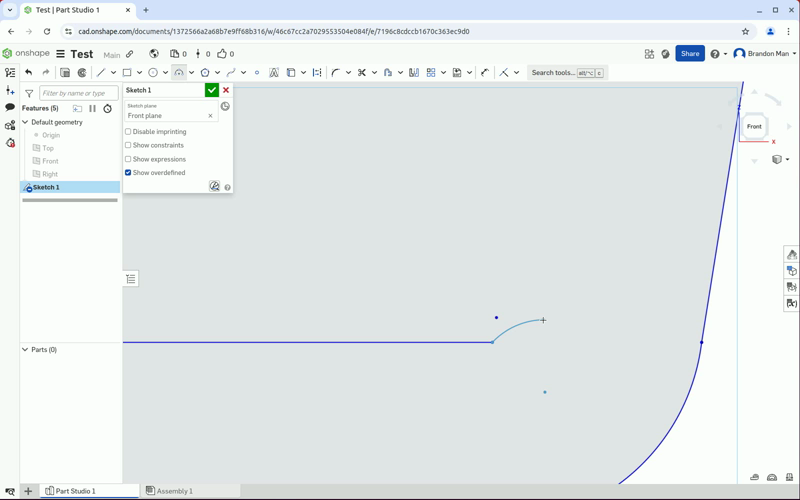
click(543, 319)
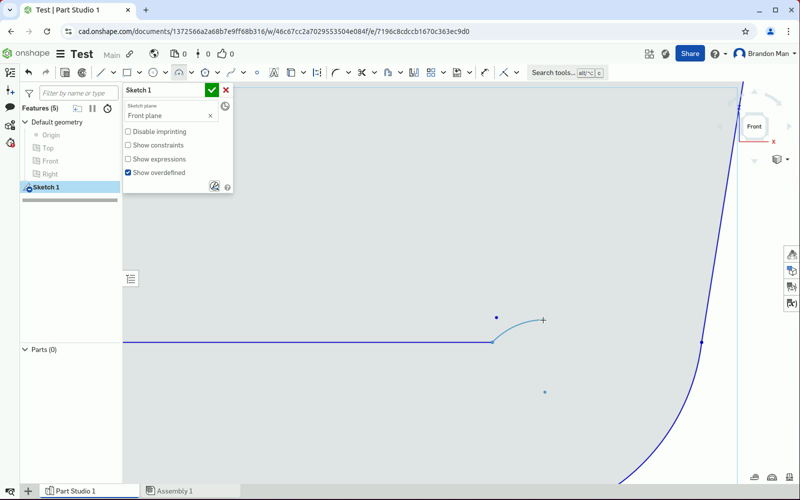
scroll(-6)
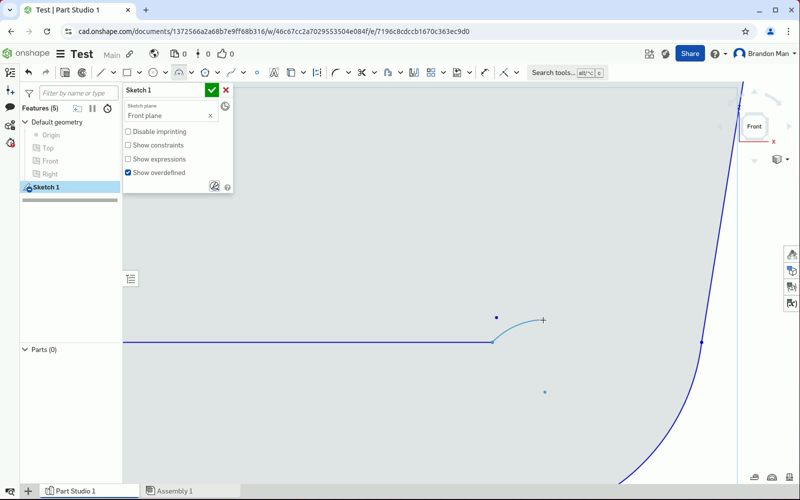
scroll(-6)
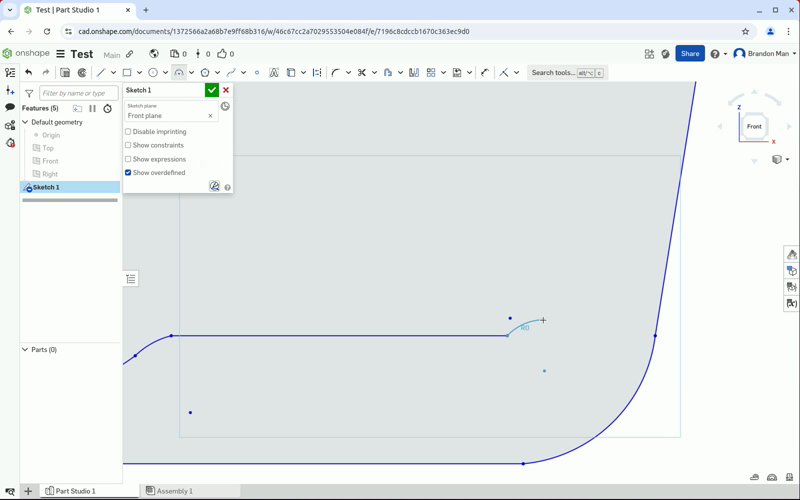
scroll(-6)
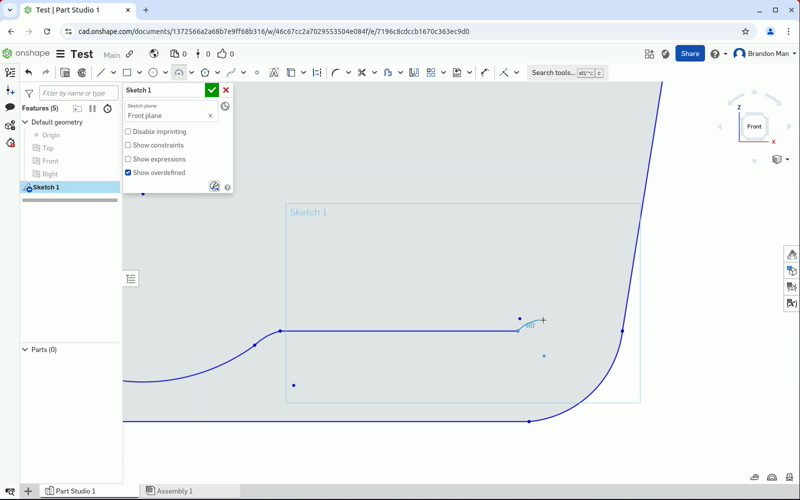
scroll(-6)
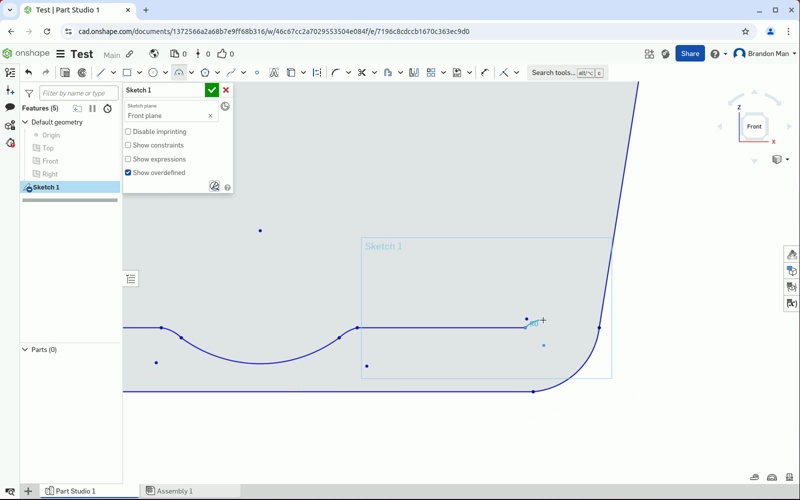
scroll(-6)
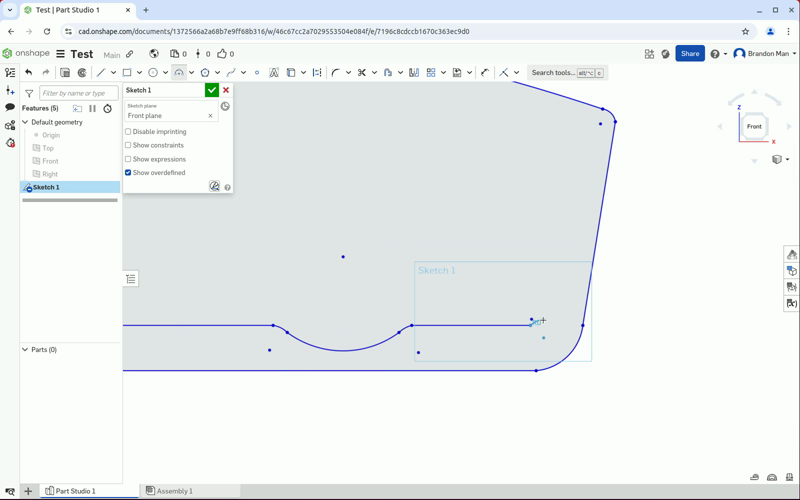
scroll(-6)
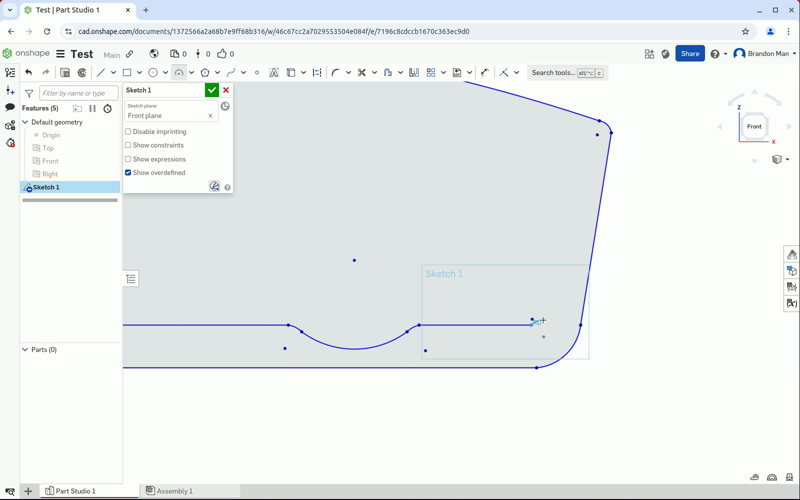
scroll(-6)
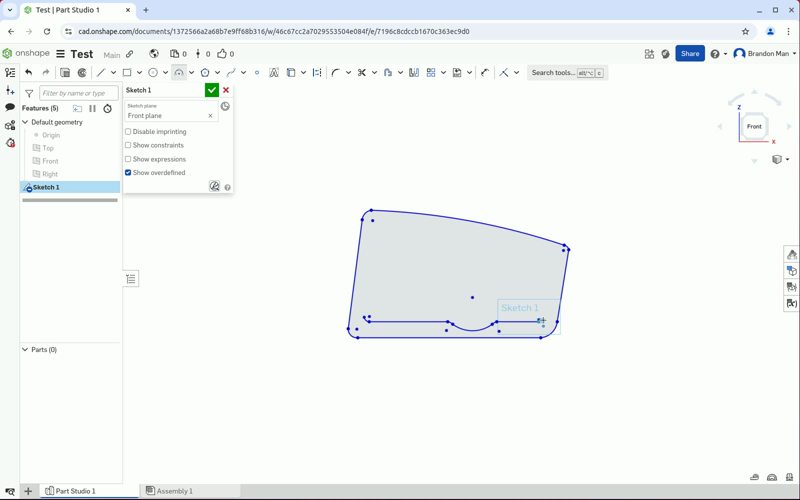
mouse_move(541, 321)
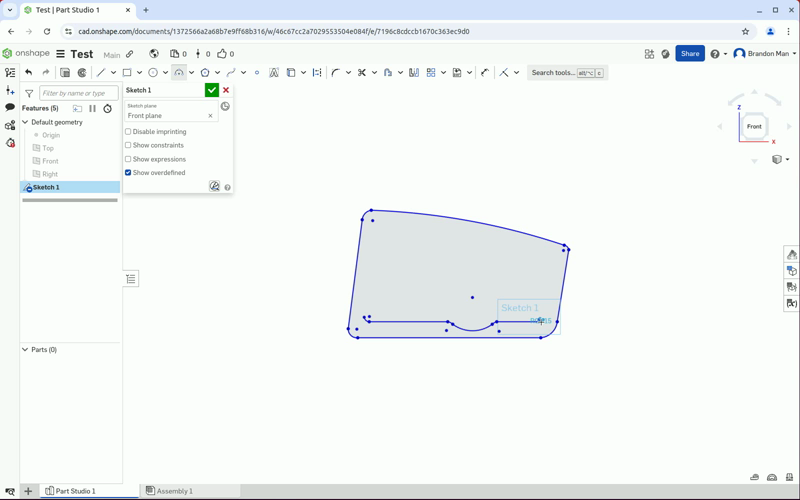
scroll(6)
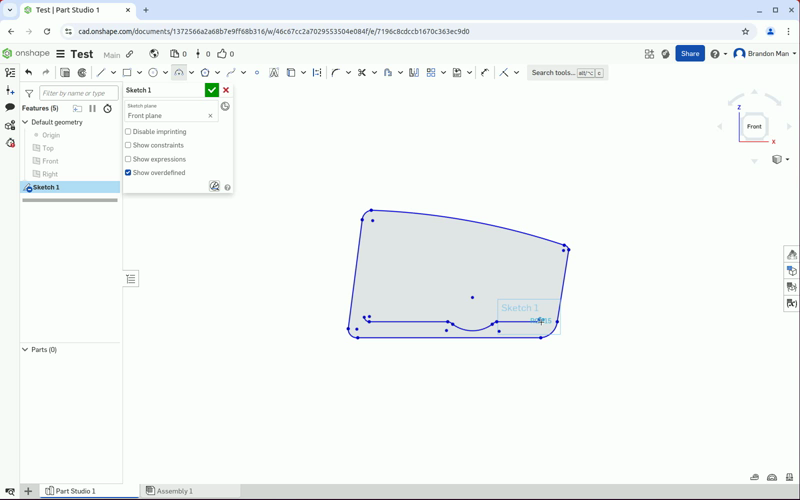
scroll(6)
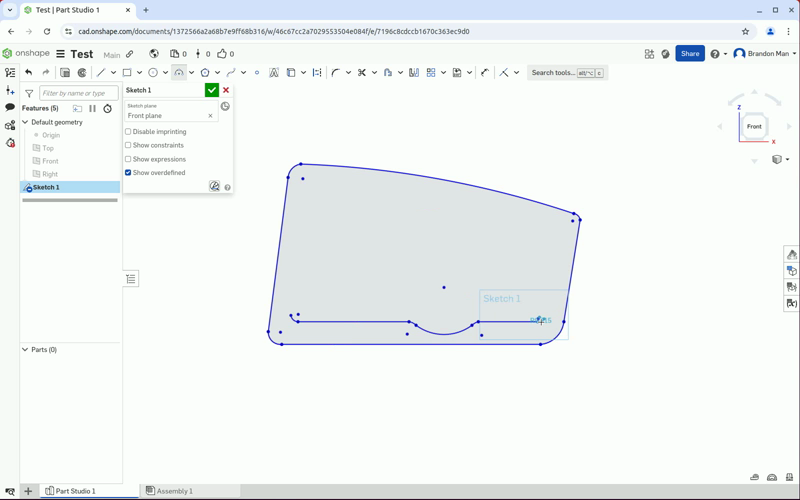
scroll(6)
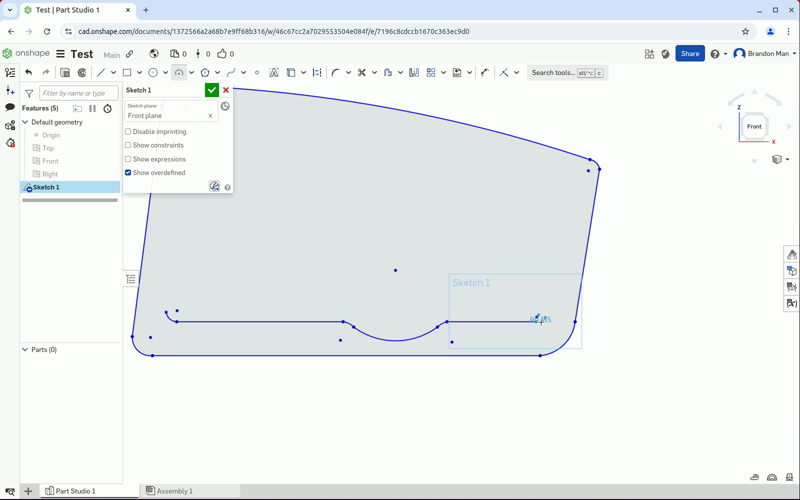
scroll(6)
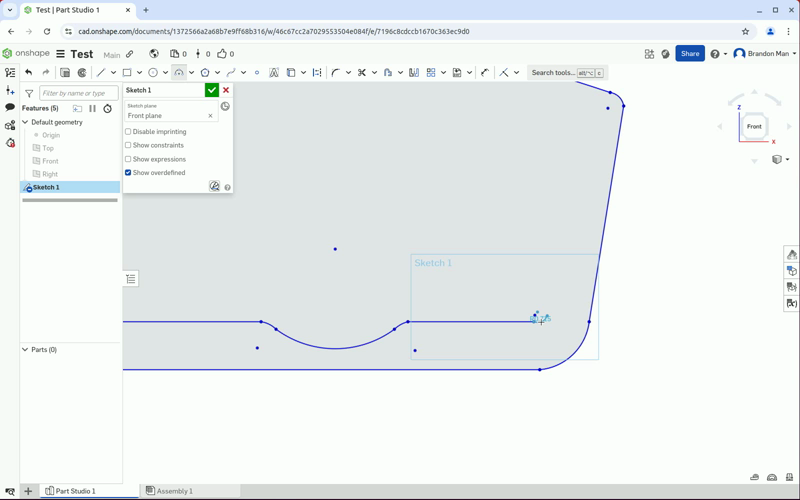
scroll(6)
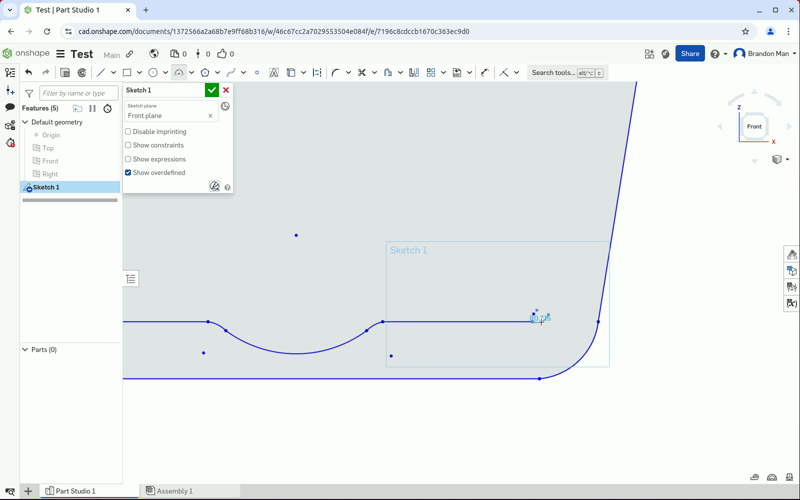
scroll(6)
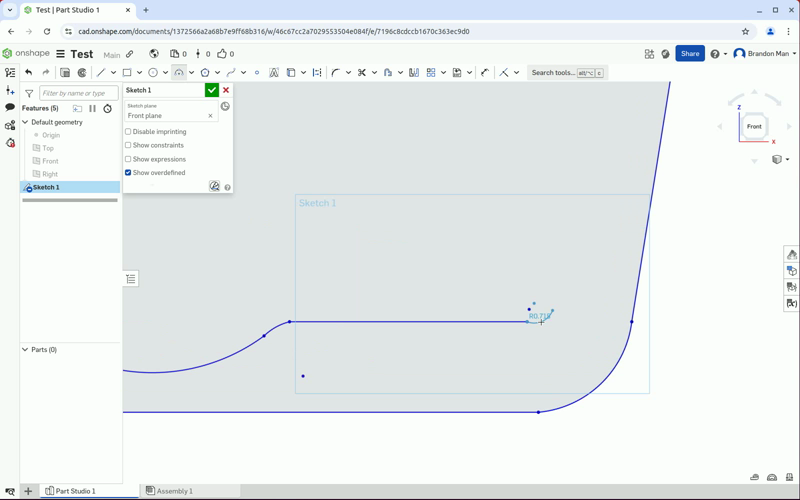
scroll(6)
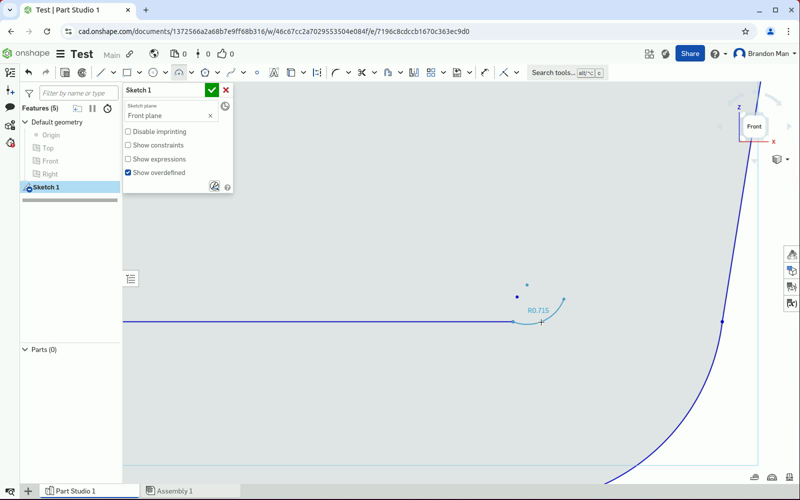
click(541, 321)
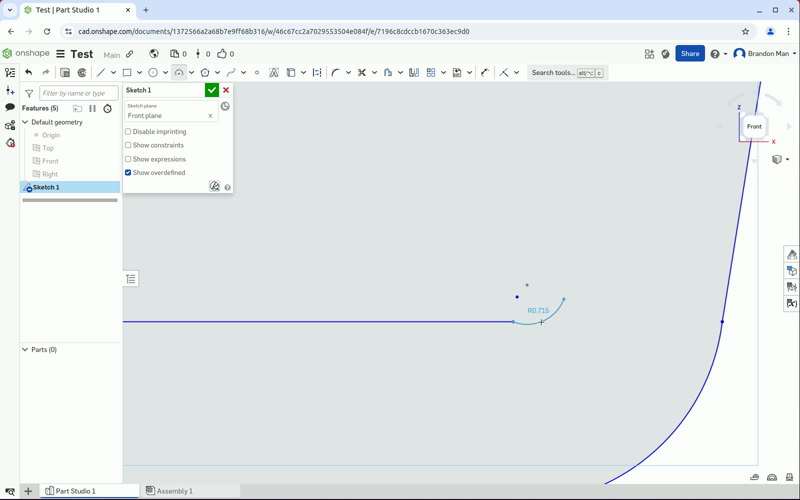
scroll(-6)
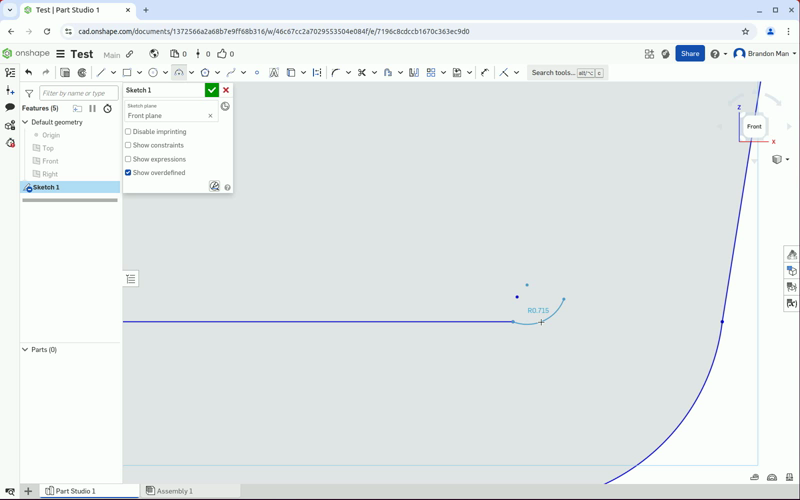
scroll(-6)
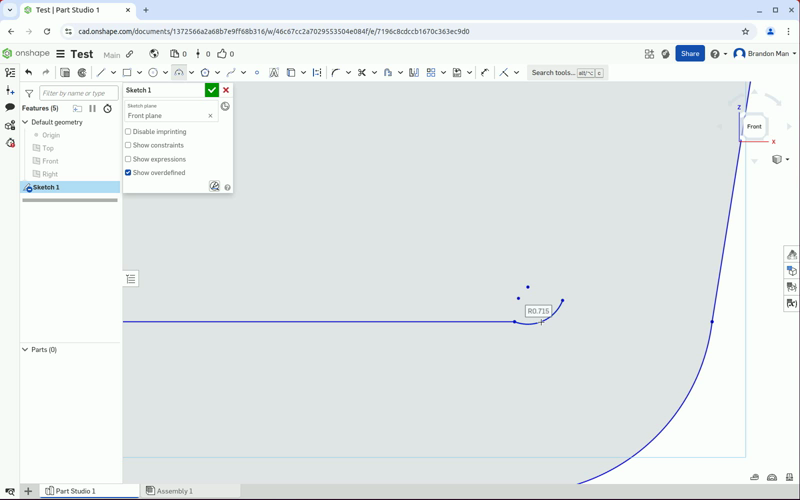
scroll(-6)
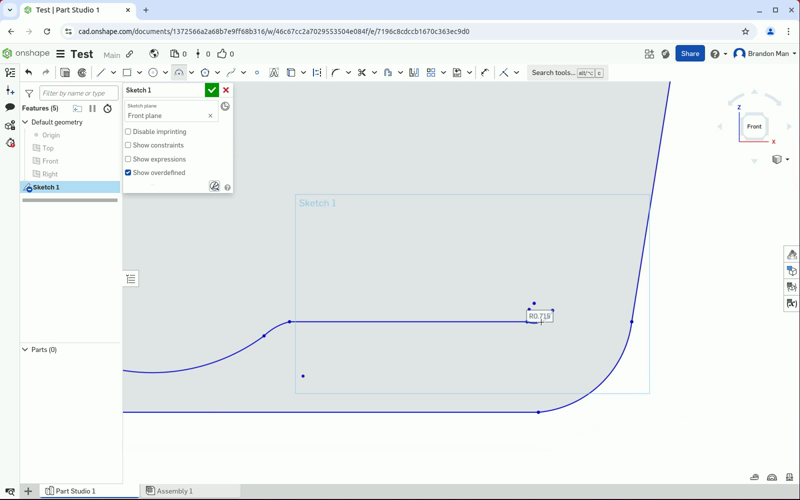
scroll(-6)
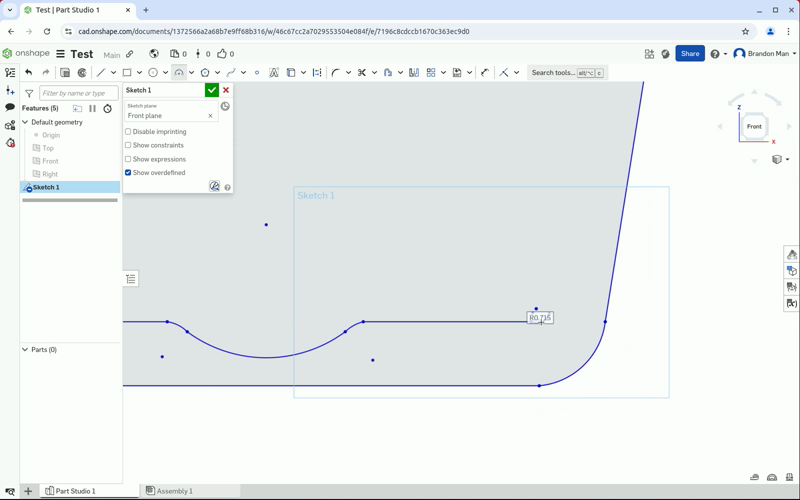
scroll(-6)
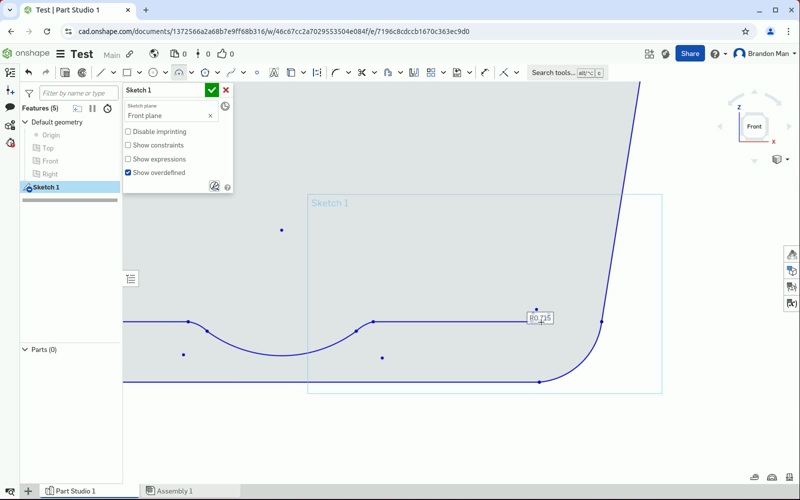
scroll(-6)
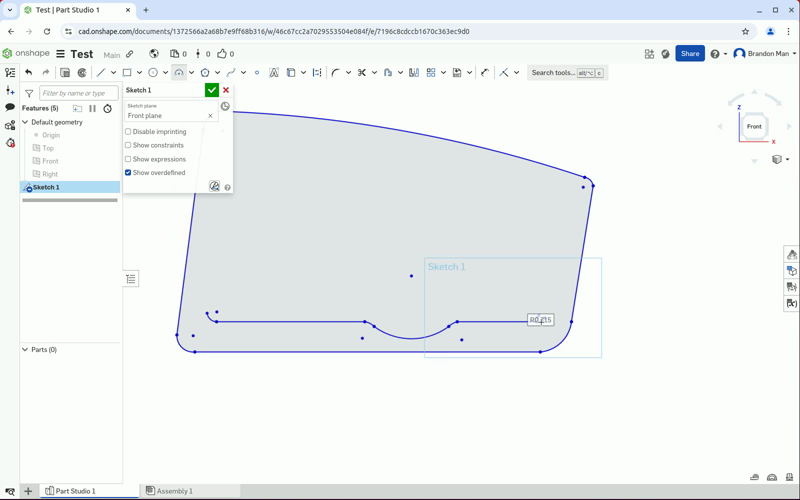
scroll(-6)
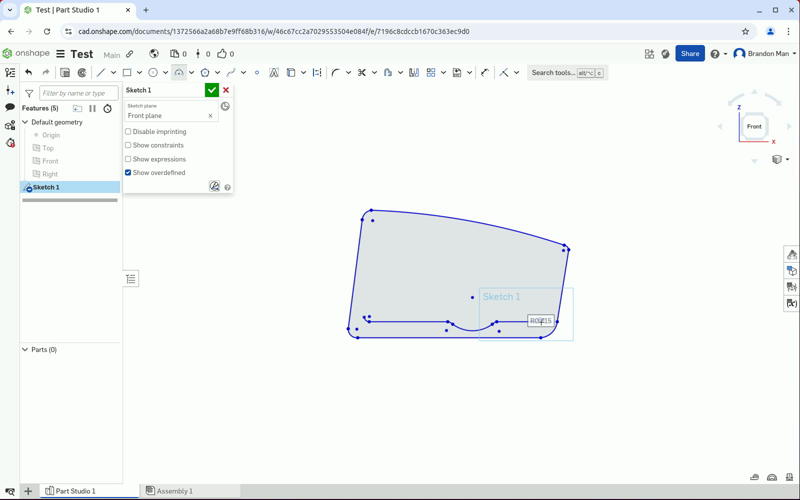
key_up(shift)
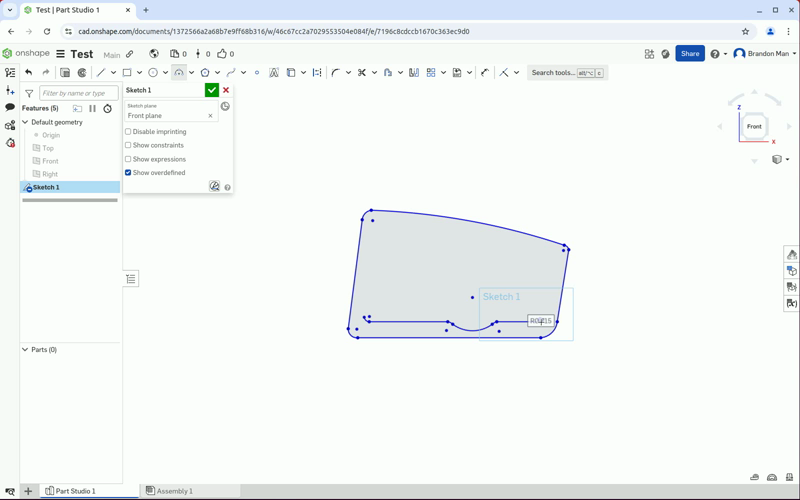
key(esc)
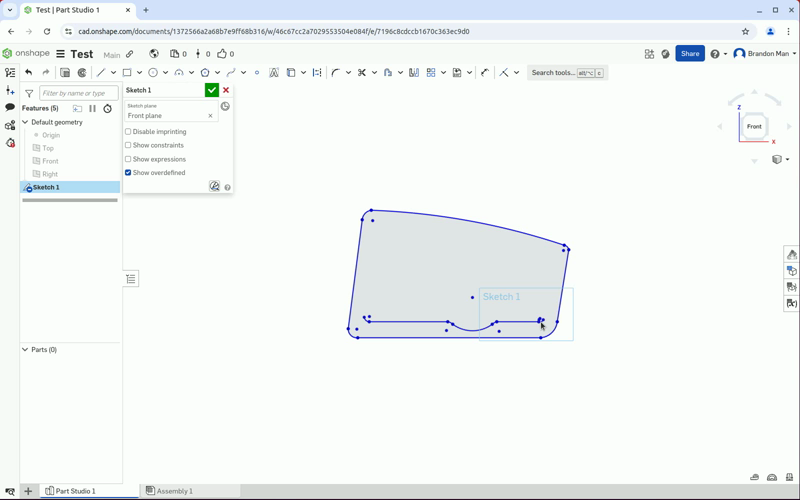
key(l)
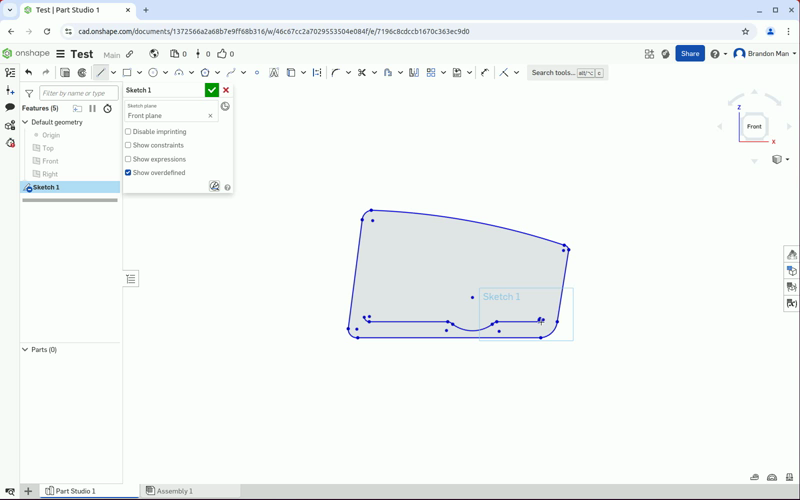
mouse_move(543, 319)
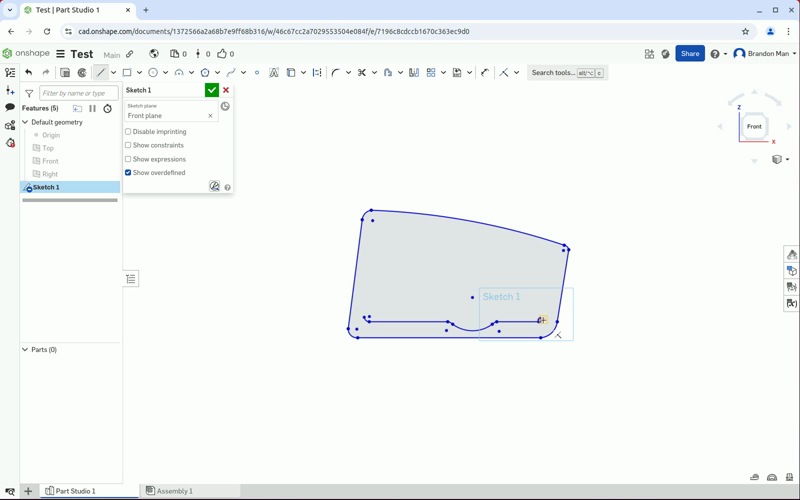
scroll(6)
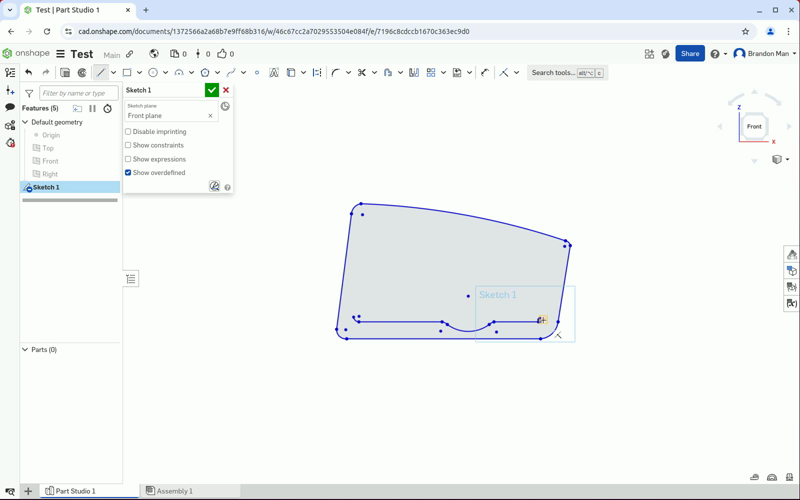
scroll(6)
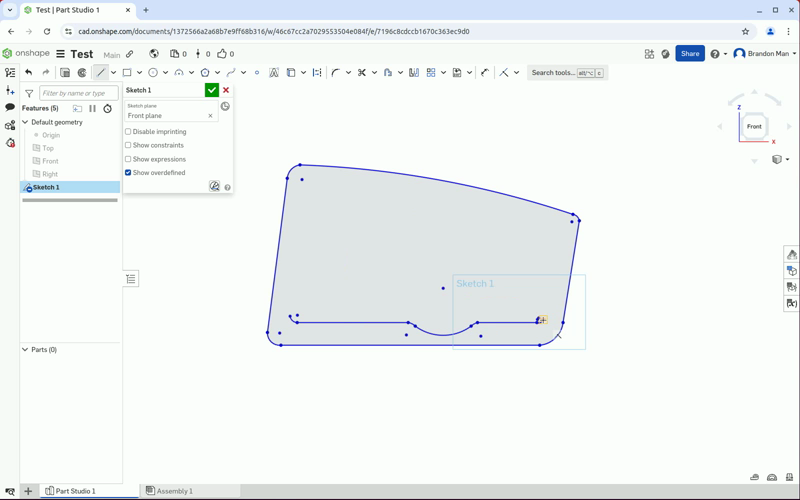
scroll(6)
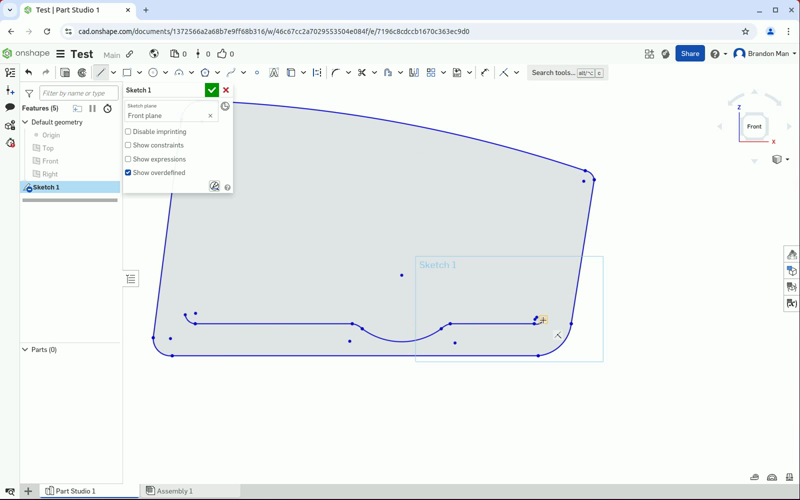
scroll(6)
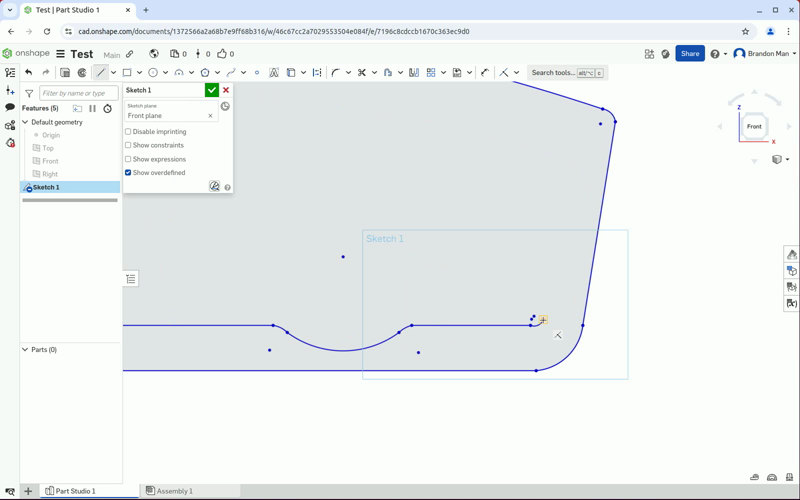
scroll(6)
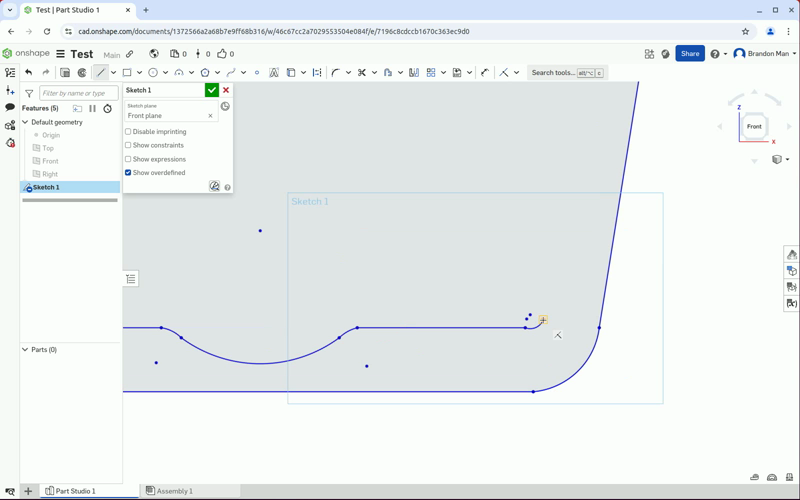
scroll(6)
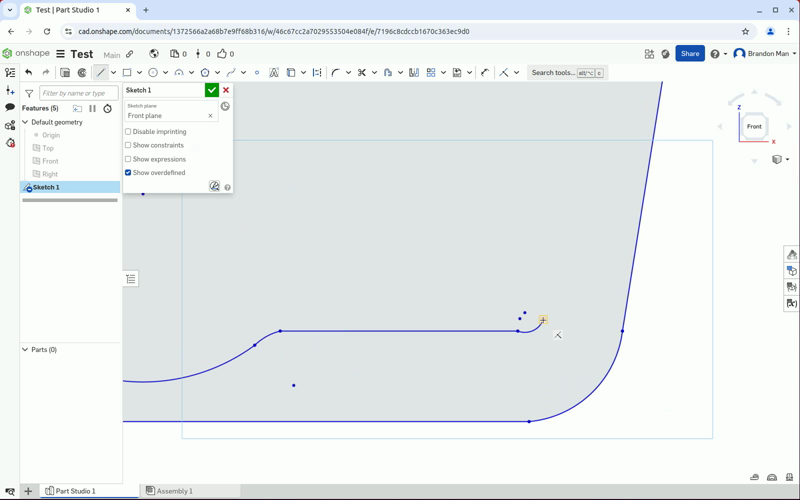
scroll(6)
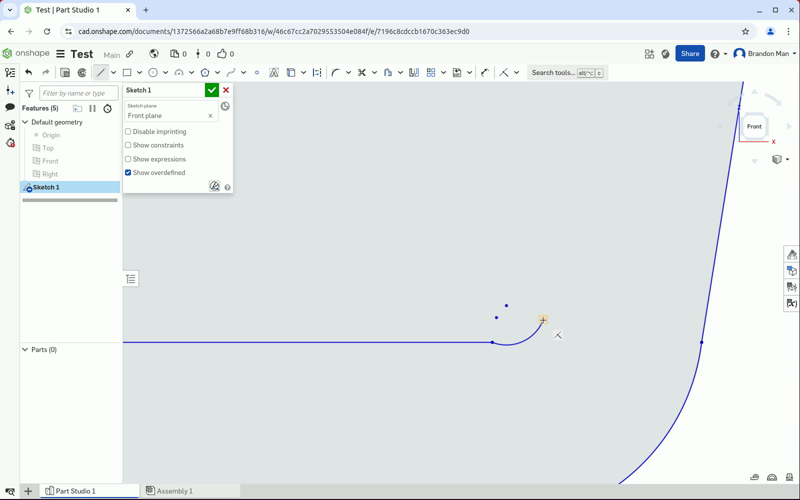
click(543, 319)
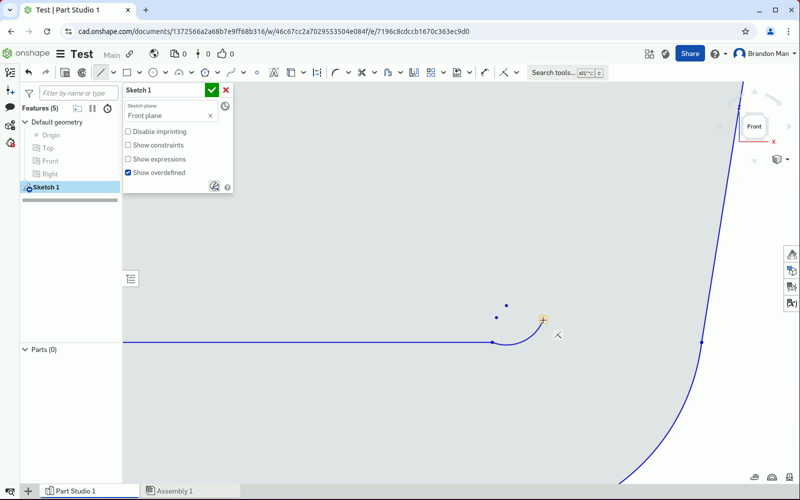
scroll(-6)
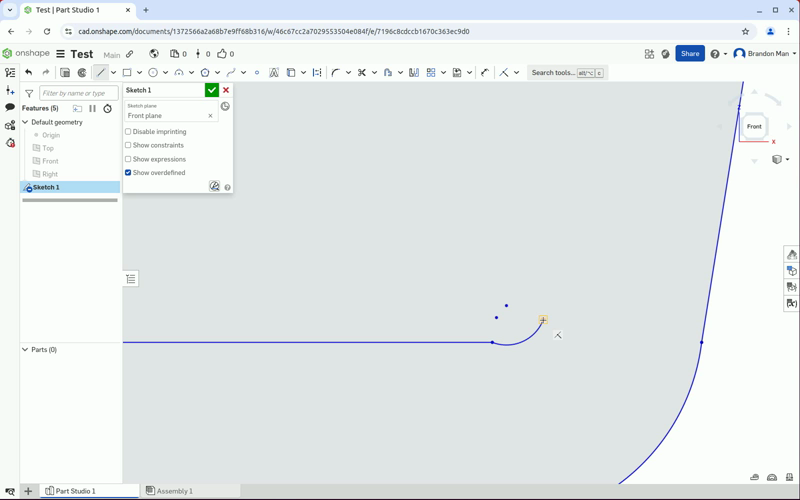
scroll(-6)
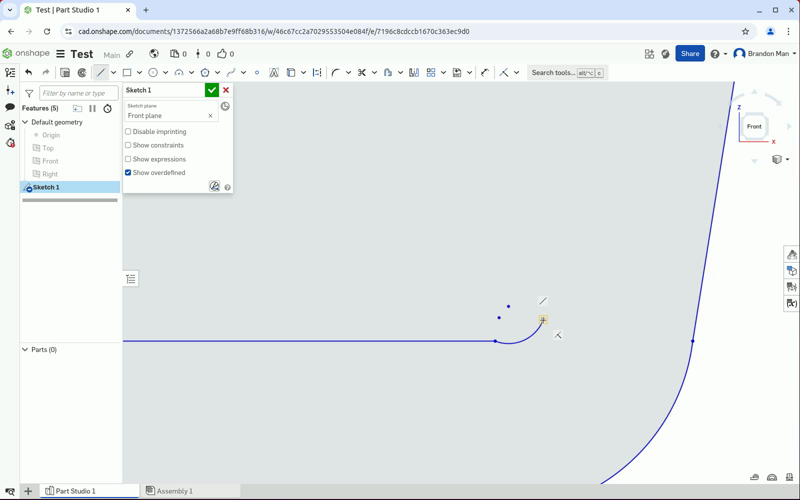
scroll(-6)
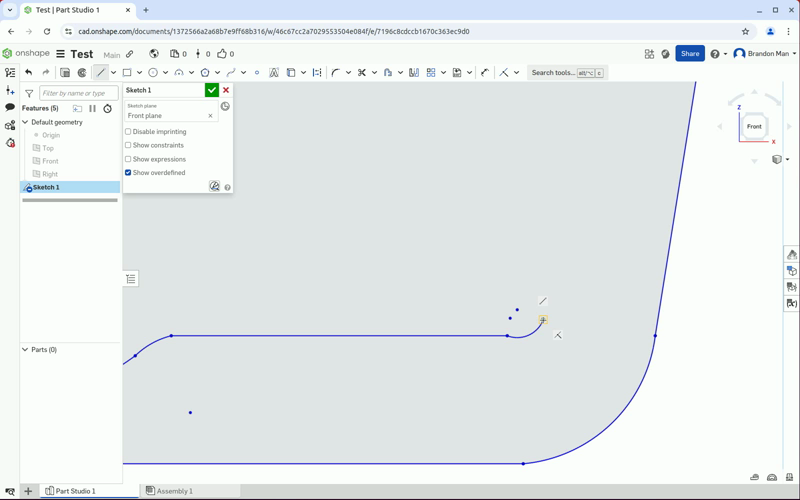
scroll(-6)
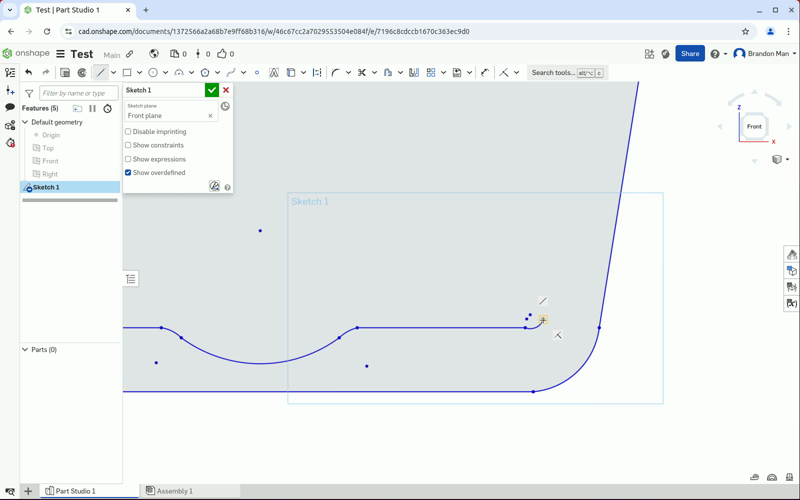
scroll(-6)
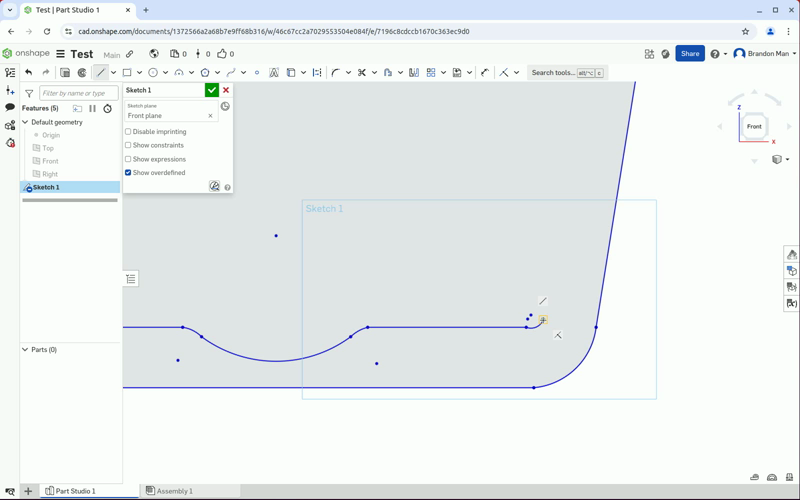
scroll(-6)
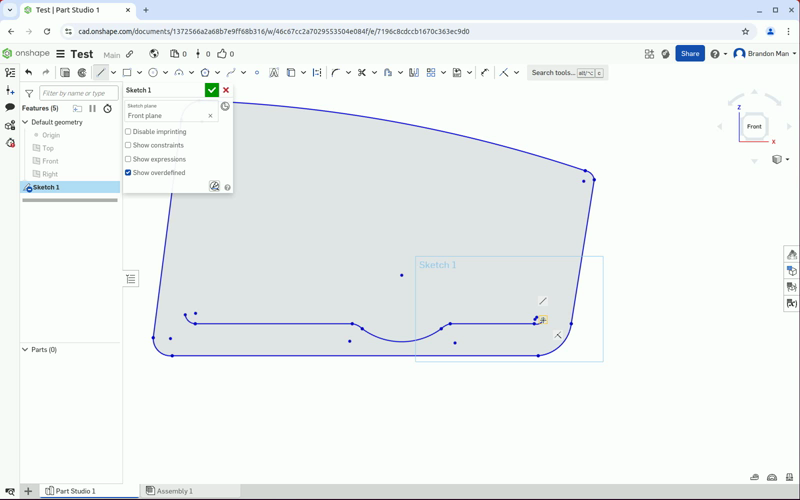
scroll(-6)
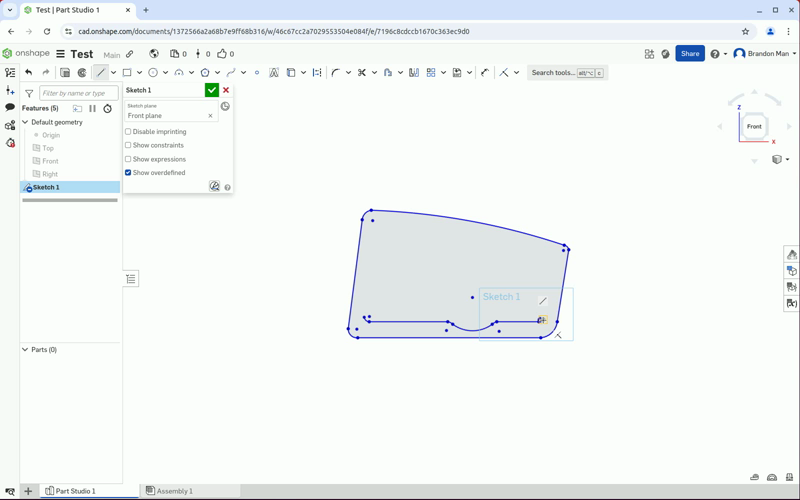
key_down(shift)
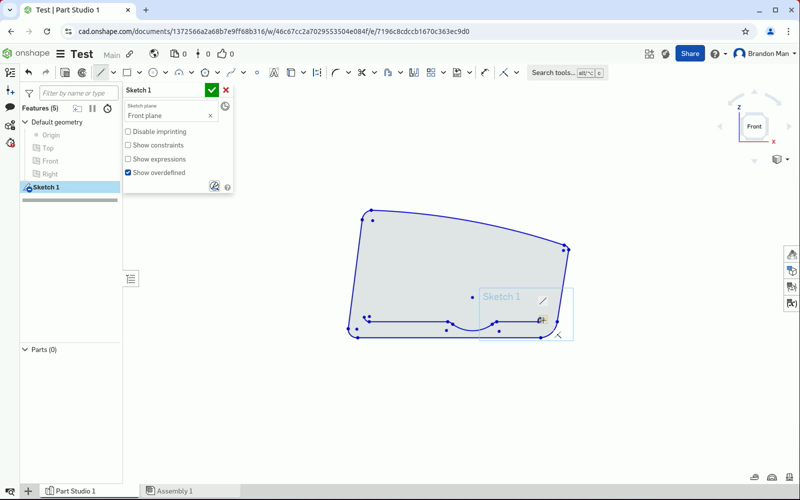
mouse_move(573, 319)
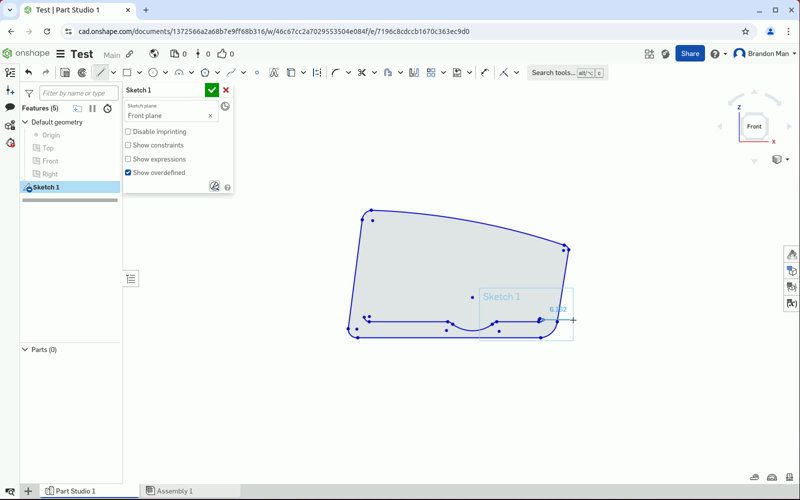
mouse_move(550, 263)
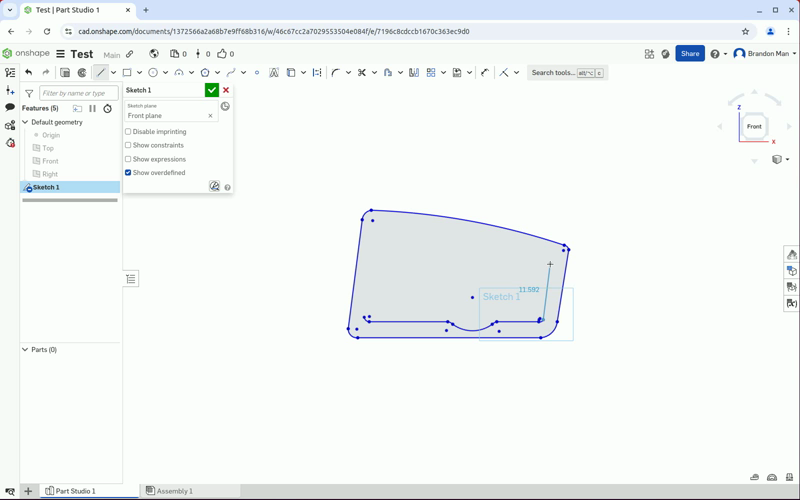
click(550, 263)
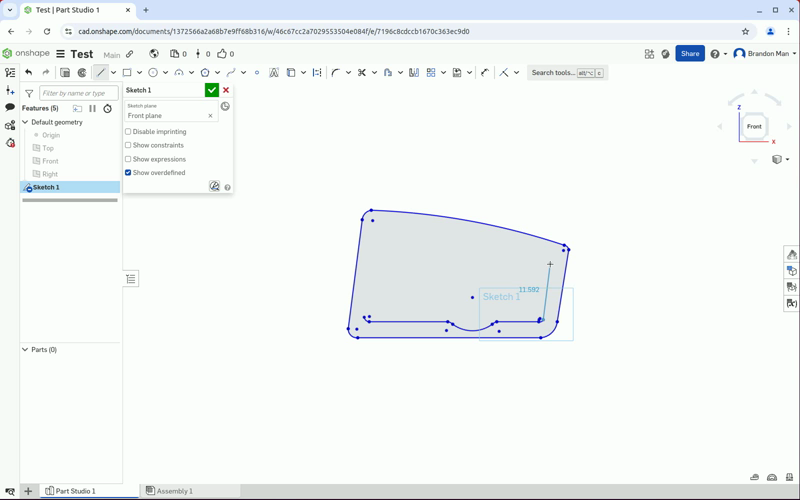
key_up(shift)
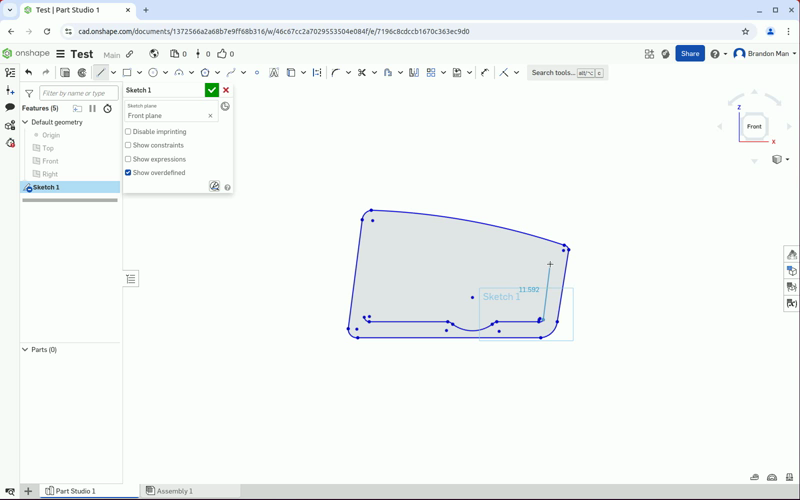
key(esc)
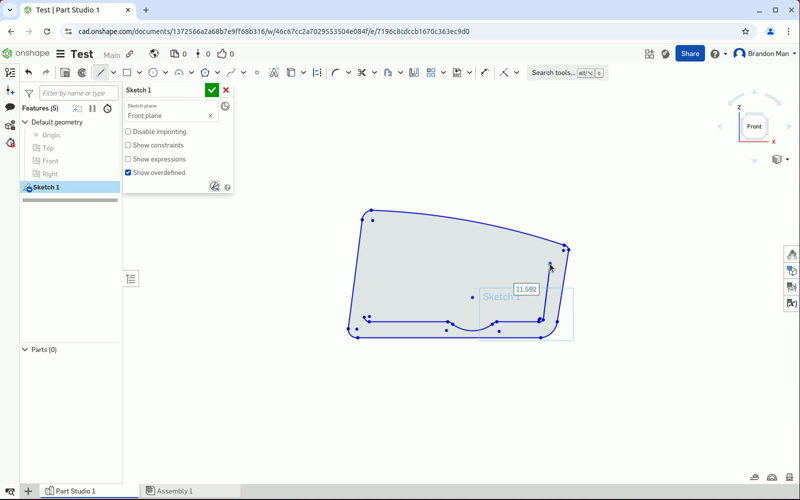
key(a)
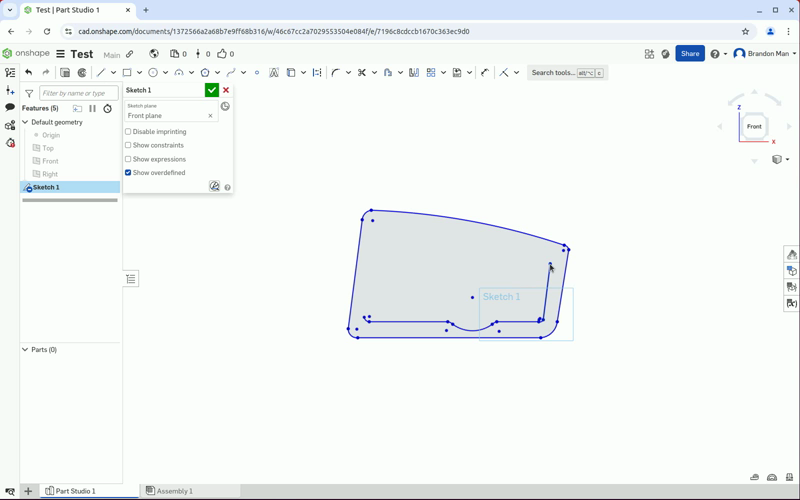
mouse_move(550, 263)
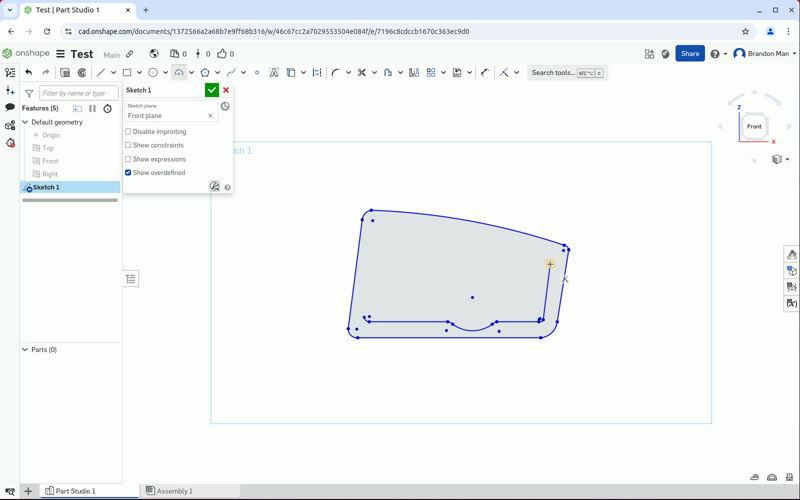
click(550, 263)
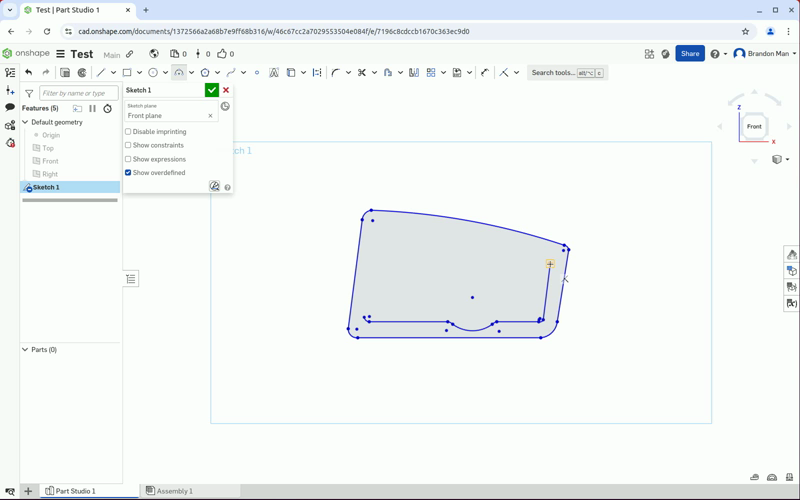
key_down(shift)
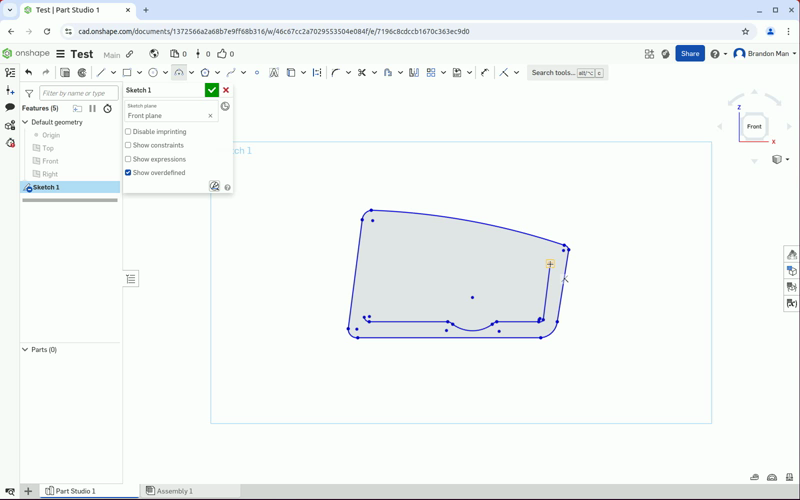
mouse_move(545, 254)
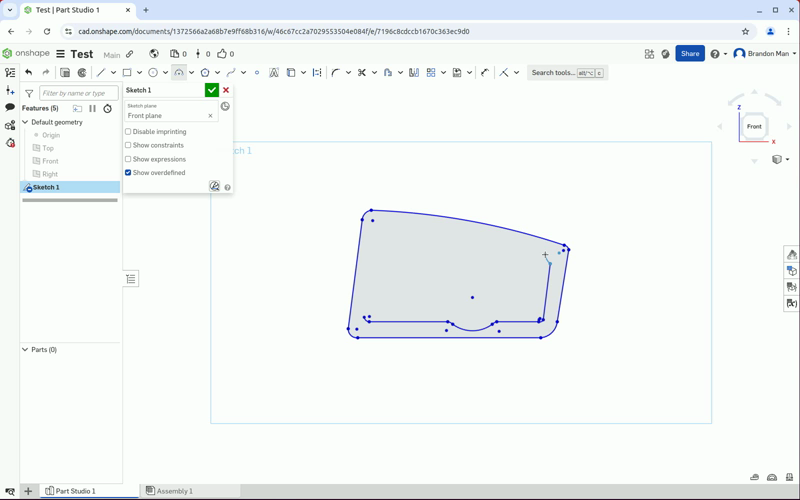
click(545, 254)
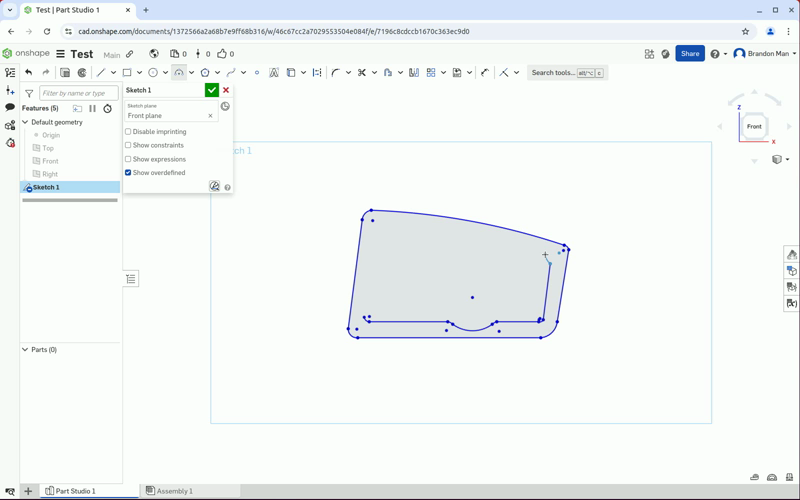
mouse_move(549, 258)
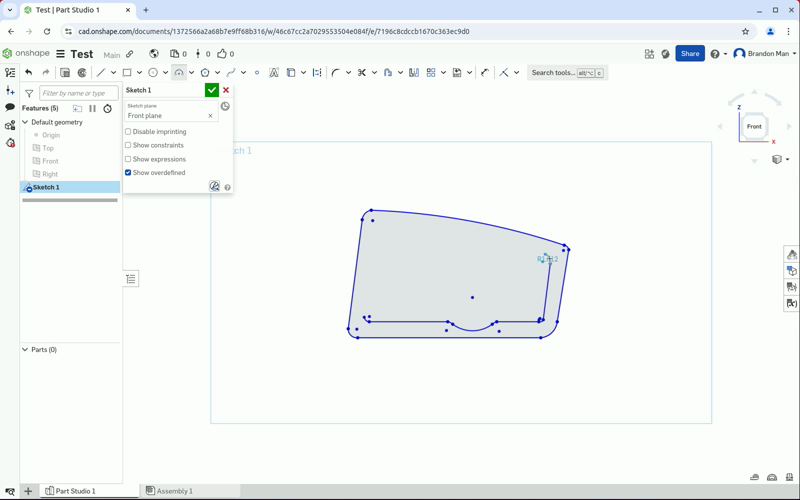
click(549, 258)
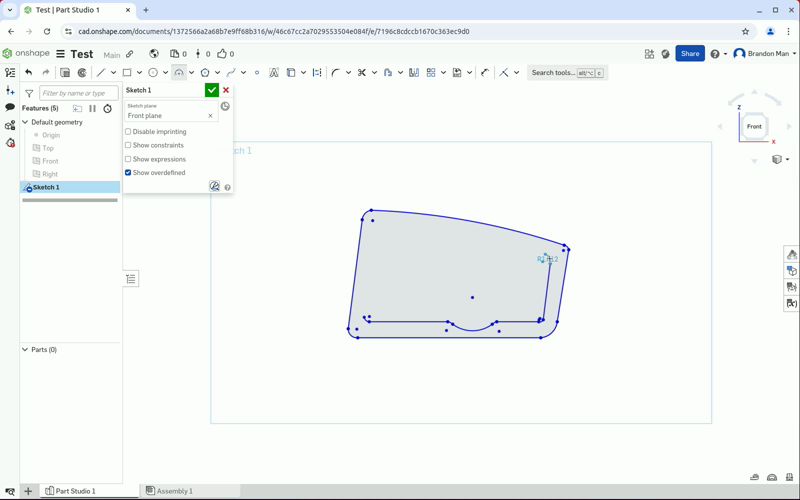
key_up(shift)
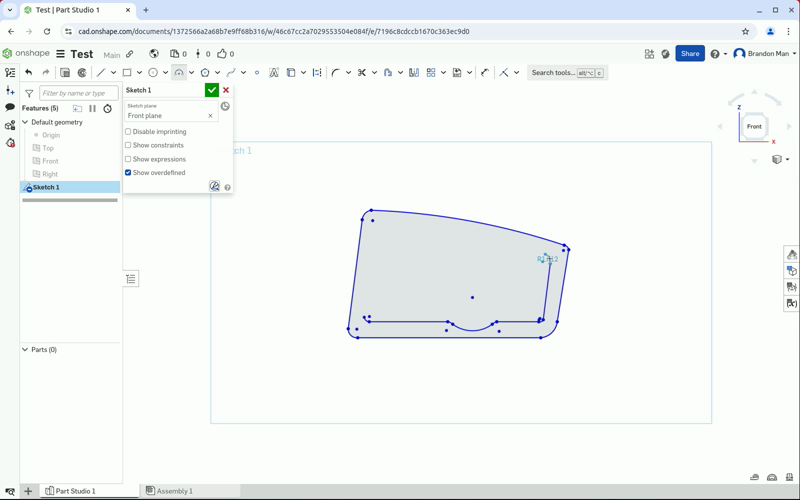
mouse_move(545, 254)
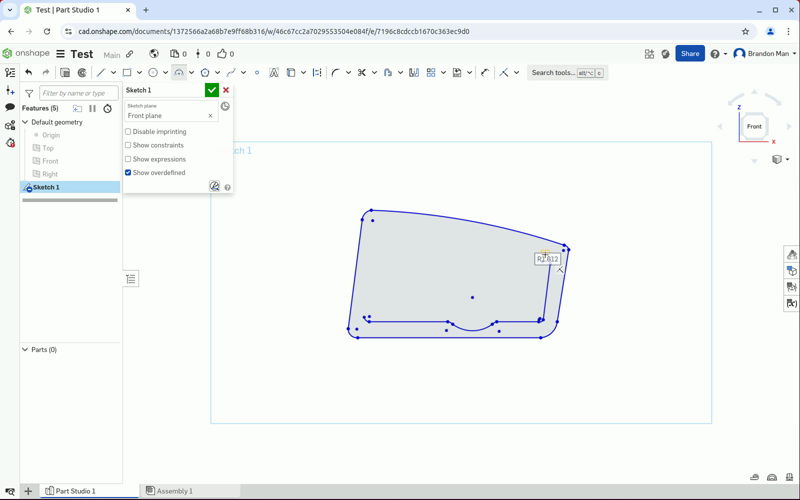
click(545, 254)
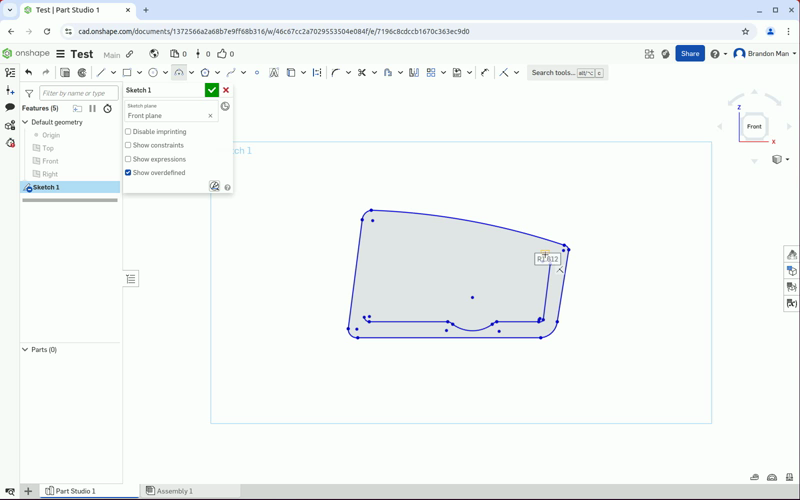
key_down(shift)
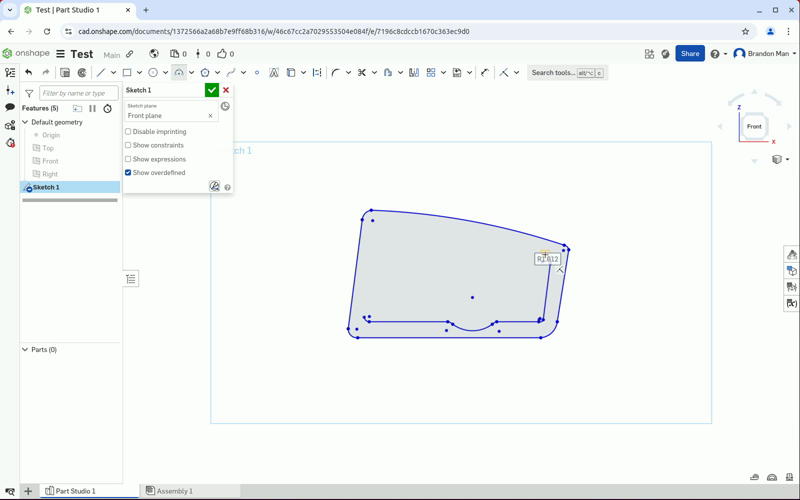
mouse_move(383, 226)
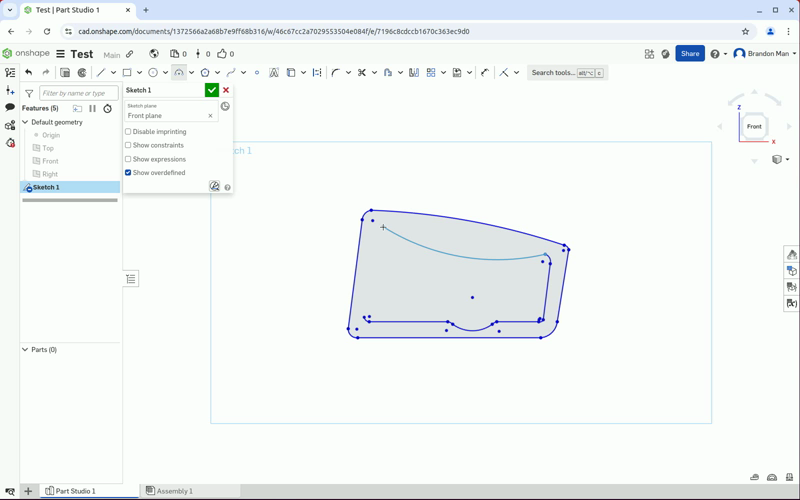
click(383, 226)
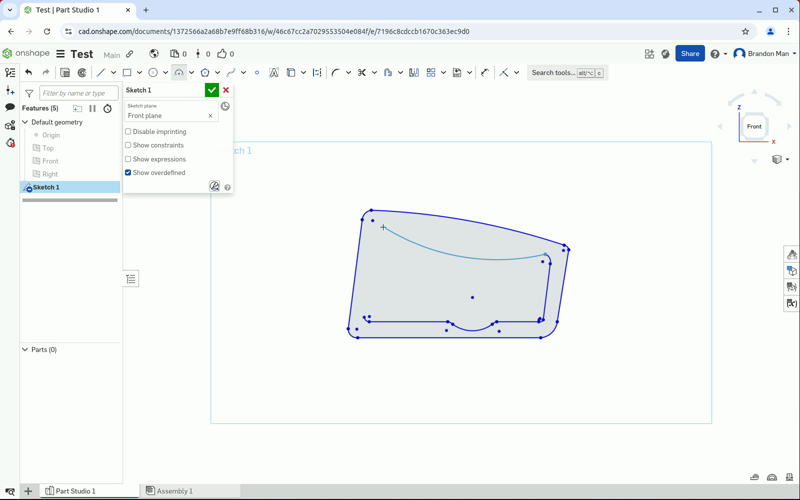
mouse_move(464, 235)
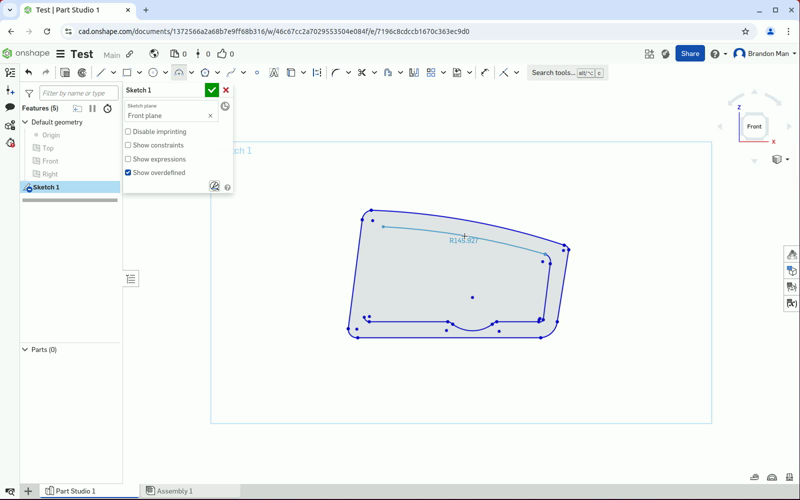
click(464, 235)
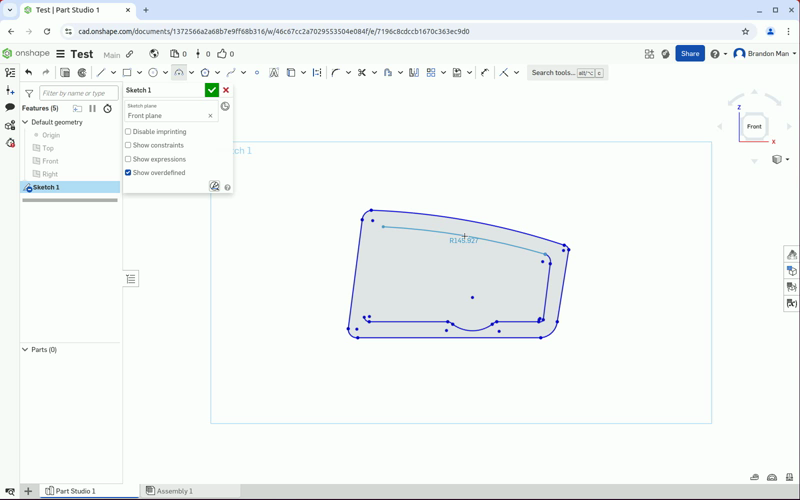
key_up(shift)
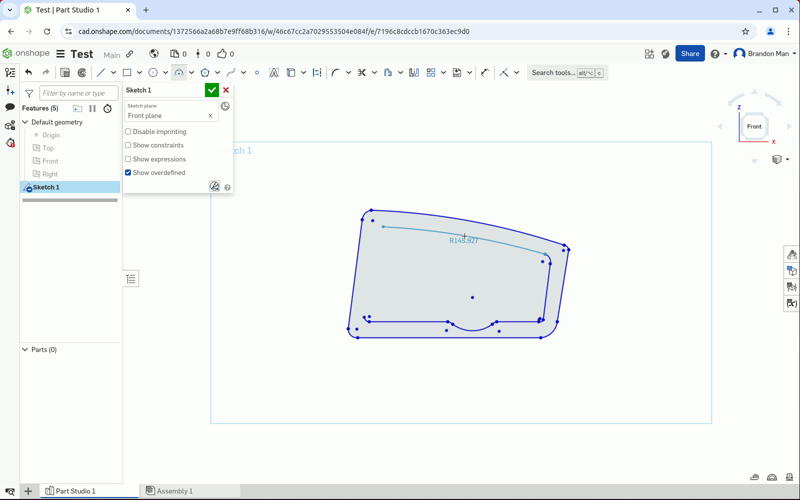
mouse_move(383, 226)
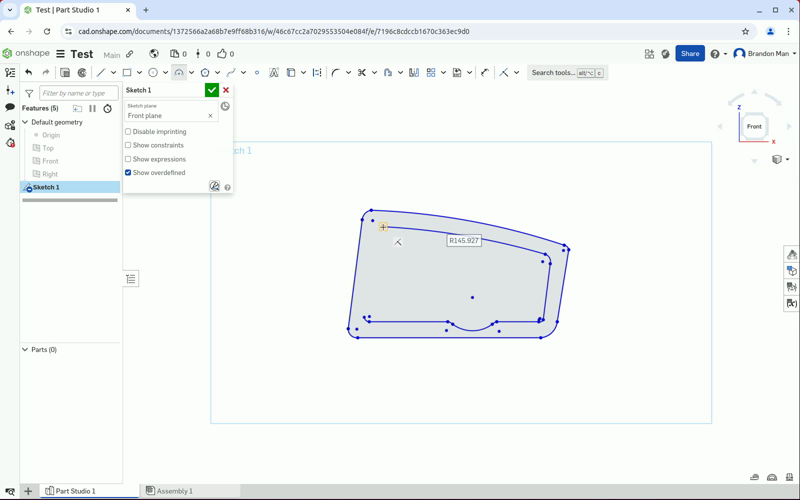
click(383, 226)
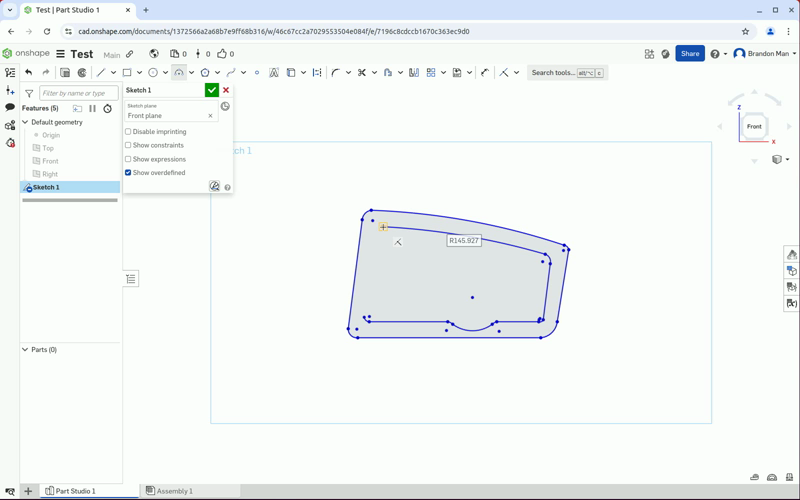
key_down(shift)
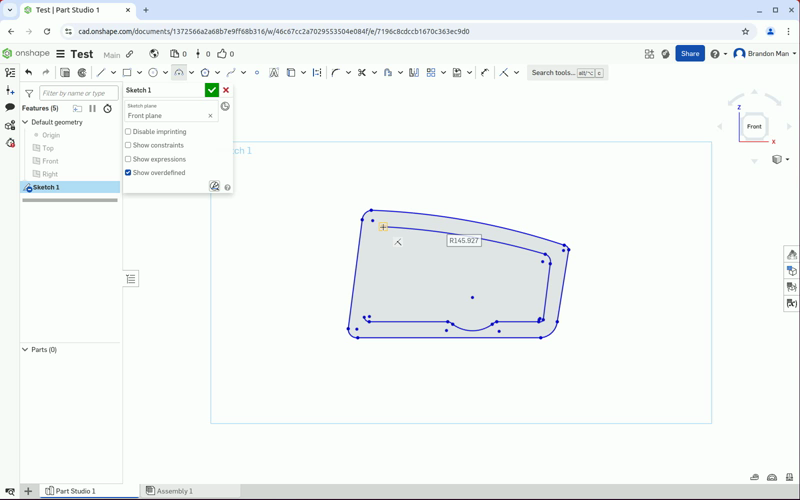
mouse_move(376, 233)
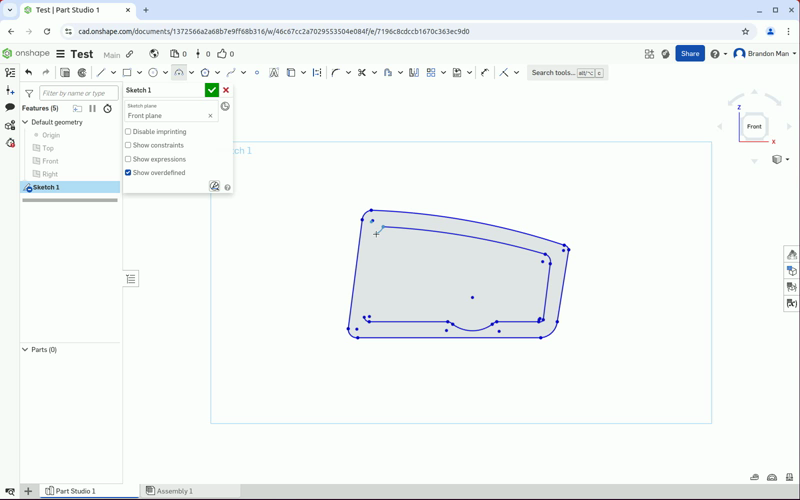
click(376, 233)
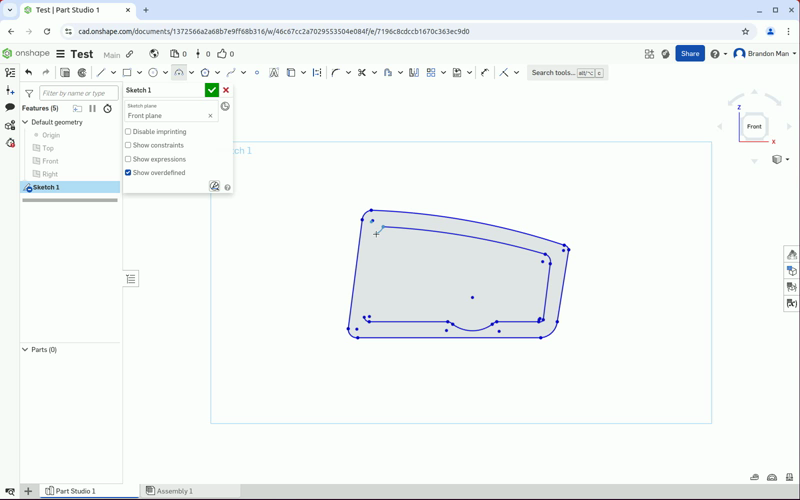
mouse_move(378, 228)
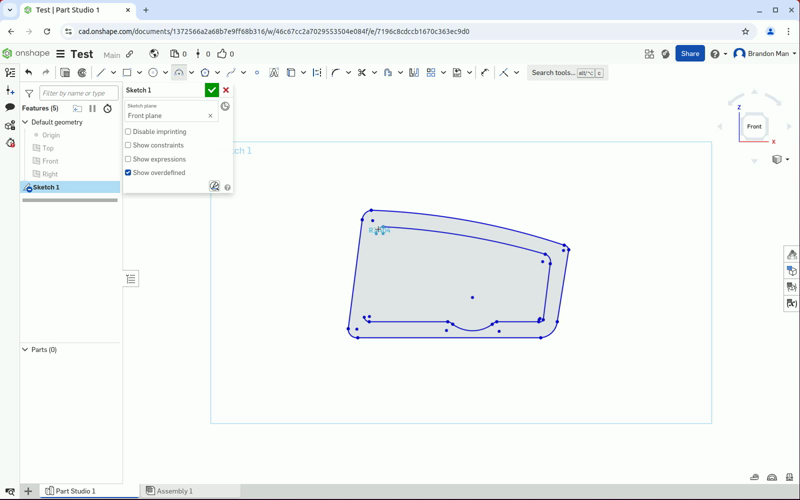
click(378, 228)
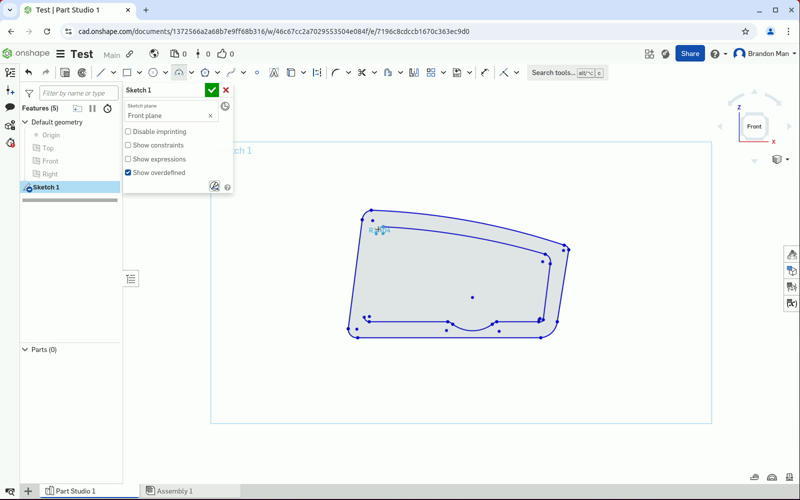
key_up(shift)
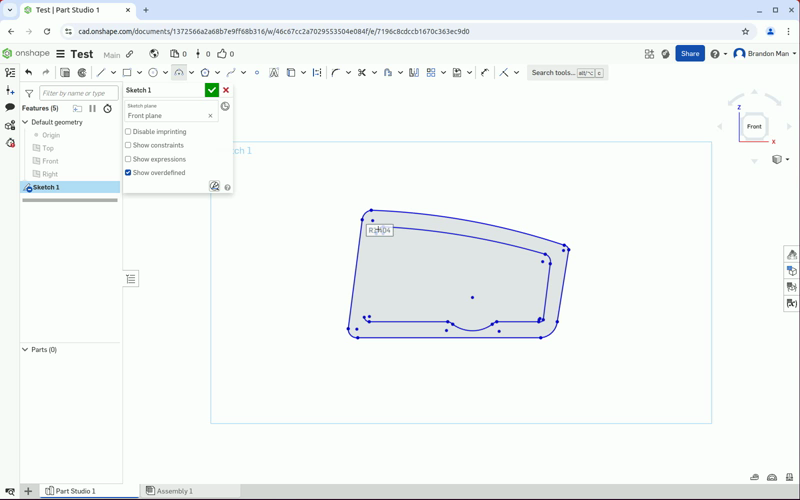
key(esc)
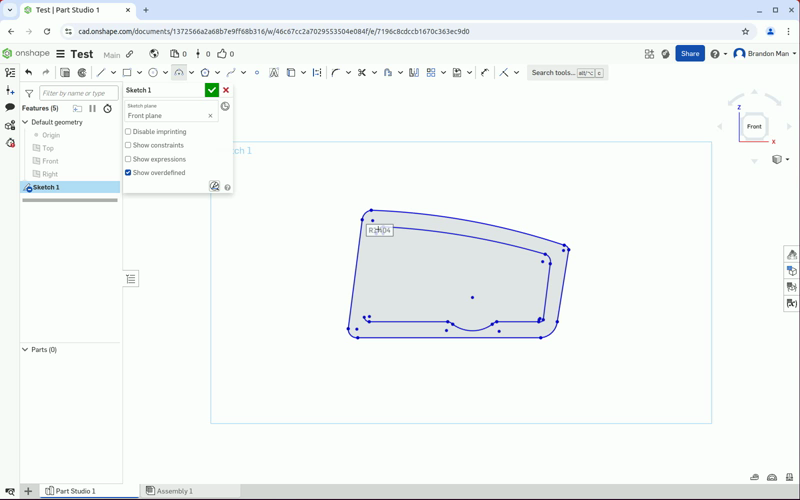
key(l)
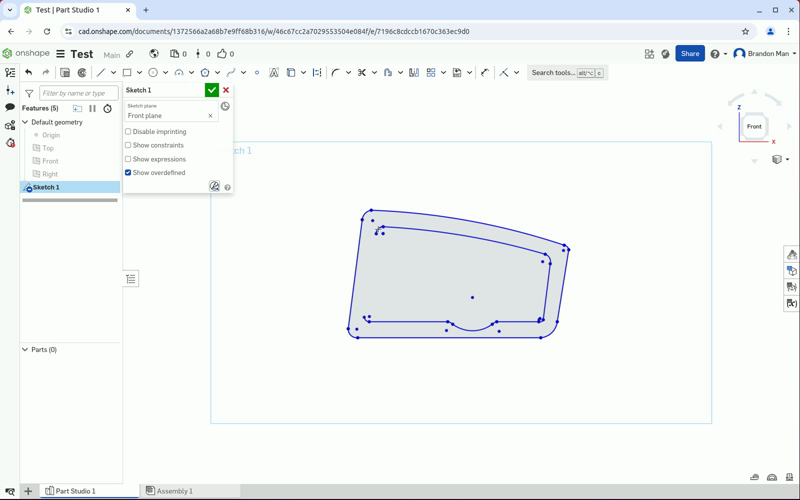
mouse_move(376, 233)
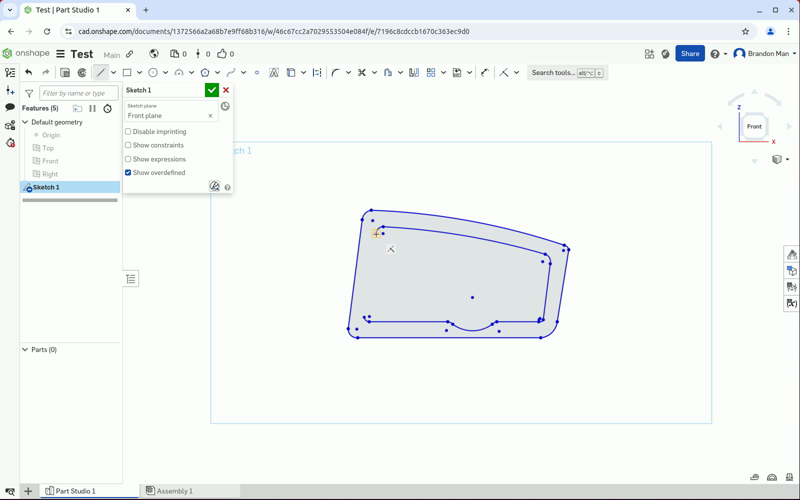
click(376, 233)
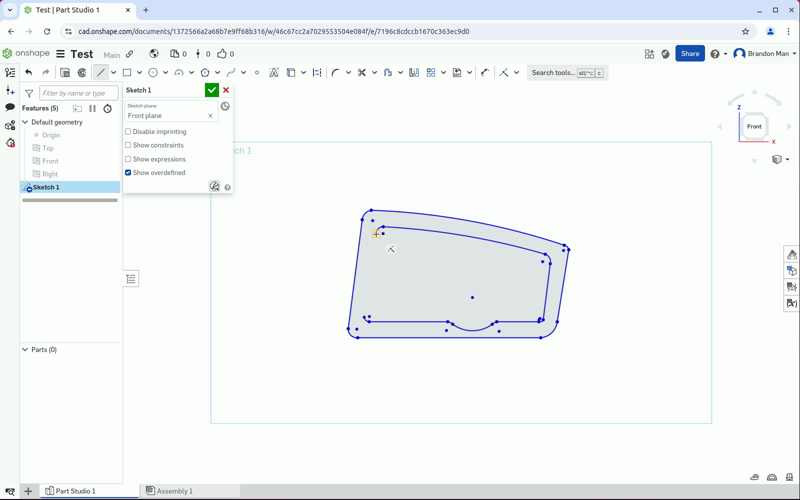
key_down(shift)
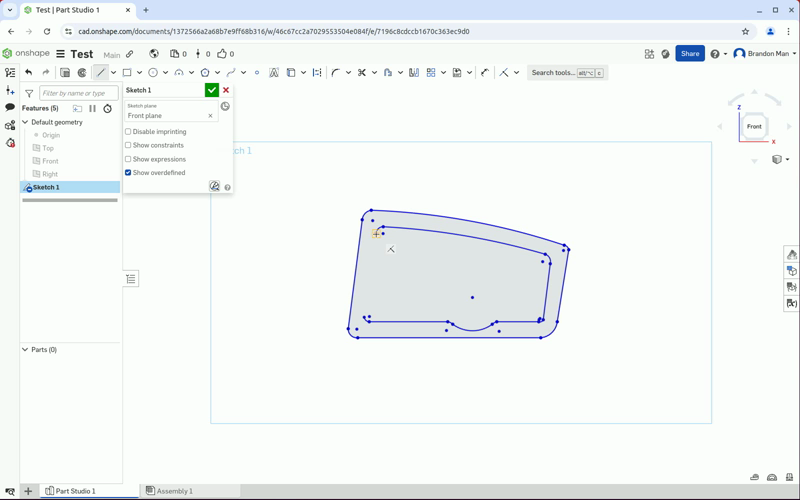
mouse_move(364, 317)
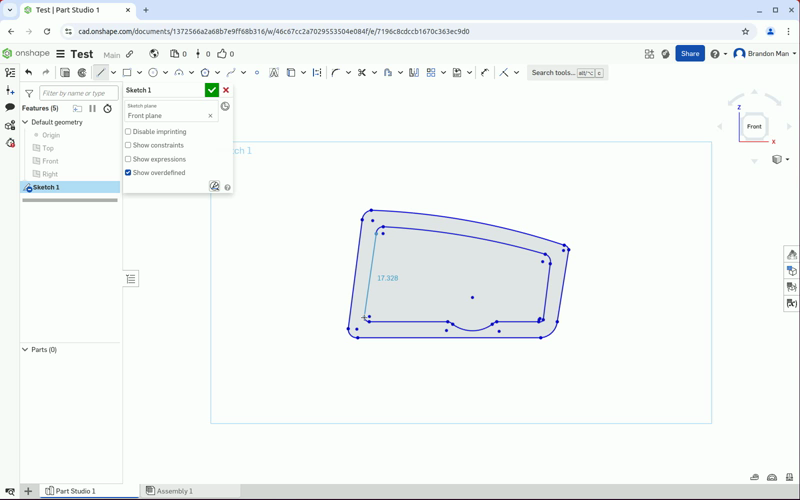
scroll(6)
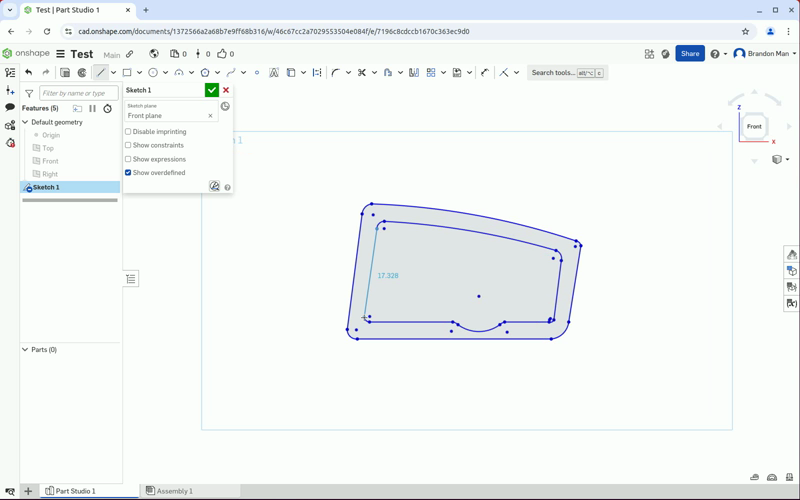
scroll(6)
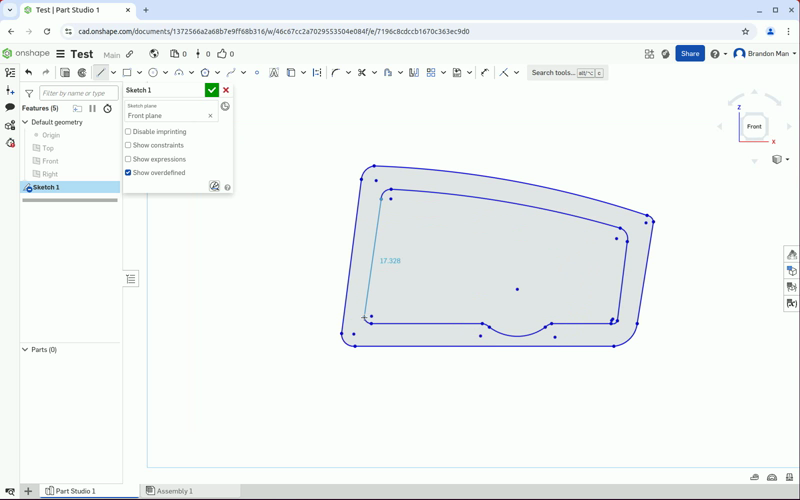
scroll(6)
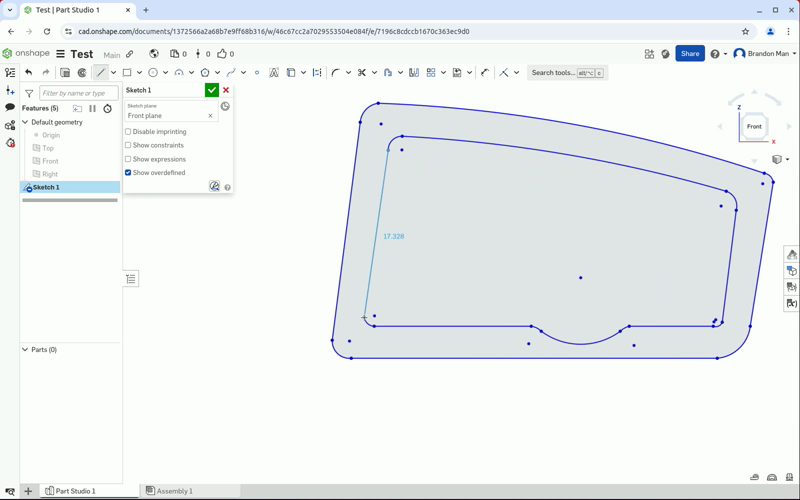
scroll(6)
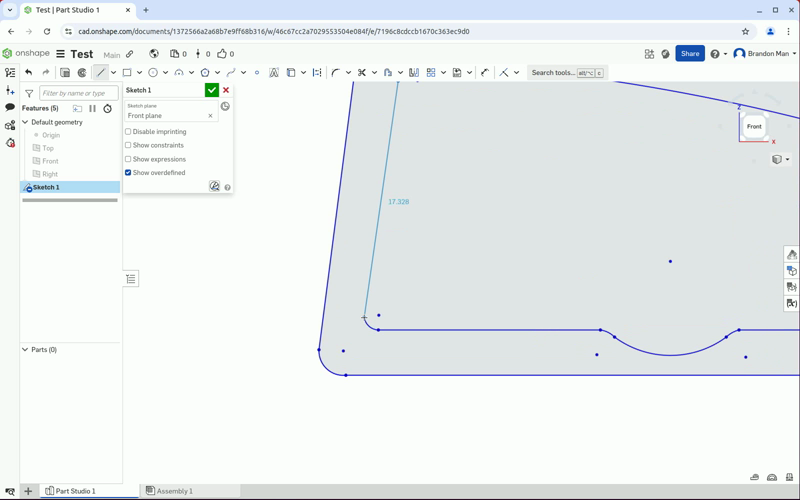
scroll(6)
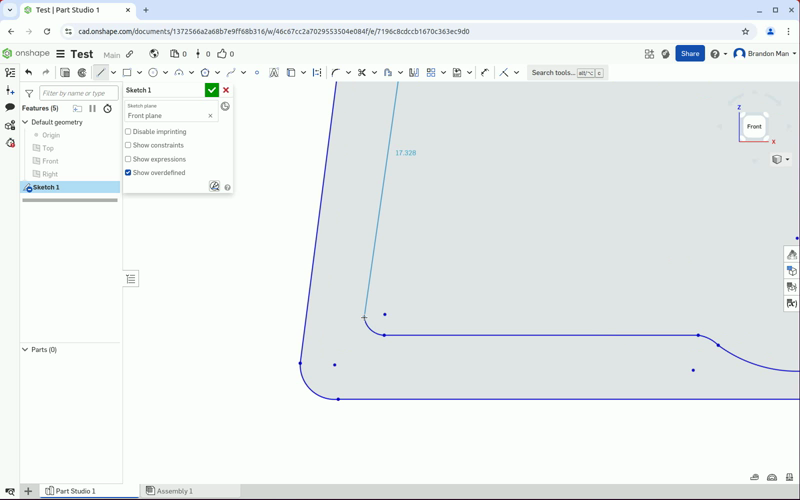
scroll(6)
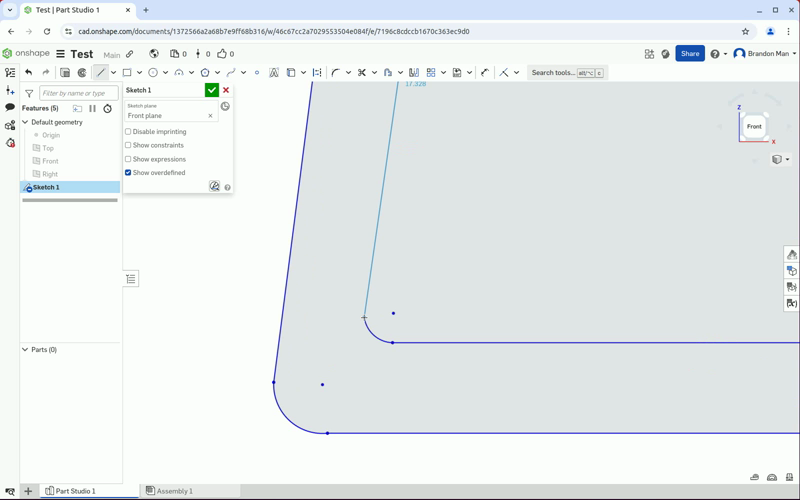
scroll(6)
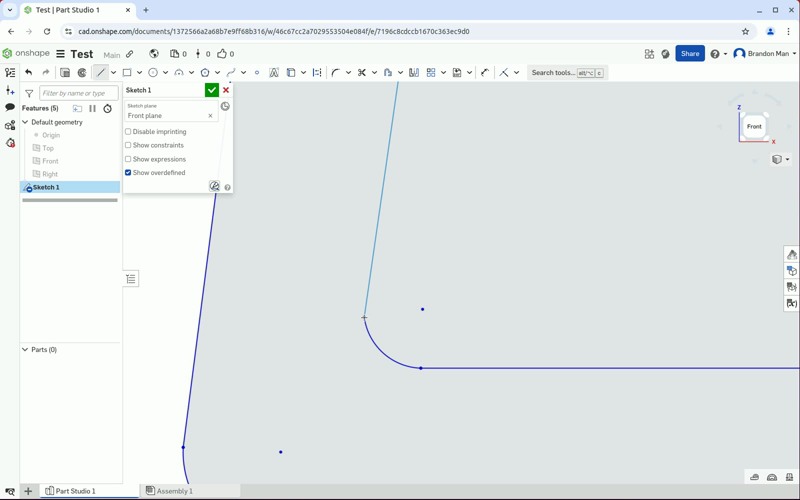
key_up(shift)
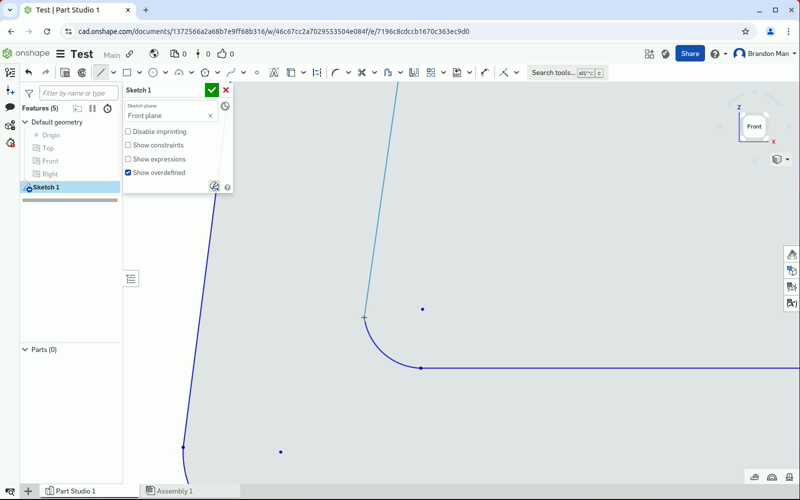
click(364, 317)
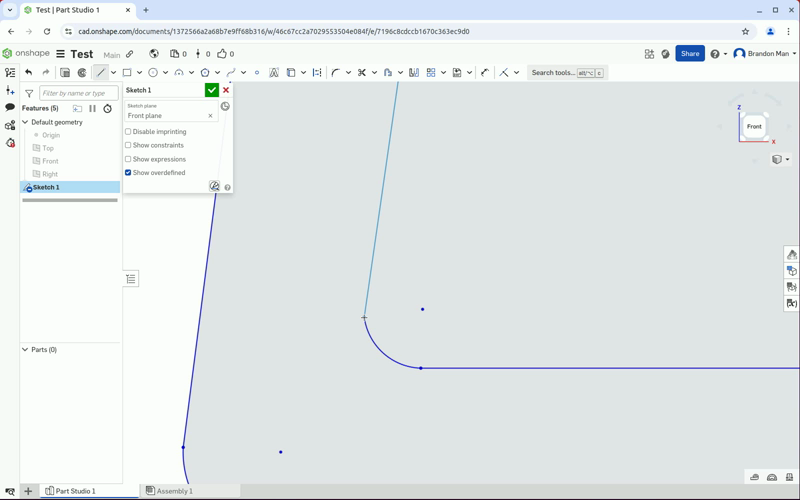
scroll(-6)
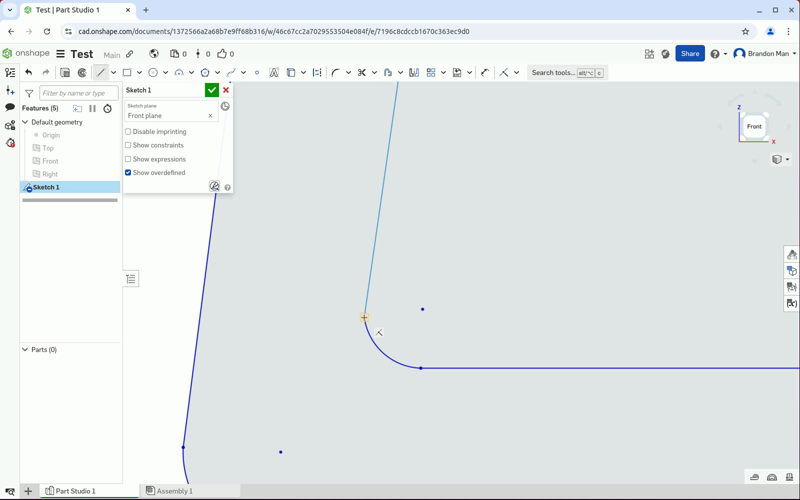
scroll(-6)
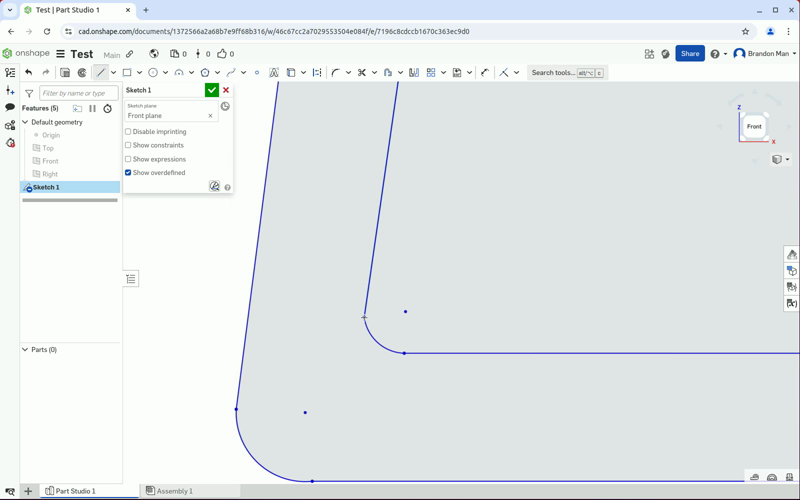
scroll(-6)
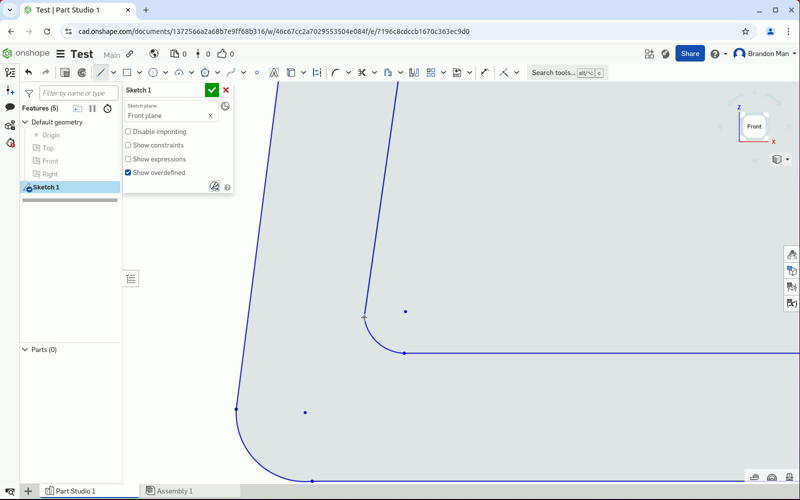
scroll(-6)
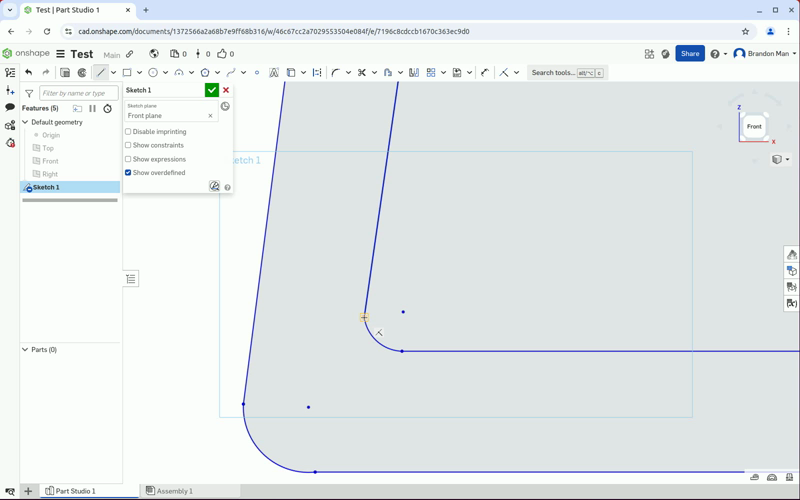
scroll(-6)
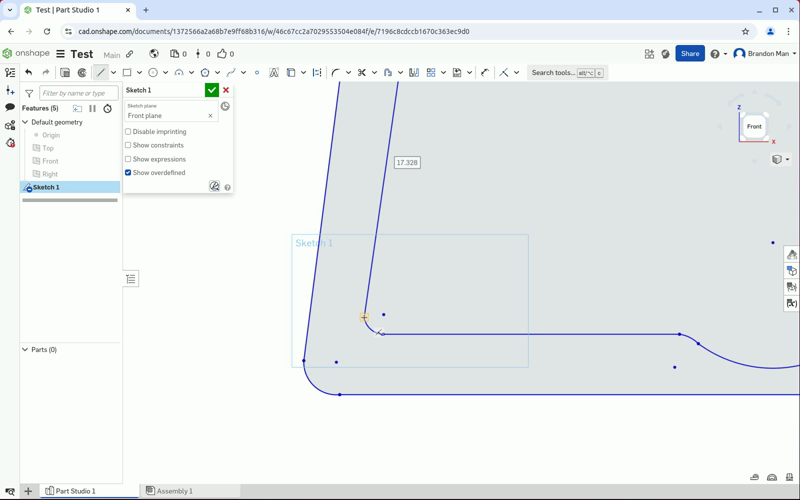
scroll(-6)
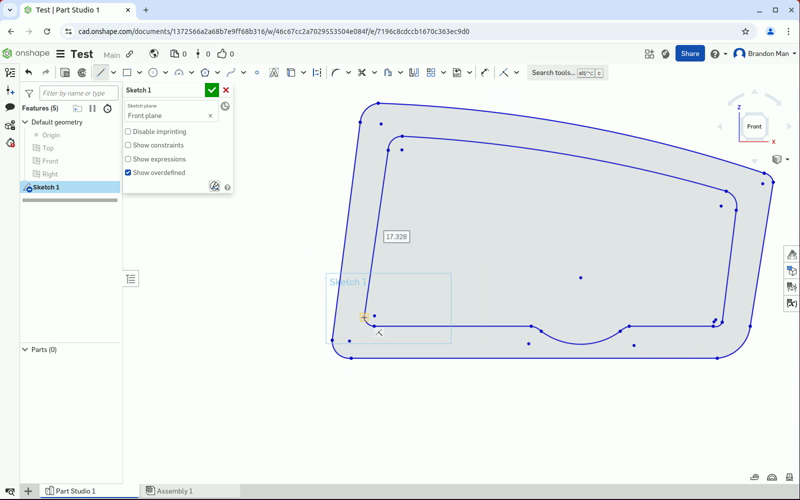
scroll(-6)
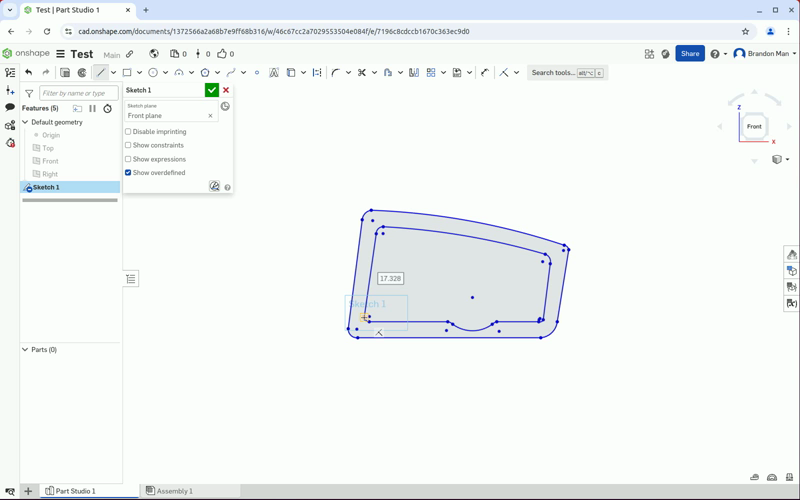
key(esc)
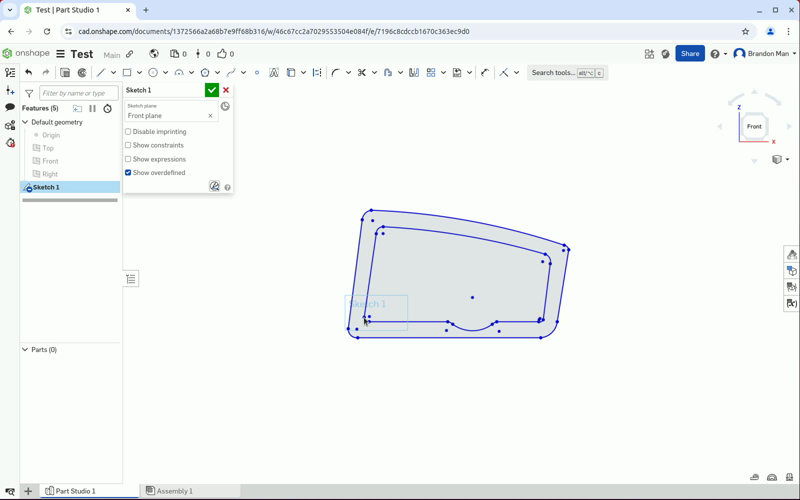
mouse_move(554, 280)
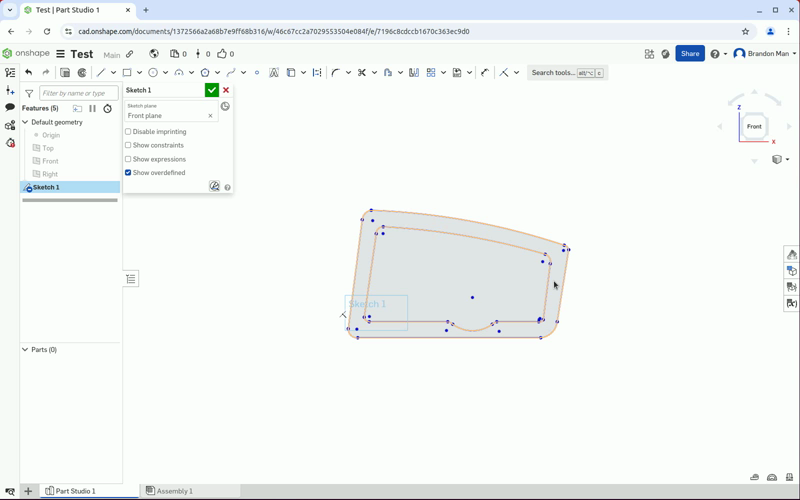
click(554, 280)
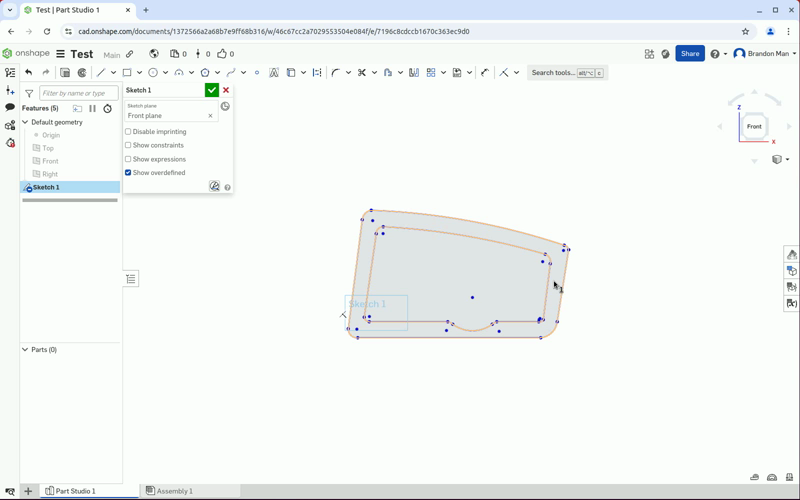
mouse_move(73, 352)
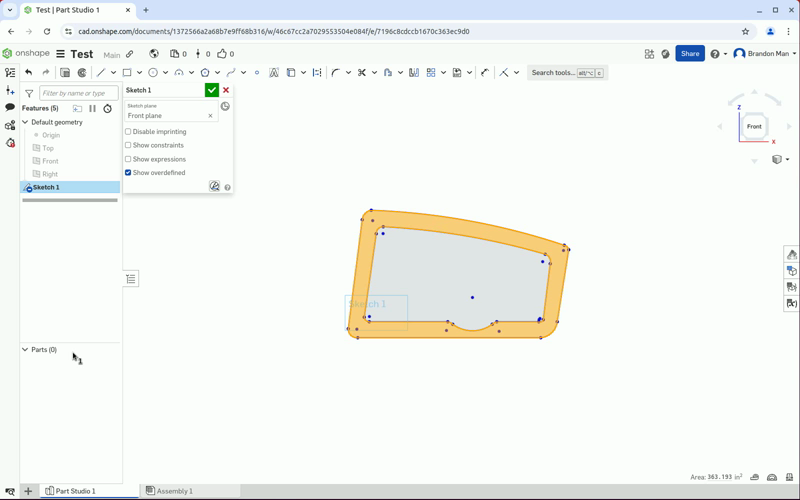
key(shift+y)
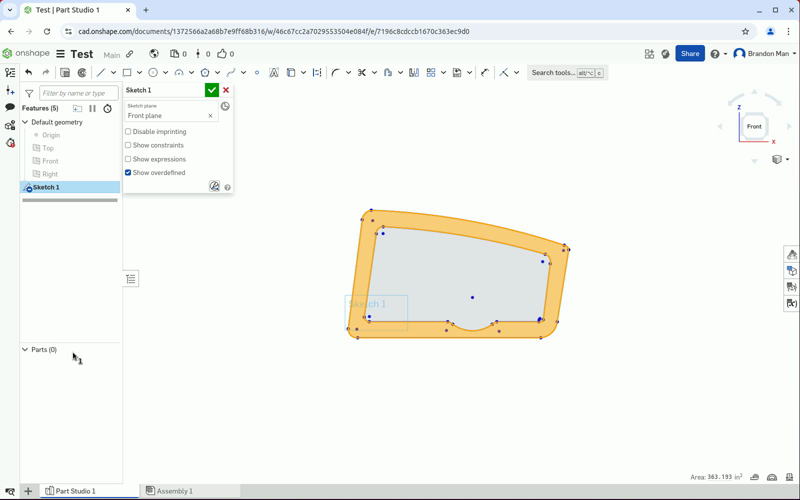
key(shift+e)
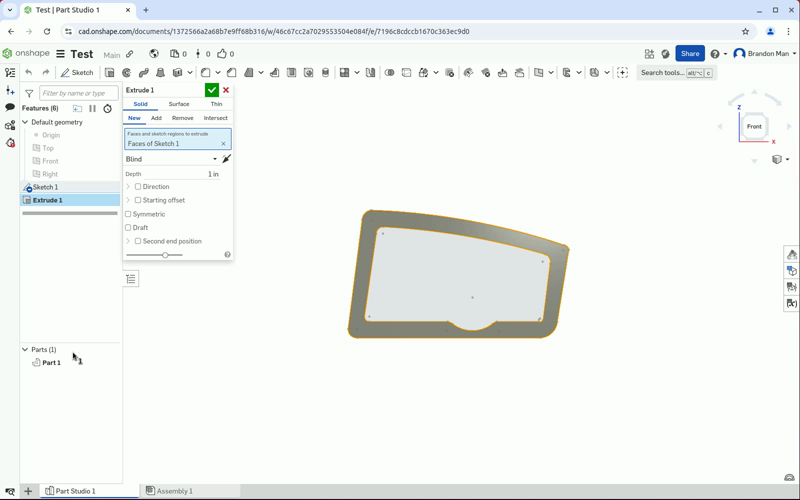
mouse_move(143, 106)
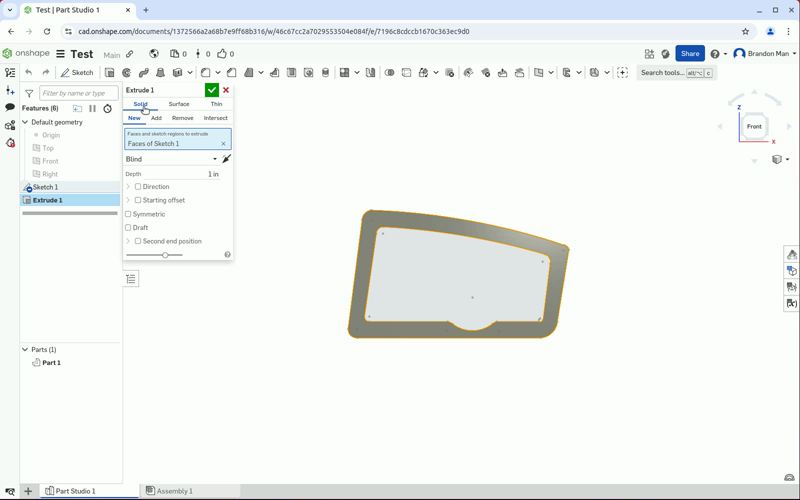
click(143, 106)
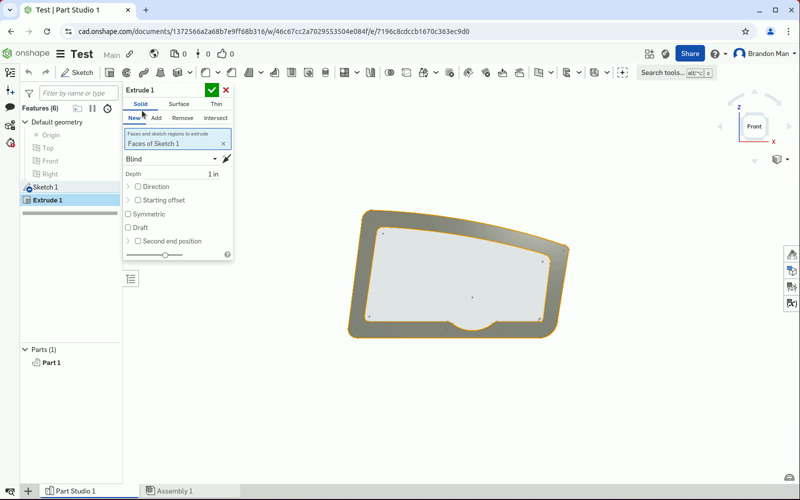
mouse_move(137, 120)
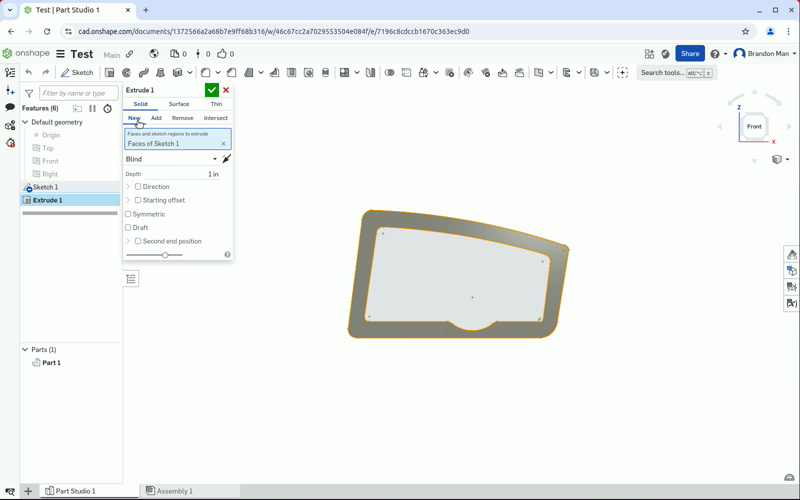
click(137, 120)
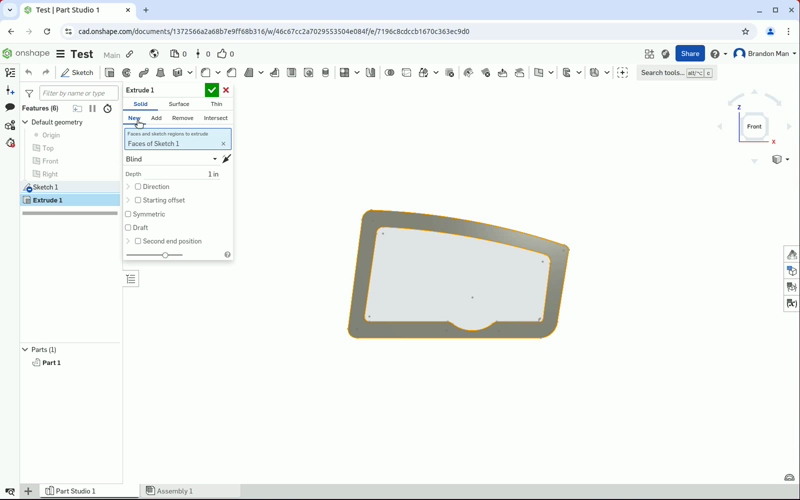
key(tab, 4)
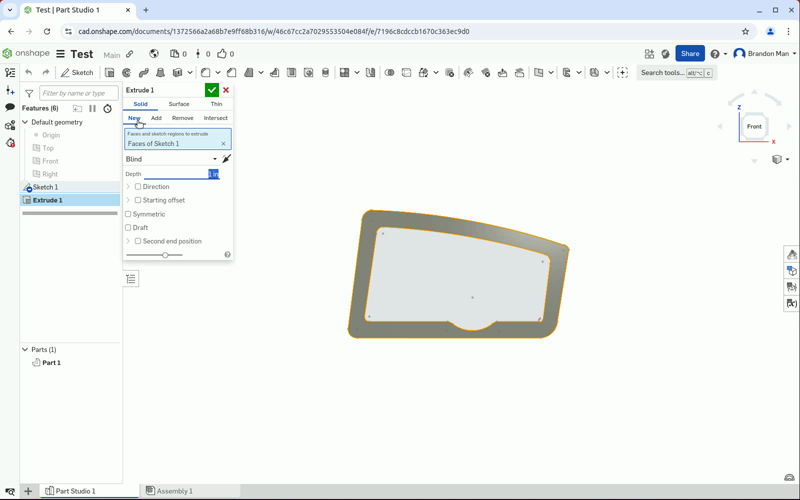
text(0.241)
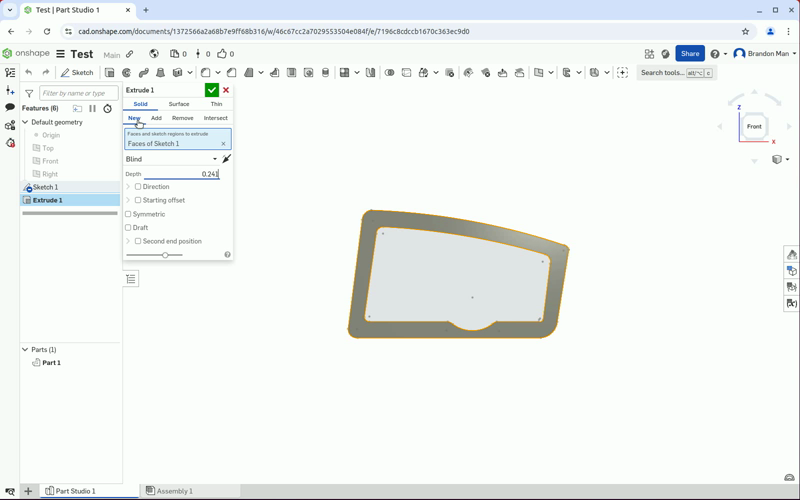
key(enter)
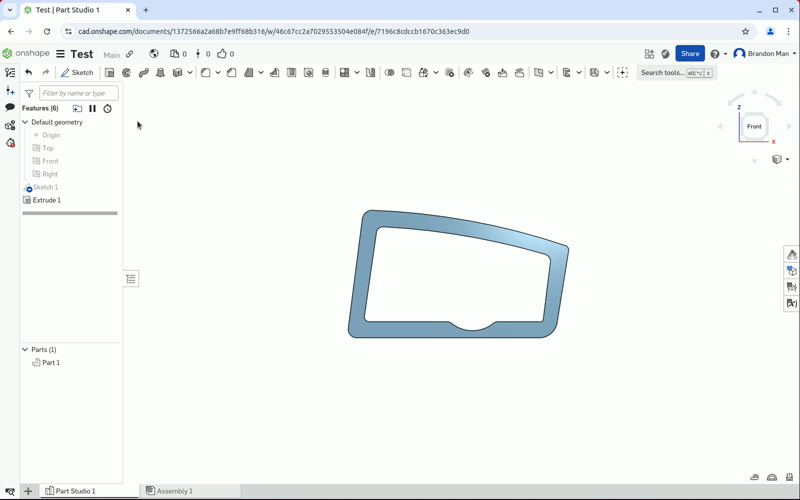
key(shift+h)
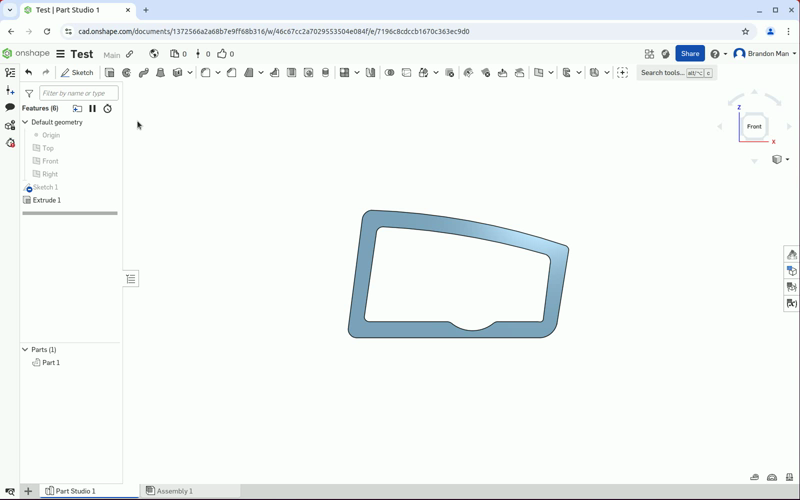
key(shift+h)
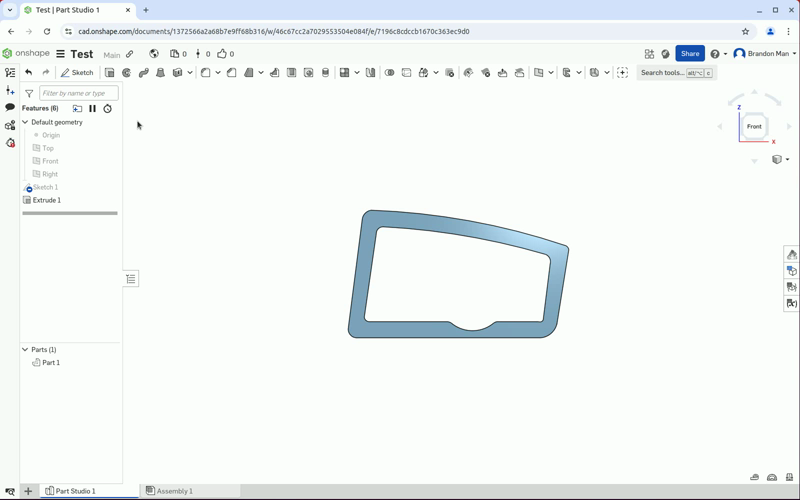
mouse_move(73, 189)
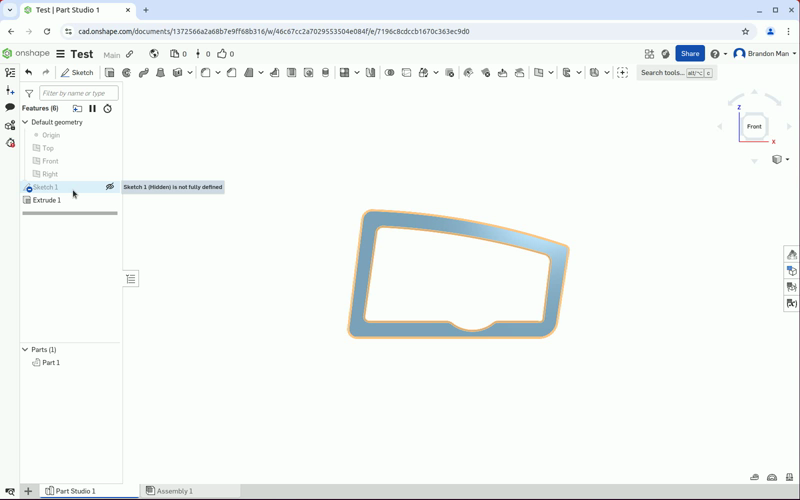
click(73, 189)
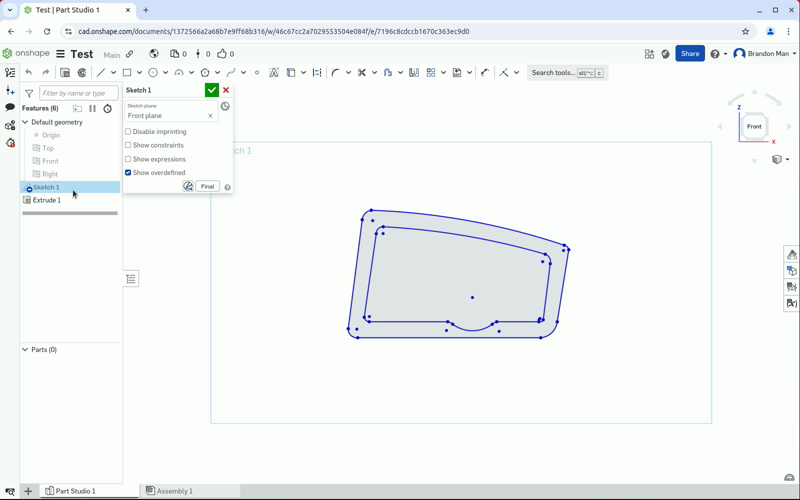
mouse_move(229, 92)
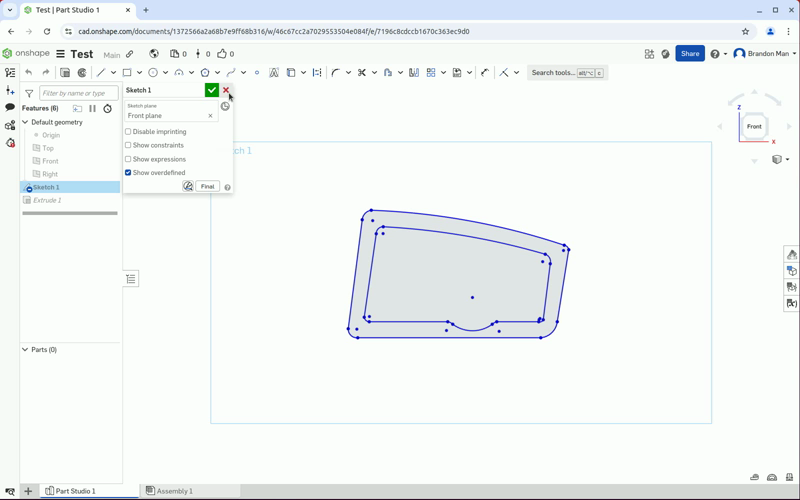
click(229, 92)
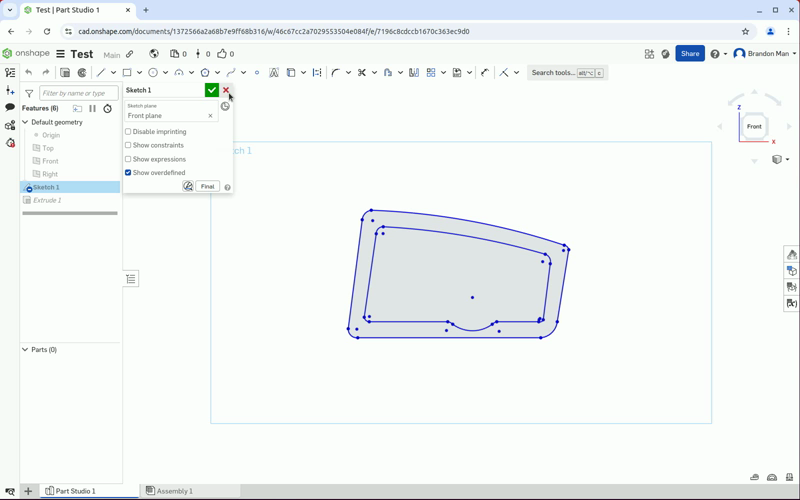
key(shift+s)
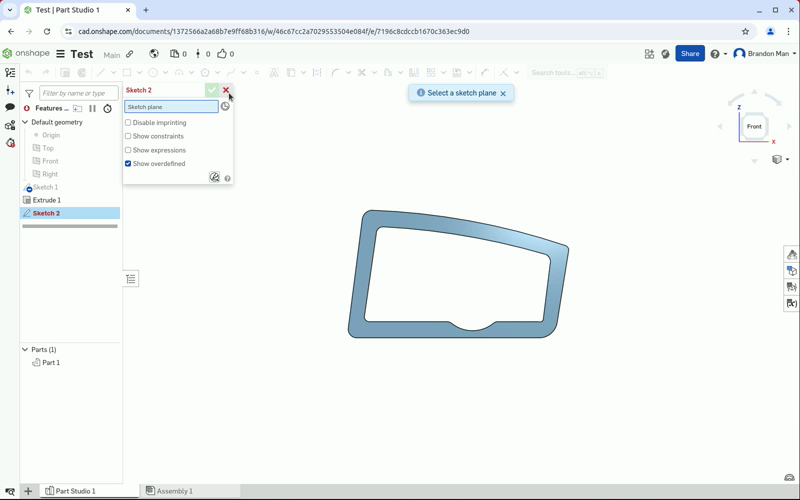
mouse_move(73, 163)
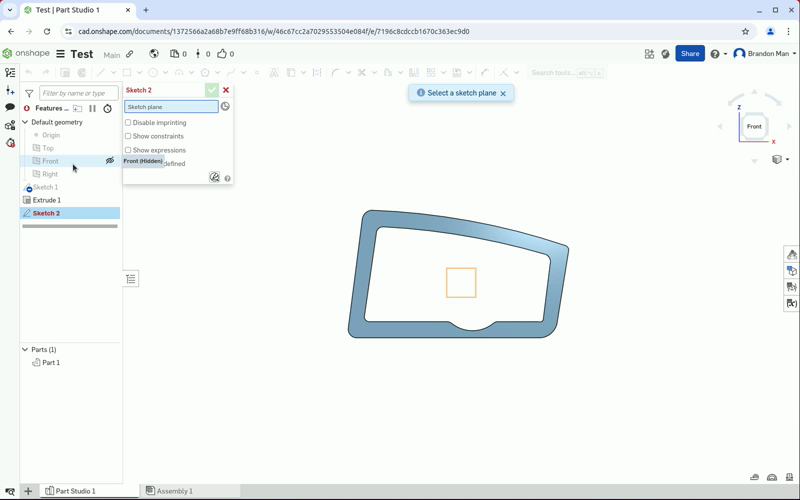
click(73, 163)
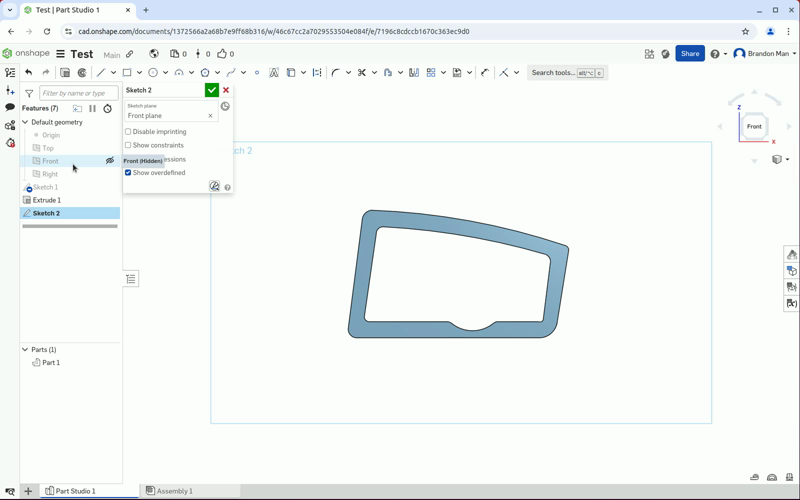
mouse_move(73, 352)
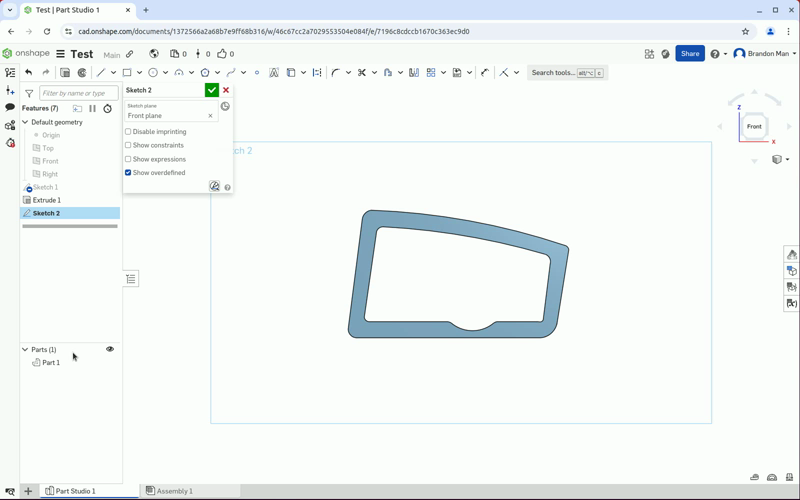
key(y)
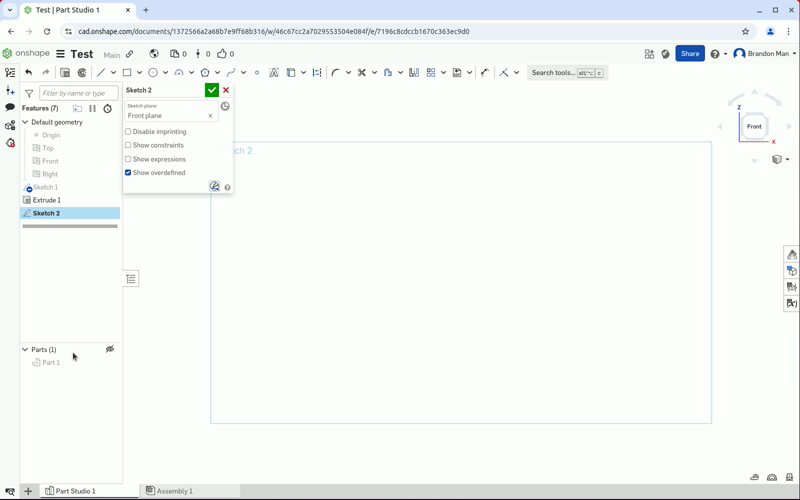
key(a)
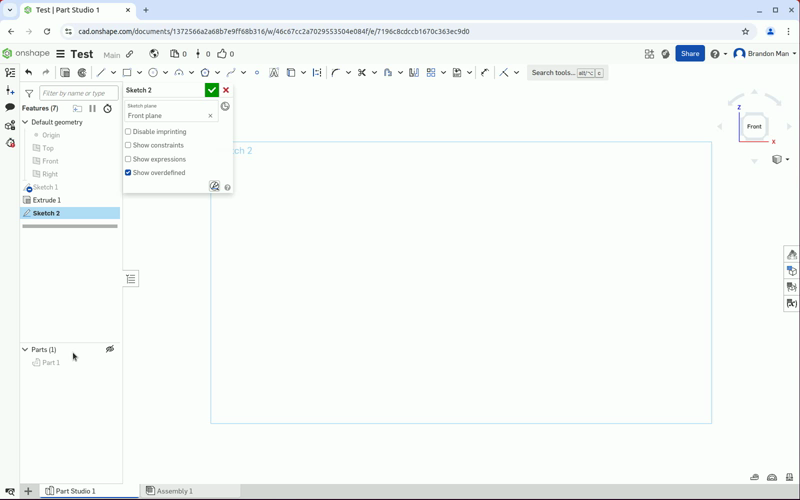
key_down(shift)
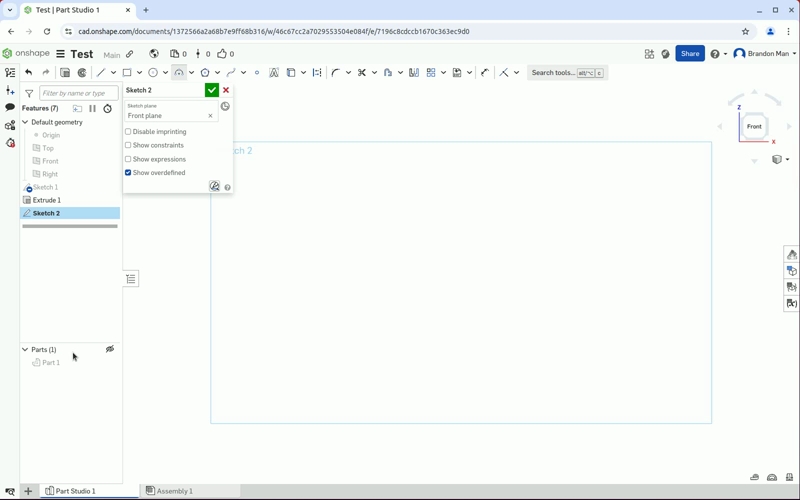
mouse_move(365, 318)
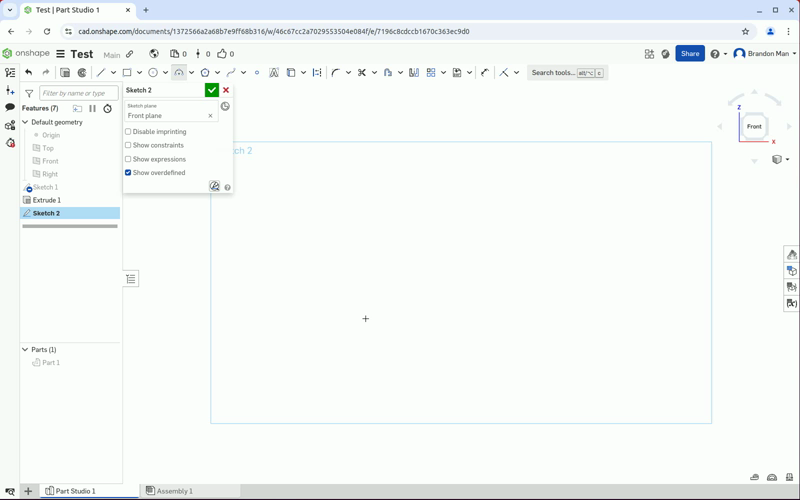
click(365, 318)
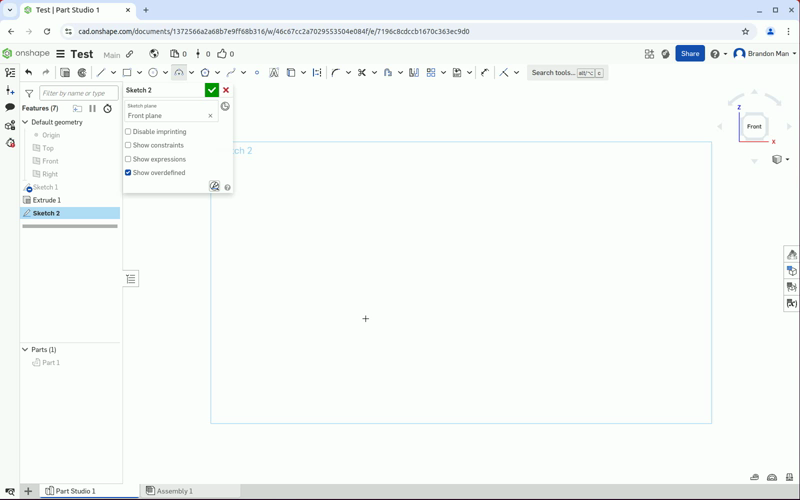
key_up(shift)
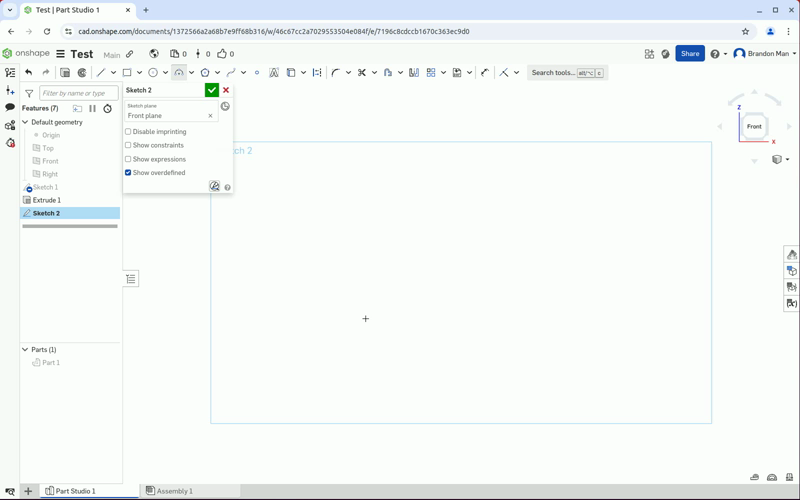
key_down(shift)
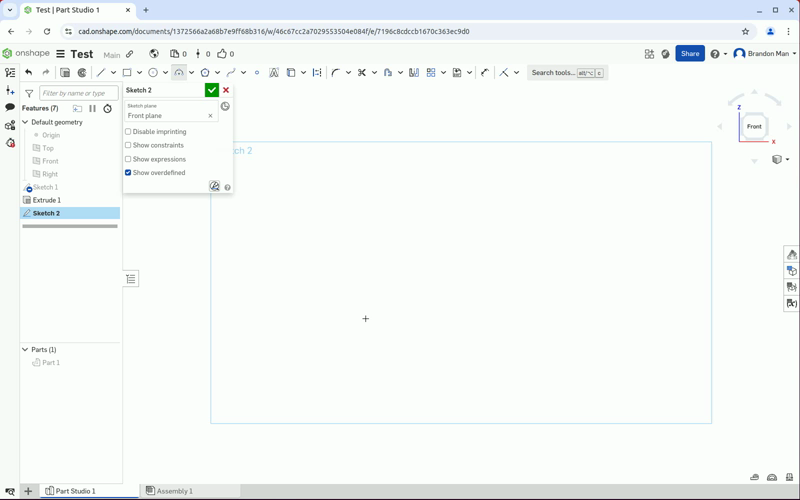
mouse_move(369, 321)
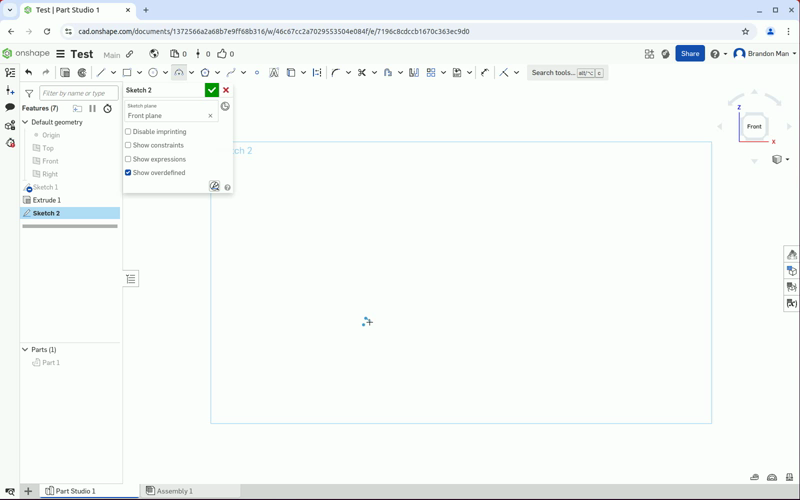
scroll(6)
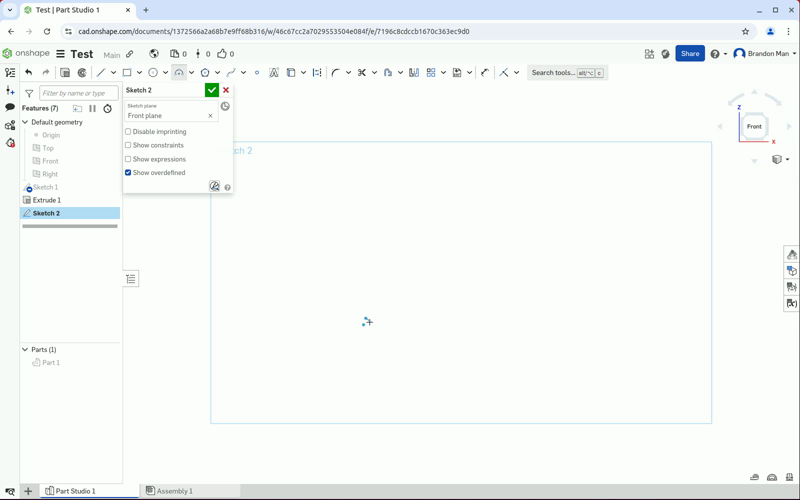
scroll(6)
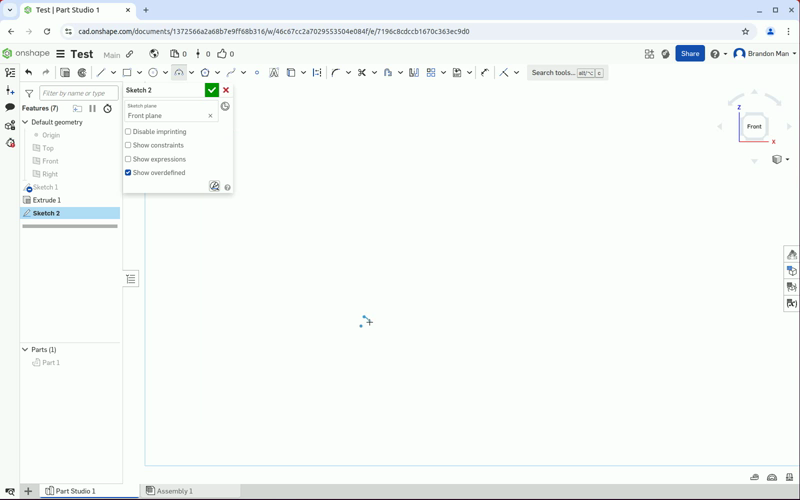
scroll(6)
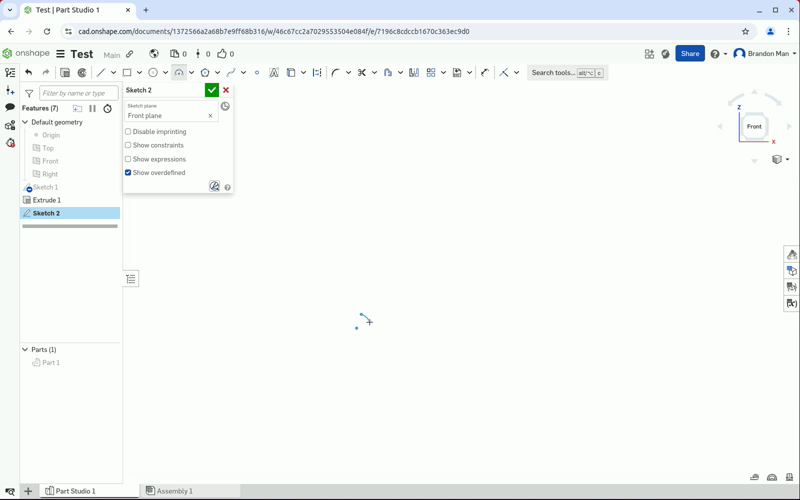
scroll(6)
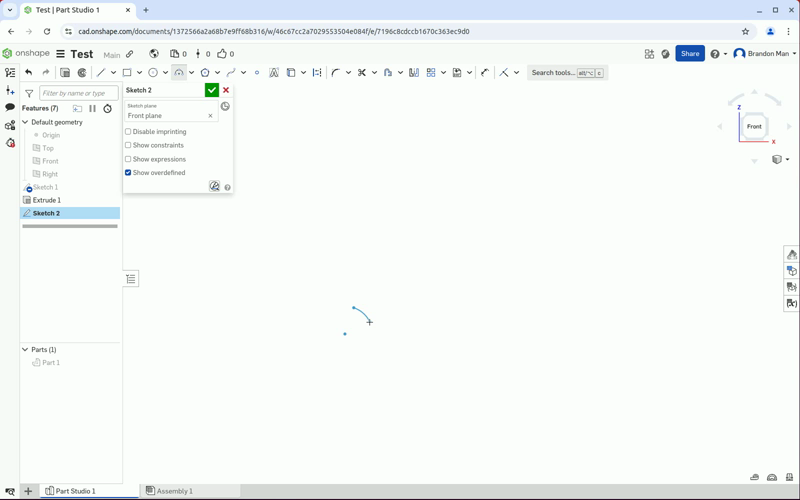
scroll(6)
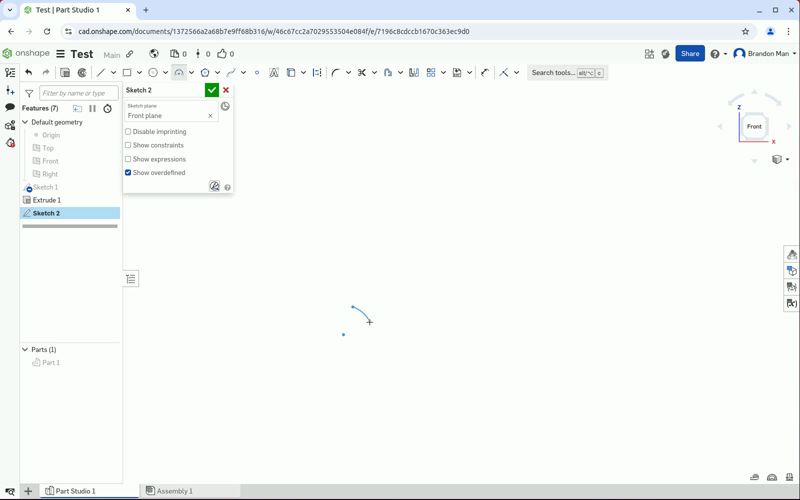
scroll(6)
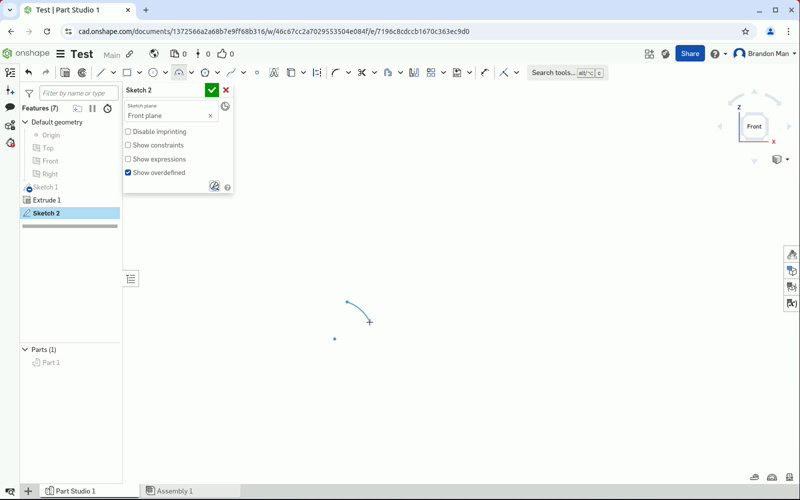
scroll(6)
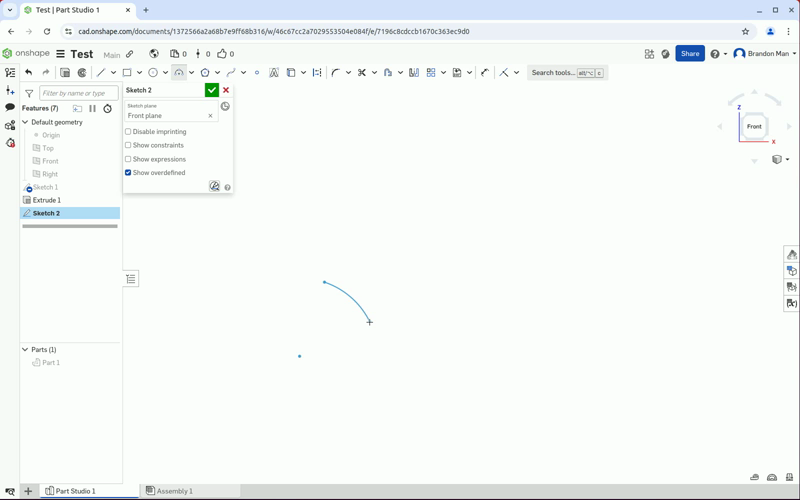
click(369, 321)
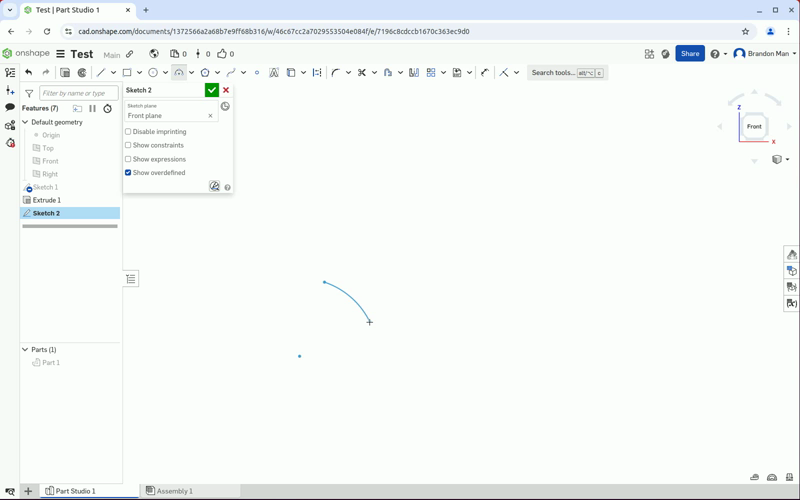
scroll(-6)
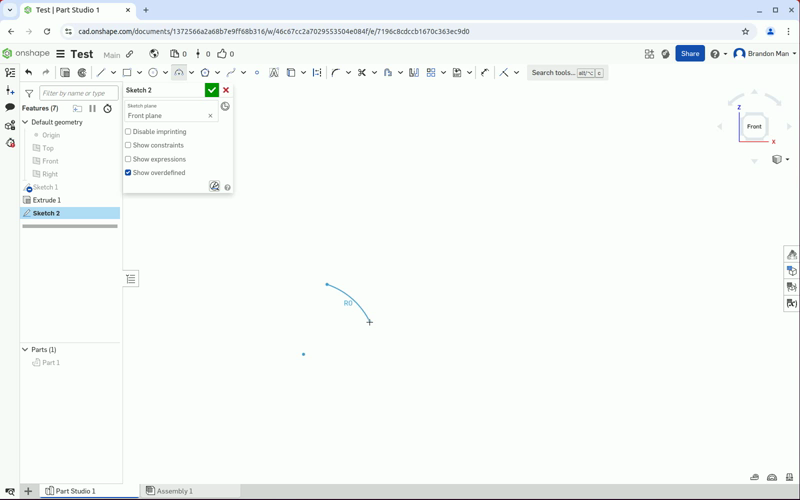
scroll(-6)
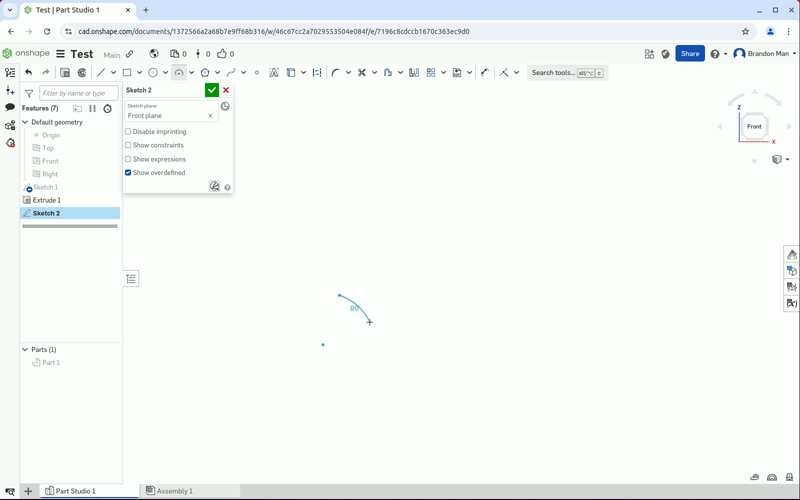
scroll(-6)
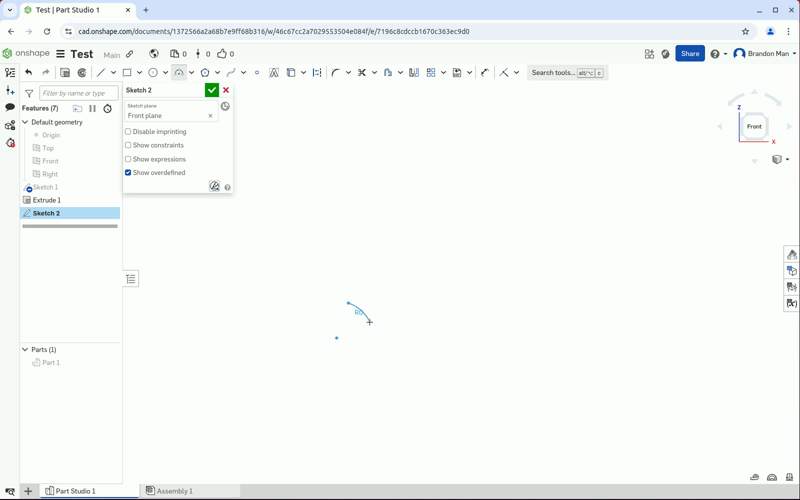
scroll(-6)
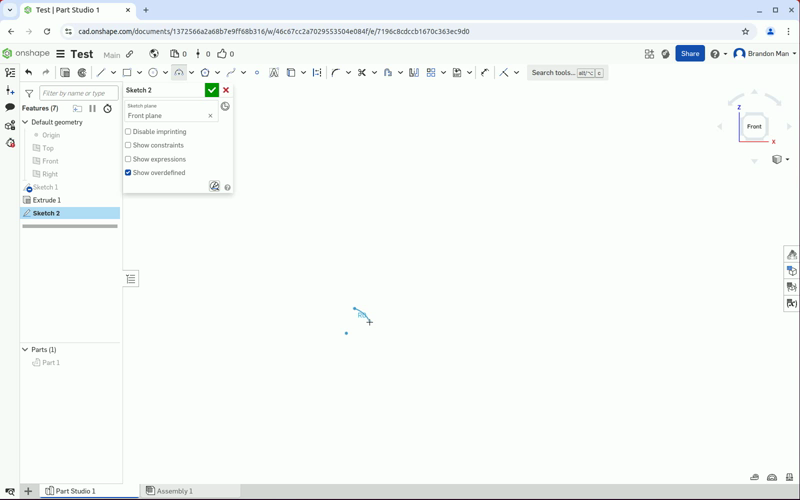
scroll(-6)
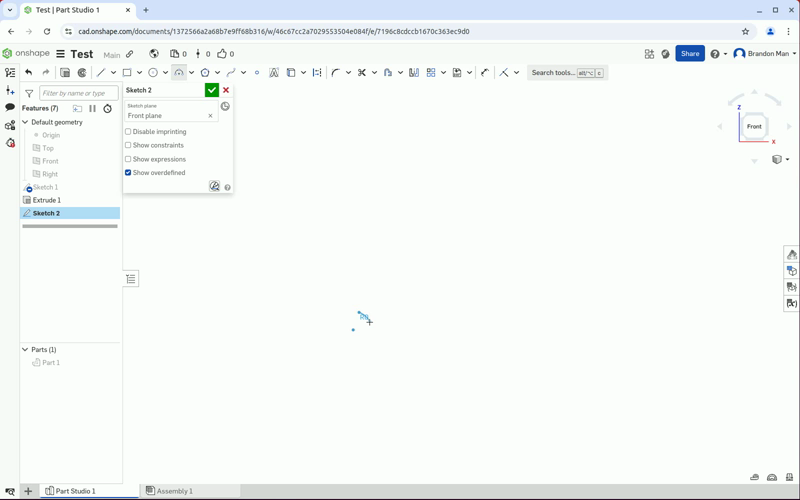
scroll(-6)
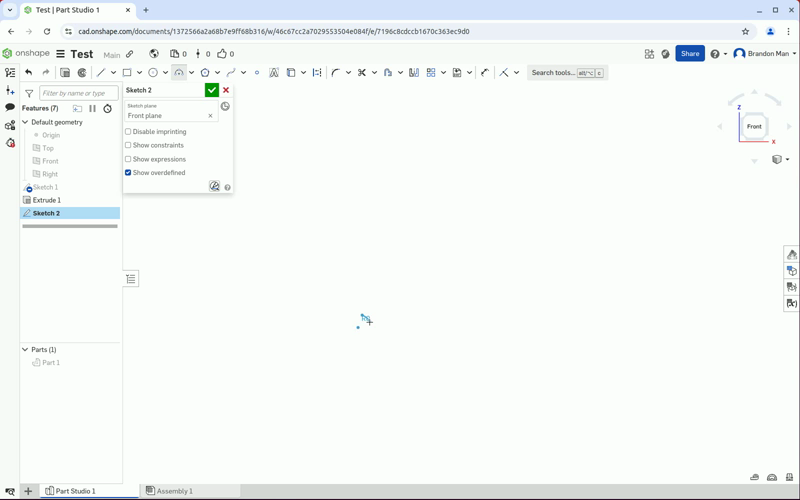
scroll(-6)
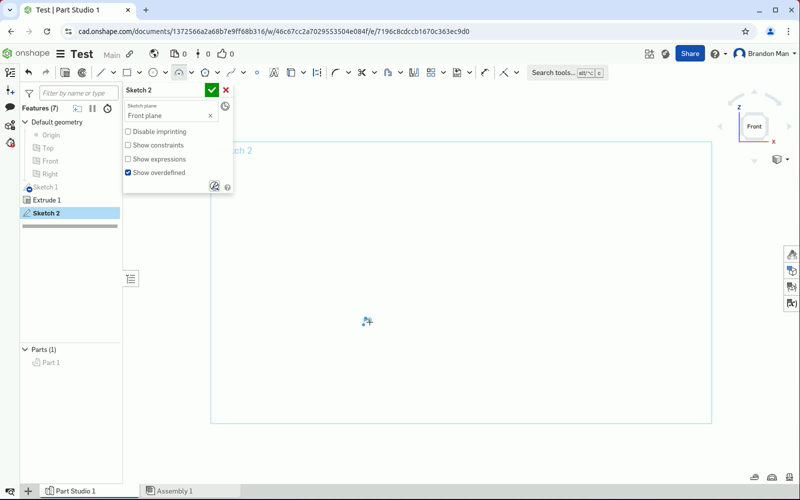
mouse_move(366, 320)
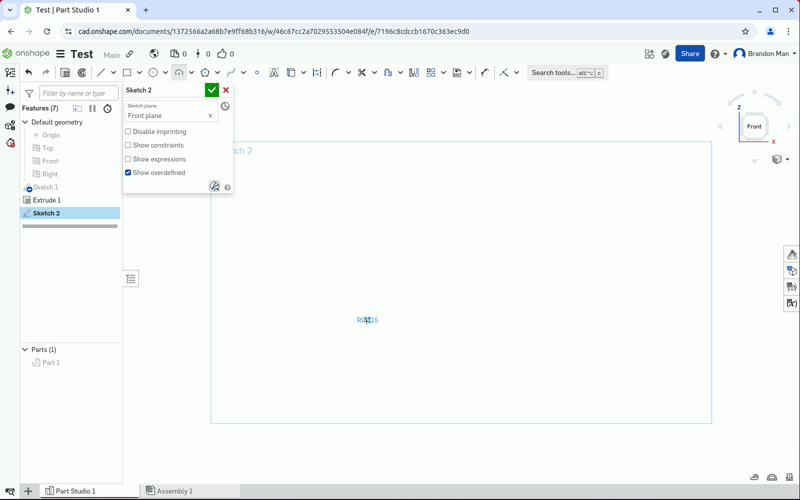
scroll(6)
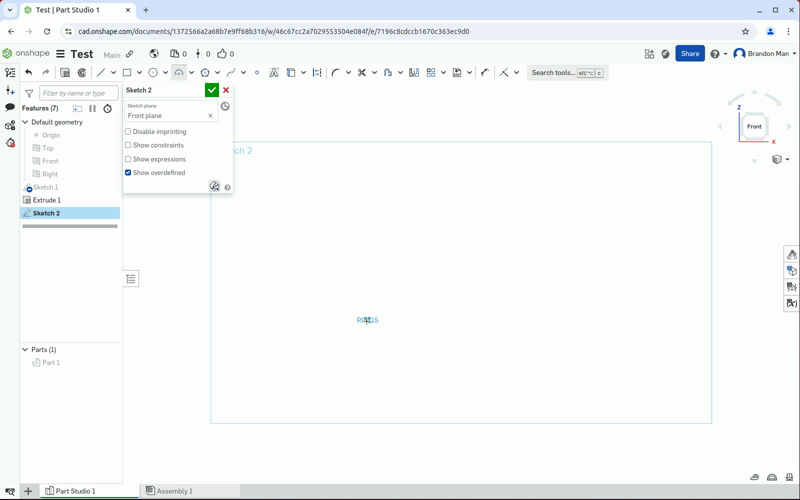
scroll(6)
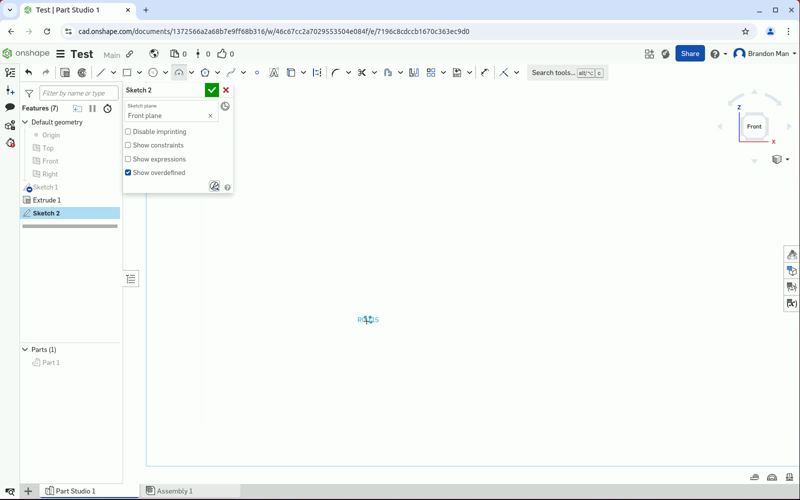
scroll(6)
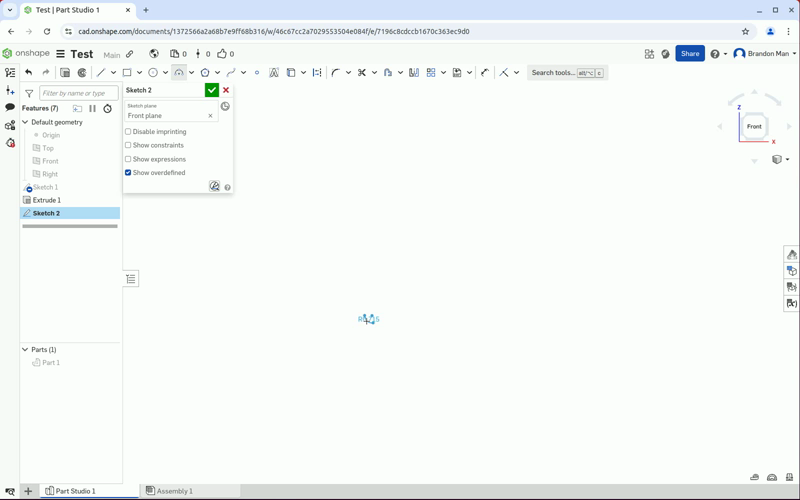
scroll(6)
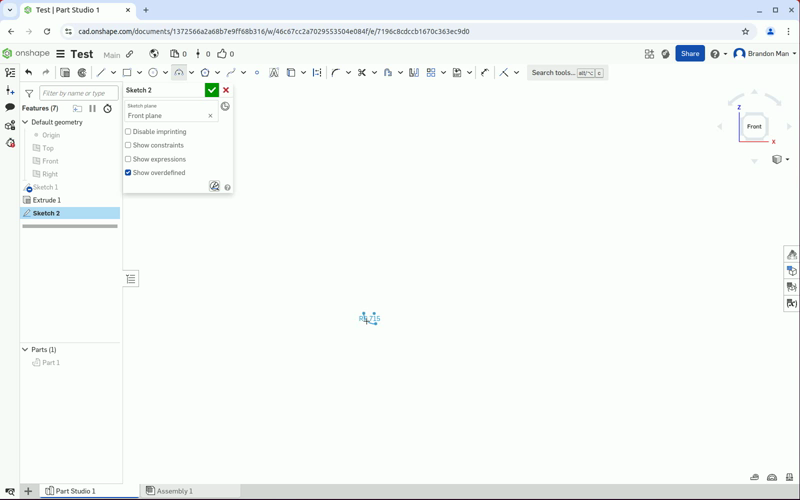
scroll(6)
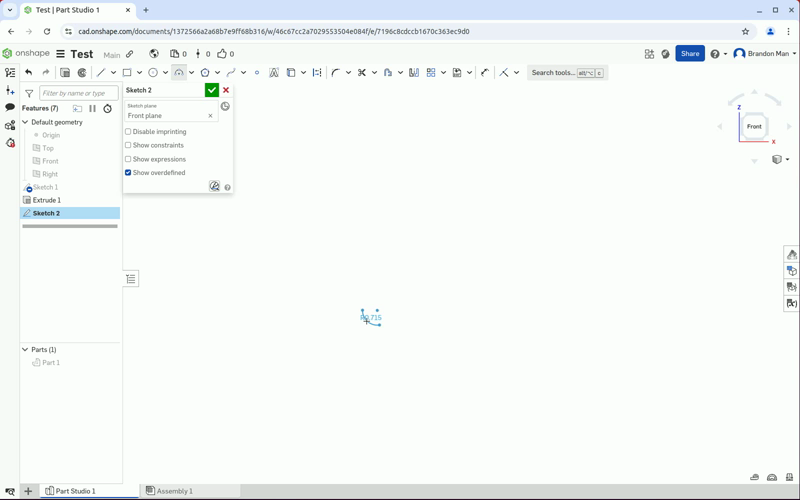
scroll(6)
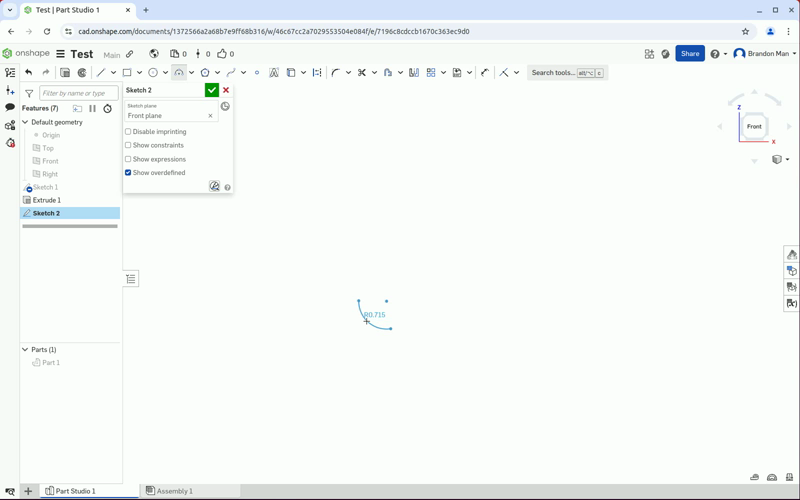
scroll(6)
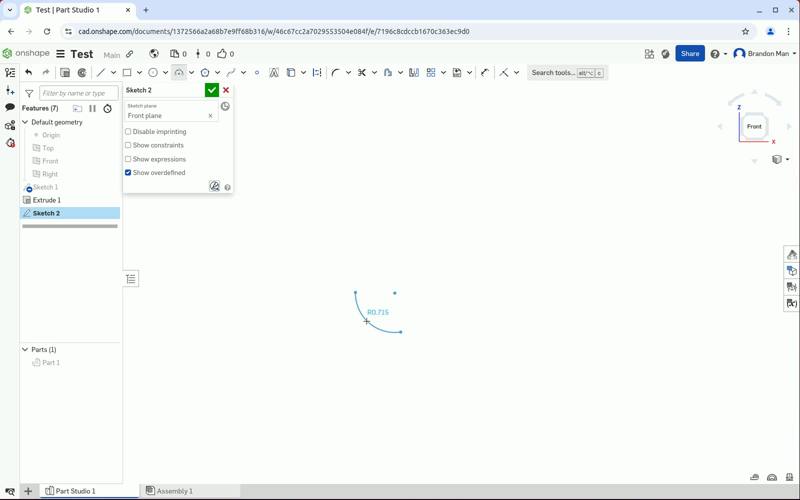
click(366, 320)
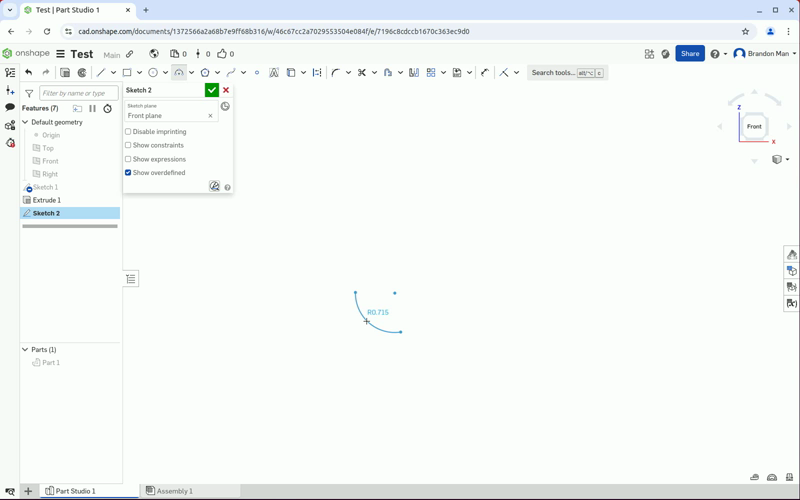
scroll(-6)
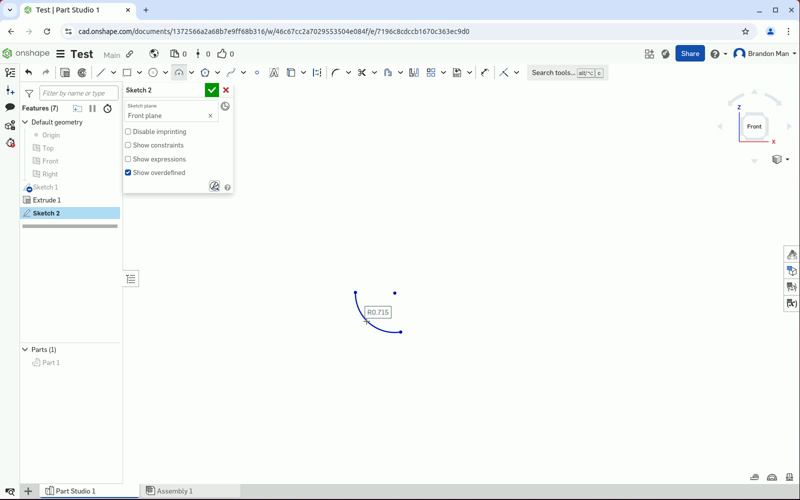
scroll(-6)
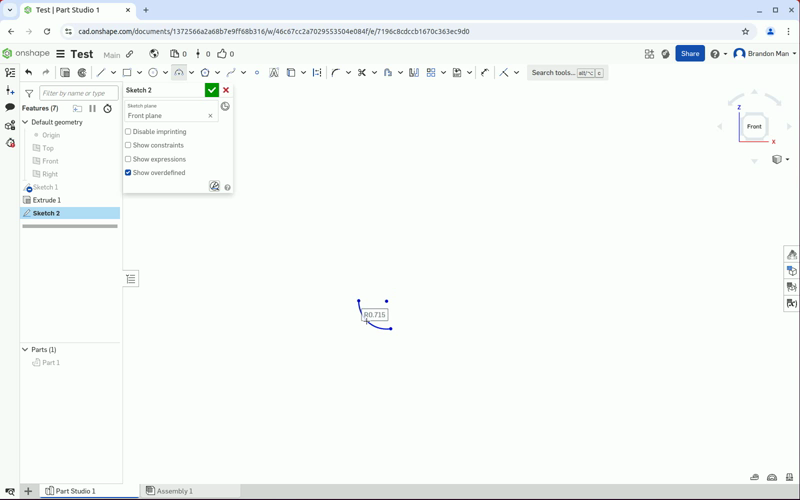
scroll(-6)
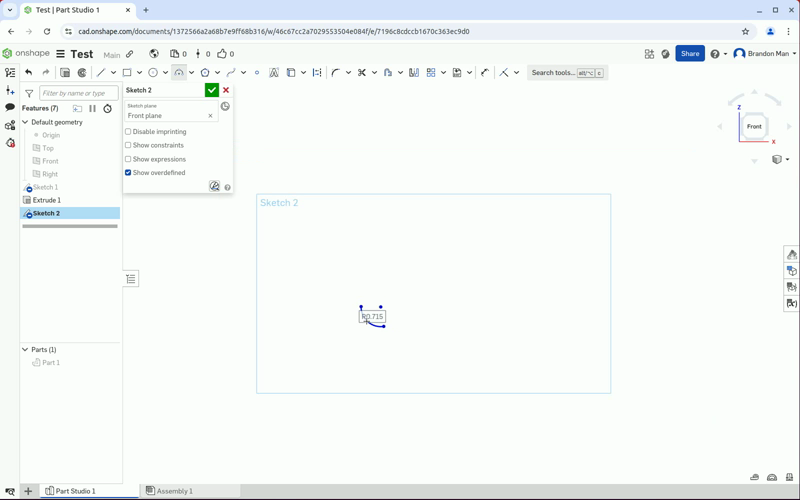
scroll(-6)
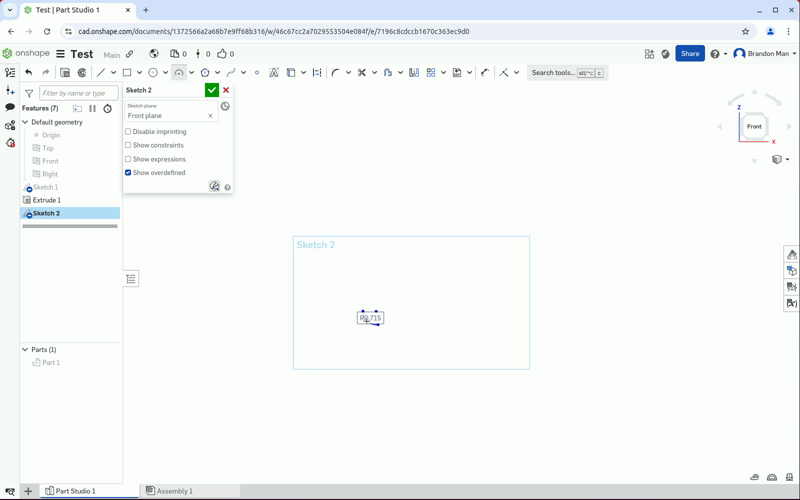
scroll(-6)
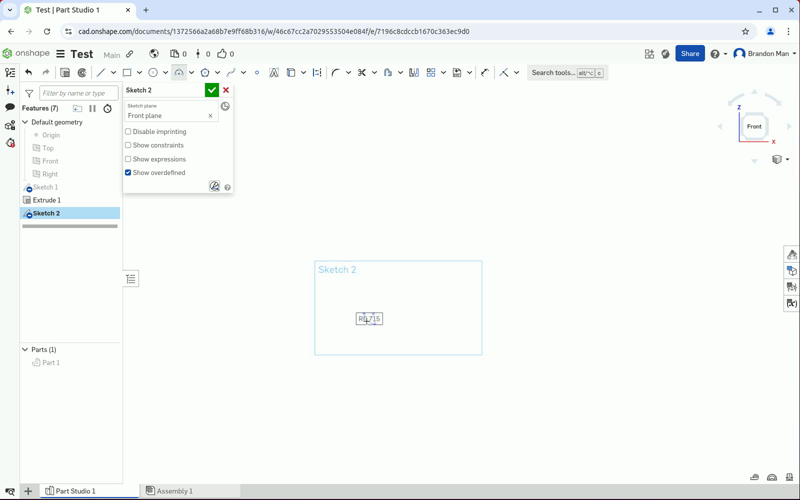
scroll(-6)
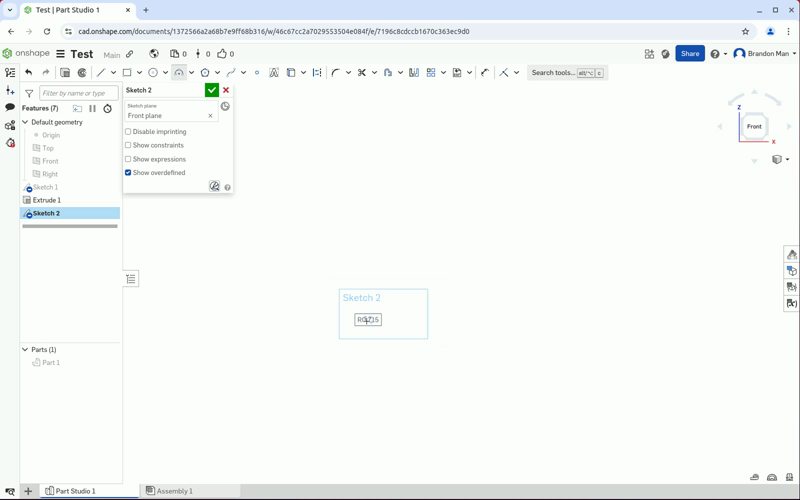
scroll(-6)
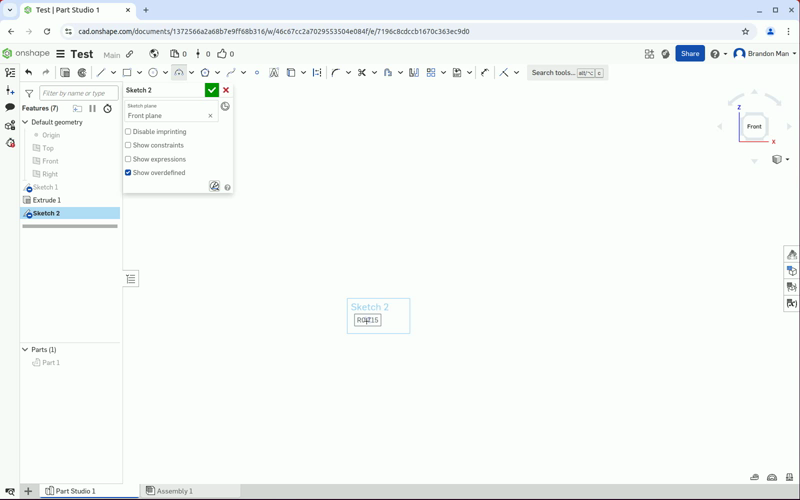
key_up(shift)
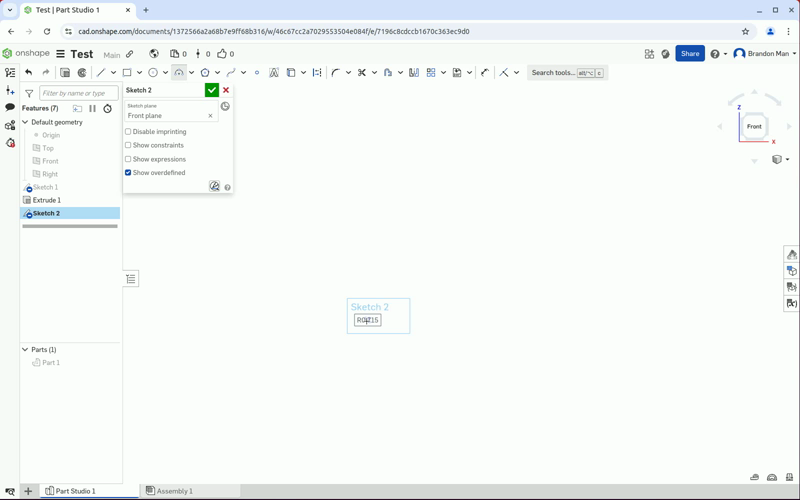
key(esc)
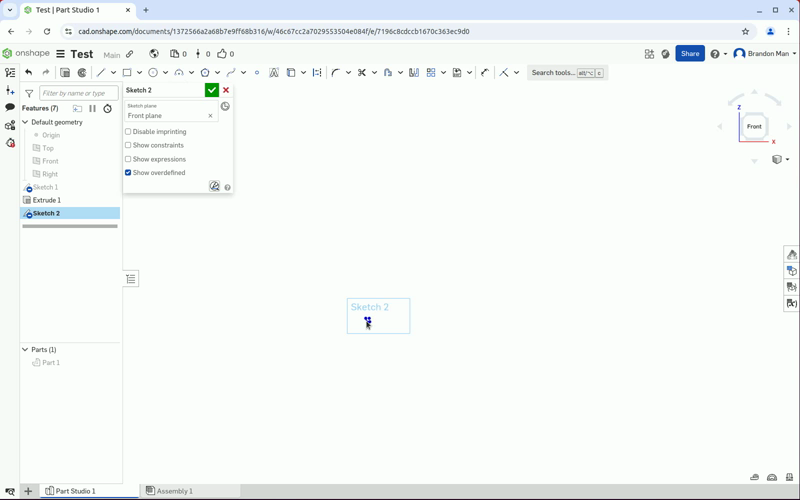
key(l)
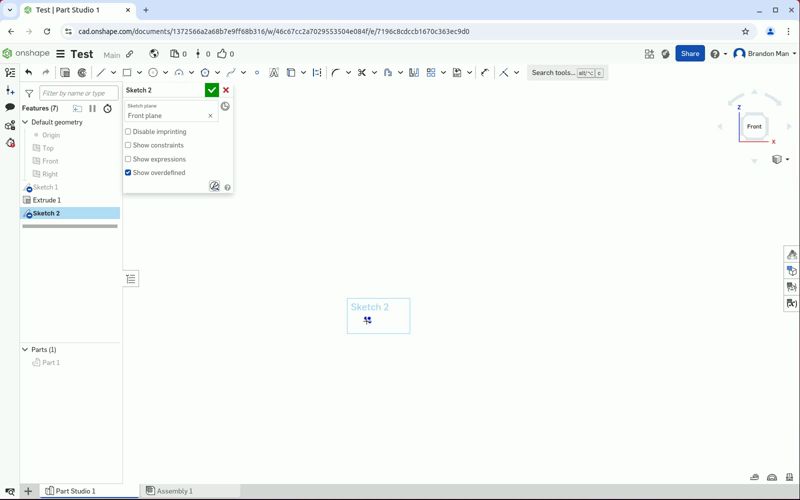
mouse_move(369, 321)
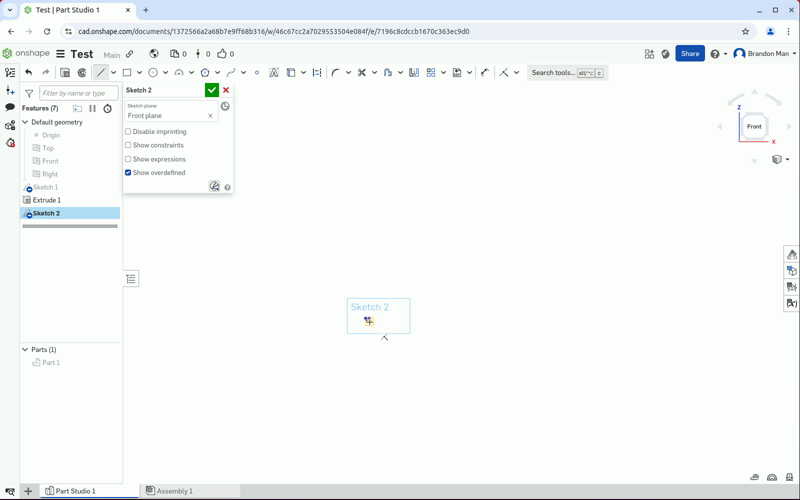
scroll(6)
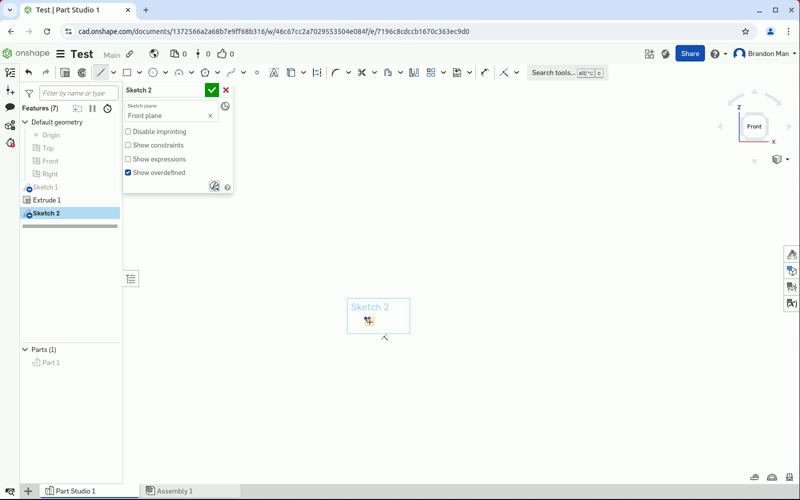
scroll(6)
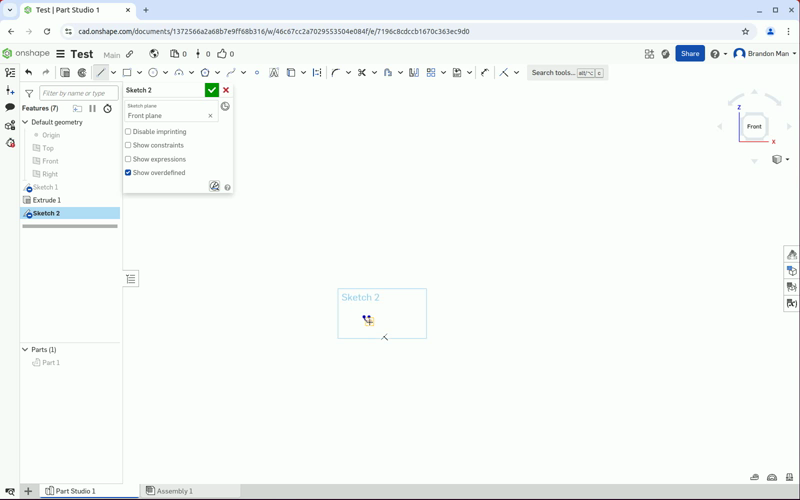
scroll(6)
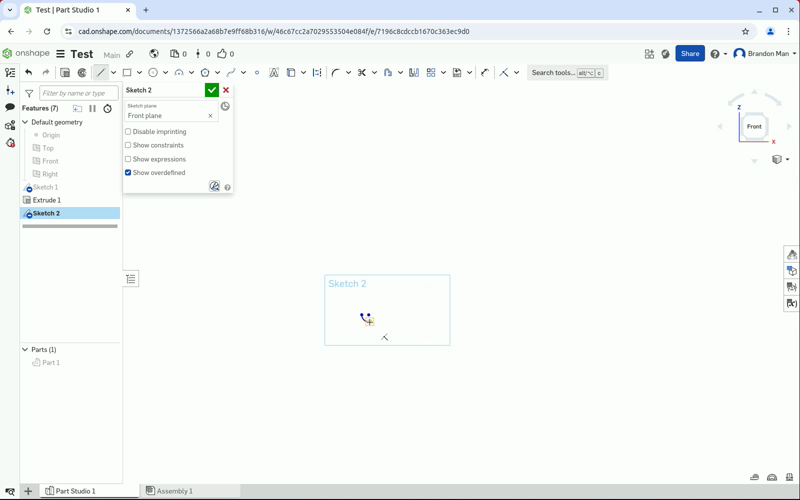
scroll(6)
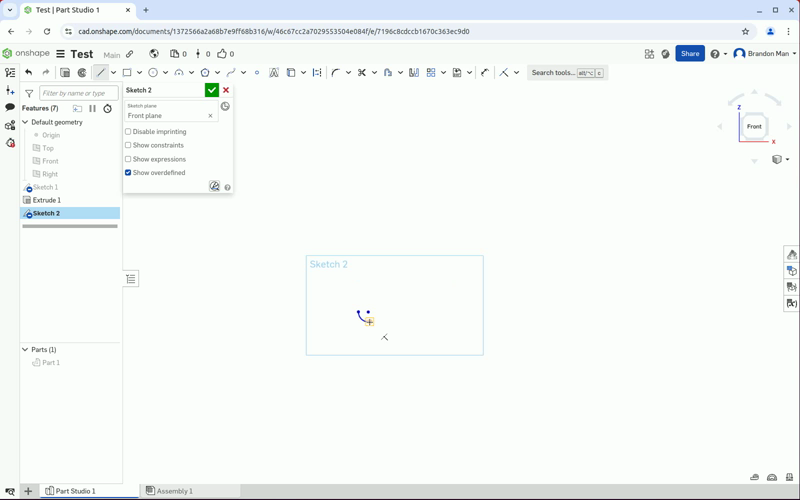
scroll(6)
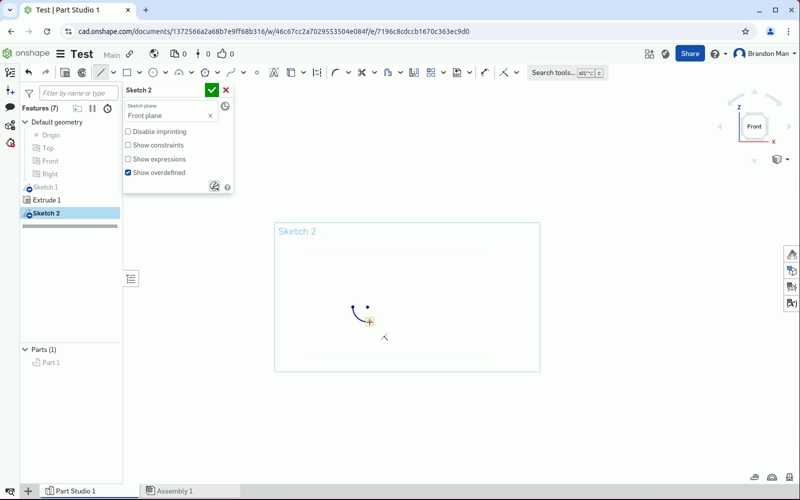
scroll(6)
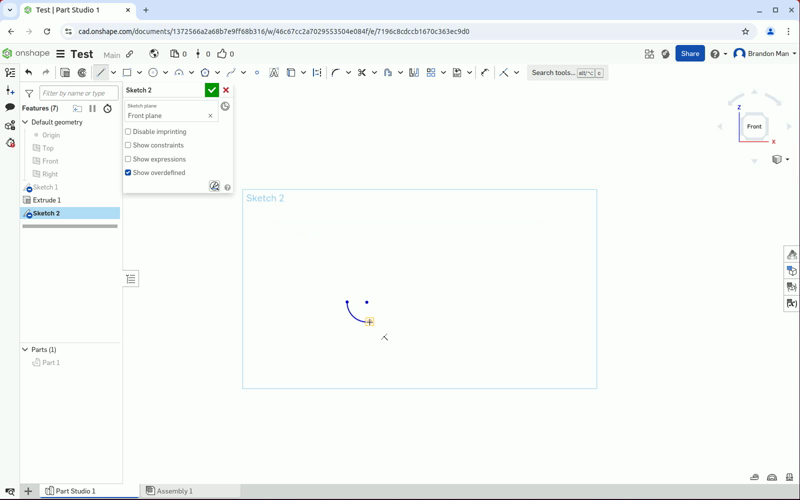
scroll(6)
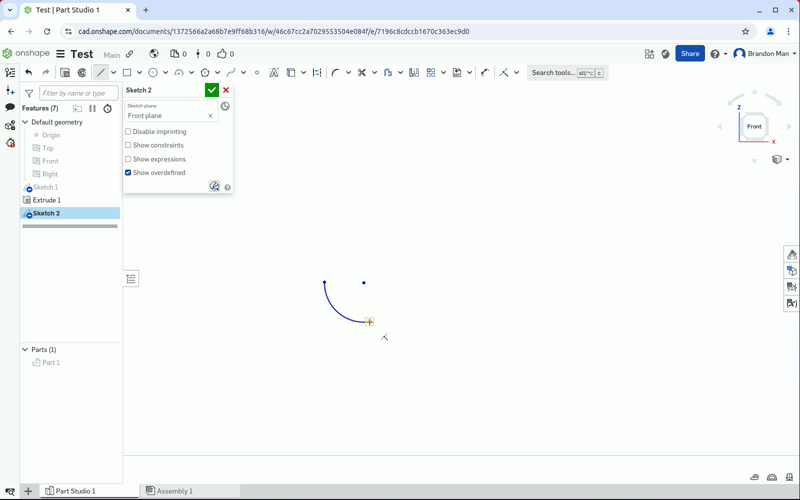
click(369, 321)
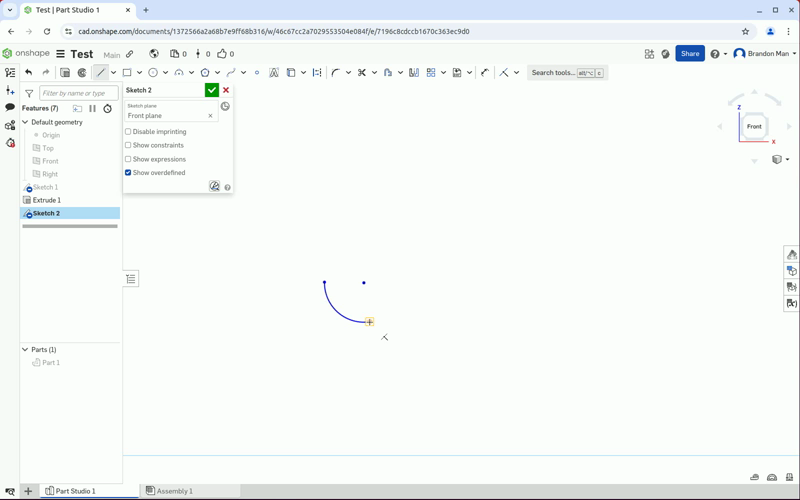
scroll(-6)
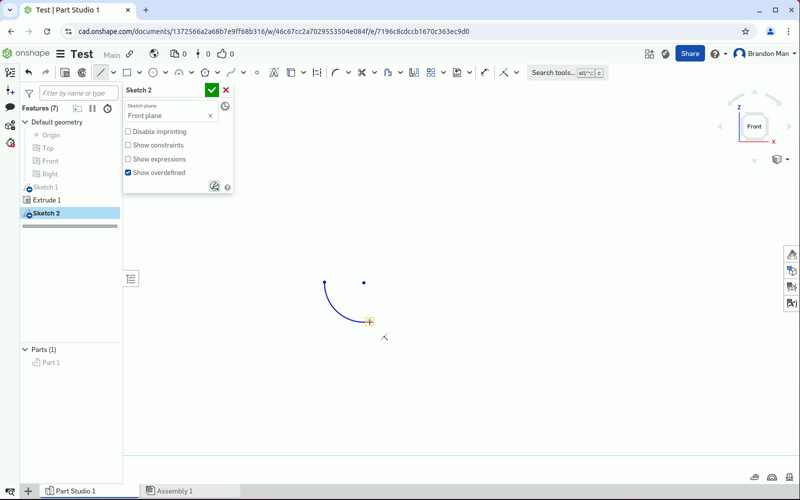
scroll(-6)
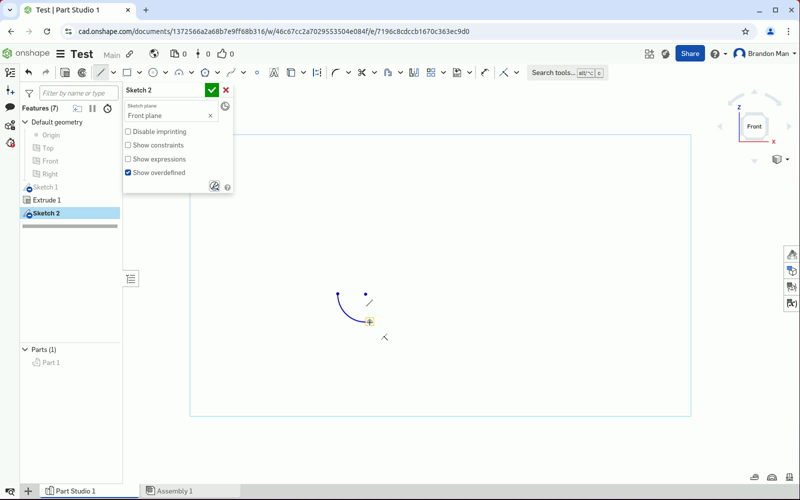
scroll(-6)
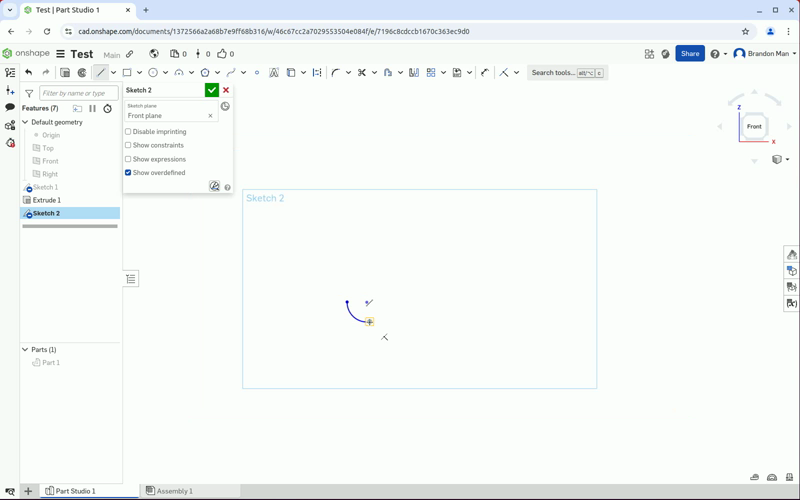
scroll(-6)
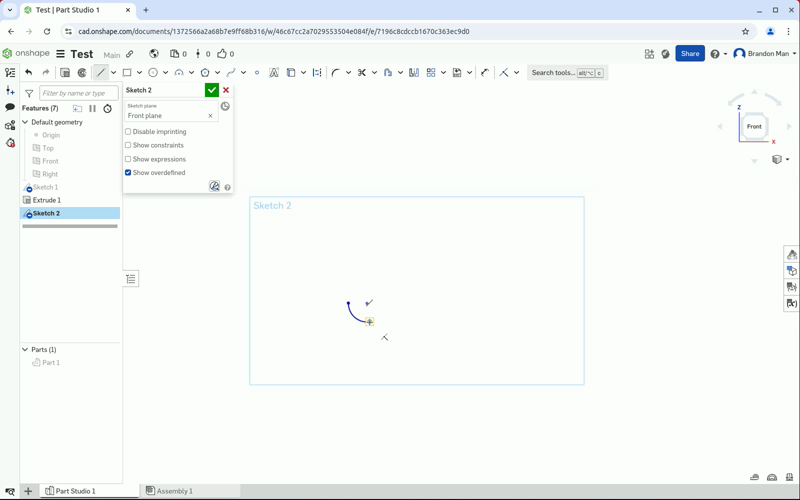
scroll(-6)
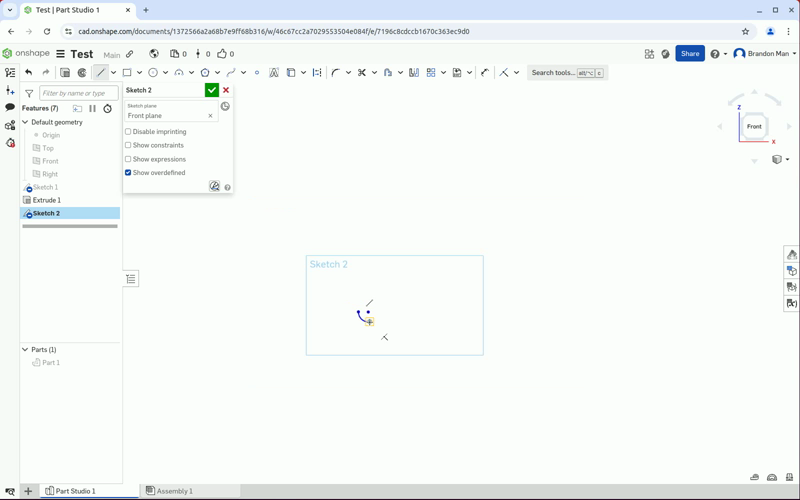
scroll(-6)
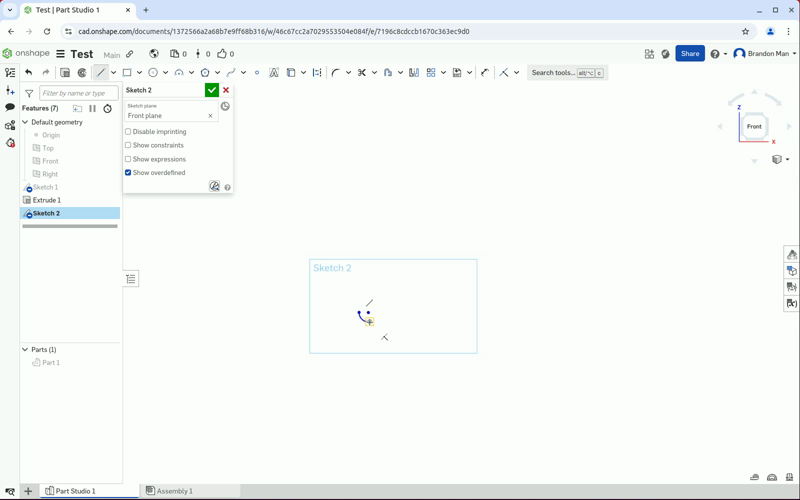
scroll(-6)
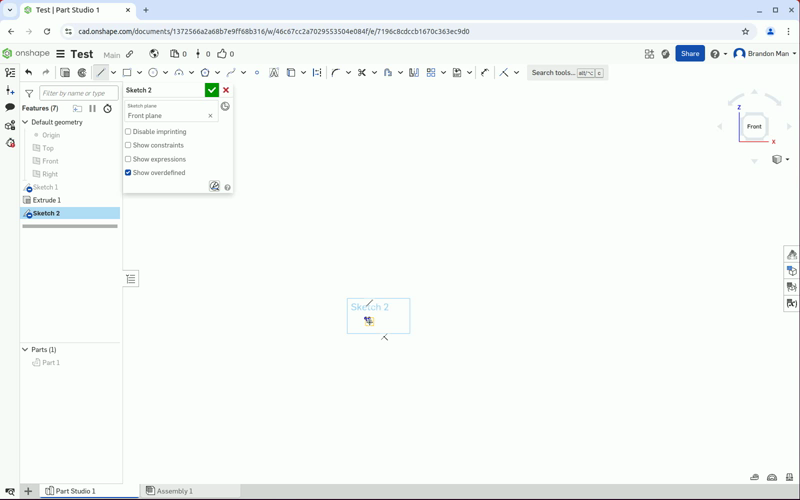
key_down(shift)
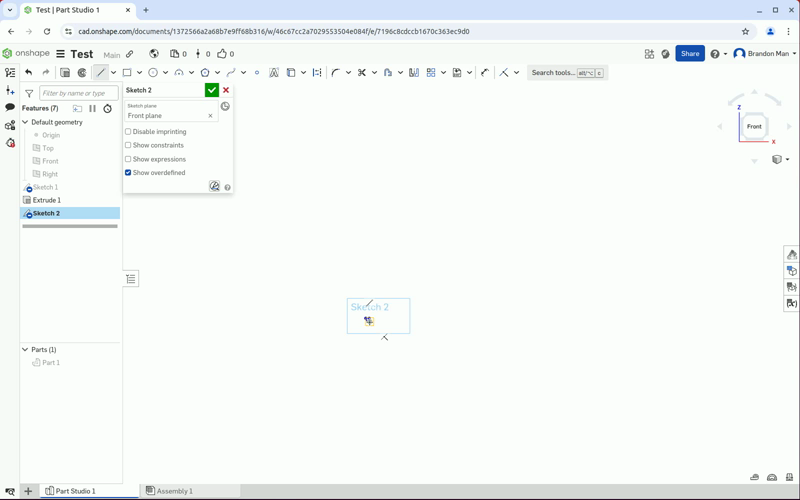
mouse_move(449, 321)
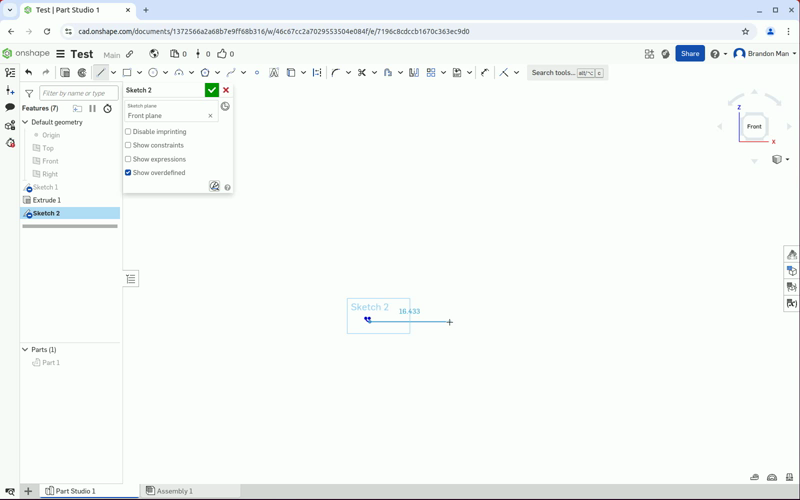
click(449, 321)
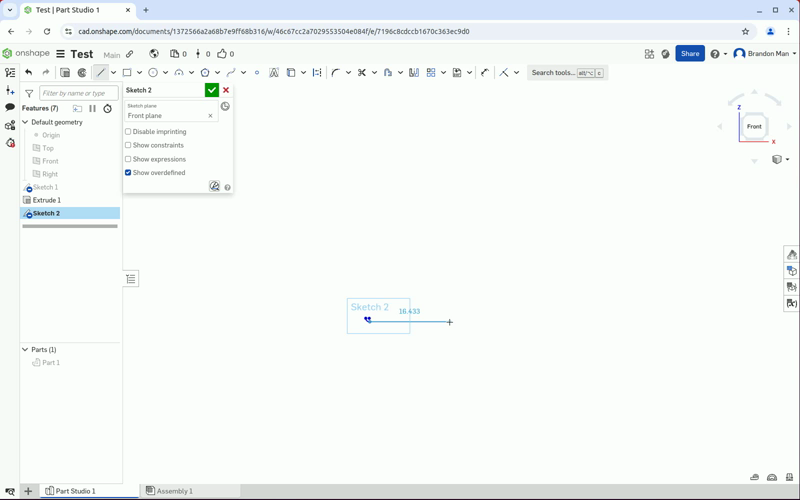
key_up(shift)
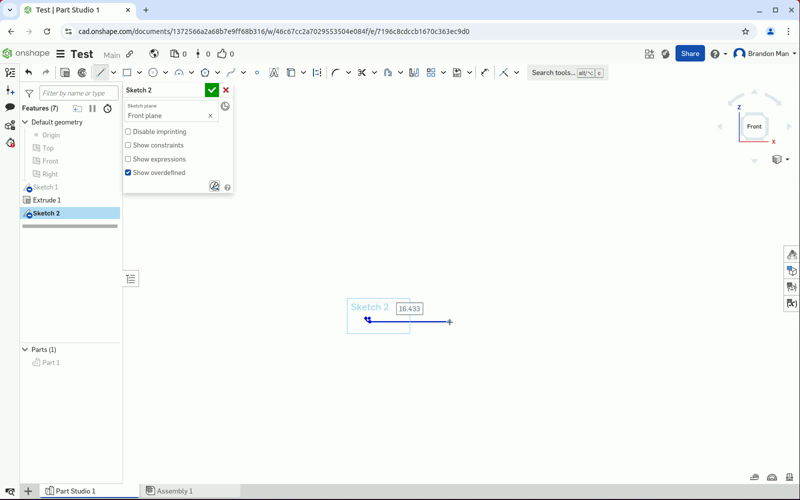
key(esc)
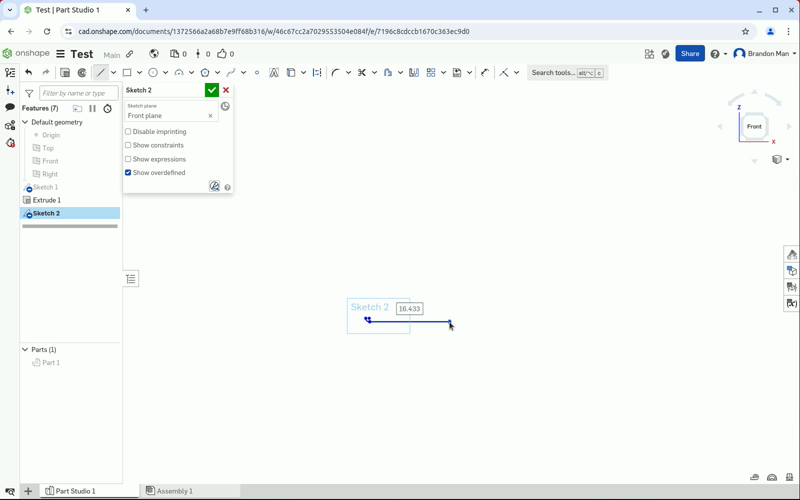
key(a)
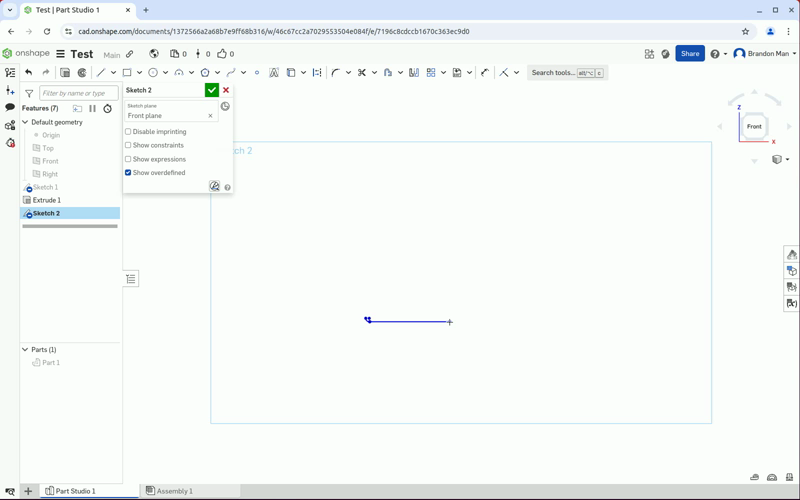
mouse_move(449, 321)
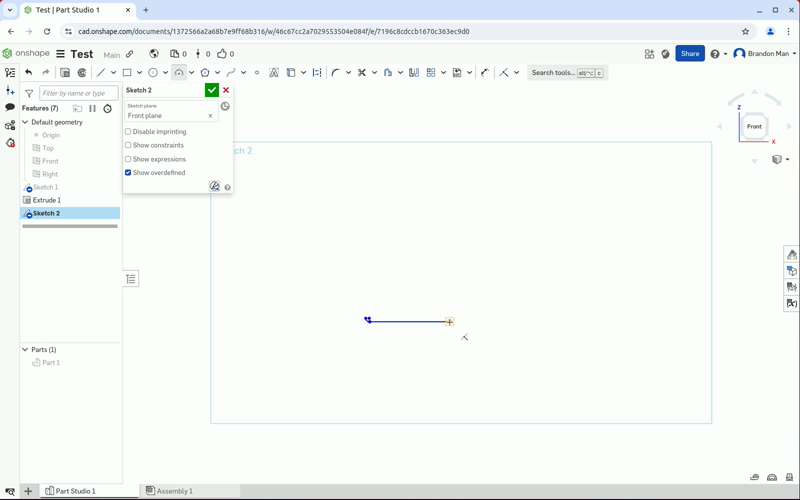
click(449, 321)
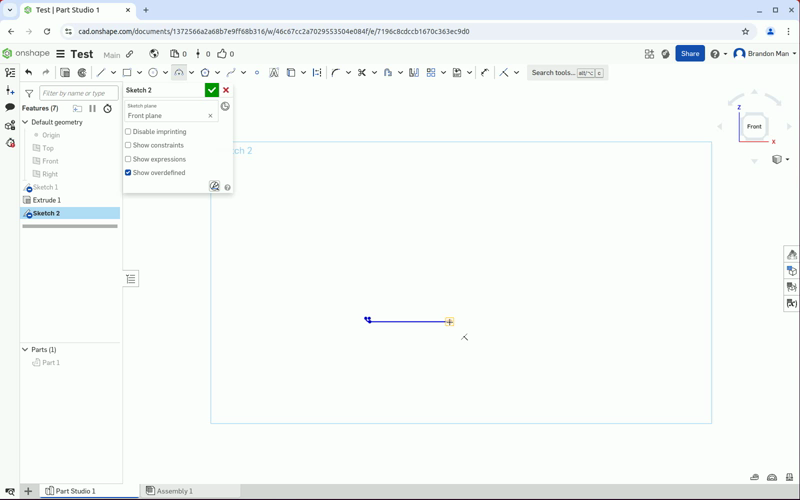
key_down(shift)
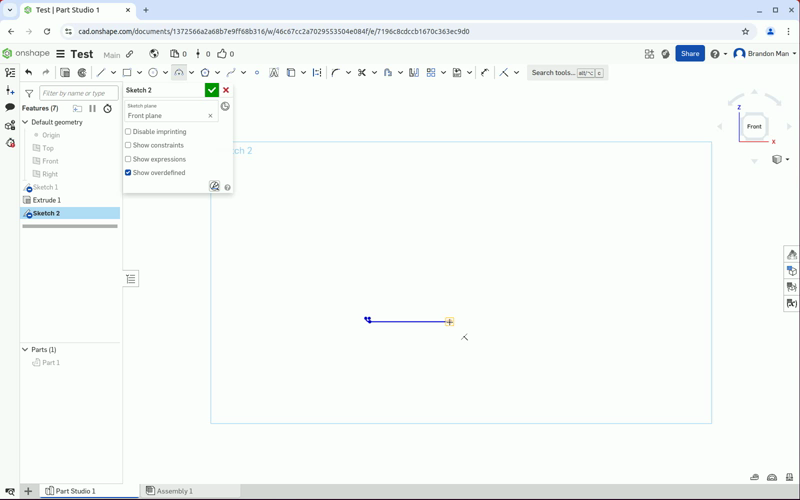
mouse_move(453, 324)
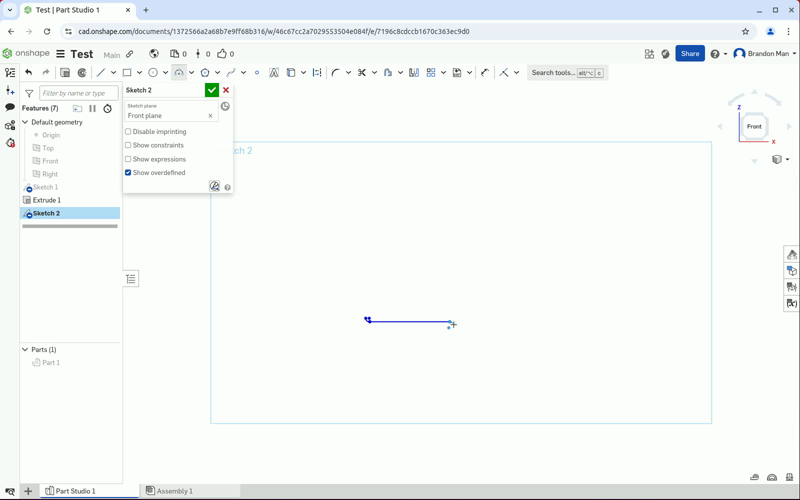
scroll(6)
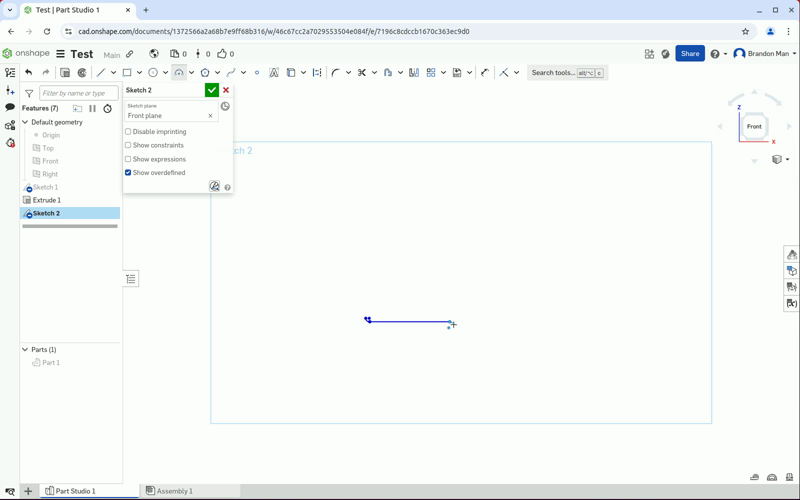
scroll(6)
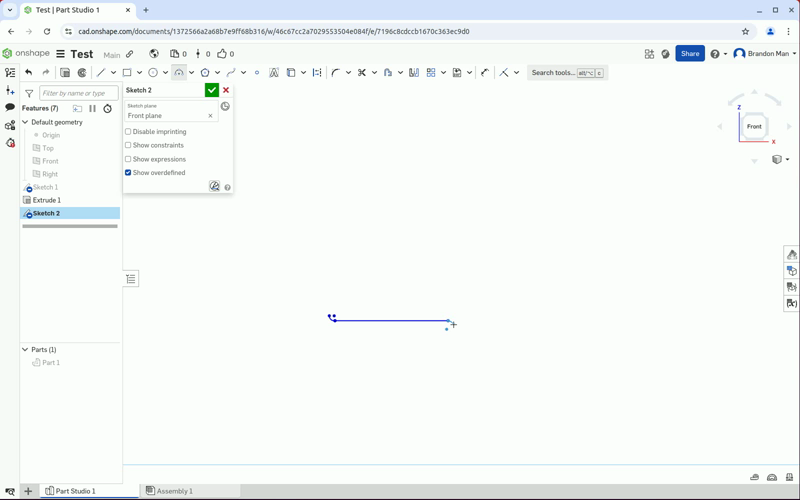
scroll(6)
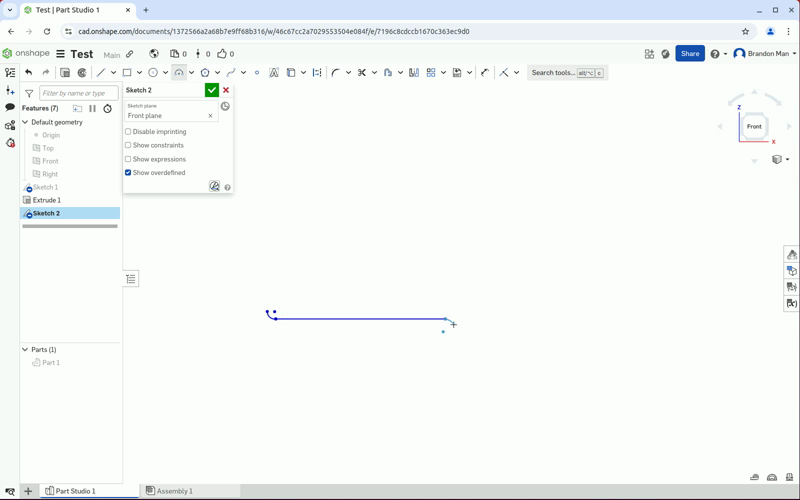
scroll(6)
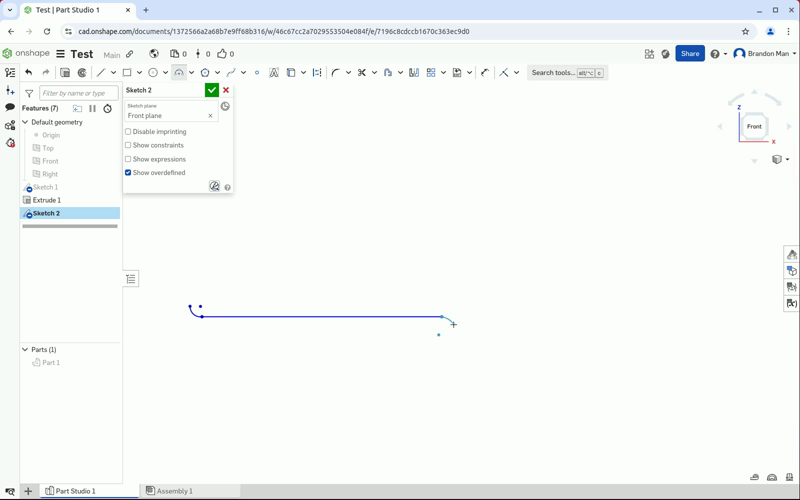
scroll(6)
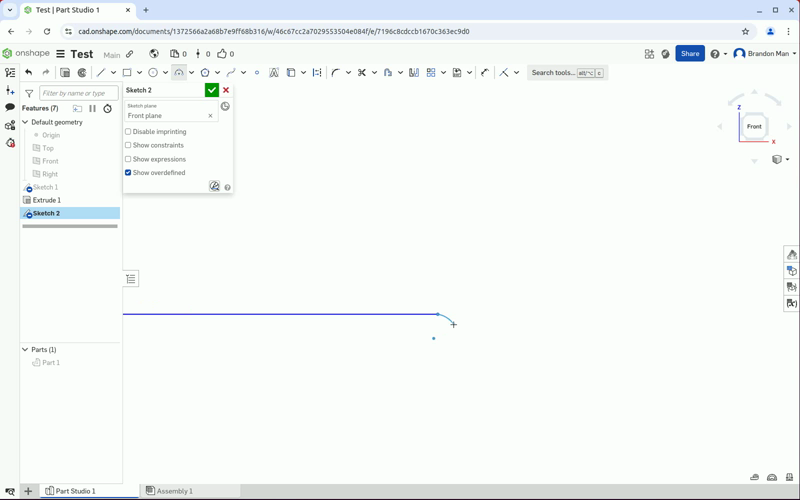
scroll(6)
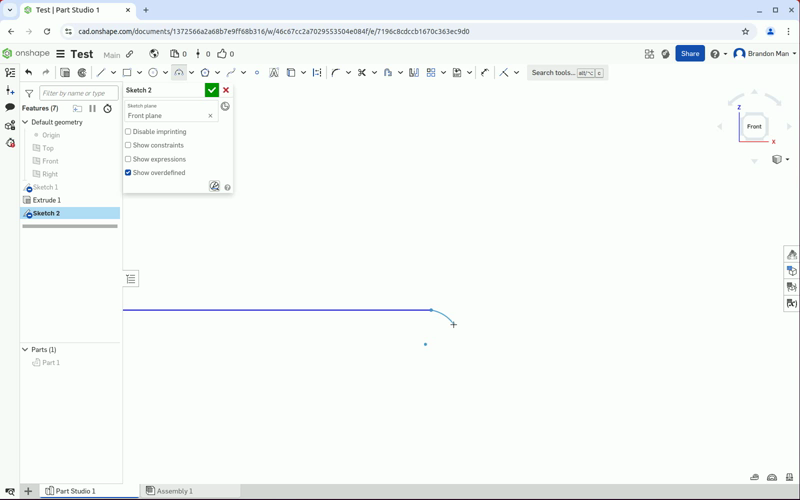
scroll(6)
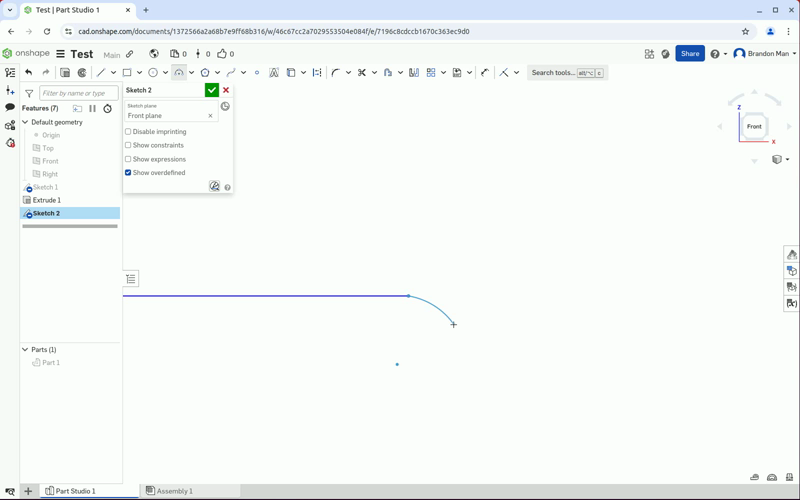
click(453, 324)
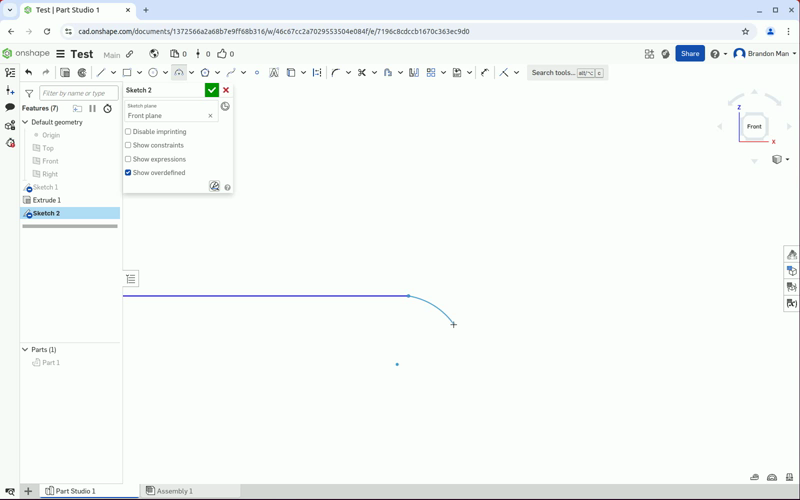
scroll(-6)
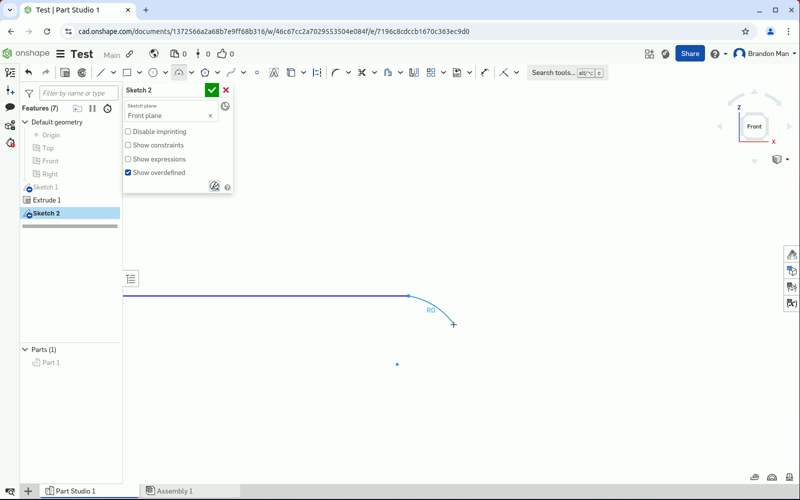
scroll(-6)
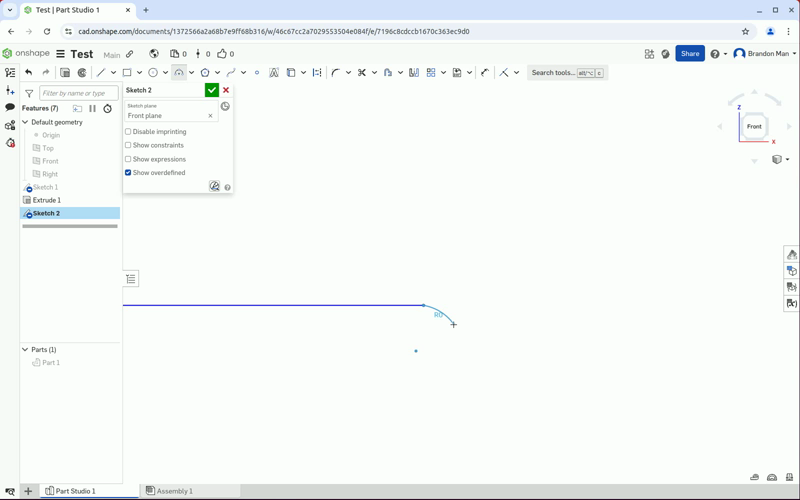
scroll(-6)
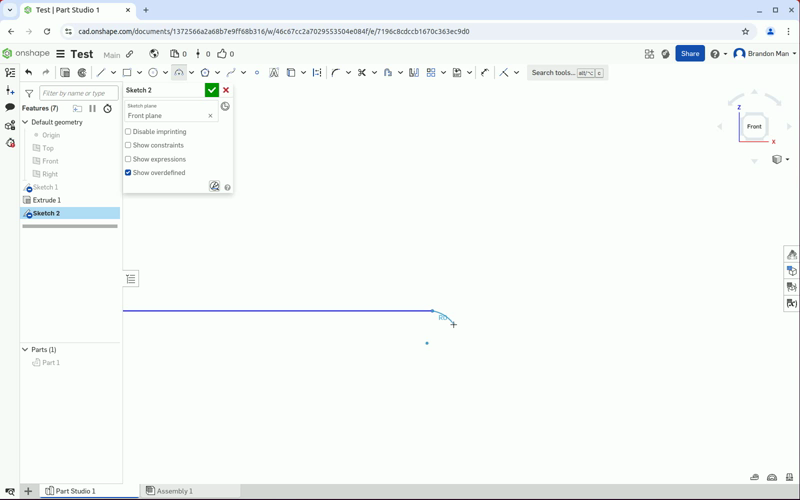
scroll(-6)
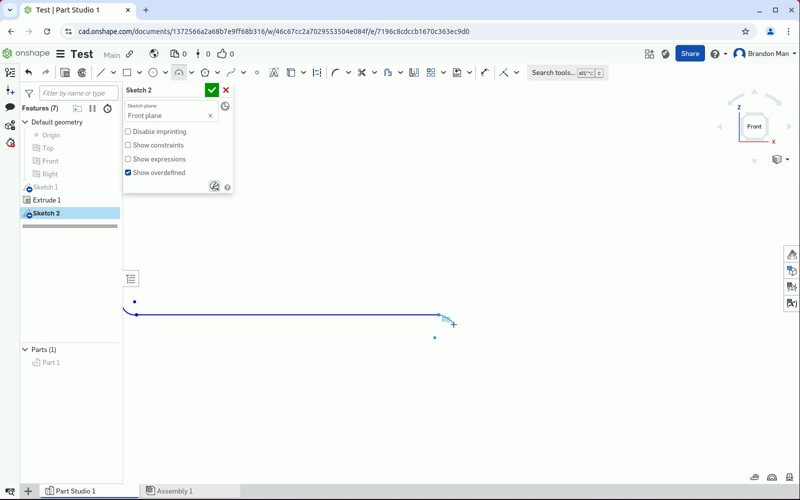
scroll(-6)
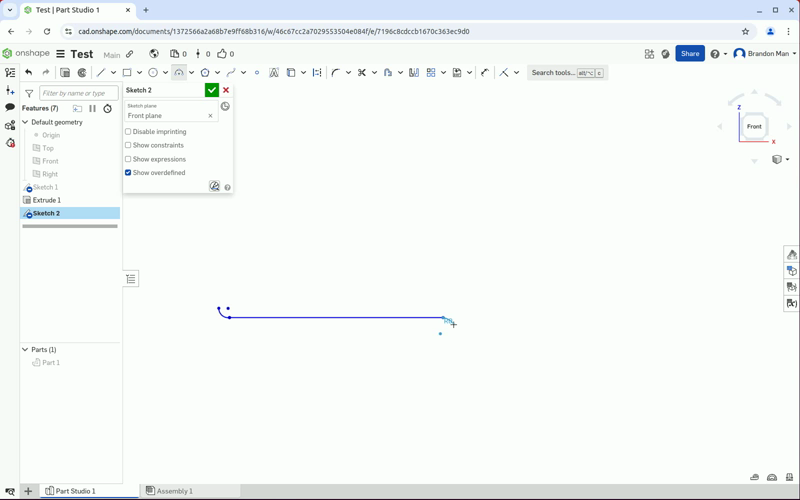
scroll(-6)
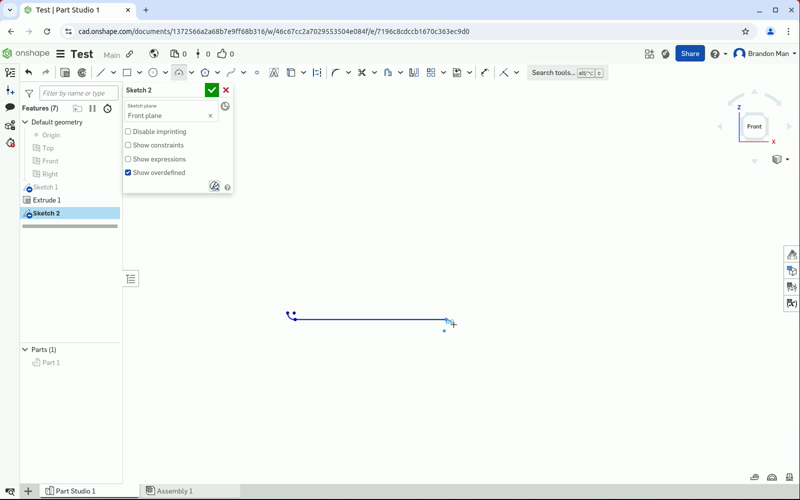
scroll(-6)
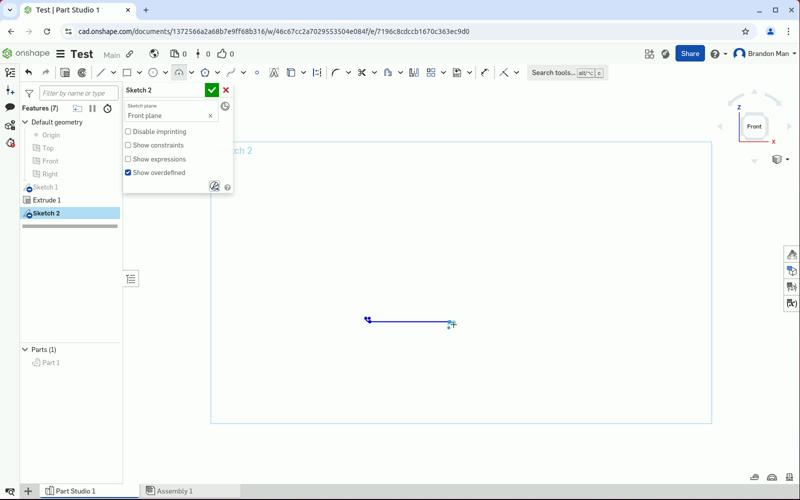
mouse_move(451, 322)
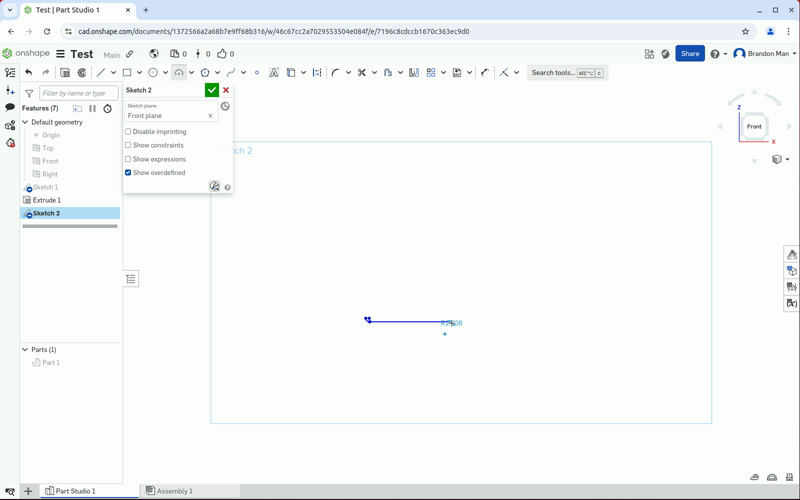
scroll(6)
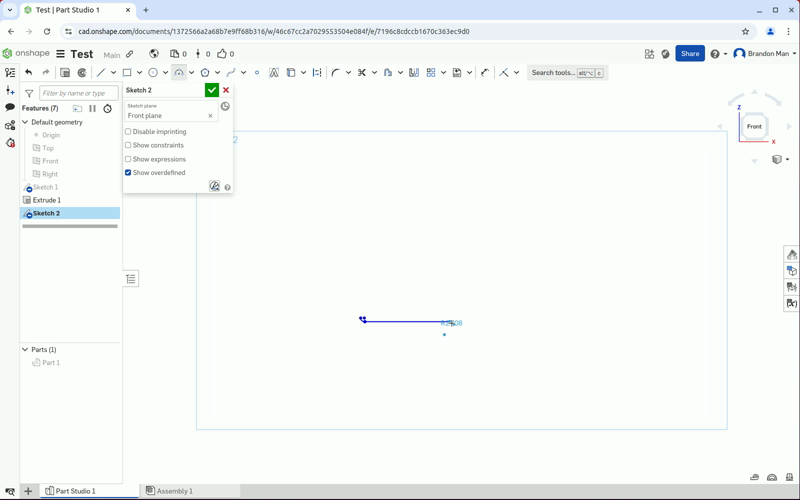
scroll(6)
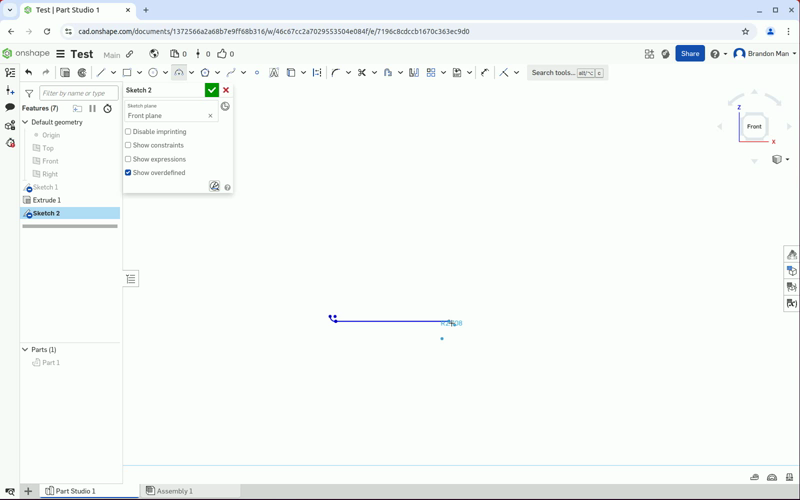
scroll(6)
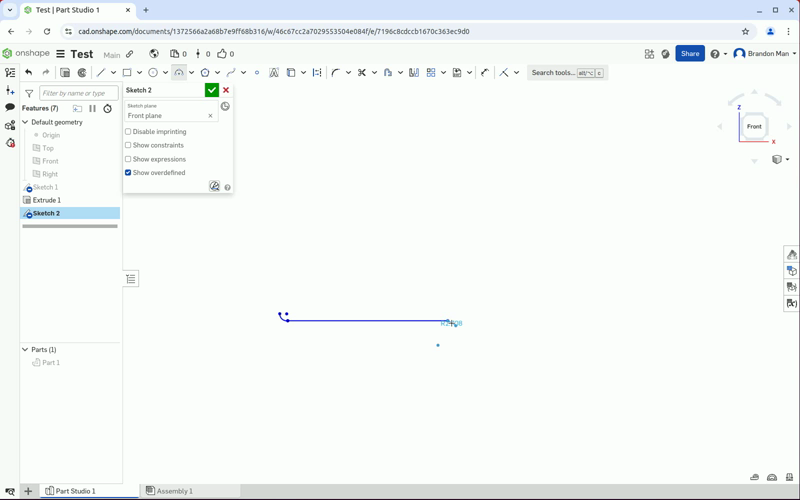
scroll(6)
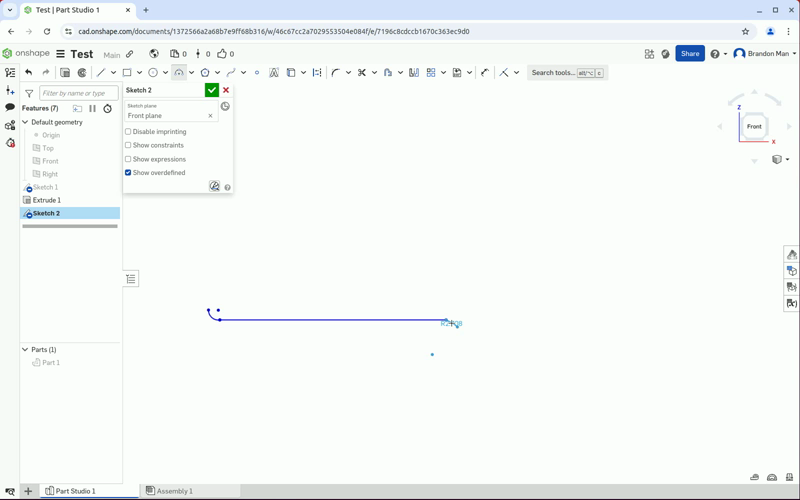
scroll(6)
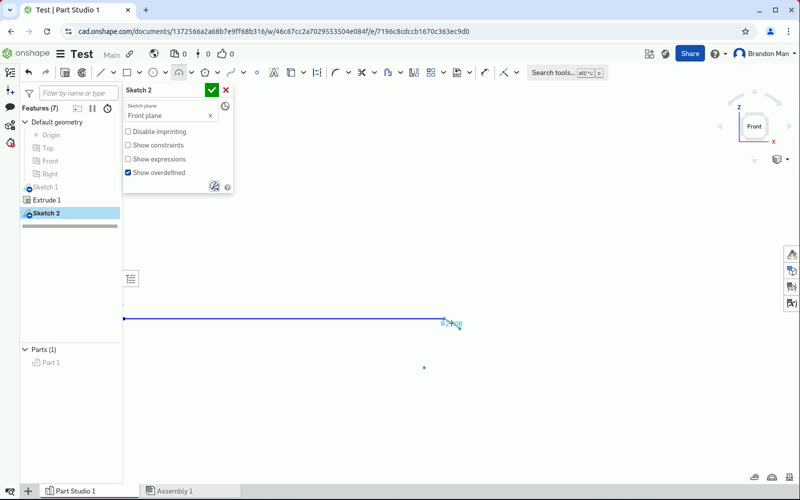
scroll(6)
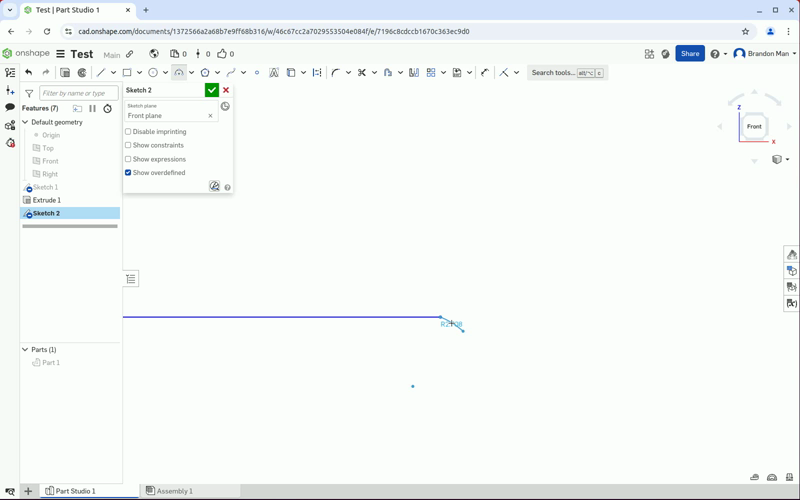
scroll(6)
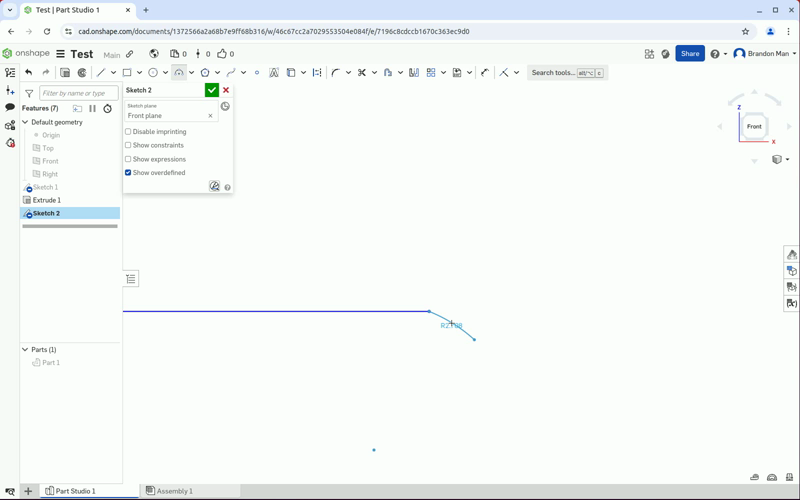
click(451, 322)
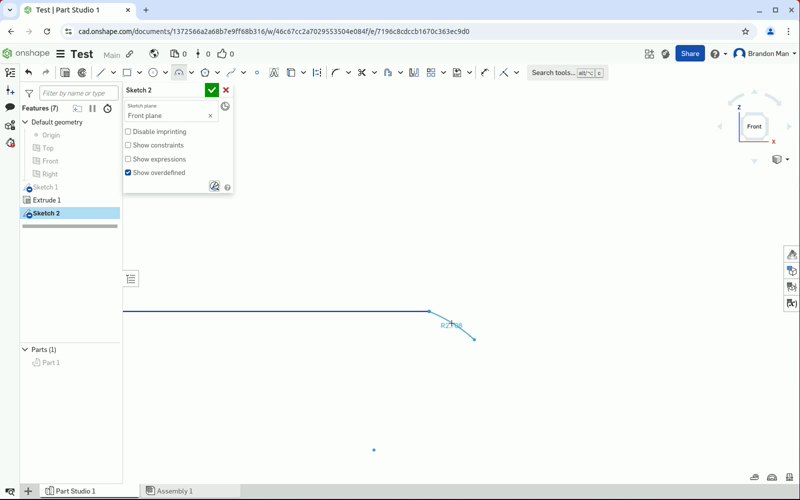
scroll(-6)
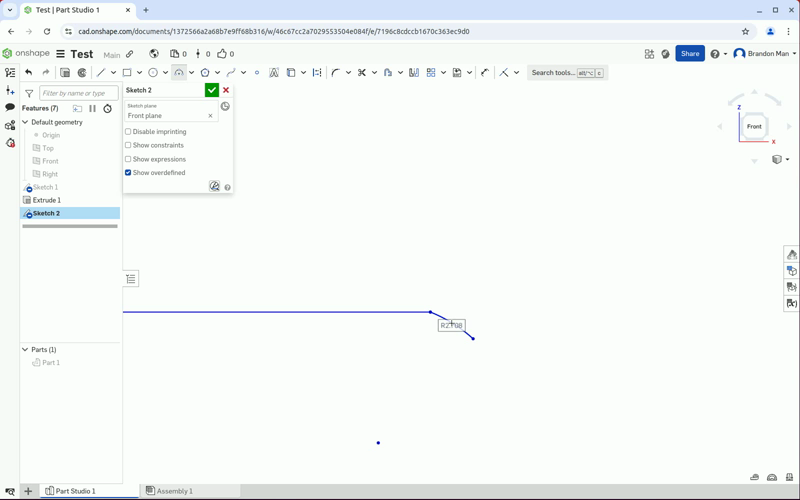
scroll(-6)
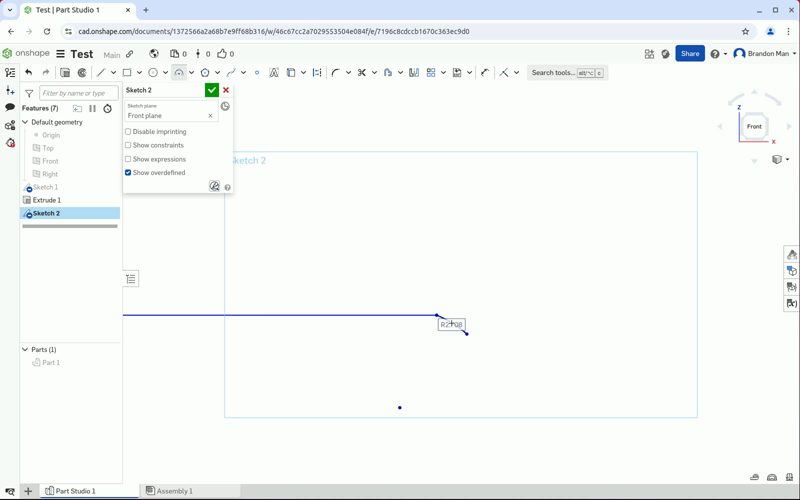
scroll(-6)
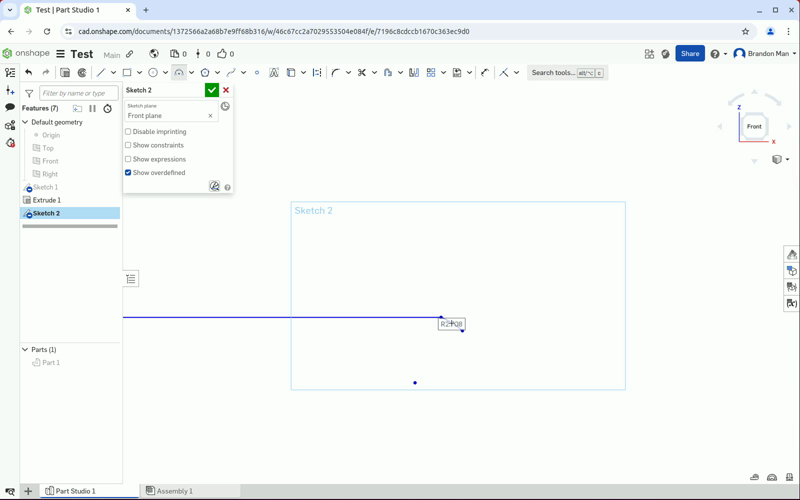
scroll(-6)
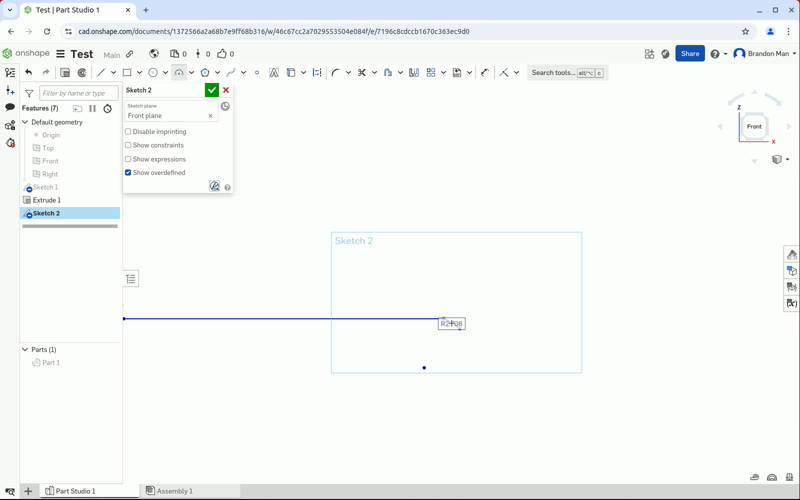
scroll(-6)
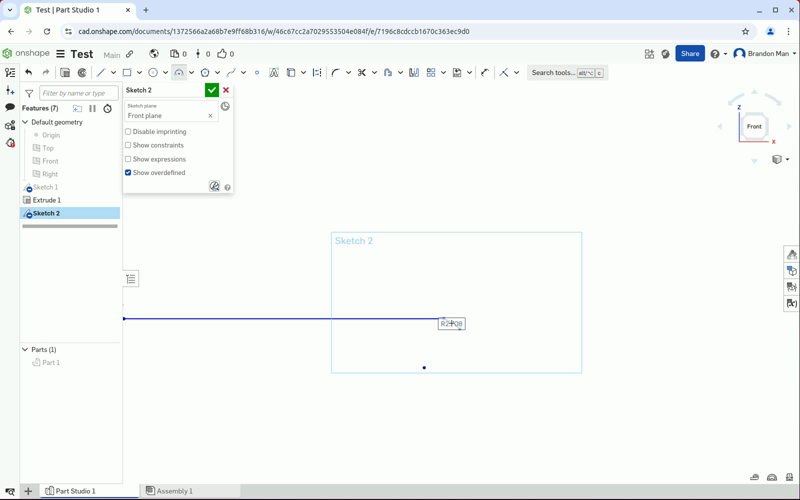
scroll(-6)
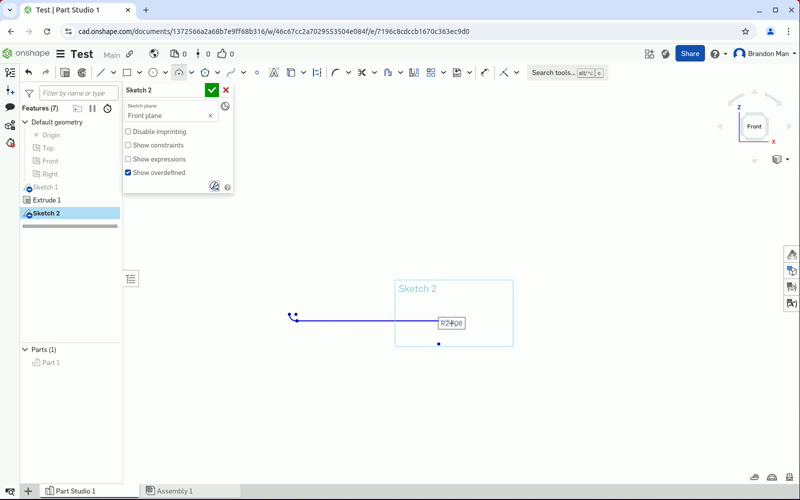
scroll(-6)
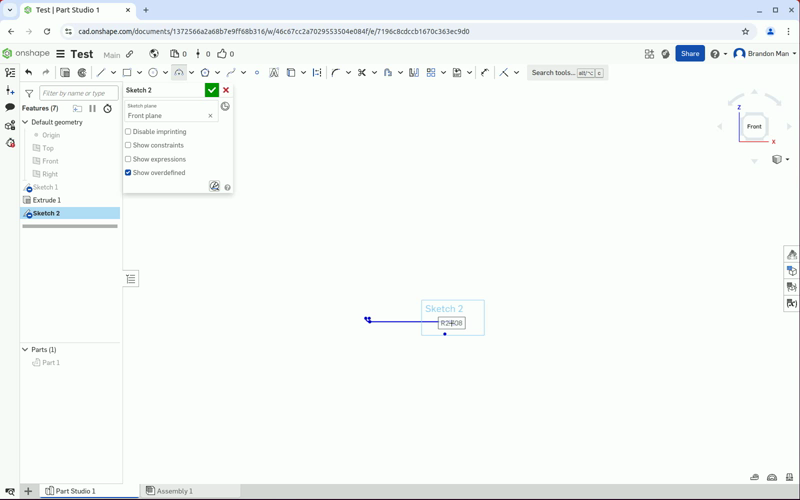
key_up(shift)
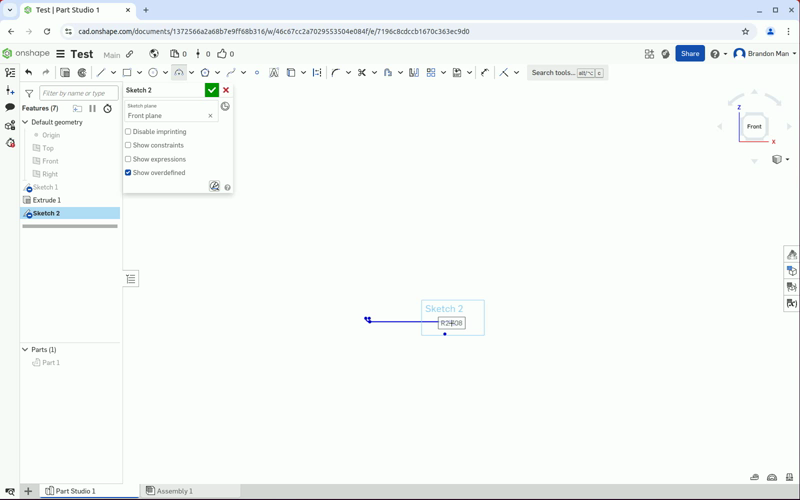
mouse_move(453, 324)
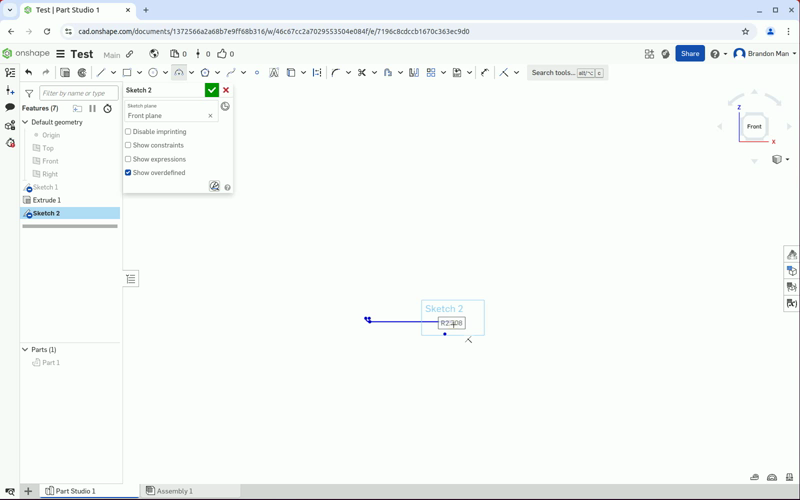
scroll(6)
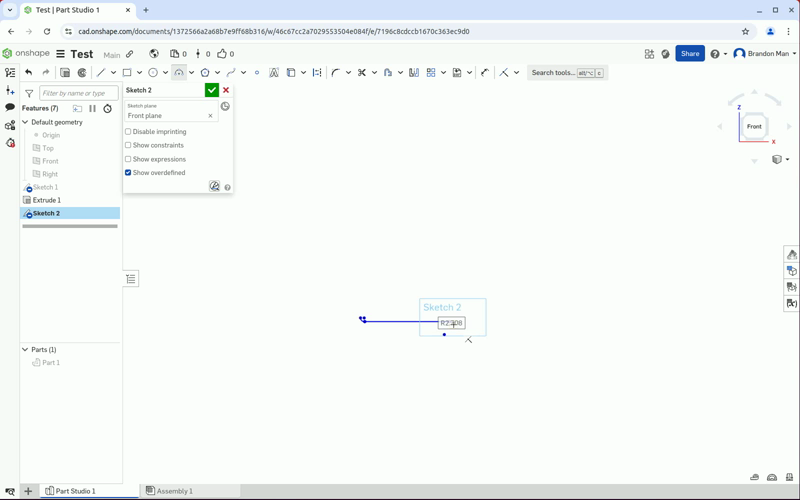
scroll(6)
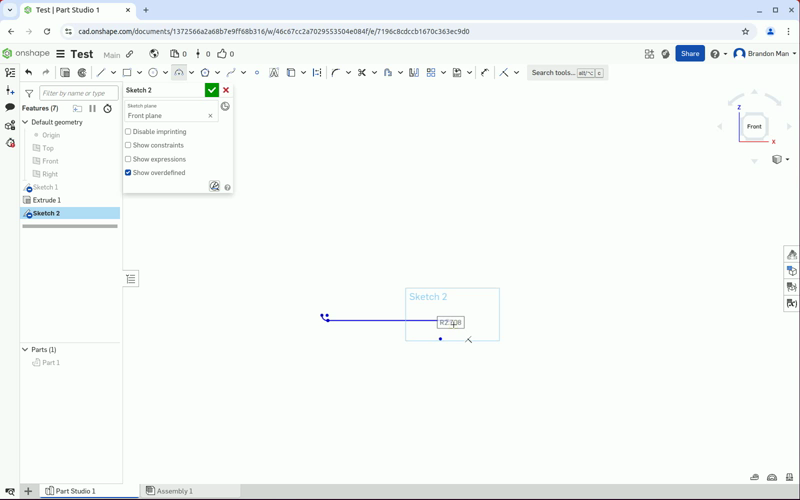
scroll(6)
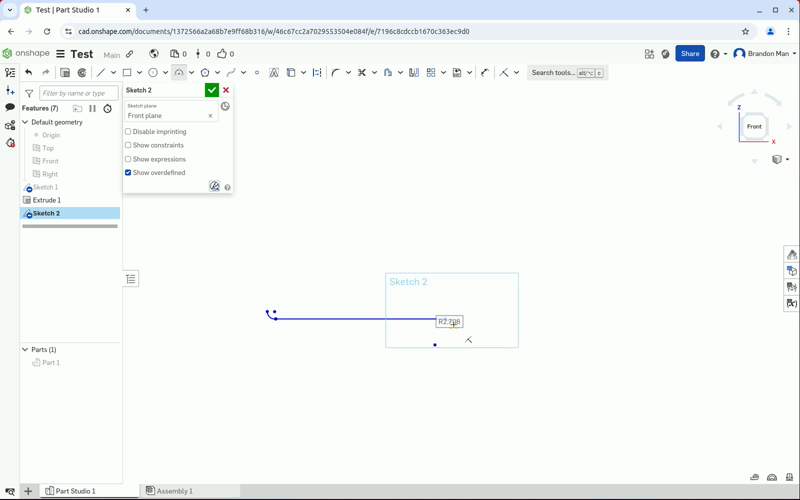
scroll(6)
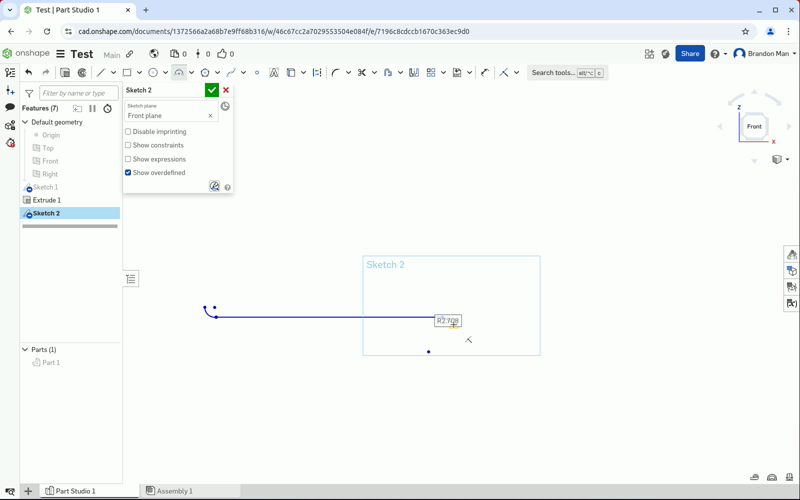
scroll(6)
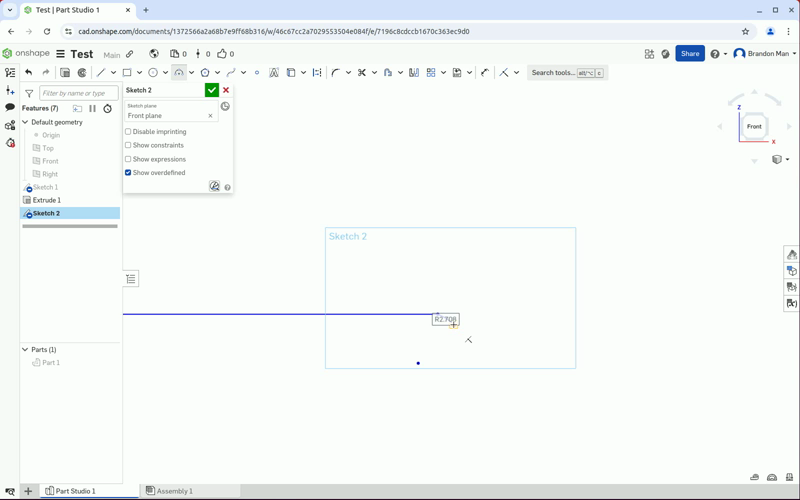
scroll(6)
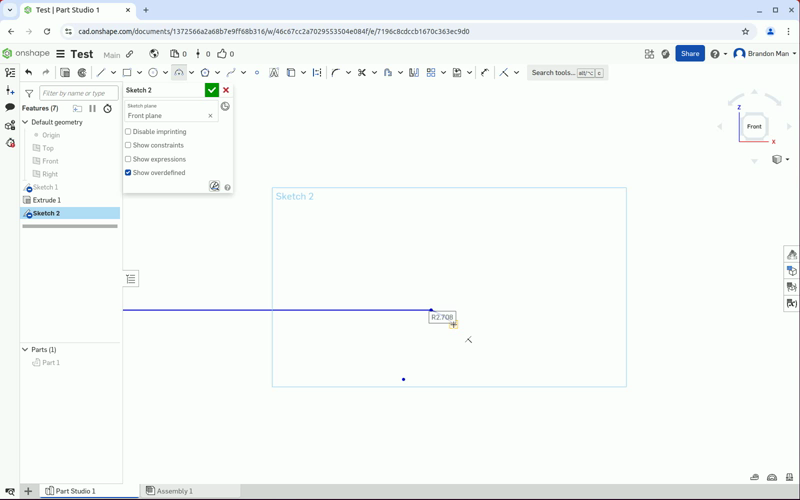
scroll(6)
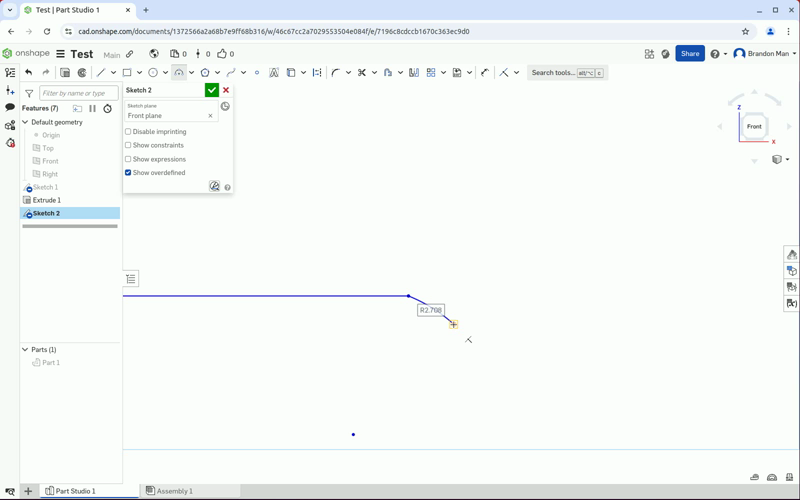
click(453, 324)
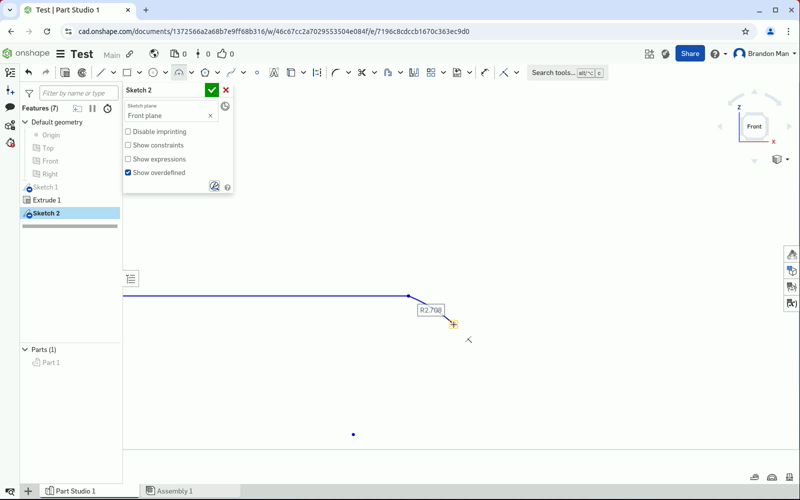
scroll(-6)
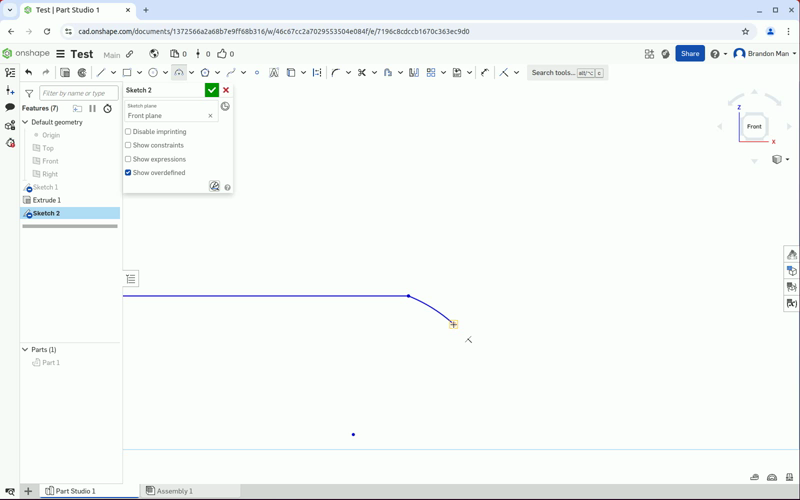
scroll(-6)
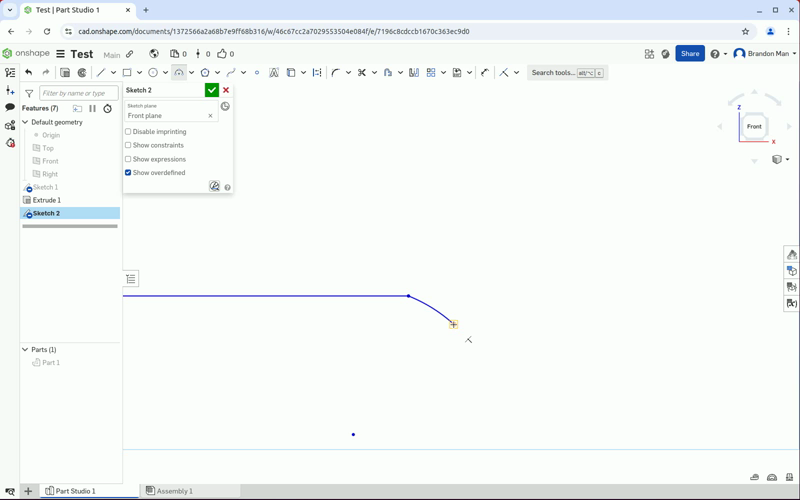
scroll(-6)
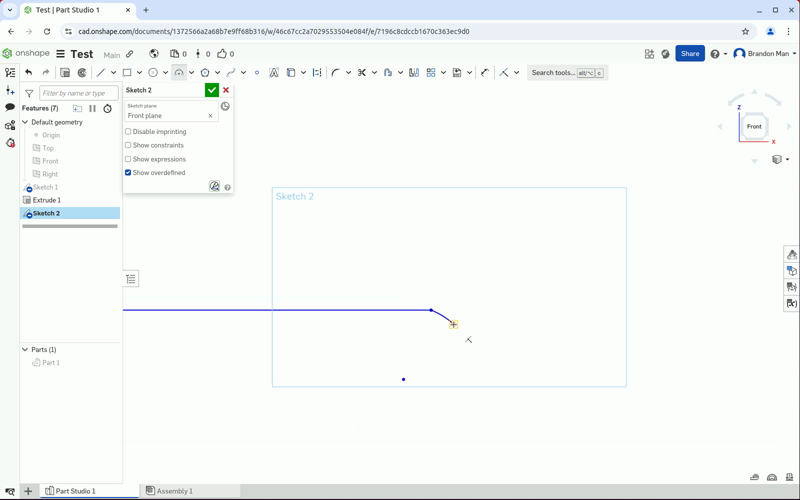
scroll(-6)
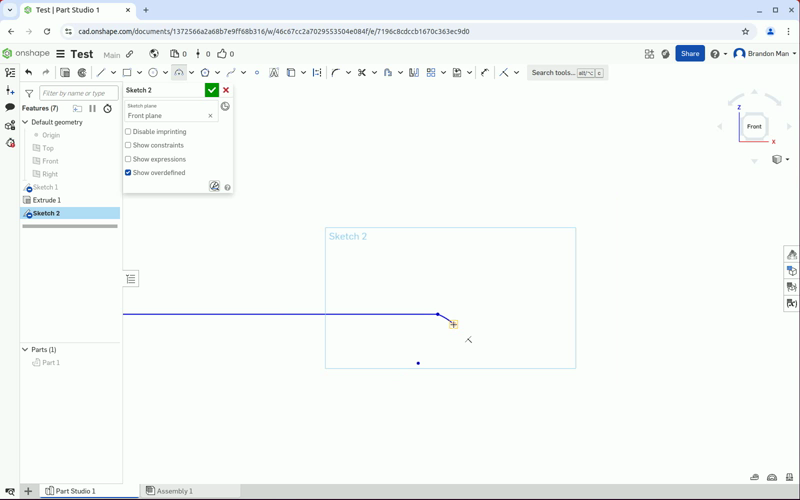
scroll(-6)
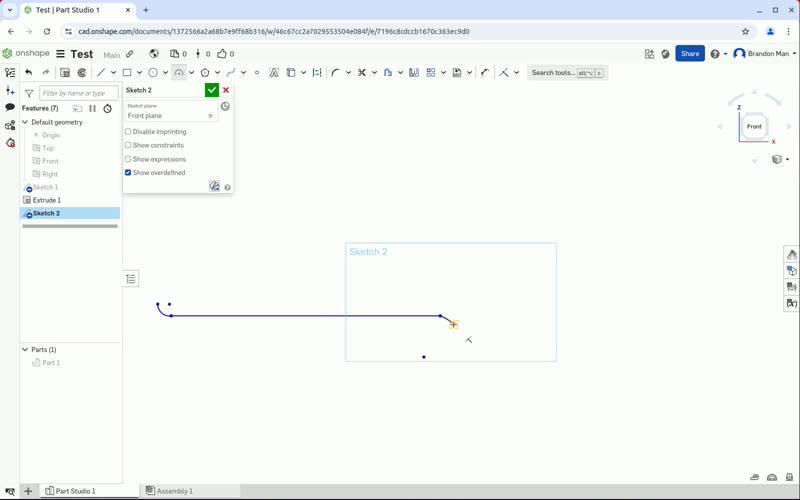
scroll(-6)
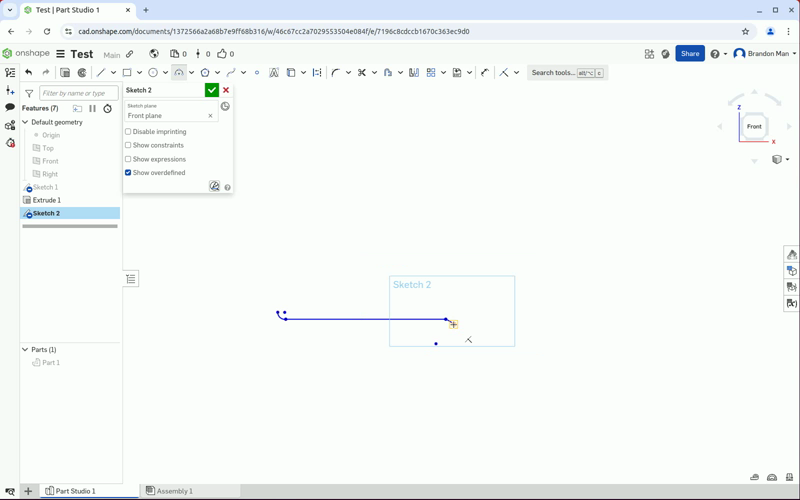
scroll(-6)
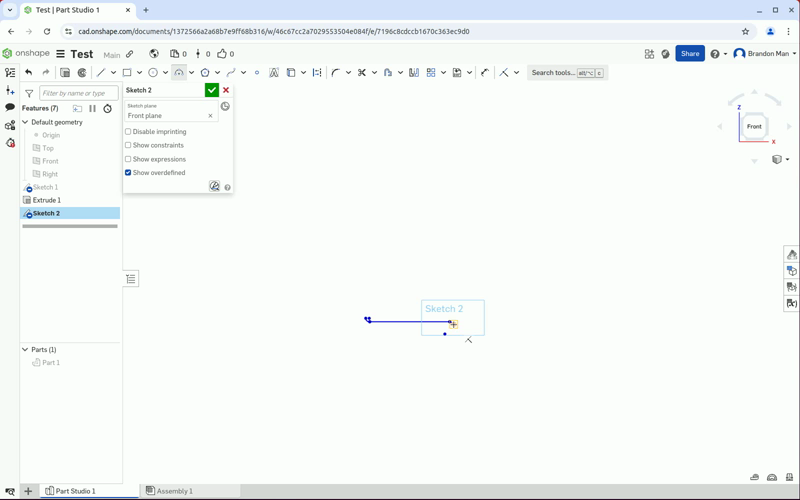
key_down(shift)
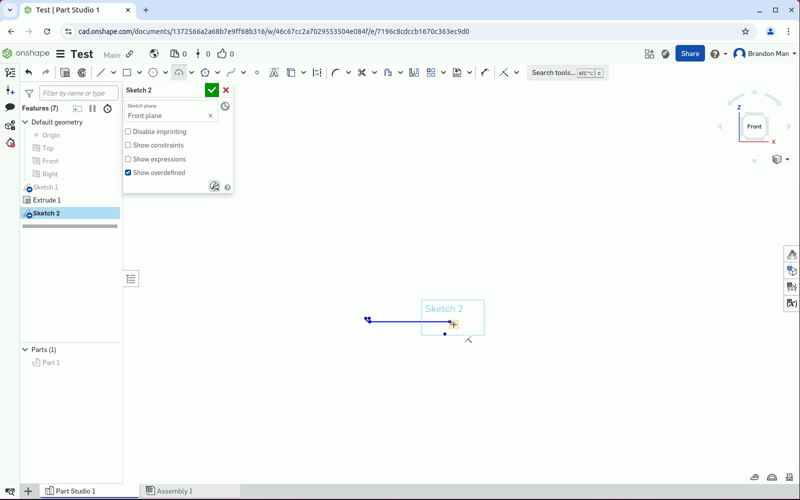
mouse_move(492, 324)
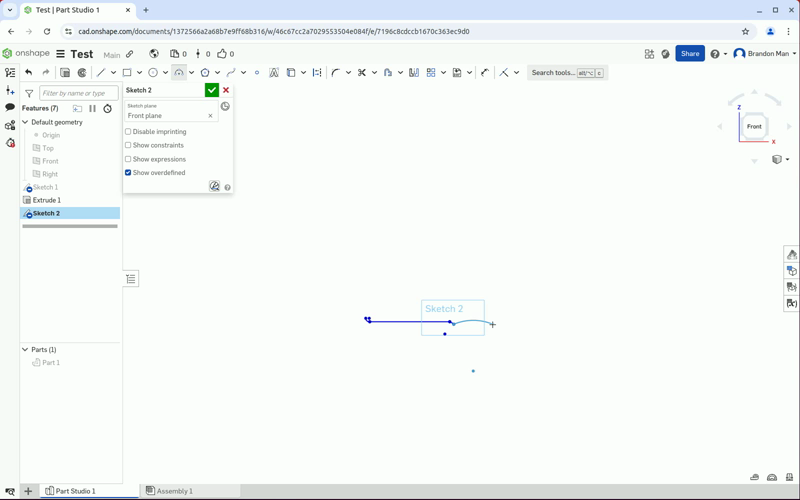
click(492, 324)
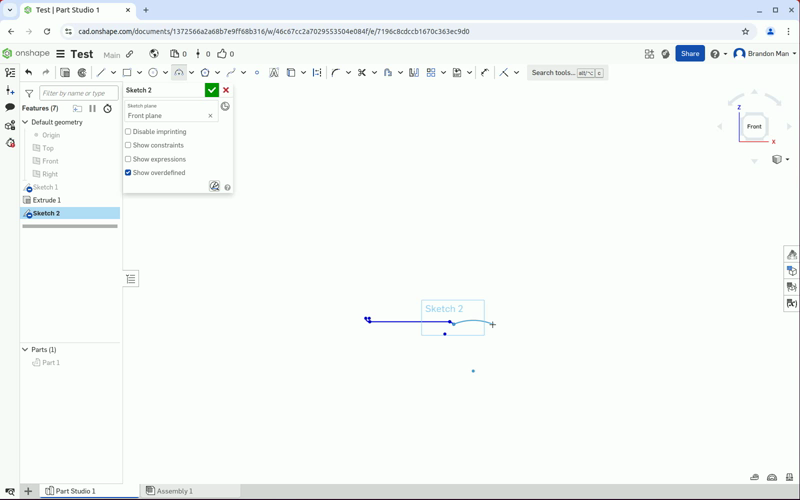
mouse_move(473, 330)
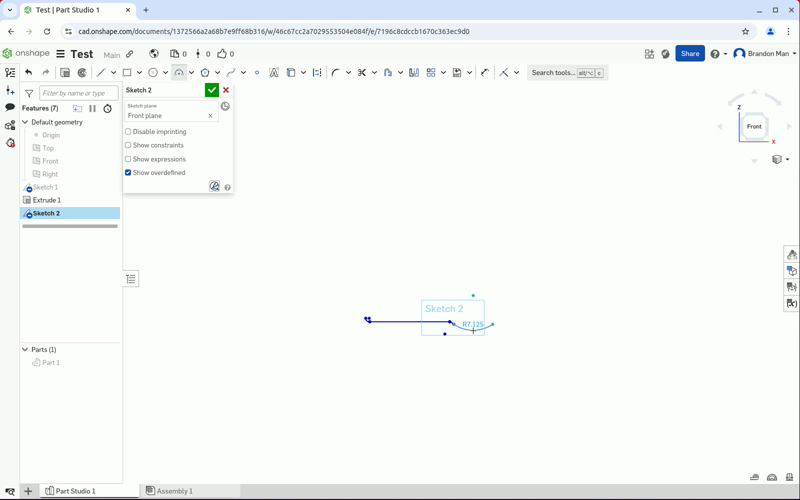
click(473, 330)
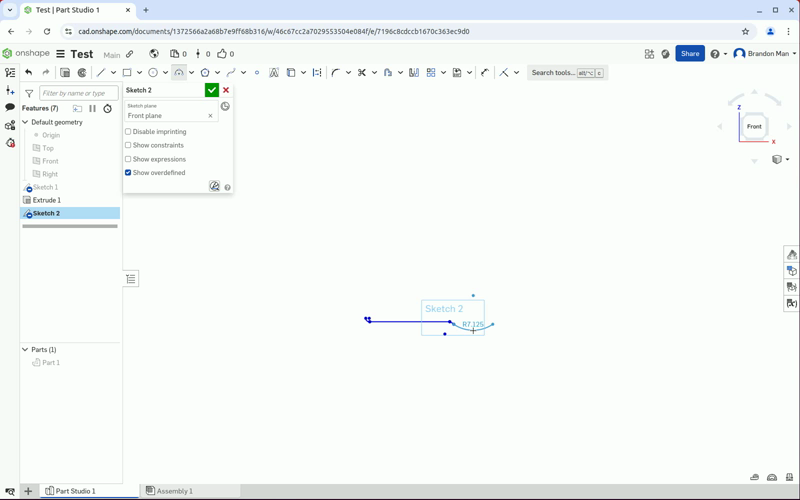
key_up(shift)
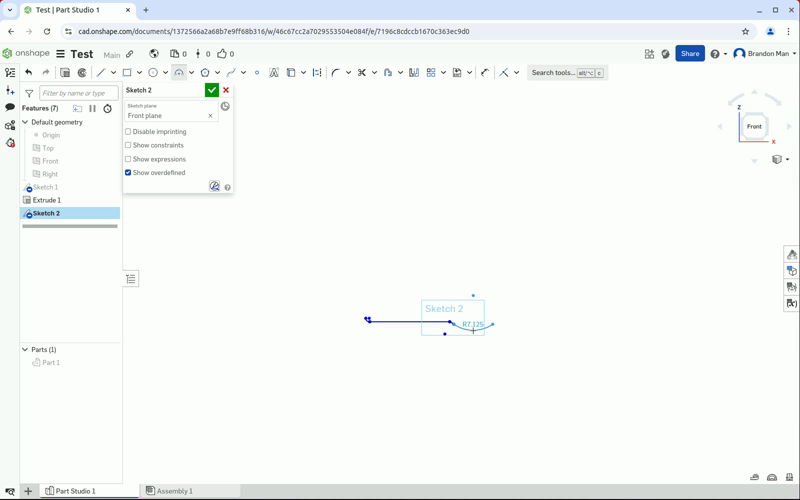
mouse_move(492, 324)
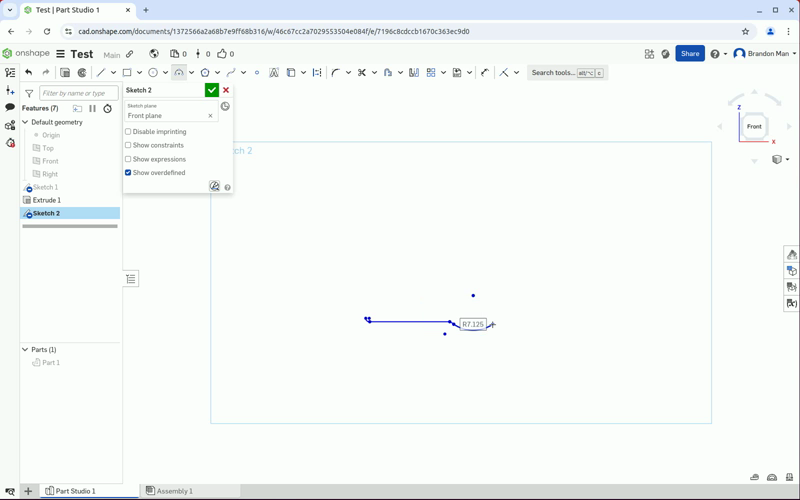
click(492, 324)
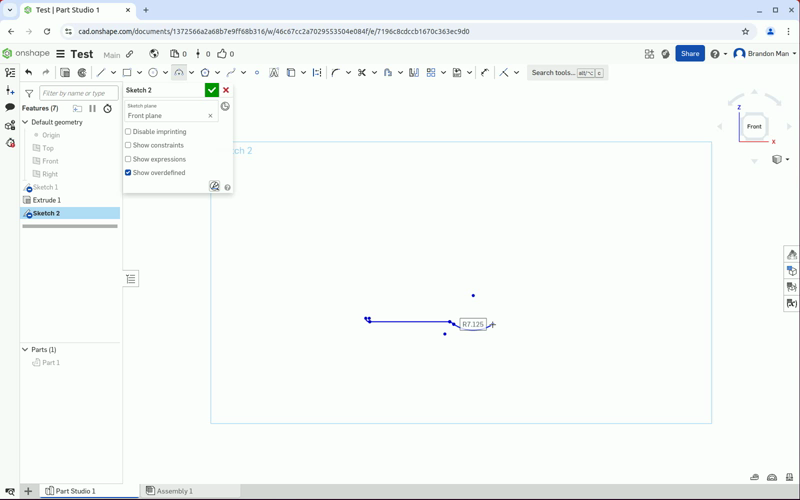
key_down(shift)
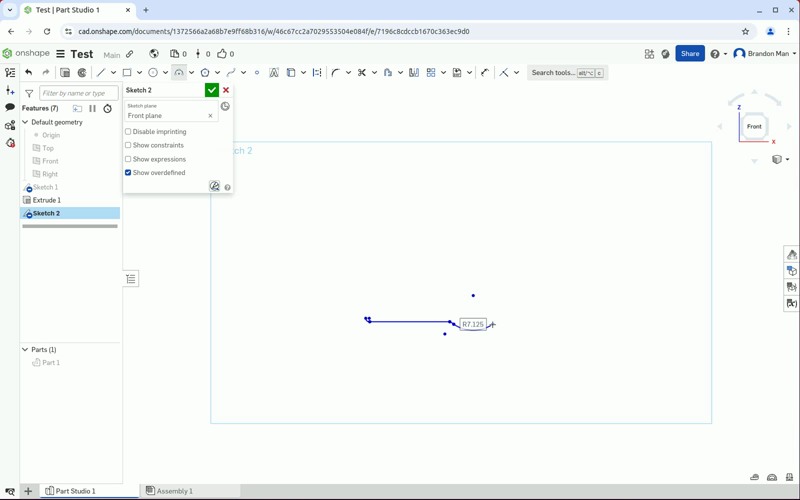
mouse_move(498, 321)
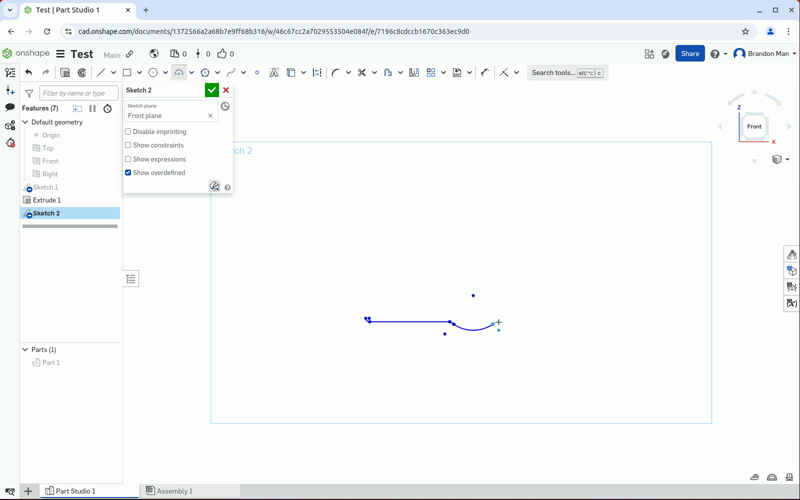
scroll(6)
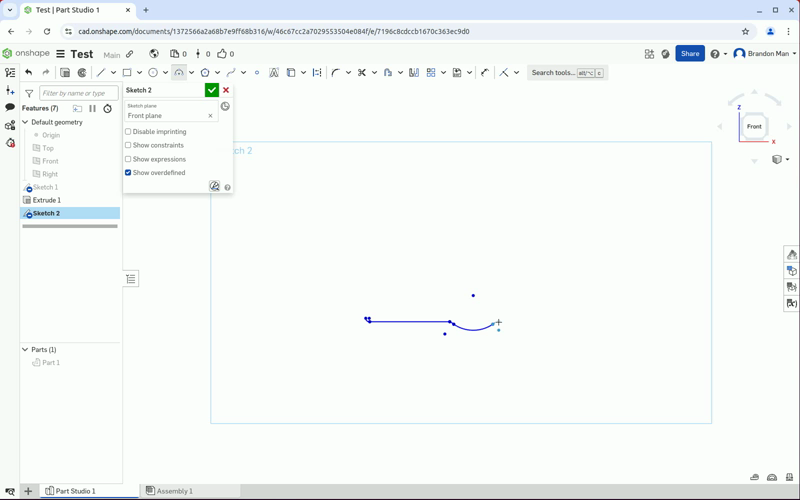
scroll(6)
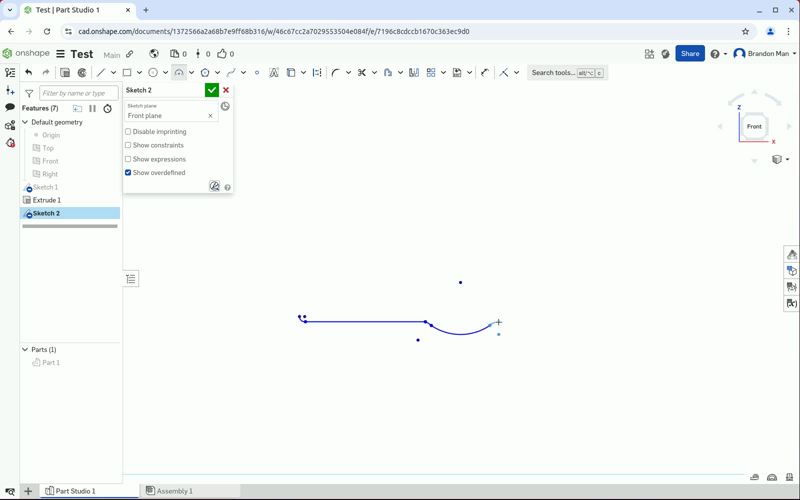
scroll(6)
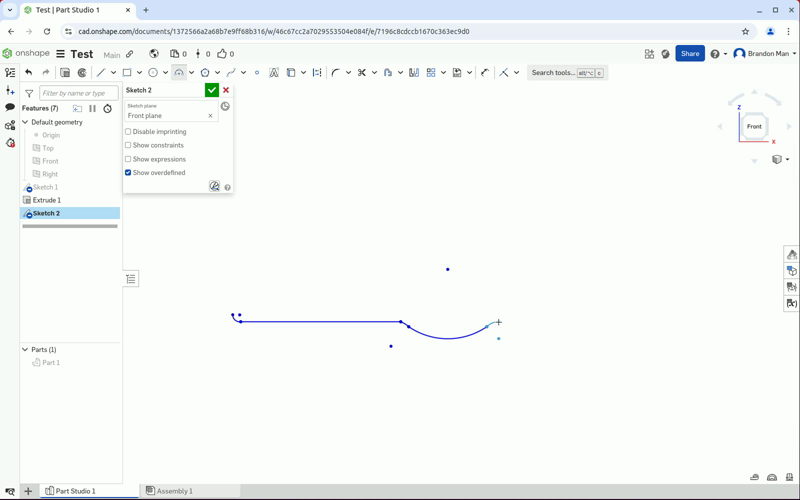
scroll(6)
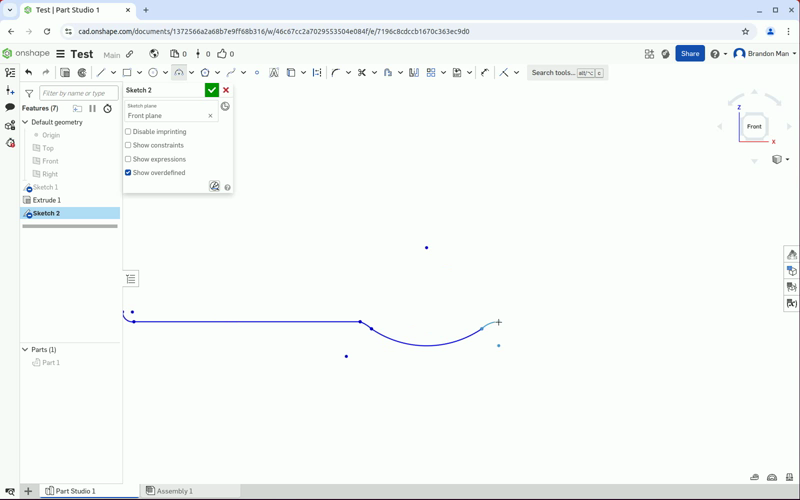
scroll(6)
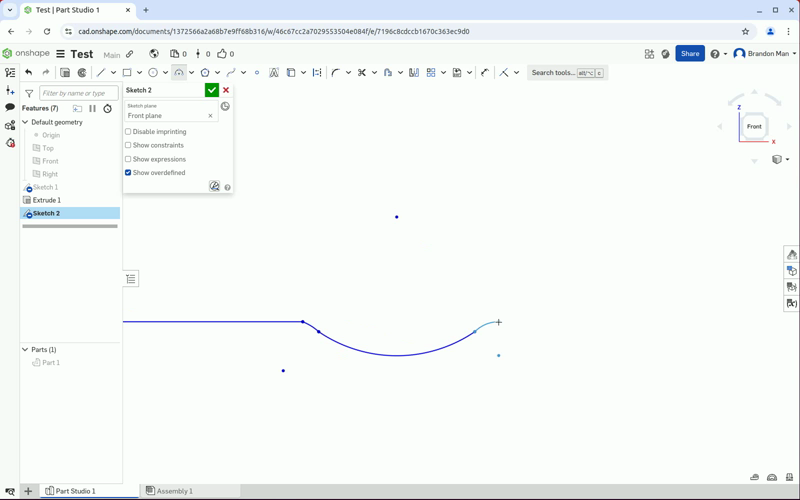
scroll(6)
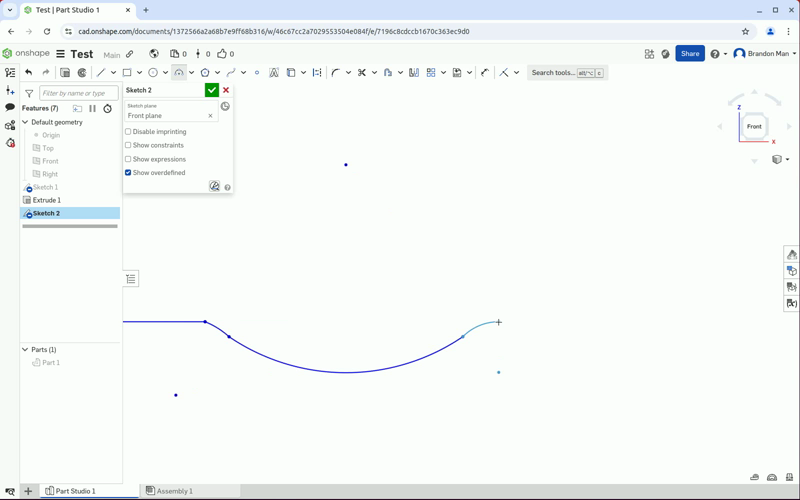
scroll(6)
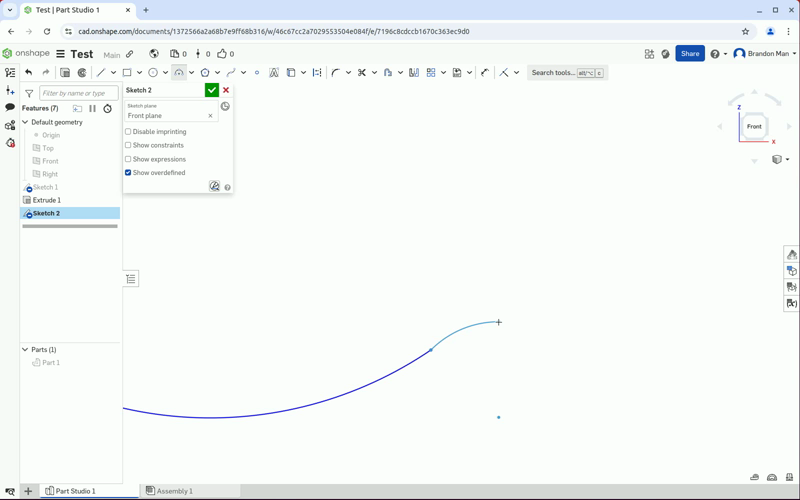
click(498, 321)
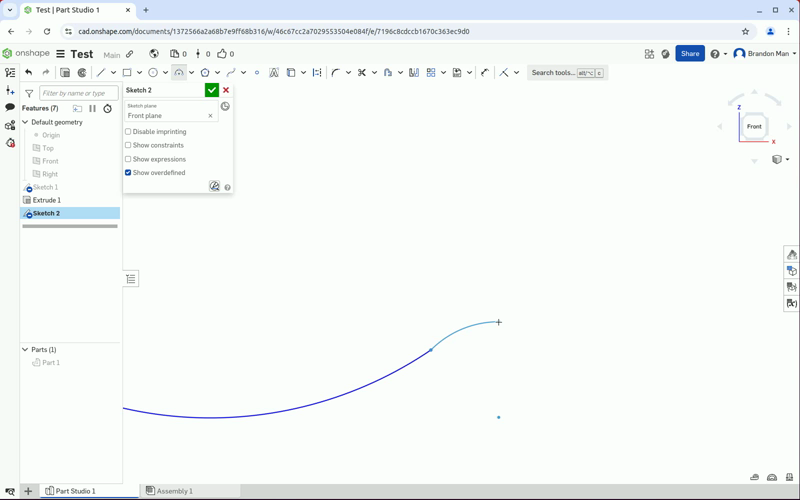
scroll(-6)
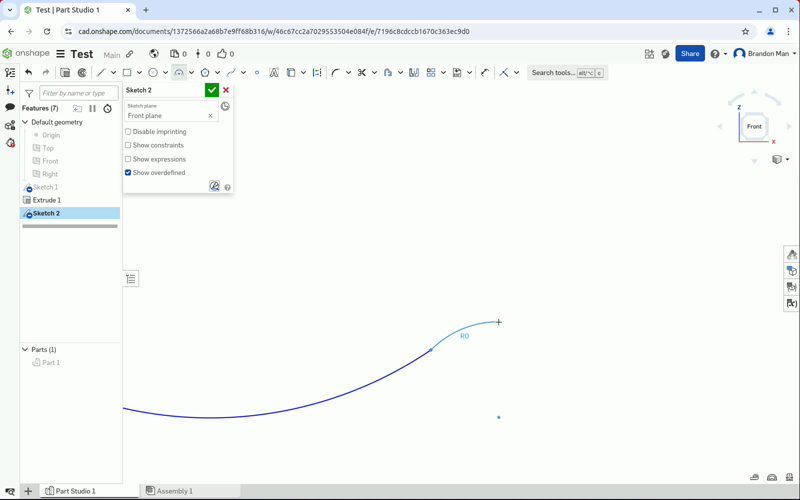
scroll(-6)
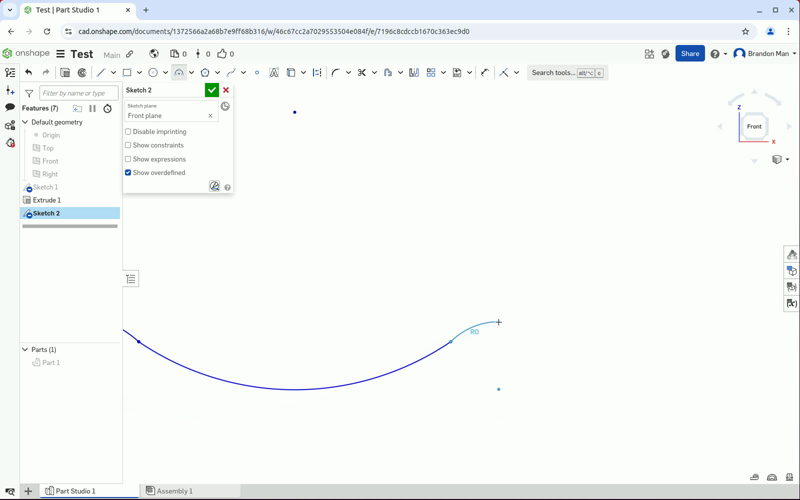
scroll(-6)
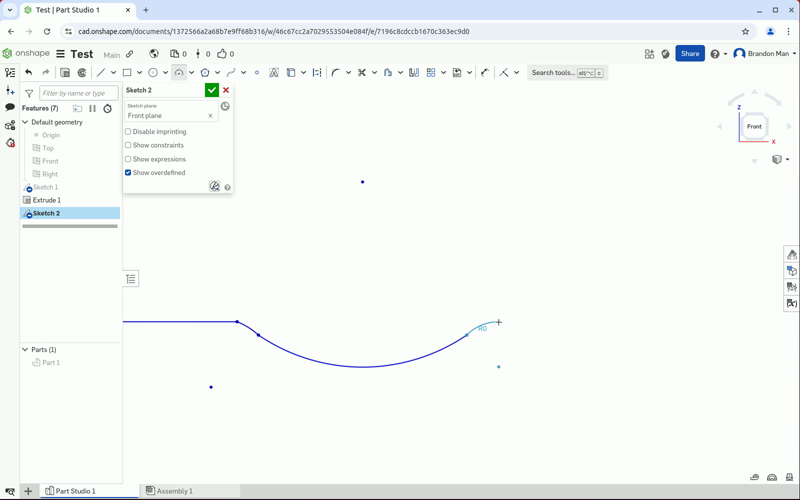
scroll(-6)
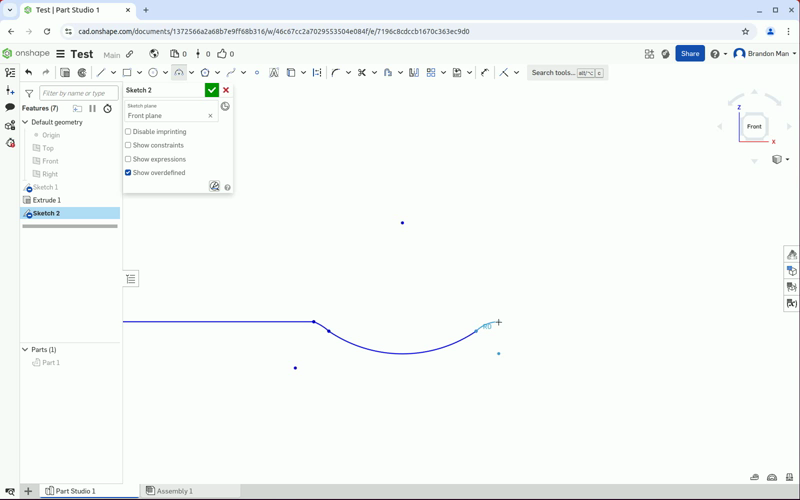
scroll(-6)
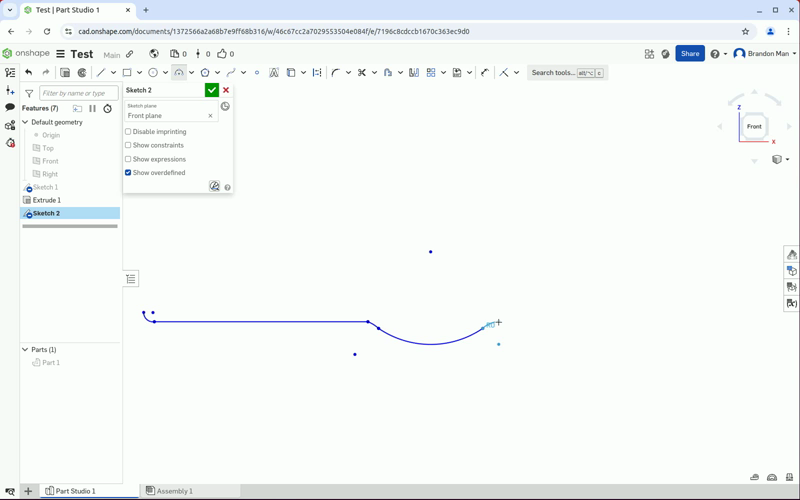
scroll(-6)
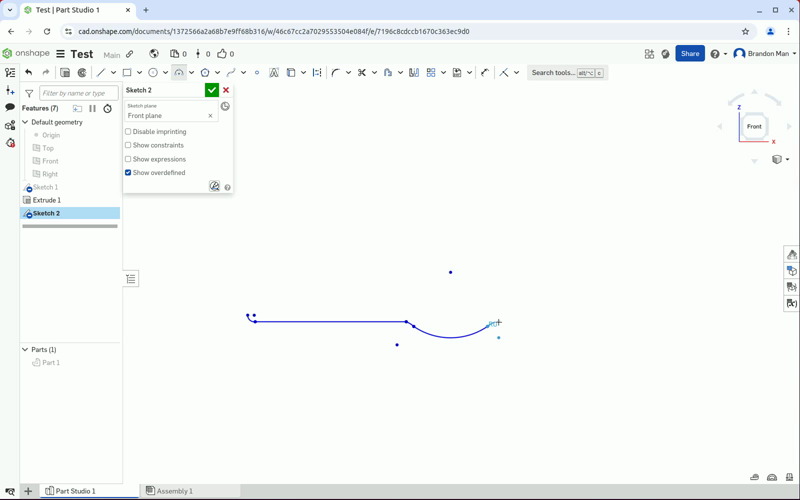
scroll(-6)
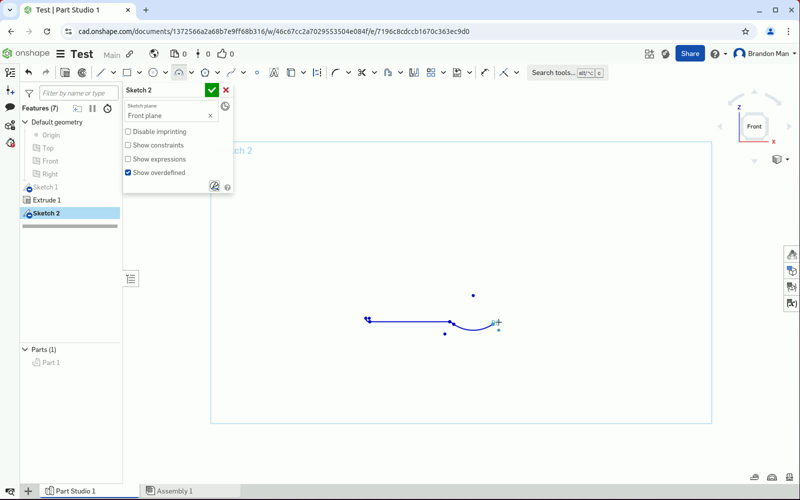
mouse_move(495, 322)
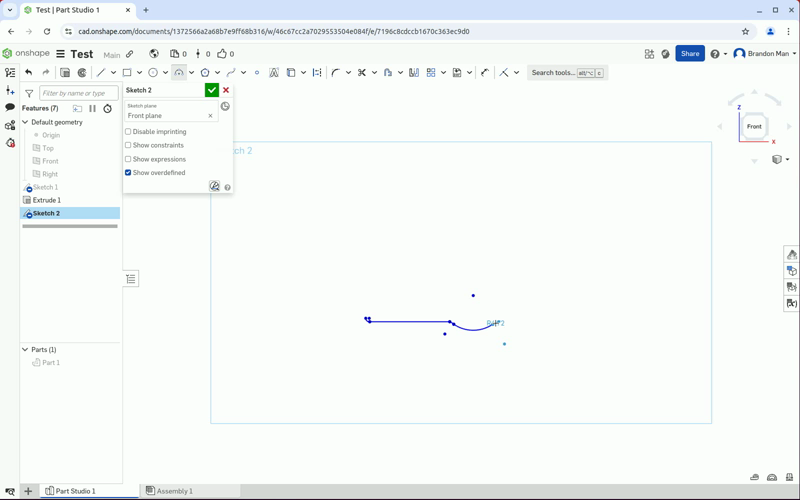
scroll(6)
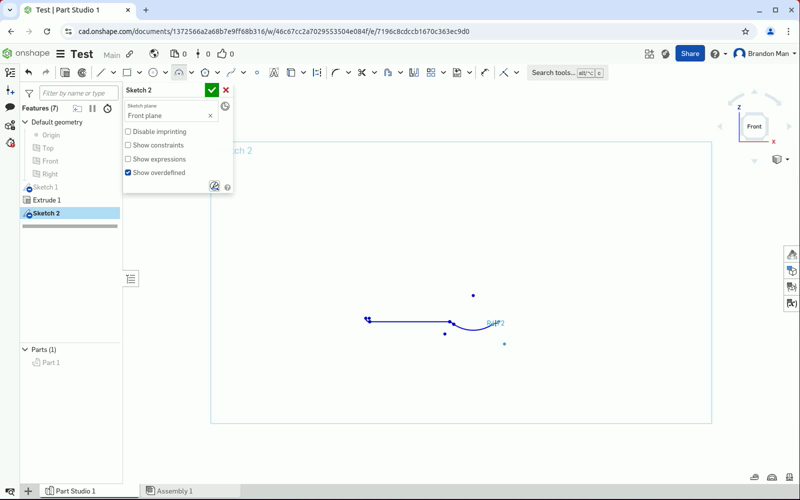
scroll(6)
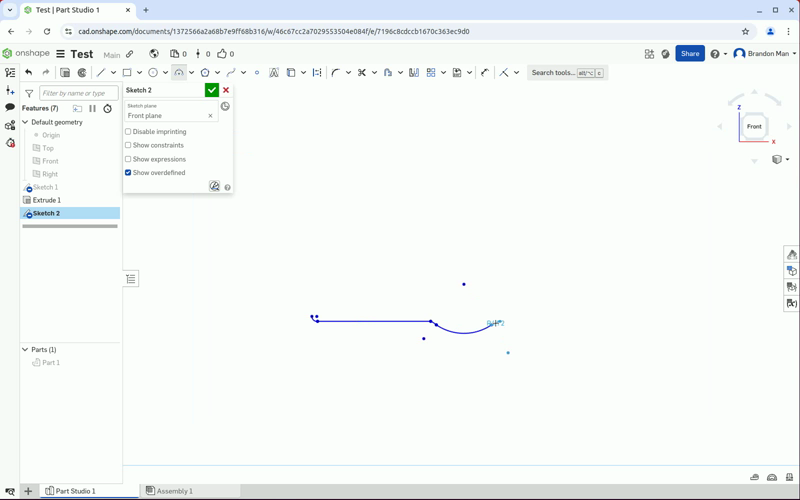
scroll(6)
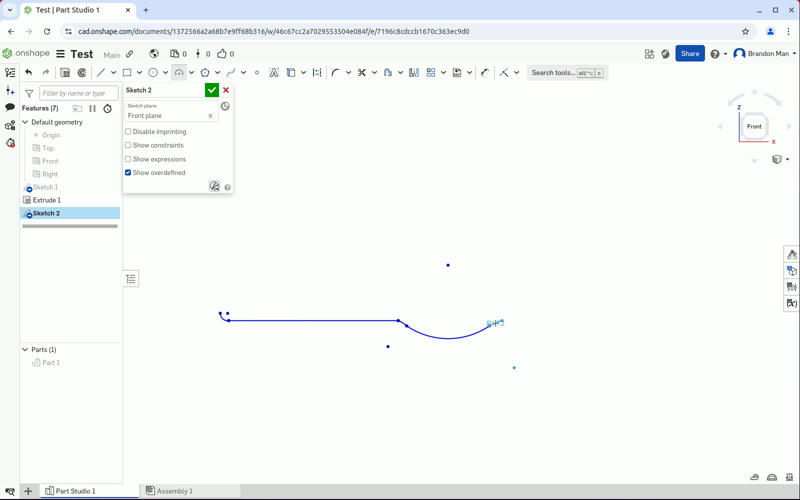
scroll(6)
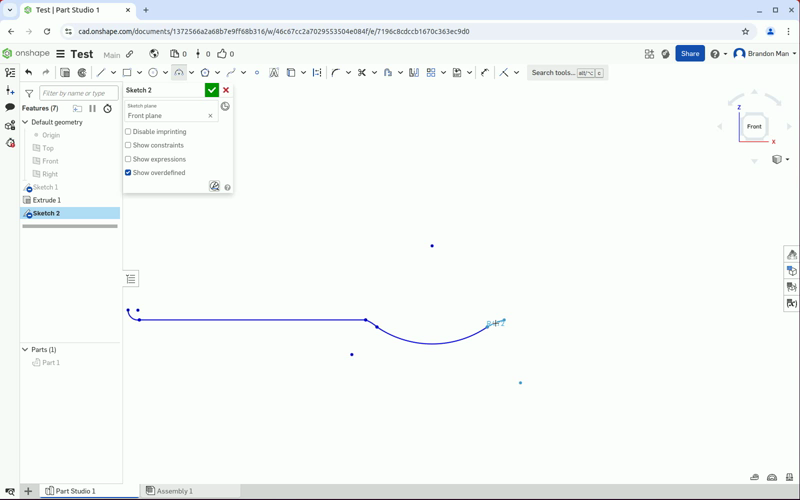
scroll(6)
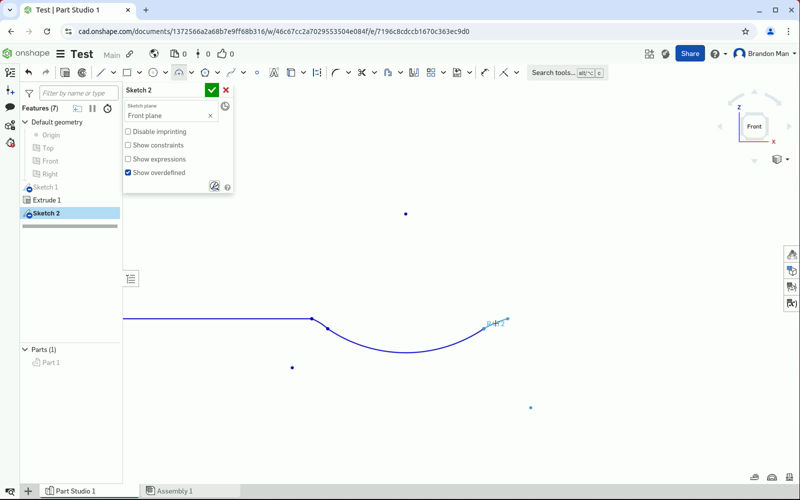
scroll(6)
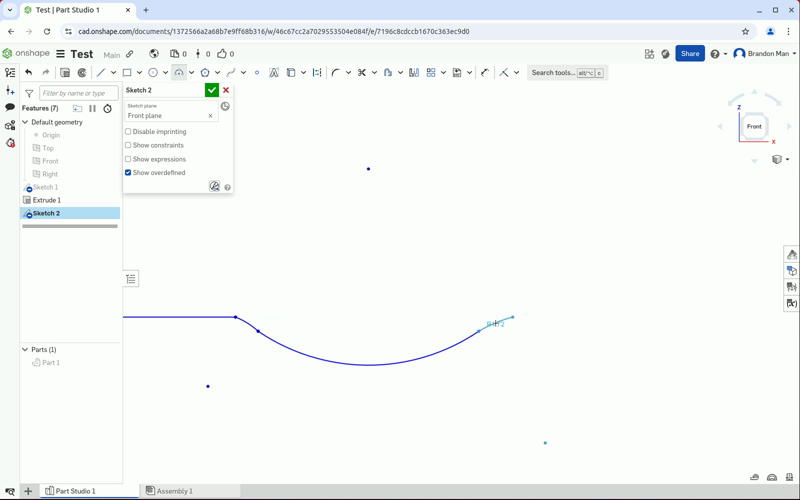
scroll(6)
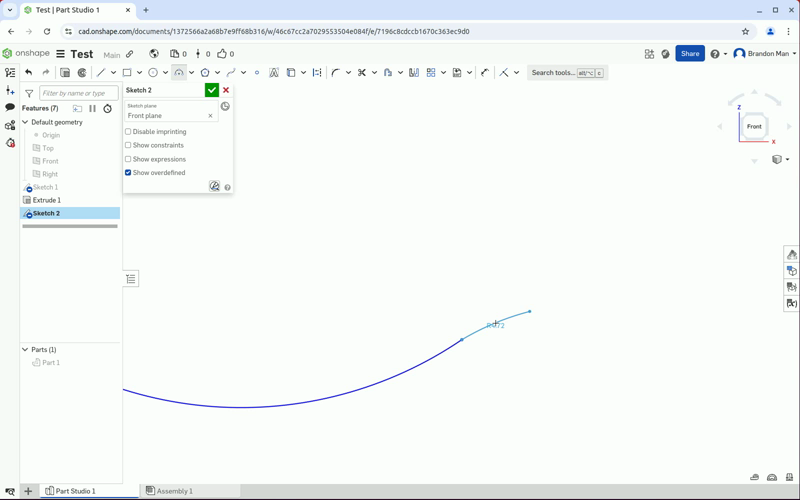
click(495, 322)
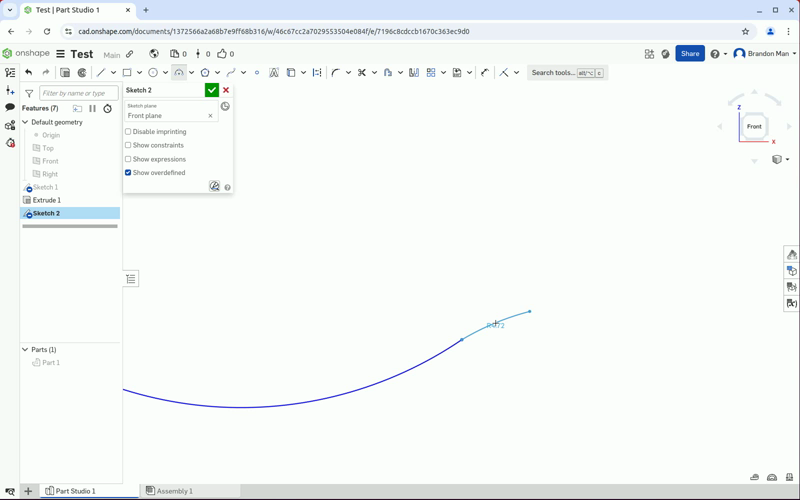
scroll(-6)
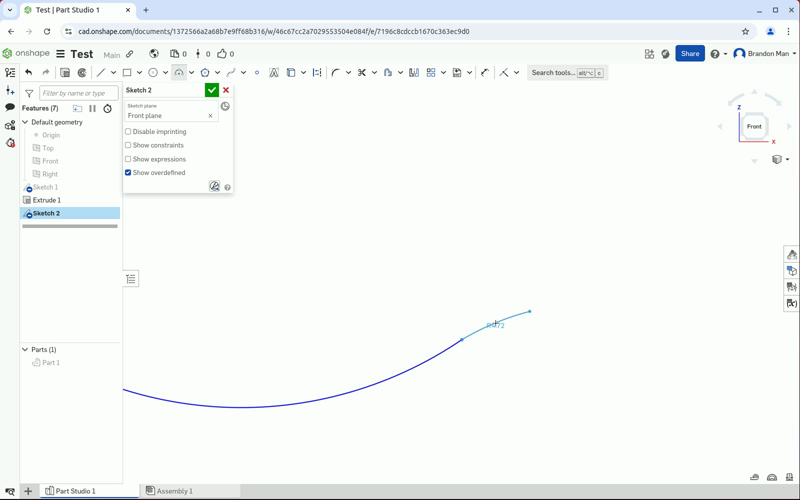
scroll(-6)
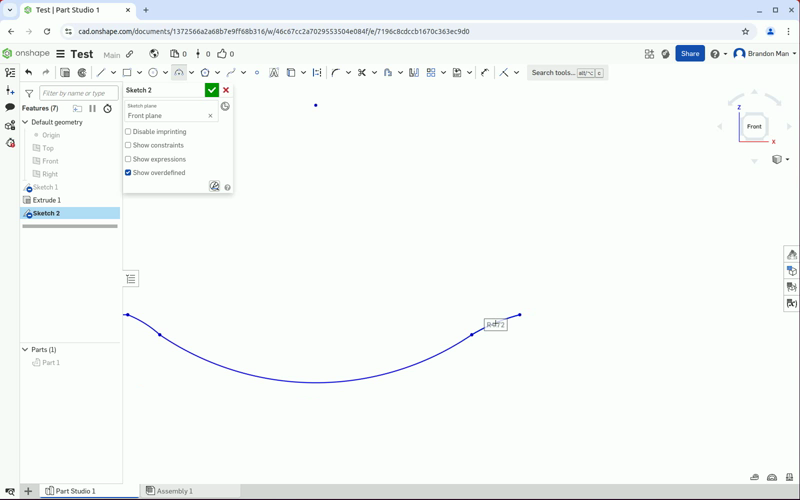
scroll(-6)
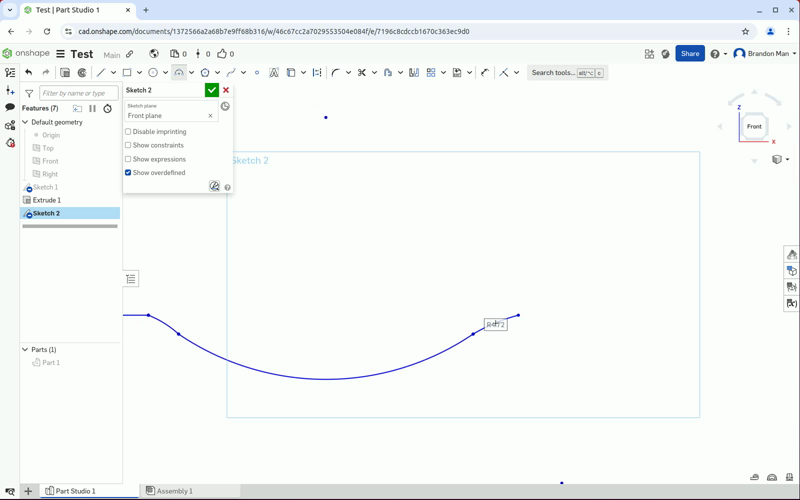
scroll(-6)
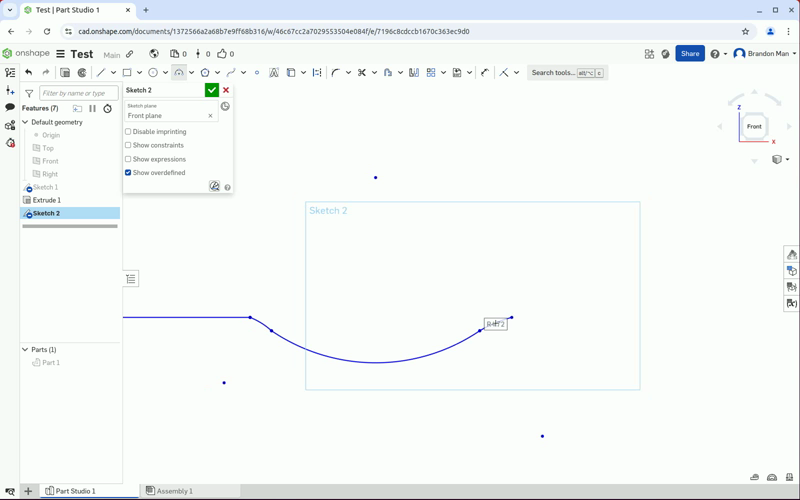
scroll(-6)
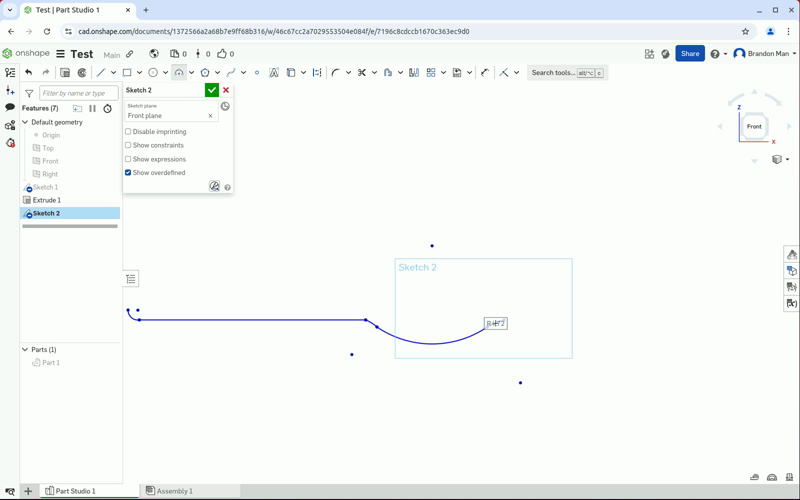
scroll(-6)
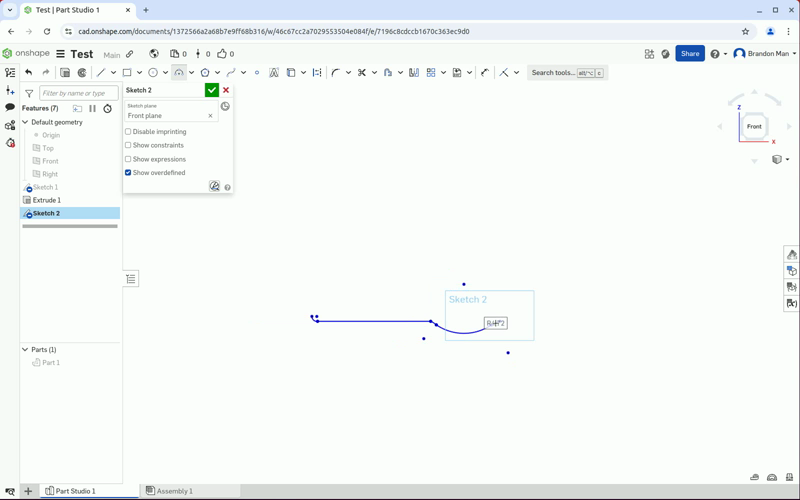
scroll(-6)
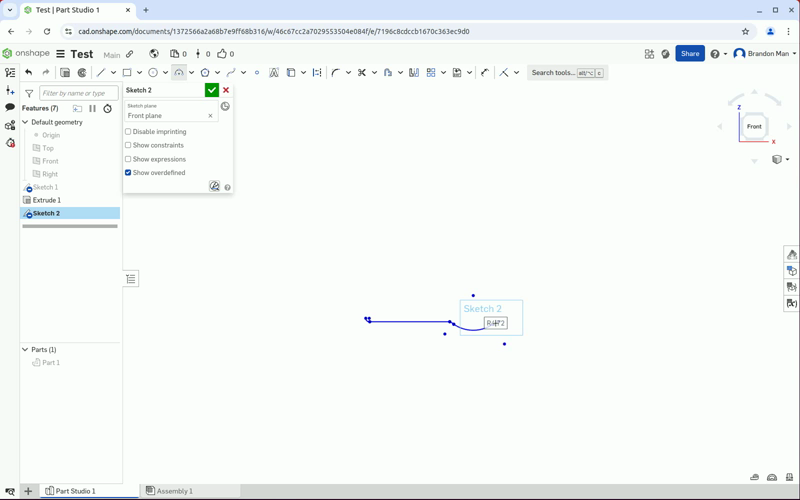
key_up(shift)
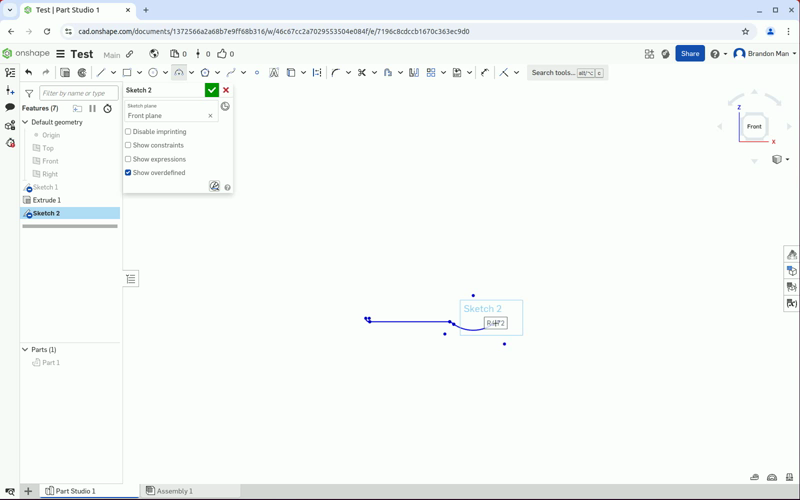
key(esc)
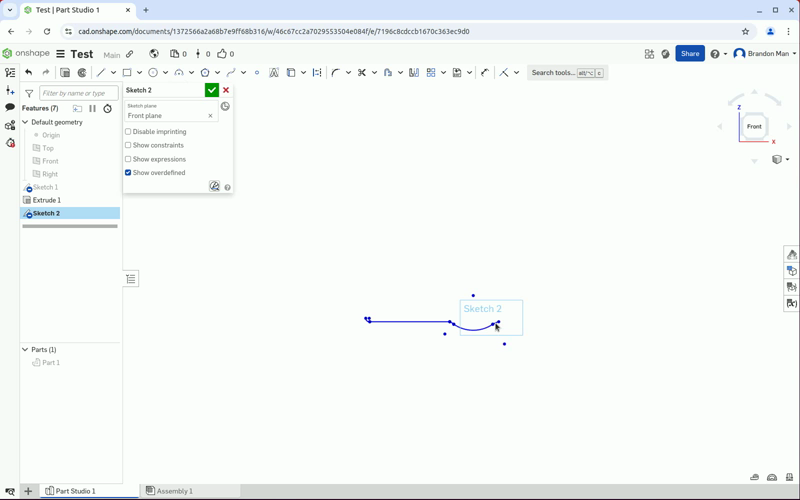
key(l)
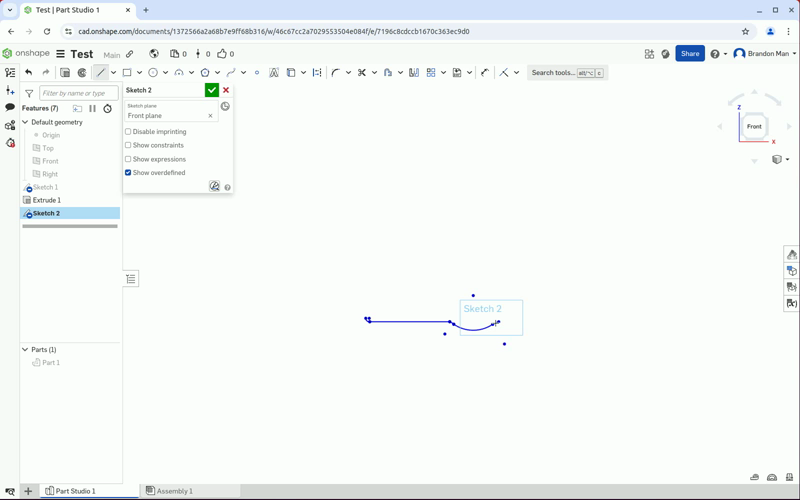
mouse_move(498, 321)
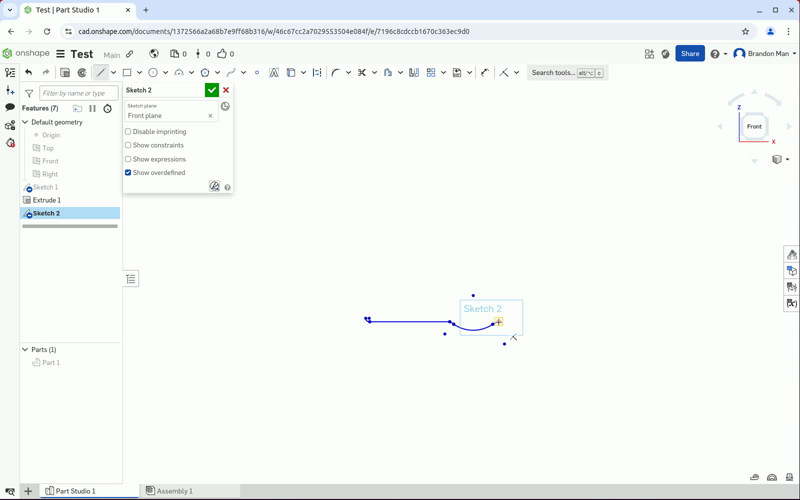
scroll(6)
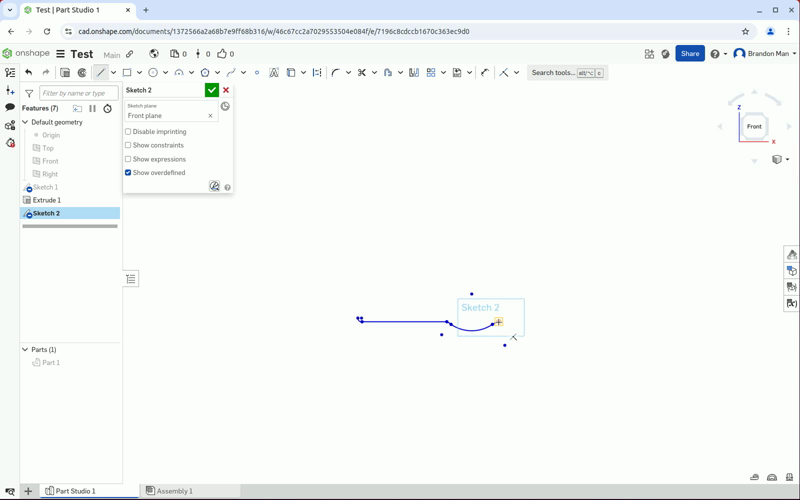
scroll(6)
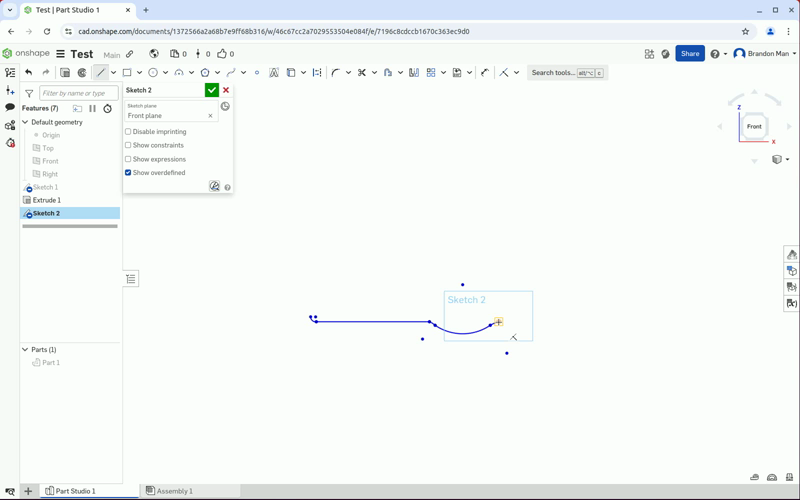
scroll(6)
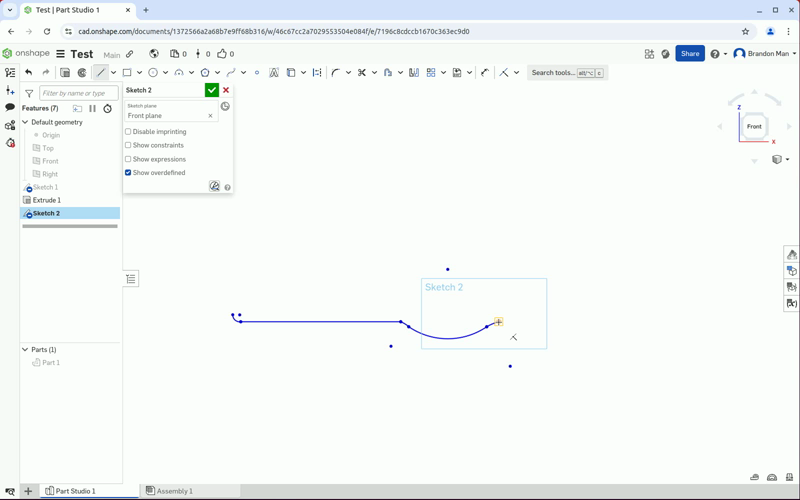
scroll(6)
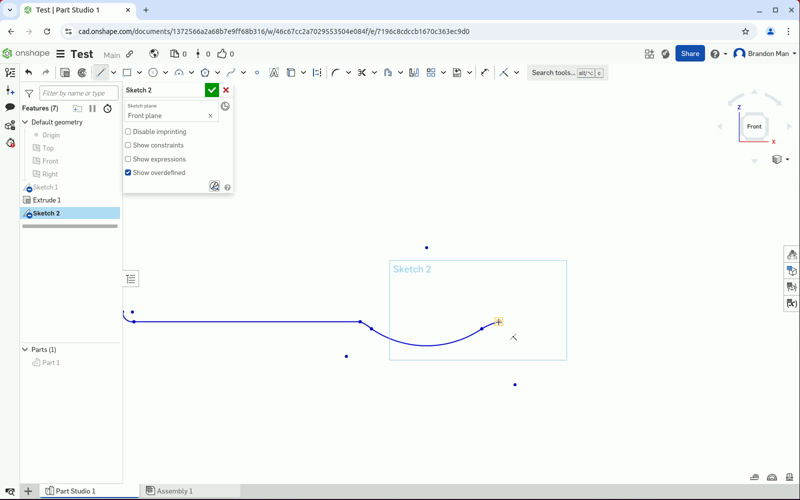
scroll(6)
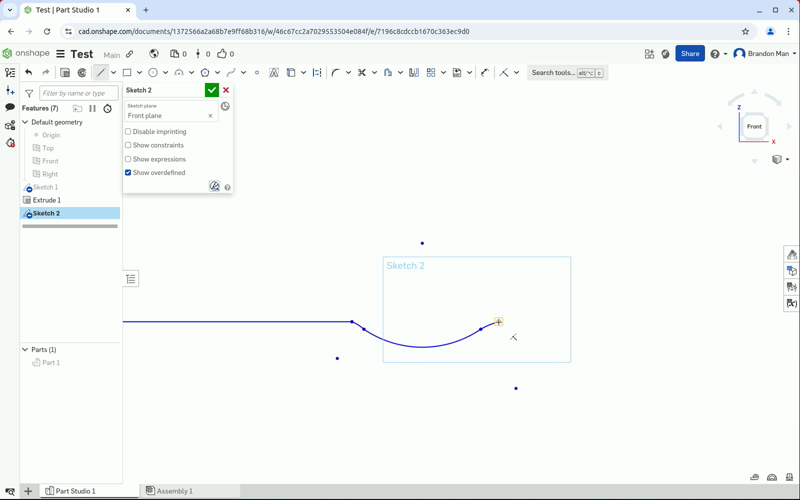
scroll(6)
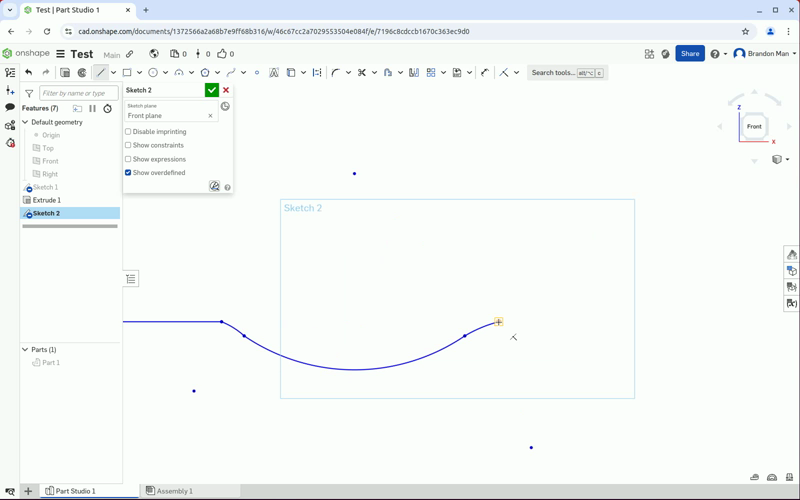
scroll(6)
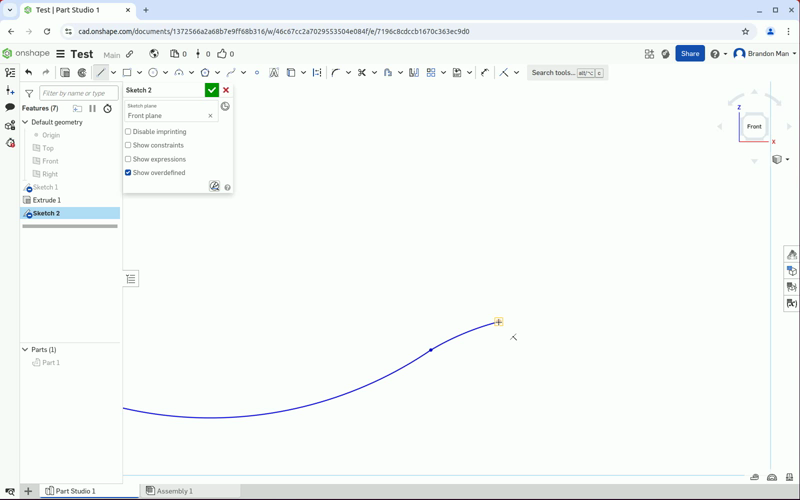
click(498, 321)
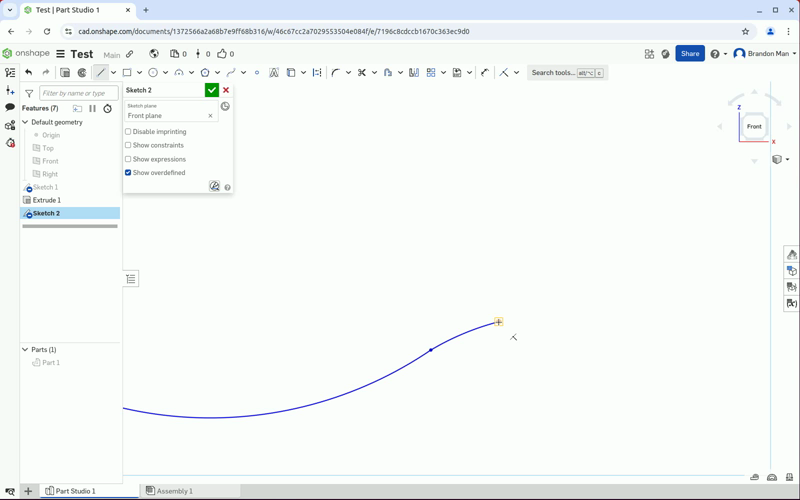
scroll(-6)
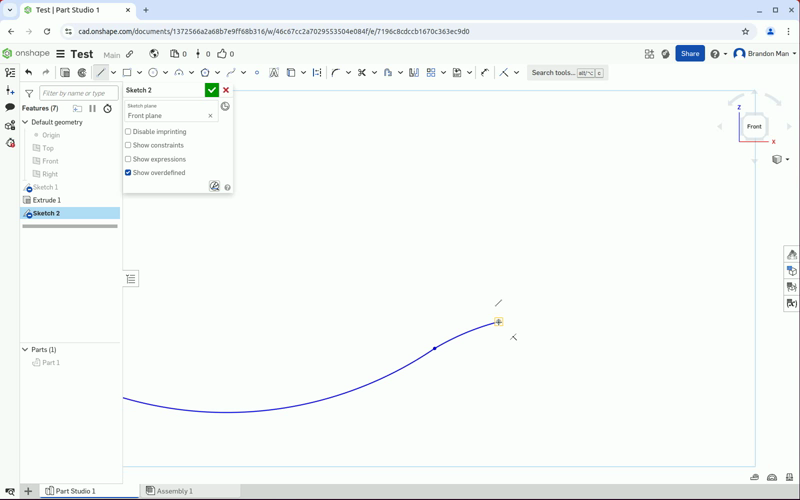
scroll(-6)
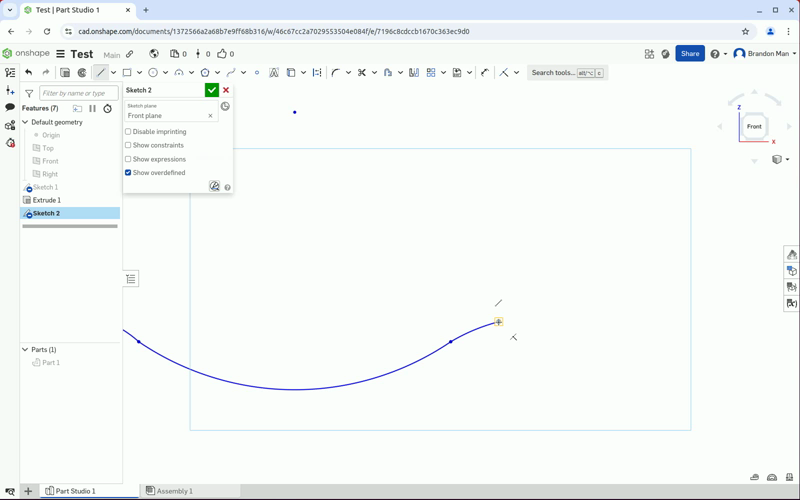
scroll(-6)
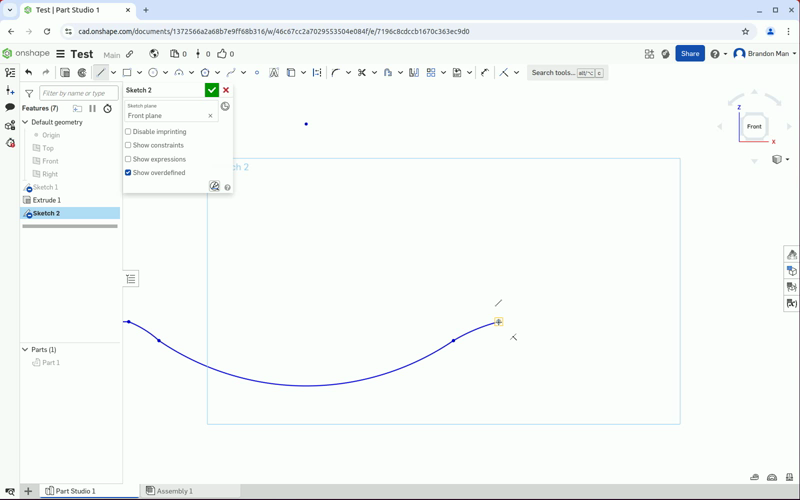
scroll(-6)
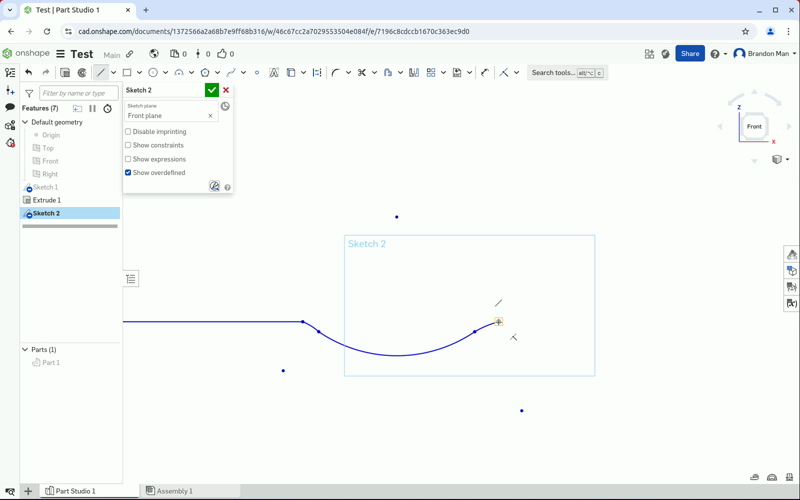
scroll(-6)
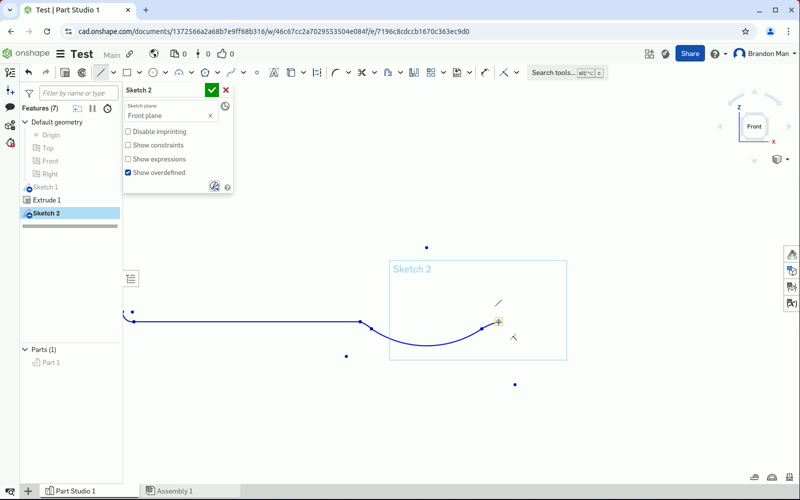
scroll(-6)
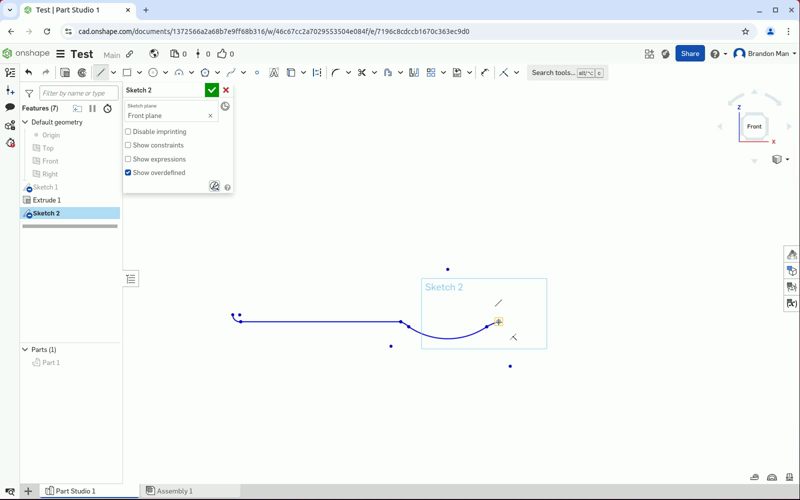
scroll(-6)
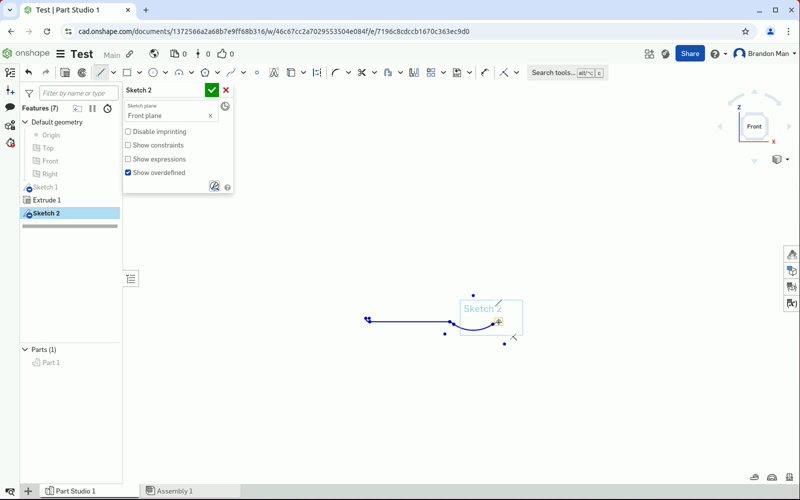
key_down(shift)
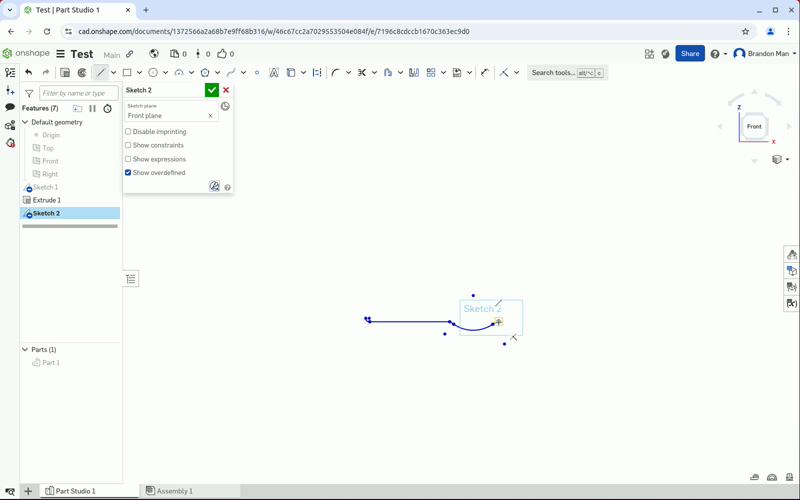
mouse_move(528, 321)
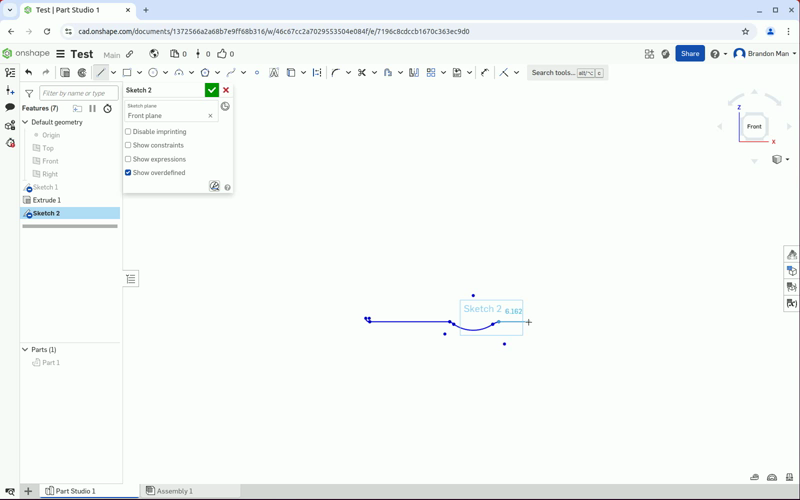
mouse_move(539, 321)
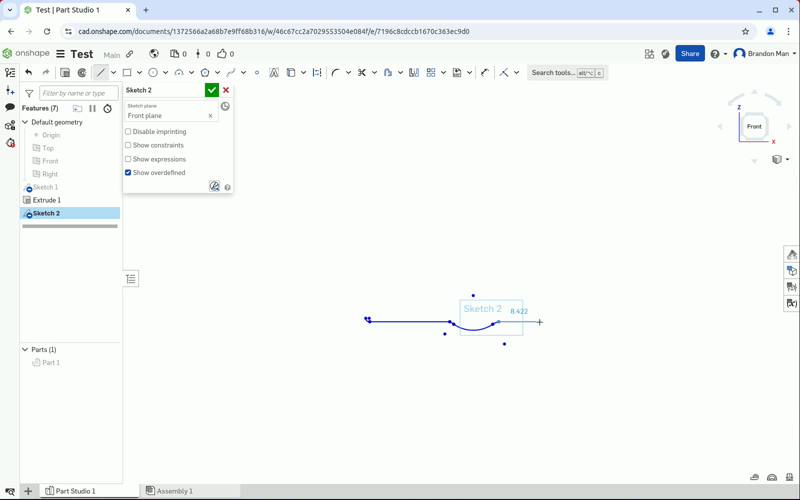
click(539, 321)
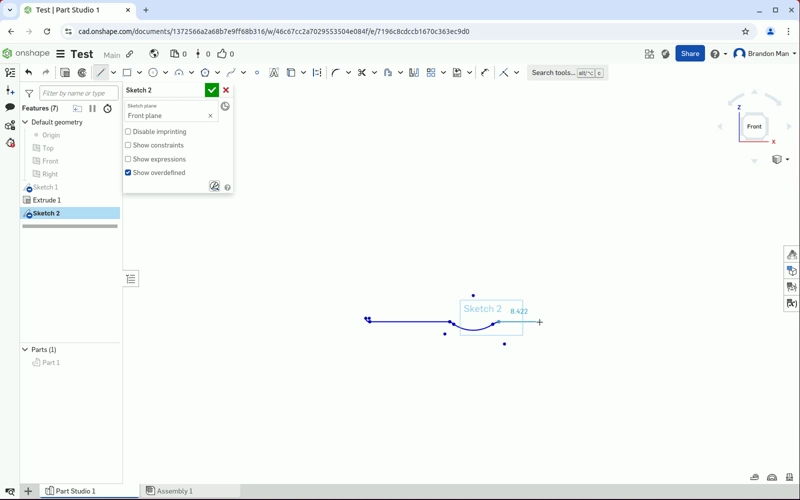
key_up(shift)
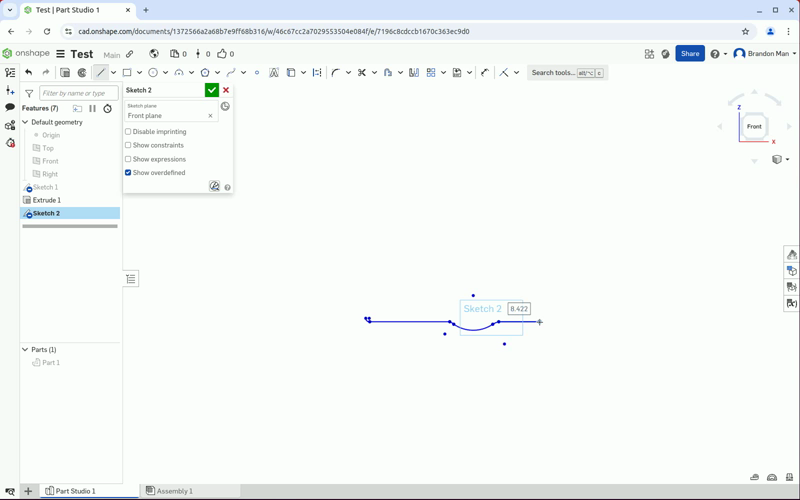
key(esc)
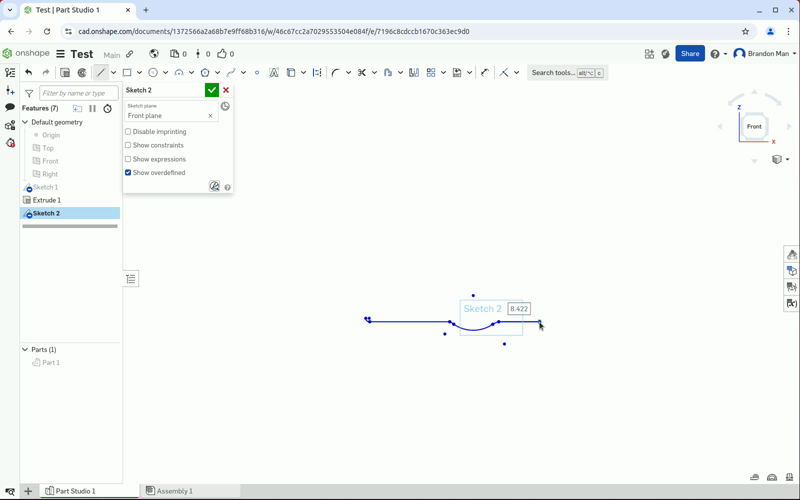
key(a)
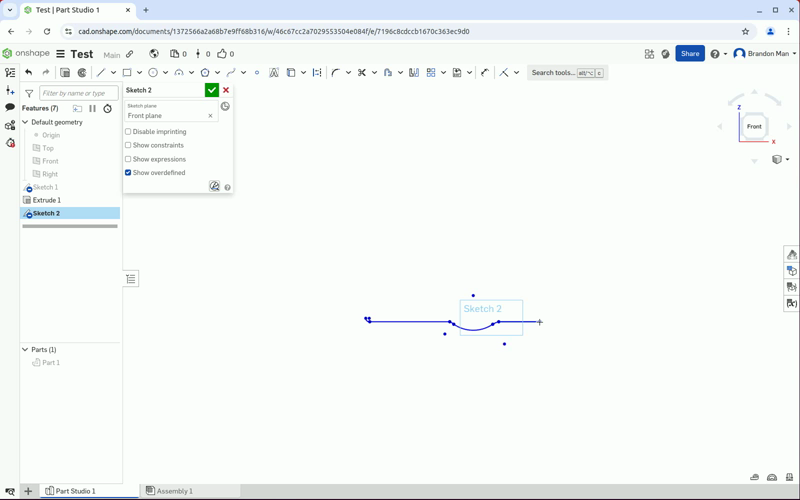
mouse_move(539, 321)
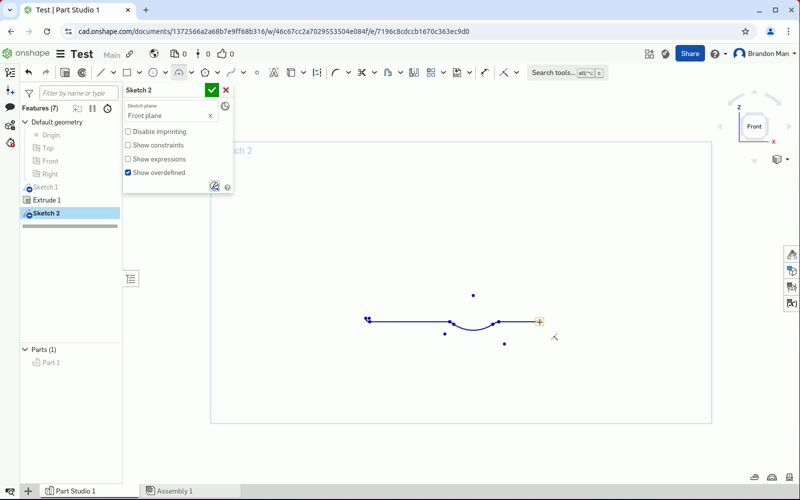
click(539, 321)
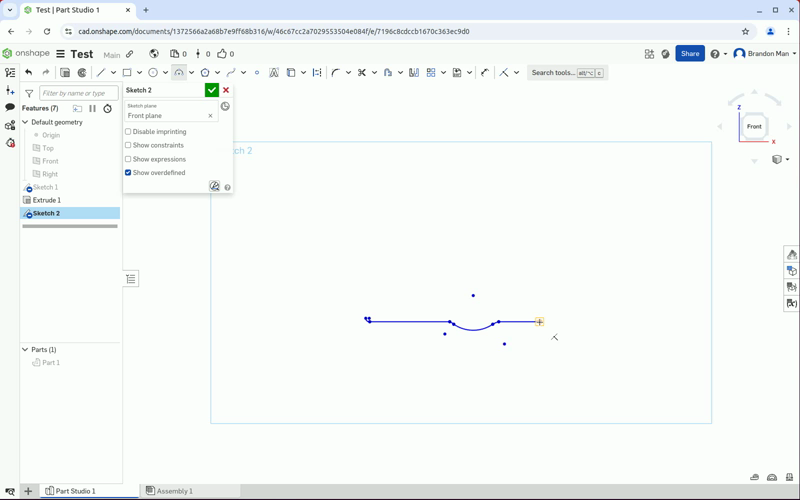
key_down(shift)
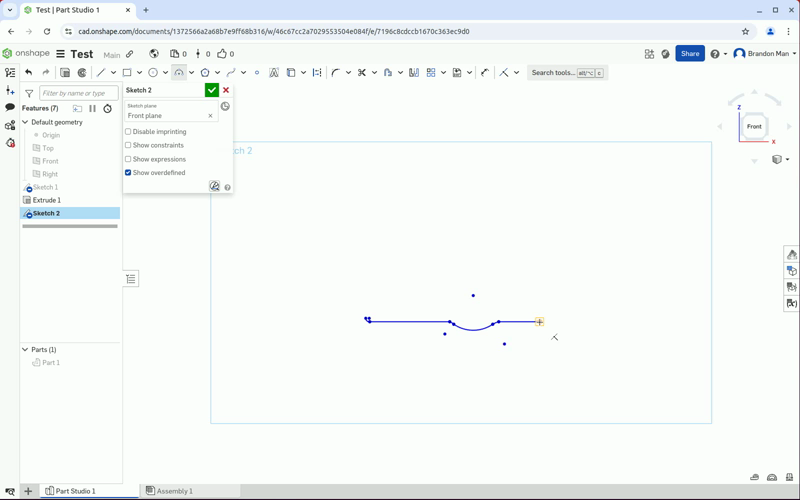
mouse_move(543, 318)
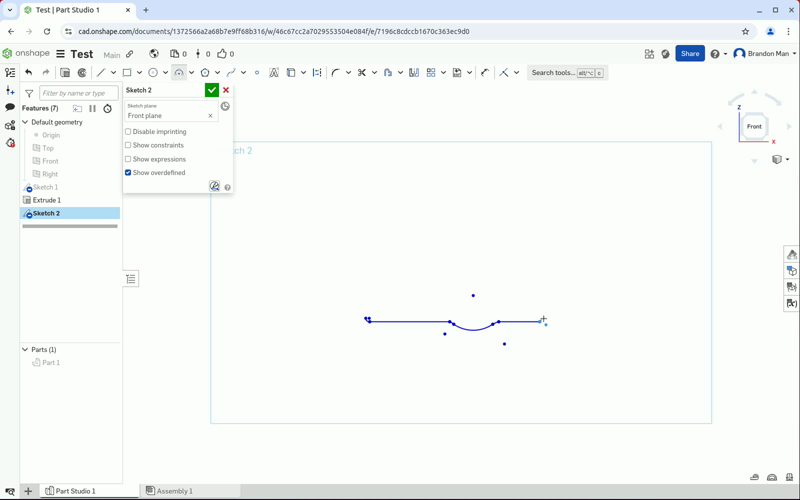
scroll(6)
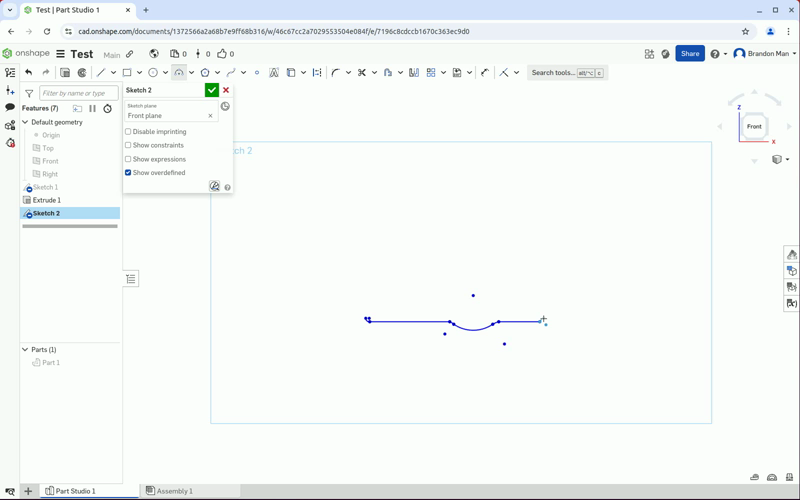
scroll(6)
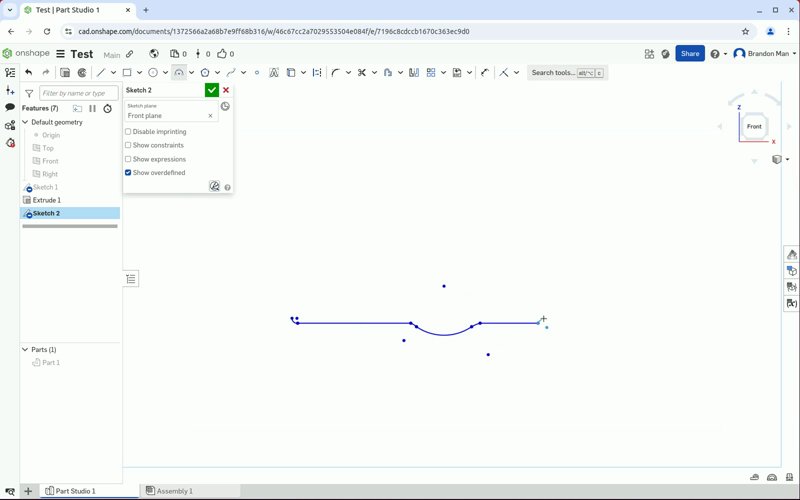
scroll(6)
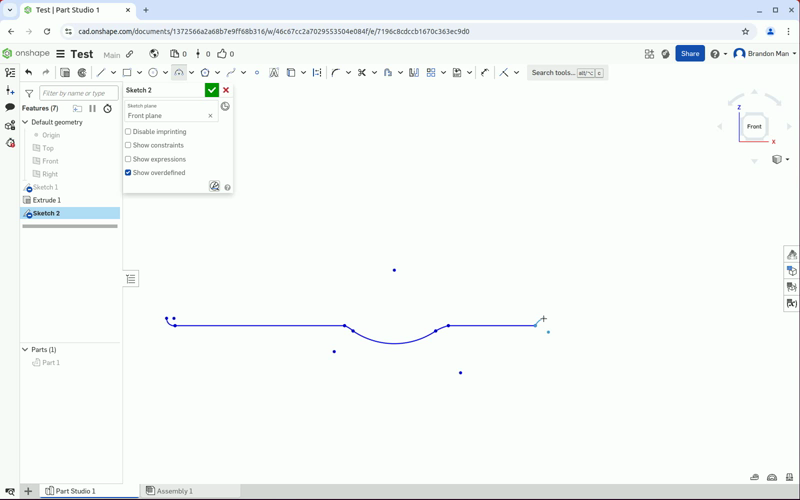
scroll(6)
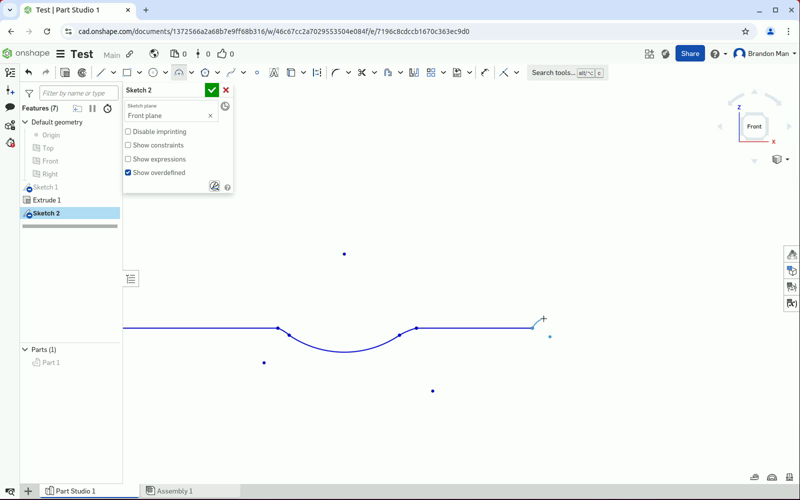
scroll(6)
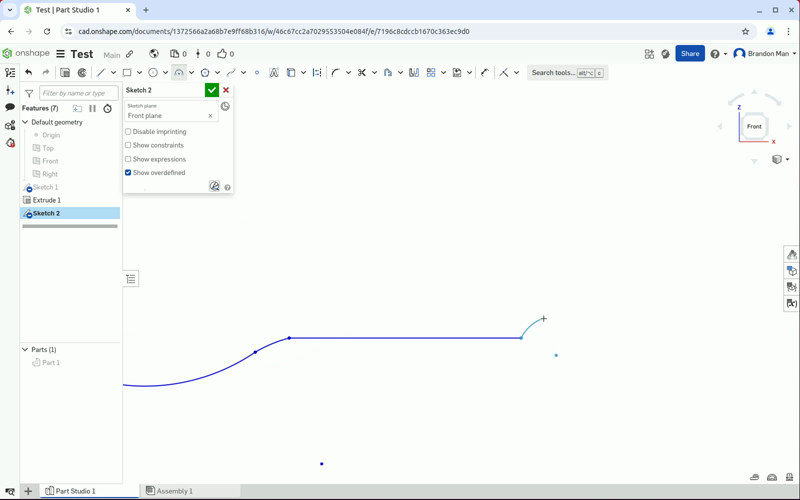
scroll(6)
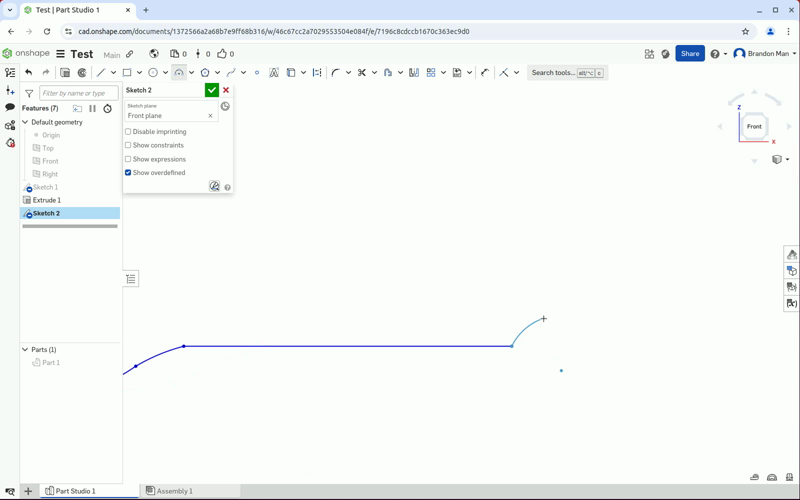
scroll(6)
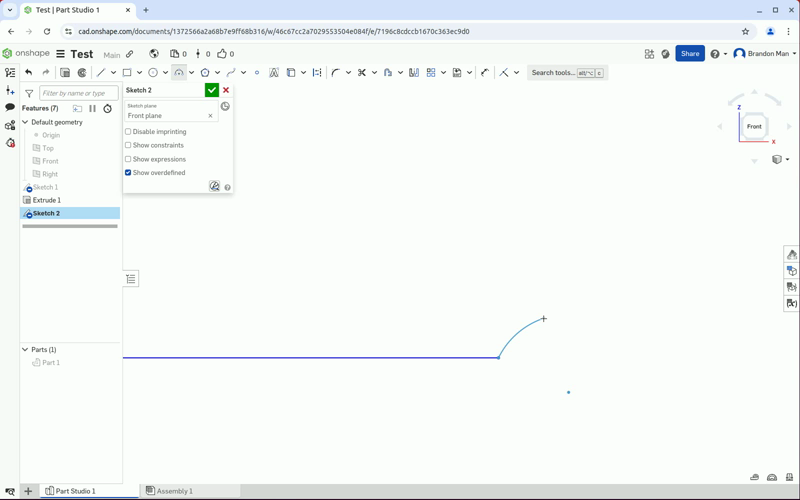
click(543, 318)
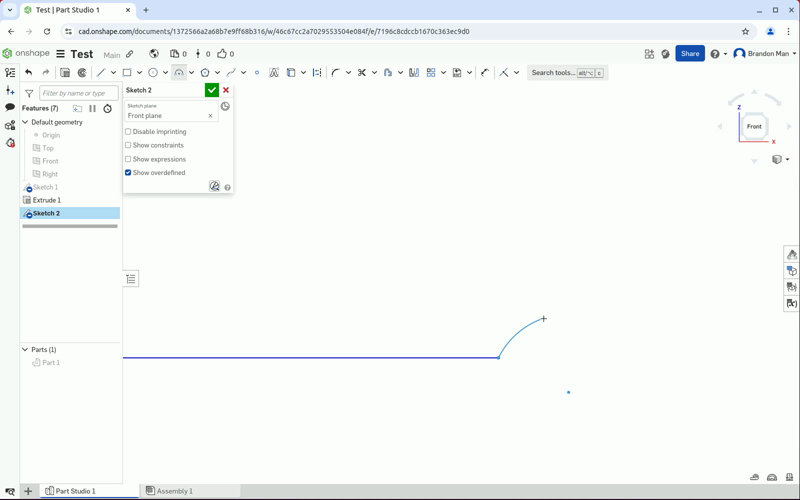
scroll(-6)
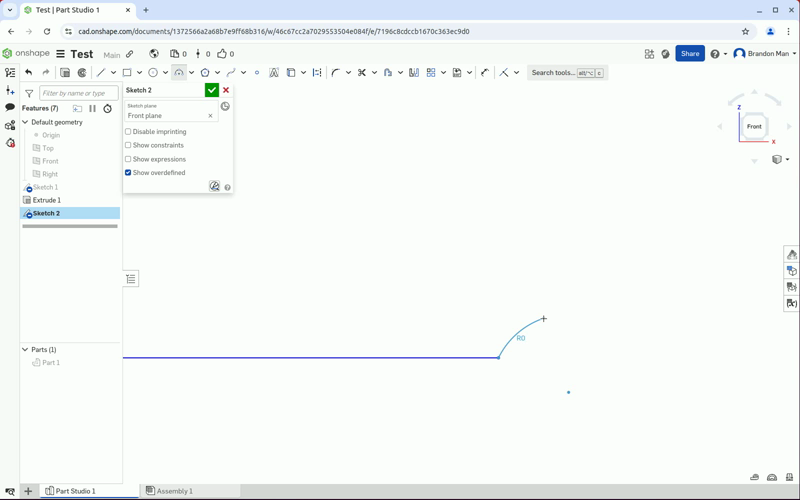
scroll(-6)
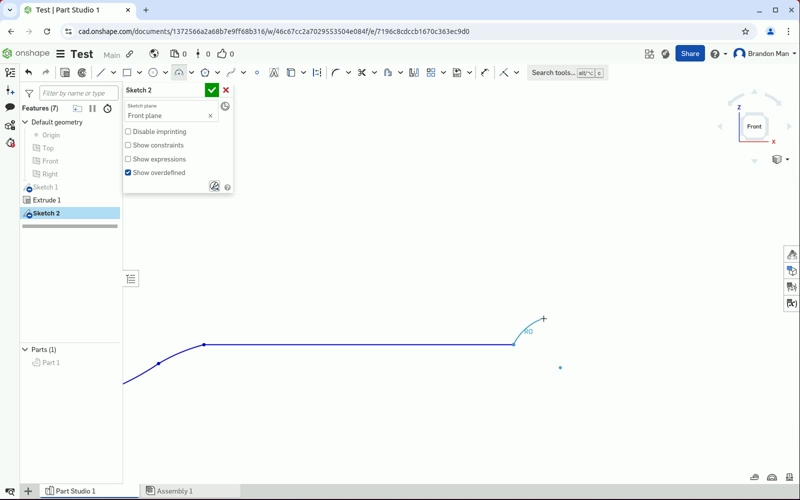
scroll(-6)
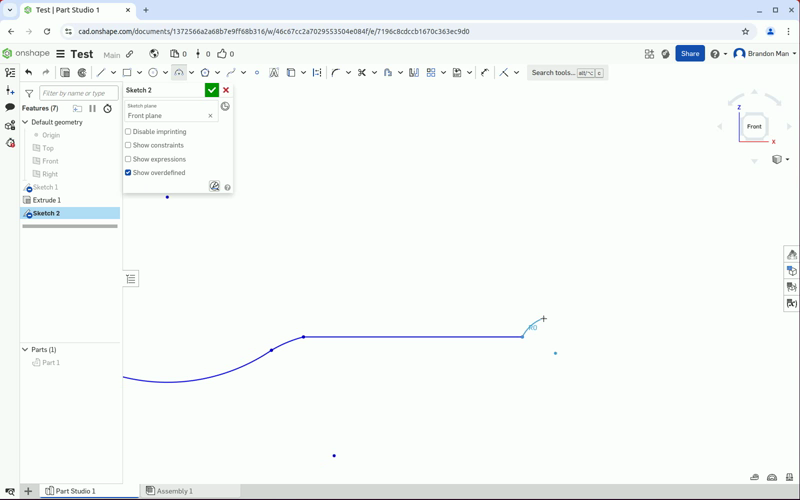
scroll(-6)
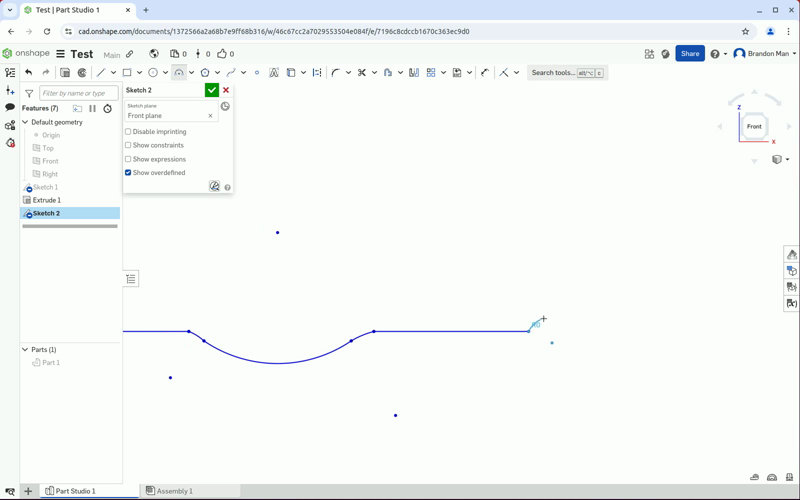
scroll(-6)
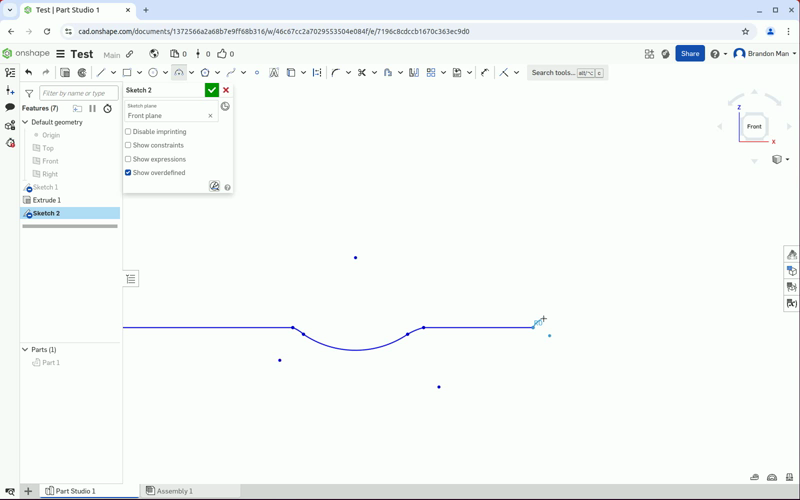
scroll(-6)
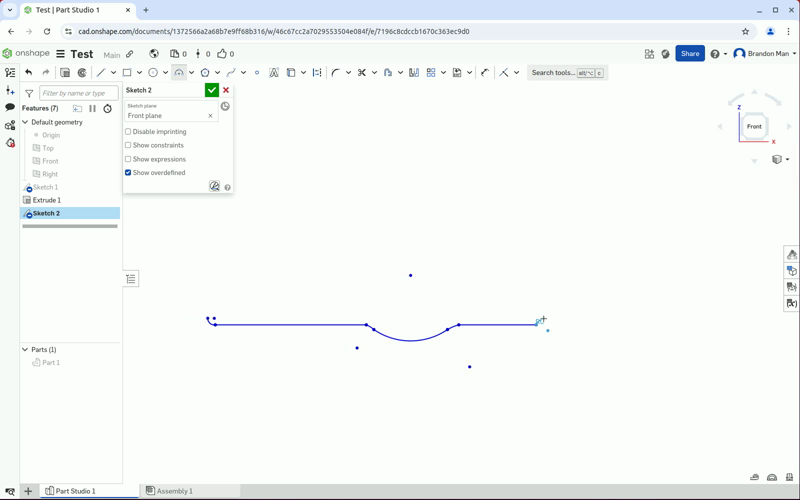
scroll(-6)
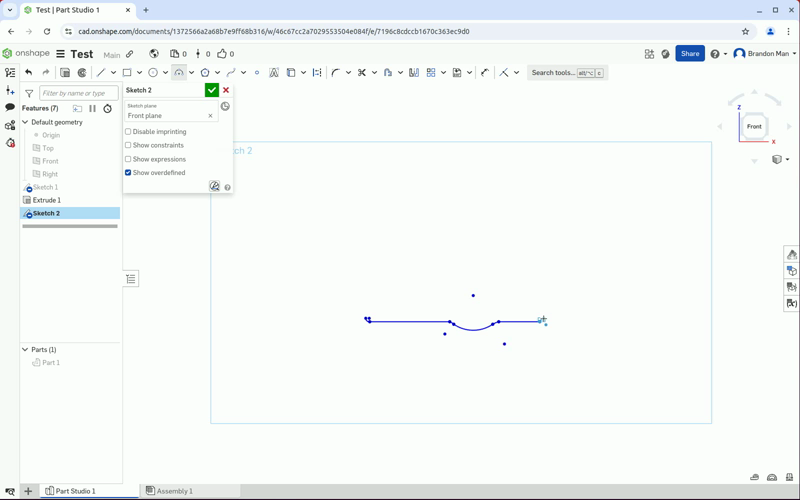
mouse_move(542, 320)
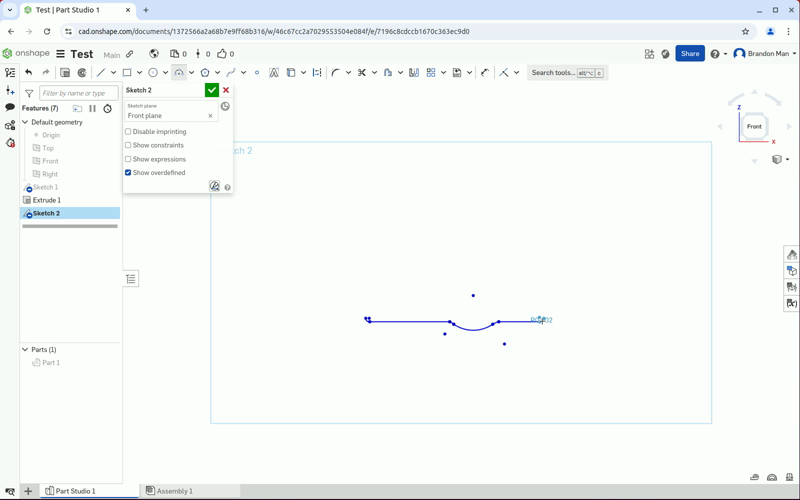
scroll(6)
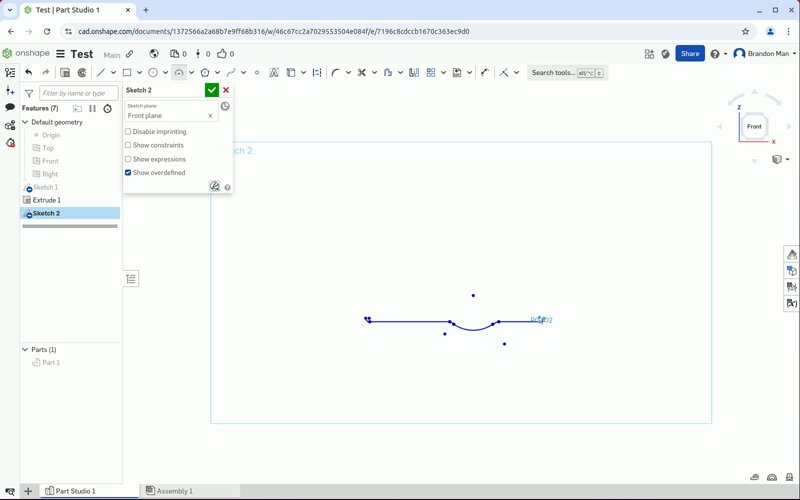
scroll(6)
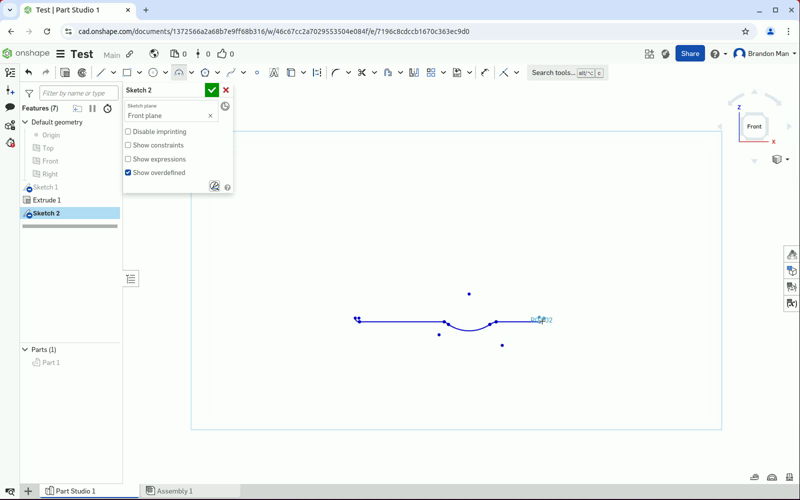
scroll(6)
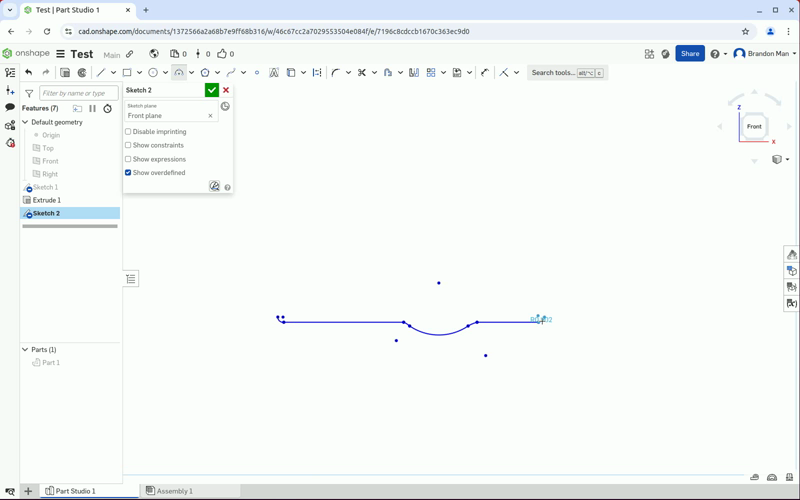
scroll(6)
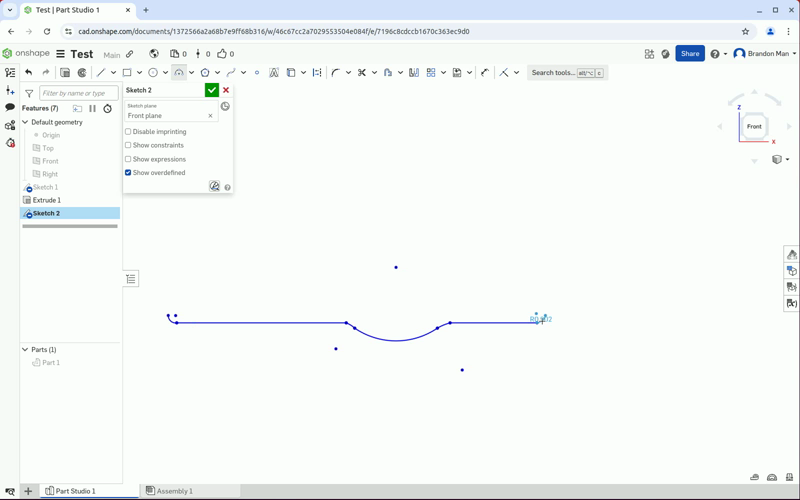
scroll(6)
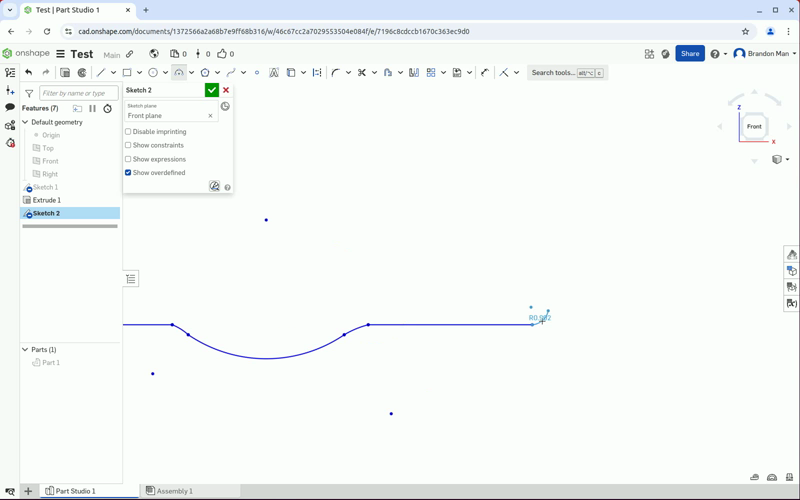
scroll(6)
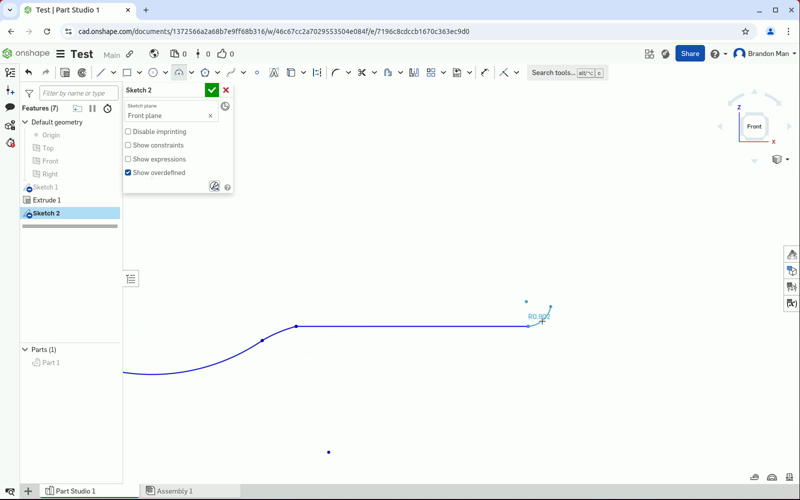
scroll(6)
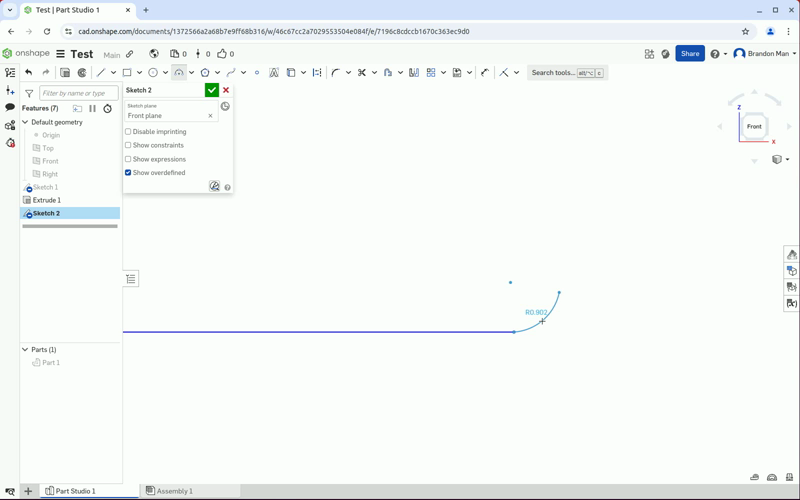
click(542, 320)
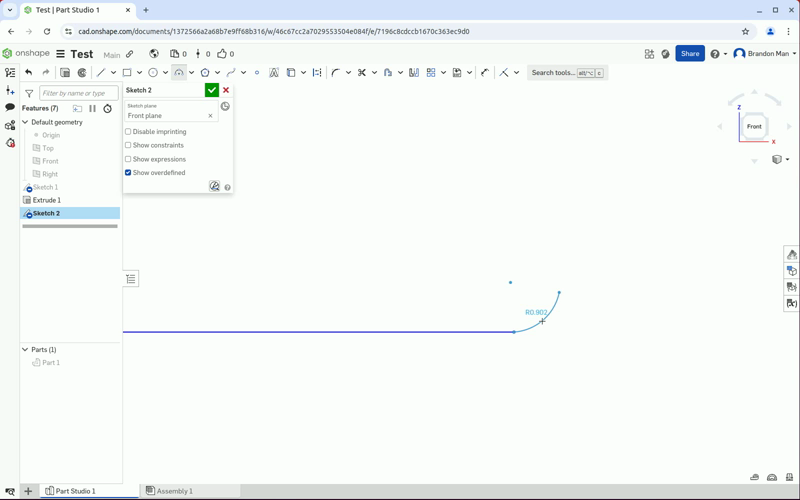
scroll(-6)
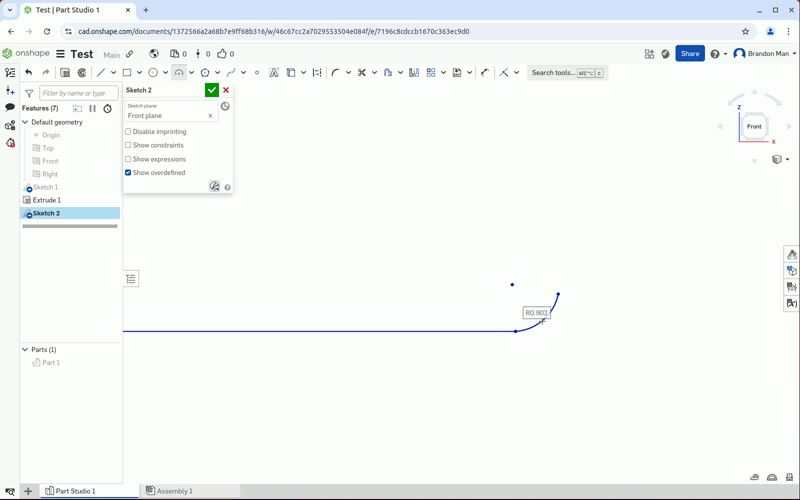
scroll(-6)
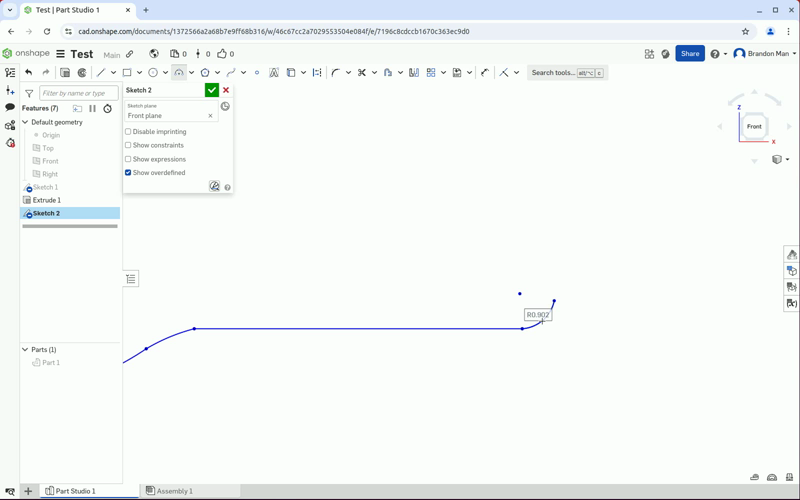
scroll(-6)
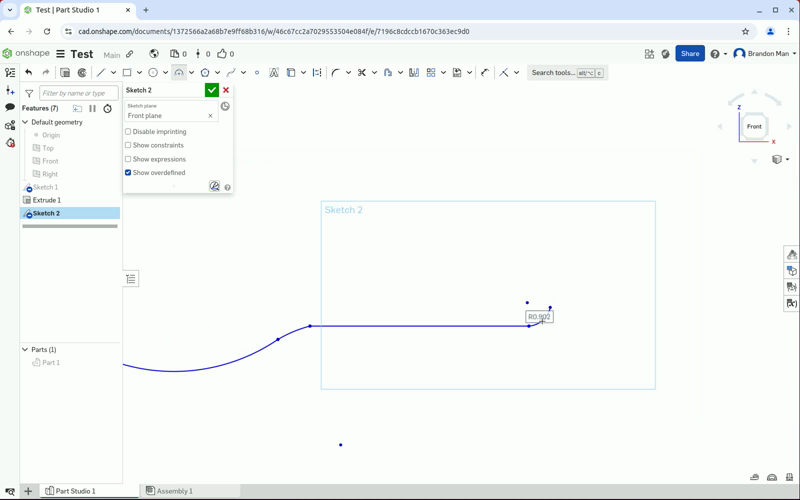
scroll(-6)
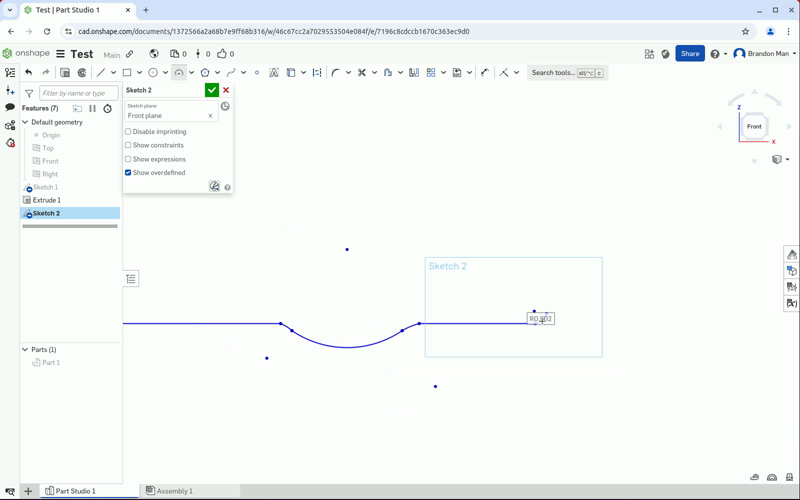
scroll(-6)
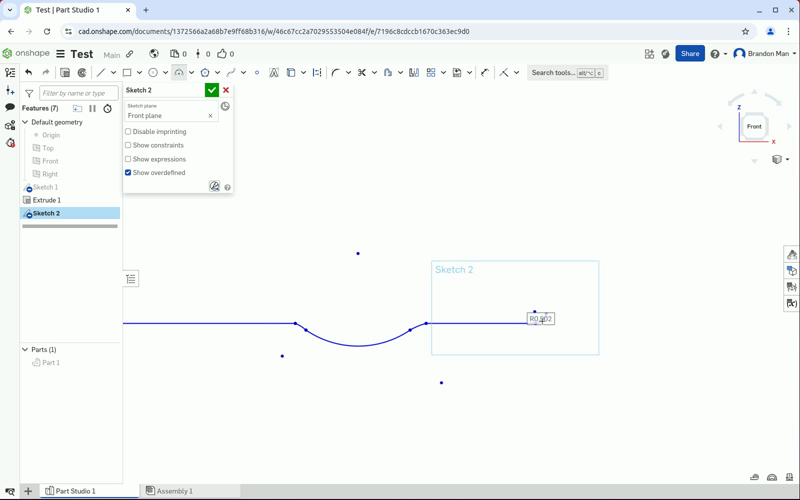
scroll(-6)
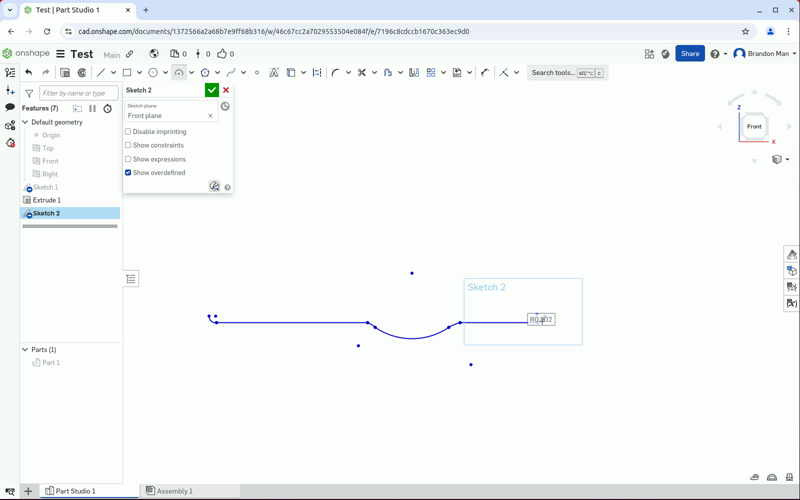
scroll(-6)
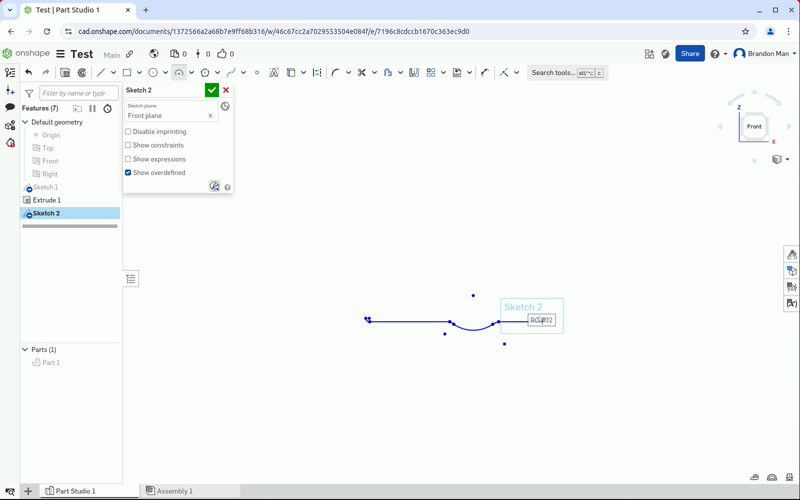
key_up(shift)
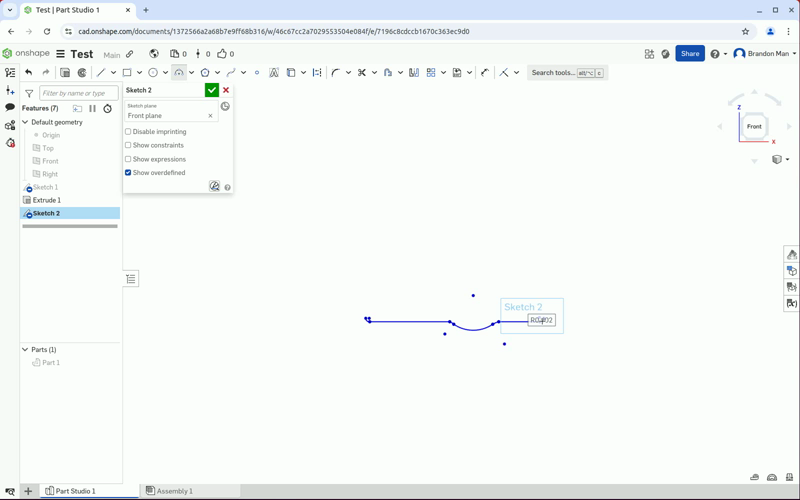
key(esc)
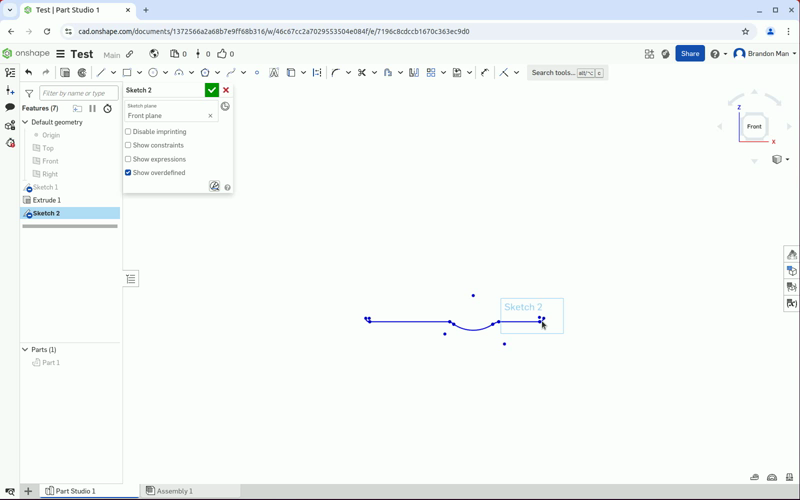
key(l)
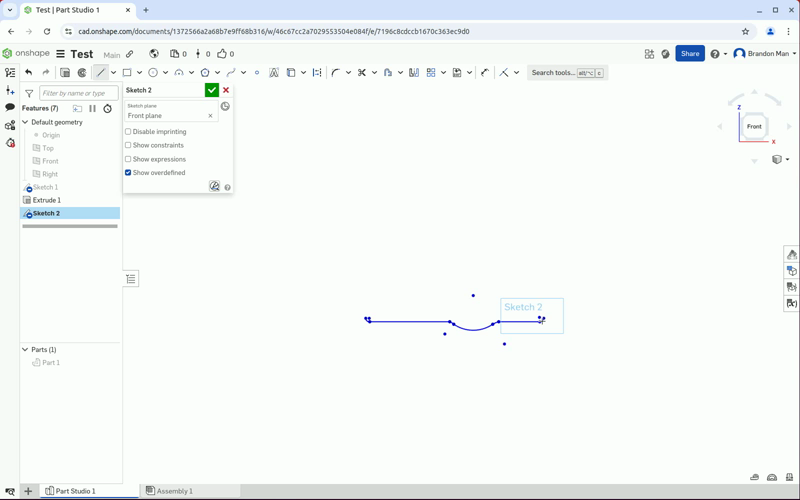
mouse_move(543, 318)
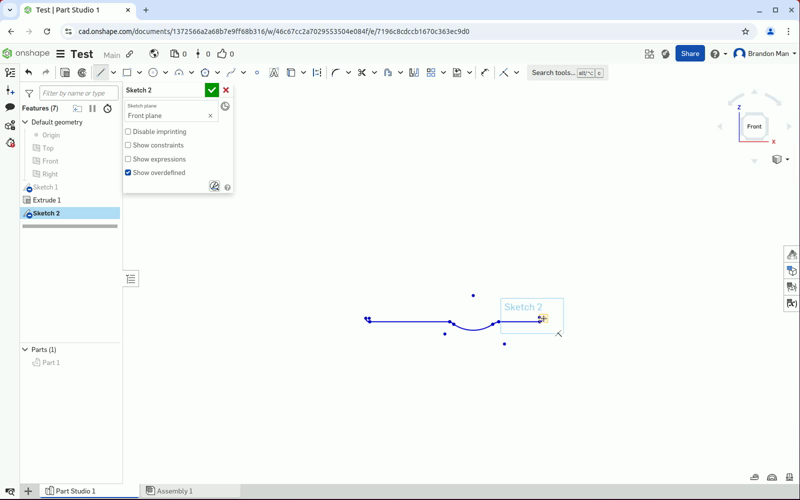
scroll(6)
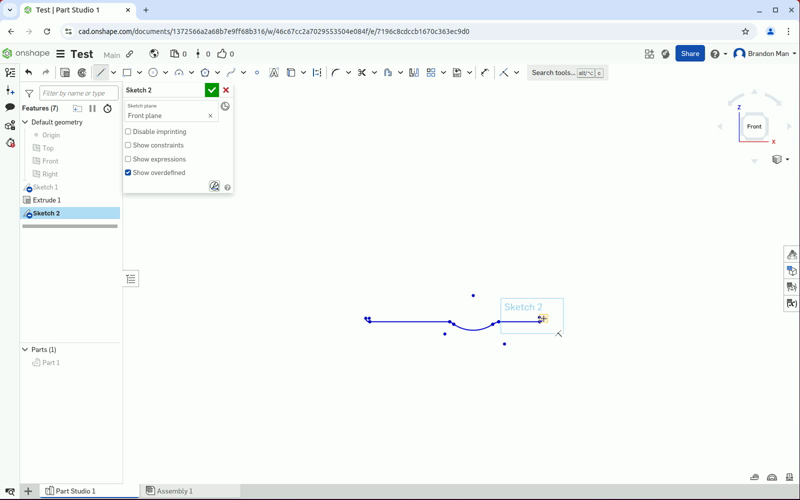
scroll(6)
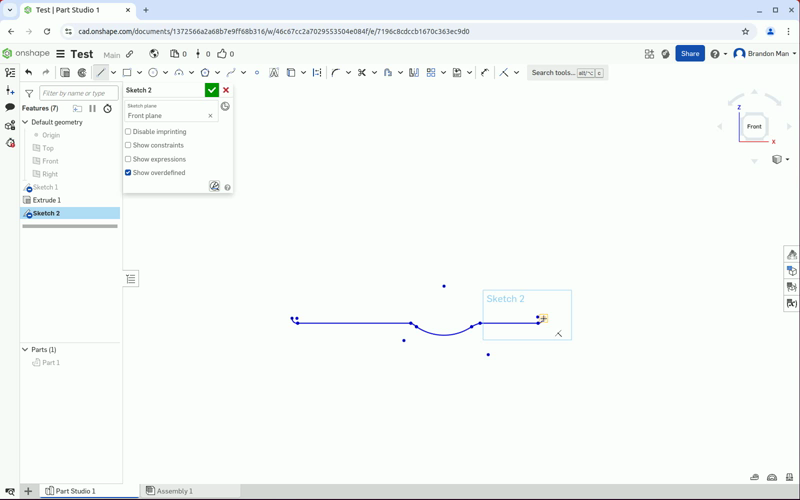
scroll(6)
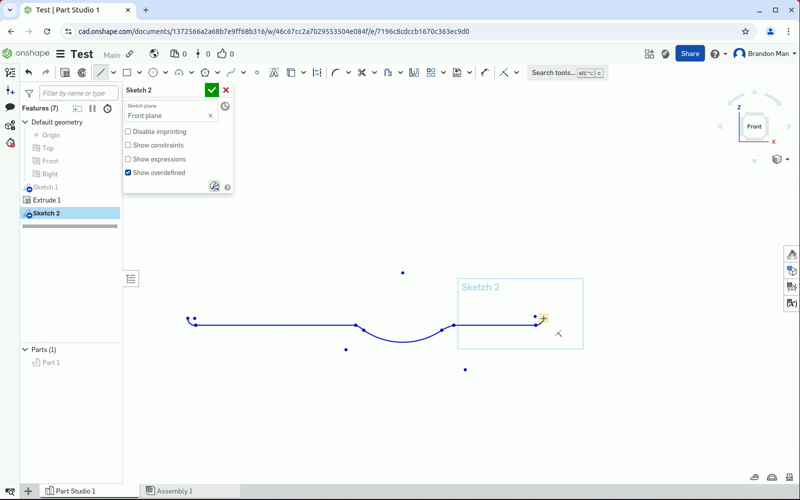
scroll(6)
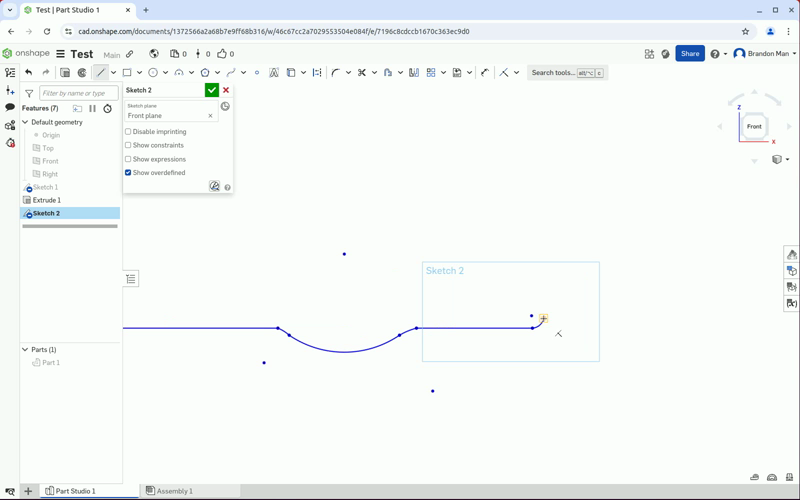
scroll(6)
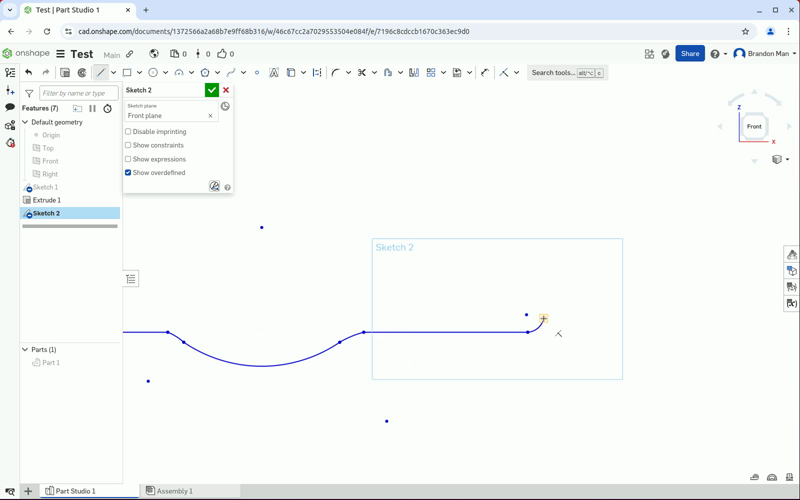
scroll(6)
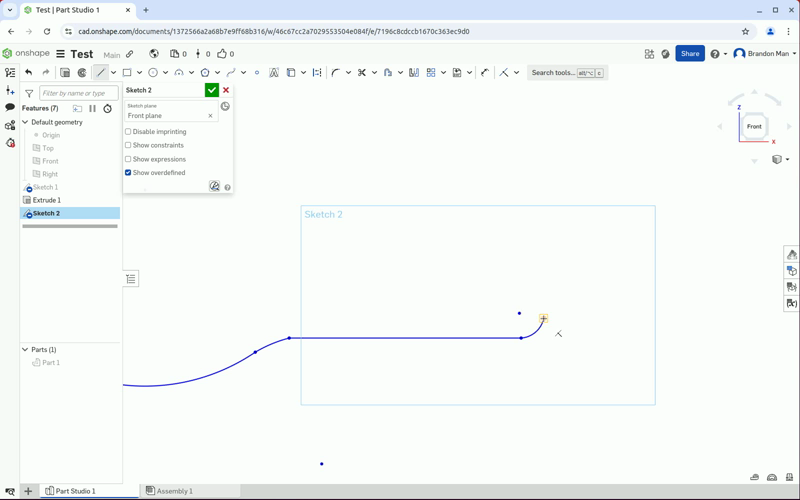
scroll(6)
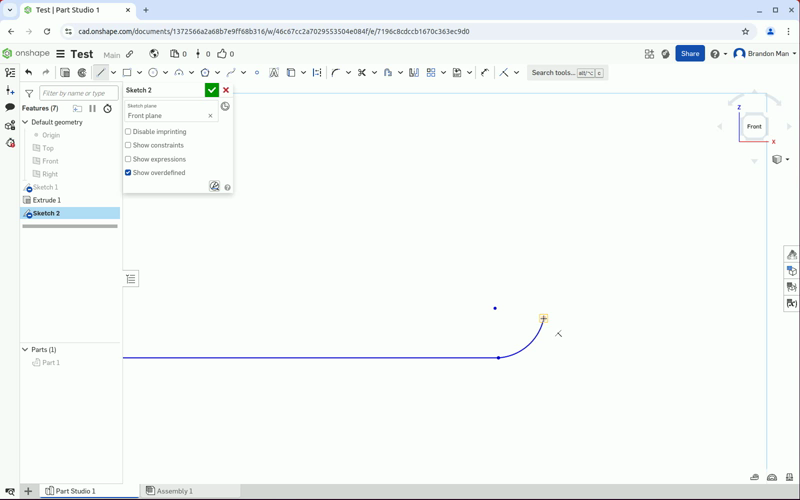
click(543, 318)
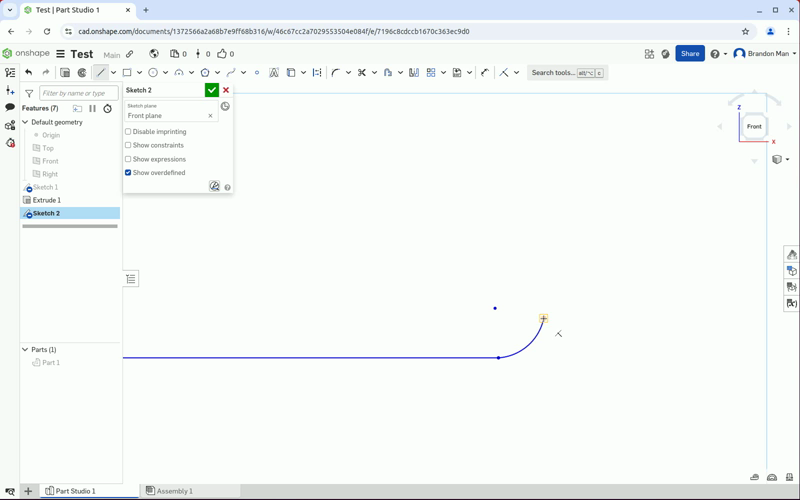
scroll(-6)
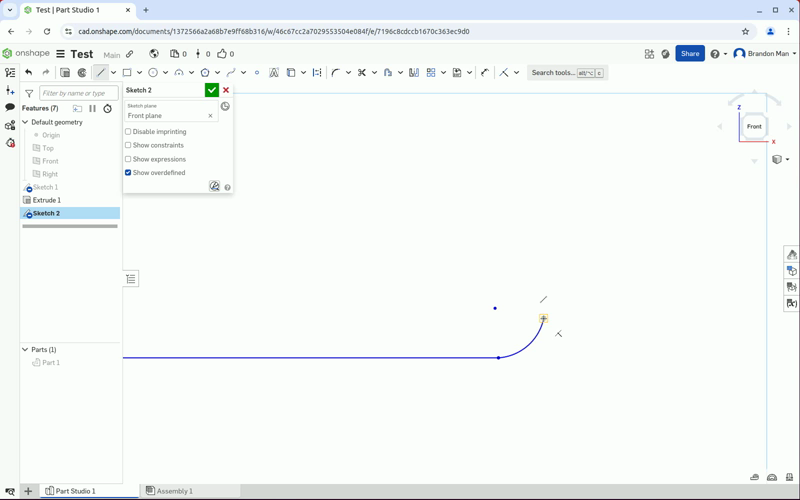
scroll(-6)
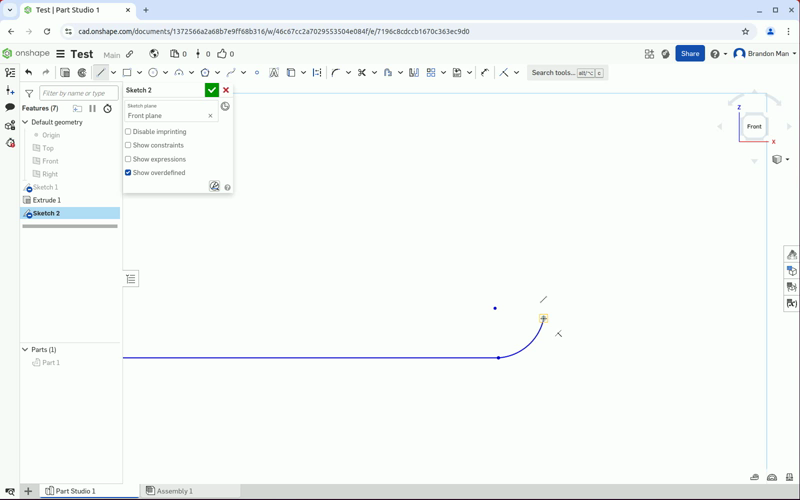
scroll(-6)
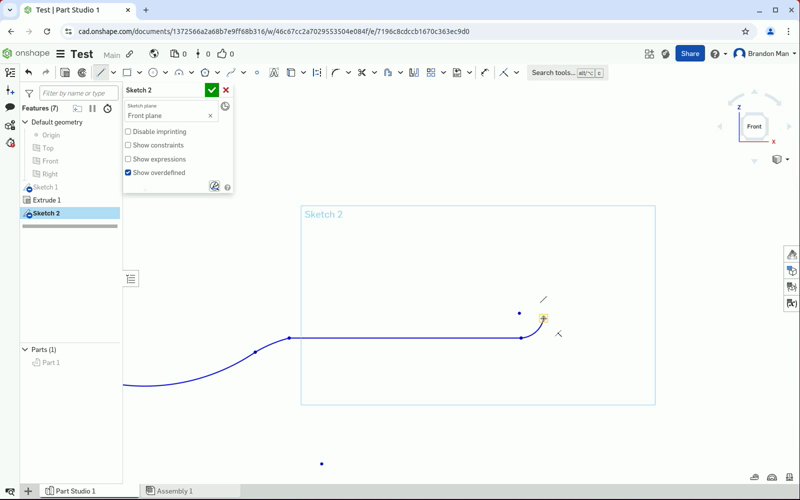
scroll(-6)
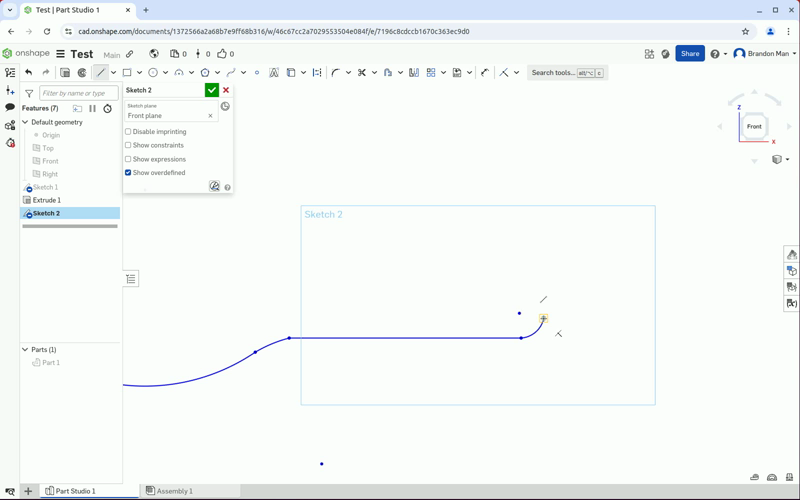
scroll(-6)
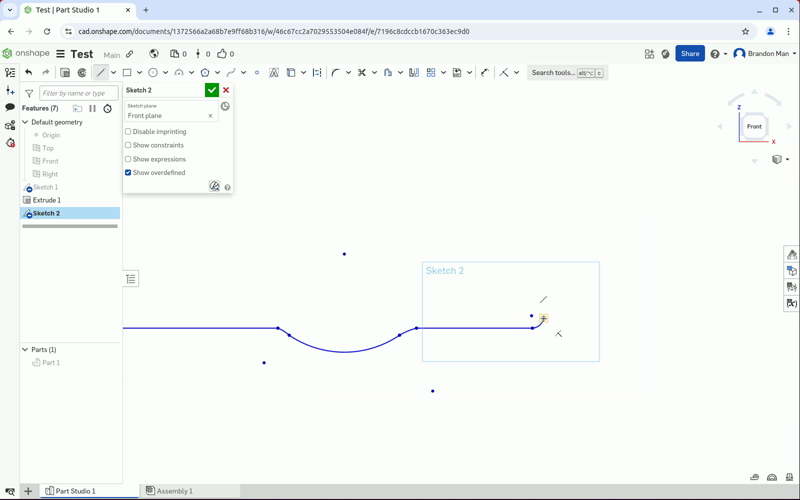
scroll(-6)
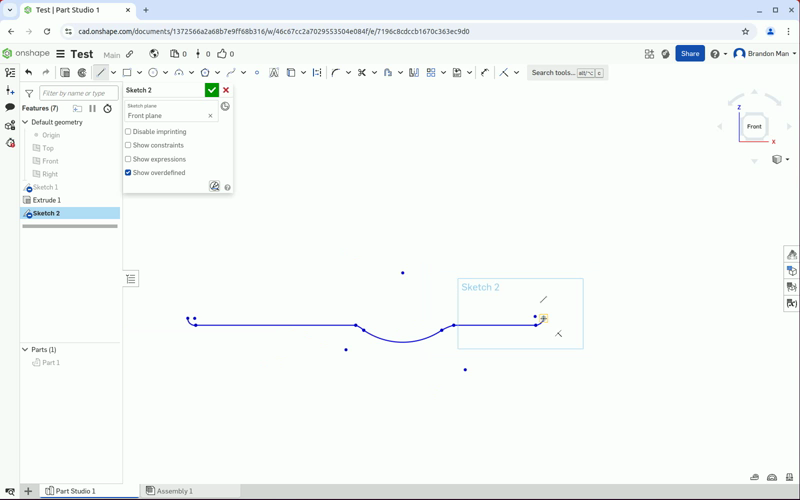
scroll(-6)
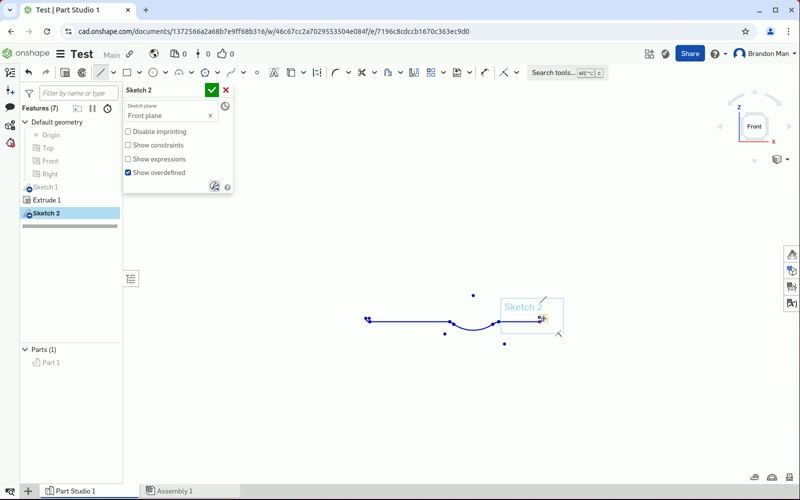
key_down(shift)
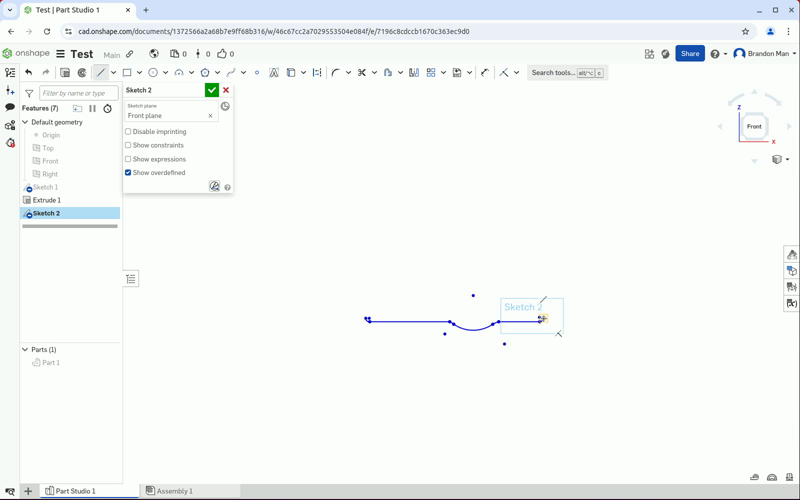
mouse_move(573, 318)
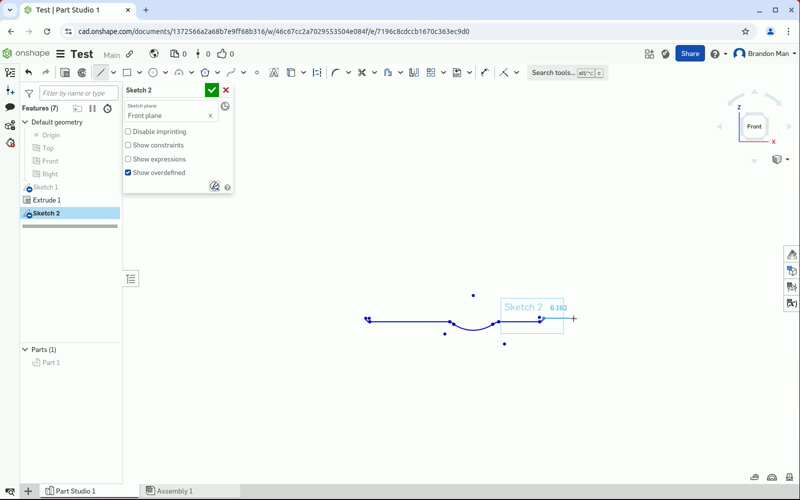
mouse_move(551, 263)
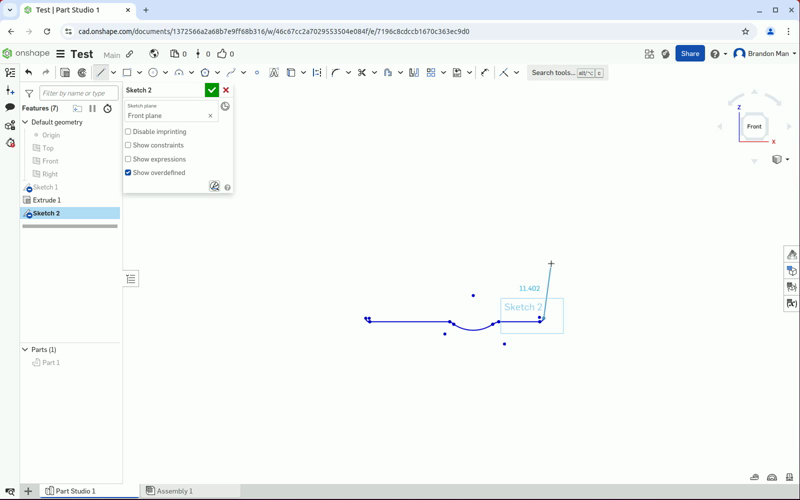
click(551, 263)
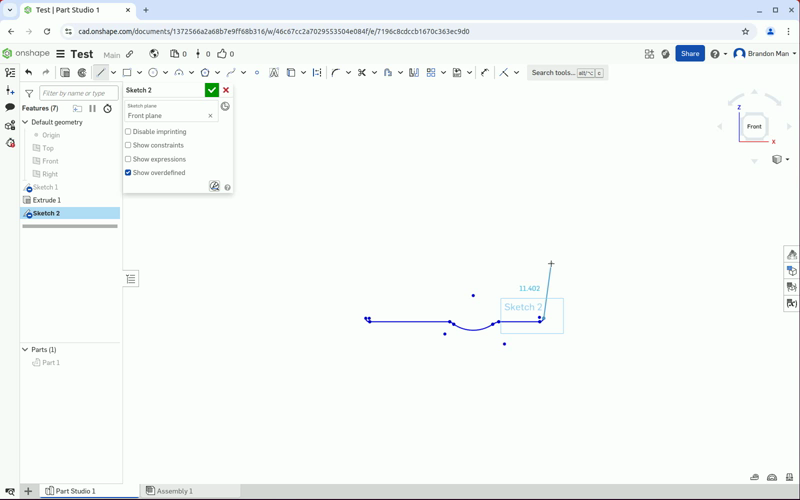
key_up(shift)
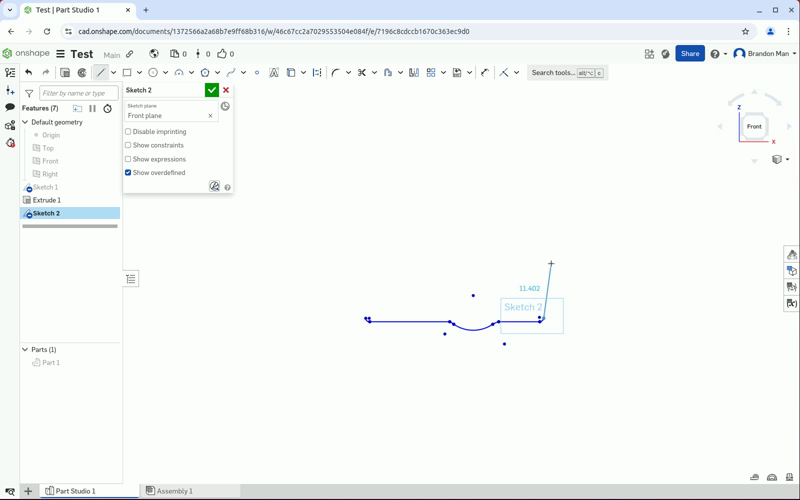
key(esc)
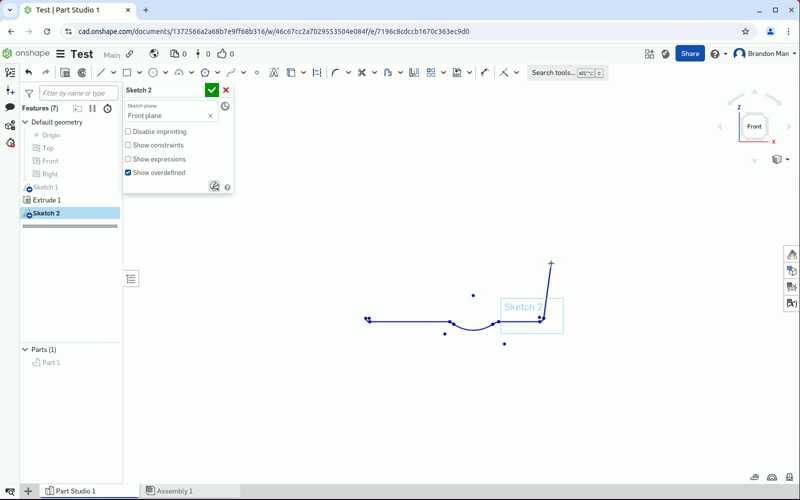
key(a)
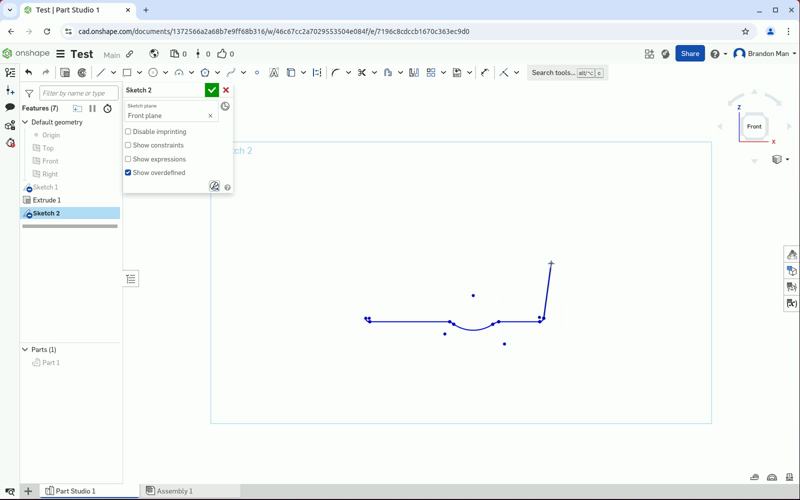
mouse_move(551, 263)
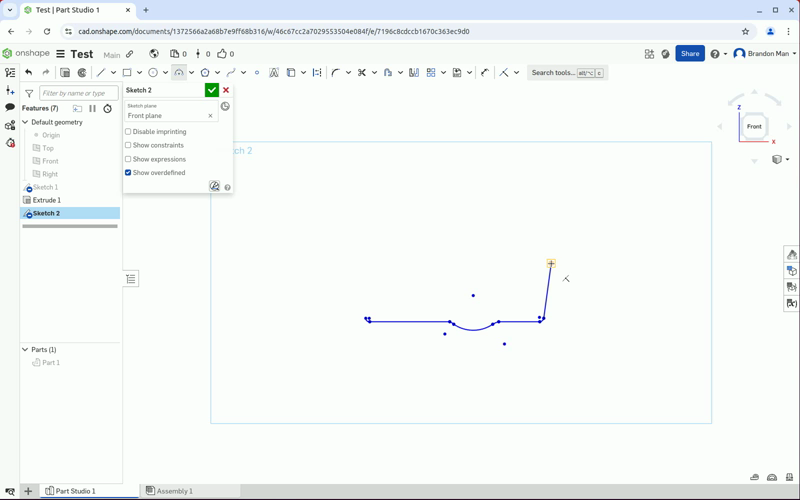
click(551, 263)
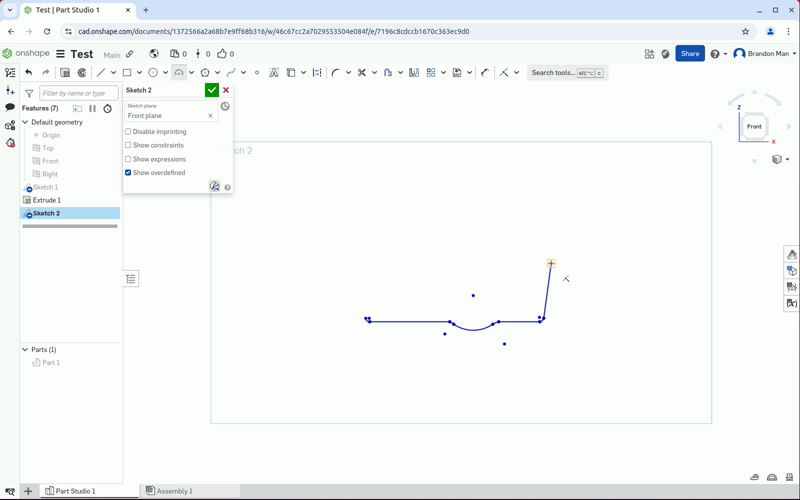
key_down(shift)
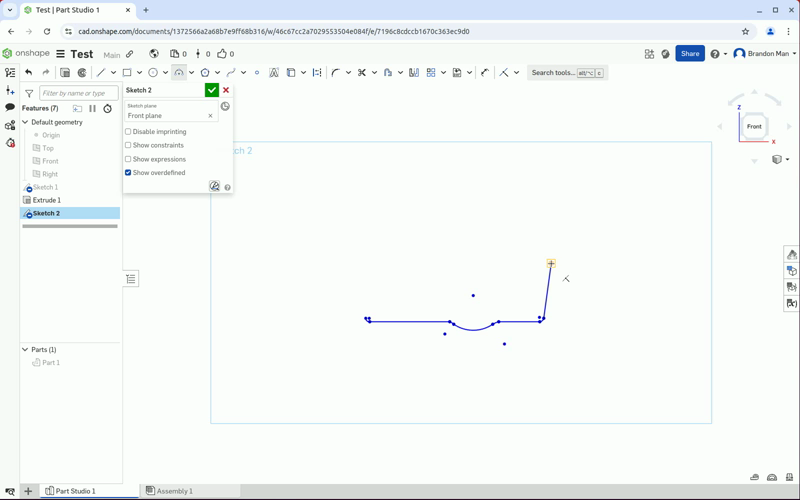
mouse_move(545, 255)
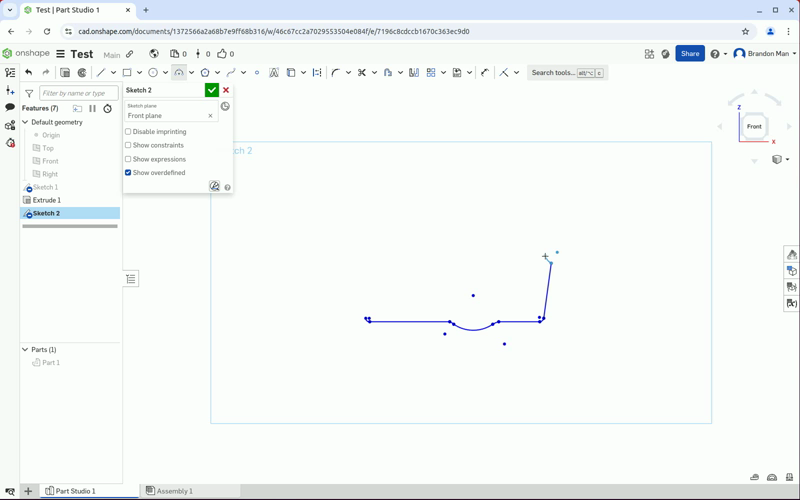
click(545, 255)
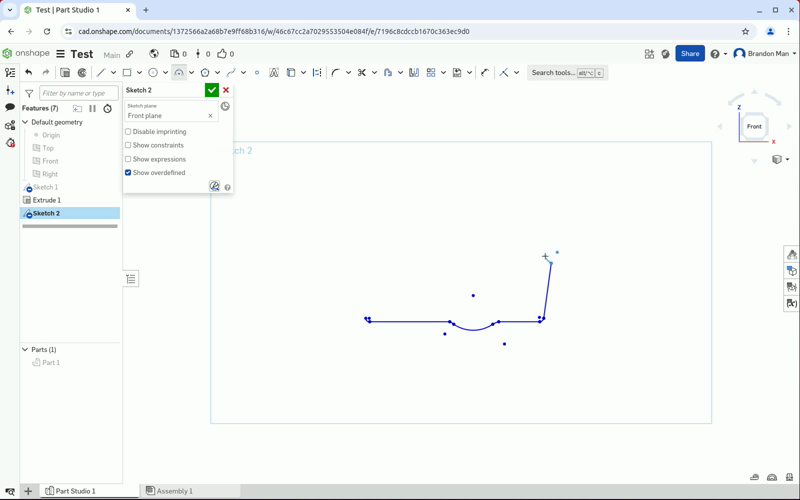
mouse_move(549, 258)
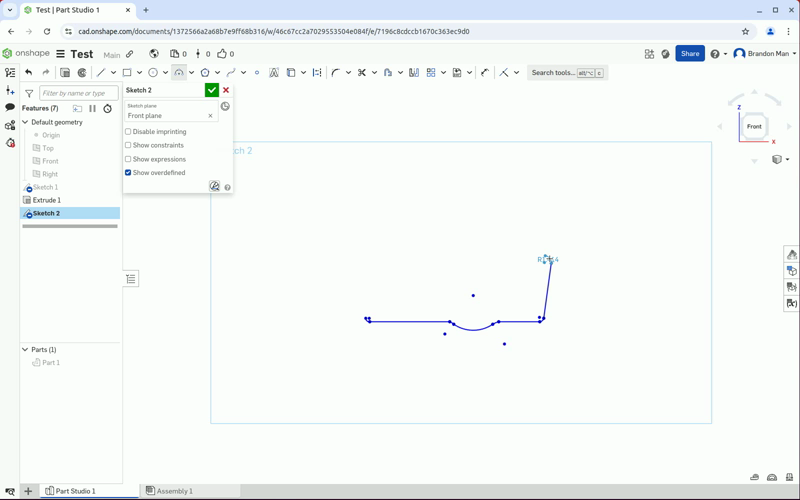
click(549, 258)
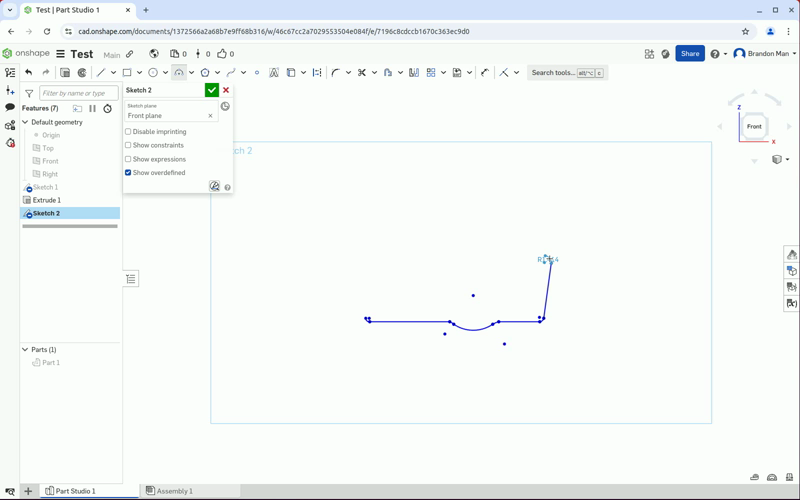
key_up(shift)
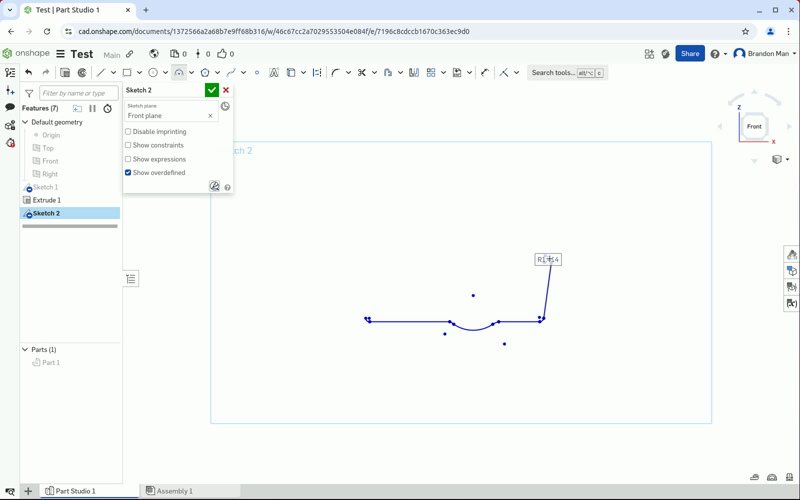
mouse_move(545, 255)
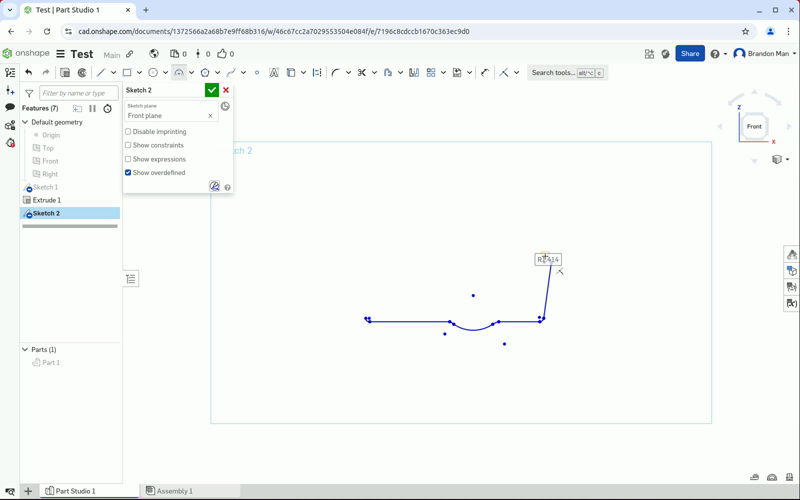
click(545, 255)
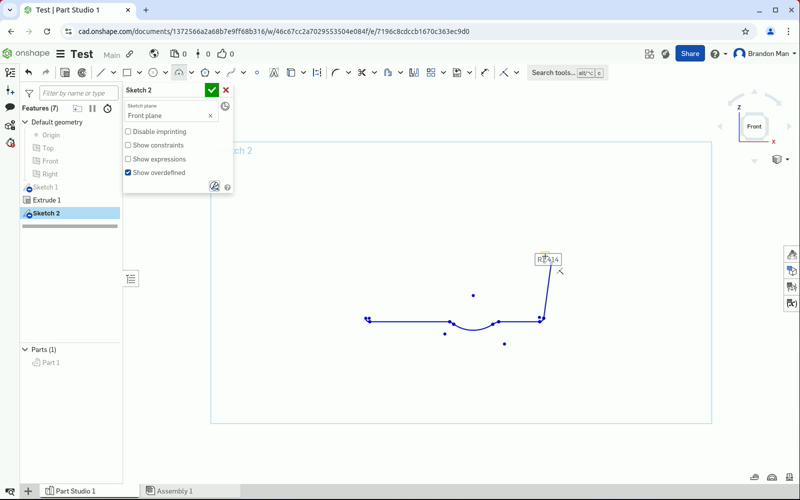
key_down(shift)
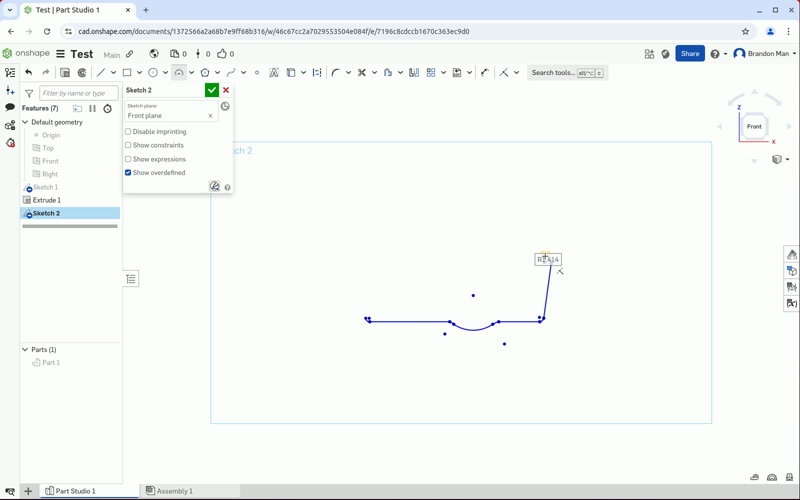
mouse_move(383, 226)
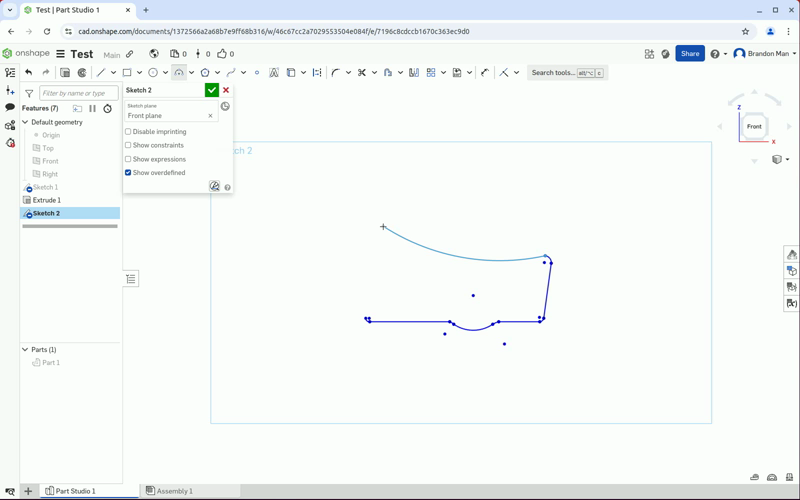
click(383, 226)
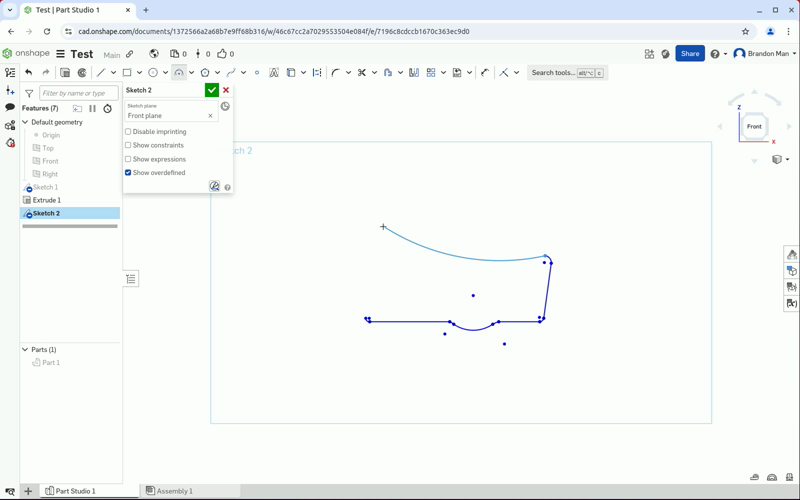
mouse_move(465, 235)
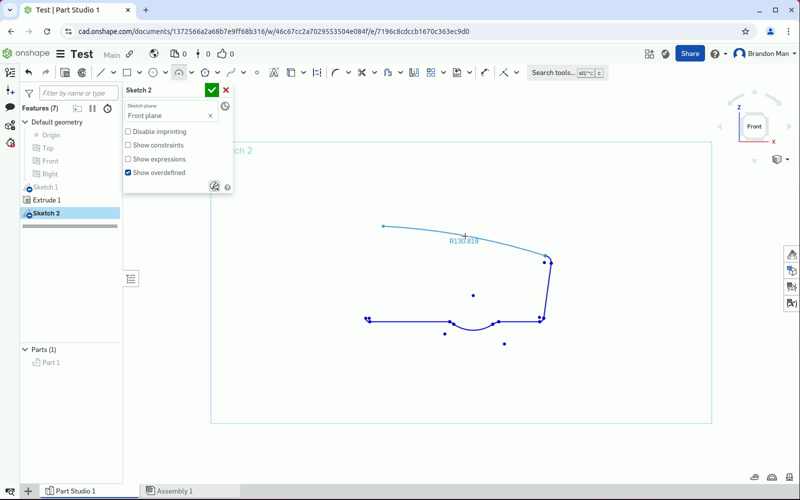
click(465, 235)
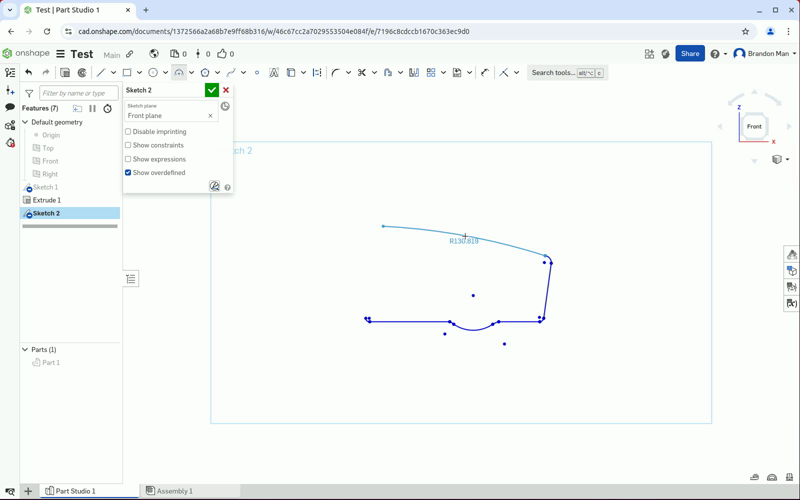
key_up(shift)
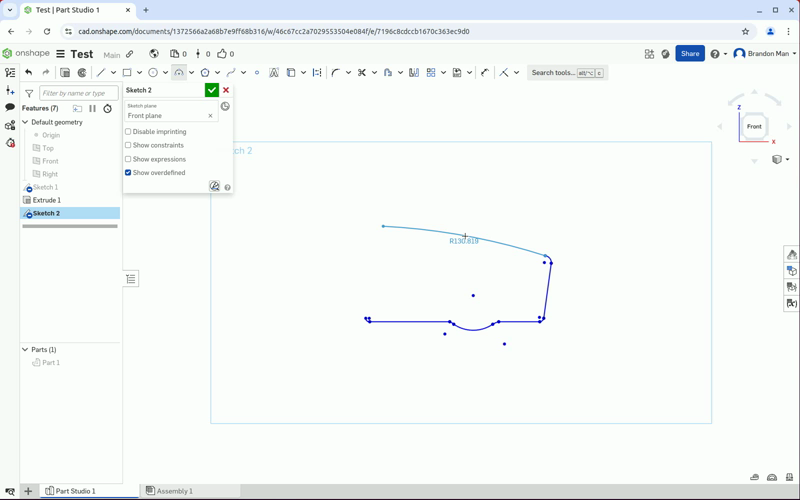
mouse_move(383, 226)
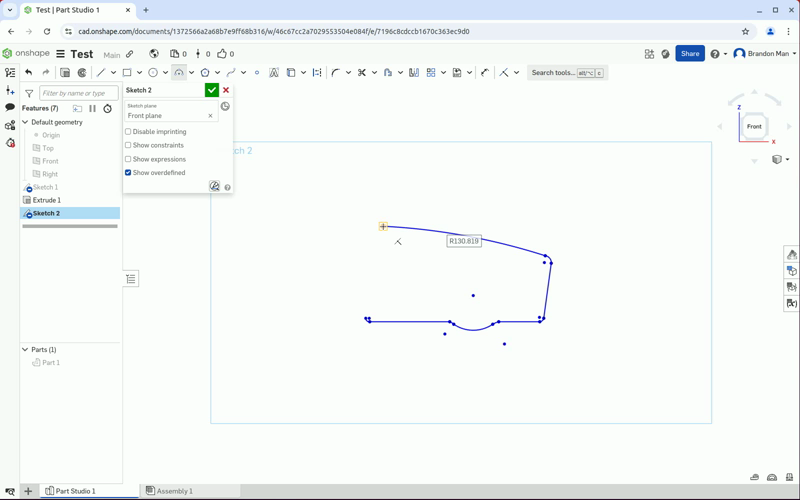
click(383, 226)
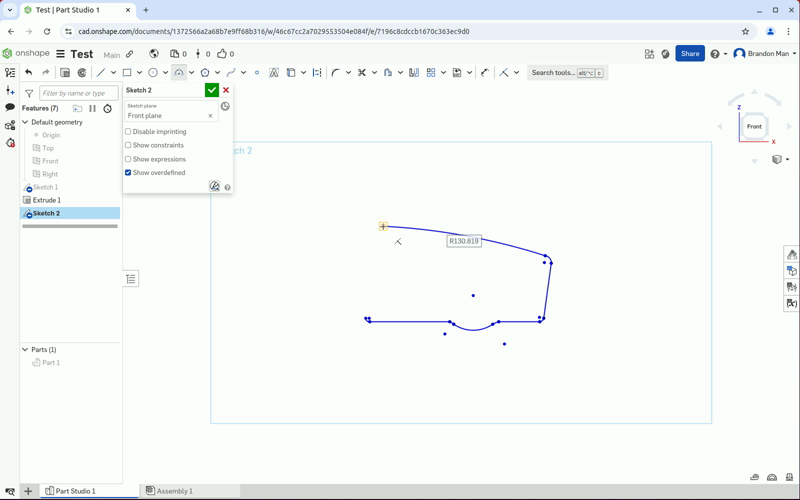
key_down(shift)
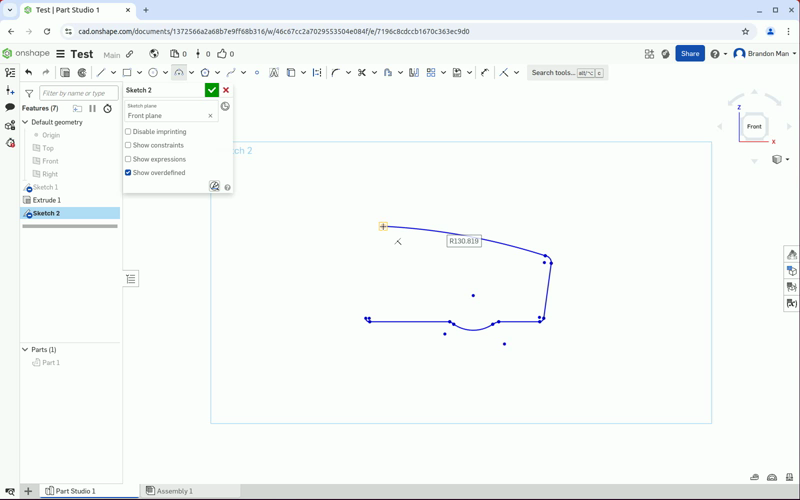
mouse_move(375, 234)
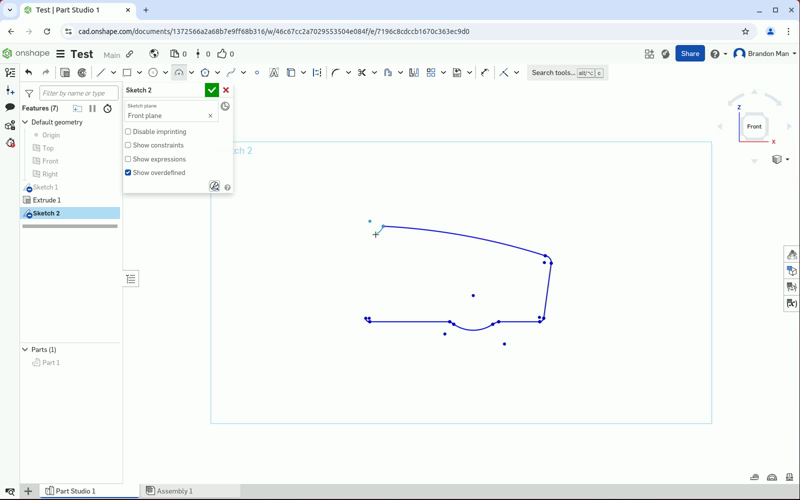
click(375, 234)
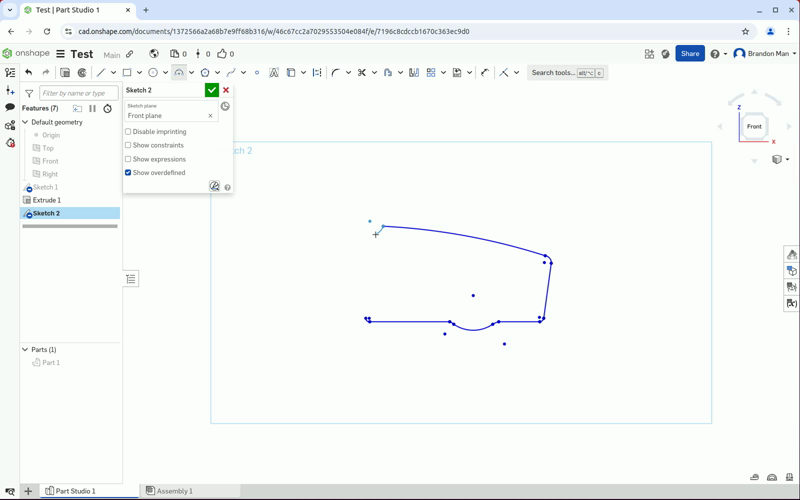
mouse_move(377, 228)
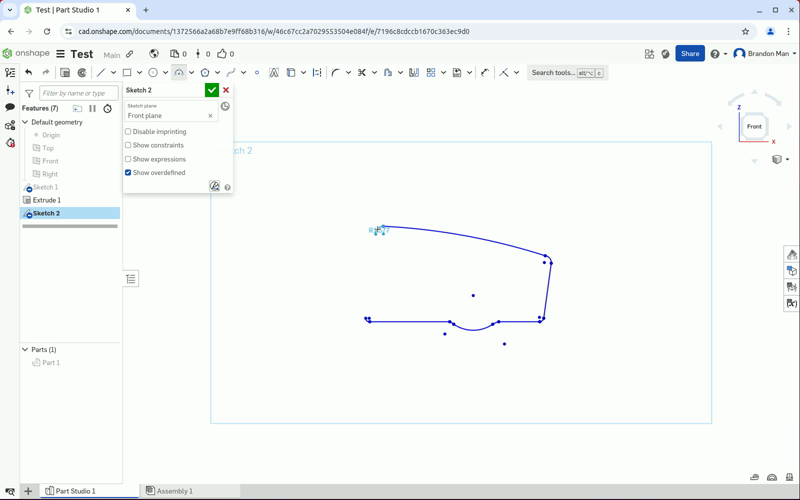
click(377, 228)
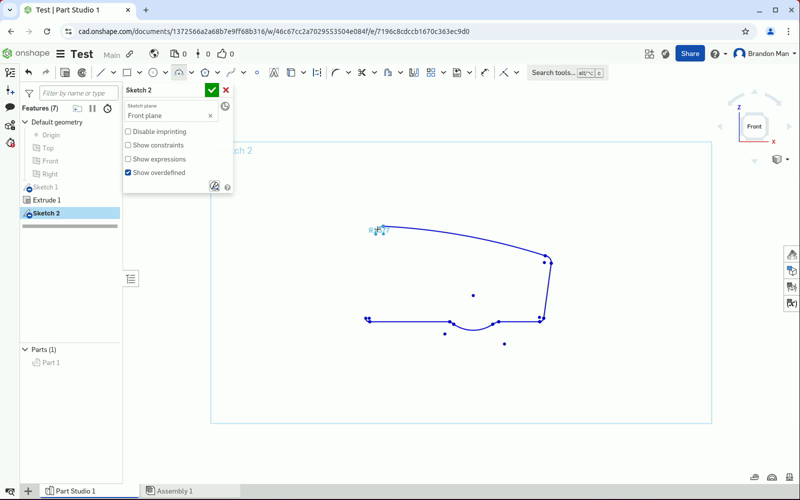
key_up(shift)
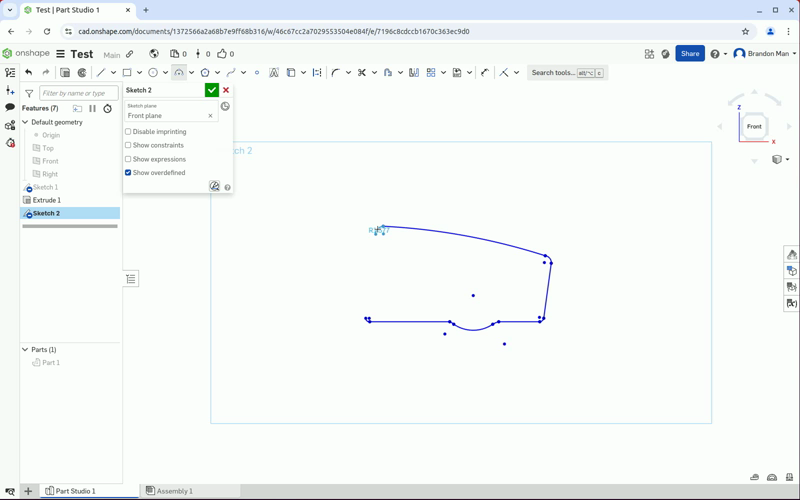
key(esc)
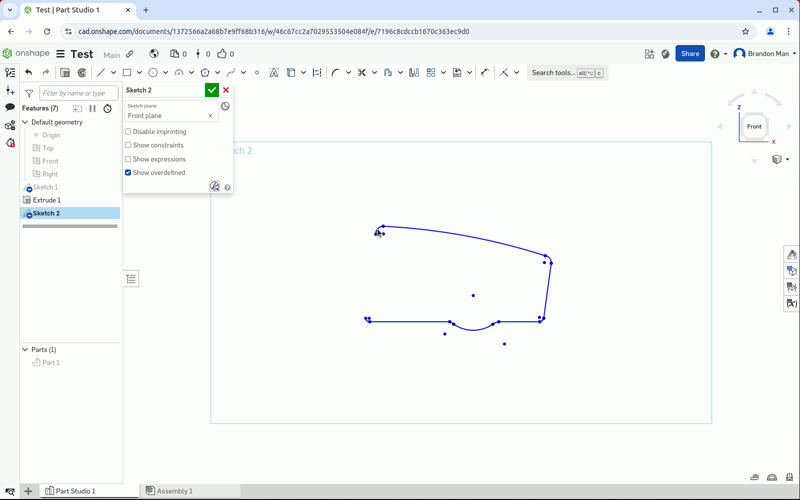
key(l)
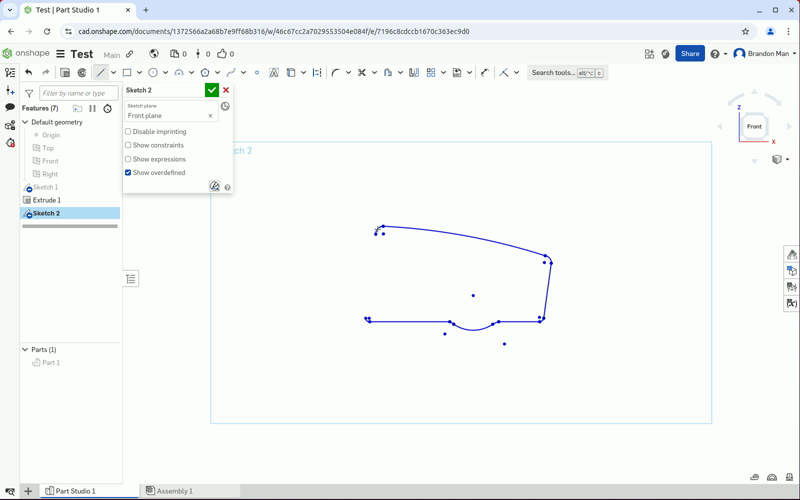
mouse_move(375, 234)
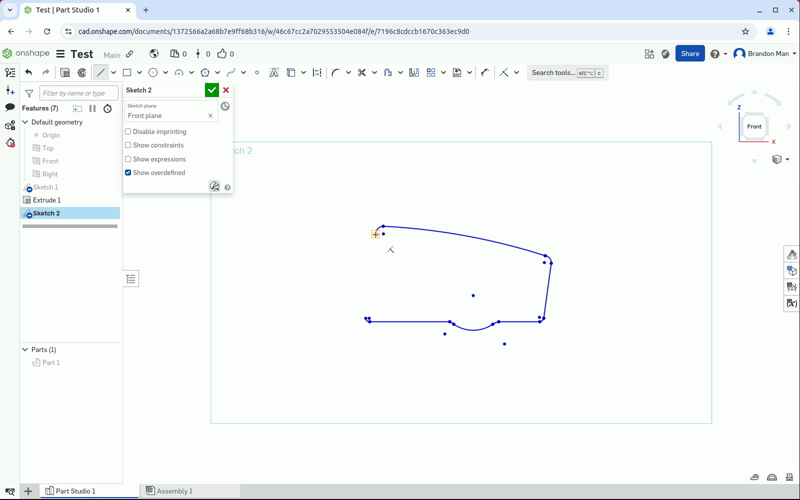
click(375, 234)
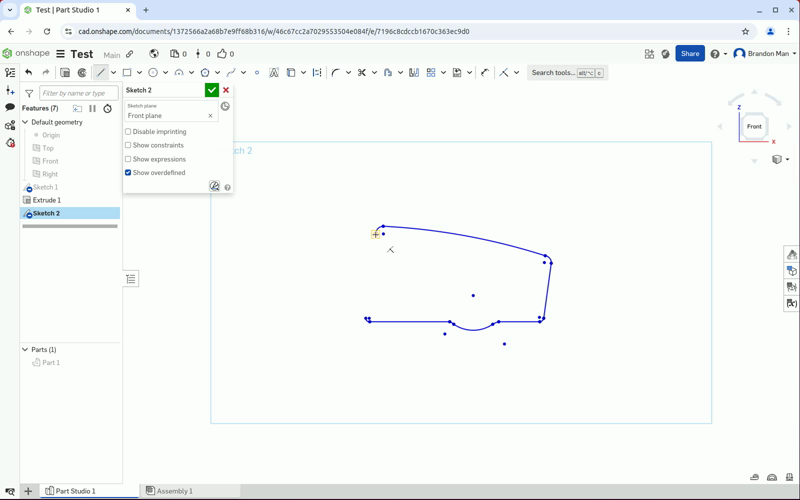
key_down(shift)
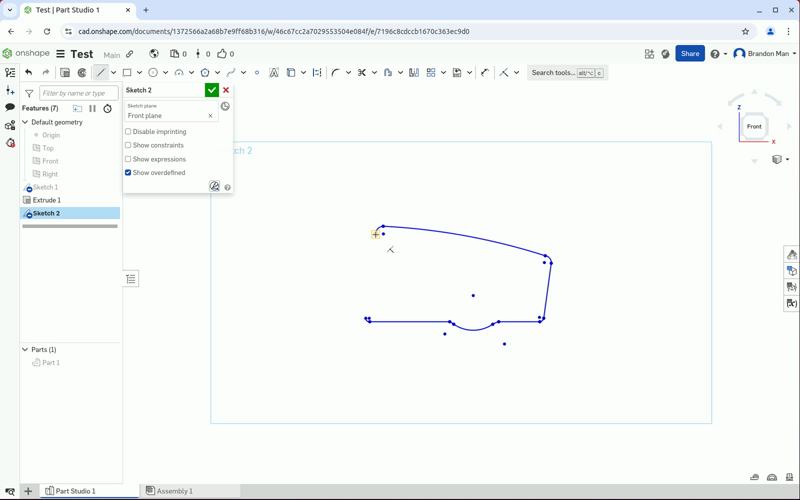
mouse_move(365, 318)
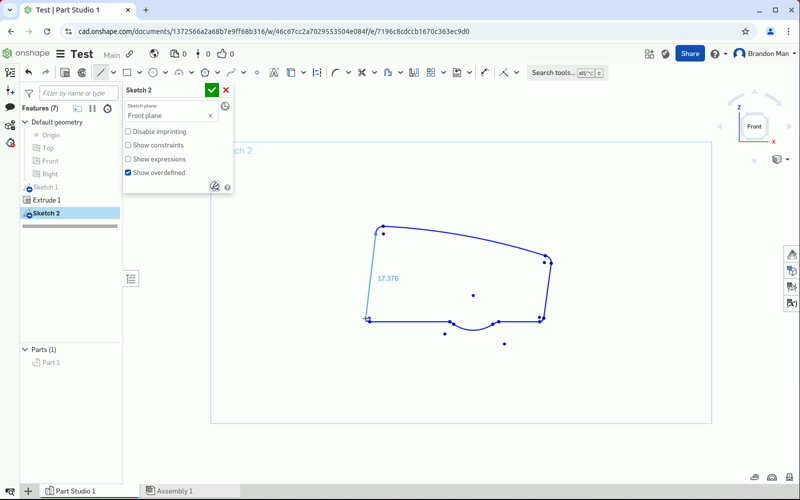
scroll(6)
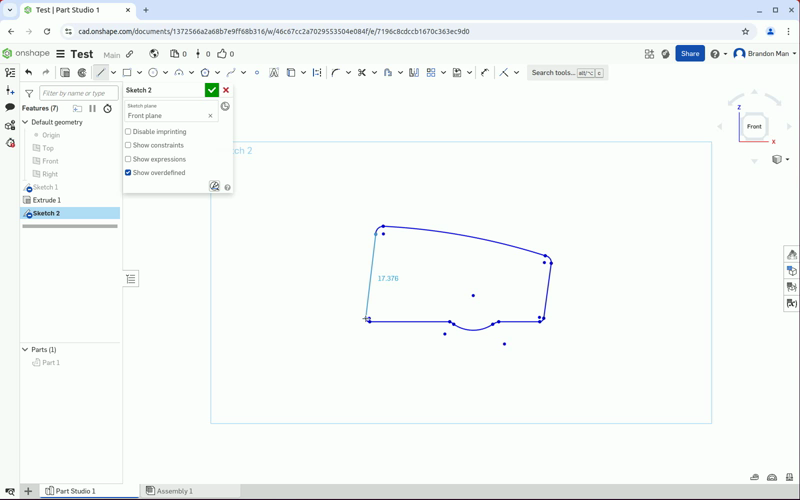
scroll(6)
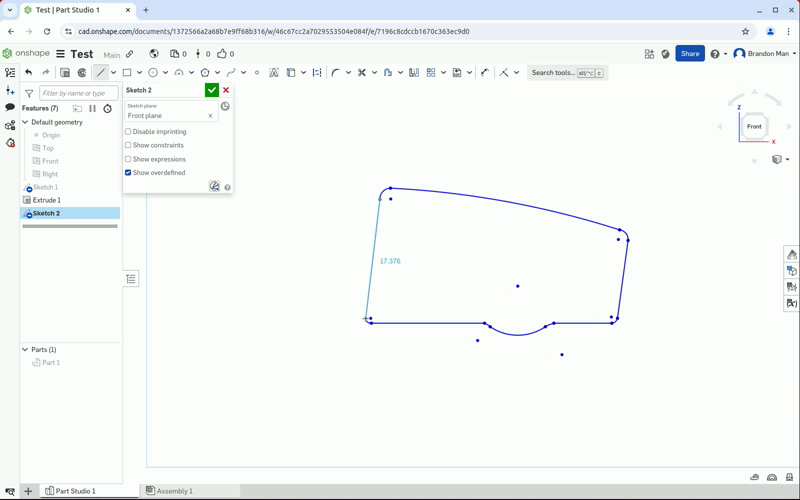
scroll(6)
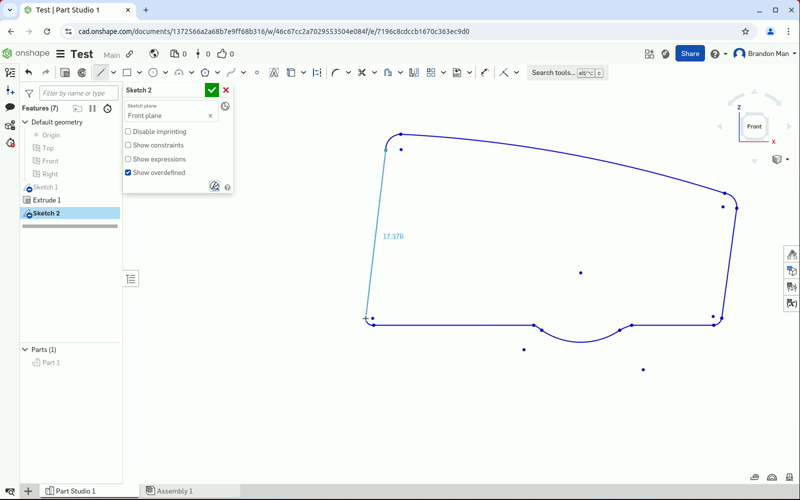
scroll(6)
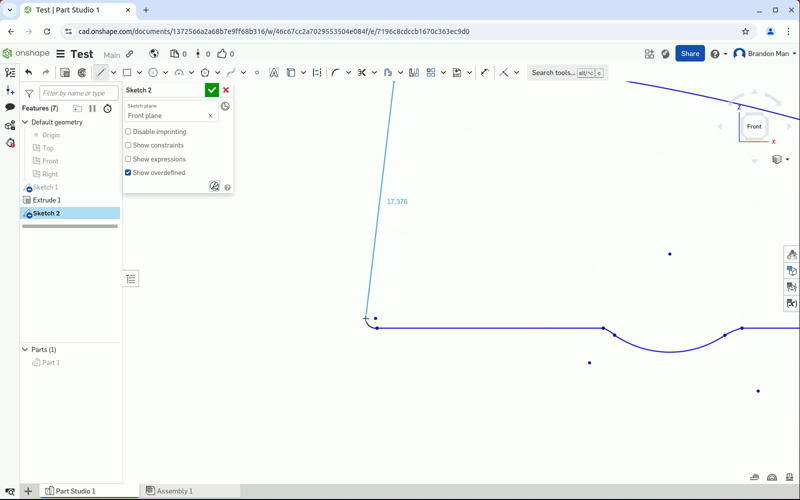
scroll(6)
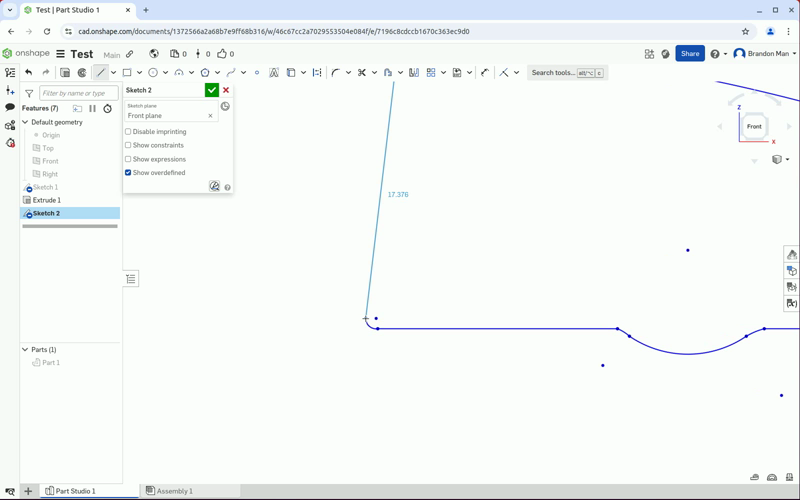
scroll(6)
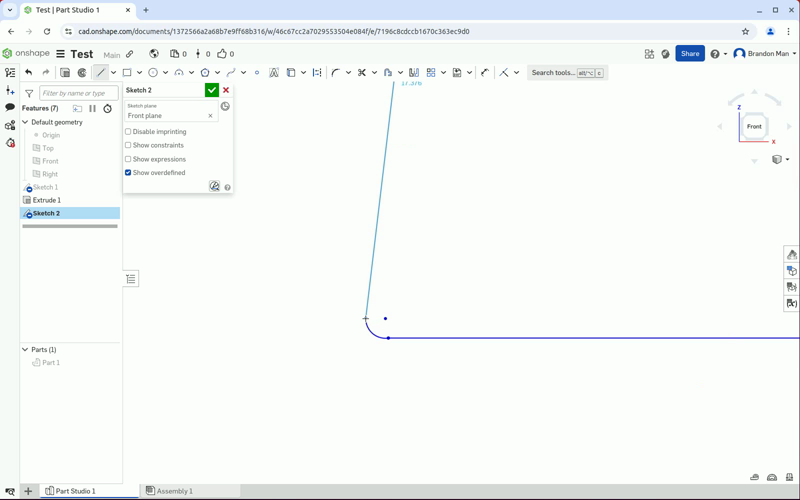
scroll(6)
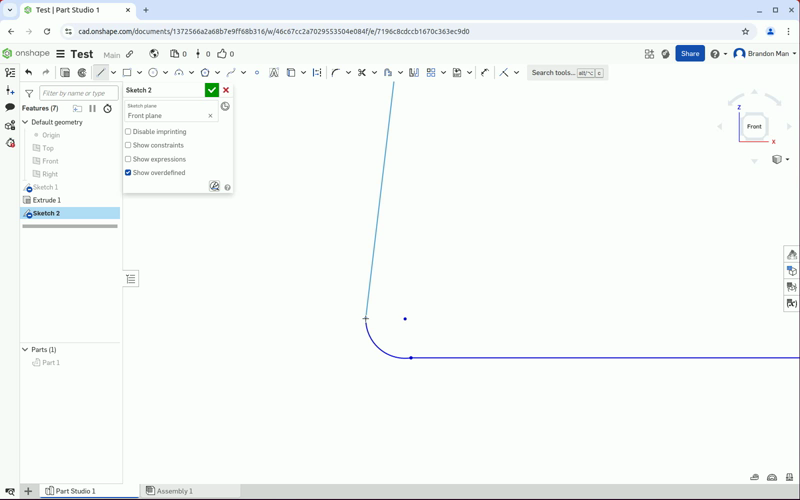
key_up(shift)
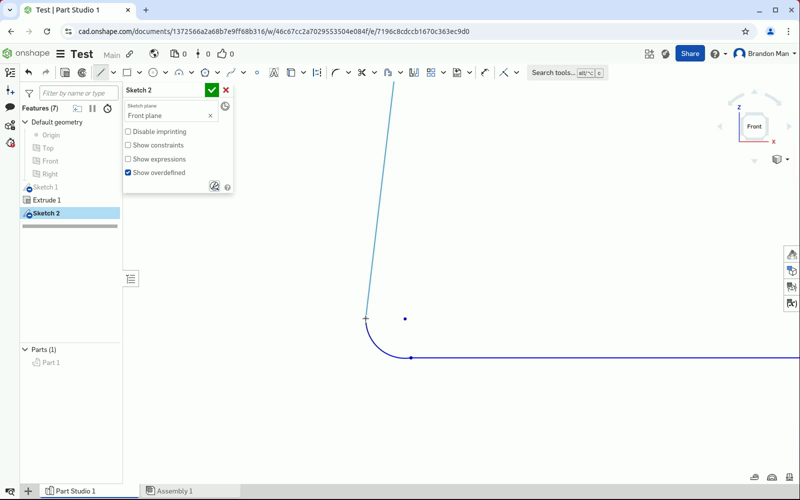
click(365, 318)
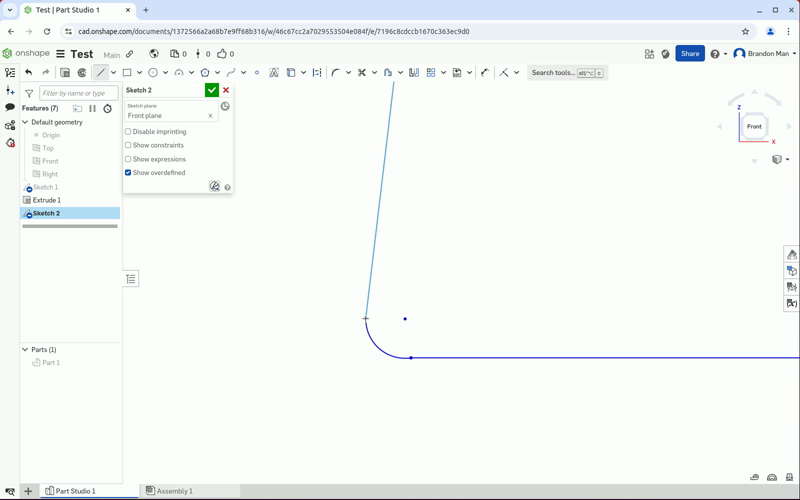
scroll(-6)
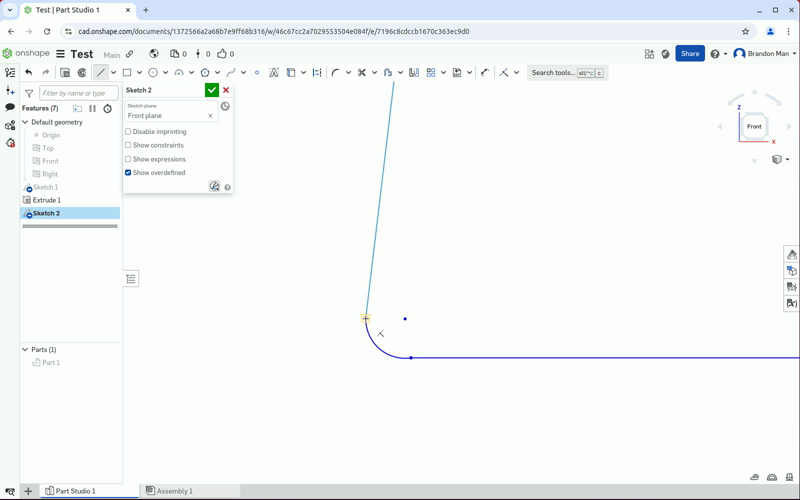
scroll(-6)
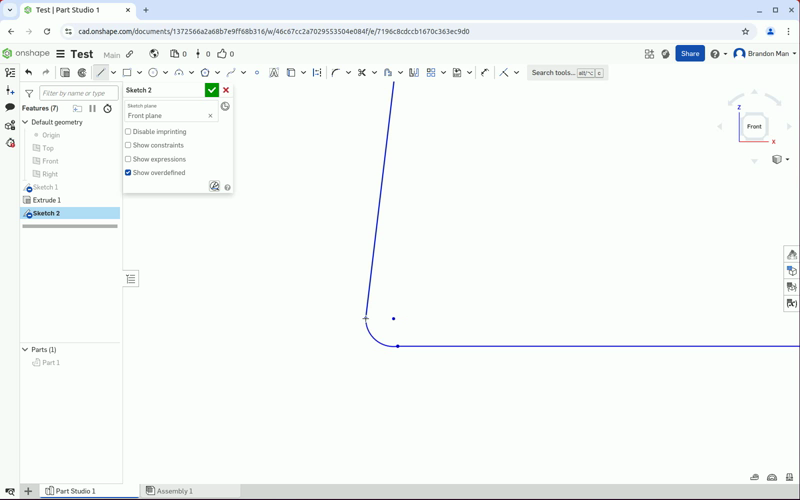
scroll(-6)
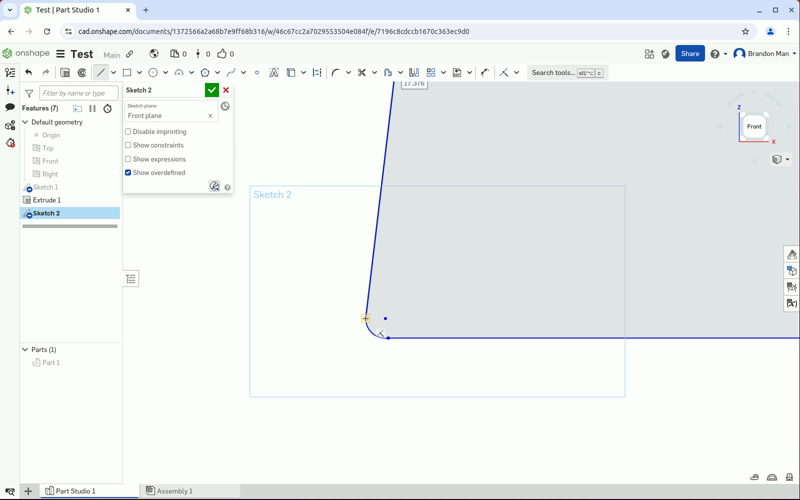
scroll(-6)
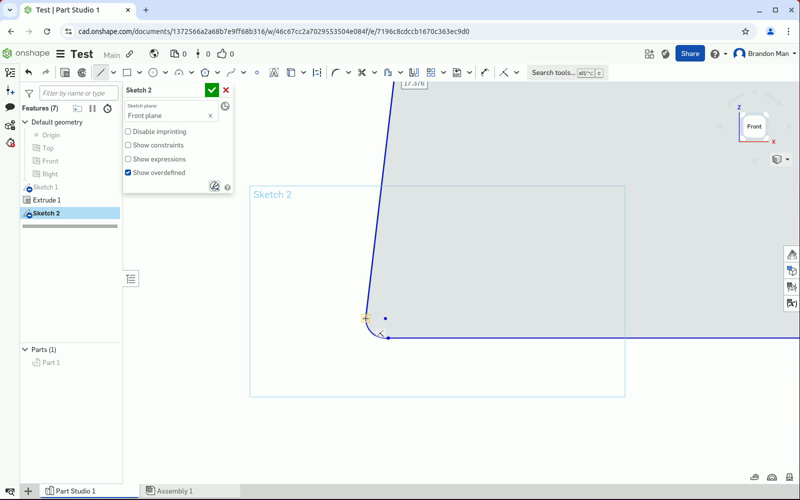
scroll(-6)
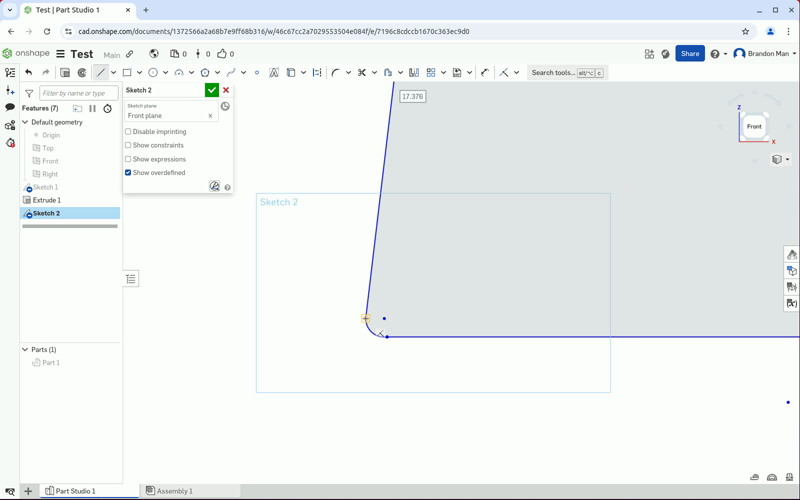
scroll(-6)
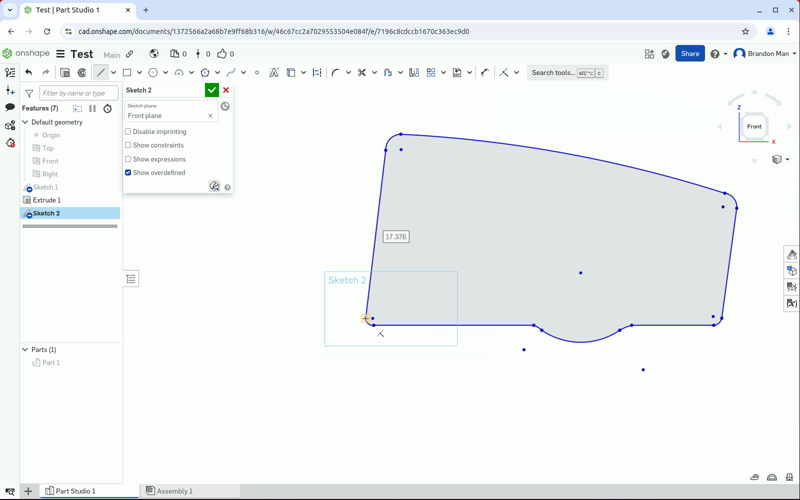
scroll(-6)
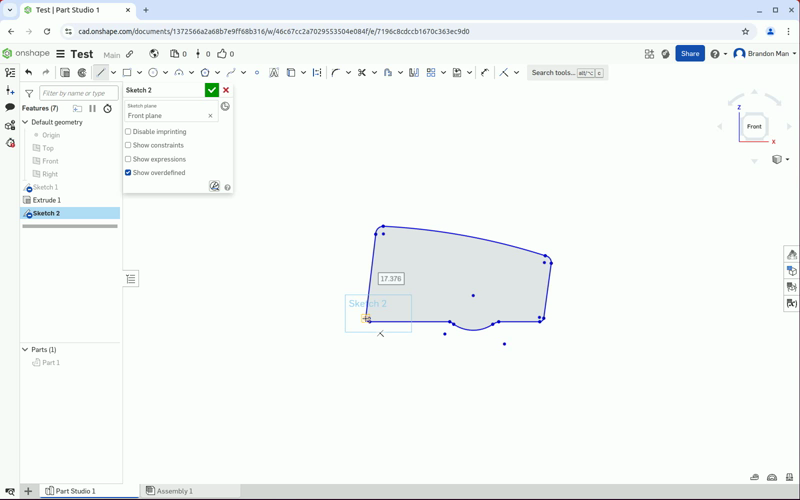
key(esc)
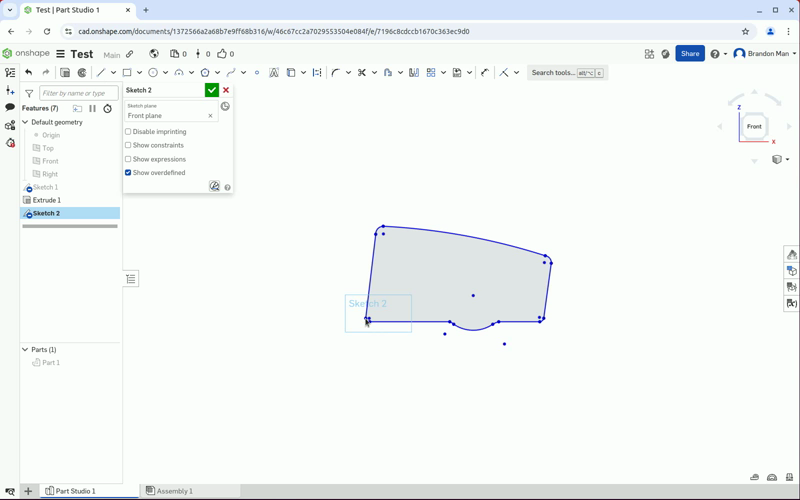
key(c)
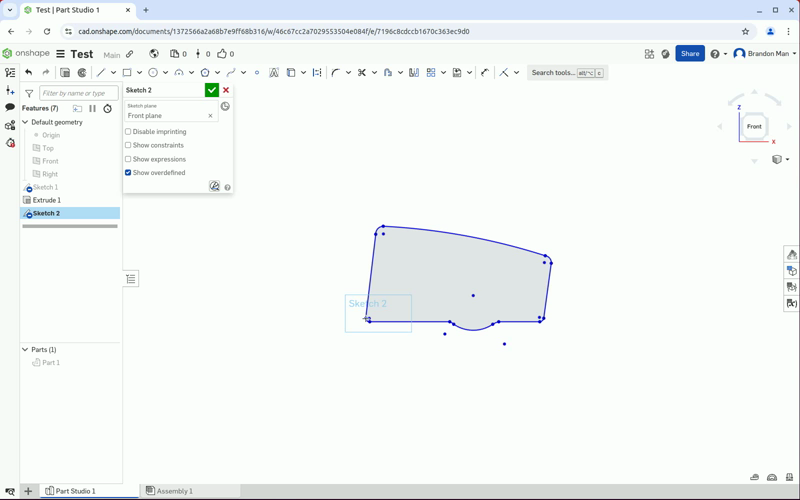
key_down(shift)
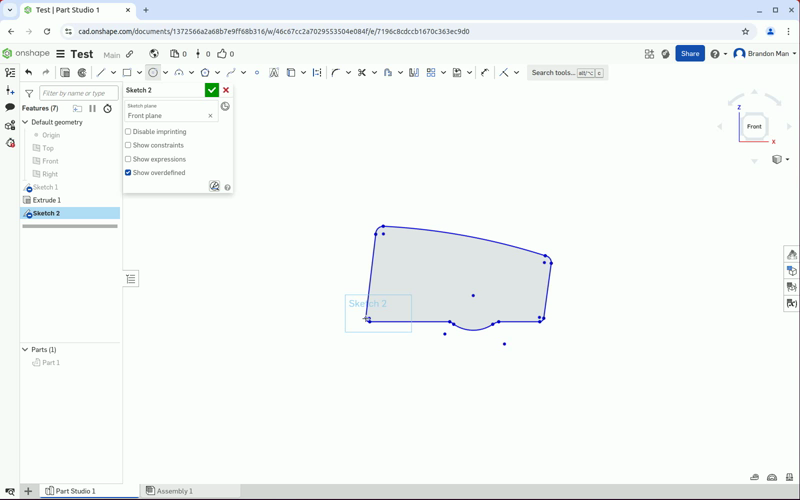
mouse_move(428, 314)
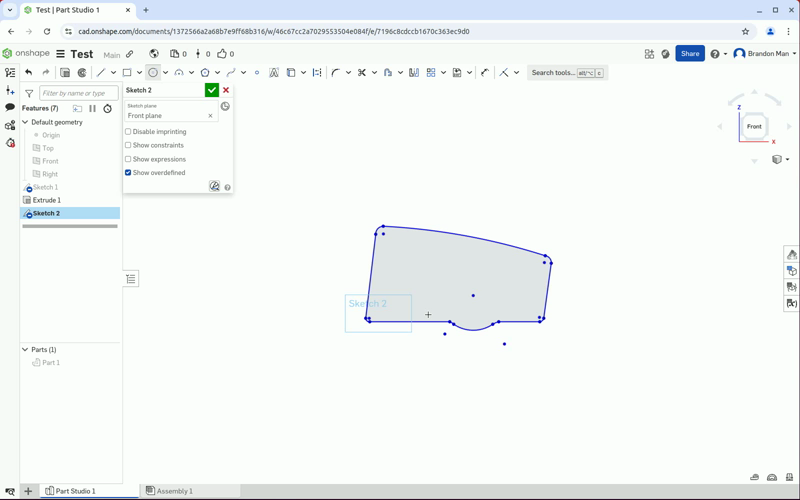
click(428, 314)
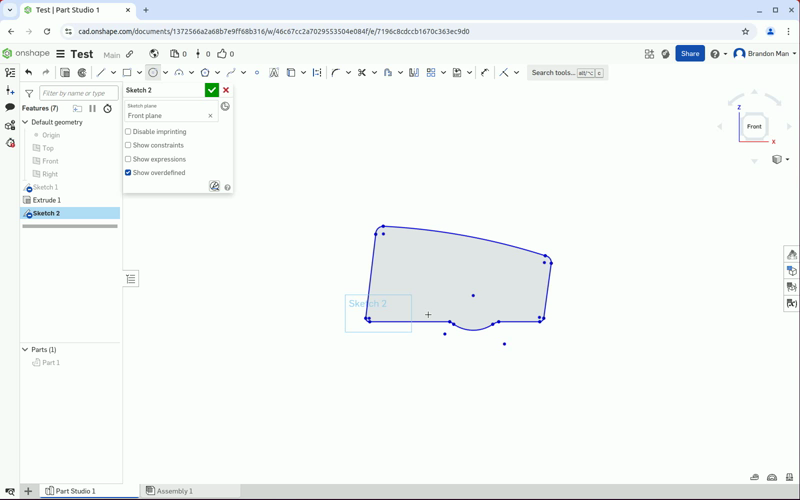
key_up(shift)
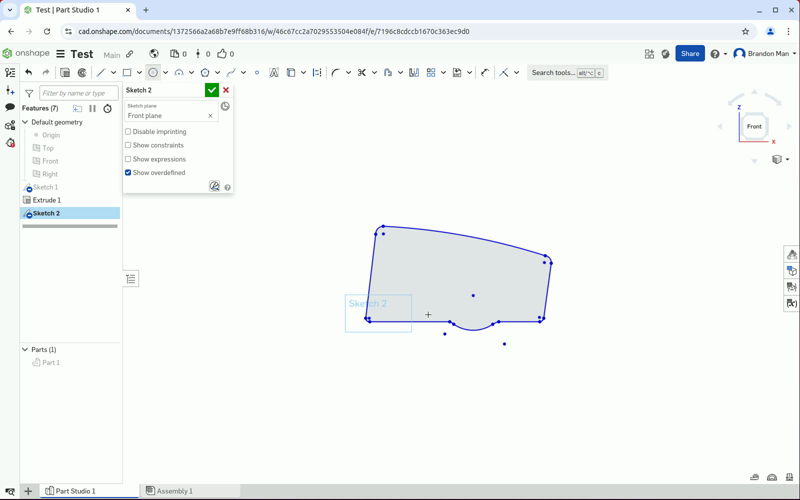
mouse_move(436, 314)
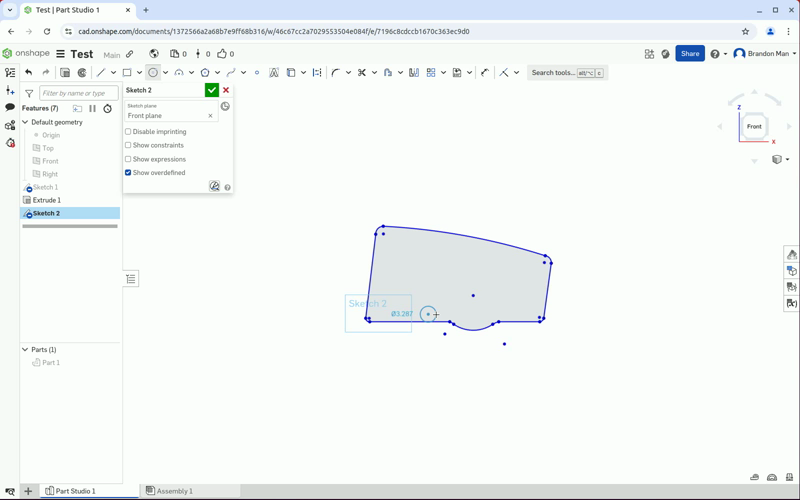
click(436, 314)
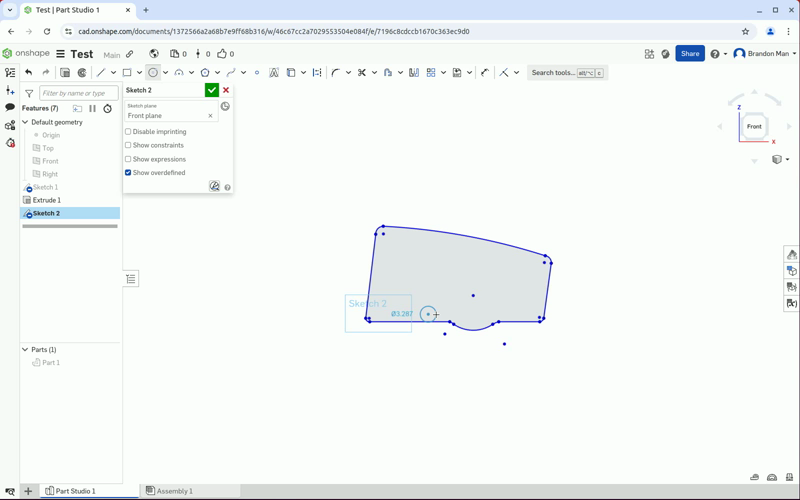
key(esc)
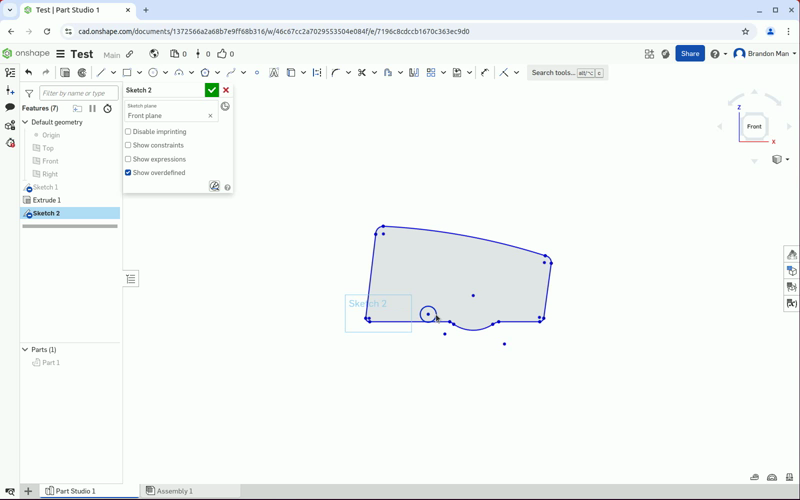
key(c)
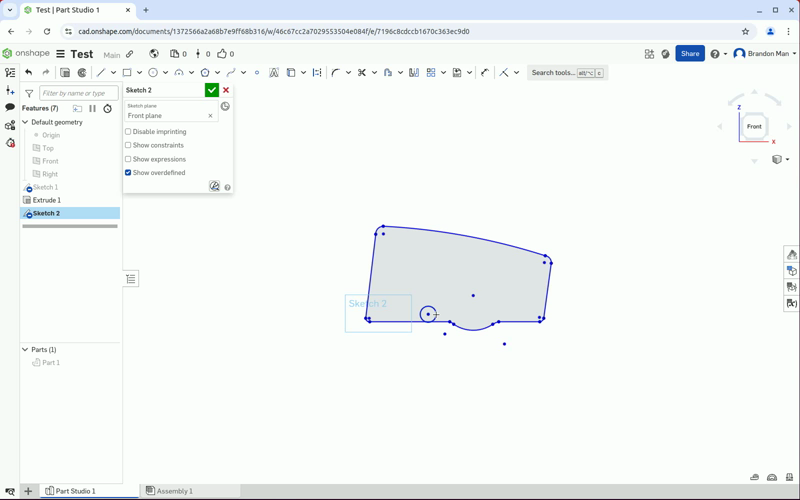
key_down(shift)
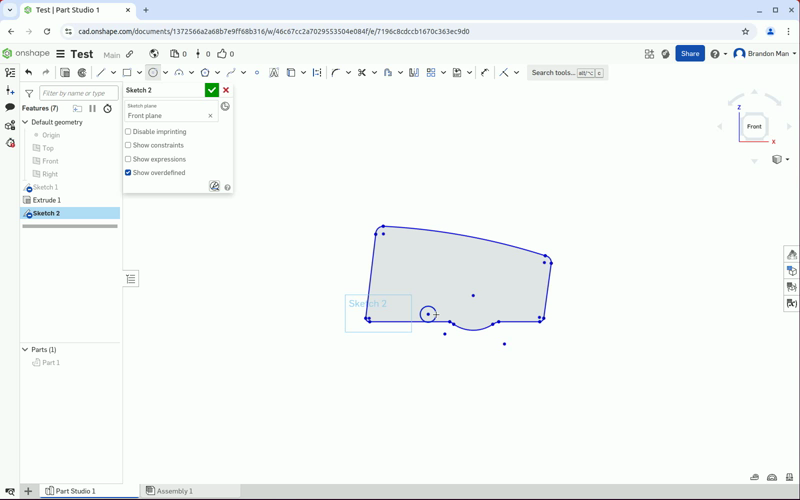
mouse_move(473, 296)
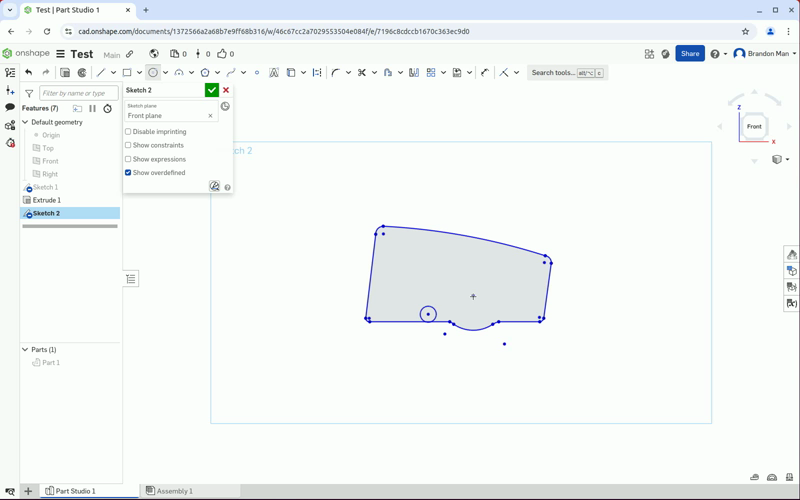
scroll(6)
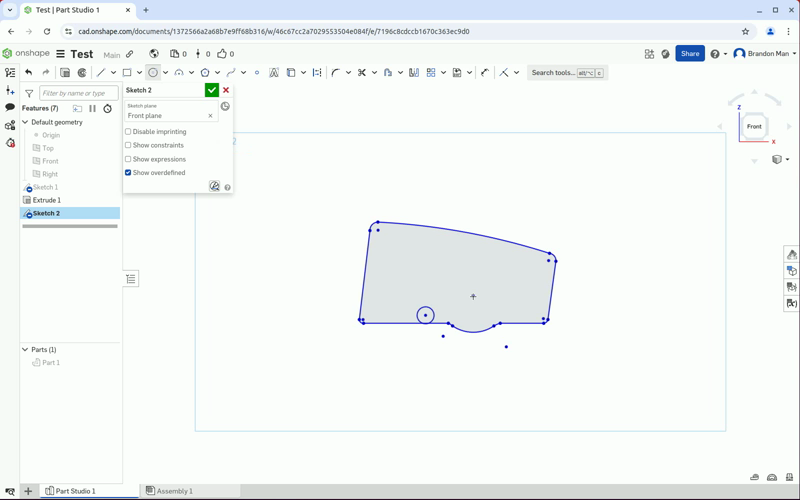
scroll(6)
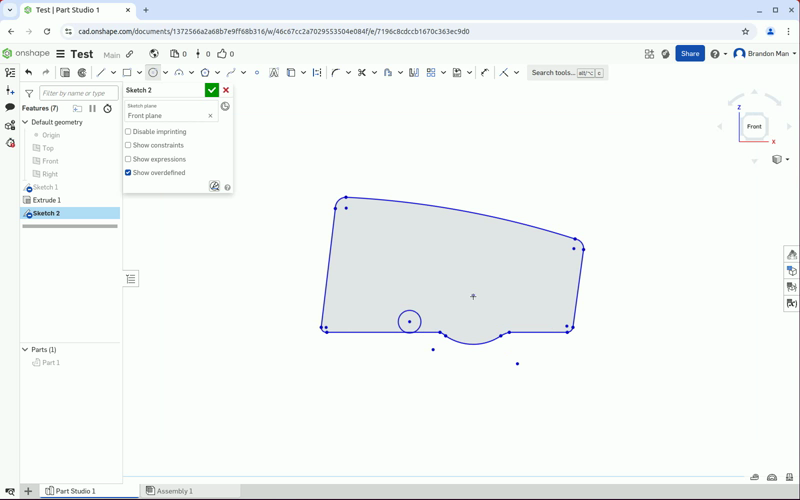
scroll(6)
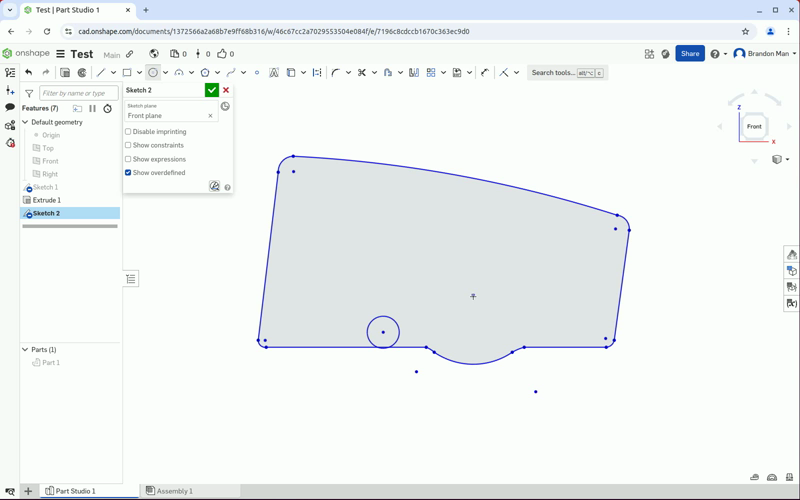
scroll(6)
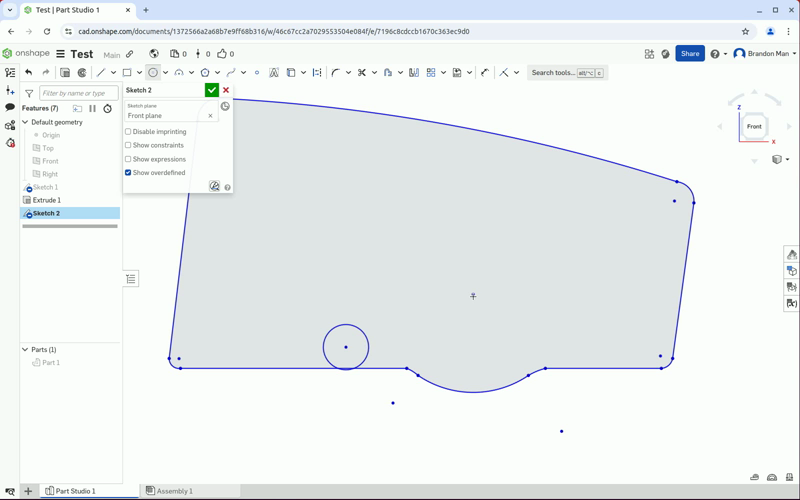
scroll(6)
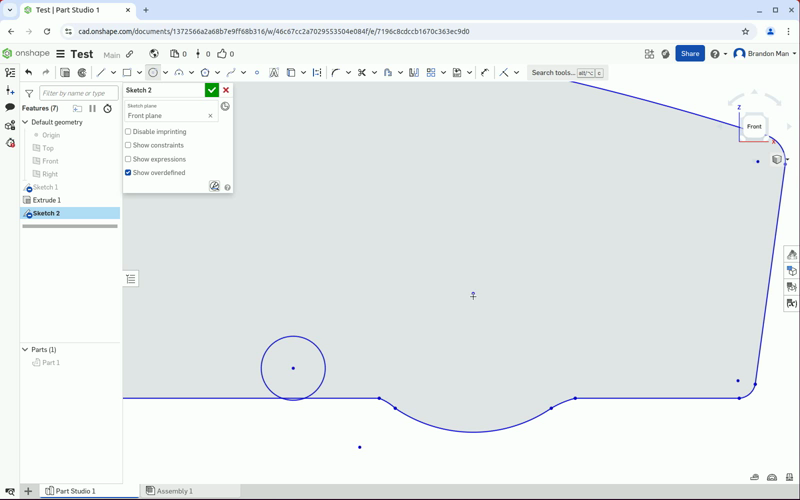
scroll(6)
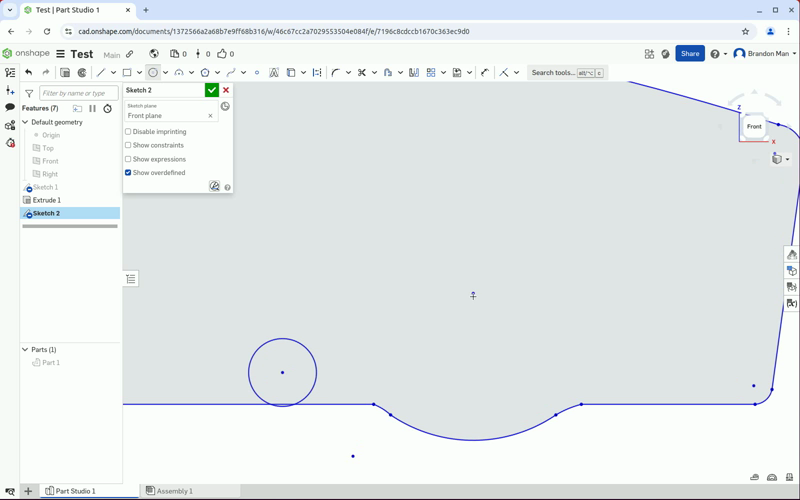
scroll(6)
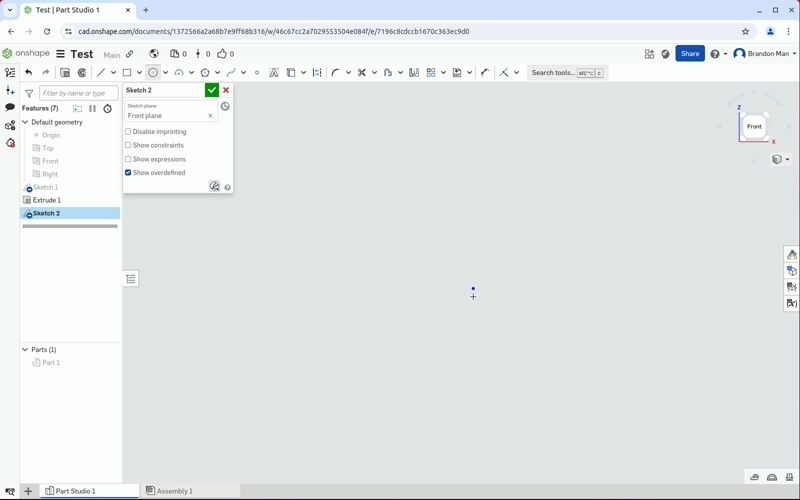
click(473, 296)
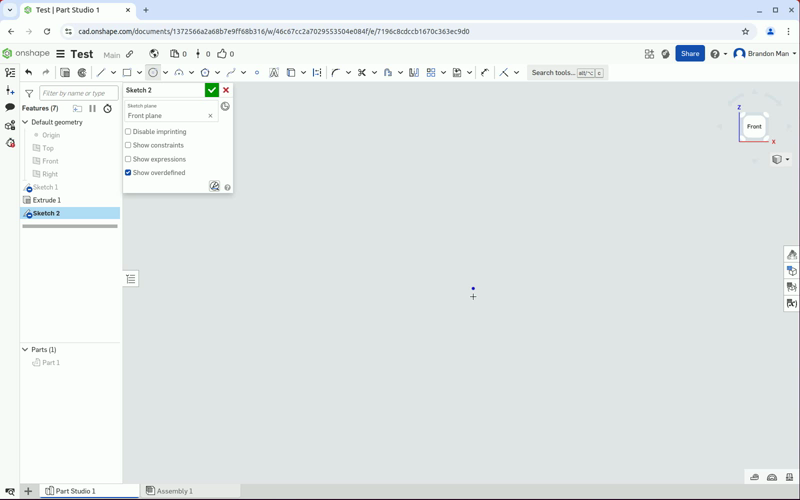
scroll(-6)
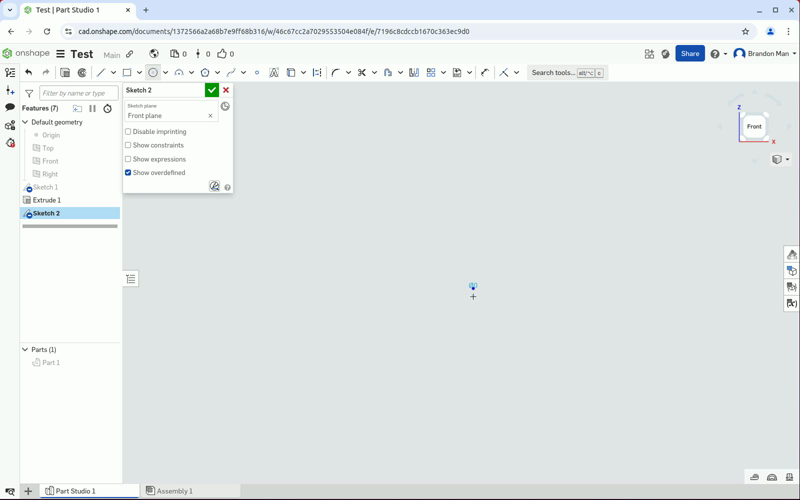
scroll(-6)
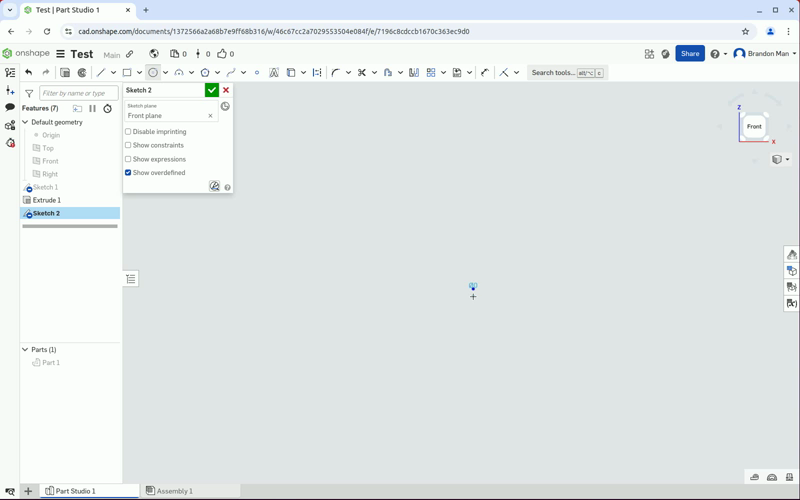
scroll(-6)
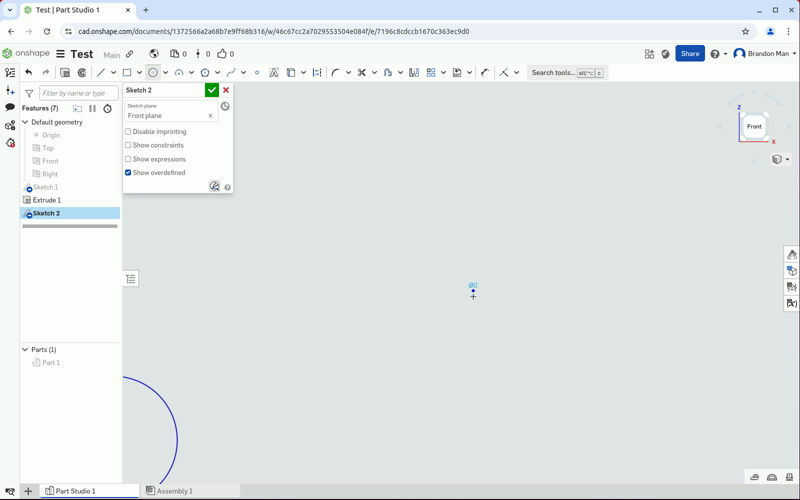
scroll(-6)
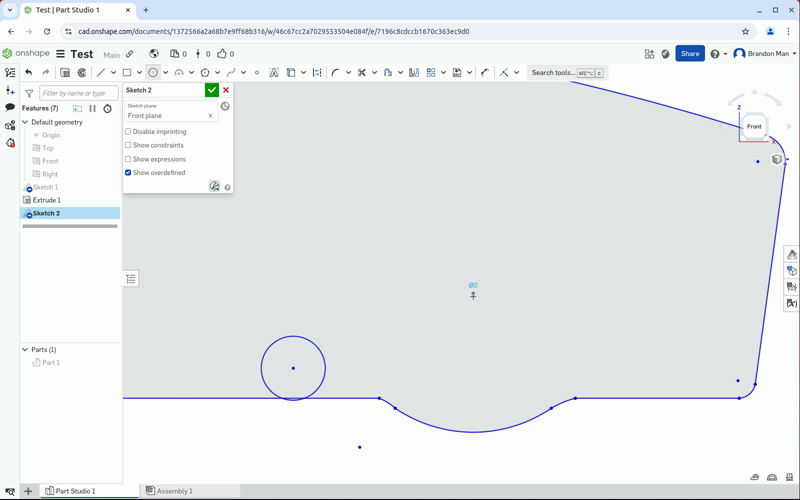
scroll(-6)
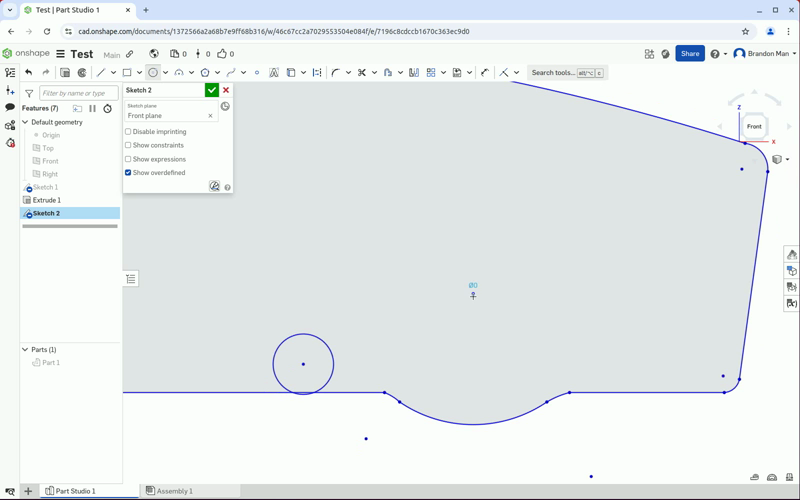
scroll(-6)
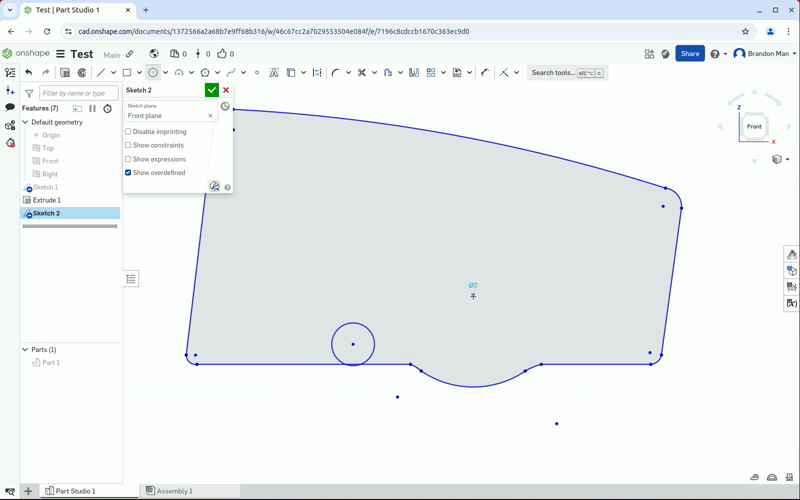
scroll(-6)
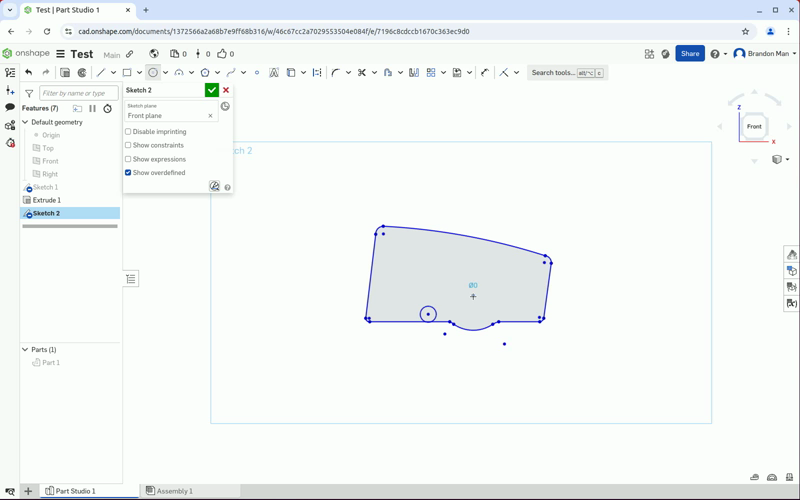
key_up(shift)
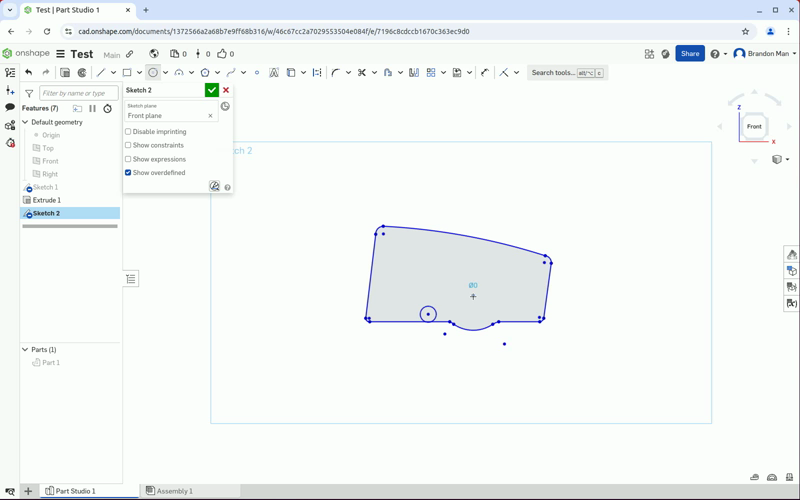
mouse_move(487, 296)
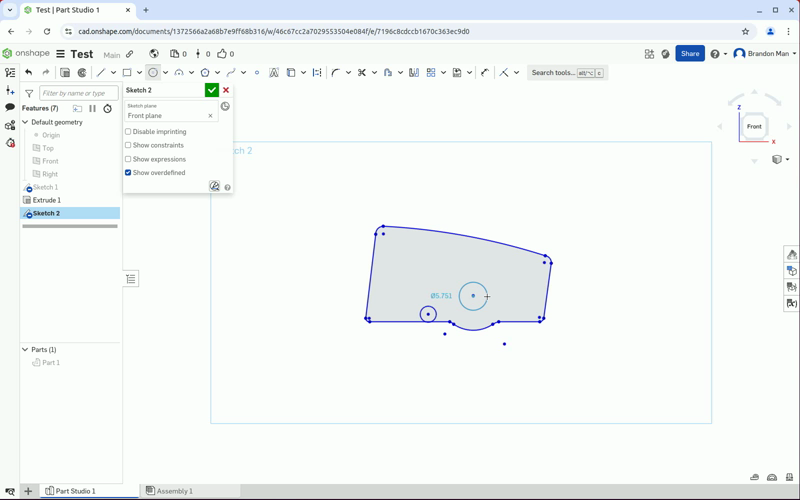
click(487, 296)
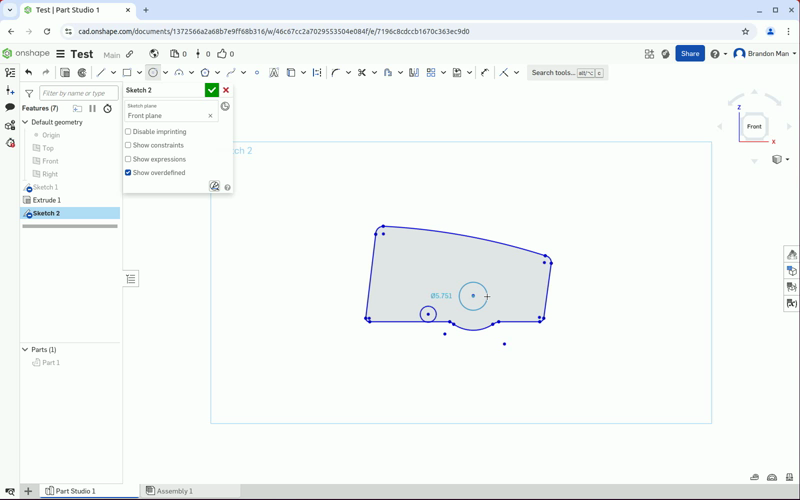
key(esc)
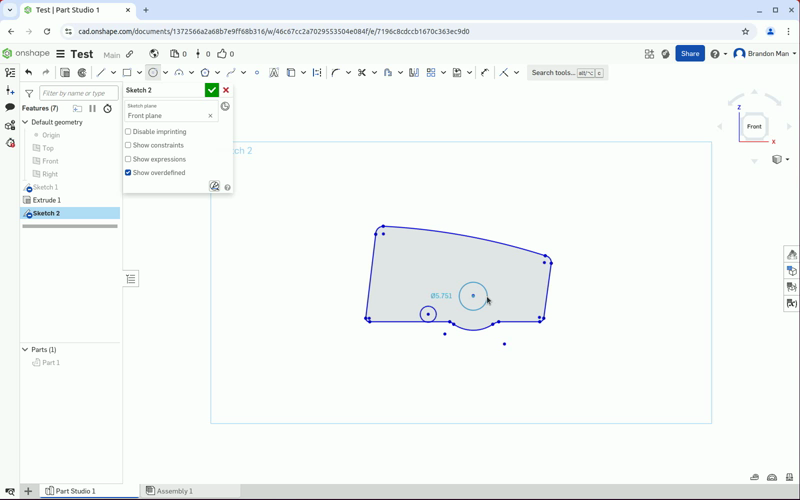
key(c)
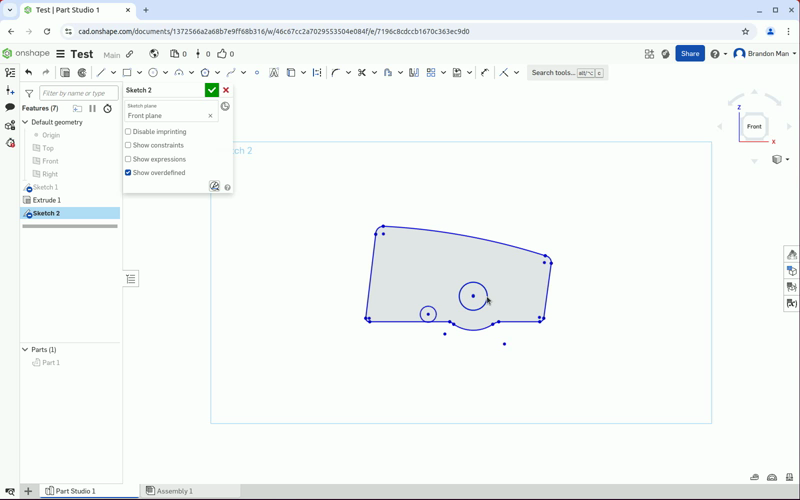
key_down(shift)
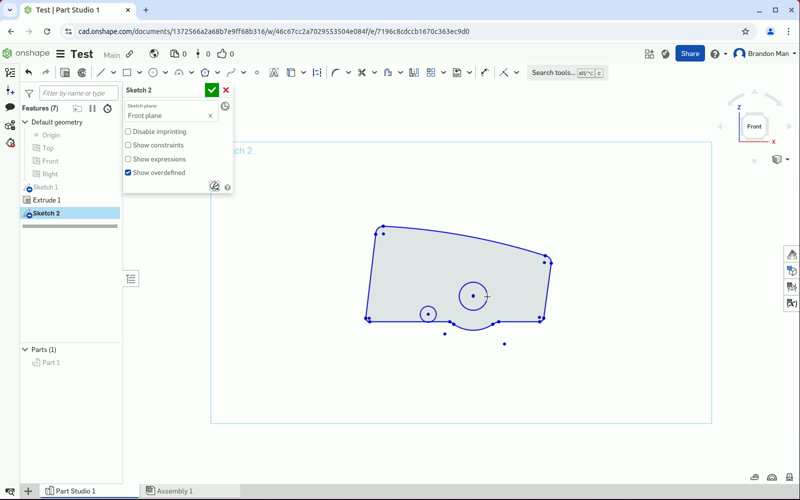
mouse_move(504, 302)
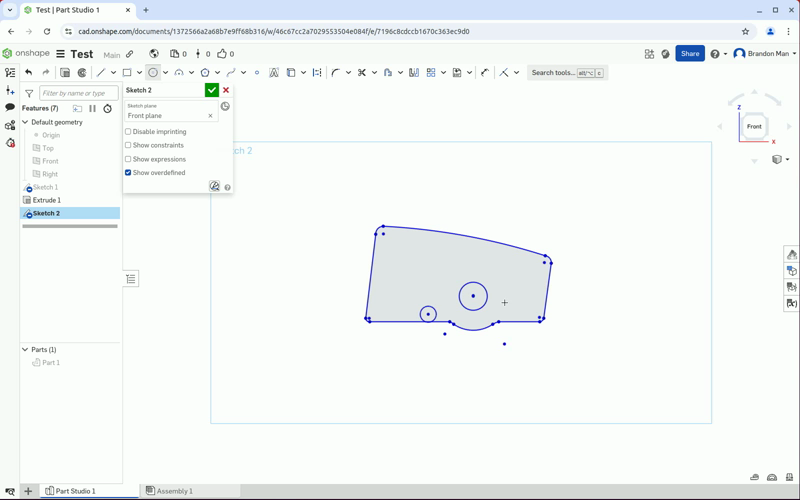
click(504, 302)
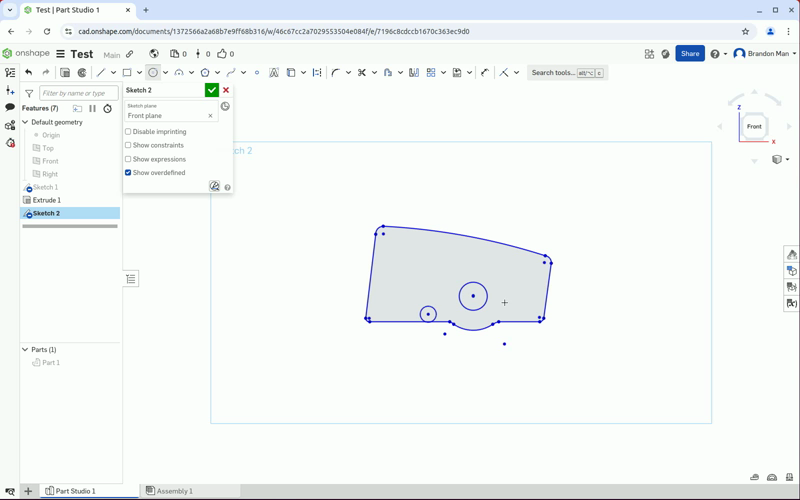
key_up(shift)
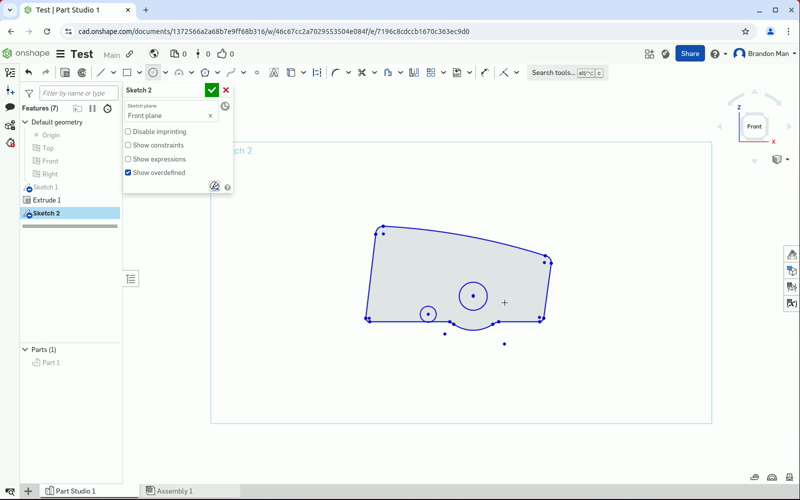
mouse_move(512, 302)
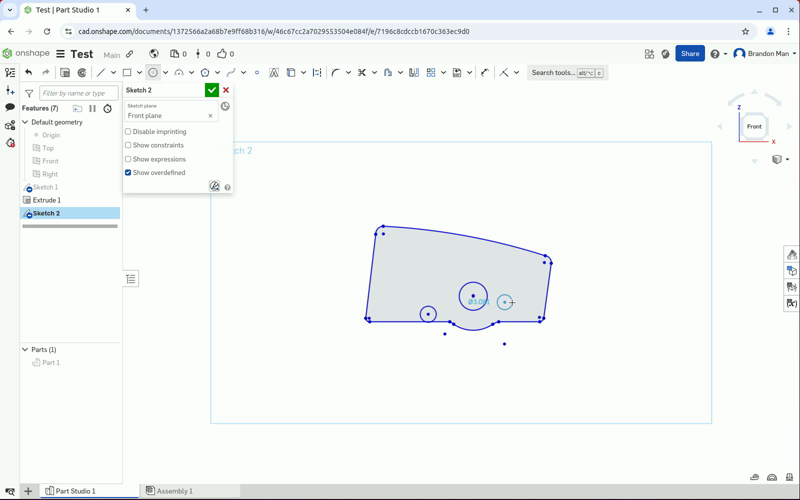
click(512, 302)
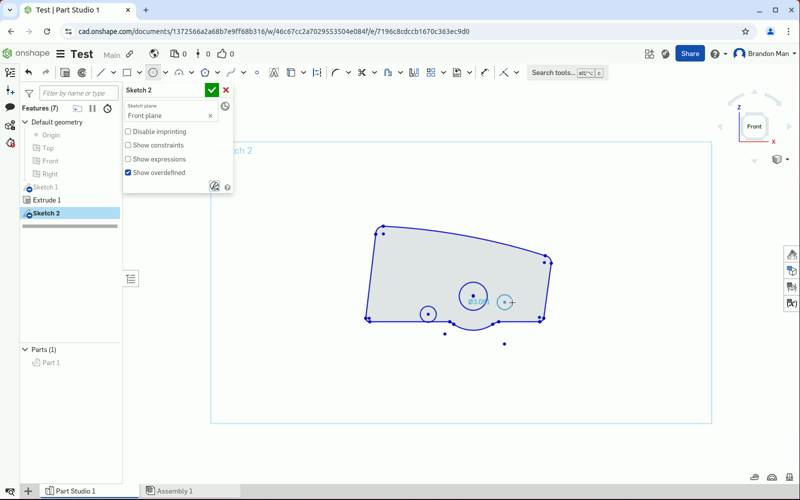
key(esc)
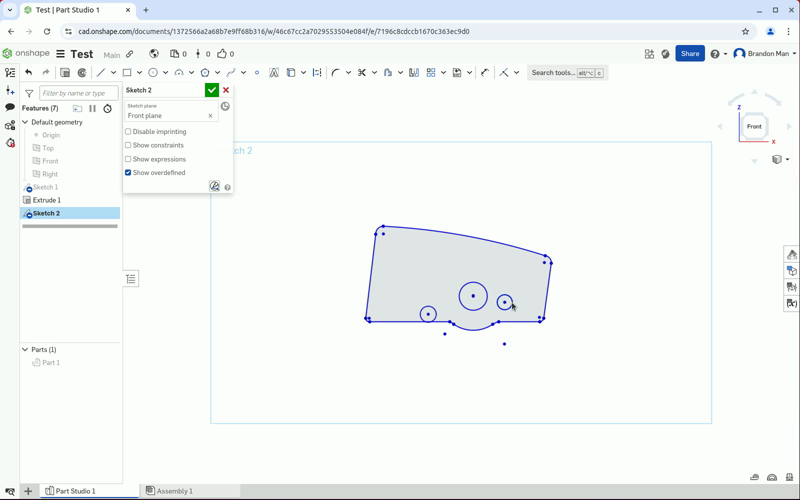
mouse_move(392, 285)
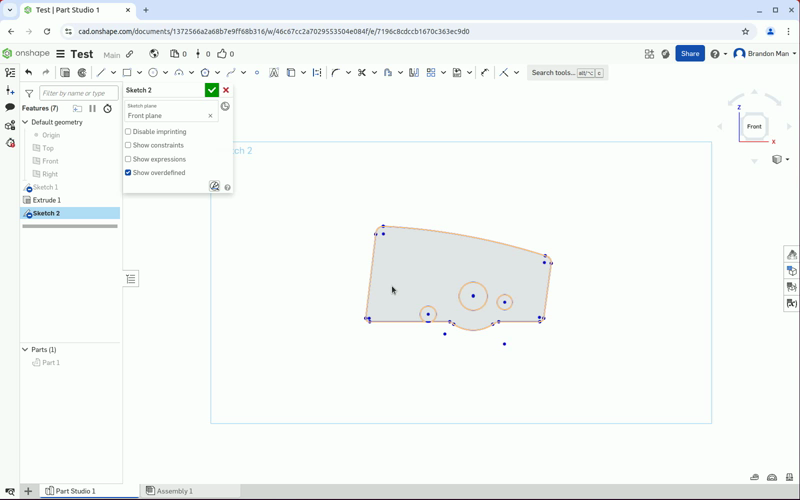
click(392, 285)
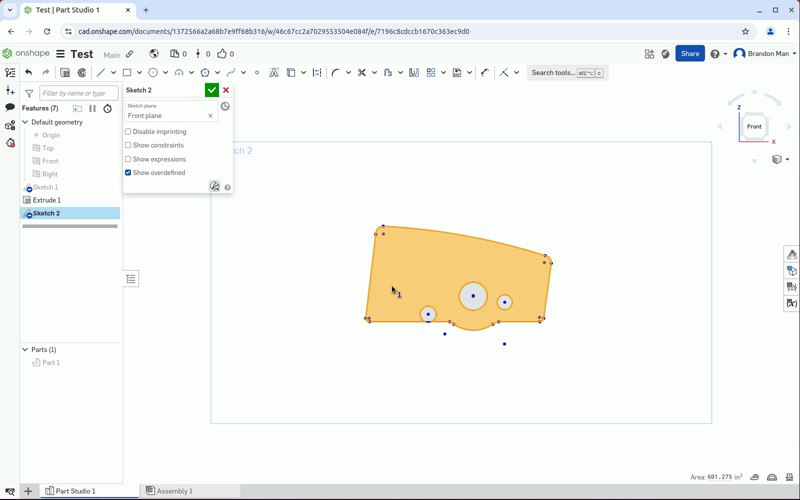
mouse_move(73, 352)
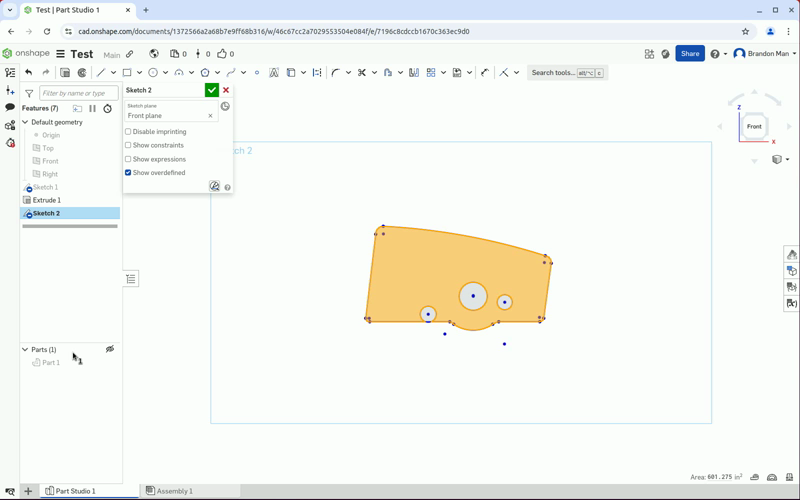
key(shift+y)
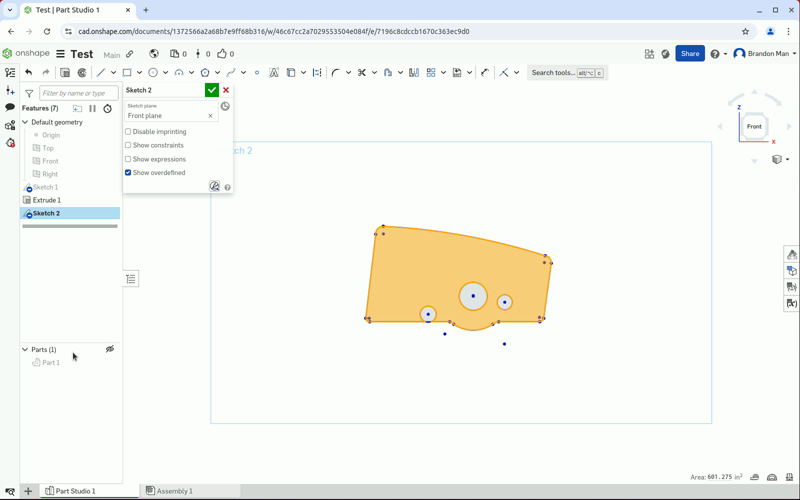
key(shift+e)
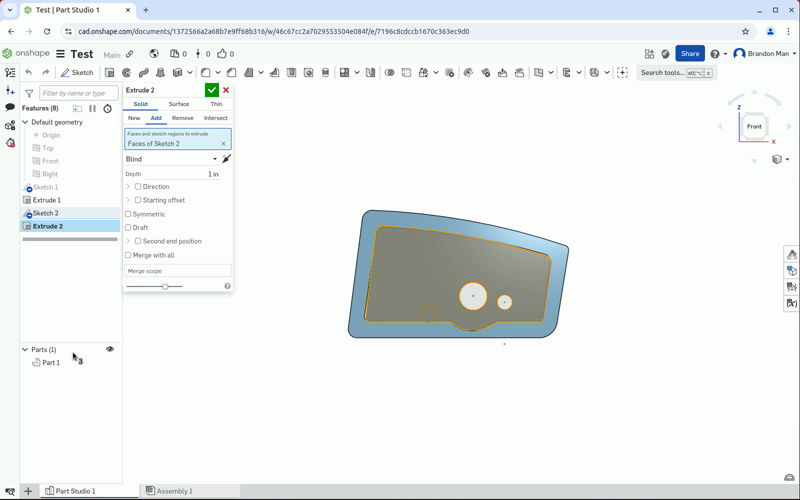
mouse_move(143, 106)
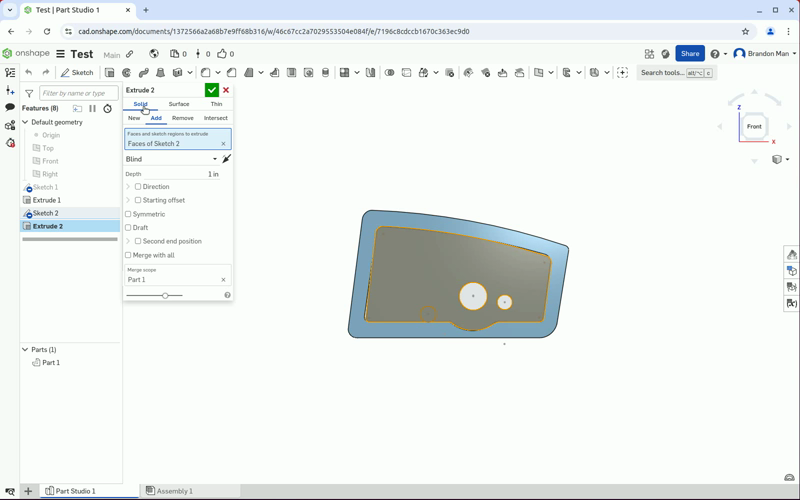
click(143, 106)
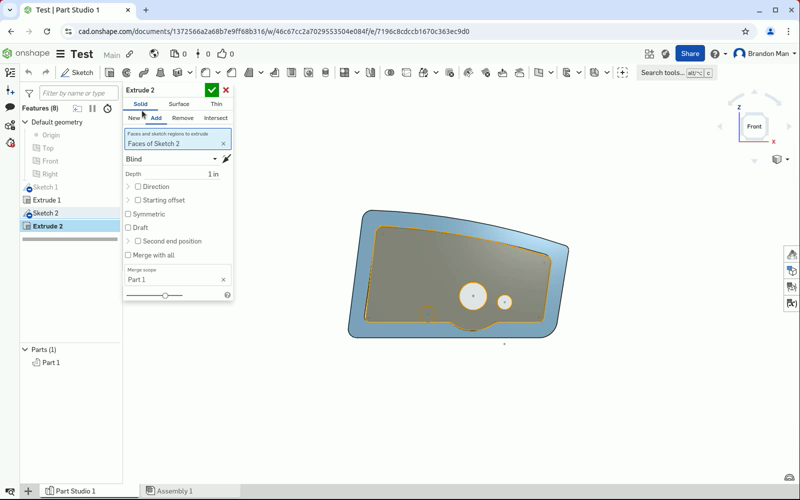
mouse_move(137, 120)
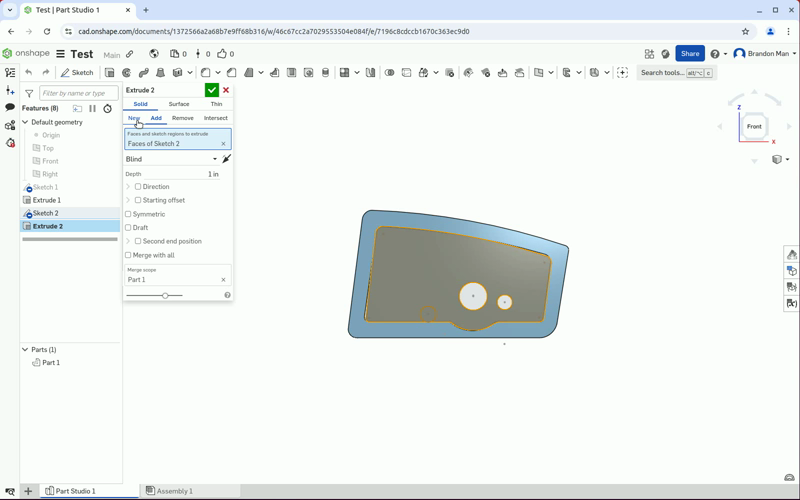
click(137, 120)
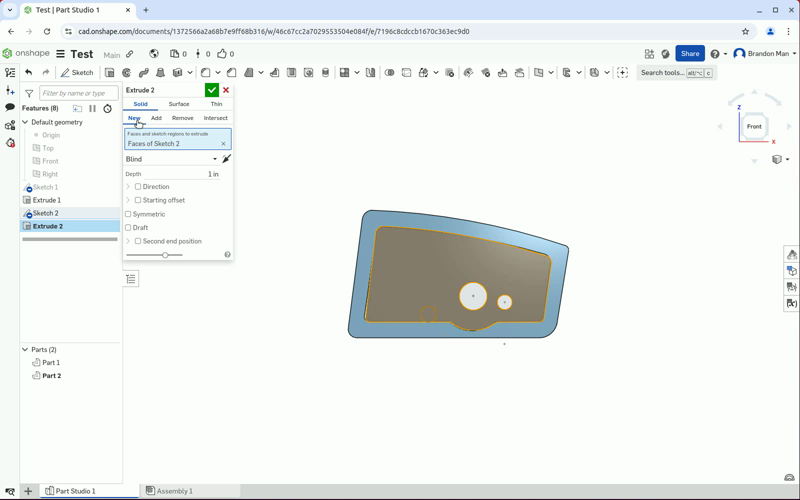
key(tab, 4)
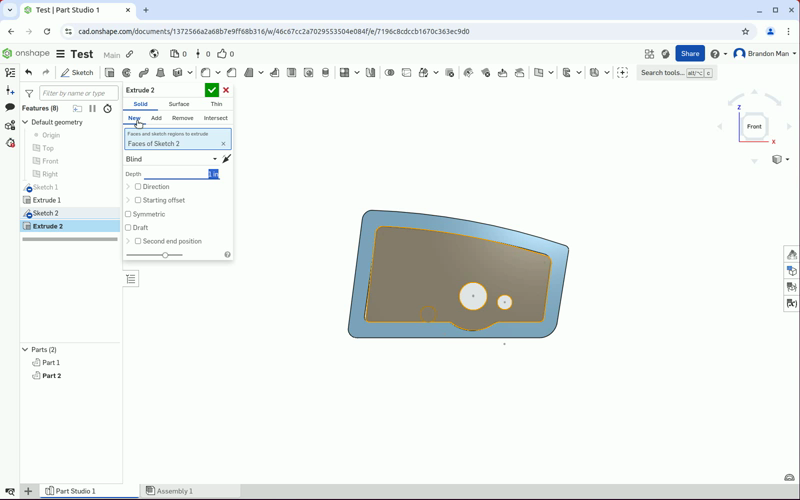
text(0.241)
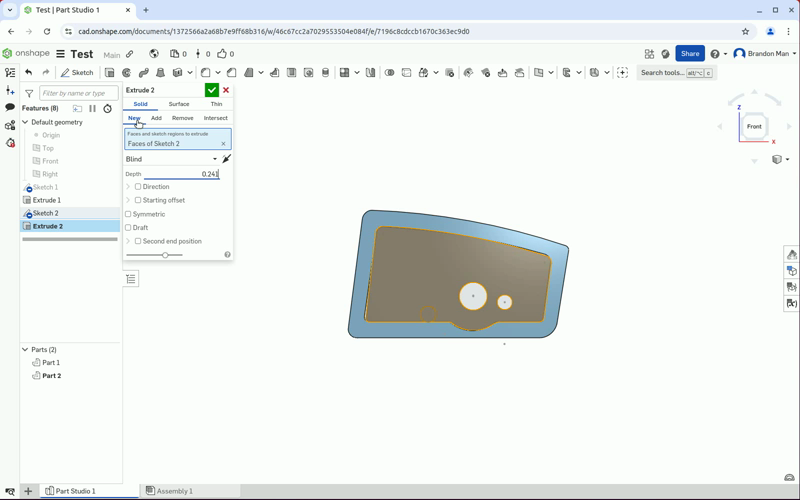
key(enter)
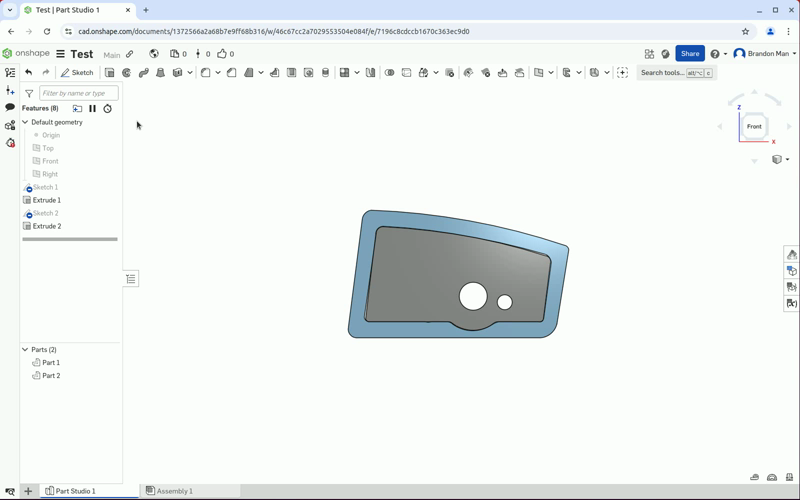
key(shift+h)
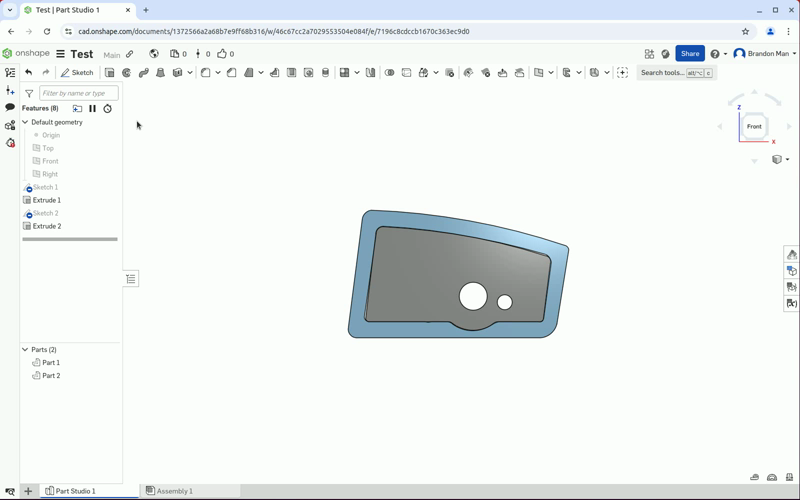
key(shift+h)
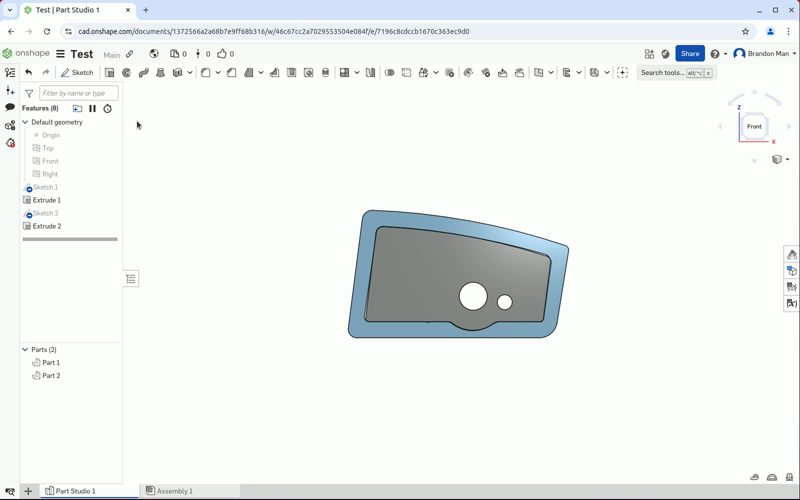
mouse_move(73, 189)
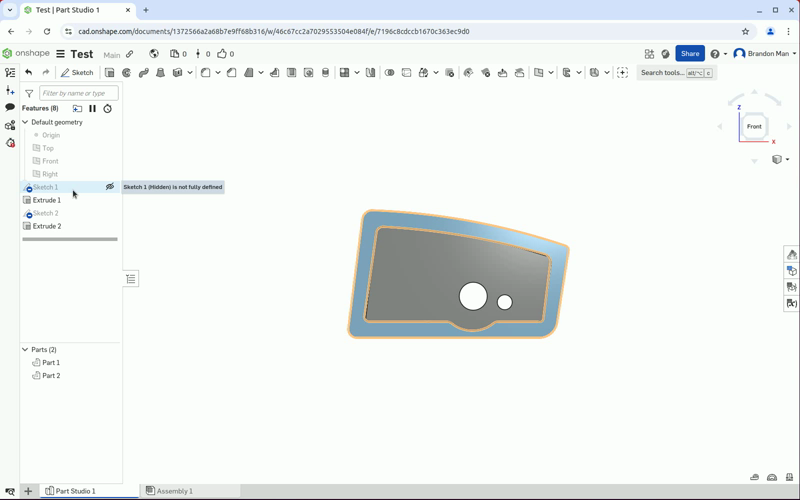
click(73, 189)
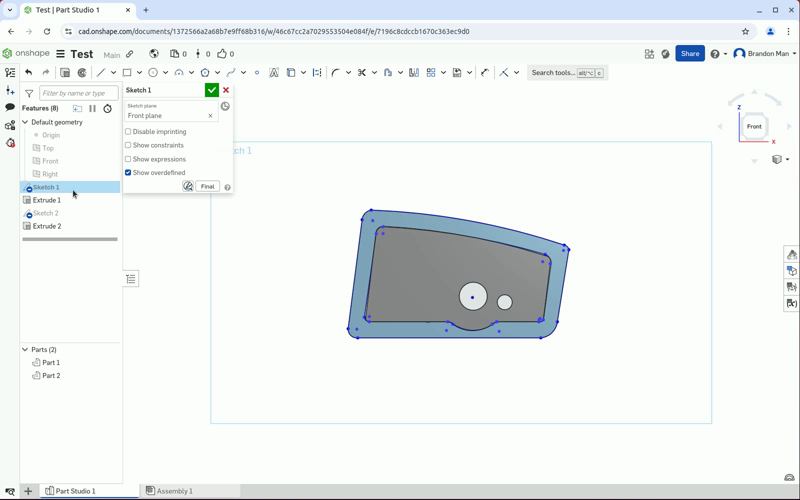
mouse_move(229, 92)
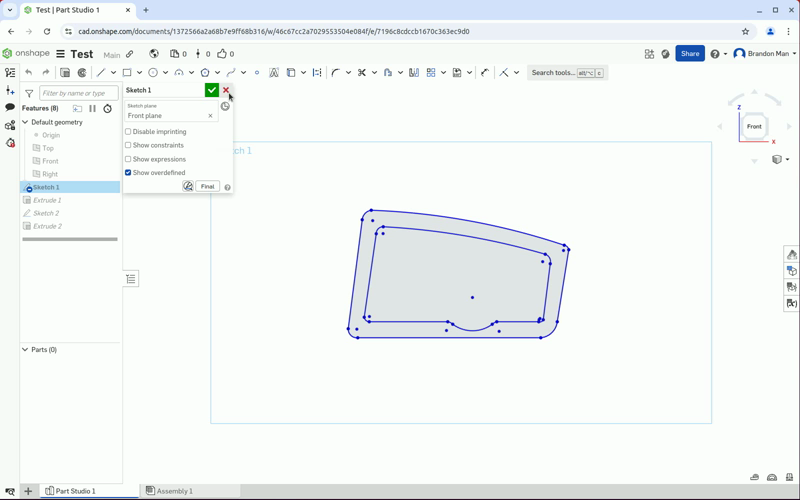
click(229, 92)
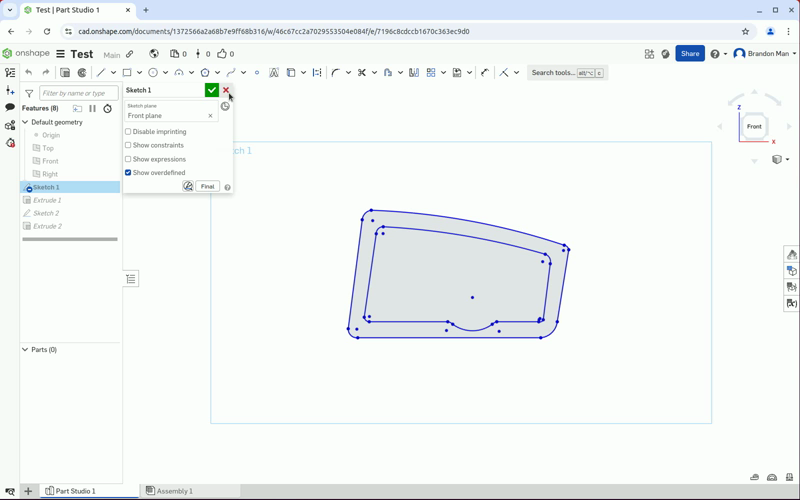
key(shift+s)
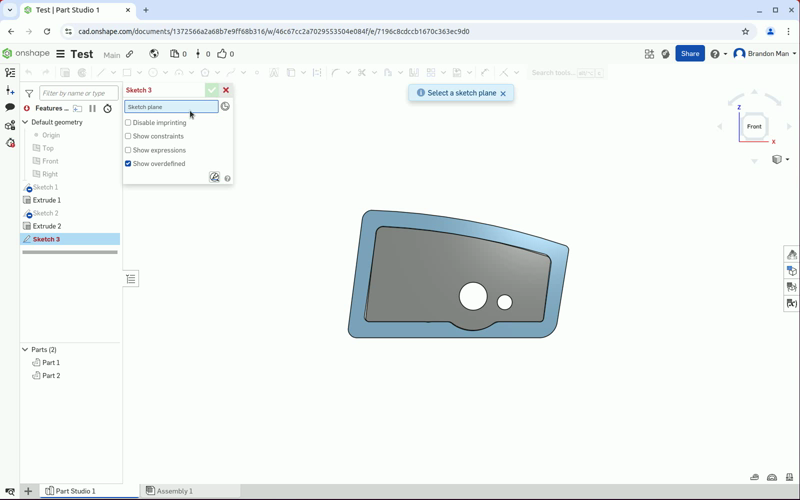
mouse_move(73, 163)
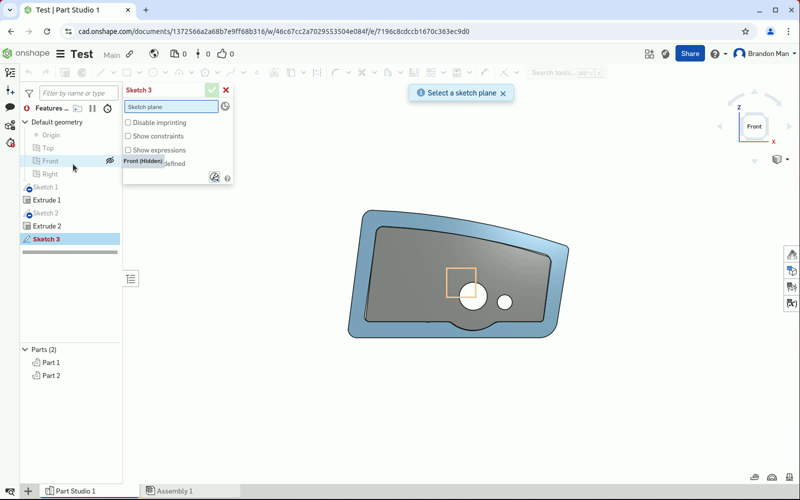
click(73, 163)
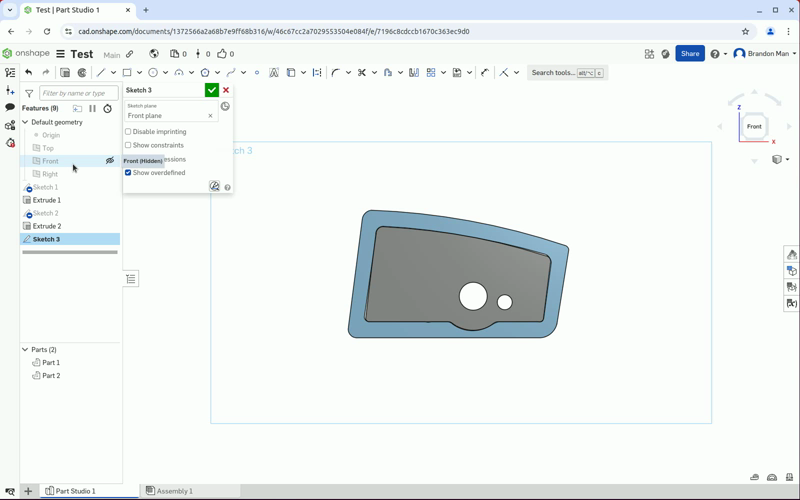
mouse_move(73, 352)
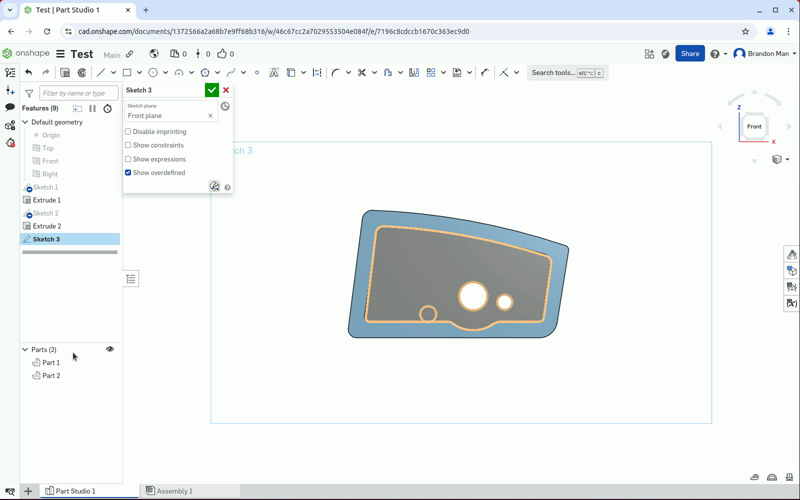
key(y)
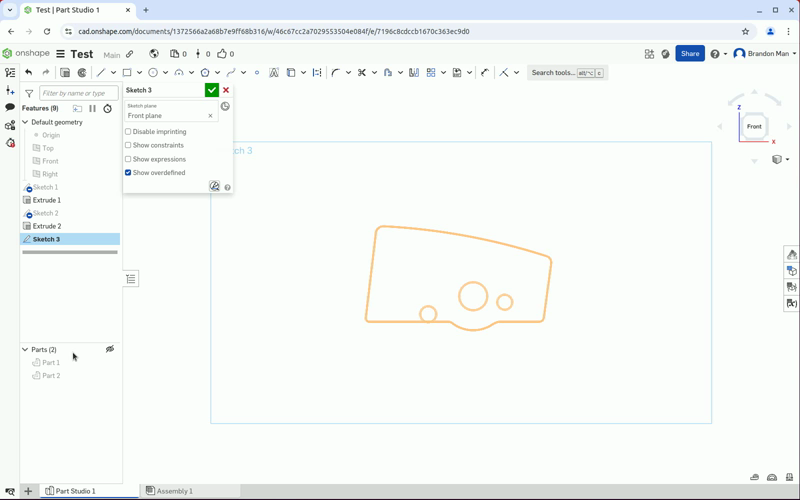
key(c)
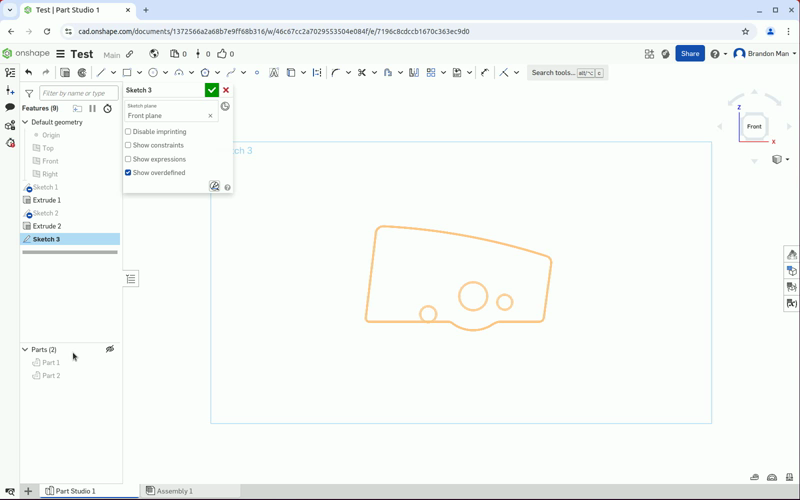
key_down(shift)
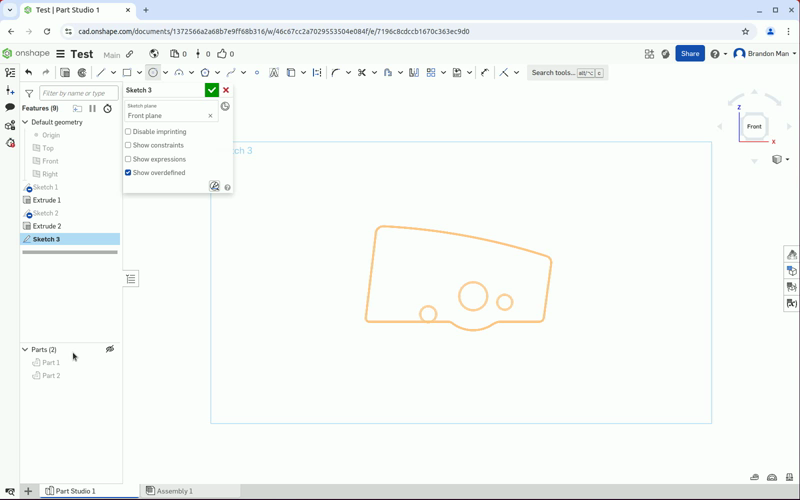
mouse_move(474, 295)
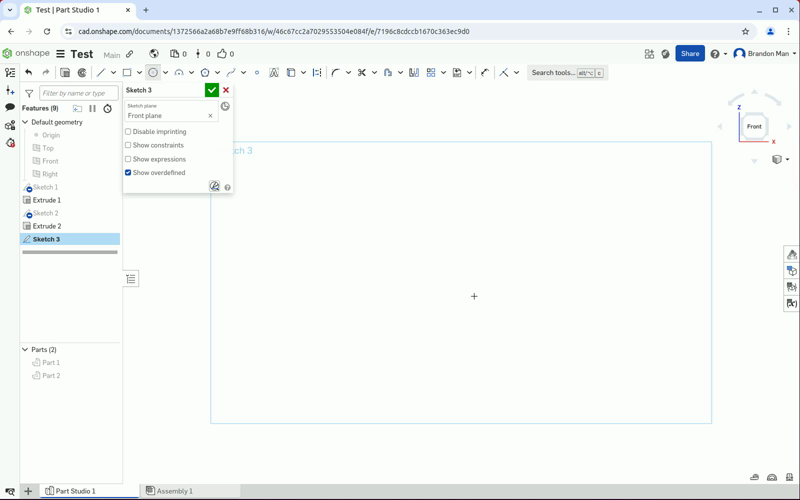
click(474, 295)
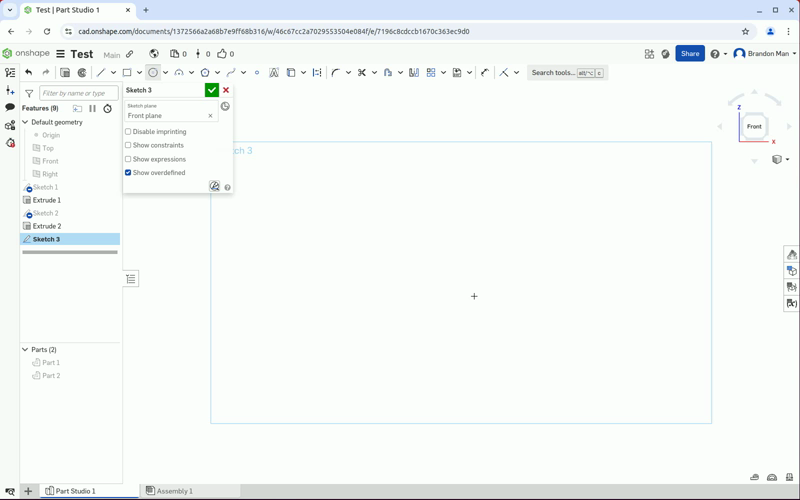
key_up(shift)
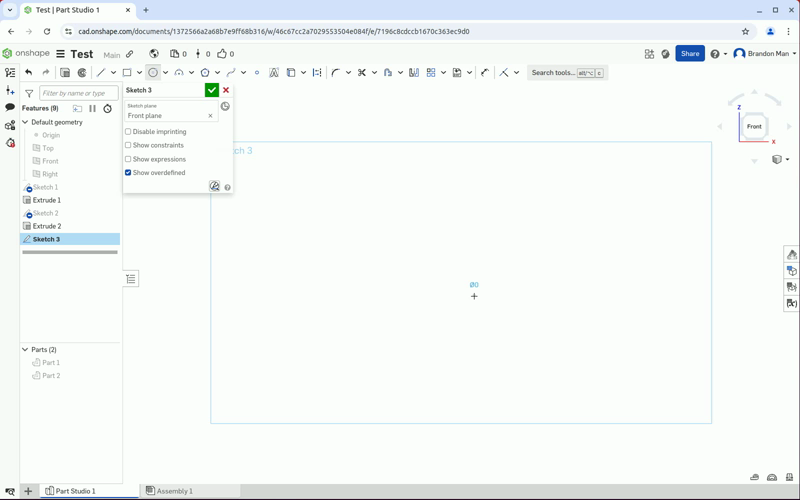
mouse_move(487, 295)
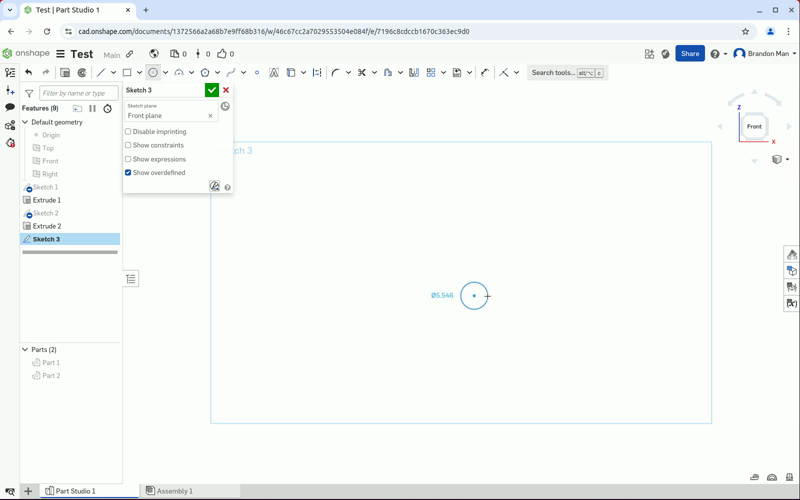
click(487, 295)
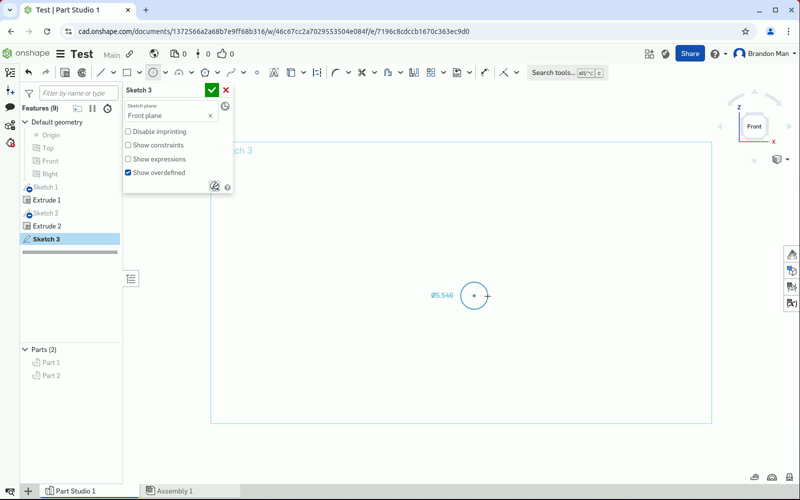
key(esc)
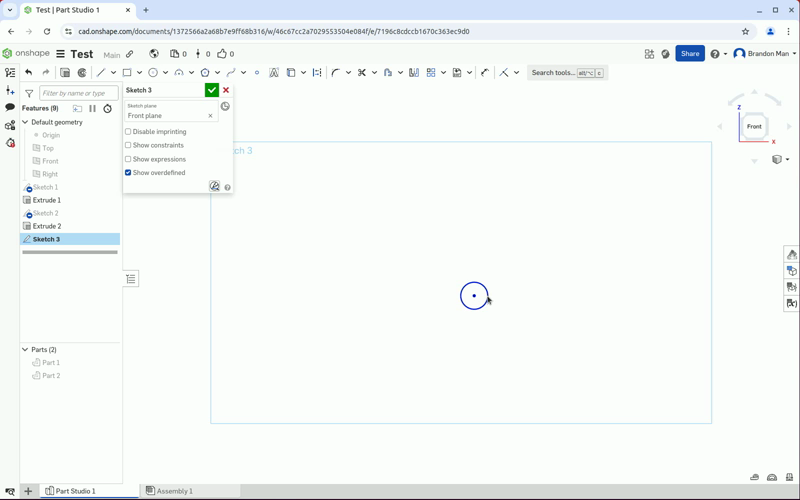
key(c)
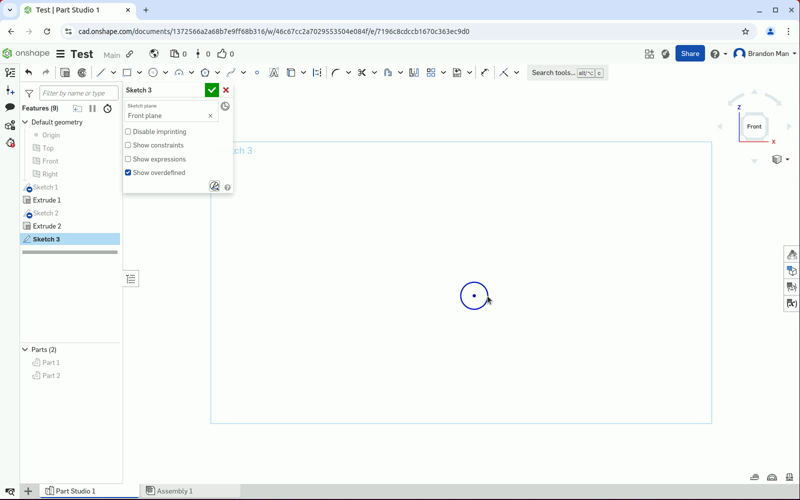
key_down(shift)
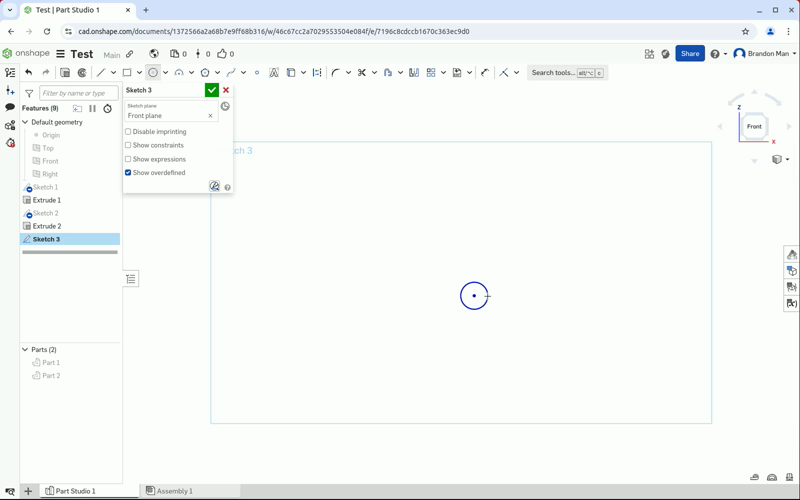
mouse_move(474, 295)
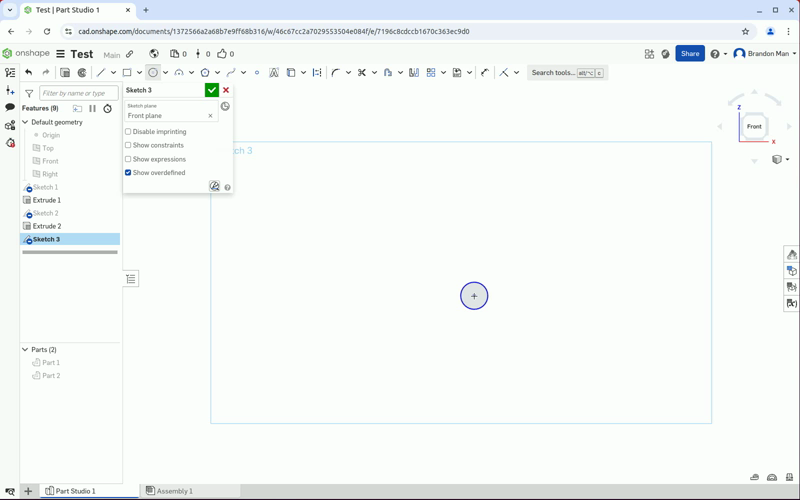
click(474, 295)
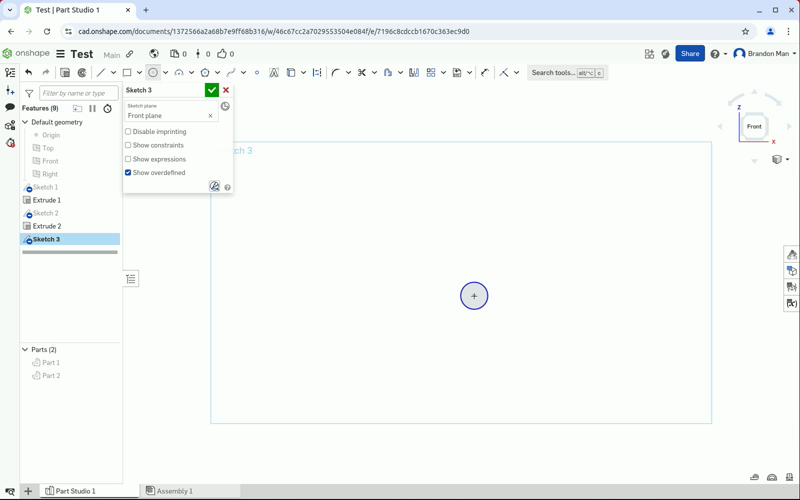
key_up(shift)
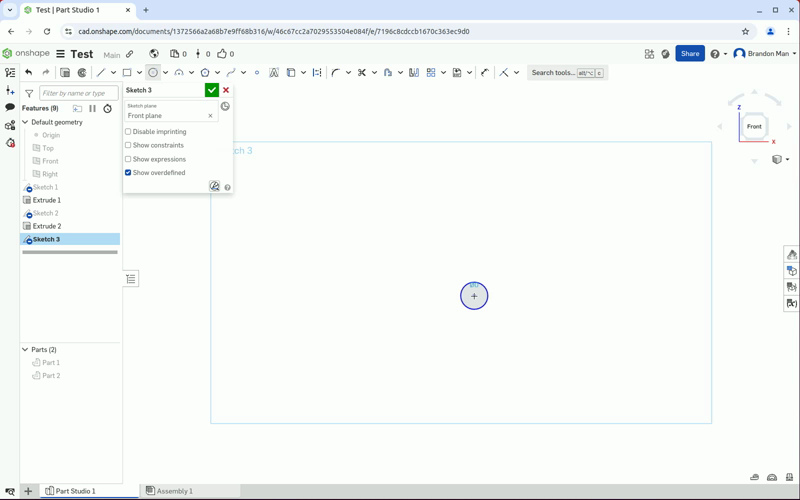
mouse_move(481, 295)
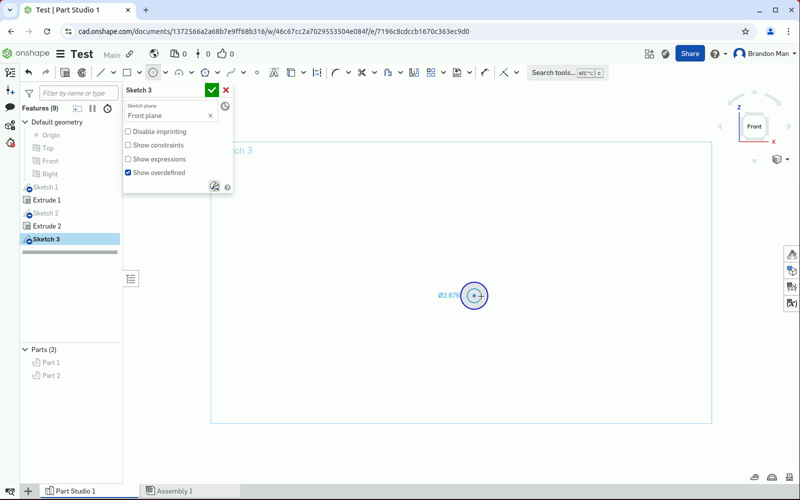
click(481, 295)
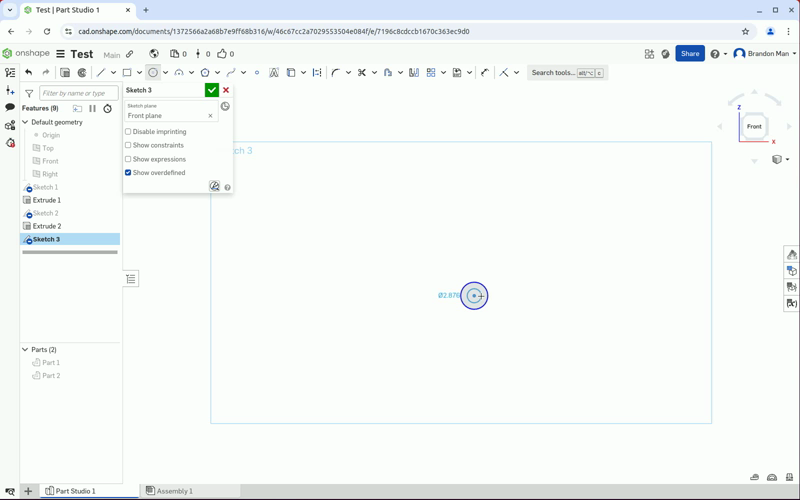
key(esc)
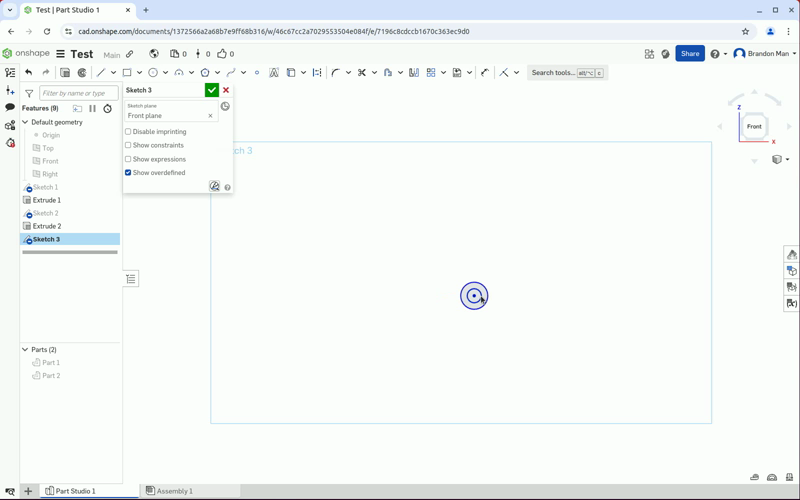
mouse_move(465, 293)
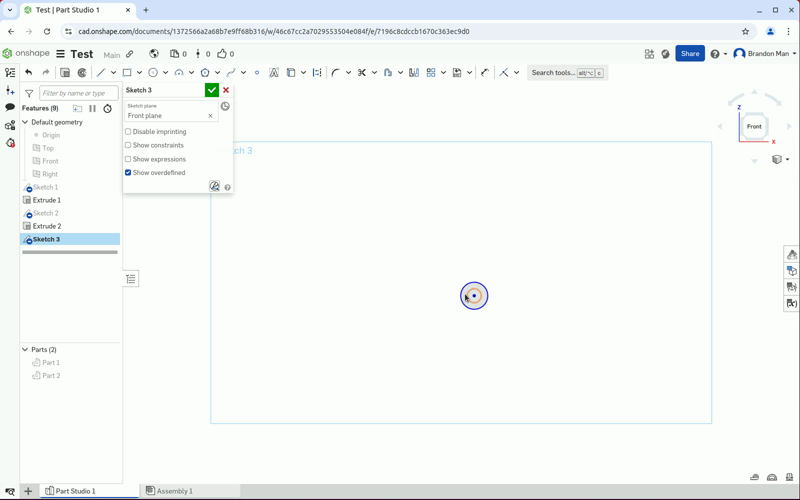
scroll(6)
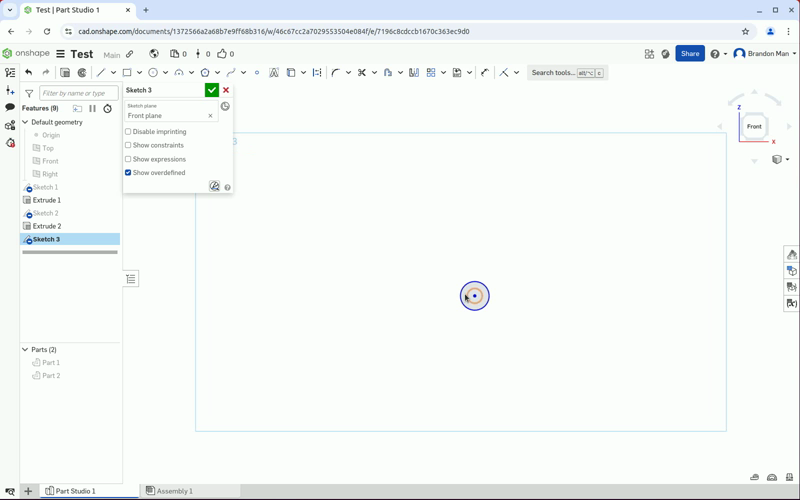
scroll(6)
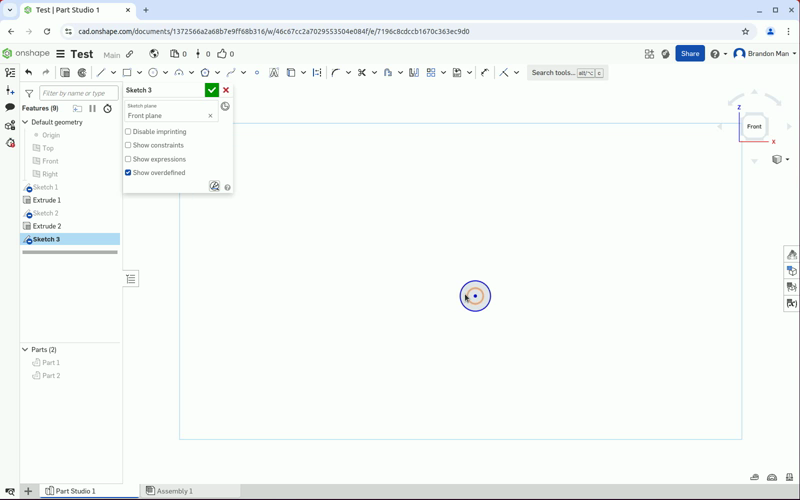
scroll(6)
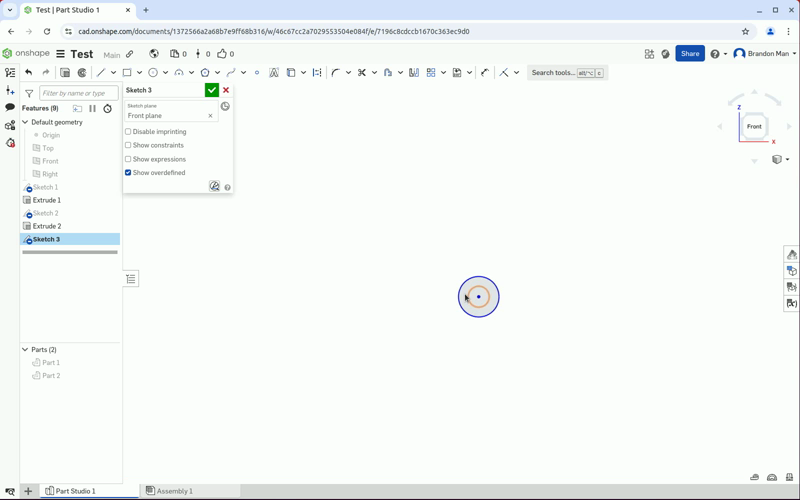
scroll(6)
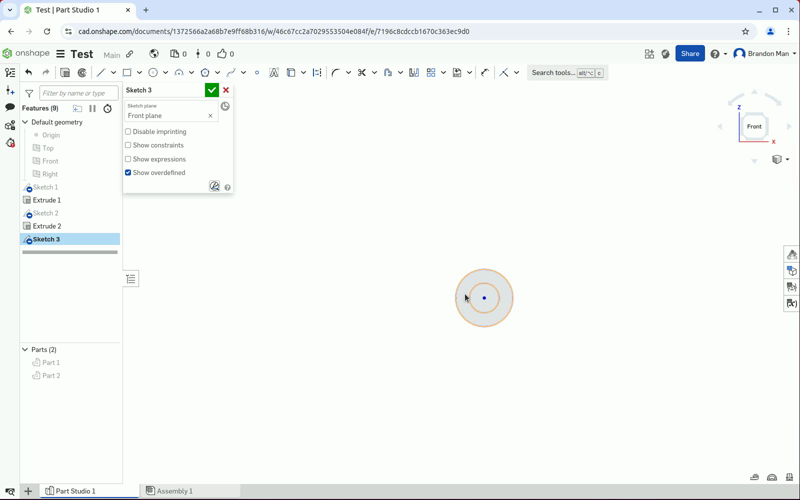
scroll(6)
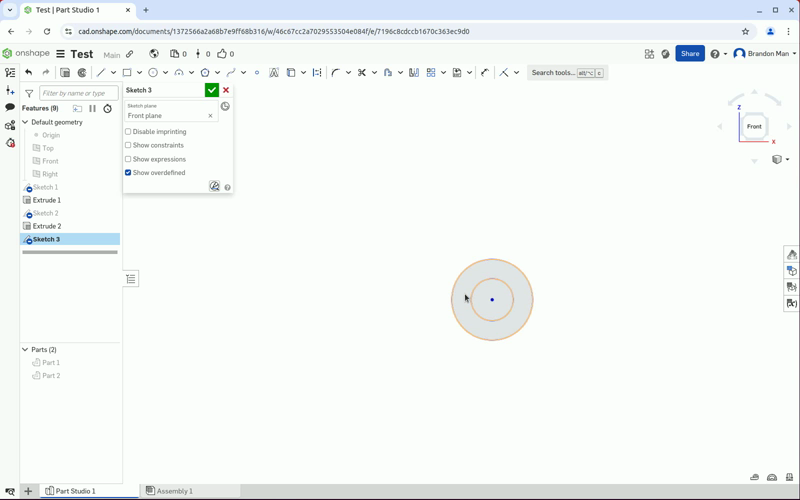
scroll(6)
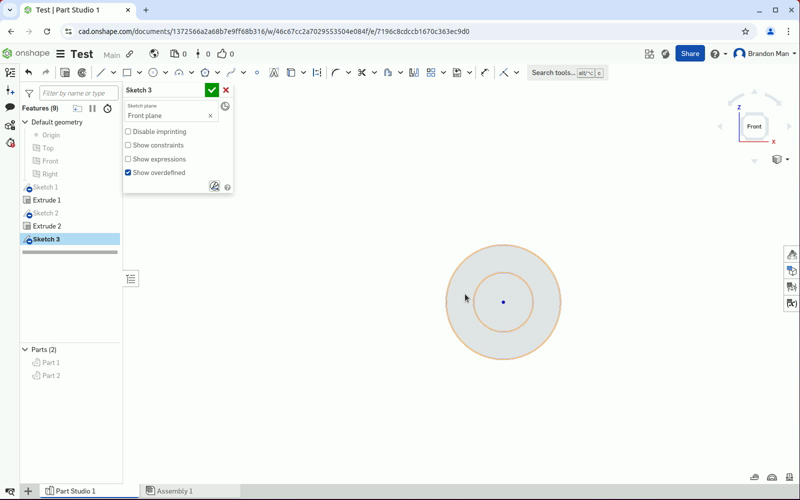
scroll(6)
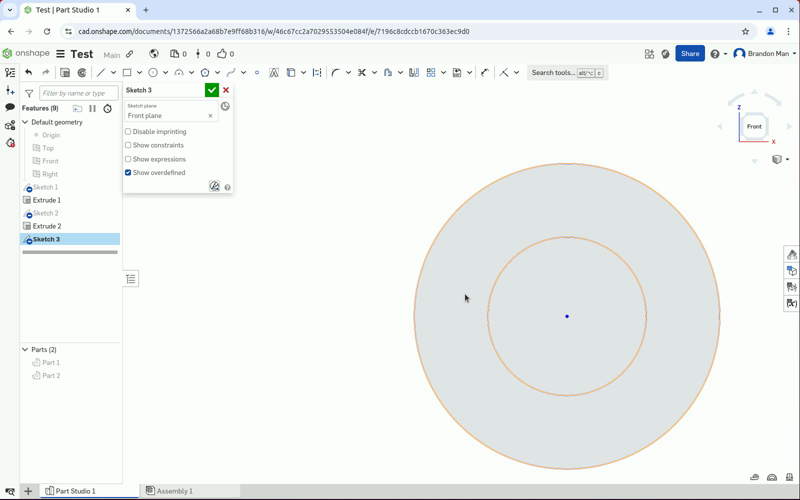
click(465, 293)
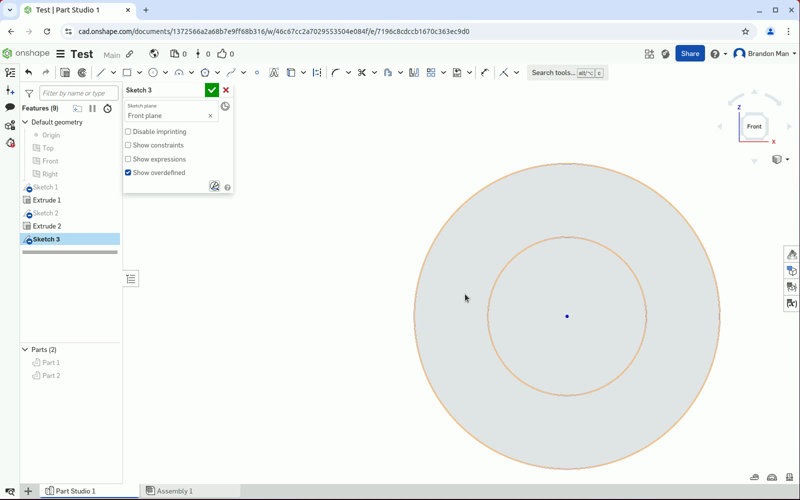
scroll(-6)
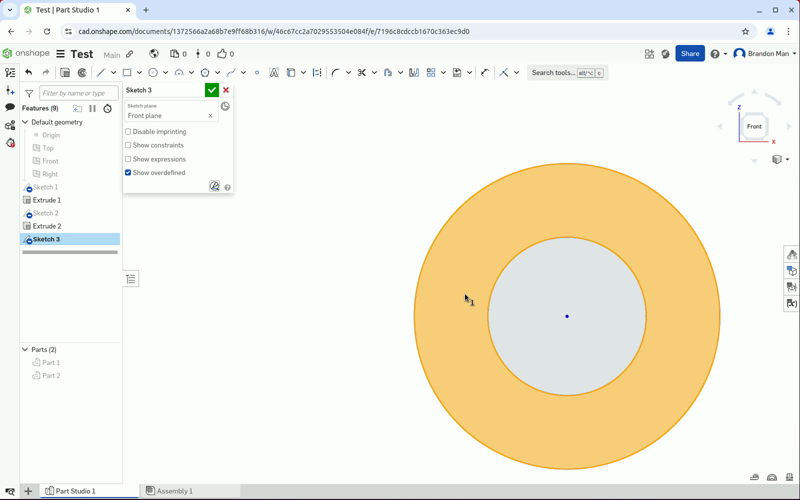
scroll(-6)
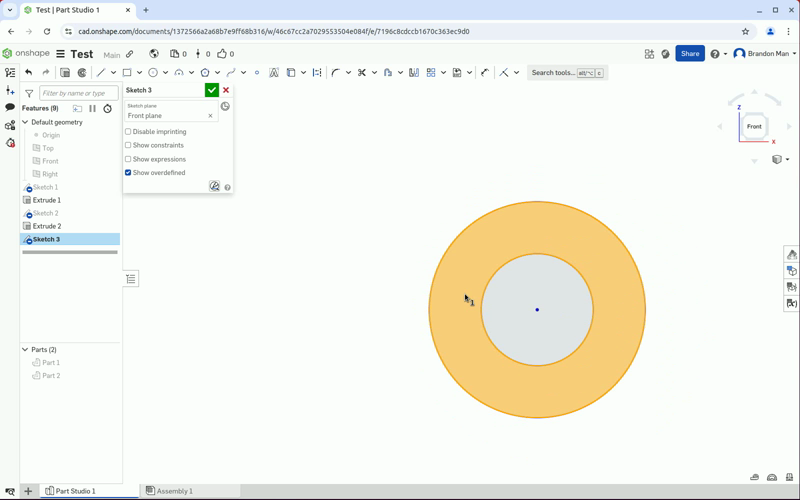
scroll(-6)
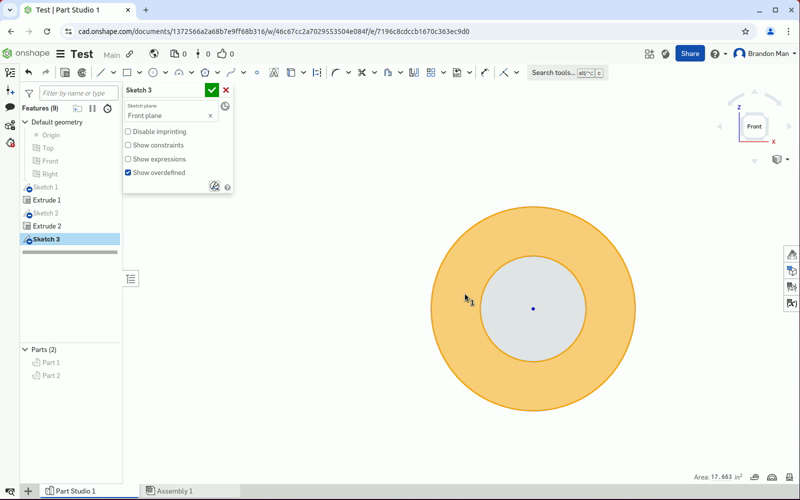
scroll(-6)
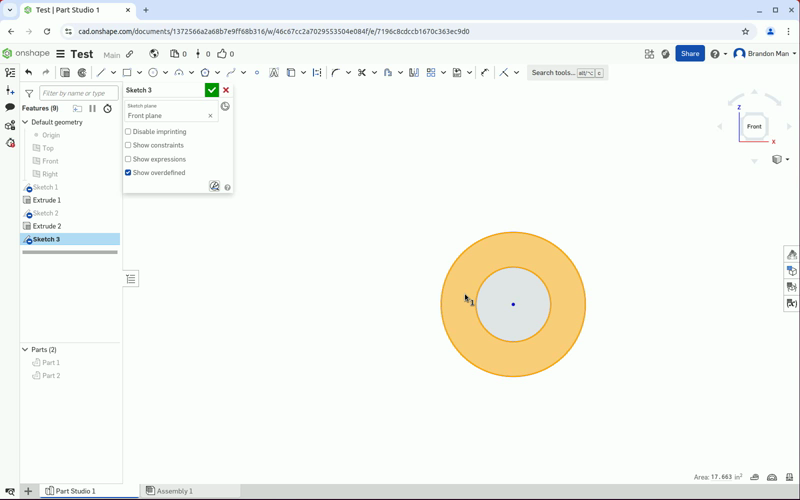
scroll(-6)
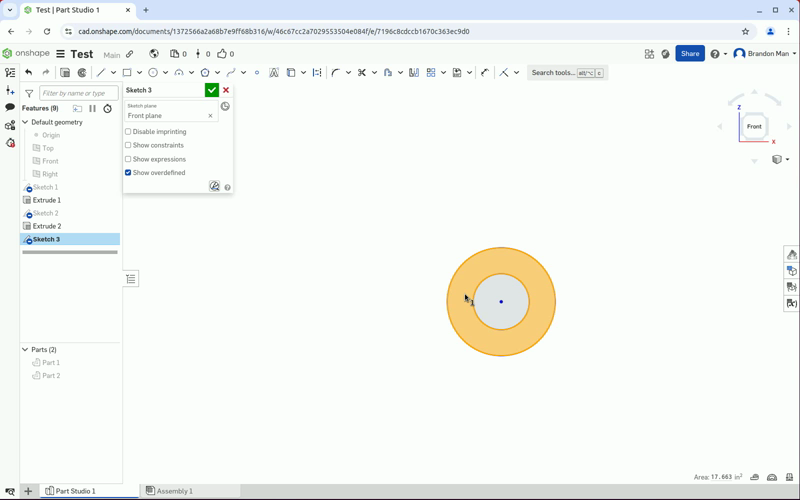
scroll(-6)
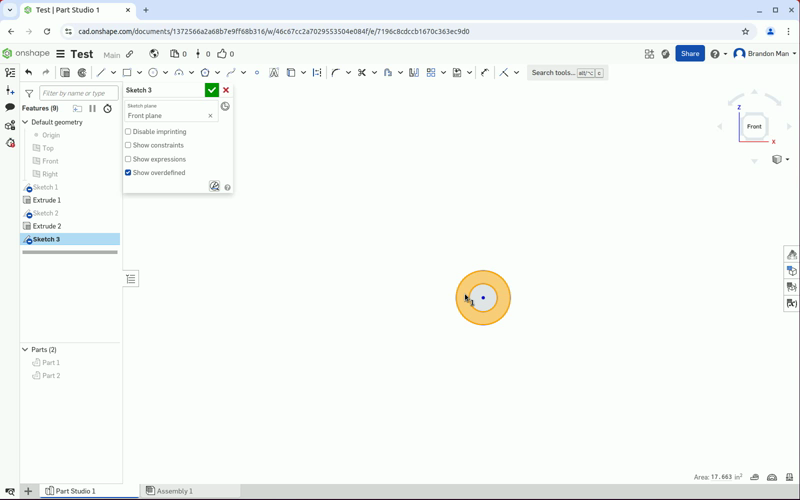
scroll(-6)
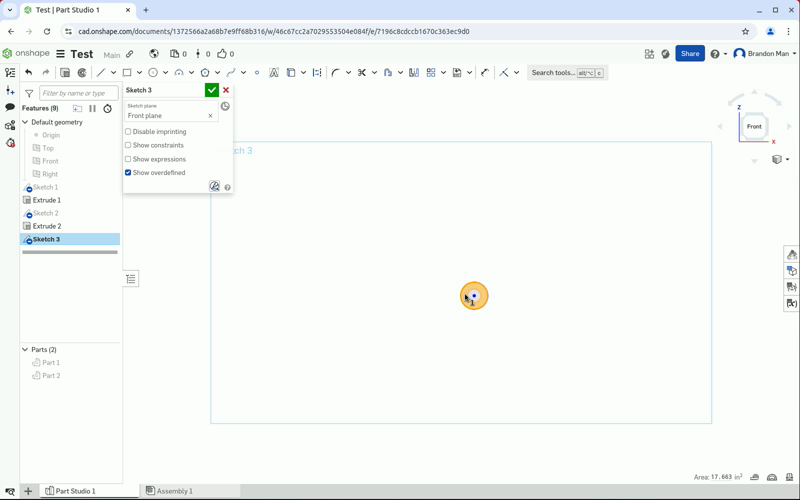
mouse_move(73, 352)
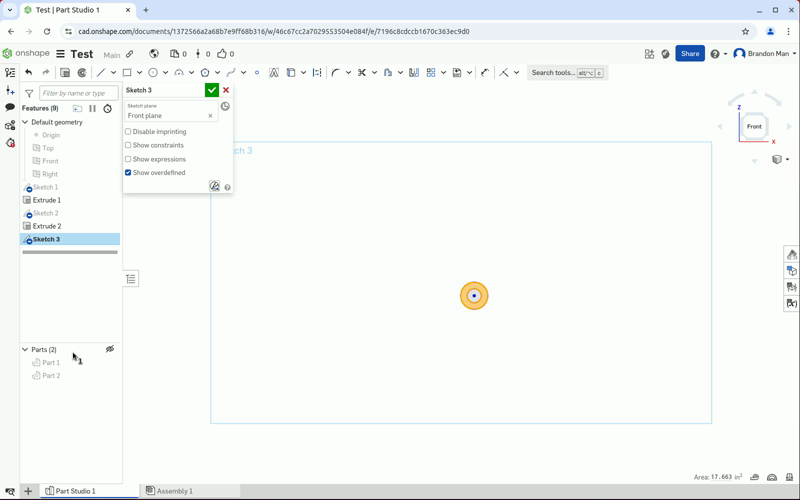
key(shift+y)
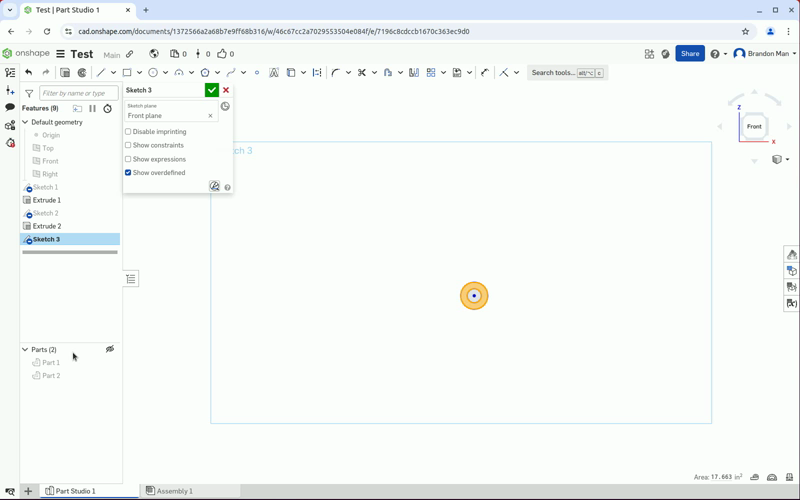
key(shift+e)
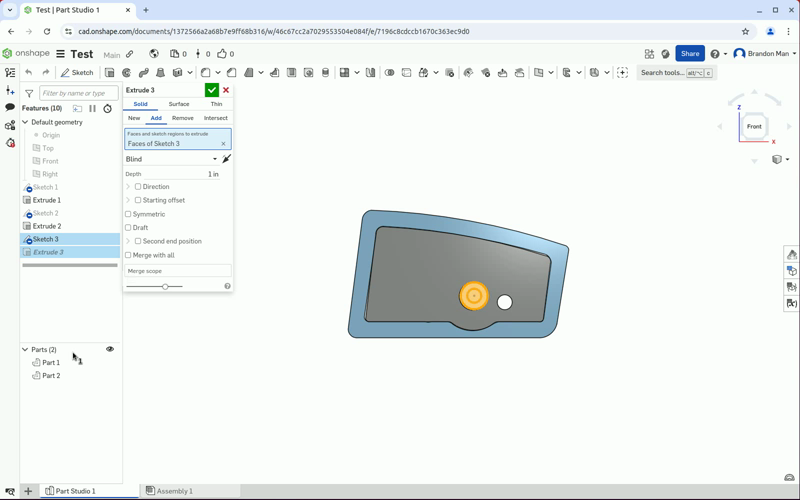
mouse_move(143, 106)
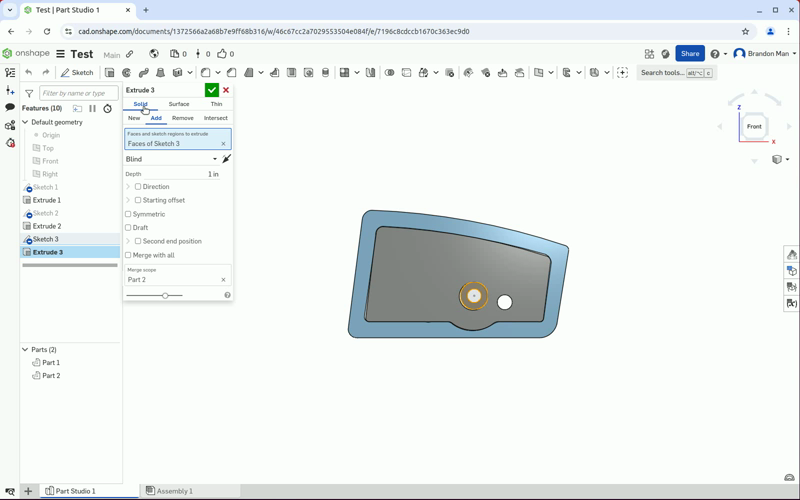
click(143, 106)
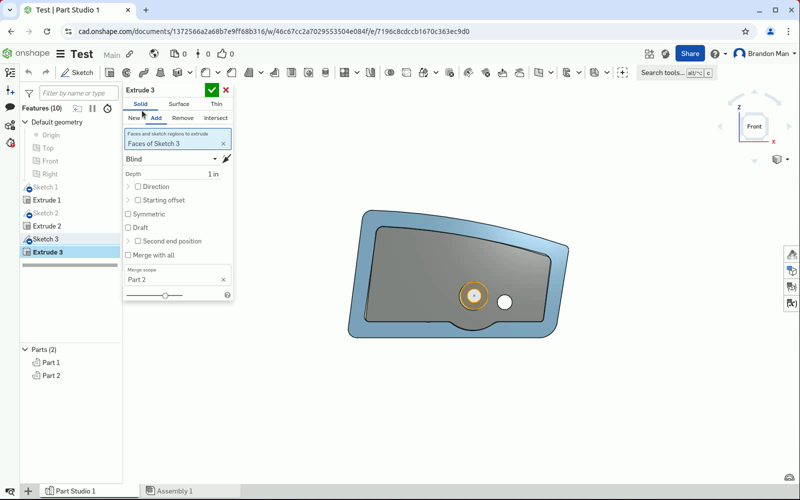
mouse_move(137, 120)
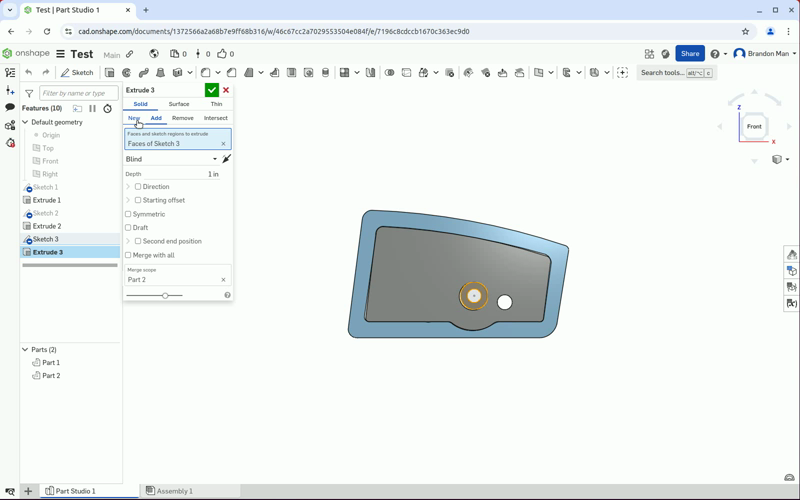
click(137, 120)
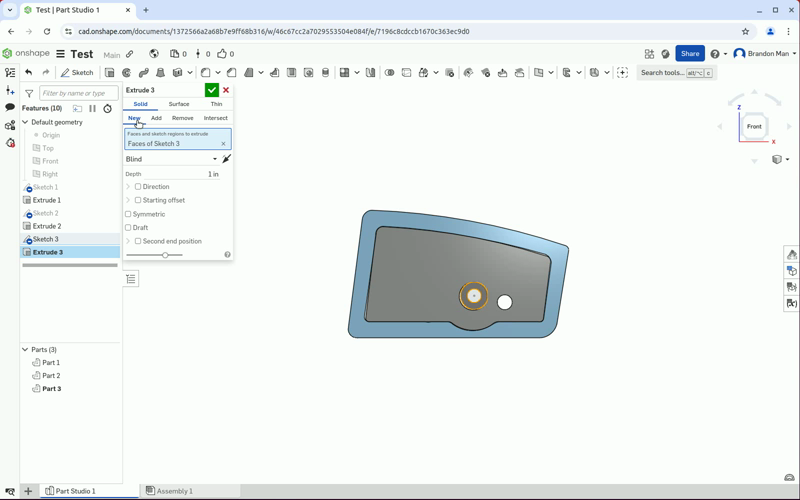
key(tab, 4)
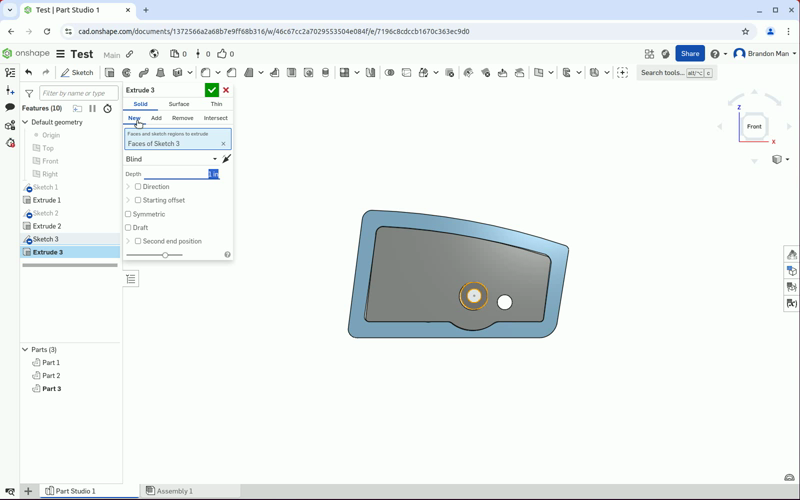
text(0.241)
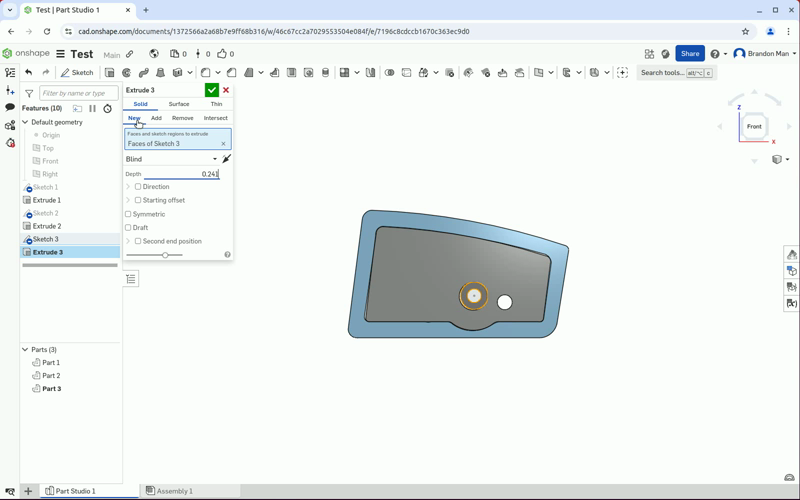
key(enter)
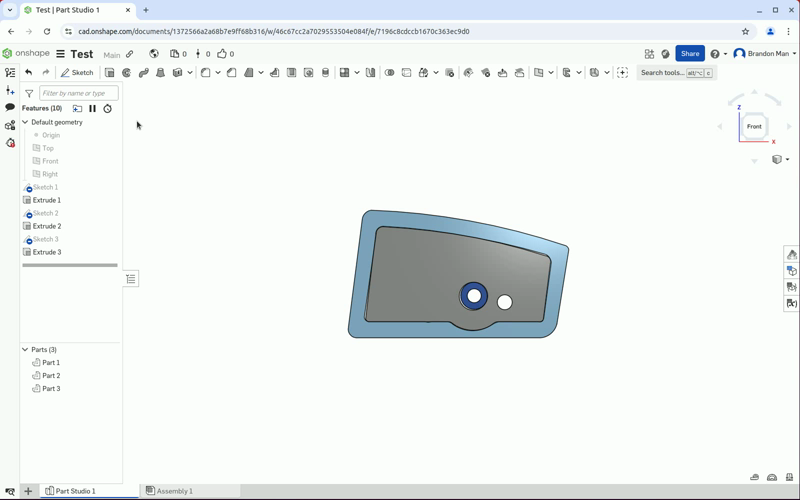
key(shift+h)
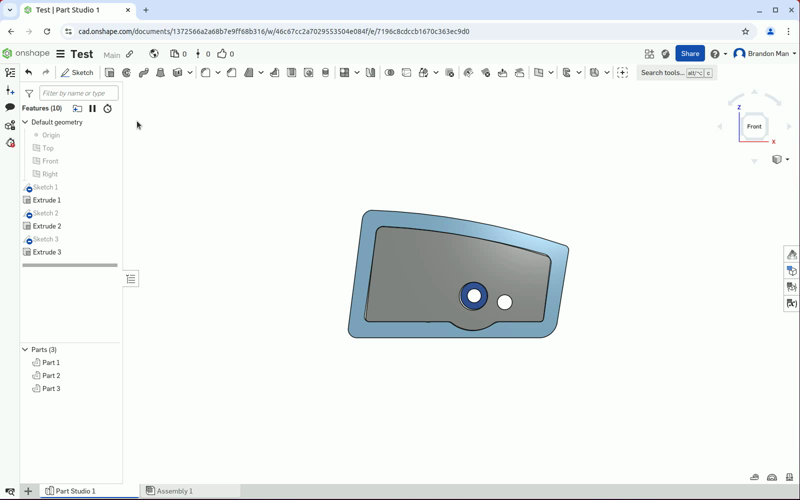
key(shift+h)
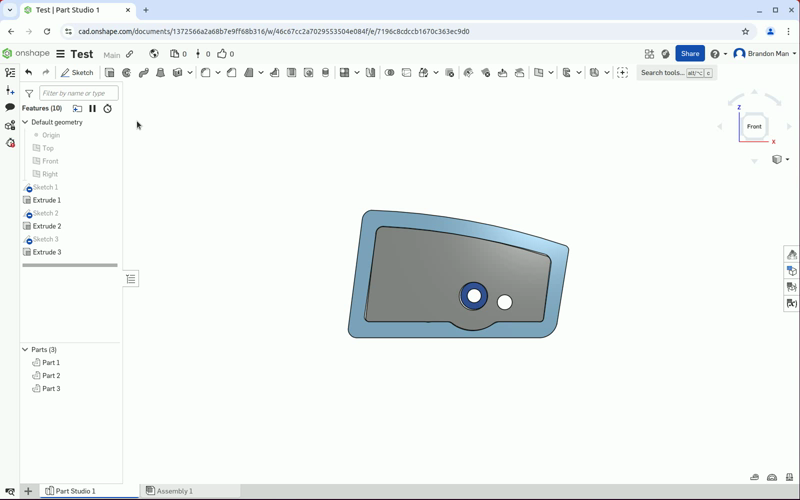
mouse_move(73, 189)
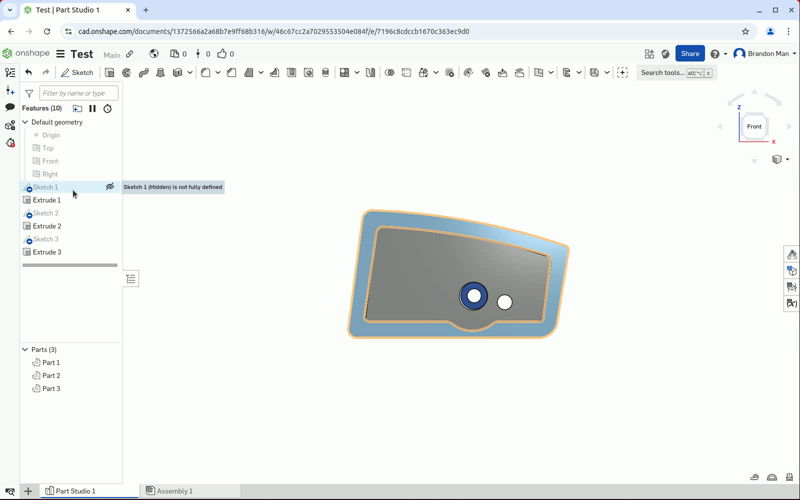
click(73, 189)
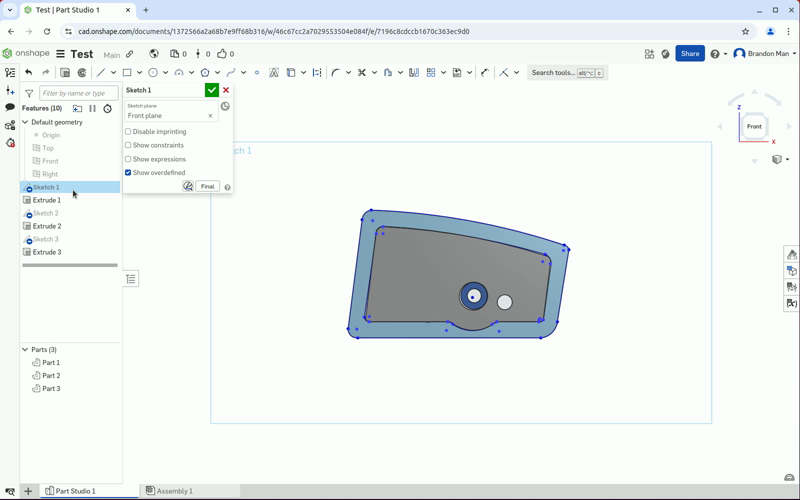
mouse_move(229, 92)
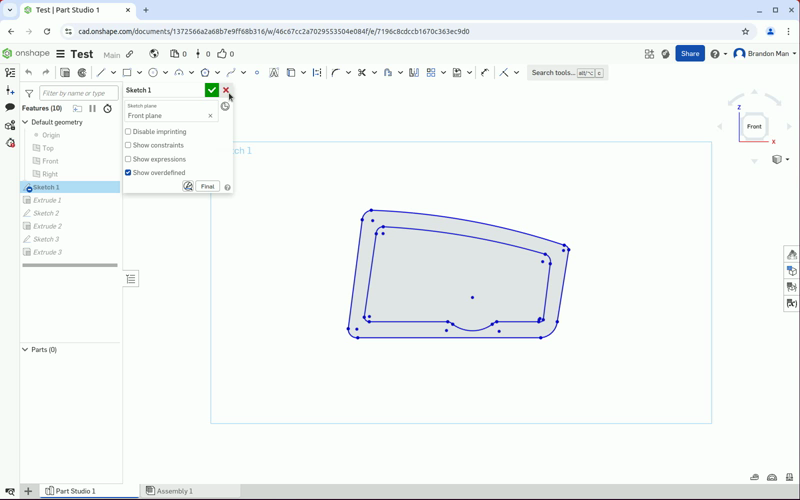
click(229, 92)
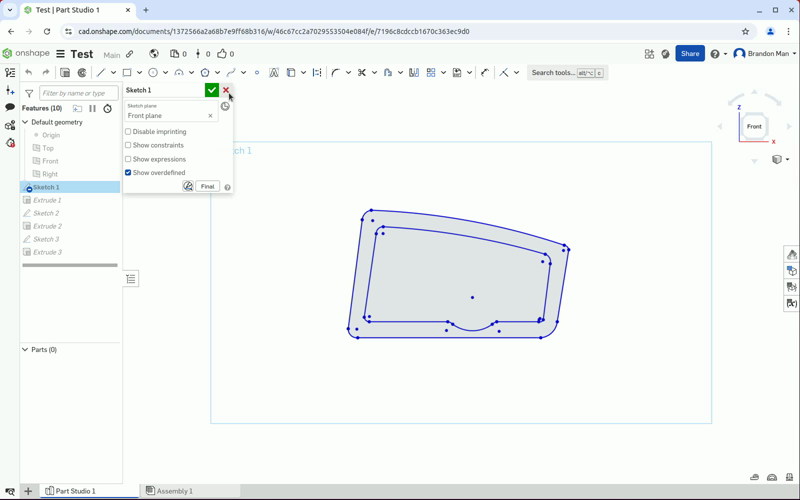
key(shift+s)
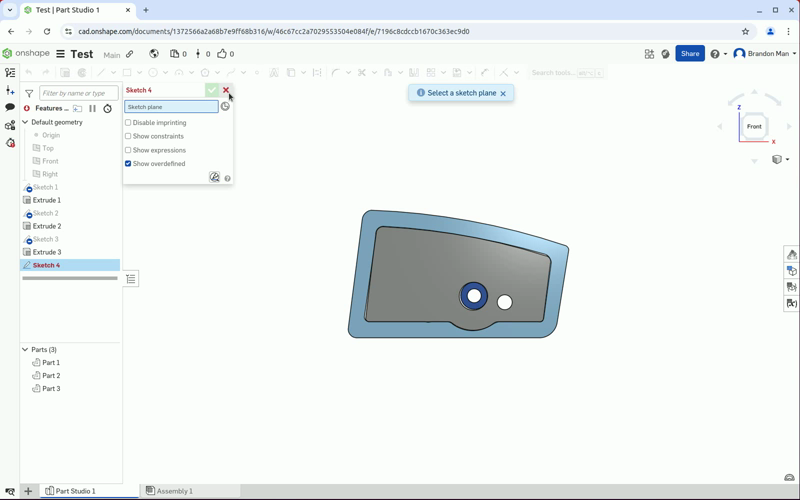
mouse_move(73, 163)
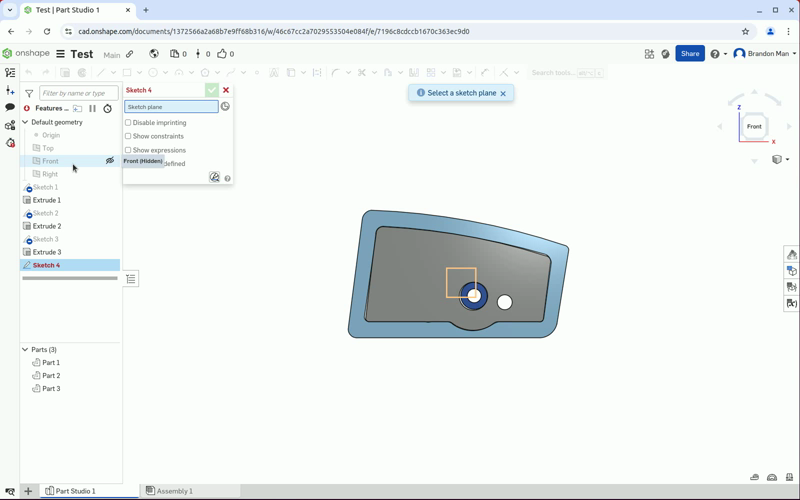
click(73, 163)
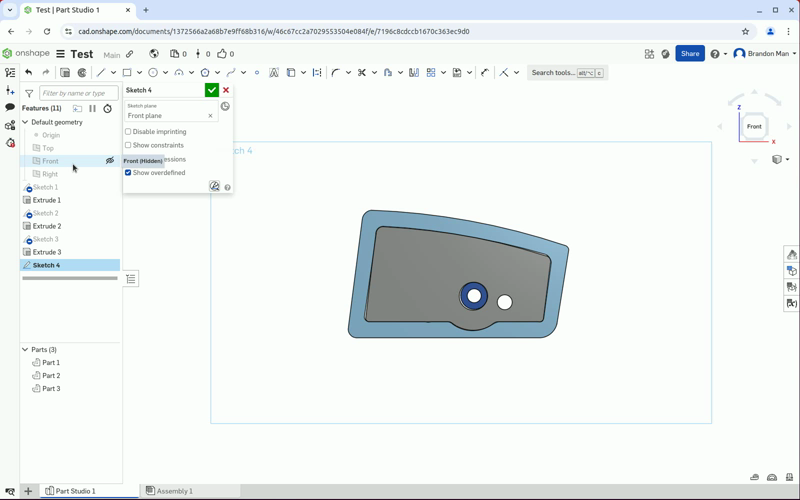
mouse_move(73, 352)
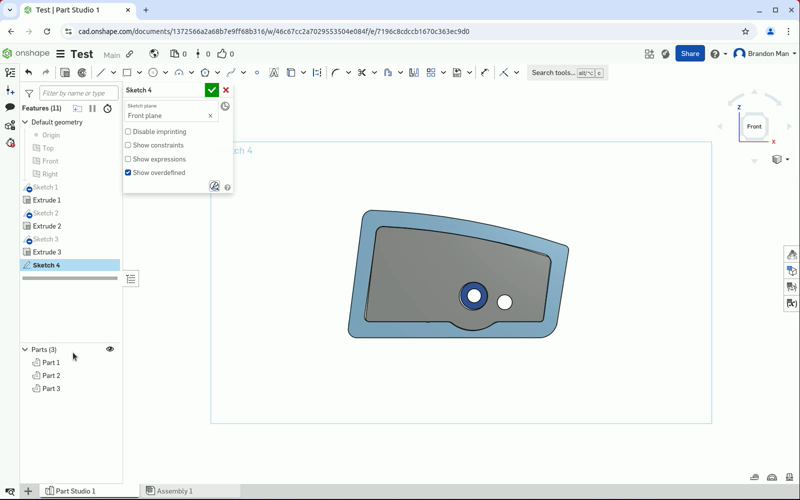
key(y)
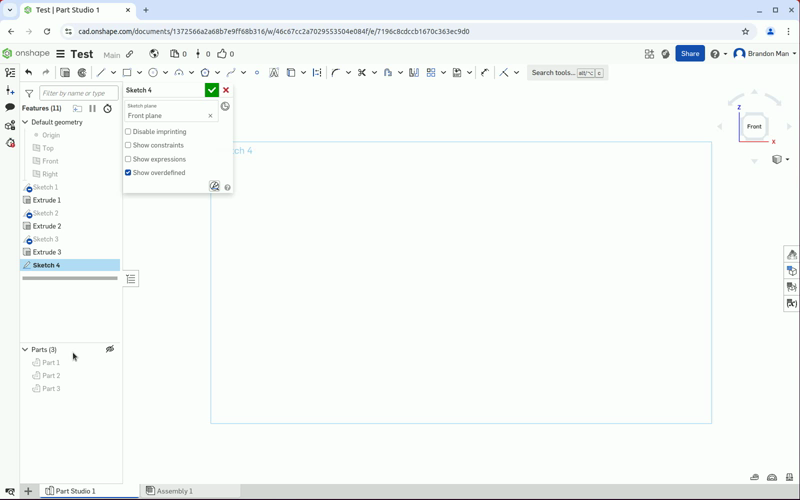
key(c)
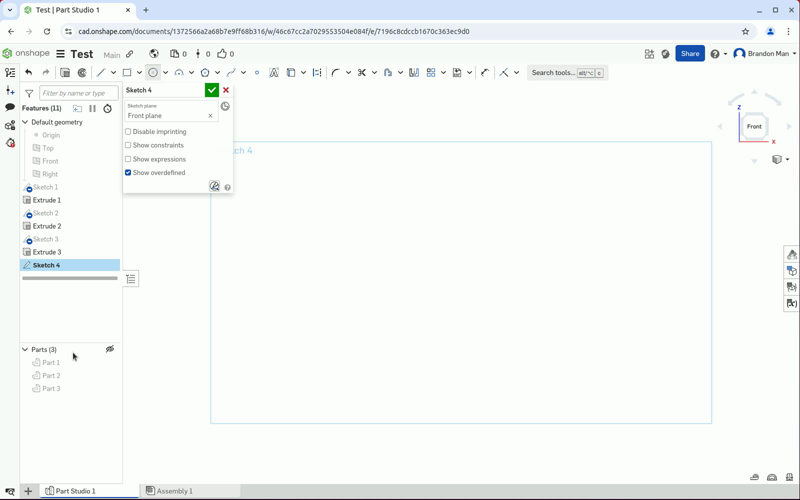
key_down(shift)
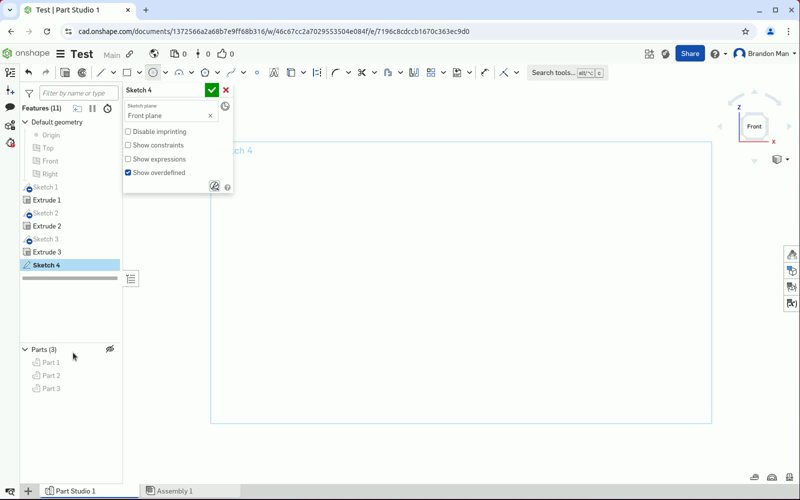
mouse_move(475, 295)
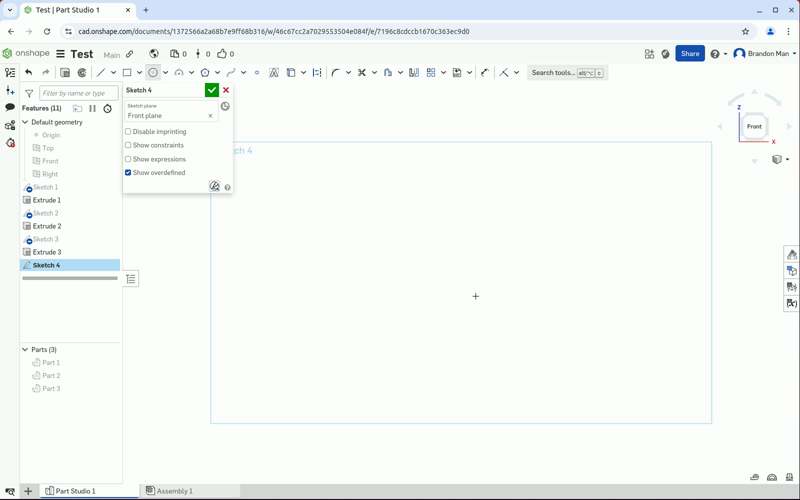
click(475, 295)
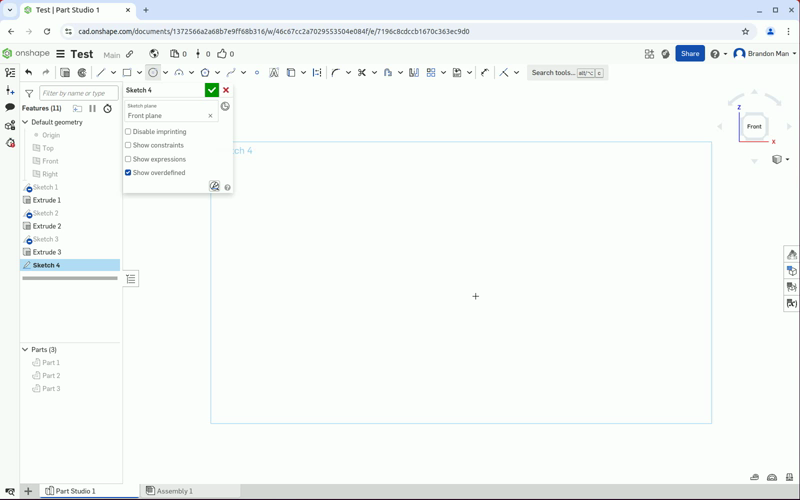
key_up(shift)
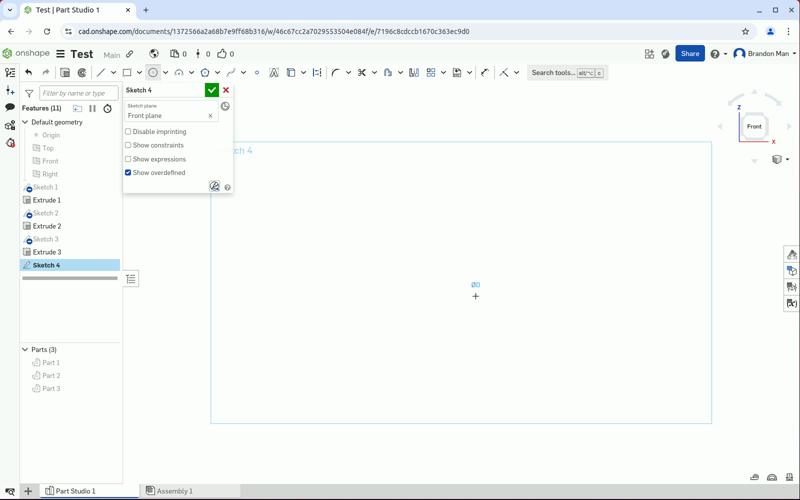
mouse_move(483, 295)
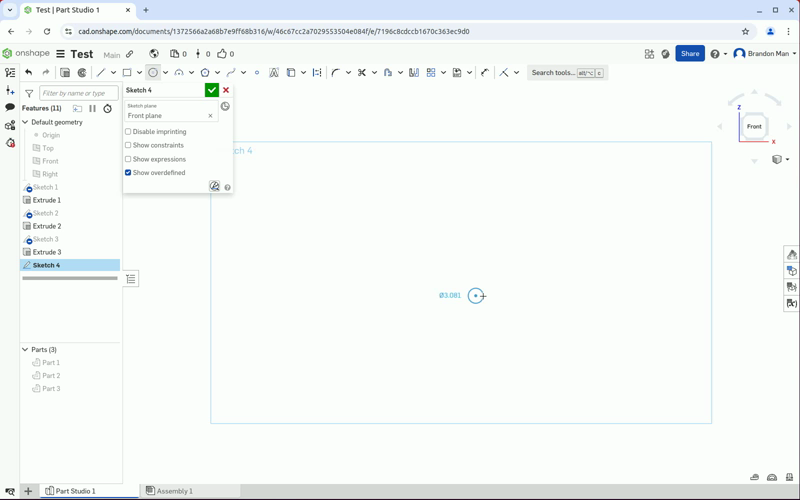
click(483, 295)
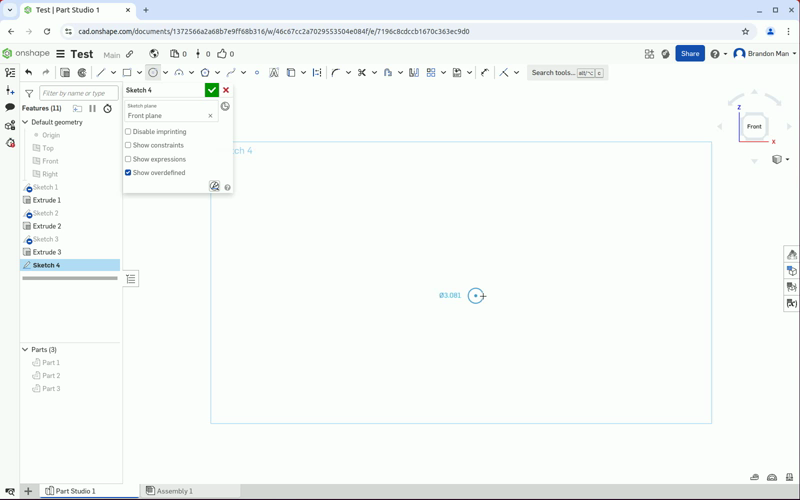
key(esc)
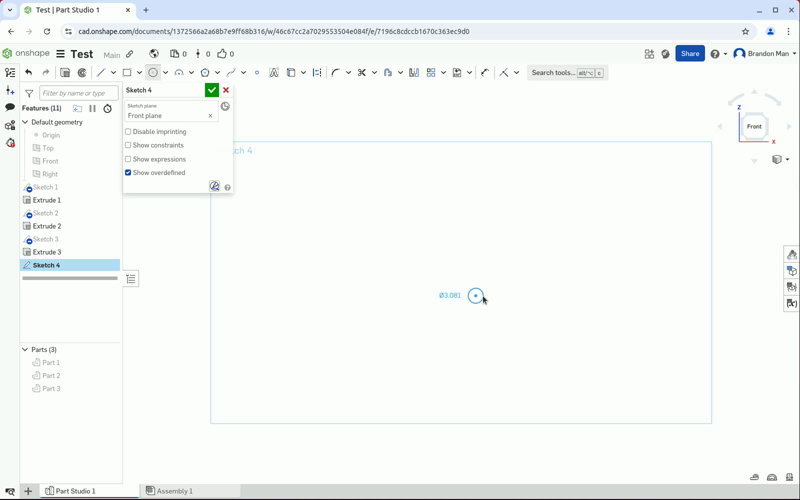
key(c)
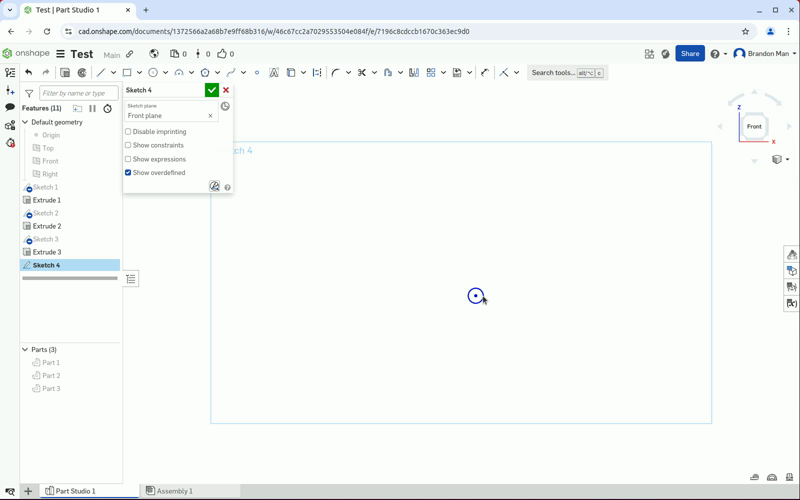
key_down(shift)
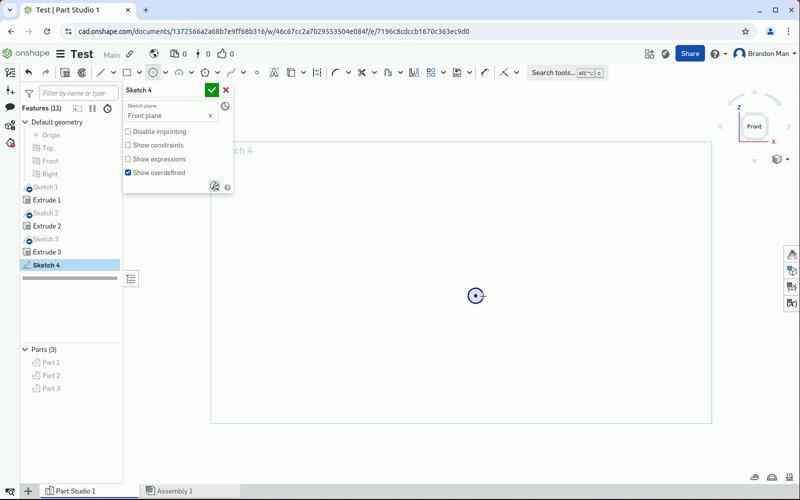
mouse_move(475, 295)
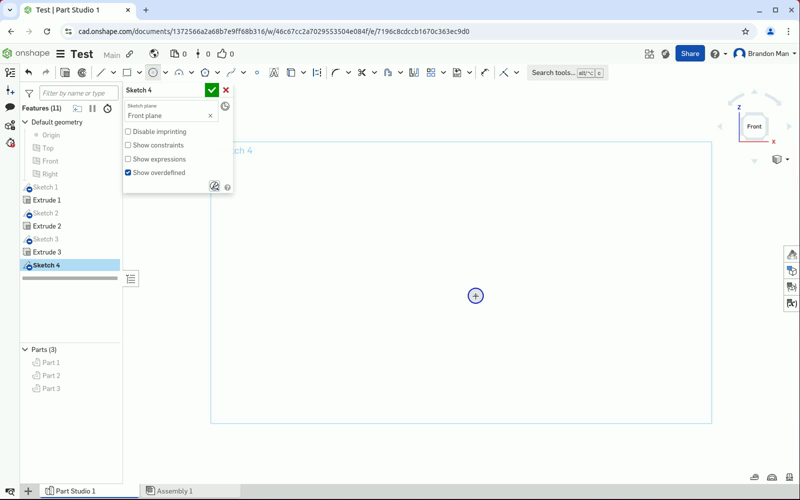
click(475, 295)
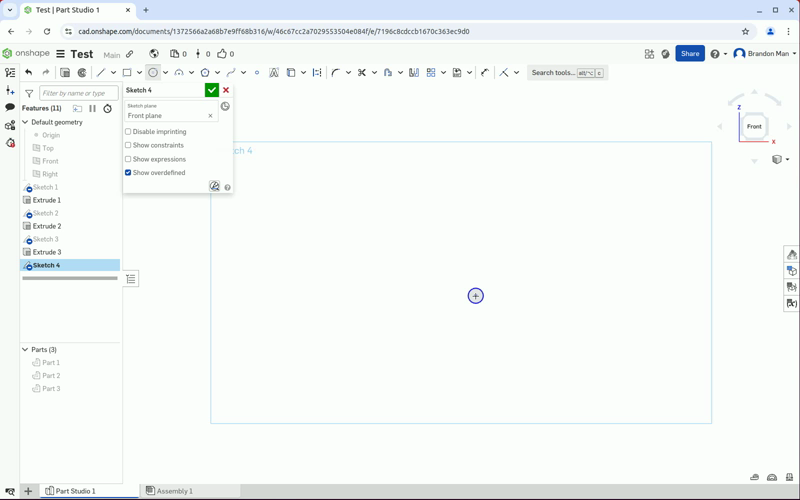
key_up(shift)
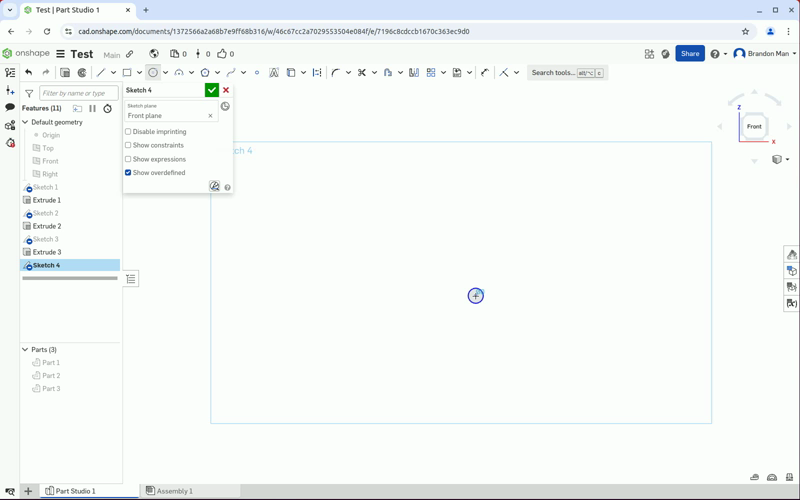
mouse_move(481, 295)
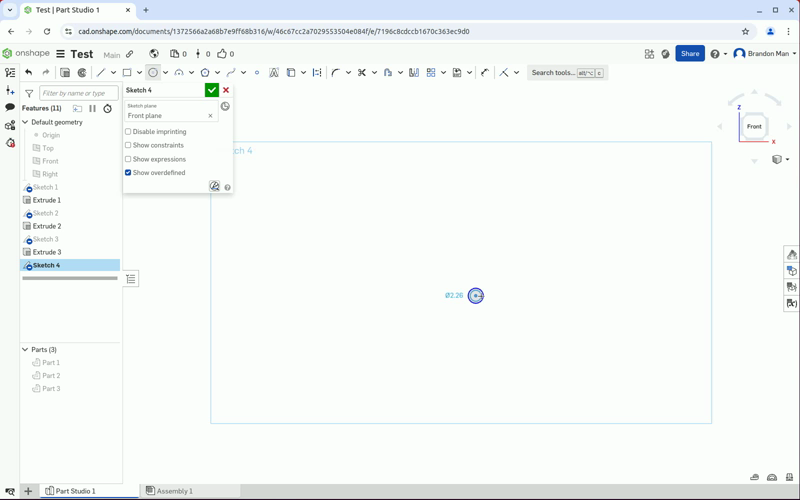
scroll(6)
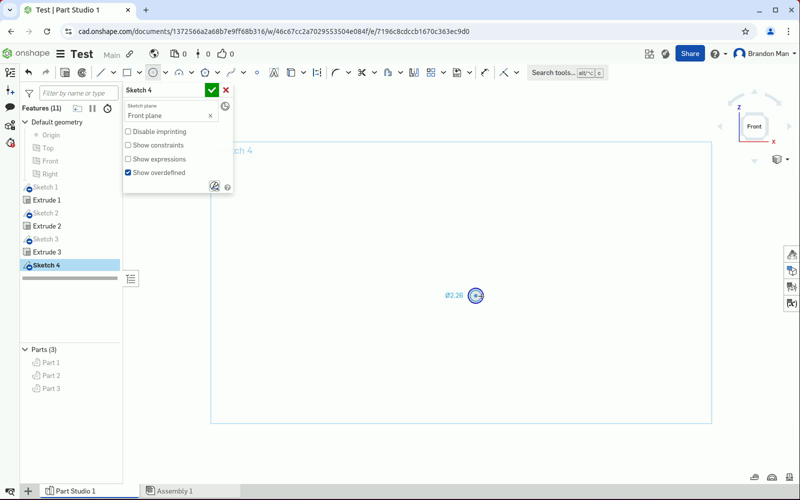
scroll(6)
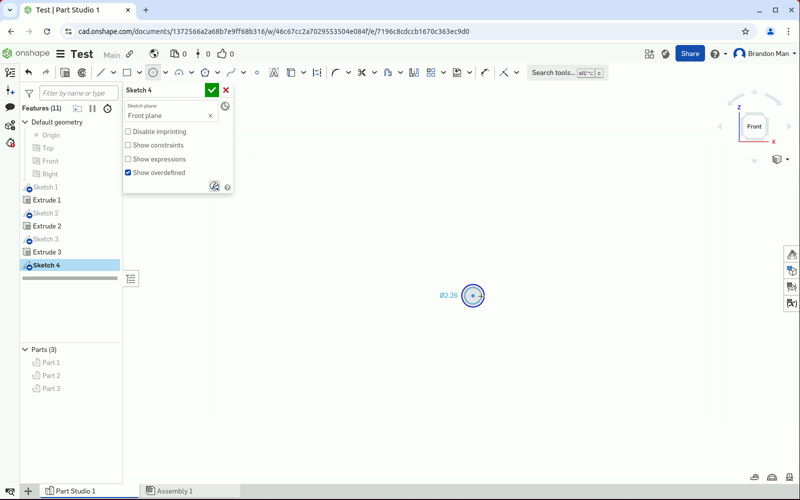
scroll(6)
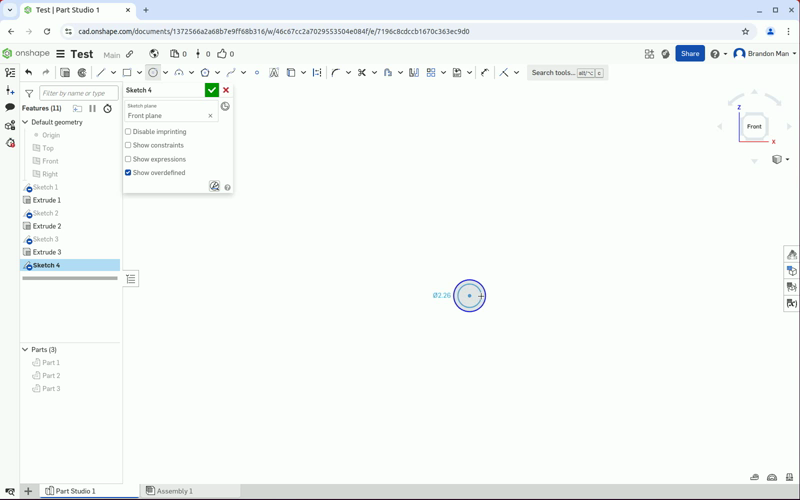
scroll(6)
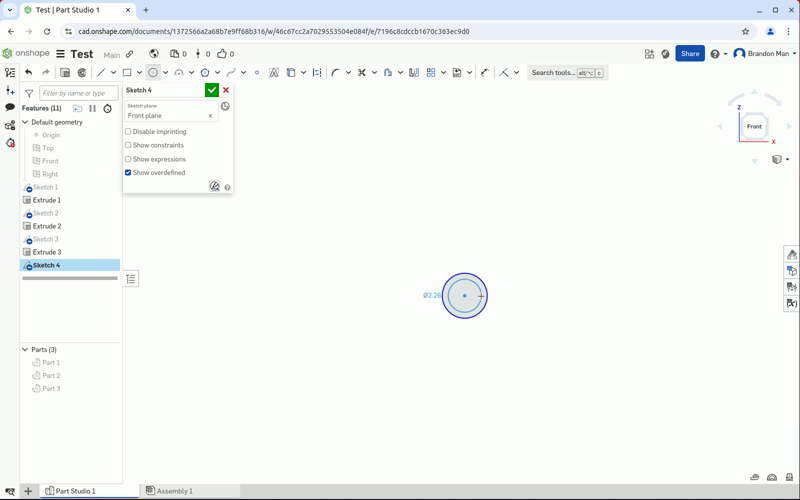
scroll(6)
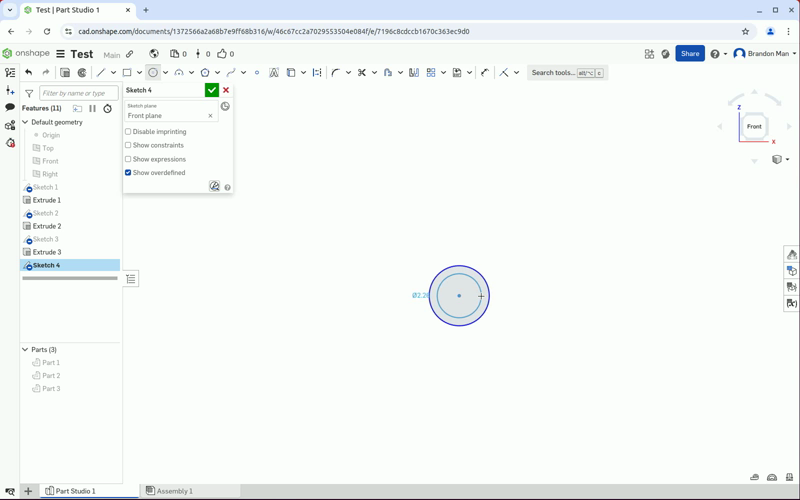
scroll(6)
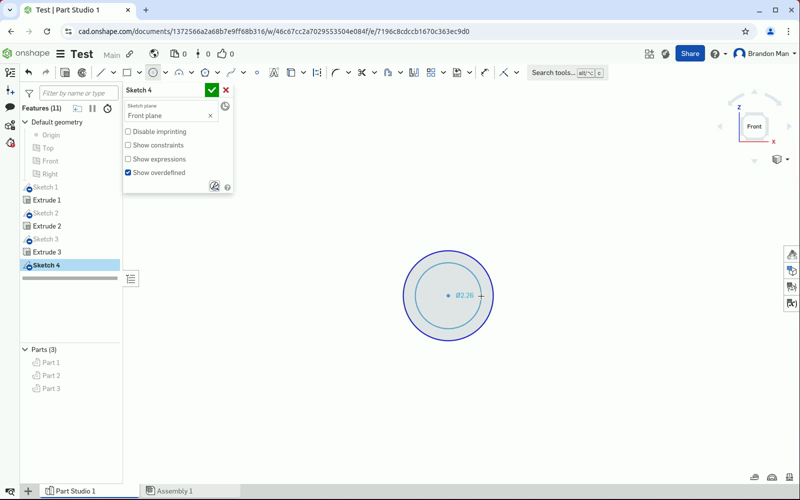
scroll(6)
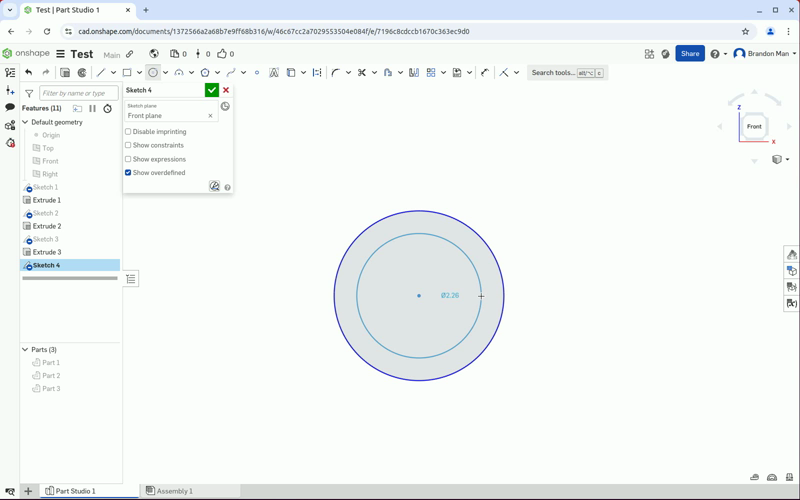
click(481, 295)
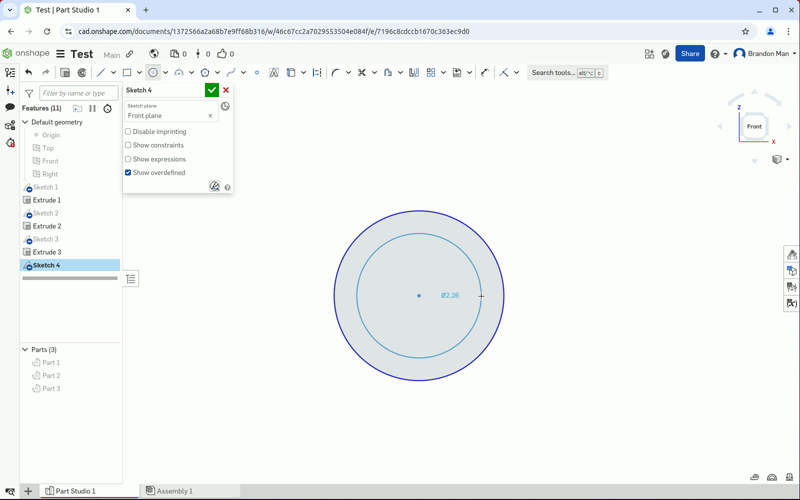
scroll(-6)
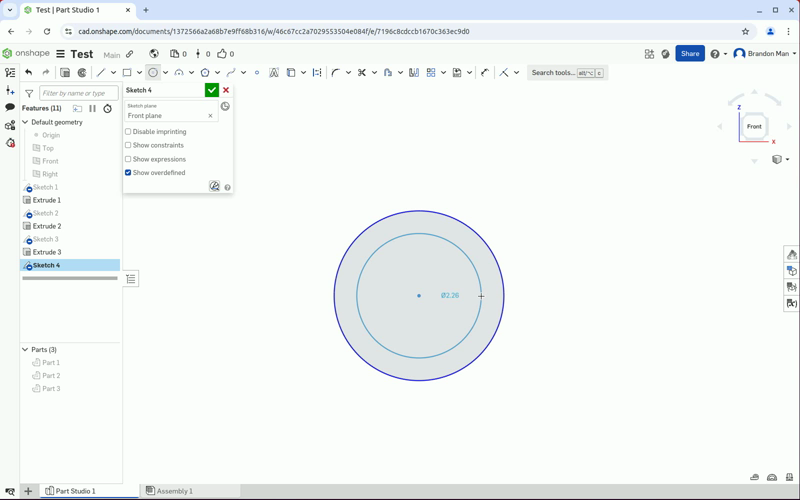
scroll(-6)
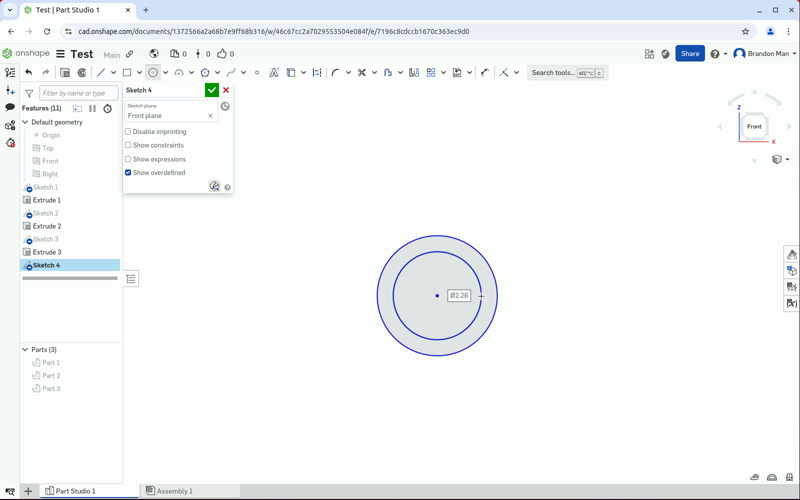
scroll(-6)
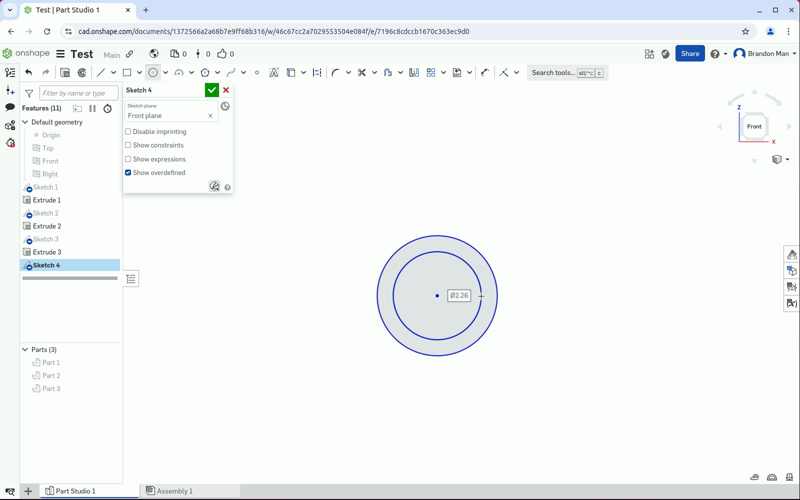
scroll(-6)
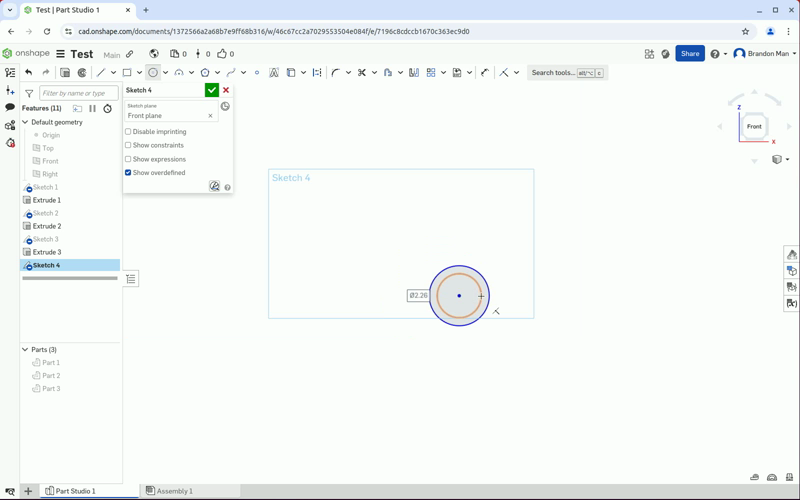
scroll(-6)
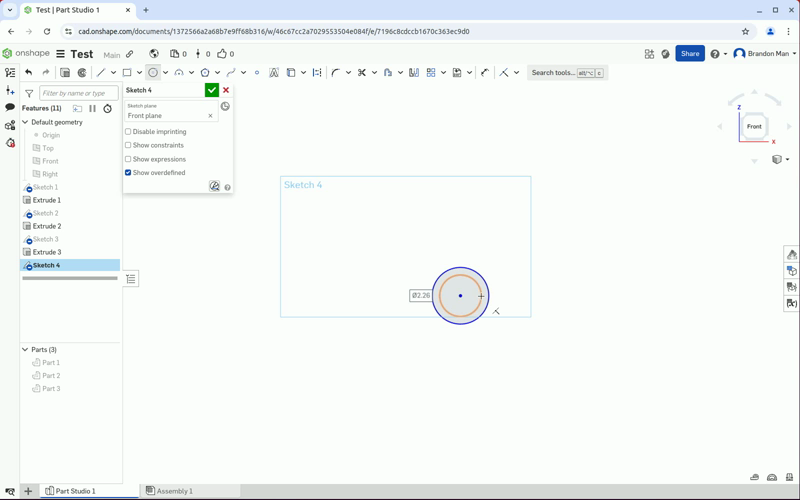
scroll(-6)
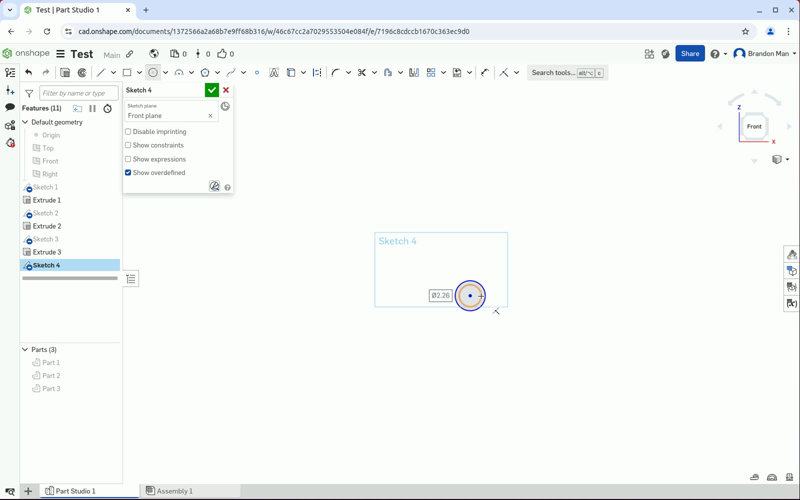
scroll(-6)
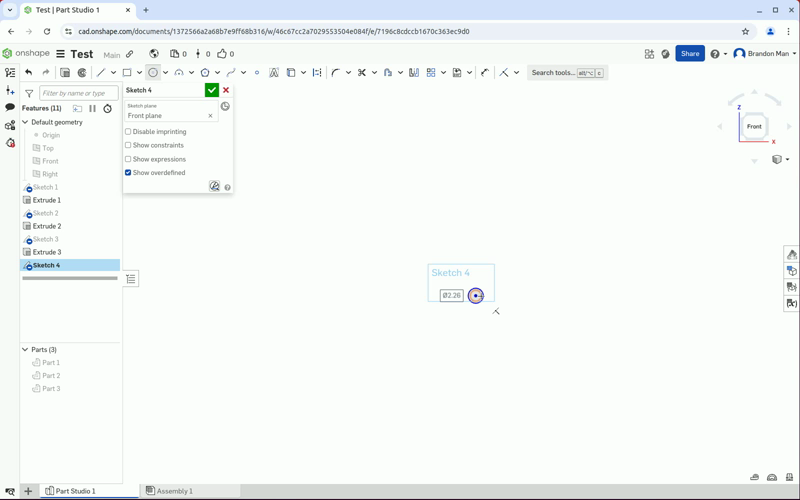
key(esc)
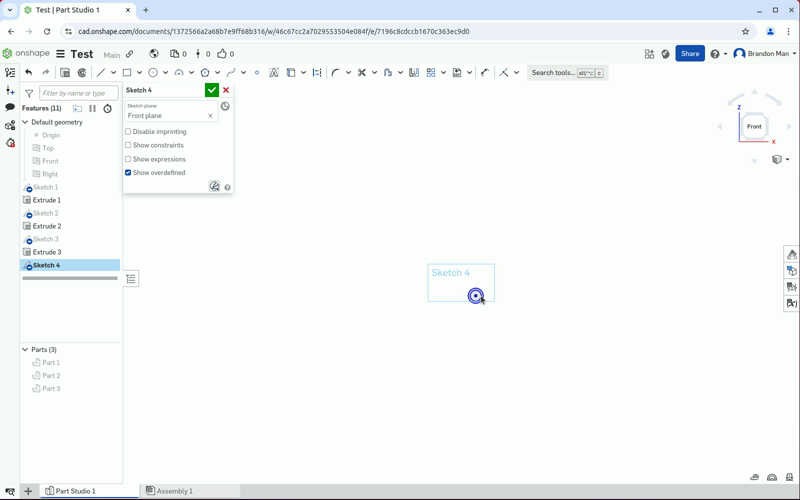
mouse_move(471, 289)
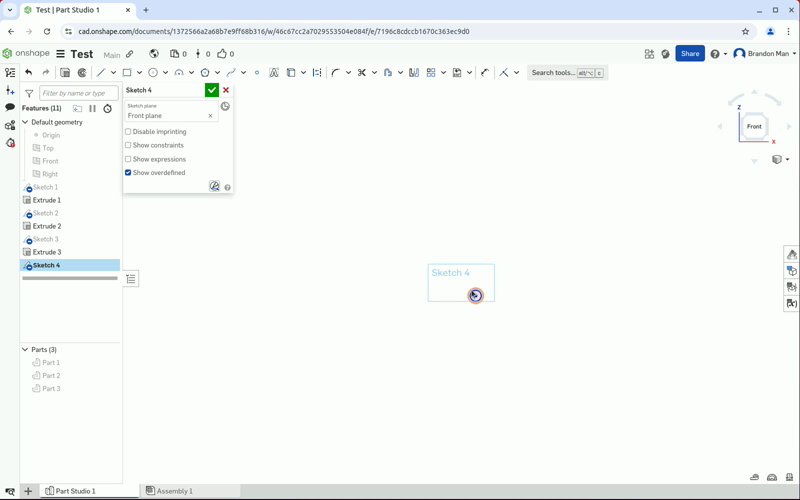
scroll(6)
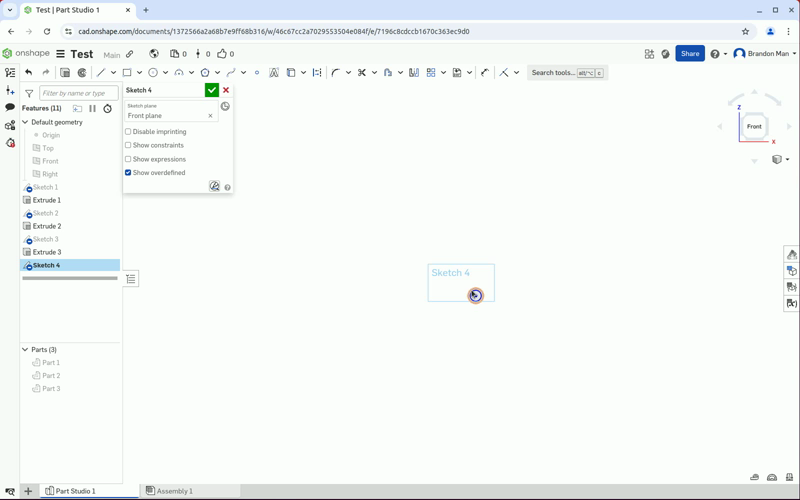
scroll(6)
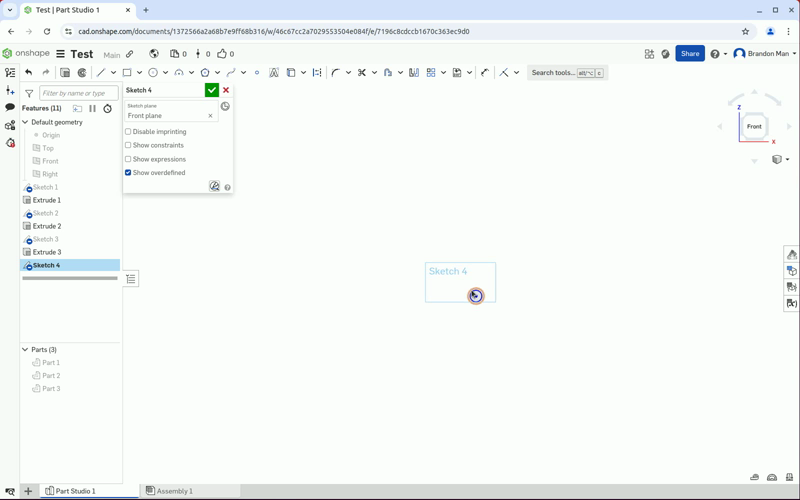
scroll(6)
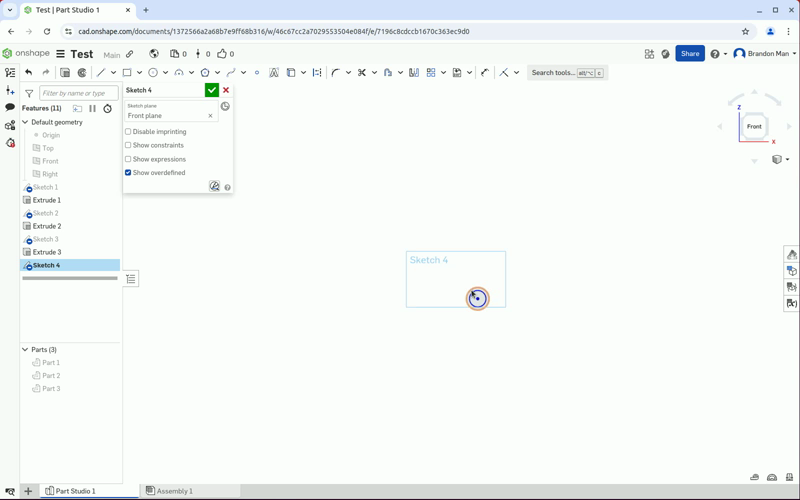
scroll(6)
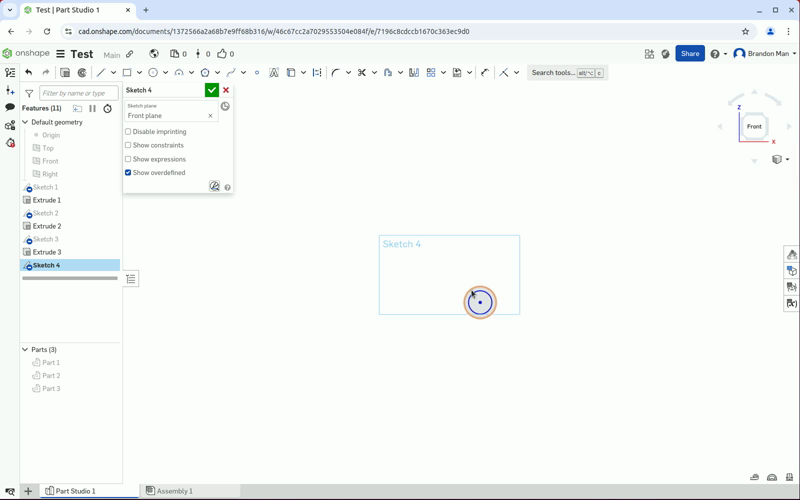
scroll(6)
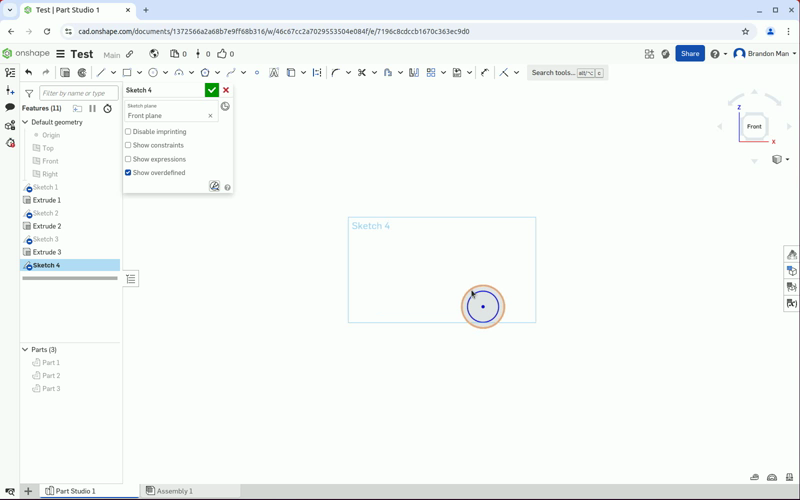
scroll(6)
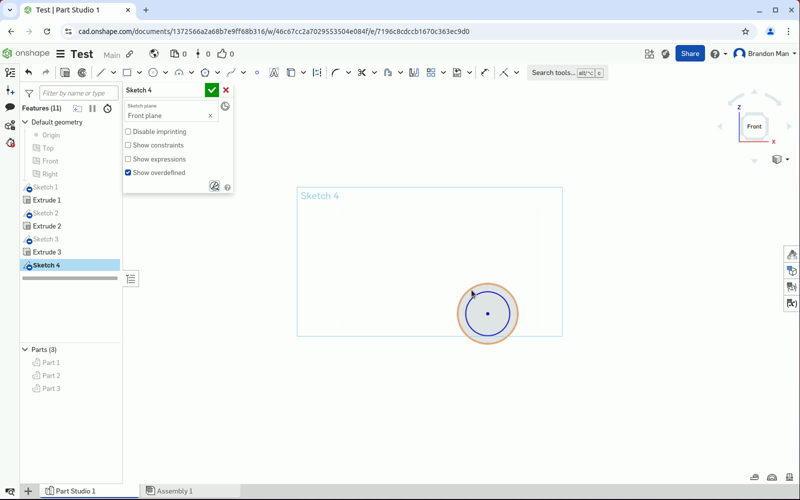
scroll(6)
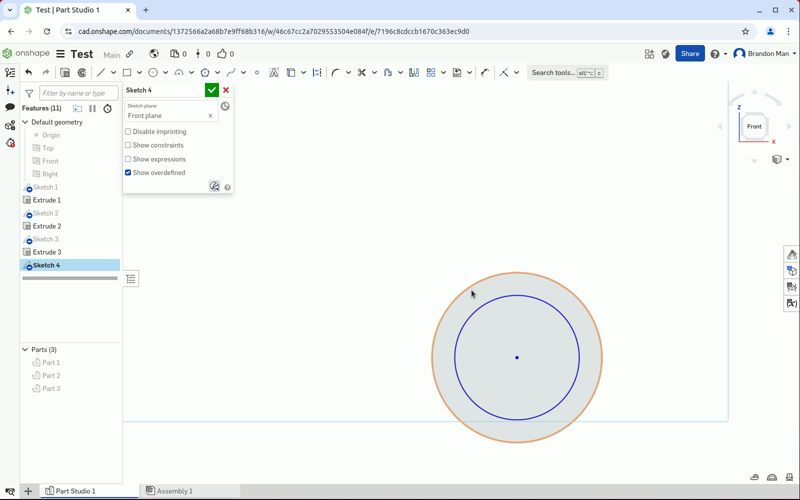
click(471, 289)
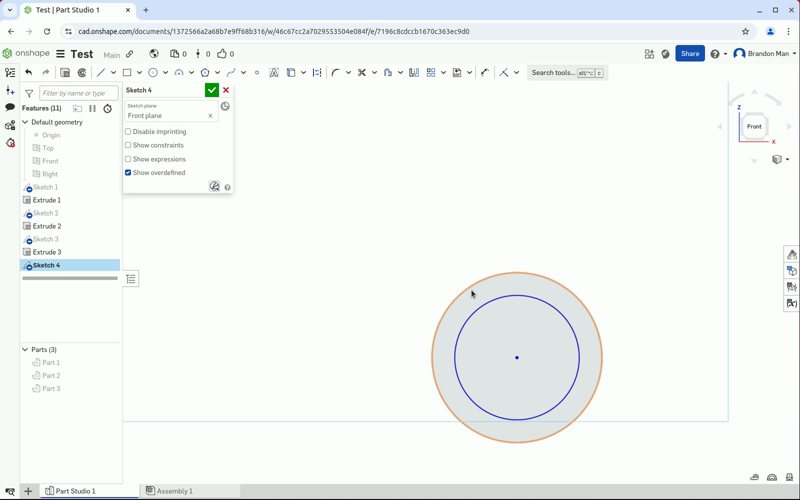
scroll(-6)
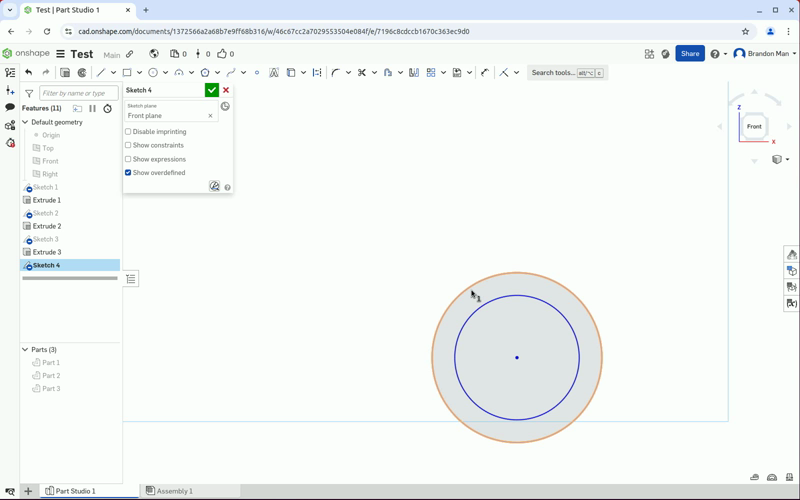
scroll(-6)
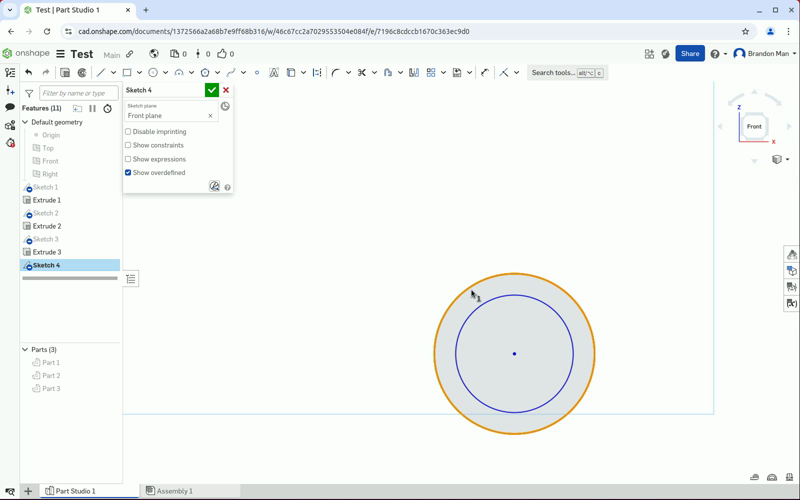
scroll(-6)
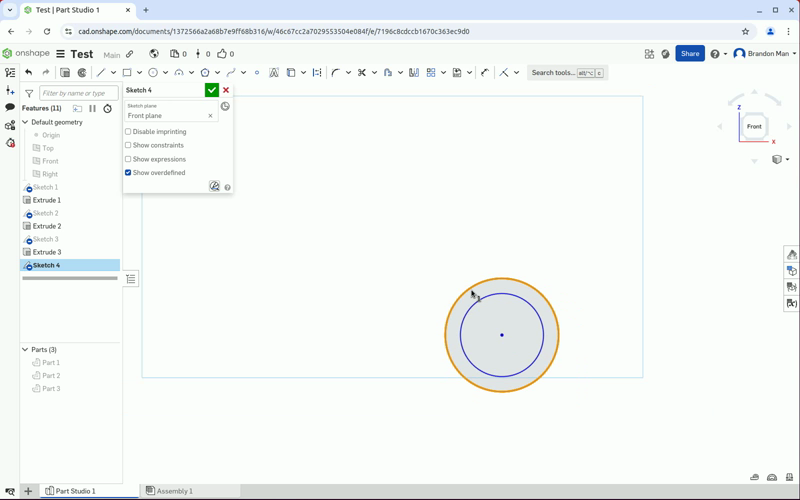
scroll(-6)
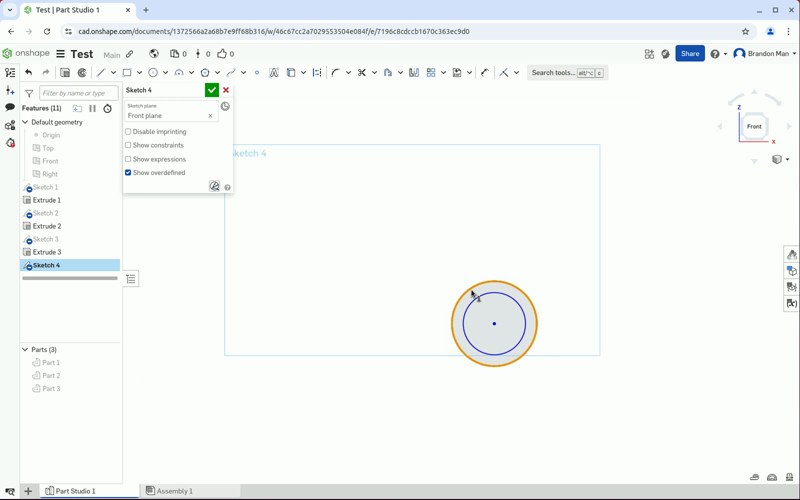
scroll(-6)
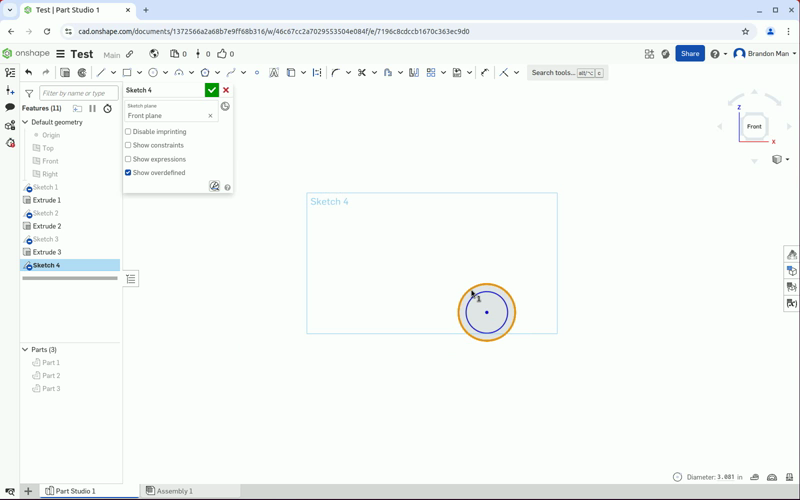
scroll(-6)
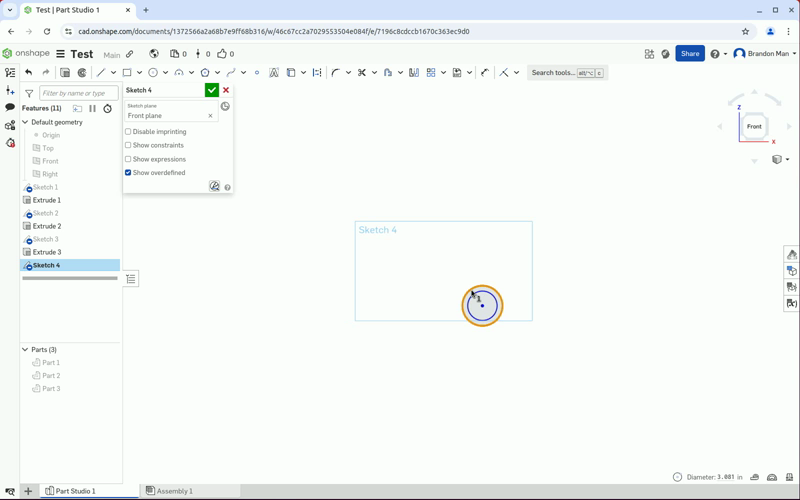
scroll(-6)
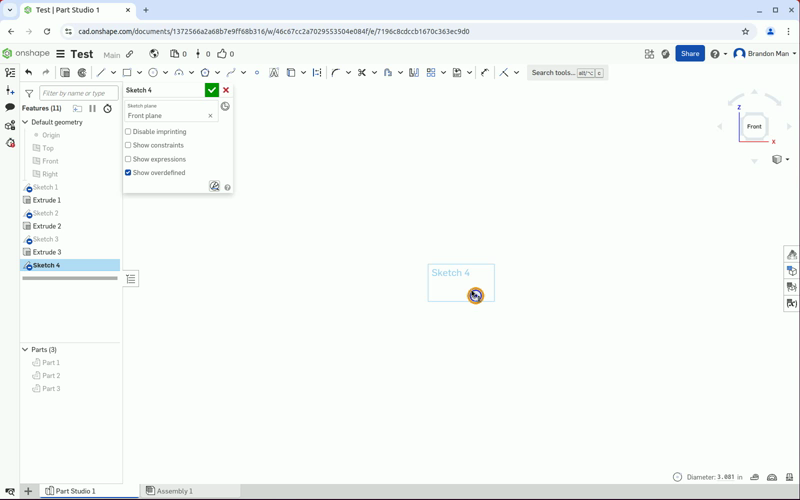
mouse_move(73, 352)
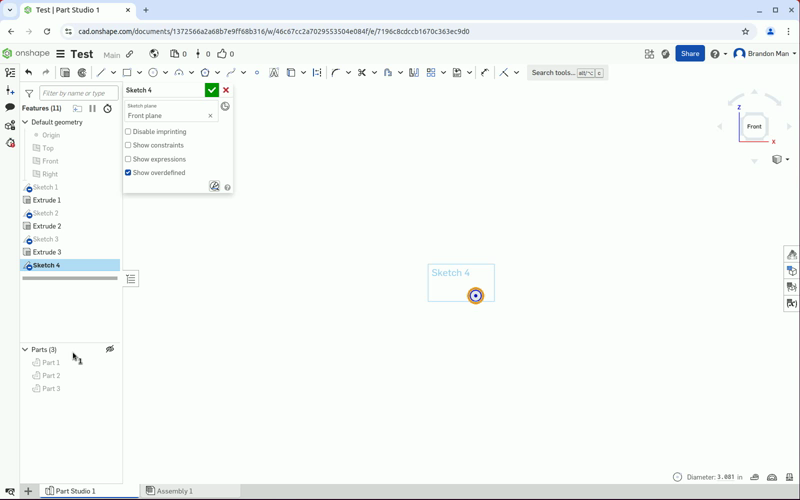
key(shift+y)
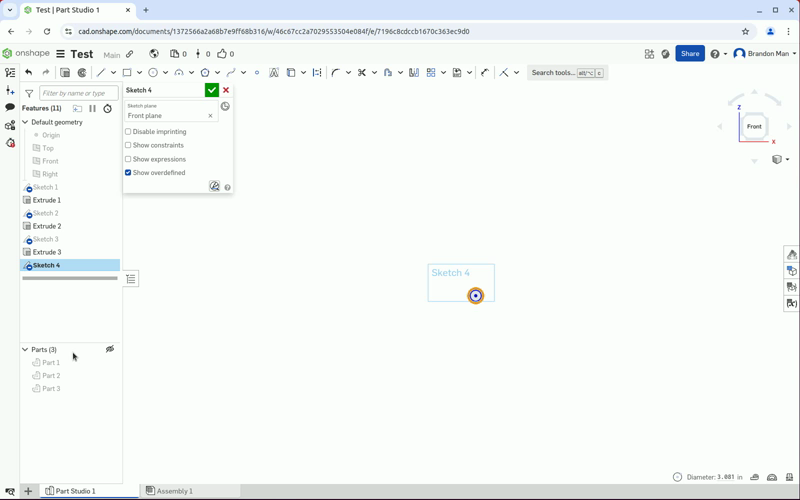
key(shift+e)
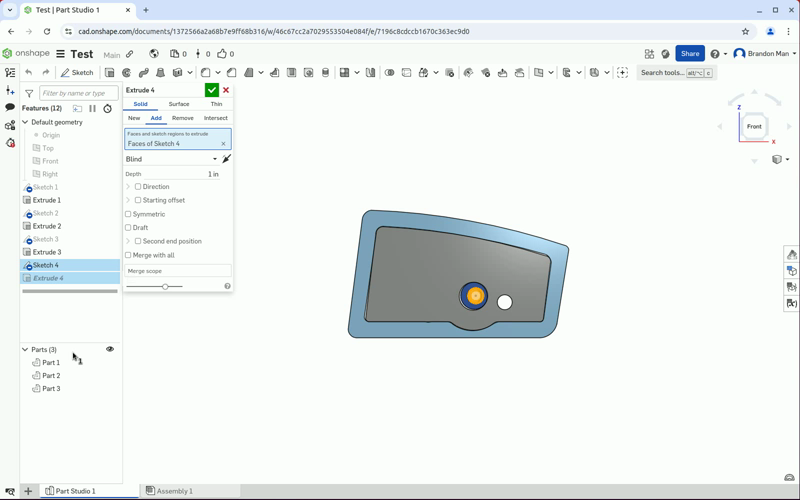
mouse_move(143, 106)
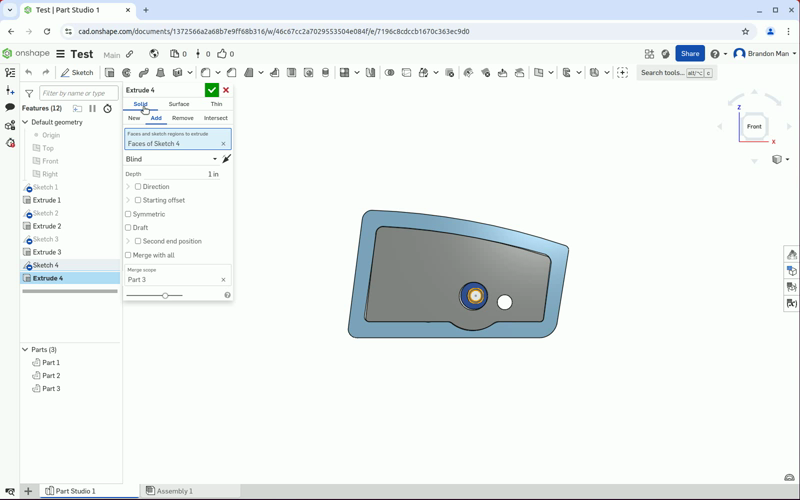
click(143, 106)
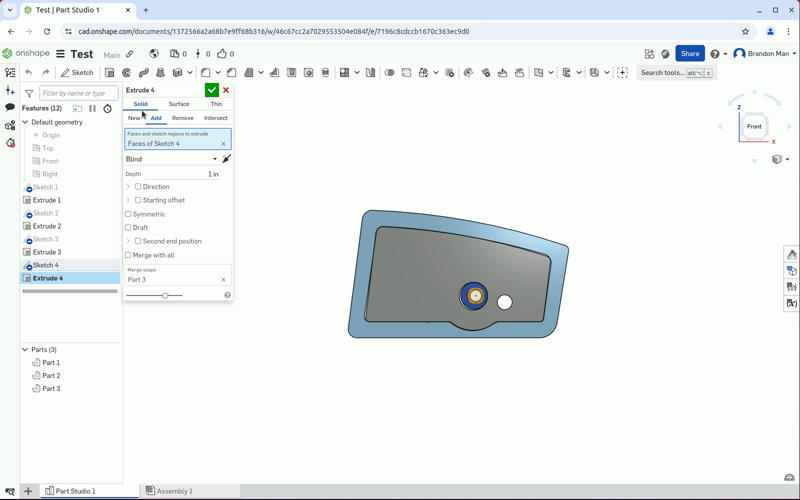
mouse_move(137, 120)
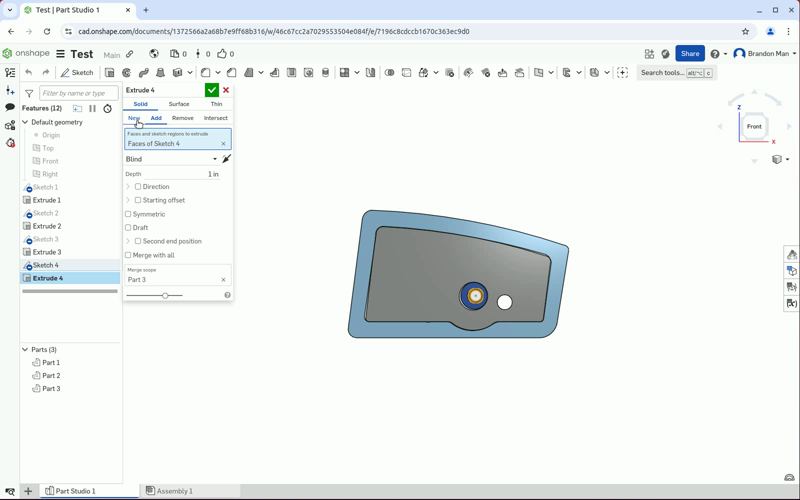
click(137, 120)
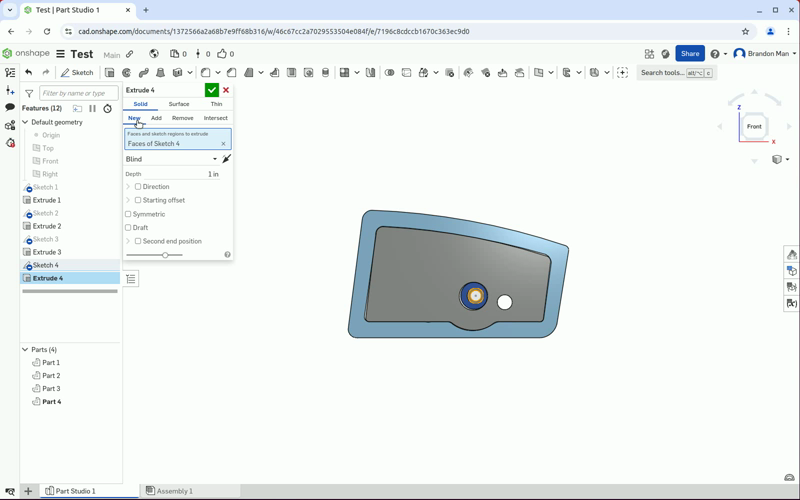
key(tab, 4)
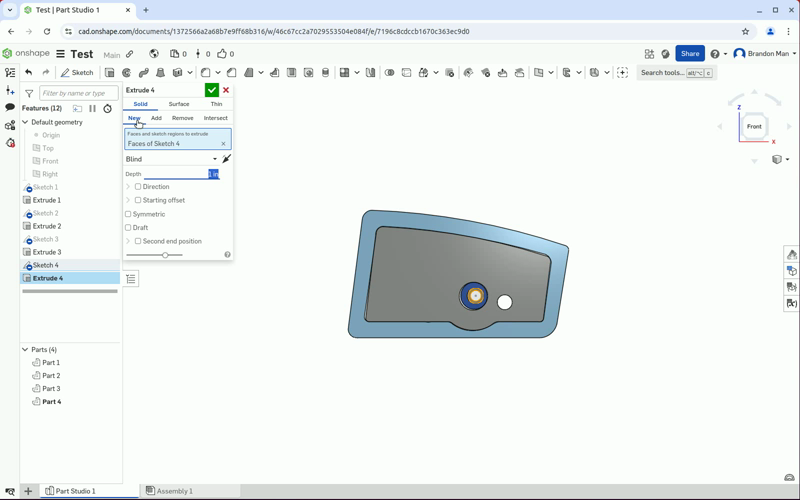
text(0.241)
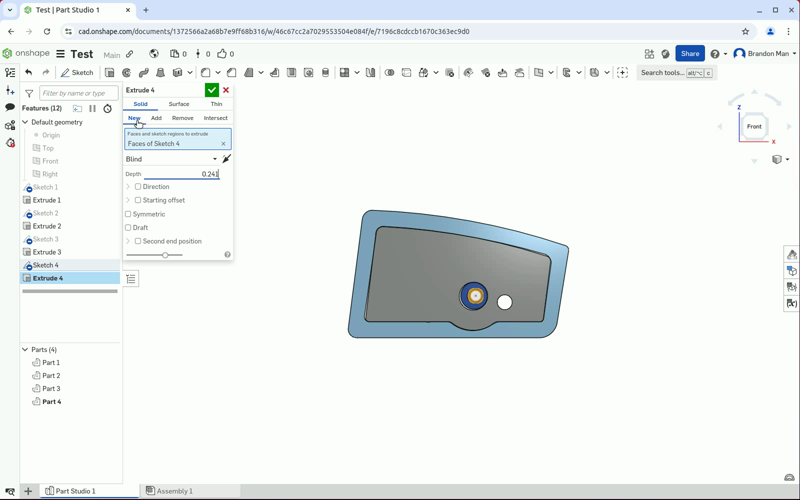
key(enter)
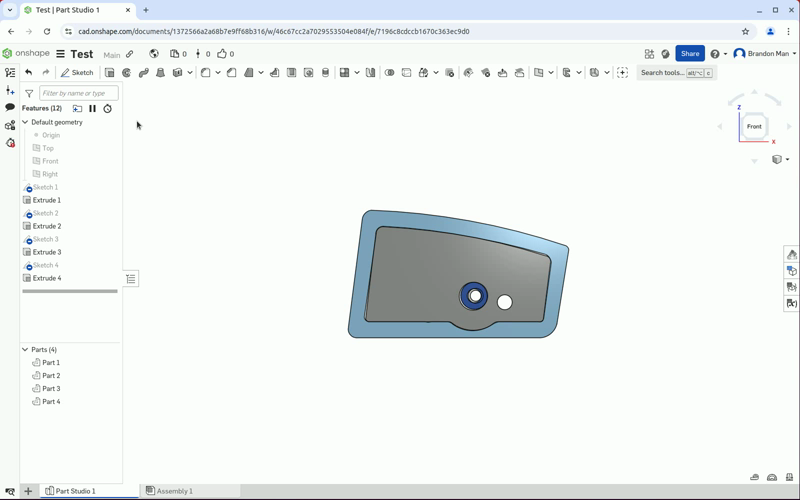
key(shift+h)
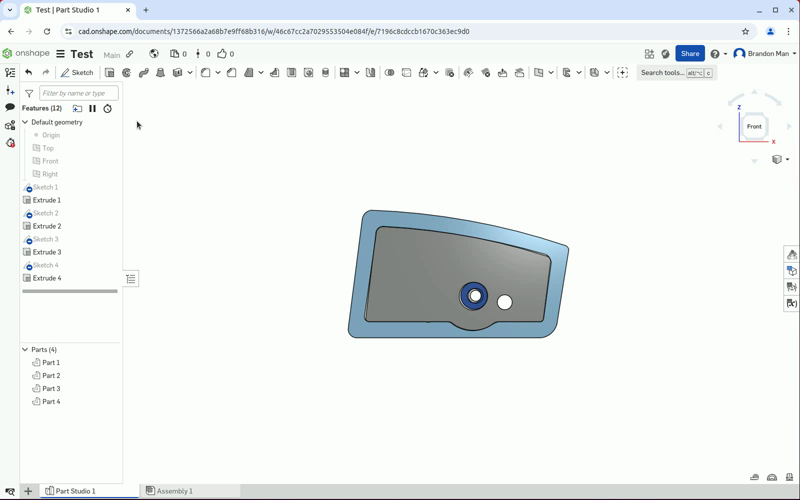
key(shift+h)
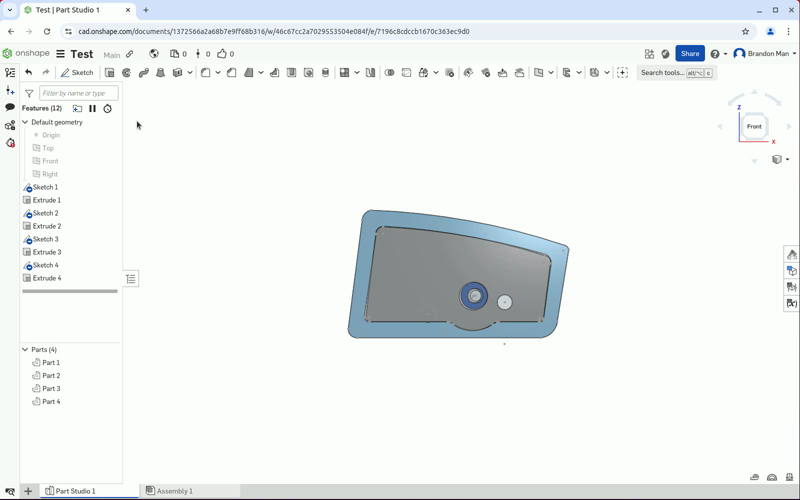
key(shift+7)
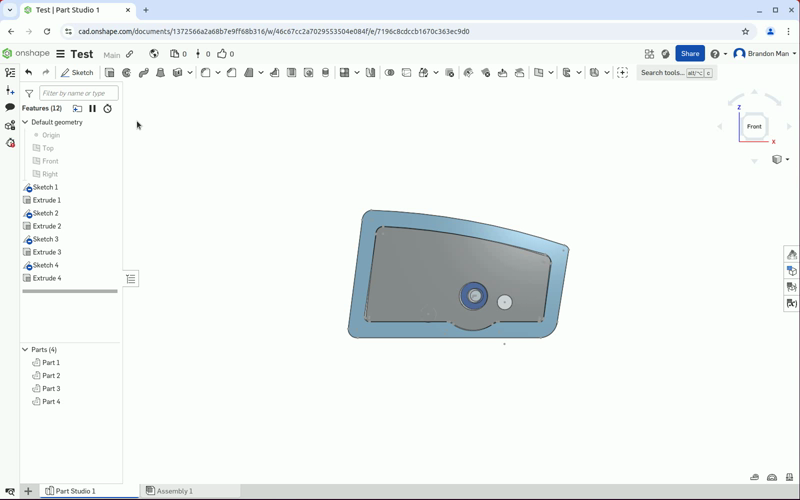
key(left, 2)
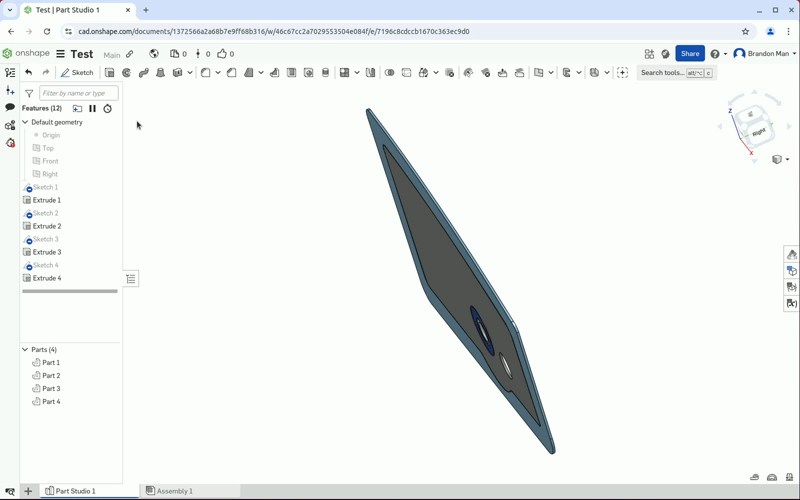
key(down, 2)
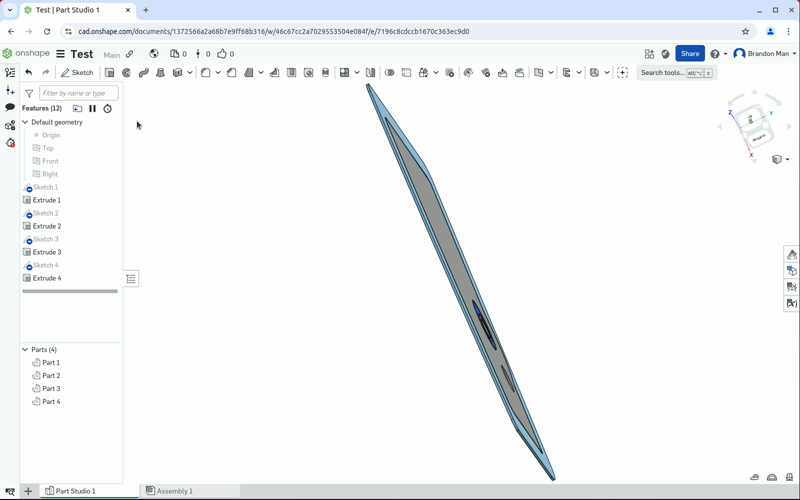
key(up, 2)
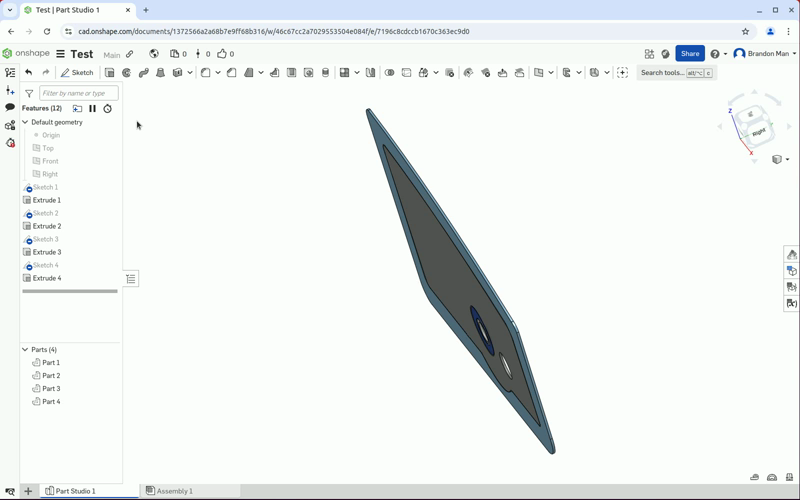
key(right, 2)
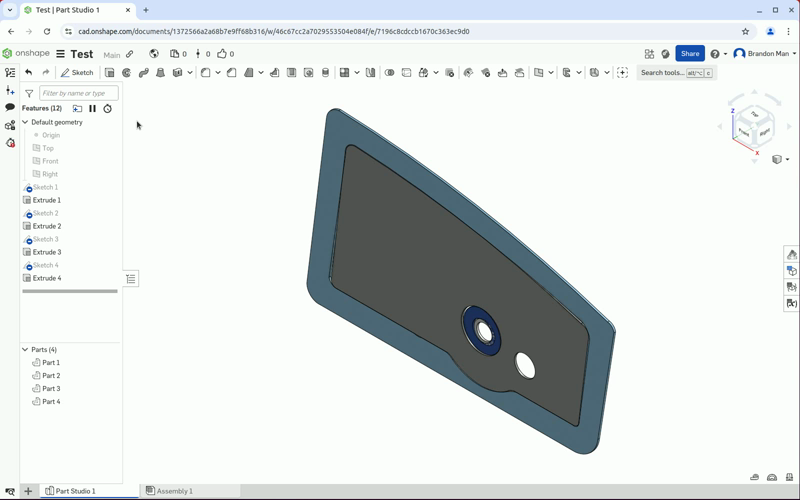
mouse_move(73, 189)
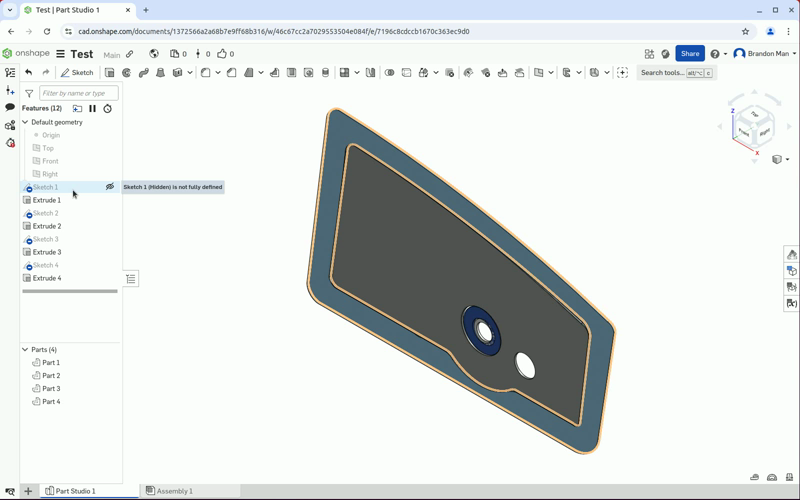
click(73, 189)